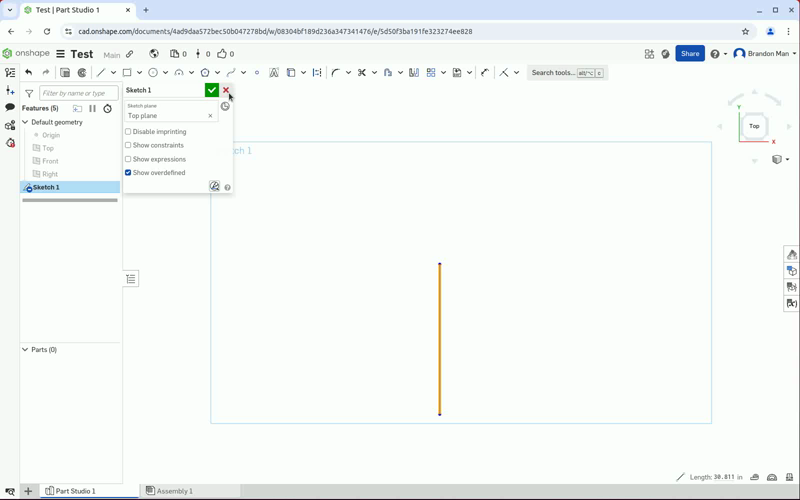
key(shift+h)
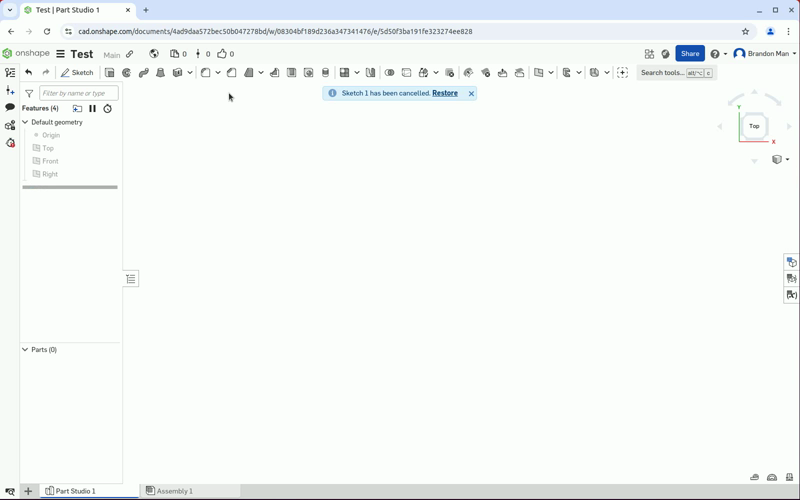
mouse_move(73, 352)
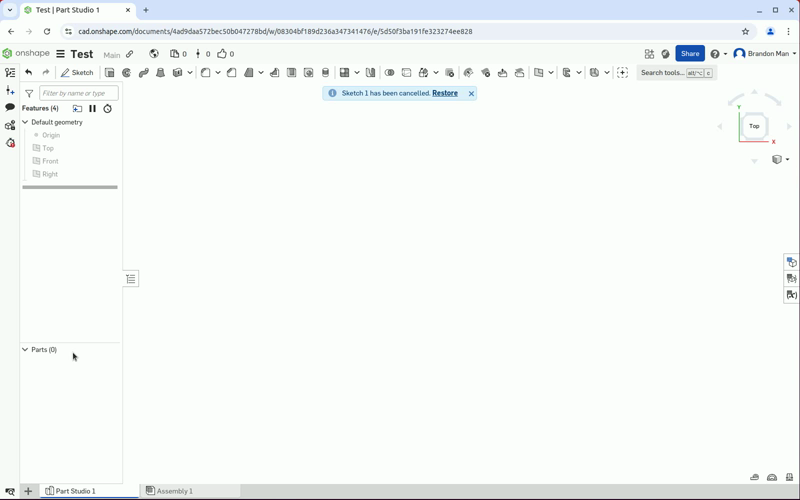
key(y)
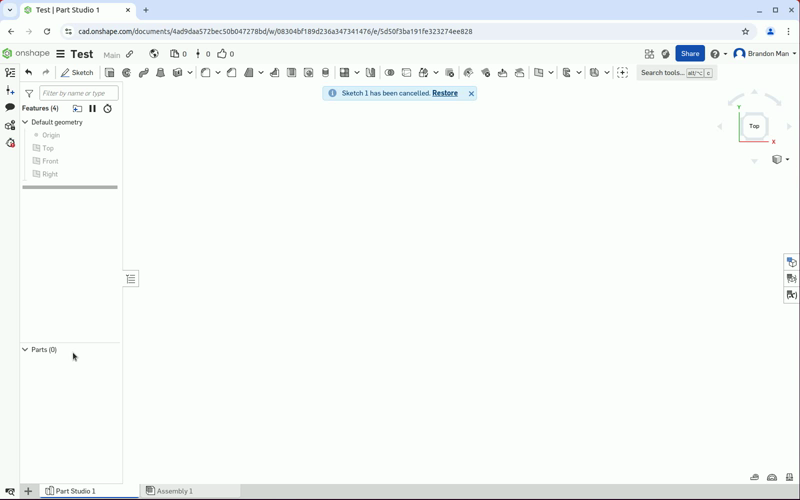
key(shift+p)
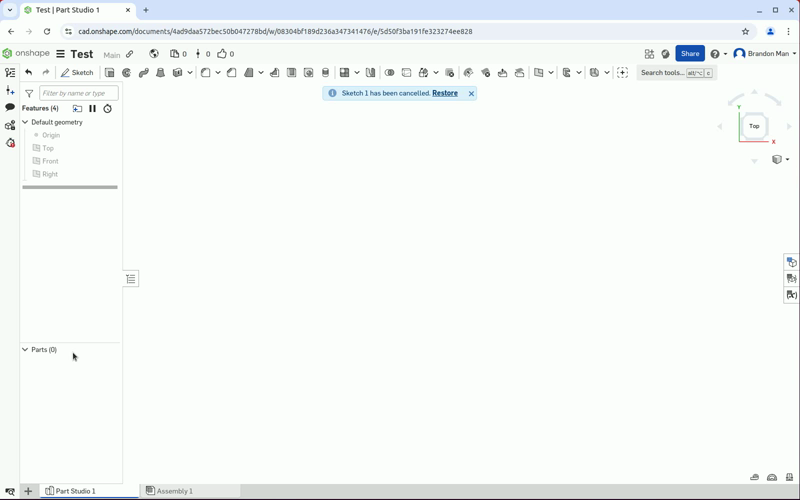
key(space)
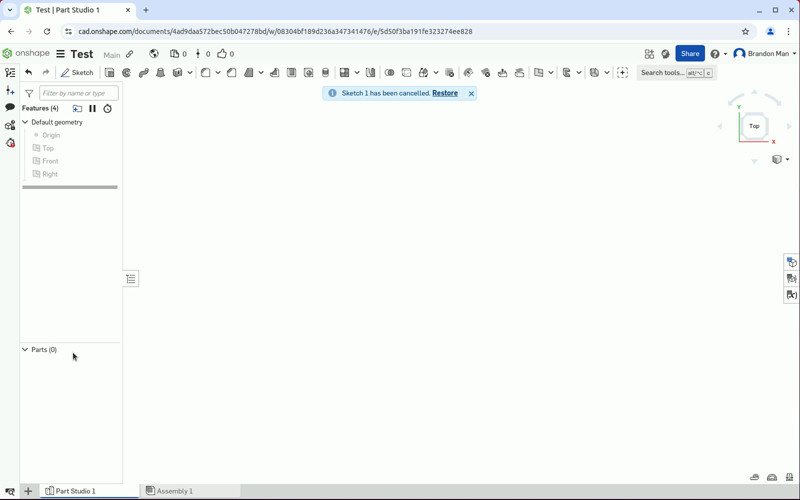
key_down(shift)
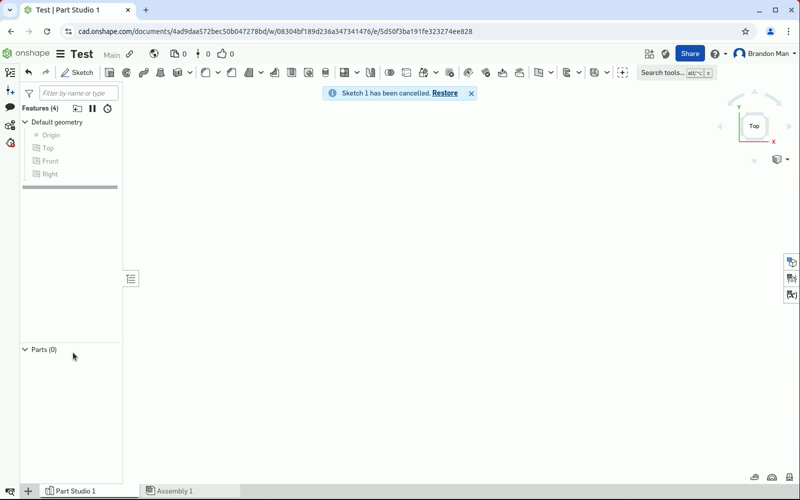
key(up)
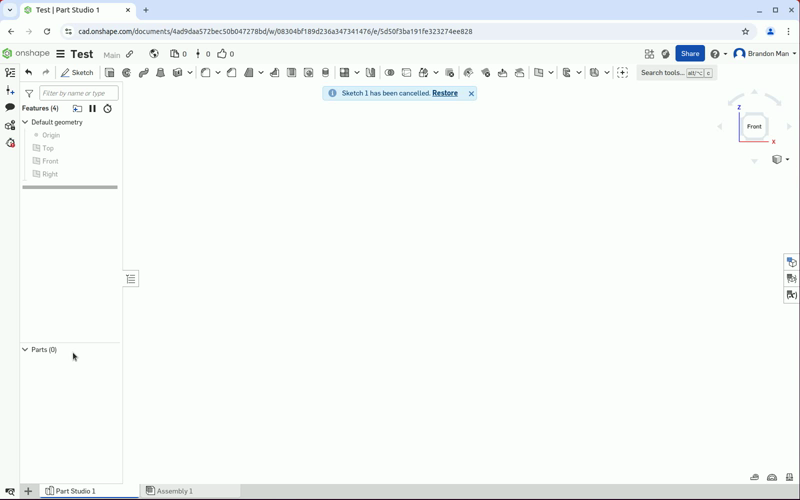
key_up(shift)
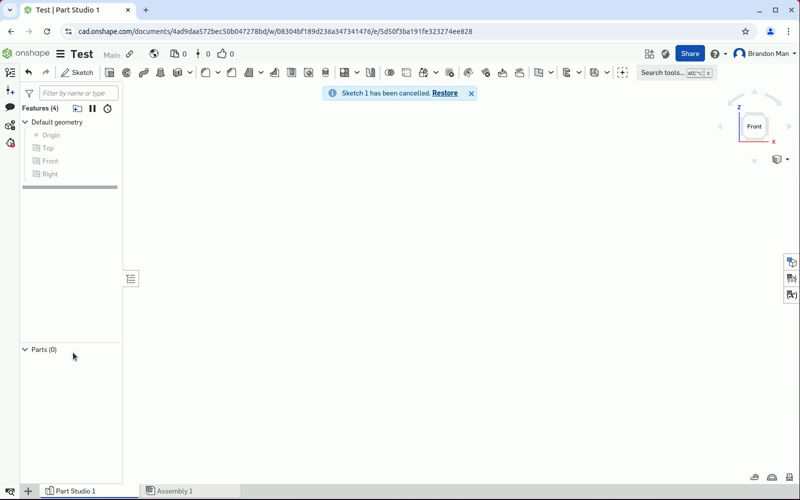
key(space)
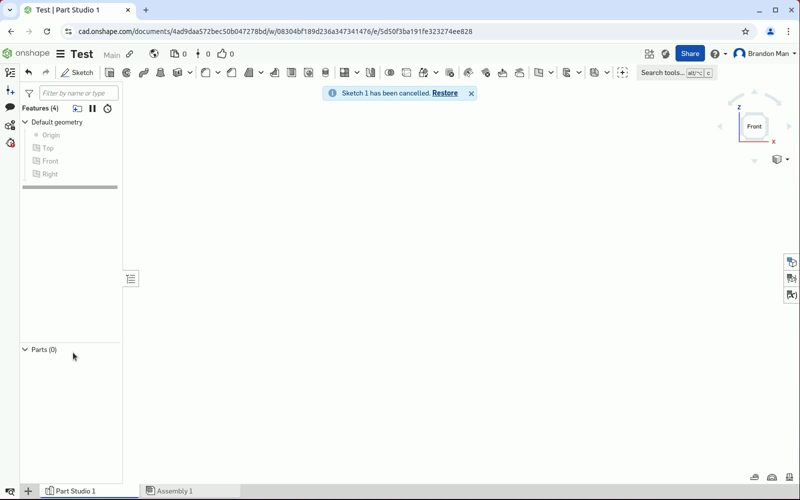
key_down(shift)
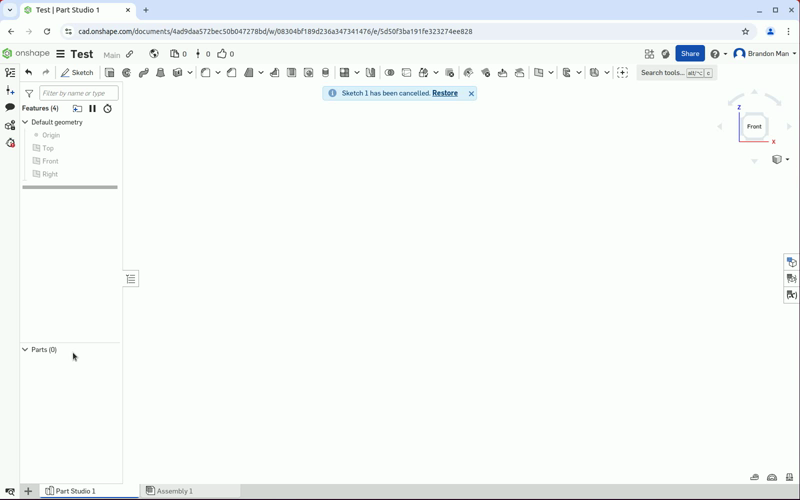
key(left)
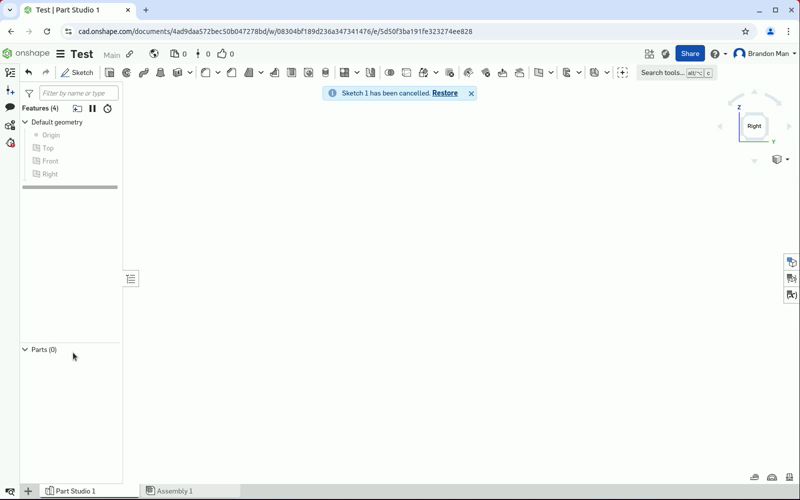
key_up(shift)
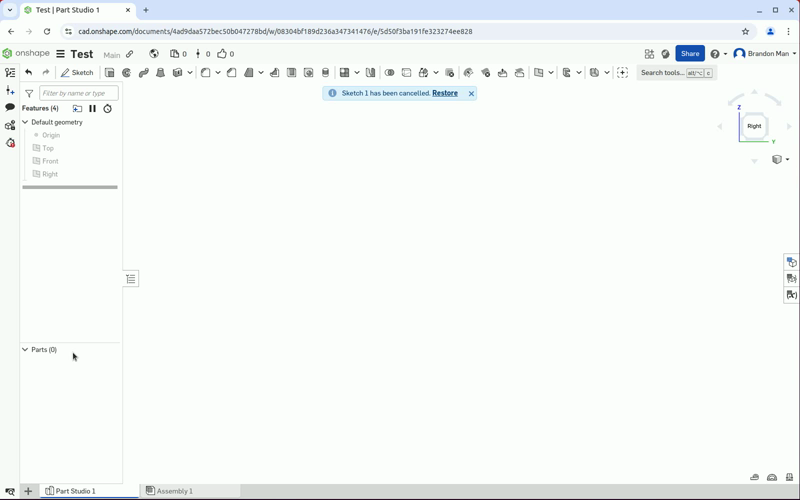
mouse_move(73, 352)
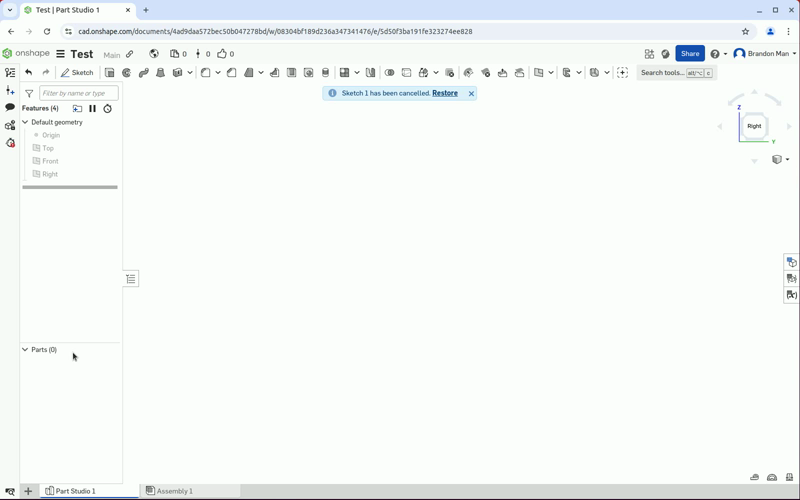
key(shift+y)
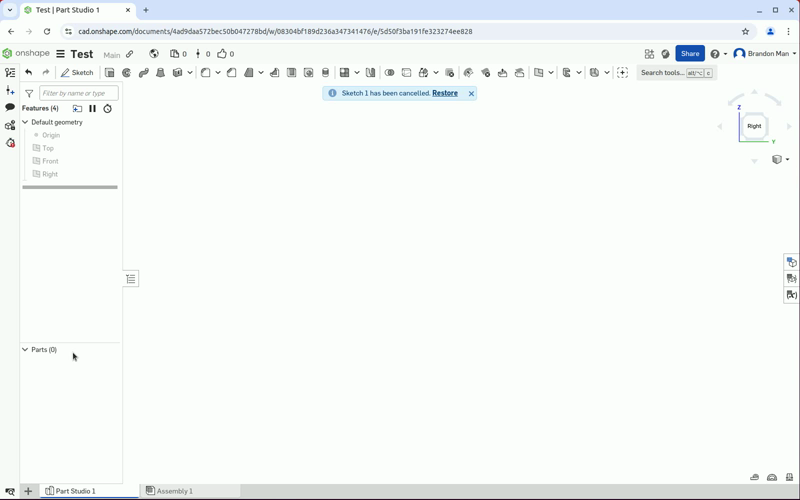
key(shift+s)
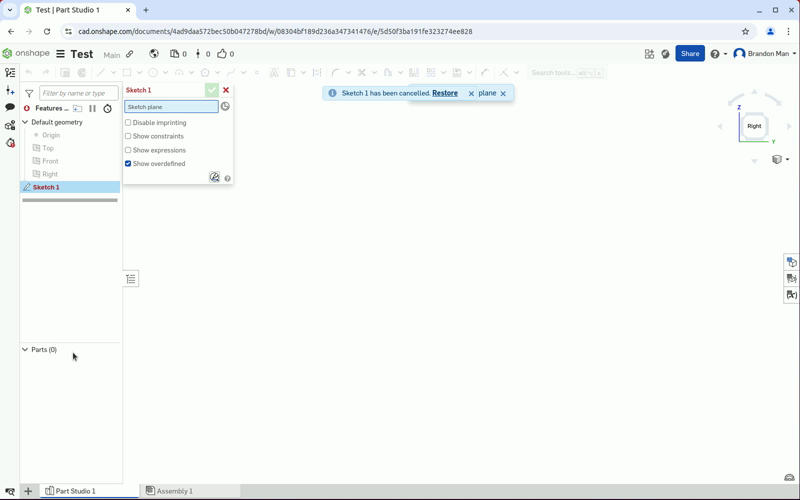
mouse_move(73, 176)
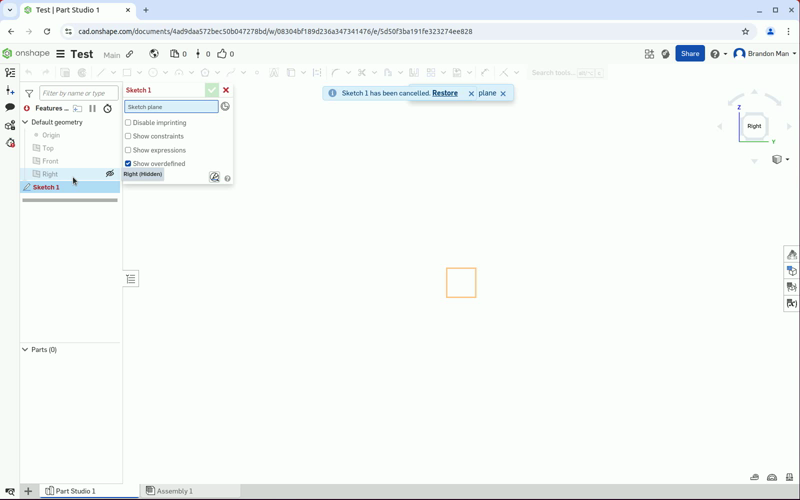
click(73, 176)
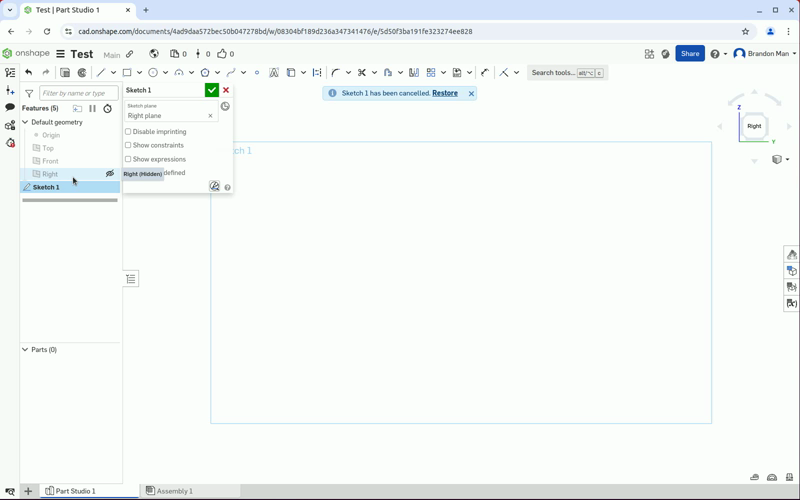
mouse_move(73, 352)
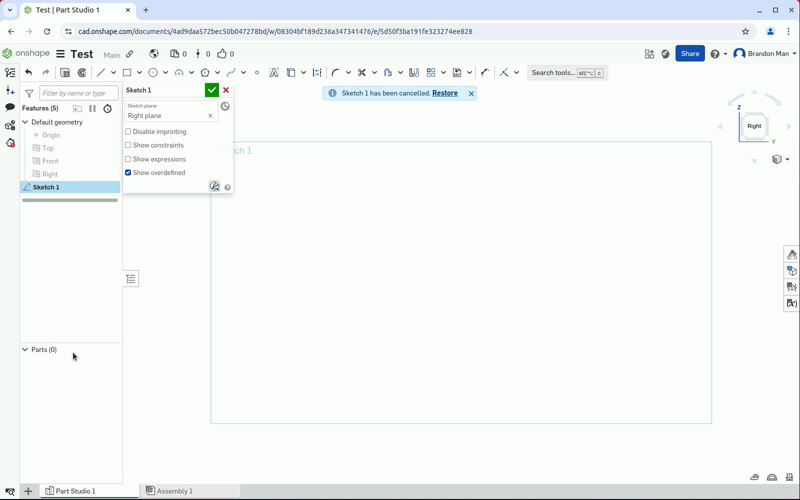
key(y)
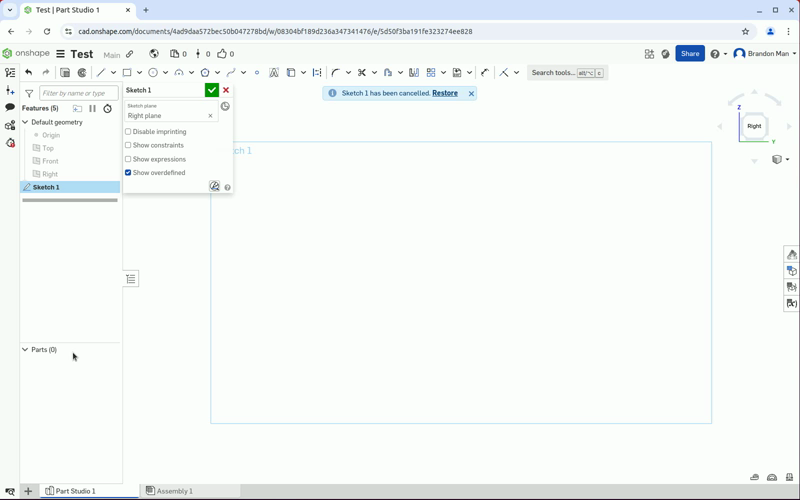
key(l)
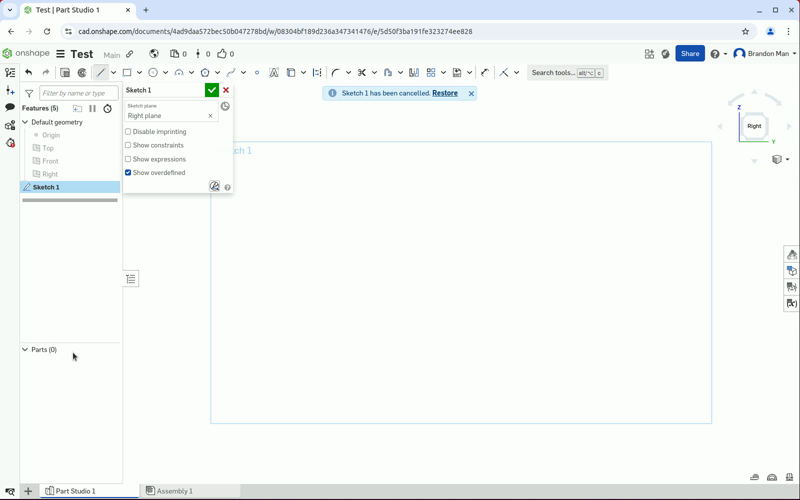
key_down(shift)
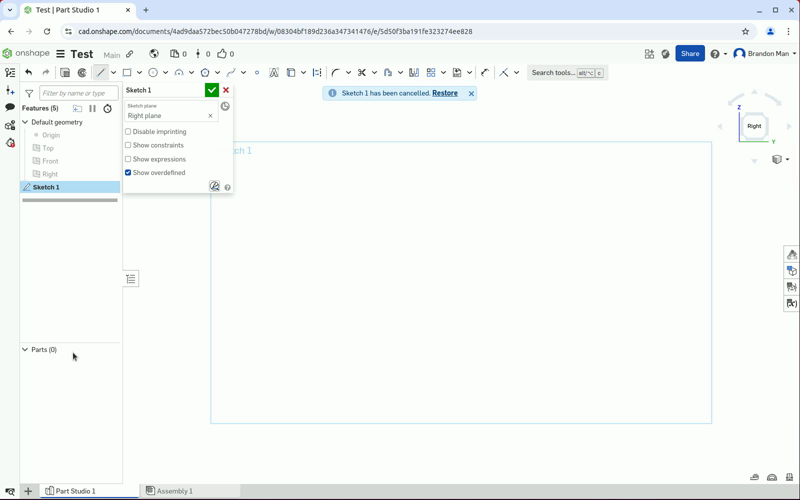
mouse_move(460, 282)
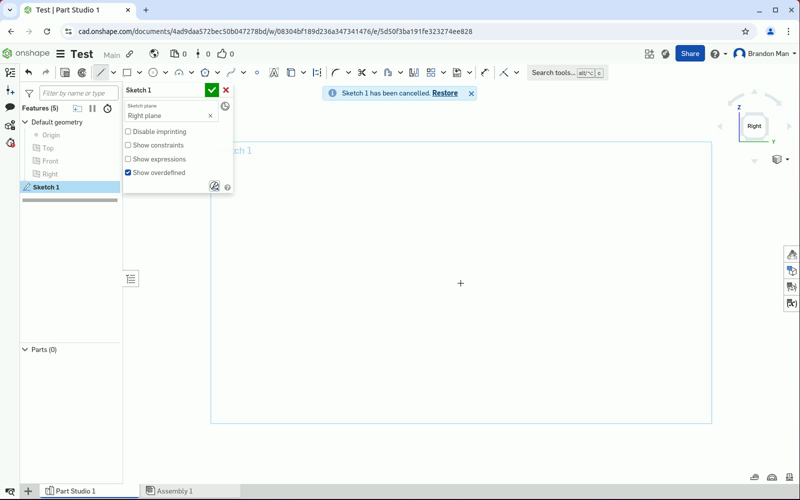
click(460, 282)
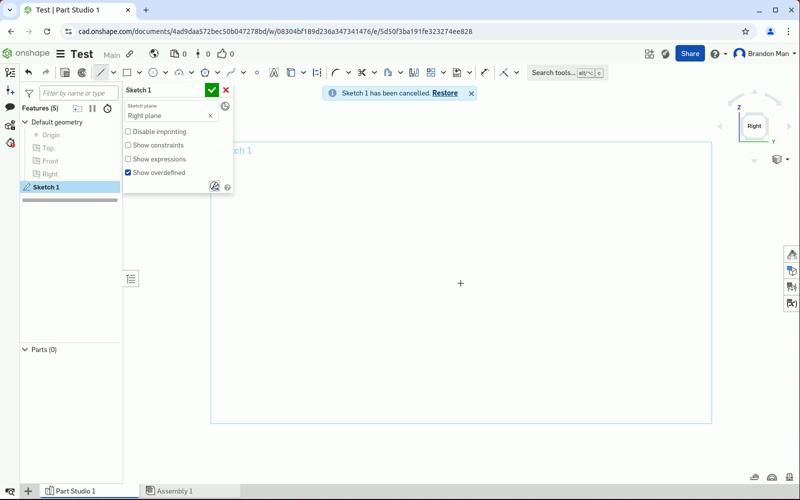
key_up(shift)
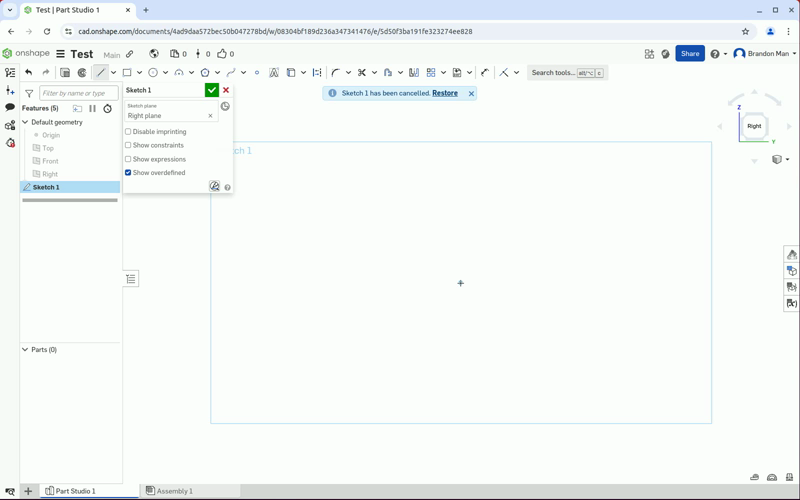
key_down(shift)
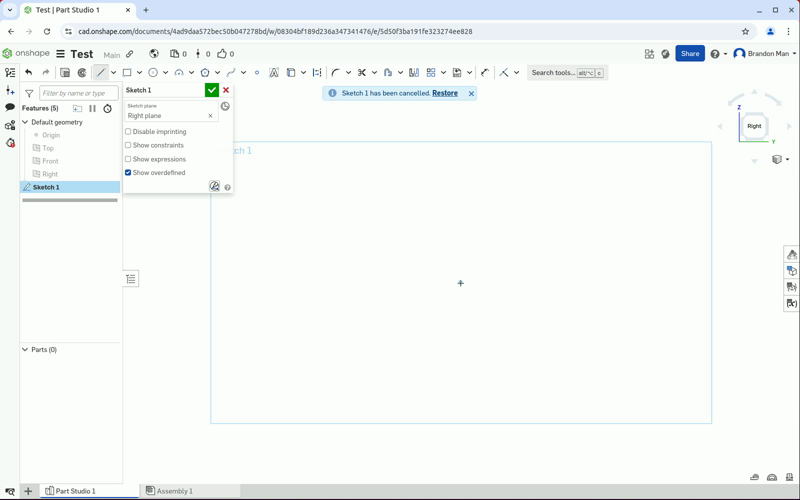
mouse_move(490, 282)
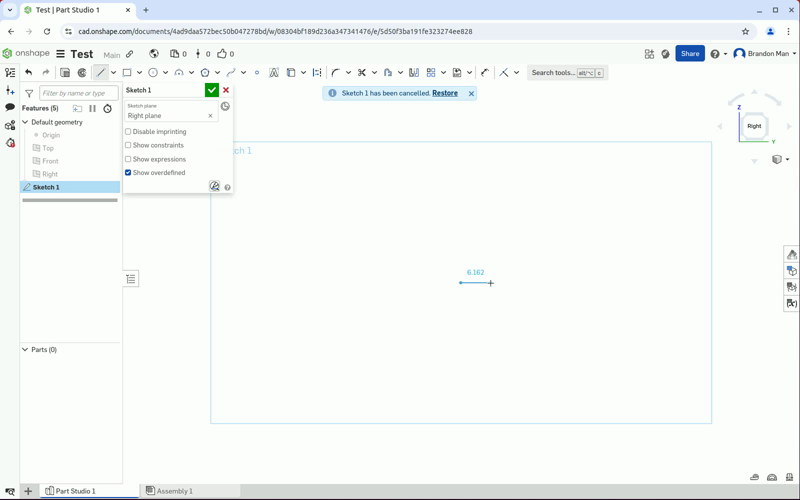
mouse_move(466, 282)
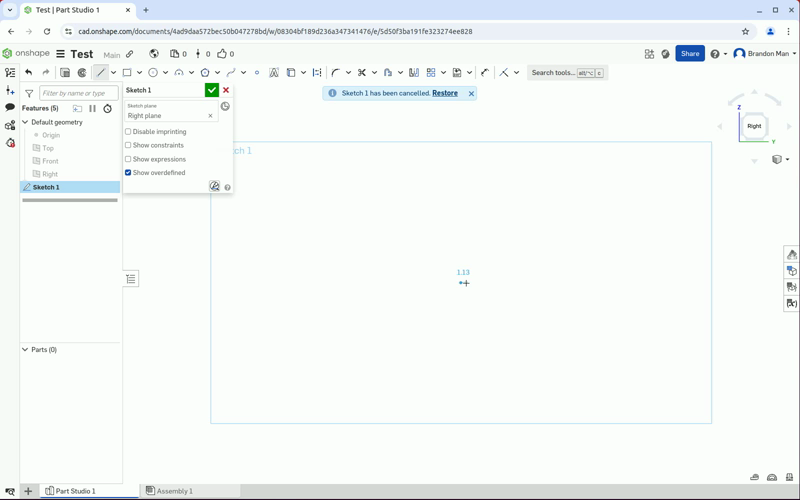
scroll(6)
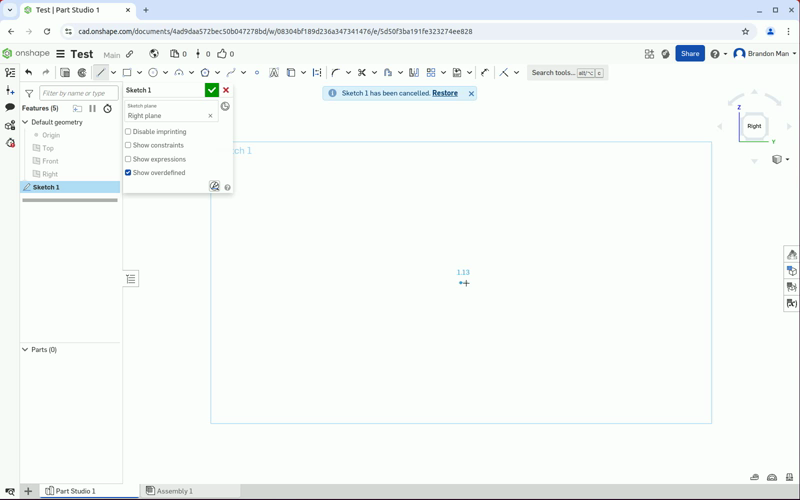
scroll(6)
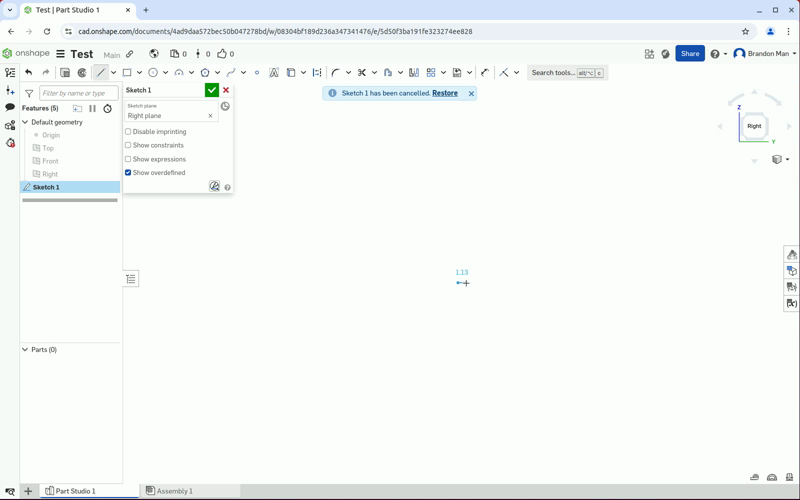
scroll(6)
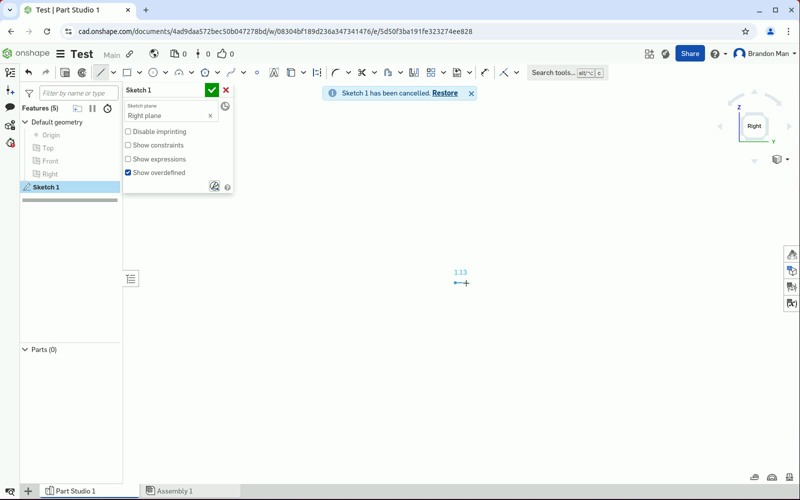
scroll(6)
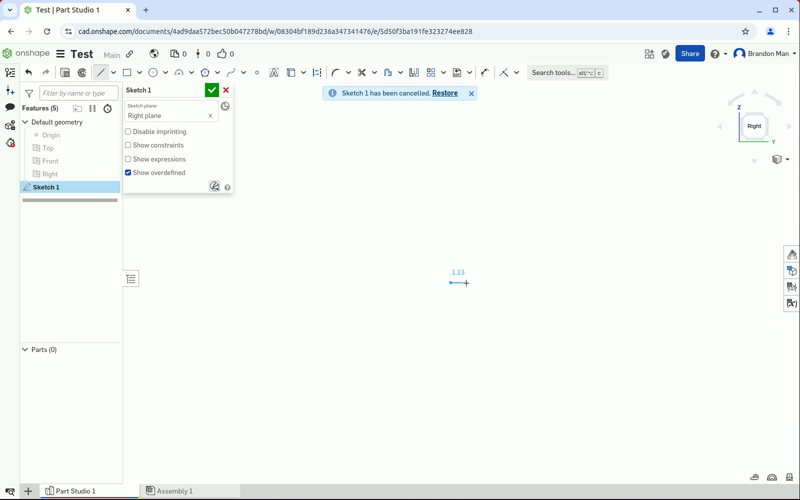
scroll(6)
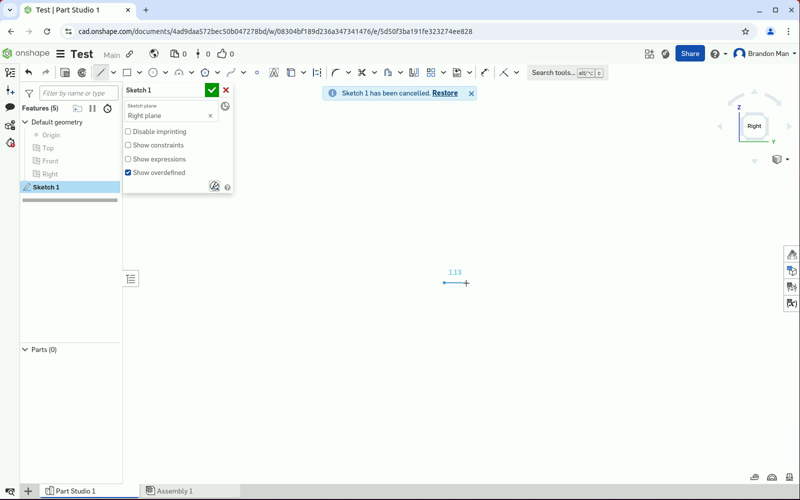
scroll(6)
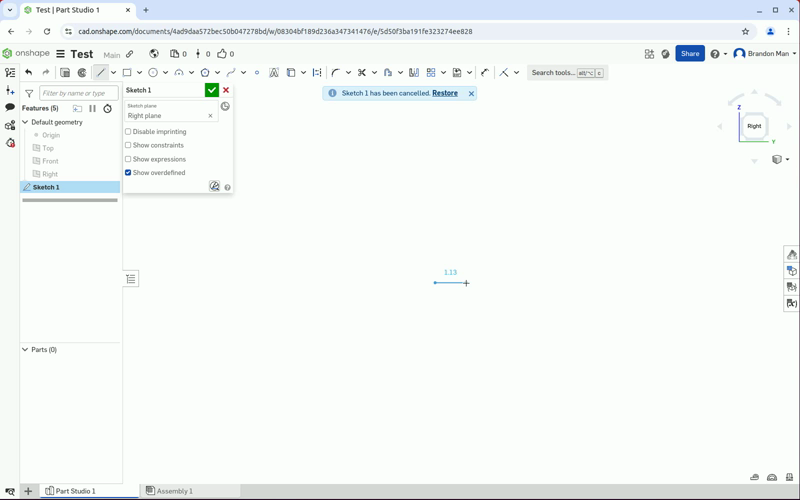
scroll(6)
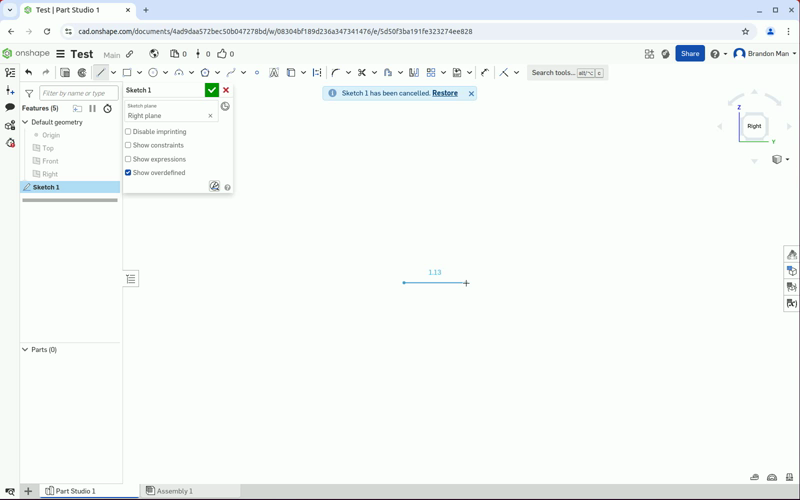
click(466, 282)
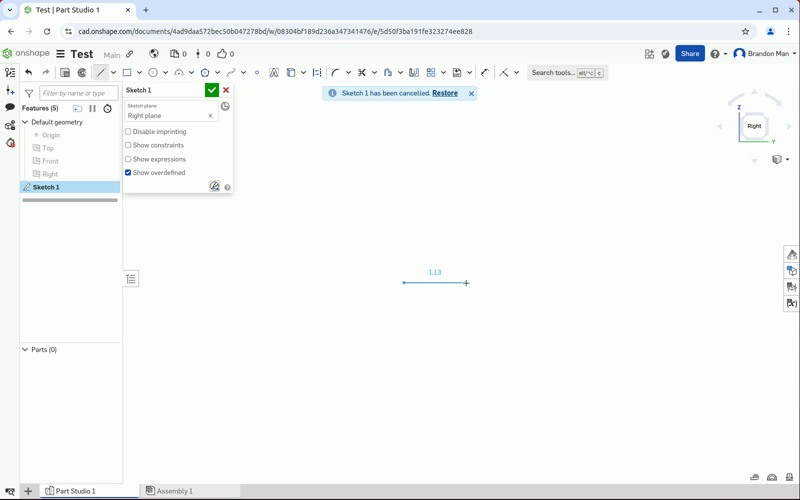
scroll(-6)
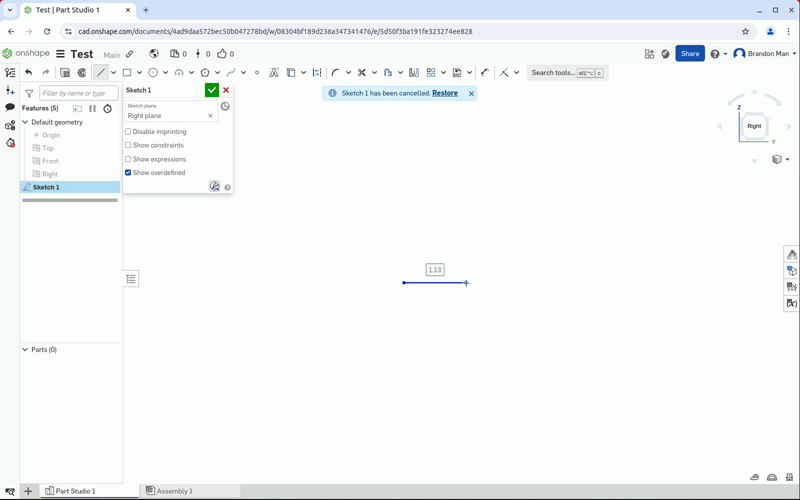
scroll(-6)
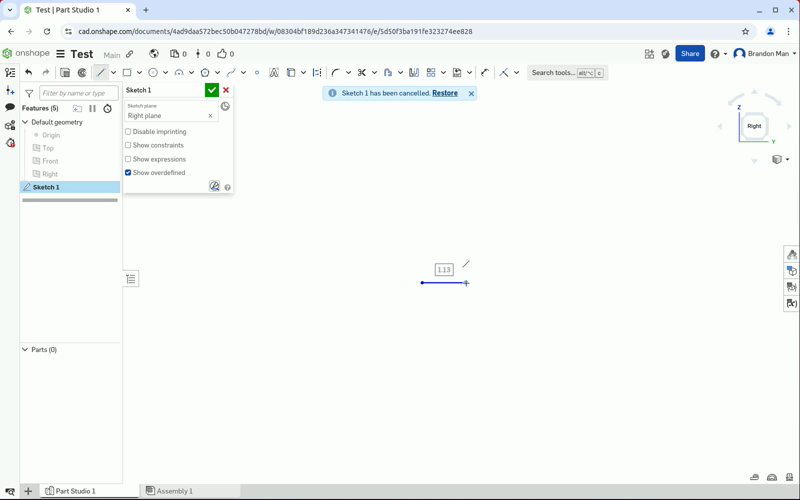
scroll(-6)
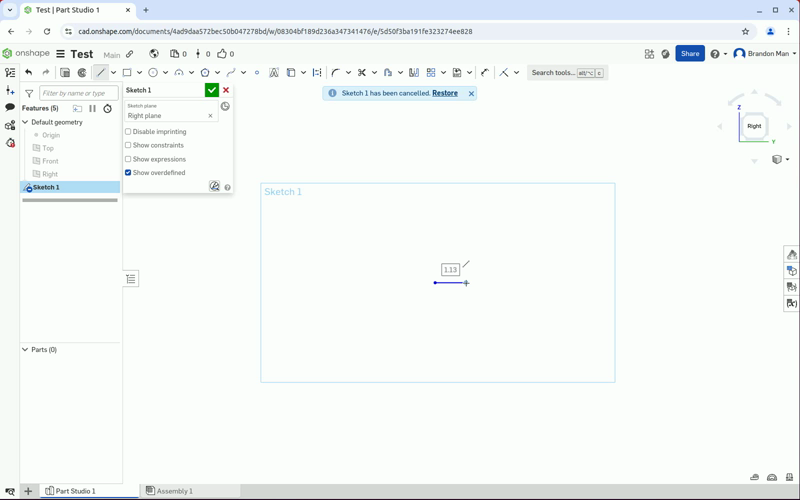
scroll(-6)
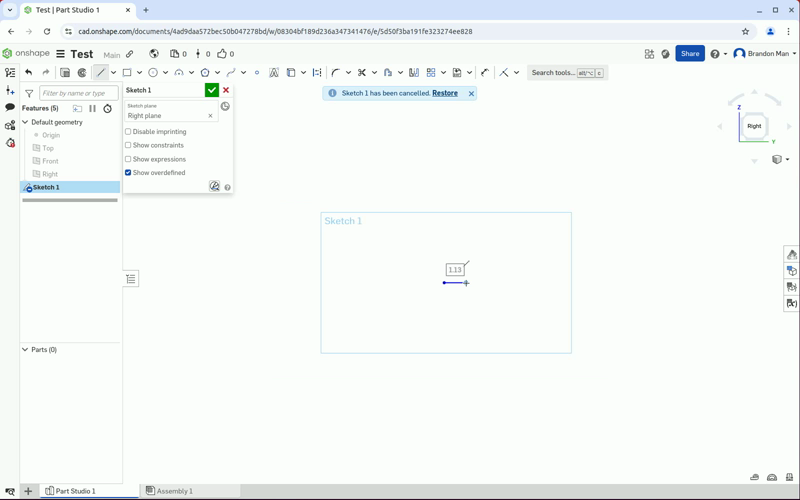
scroll(-6)
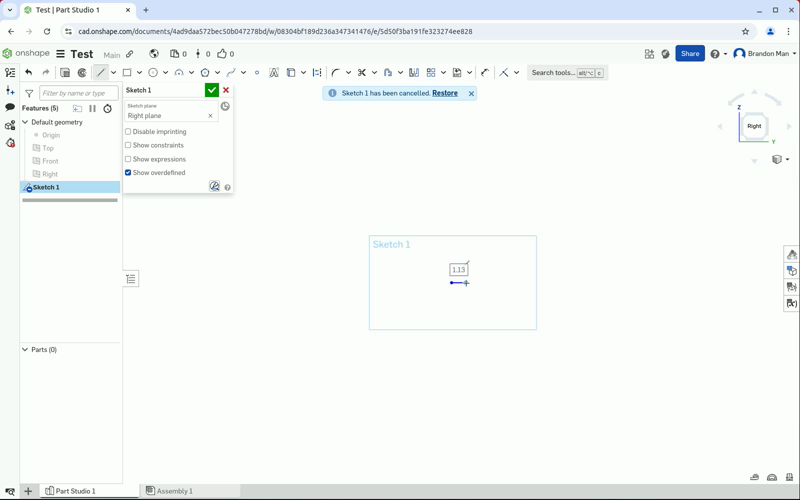
scroll(-6)
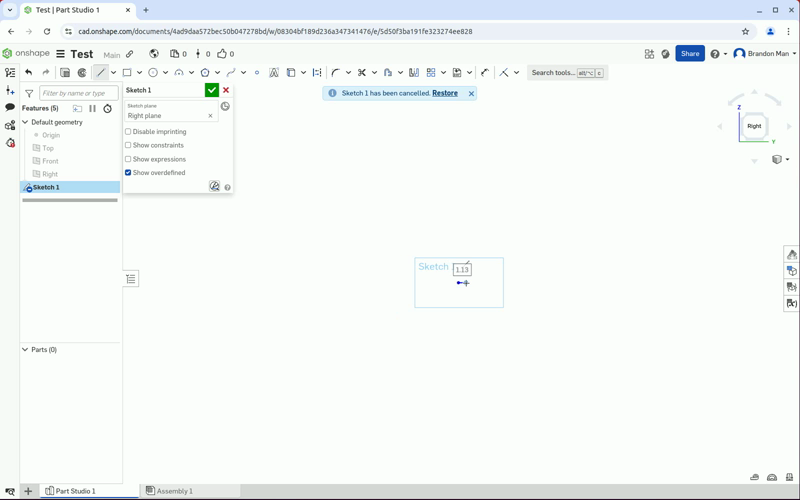
scroll(-6)
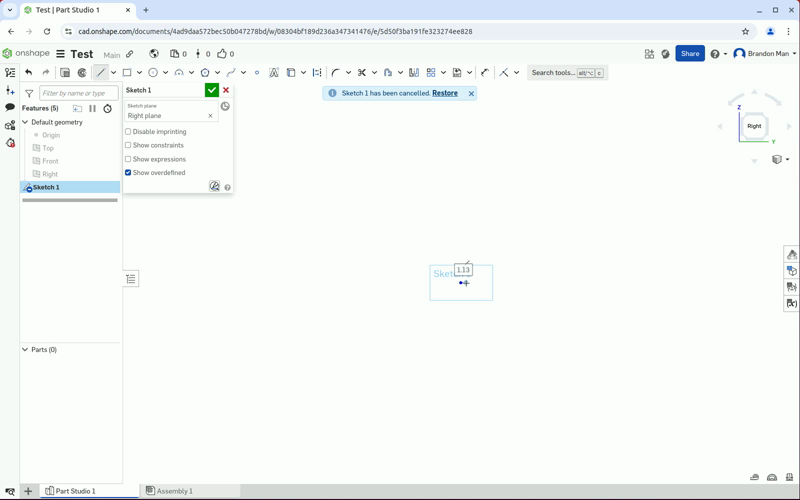
key_up(shift)
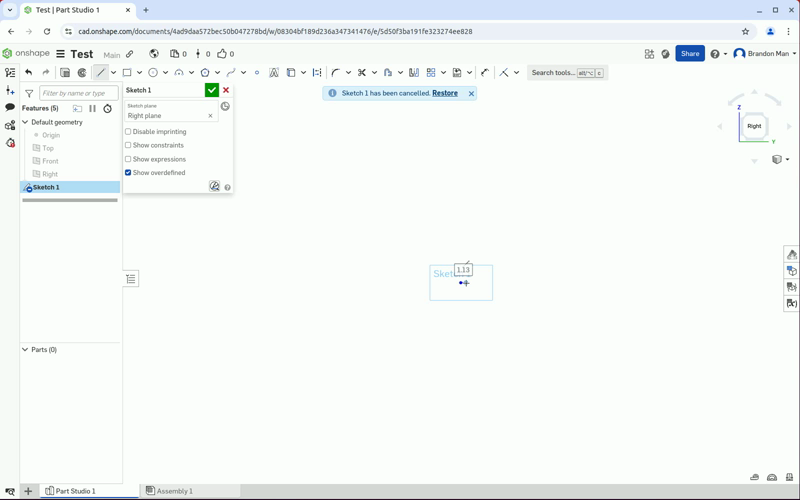
key_down(shift)
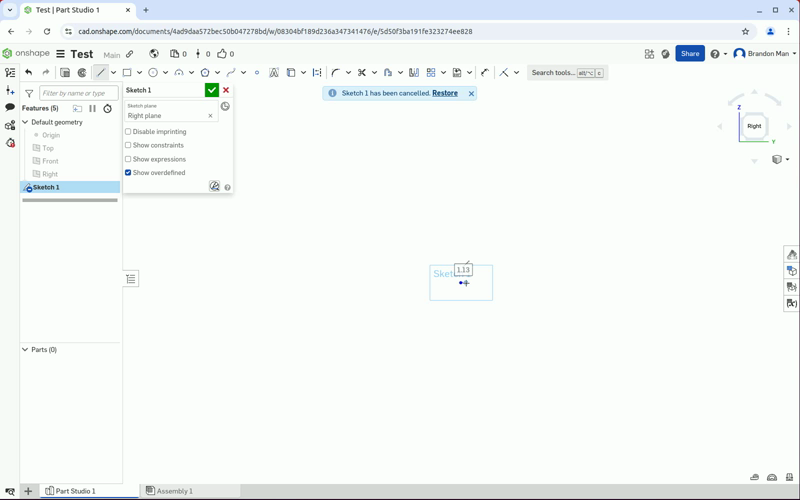
mouse_move(496, 282)
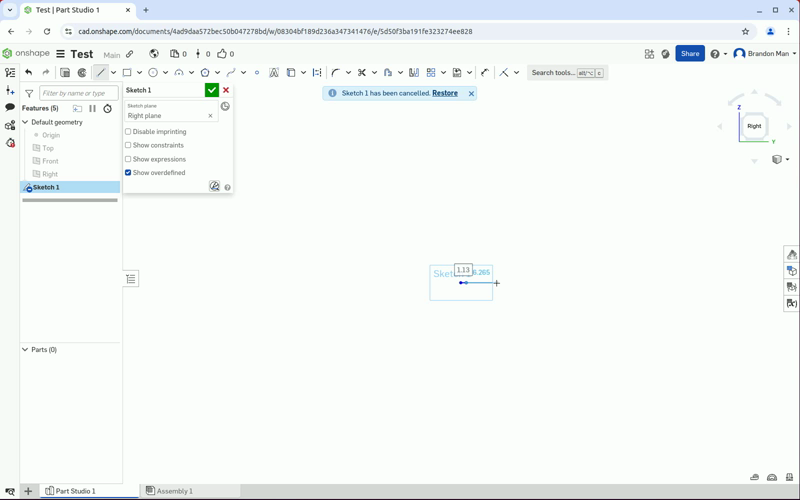
mouse_move(466, 271)
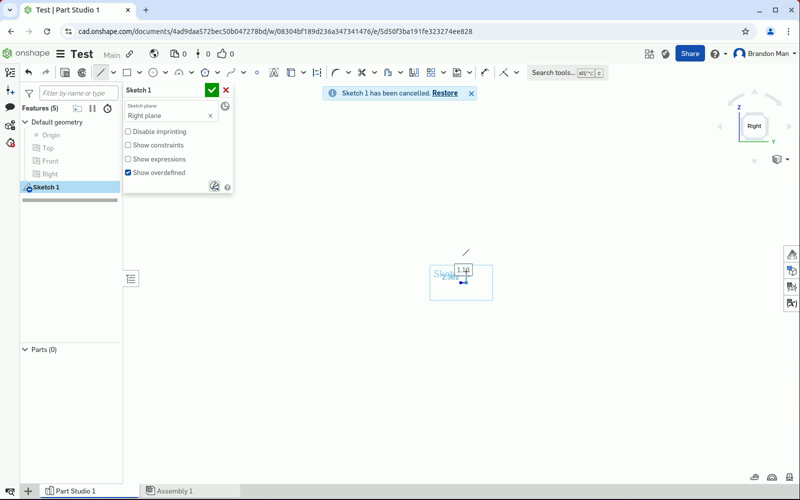
click(466, 271)
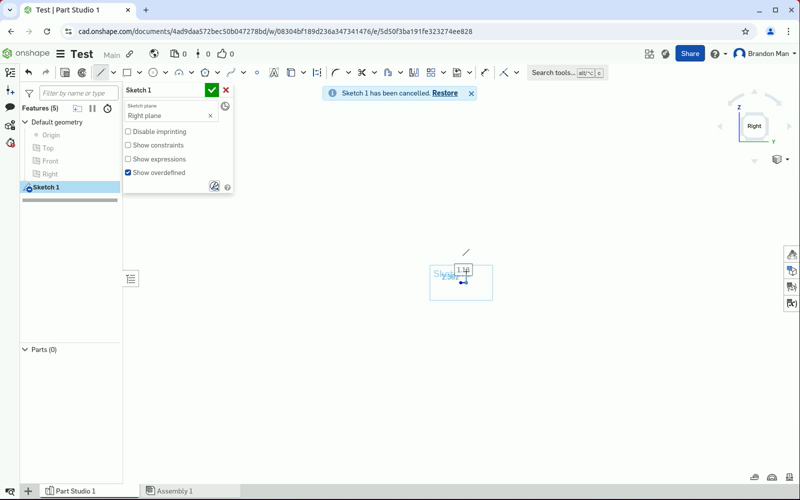
key_up(shift)
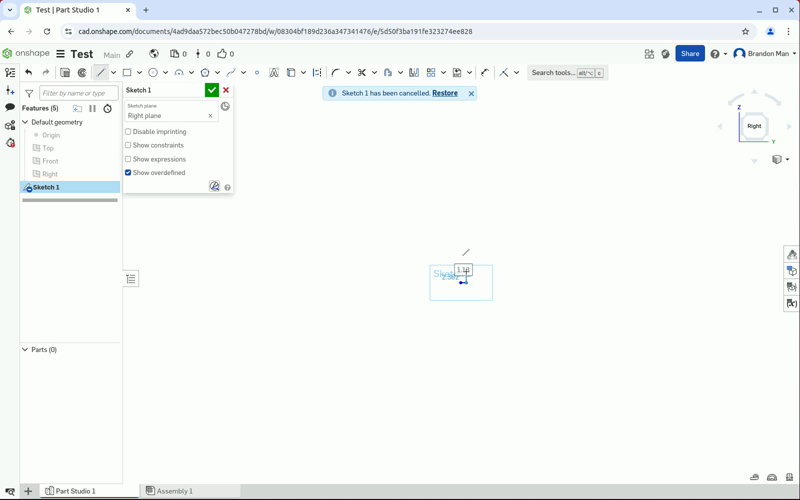
key_down(shift)
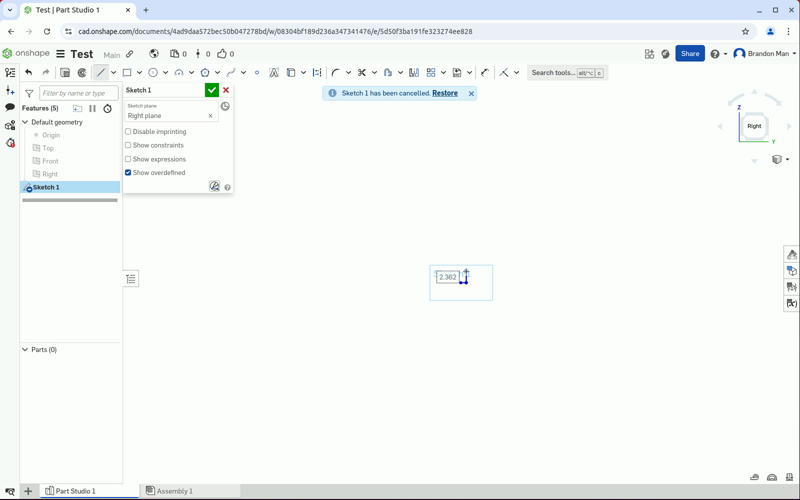
mouse_move(496, 271)
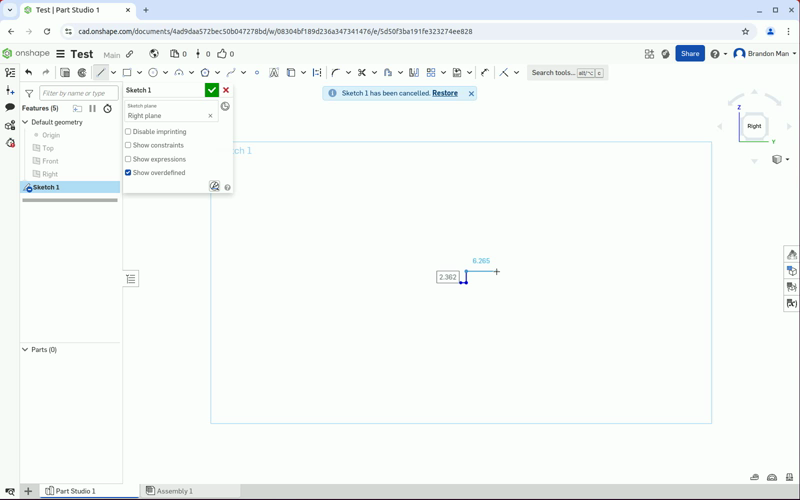
mouse_move(469, 271)
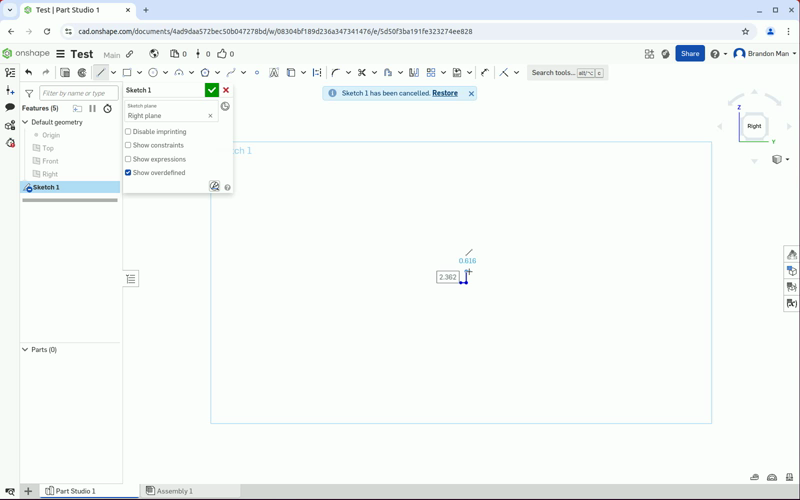
scroll(6)
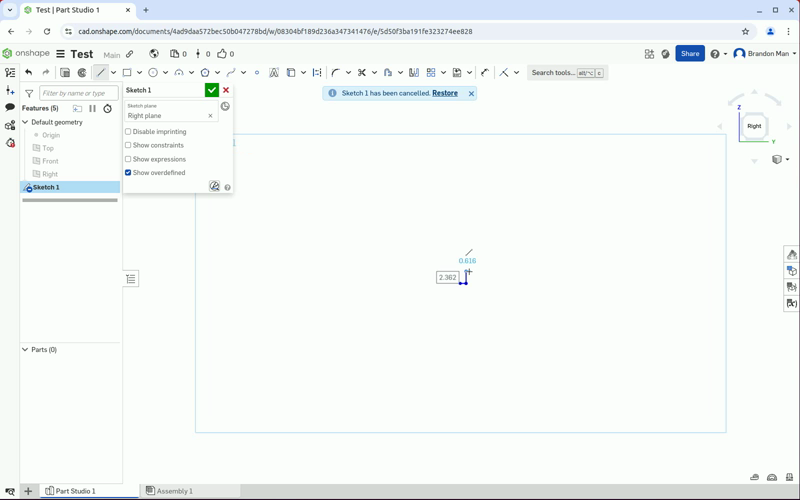
scroll(6)
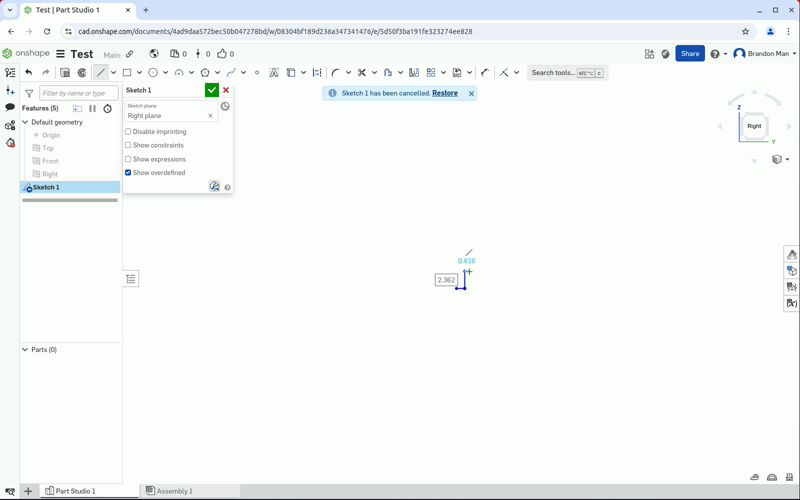
scroll(6)
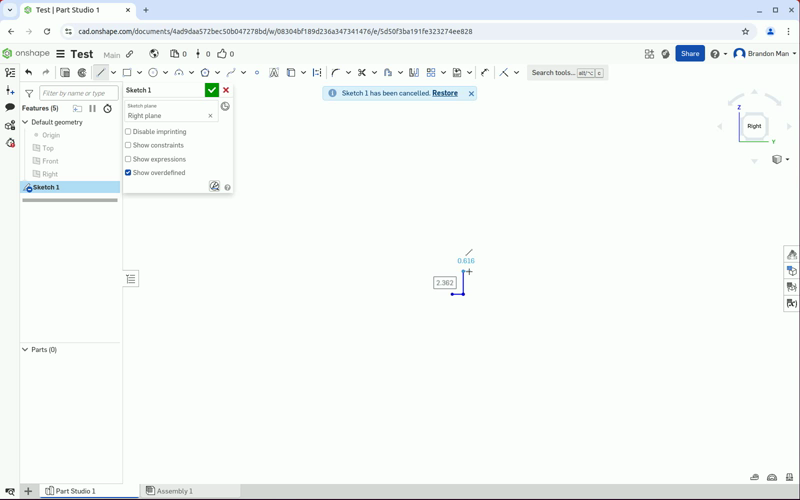
scroll(6)
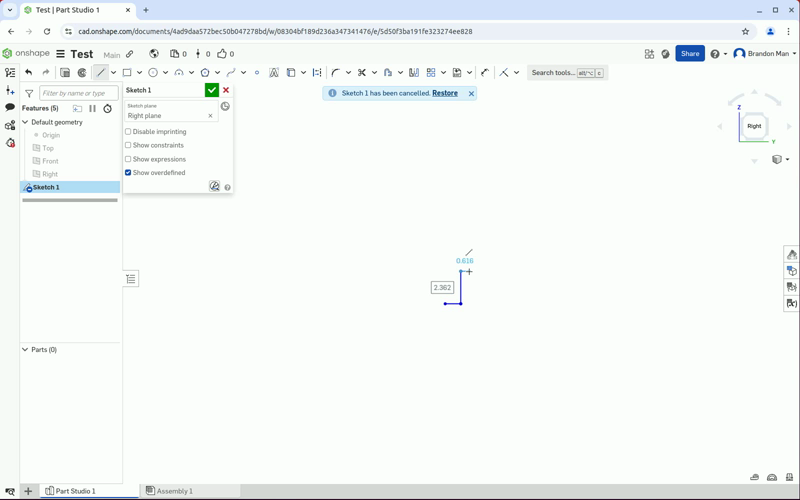
scroll(6)
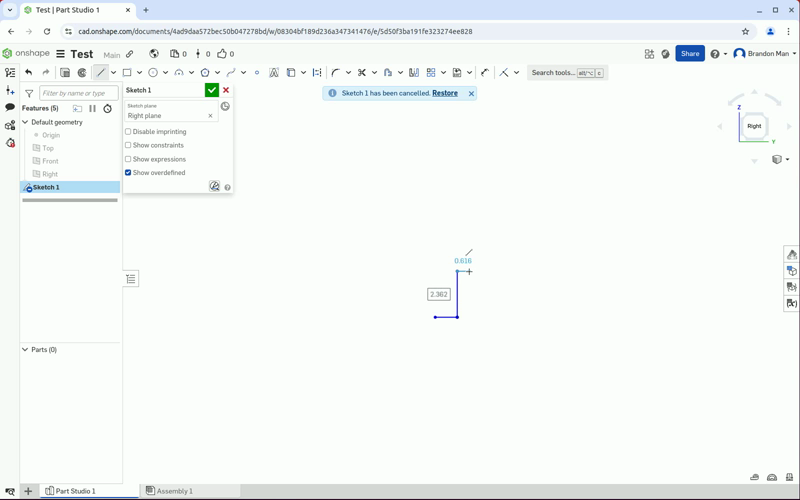
scroll(6)
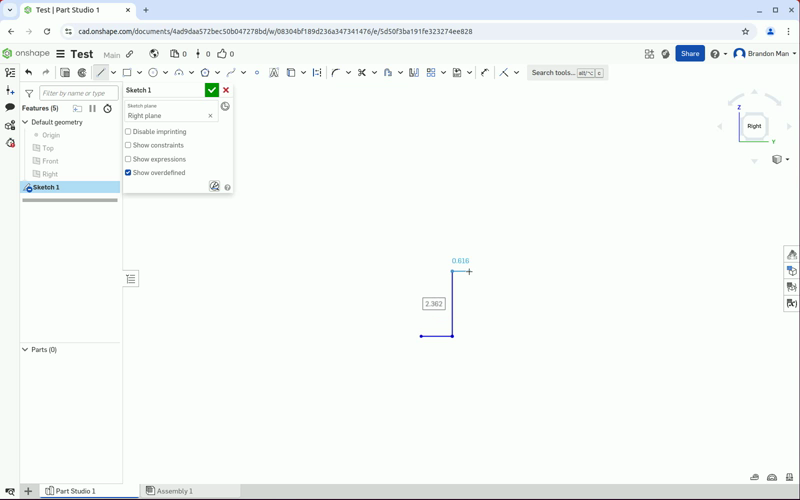
scroll(6)
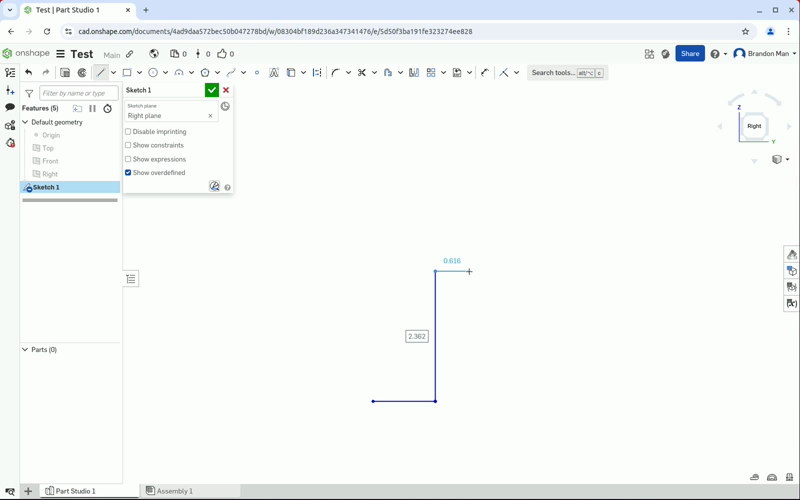
click(469, 271)
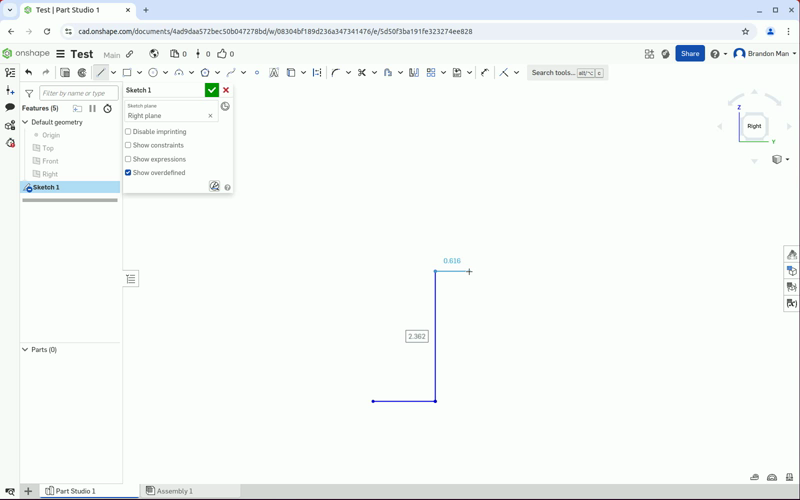
scroll(-6)
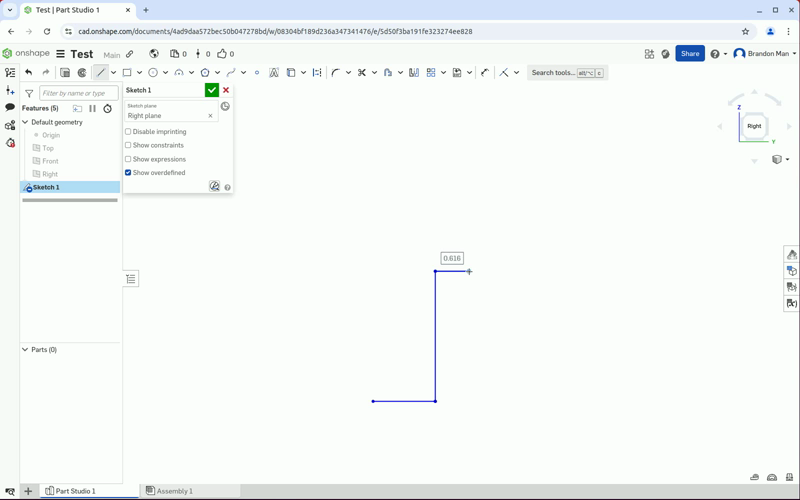
scroll(-6)
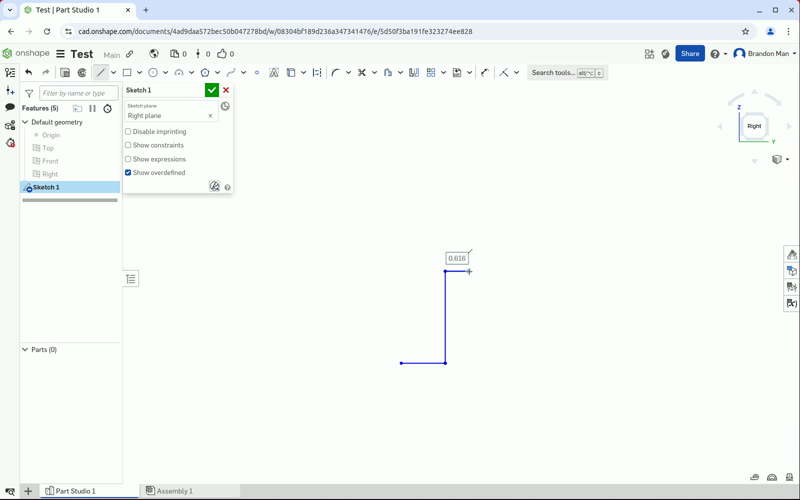
scroll(-6)
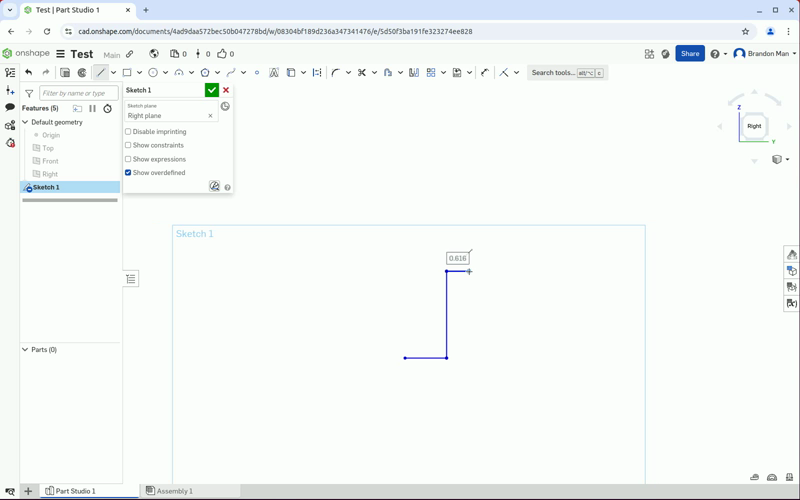
scroll(-6)
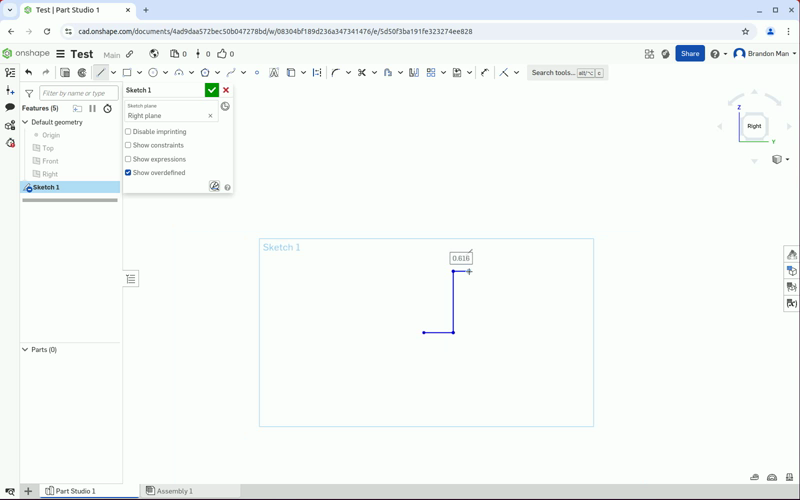
scroll(-6)
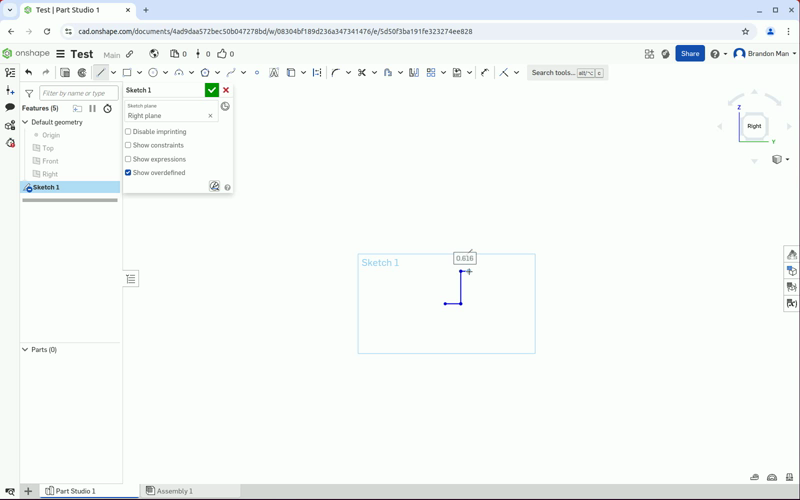
scroll(-6)
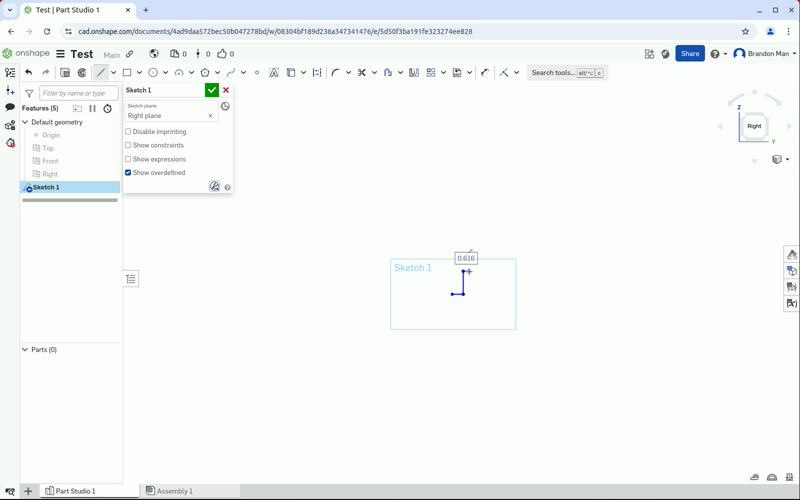
scroll(-6)
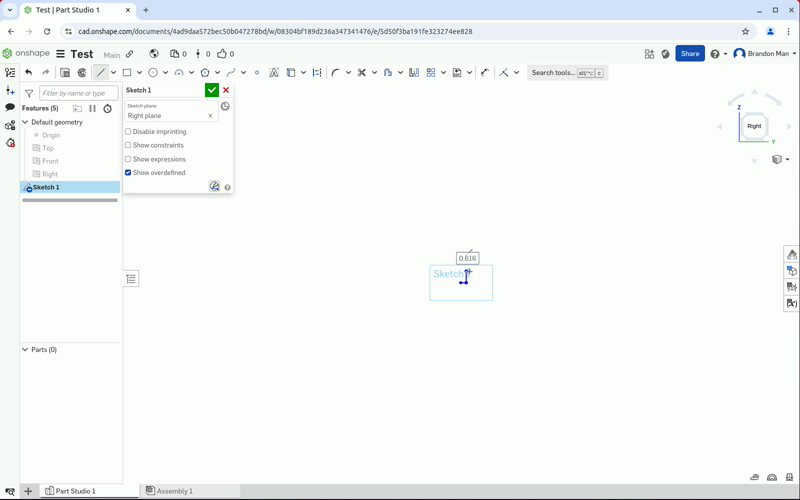
key_up(shift)
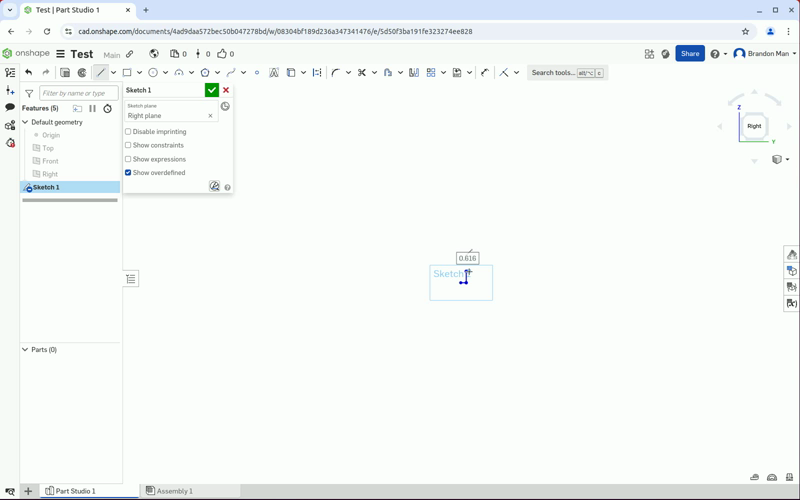
key_down(shift)
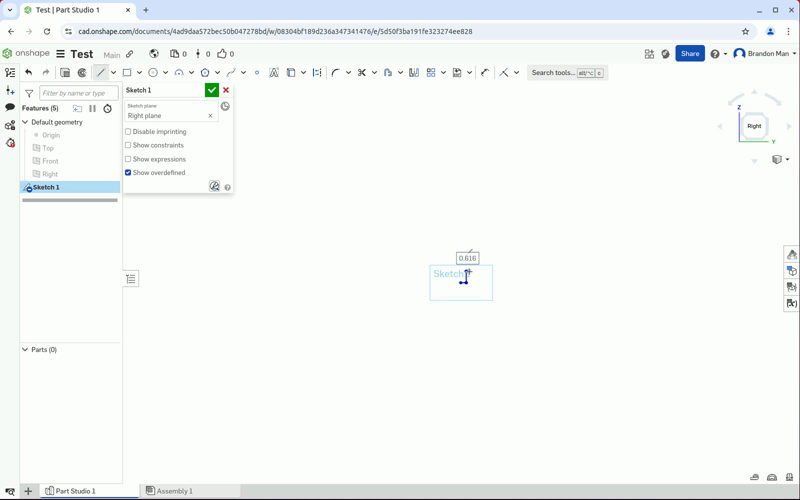
mouse_move(499, 271)
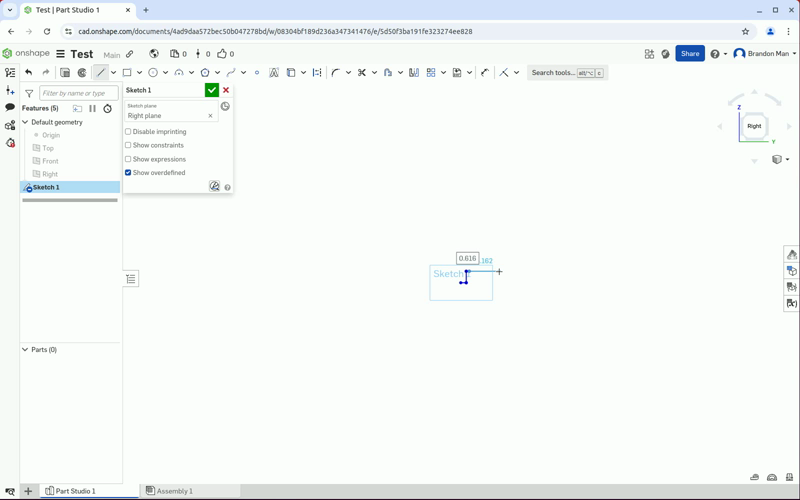
mouse_move(469, 259)
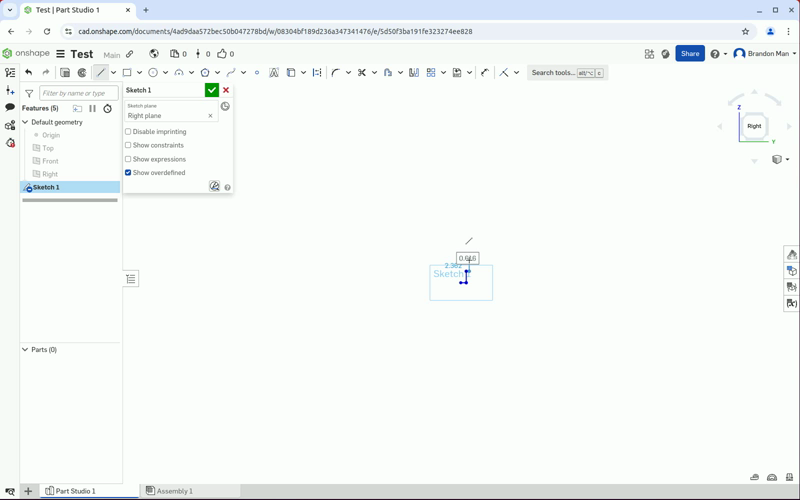
click(469, 259)
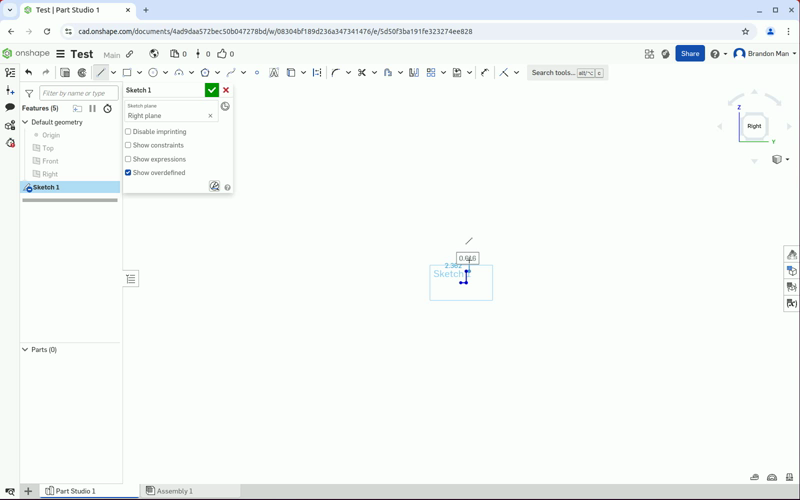
key_up(shift)
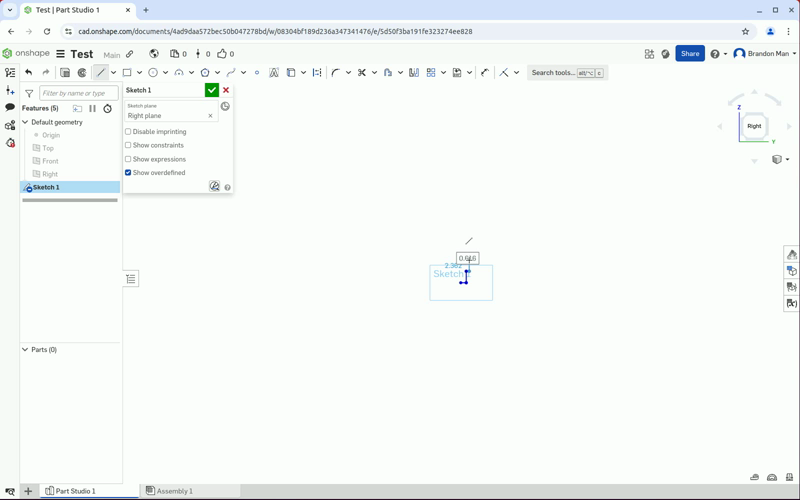
key_down(shift)
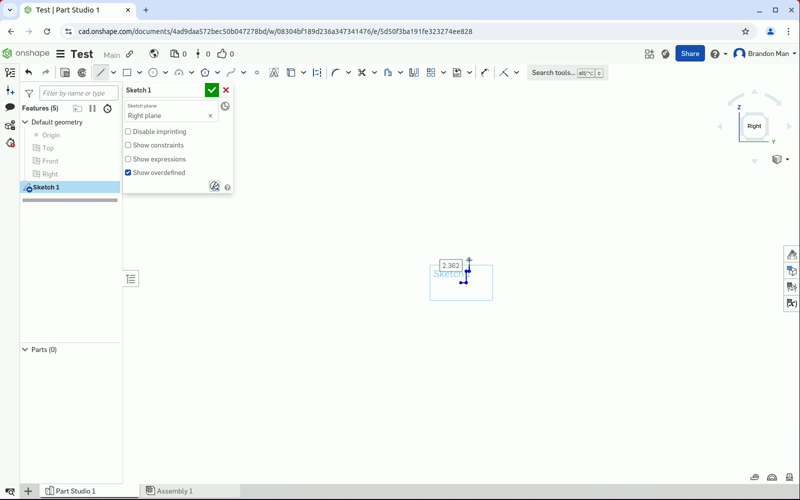
mouse_move(499, 259)
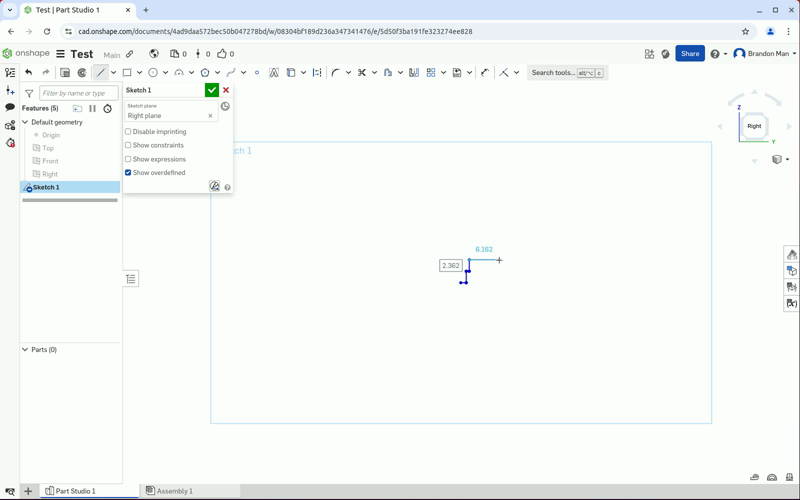
mouse_move(460, 259)
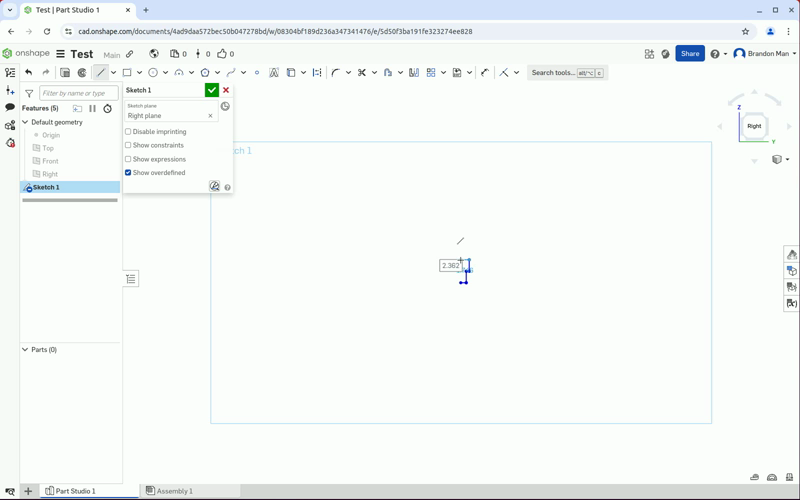
click(460, 259)
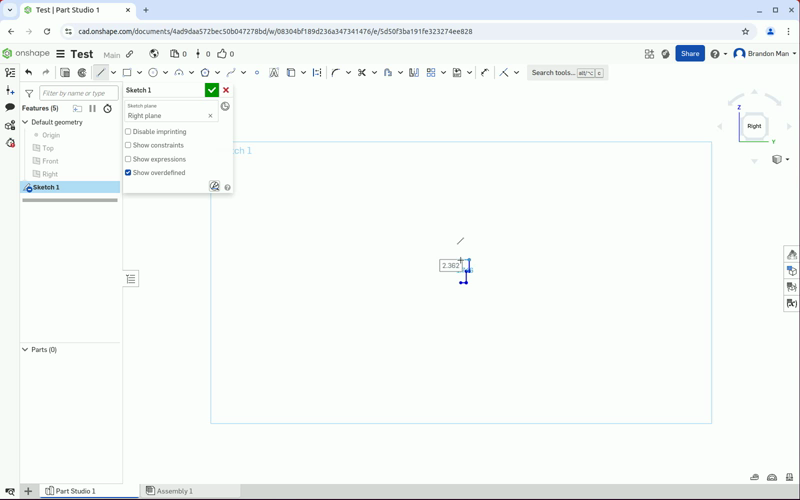
key_up(shift)
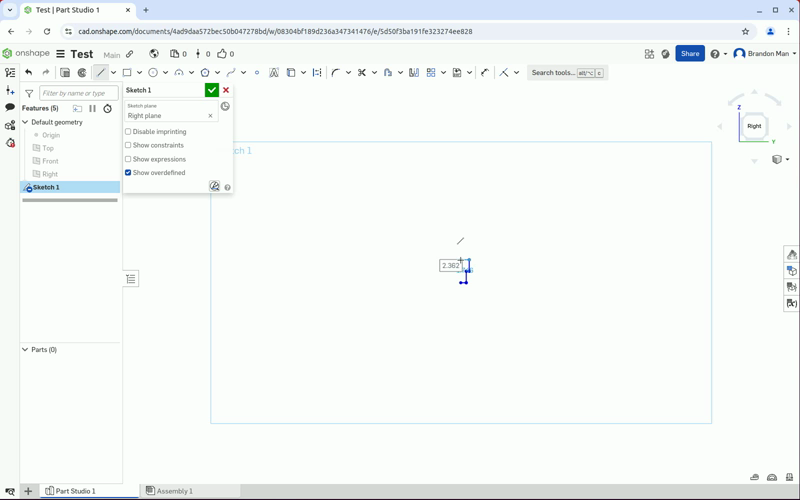
mouse_move(490, 259)
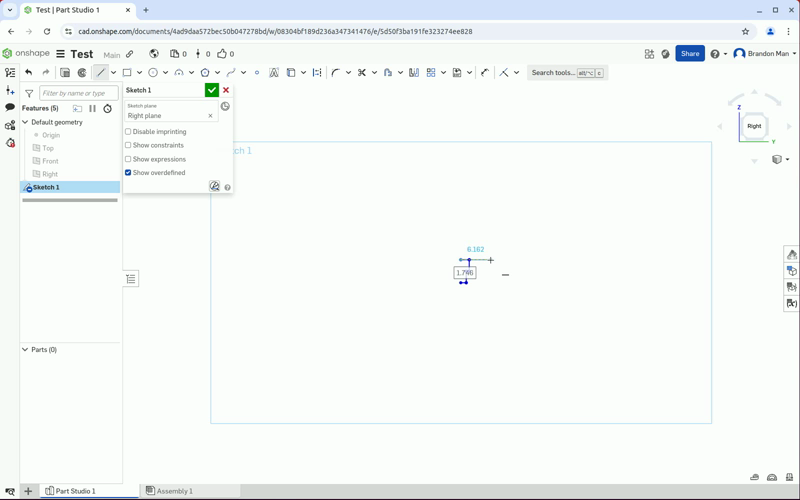
key_down(shift)
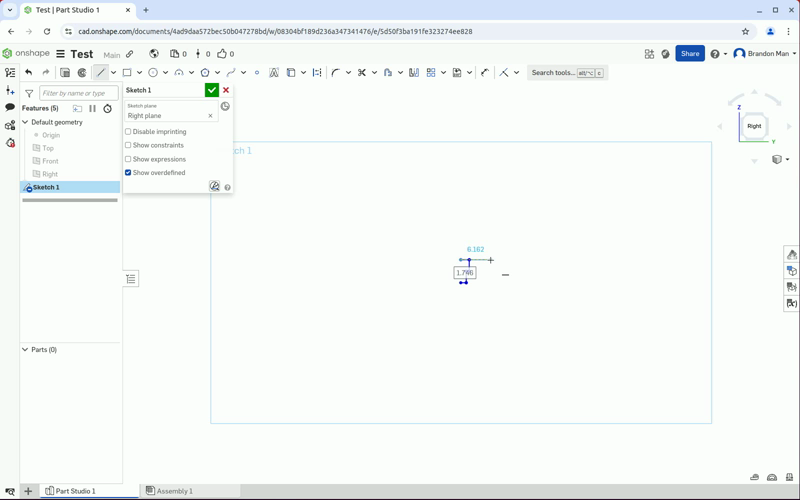
mouse_move(460, 282)
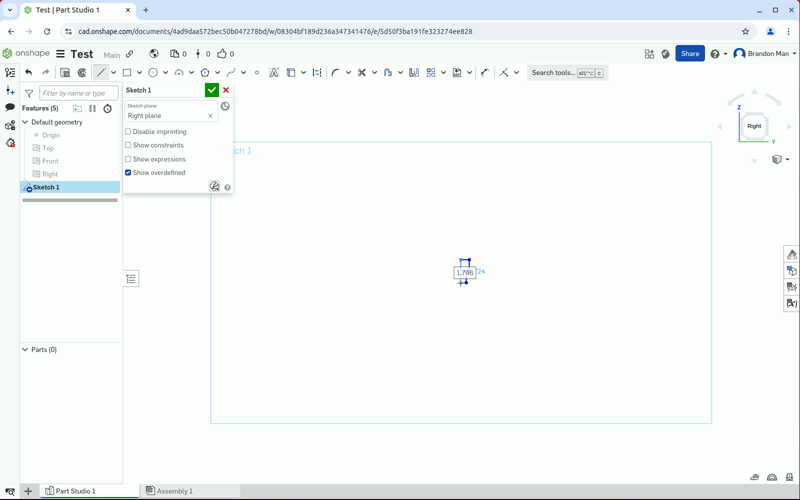
key_up(shift)
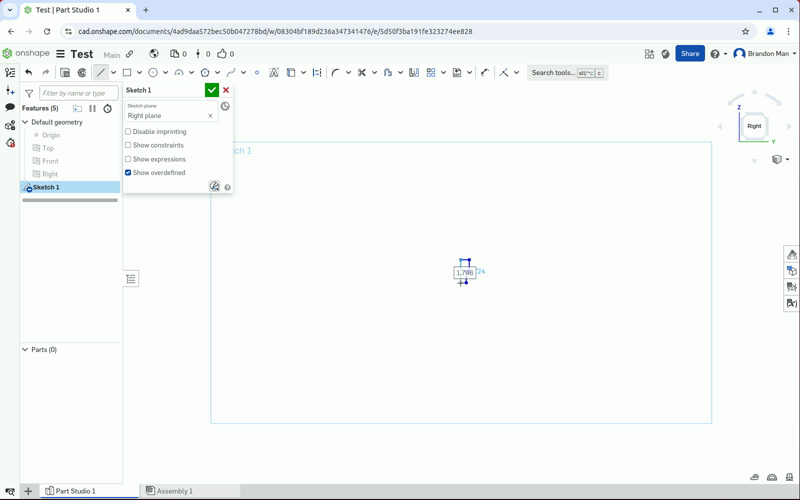
click(460, 282)
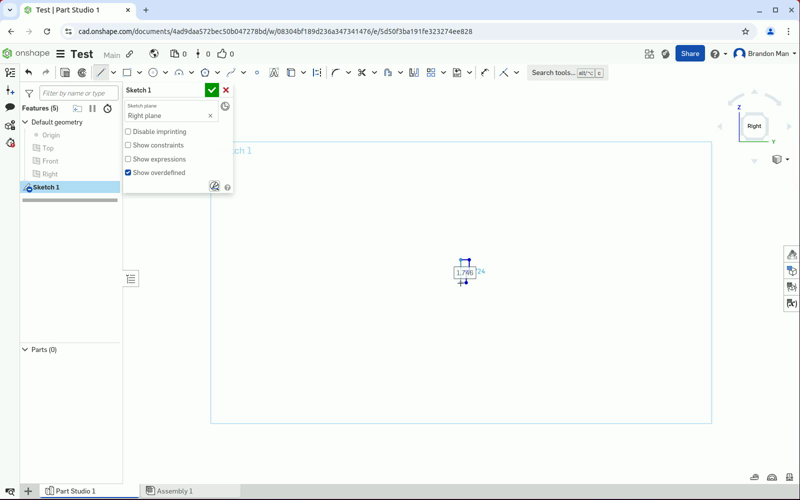
key(esc)
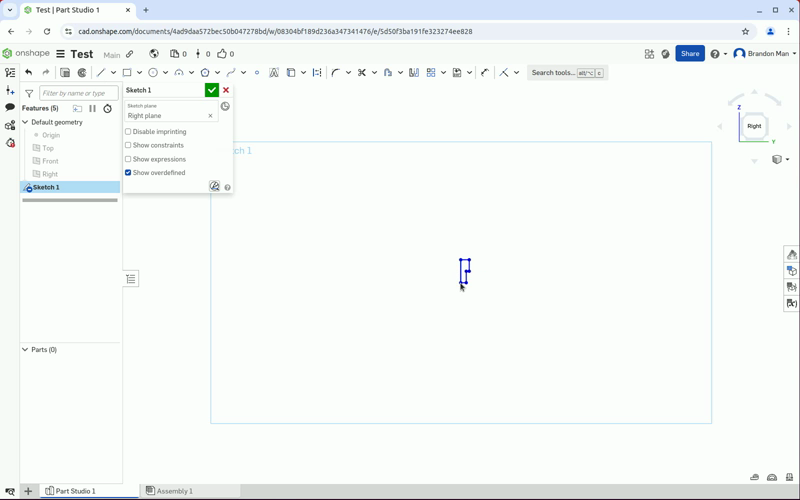
mouse_move(462, 267)
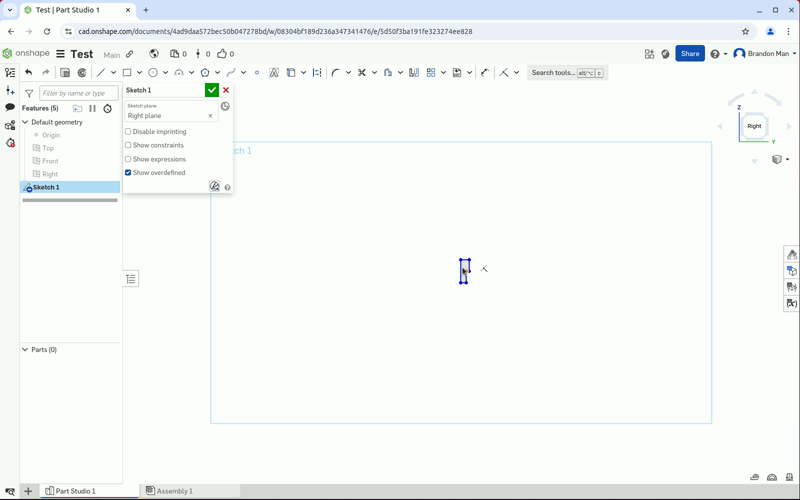
scroll(6)
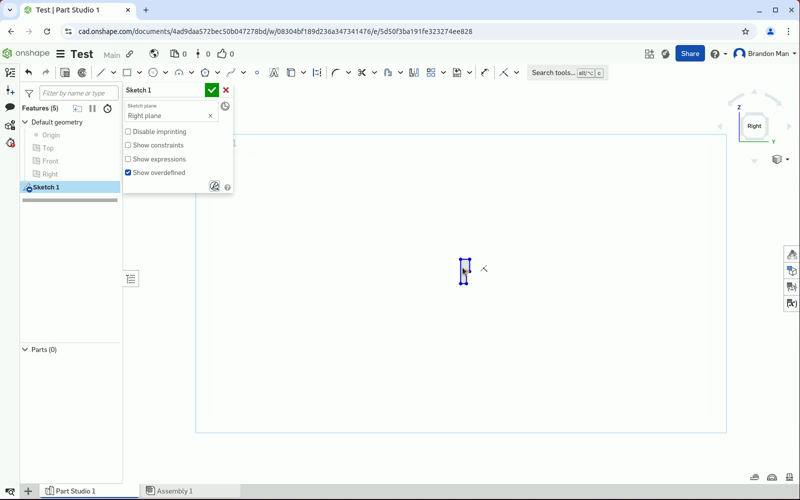
scroll(6)
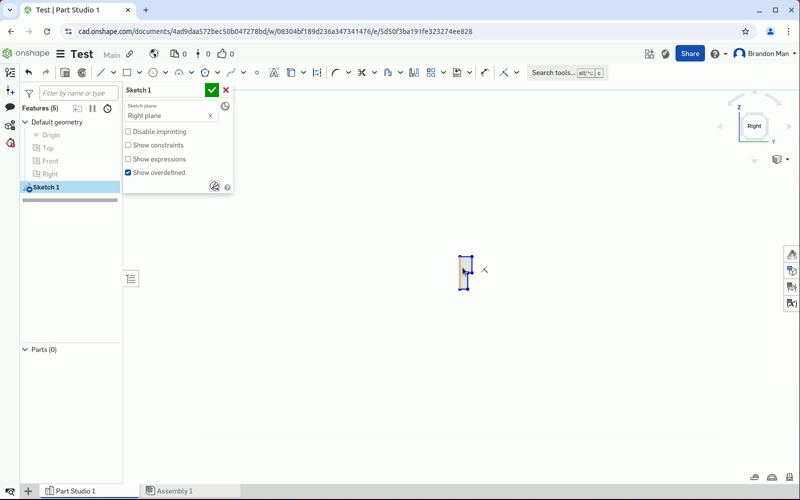
scroll(6)
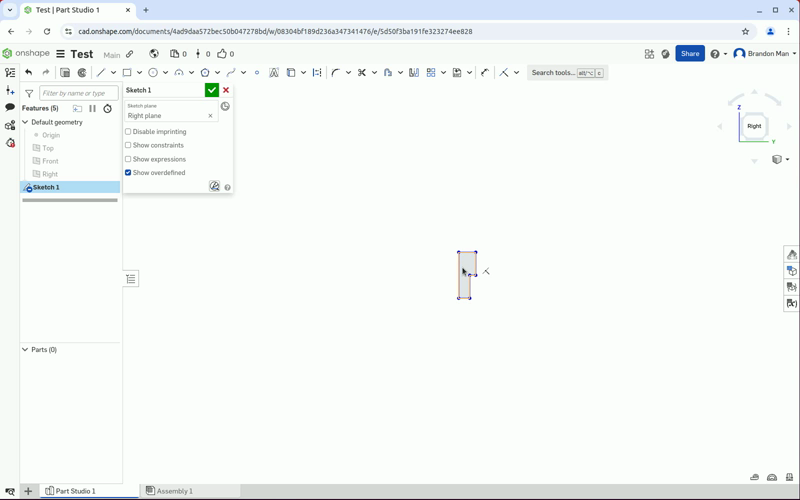
scroll(6)
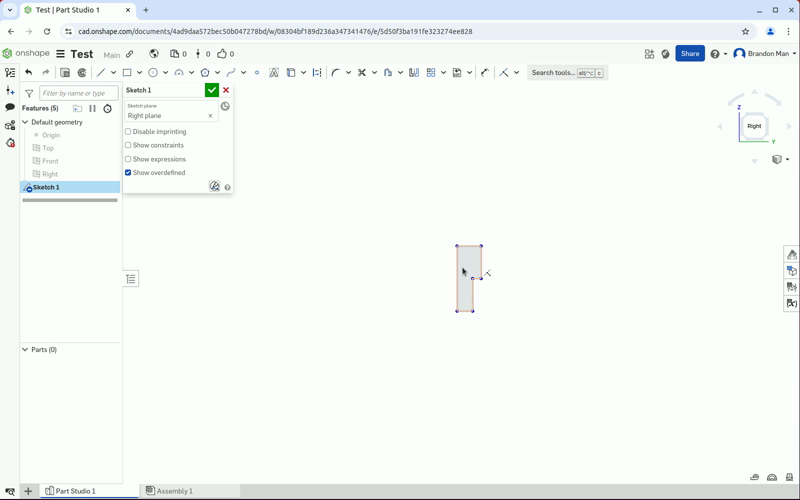
scroll(6)
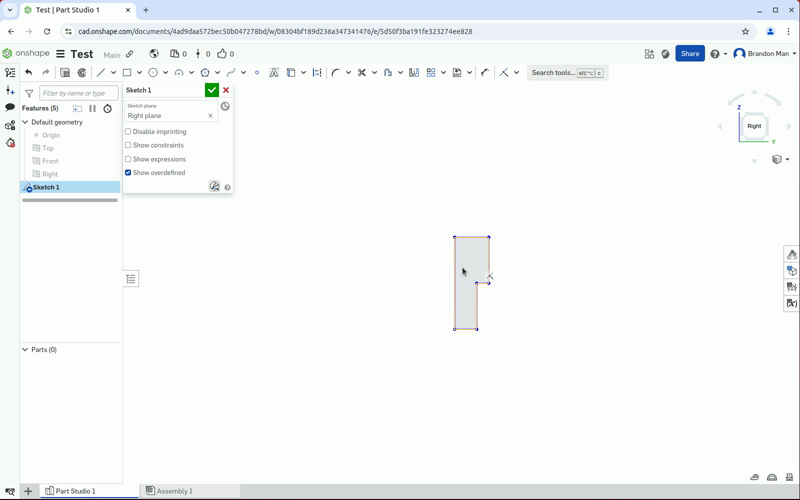
scroll(6)
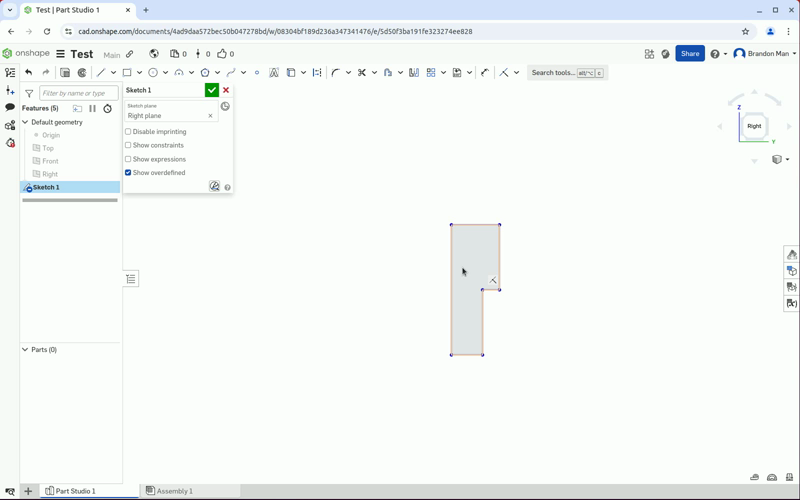
scroll(6)
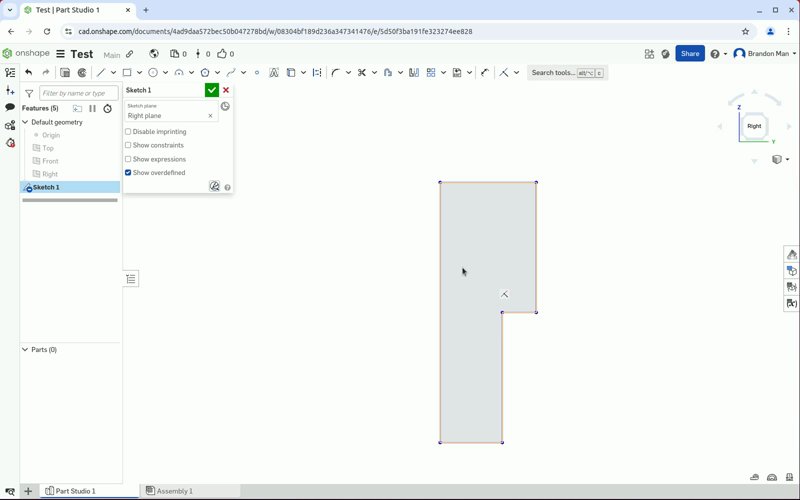
click(462, 267)
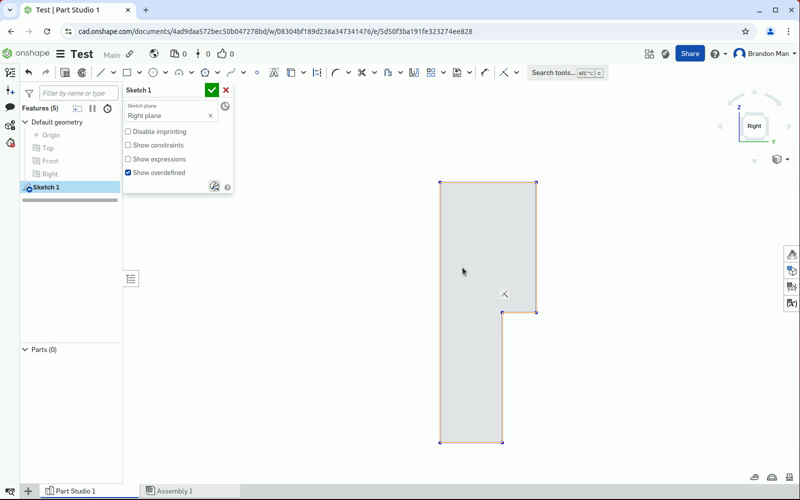
scroll(-6)
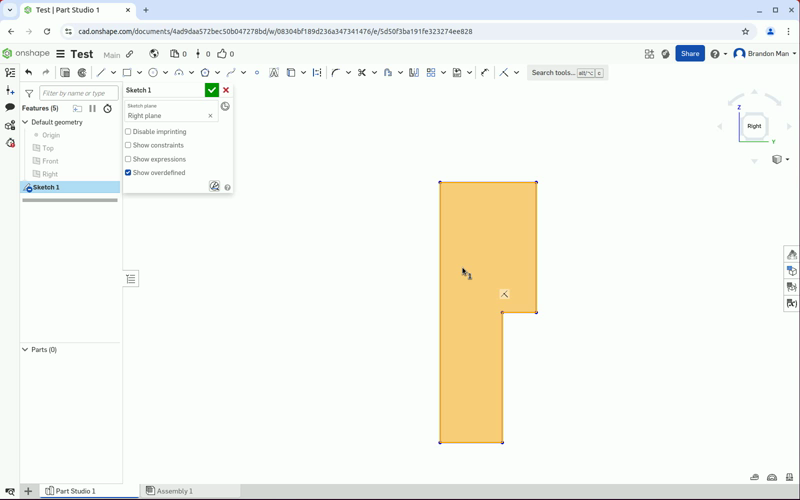
scroll(-6)
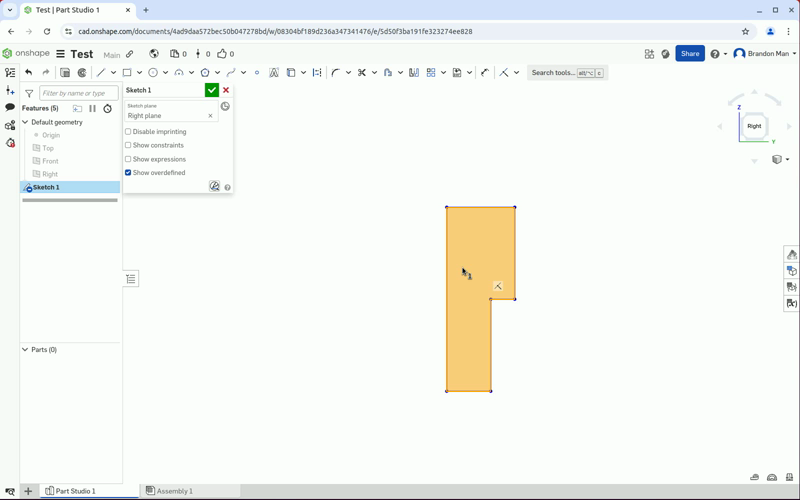
scroll(-6)
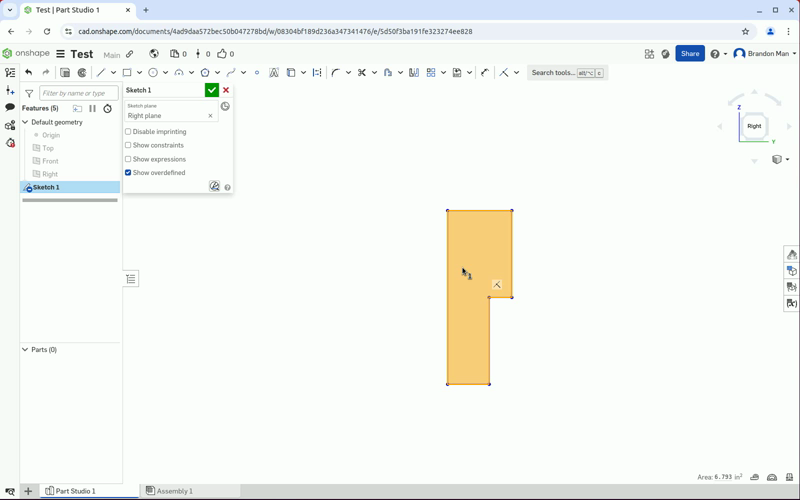
scroll(-6)
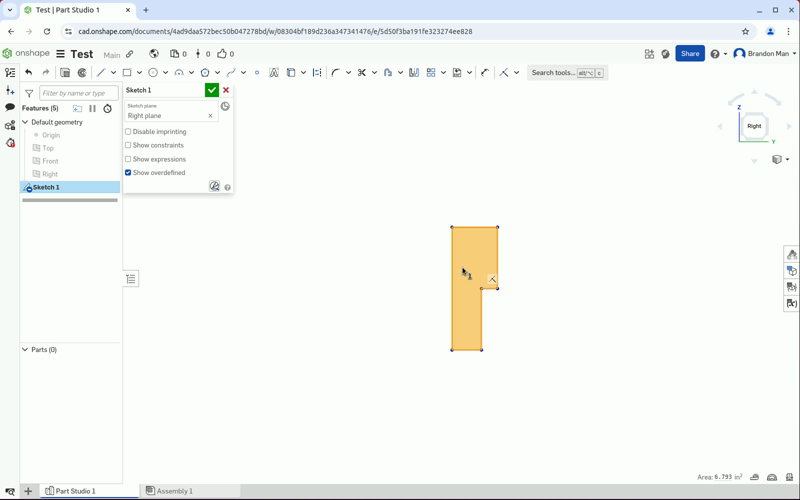
scroll(-6)
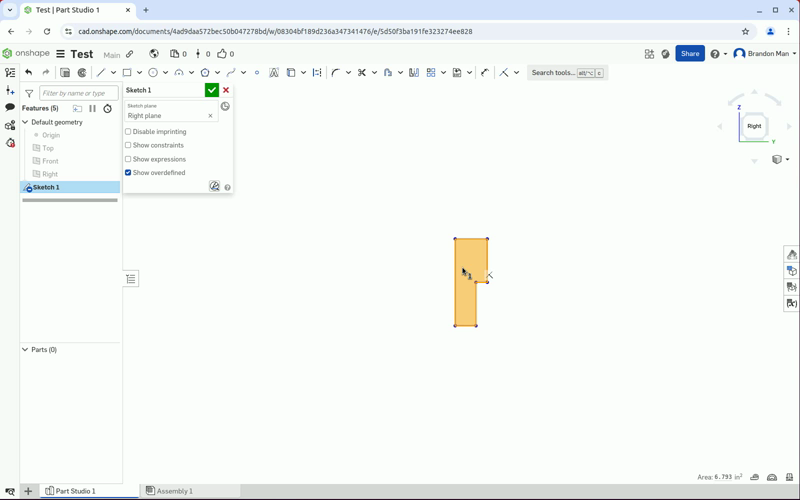
scroll(-6)
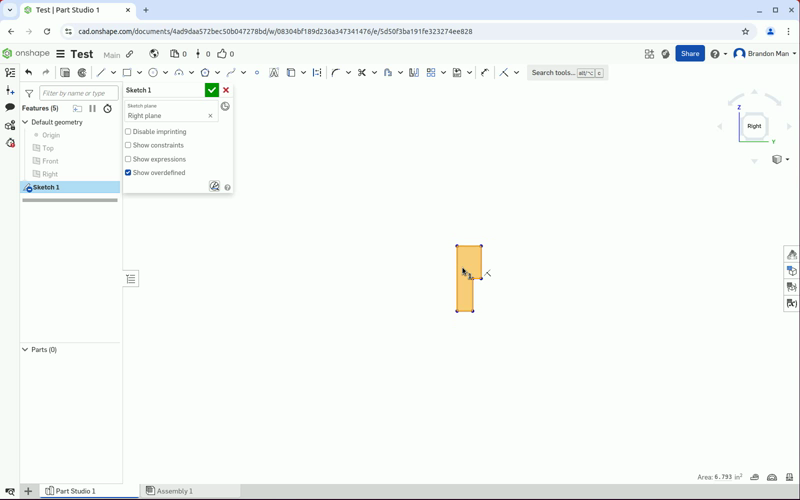
scroll(-6)
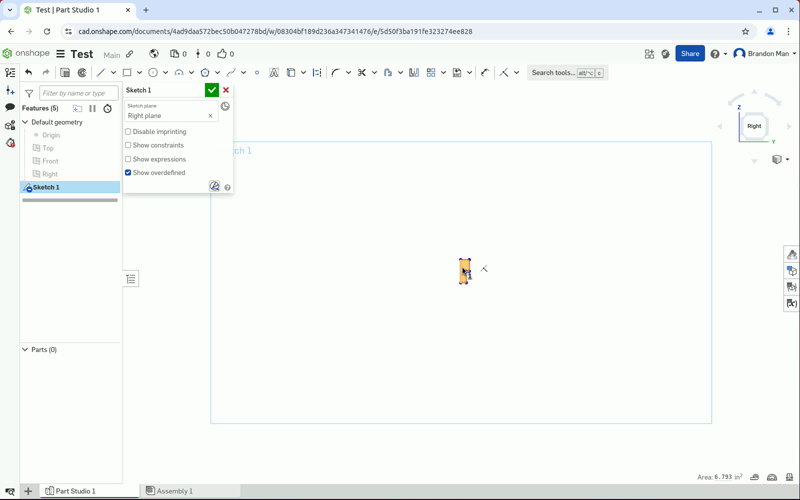
mouse_move(73, 352)
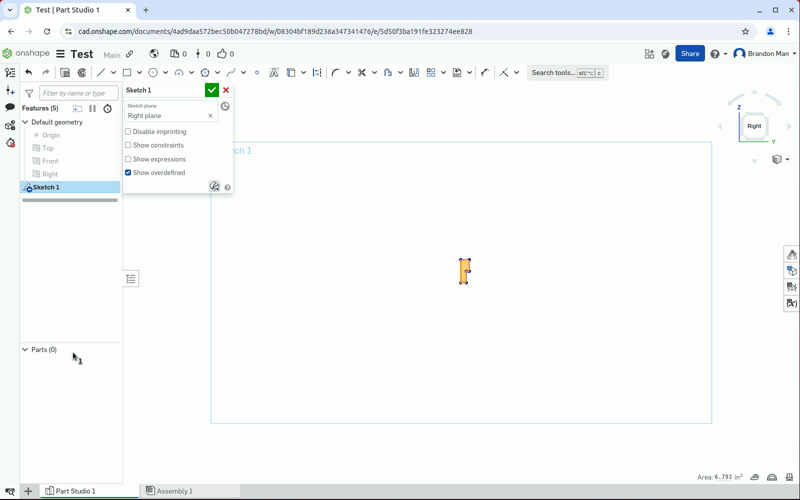
key(shift+y)
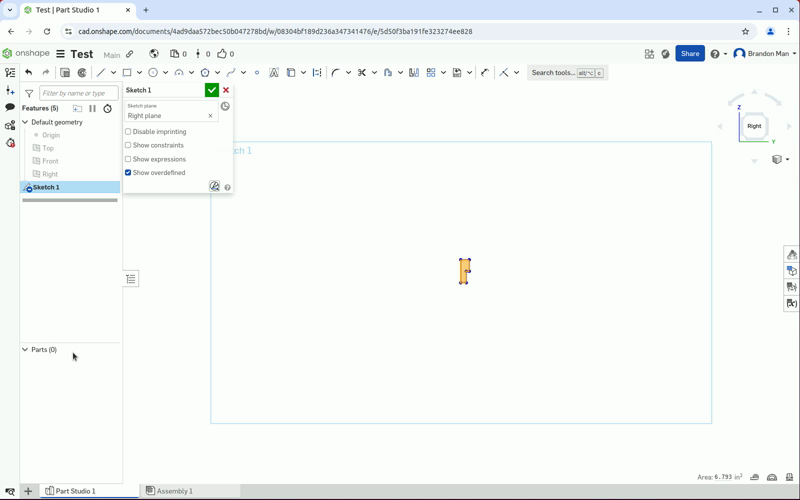
key(shift+e)
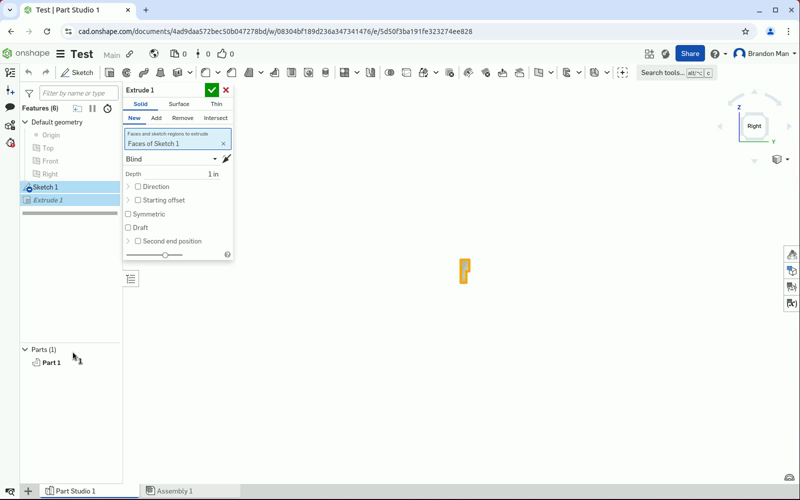
mouse_move(143, 106)
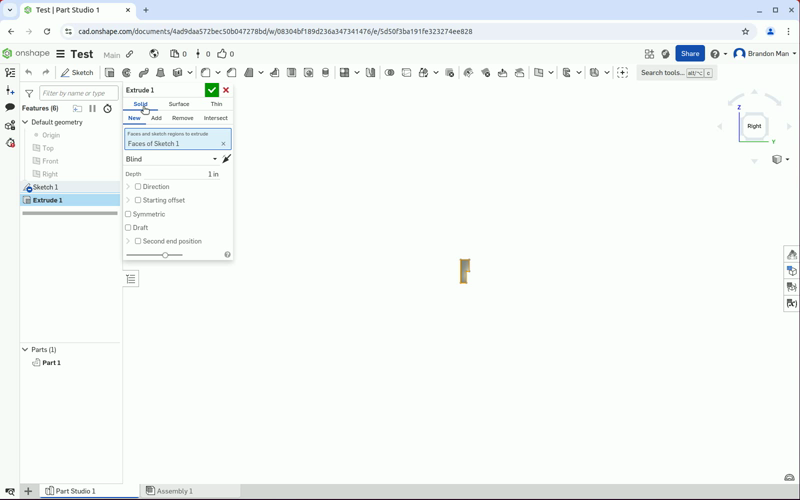
click(143, 106)
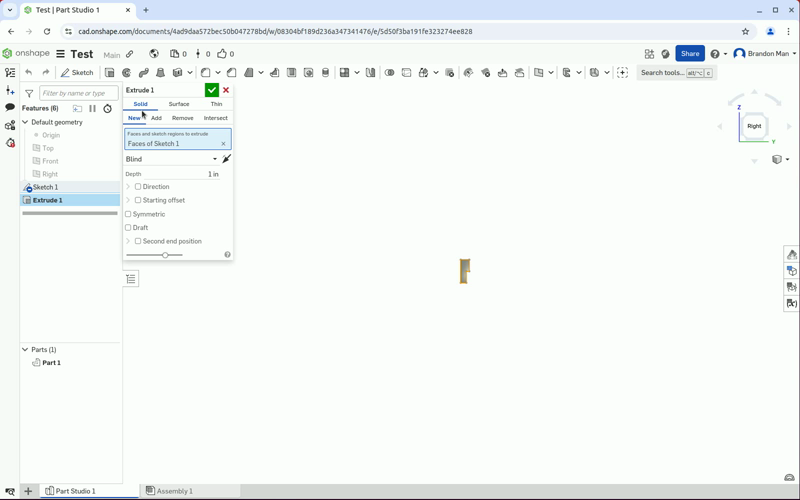
mouse_move(137, 120)
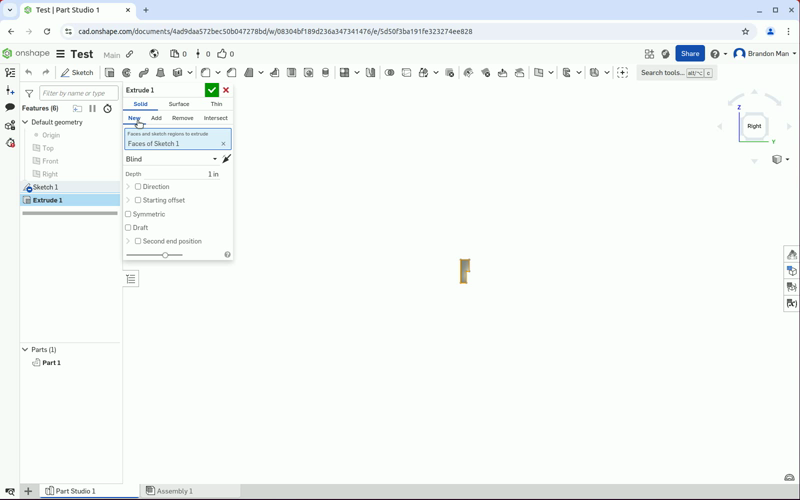
click(137, 120)
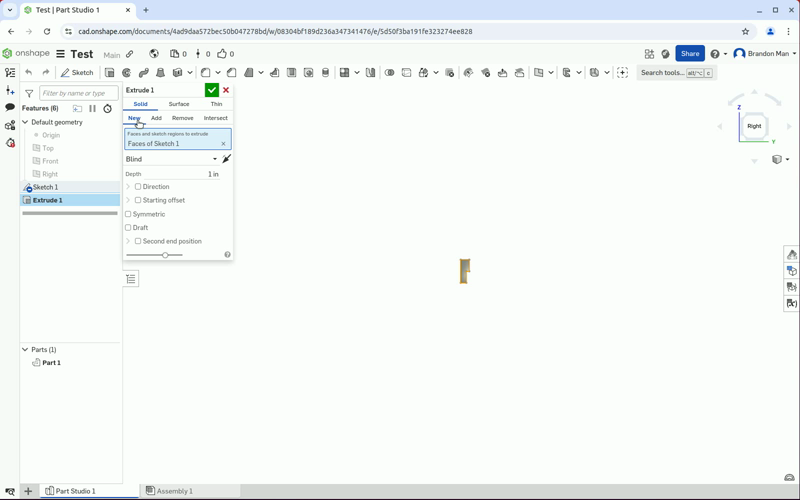
key(tab, 4)
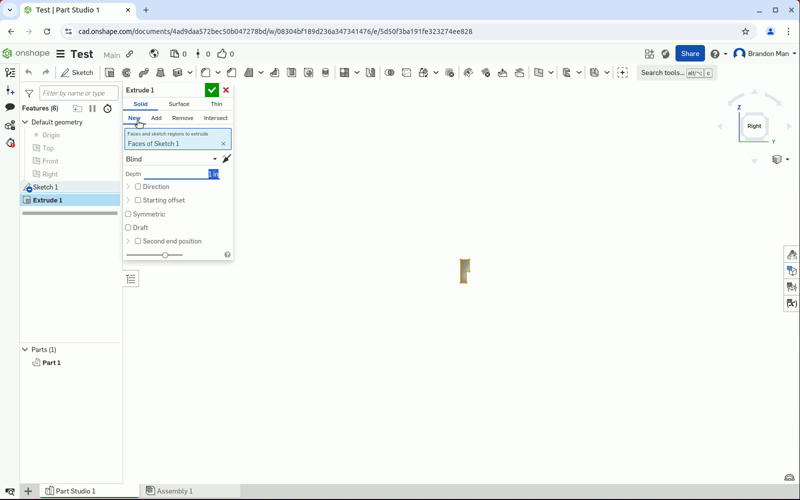
text(15.165)
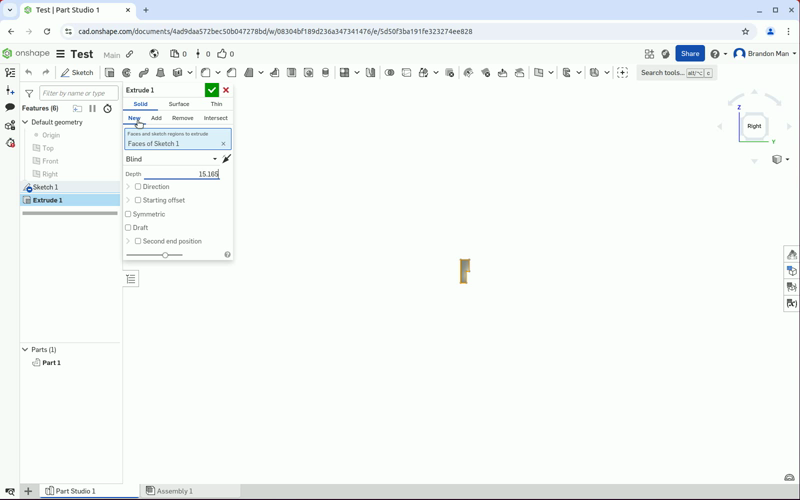
key(enter)
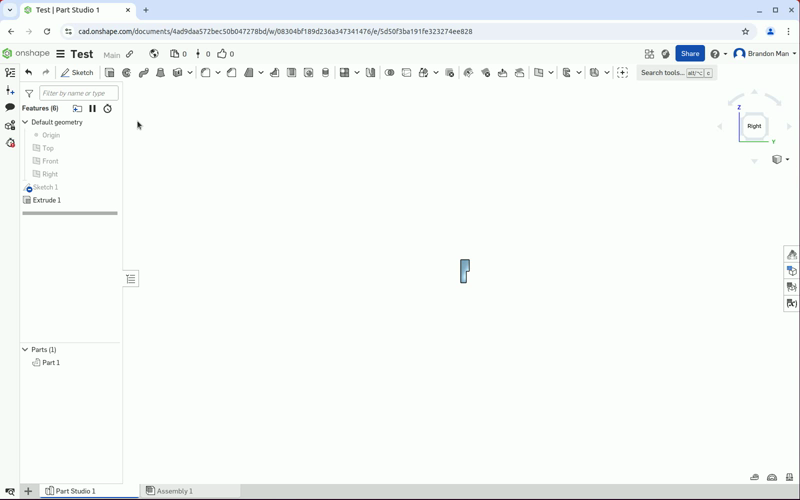
key(shift+h)
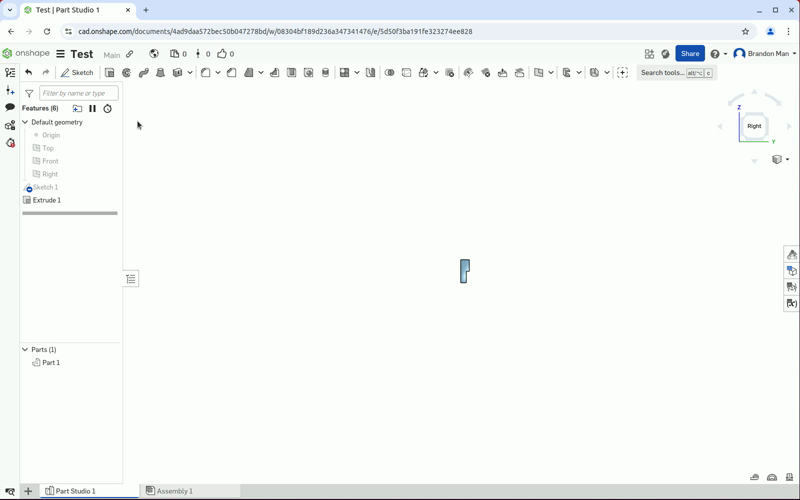
key(shift+h)
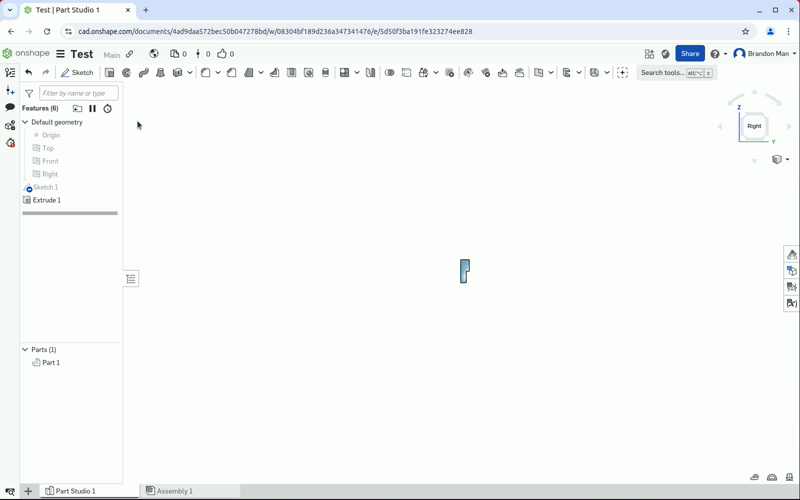
mouse_move(73, 189)
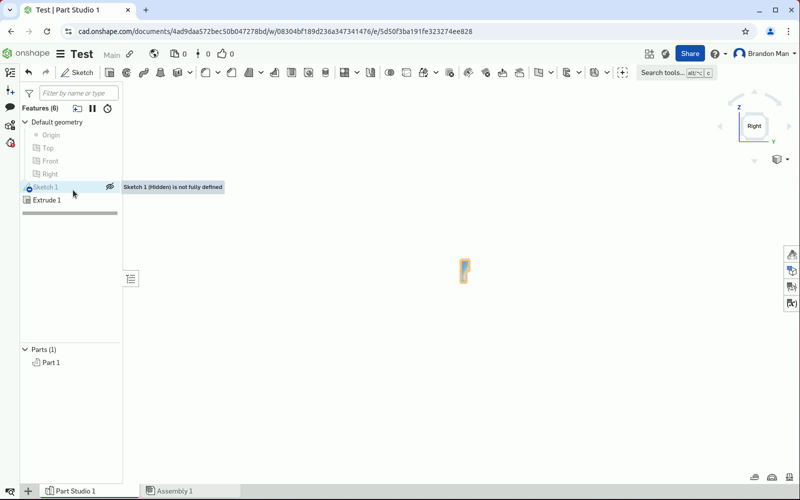
click(73, 189)
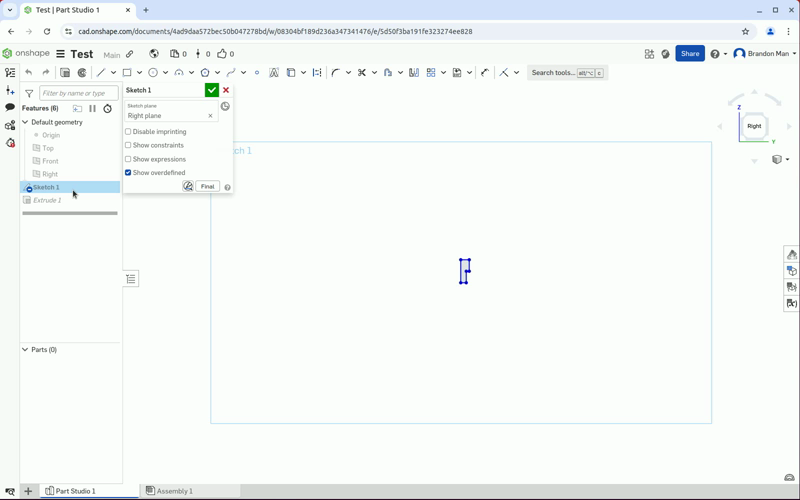
mouse_move(229, 92)
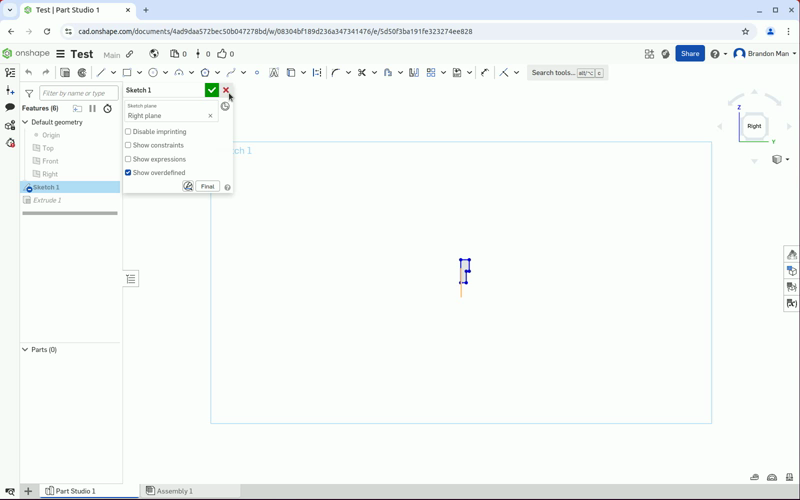
click(229, 92)
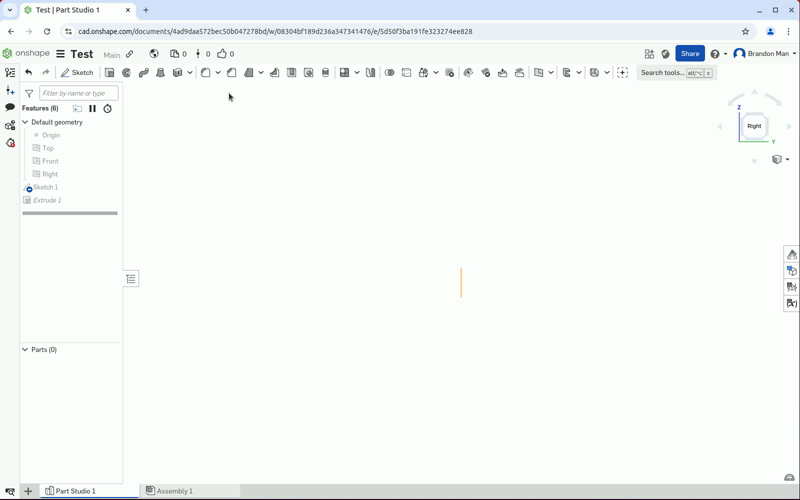
mouse_move(73, 352)
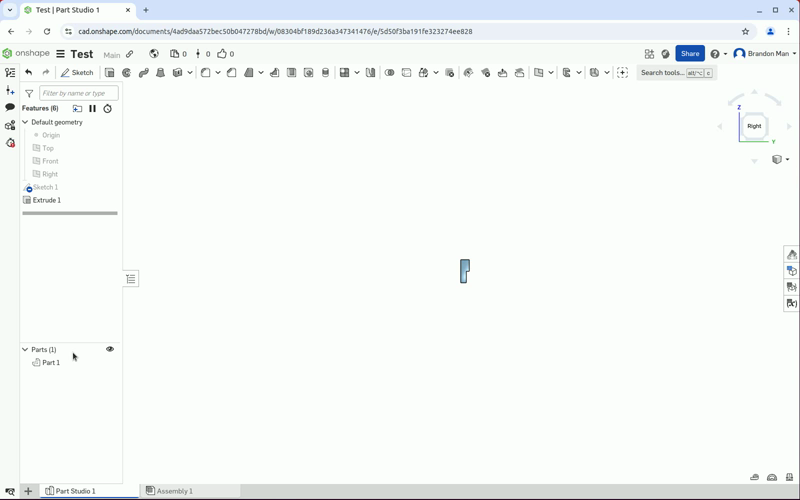
key(y)
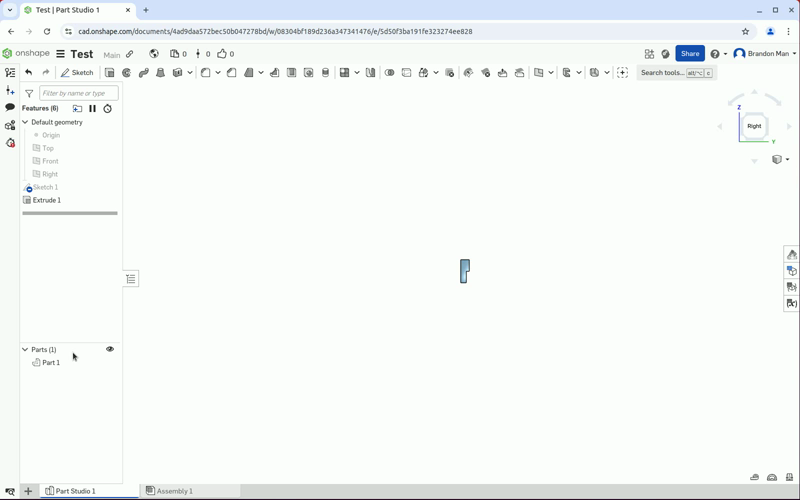
key(shift+p)
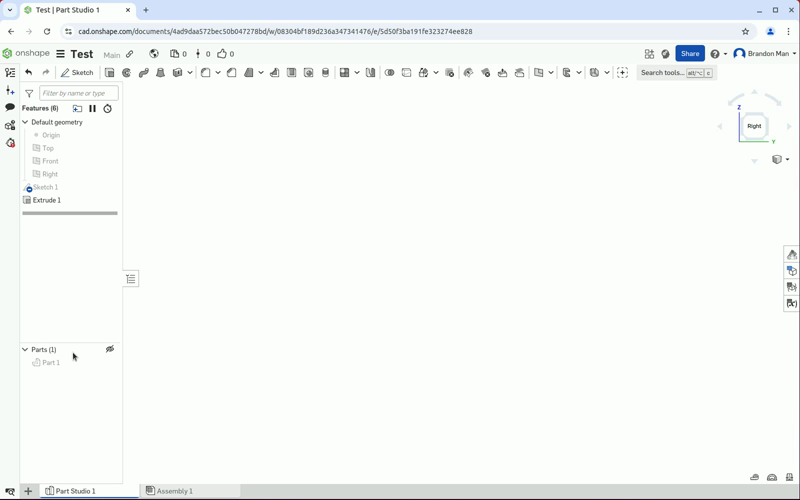
key(space)
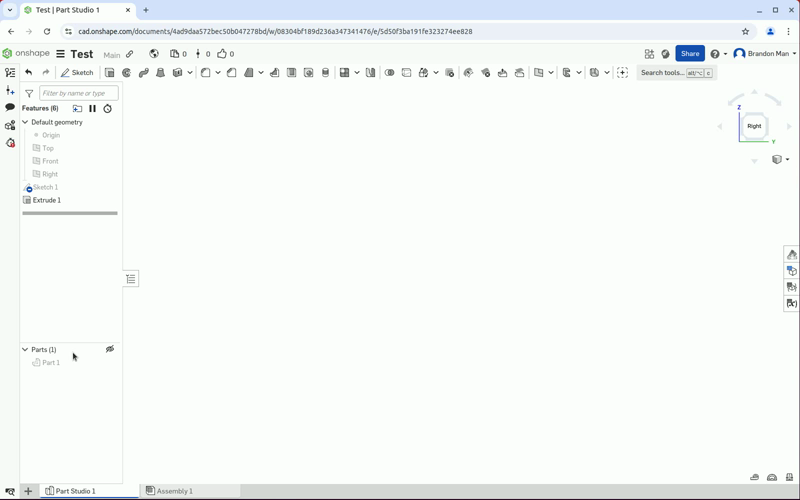
key_down(shift)
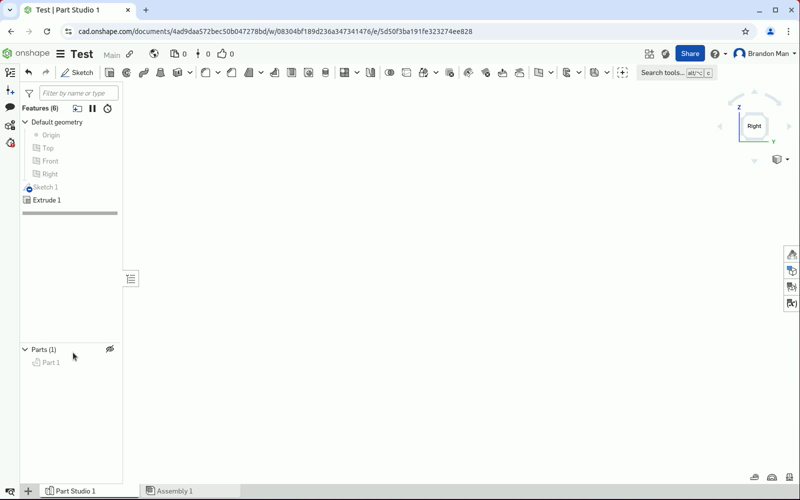
key(right)
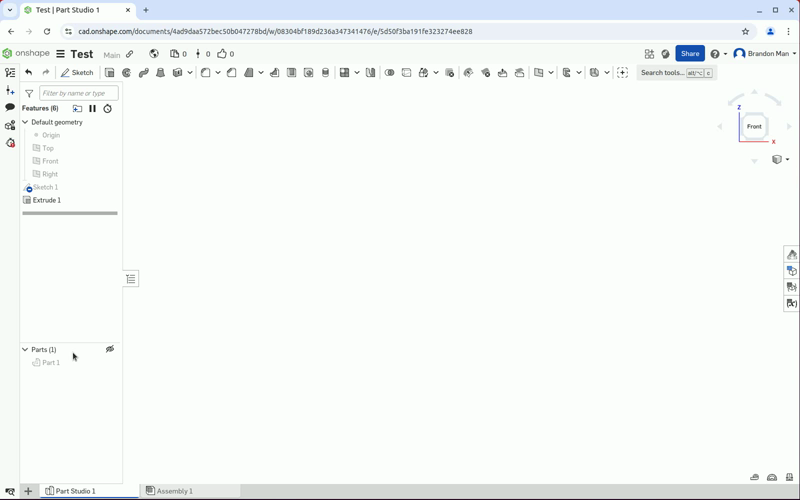
key_up(shift)
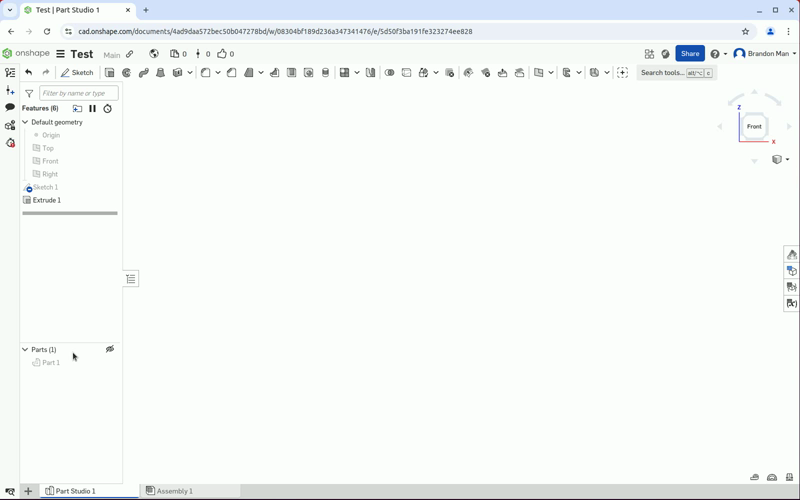
key(space)
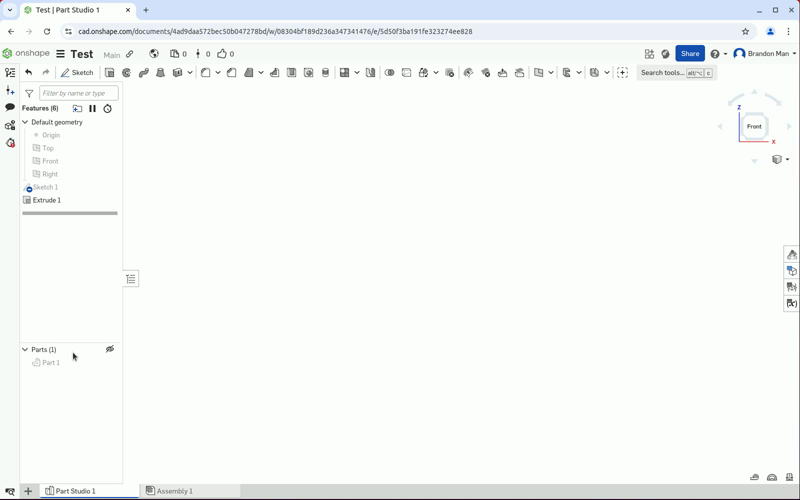
key_down(shift)
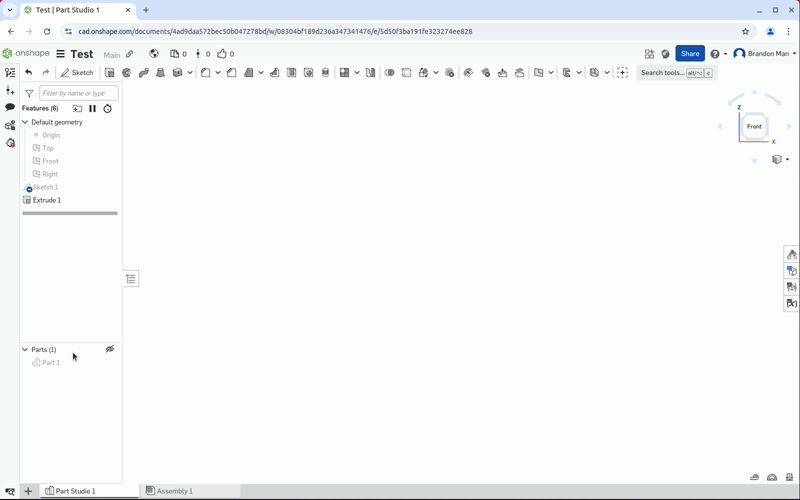
key(down)
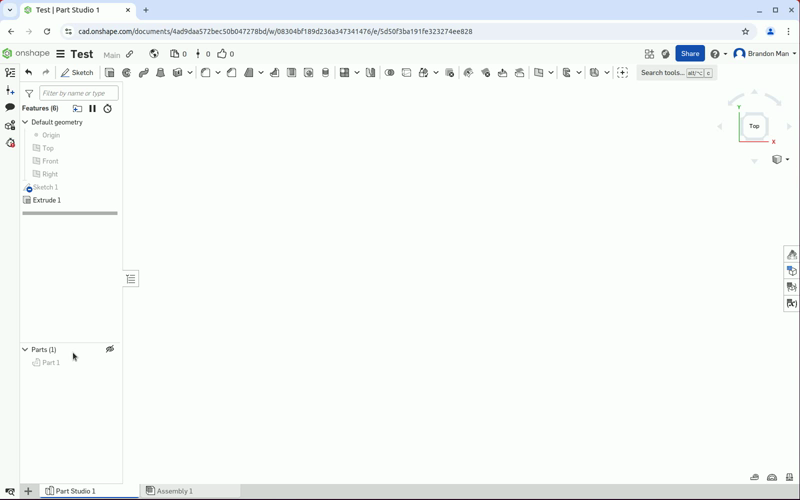
key_up(shift)
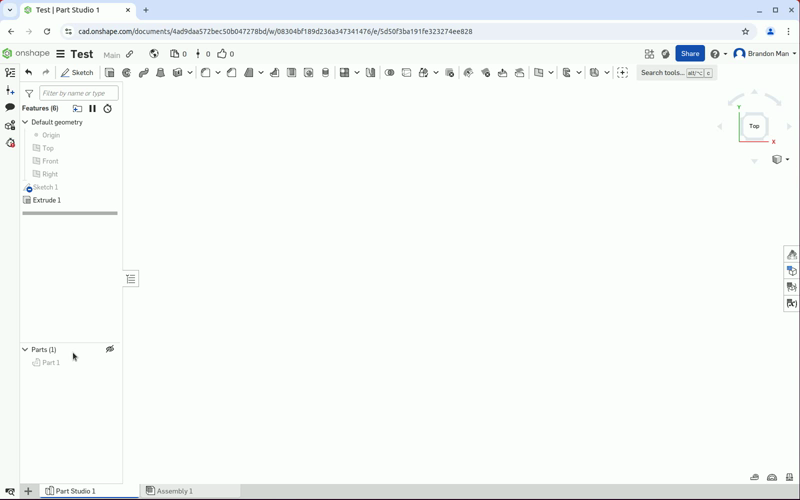
mouse_move(73, 352)
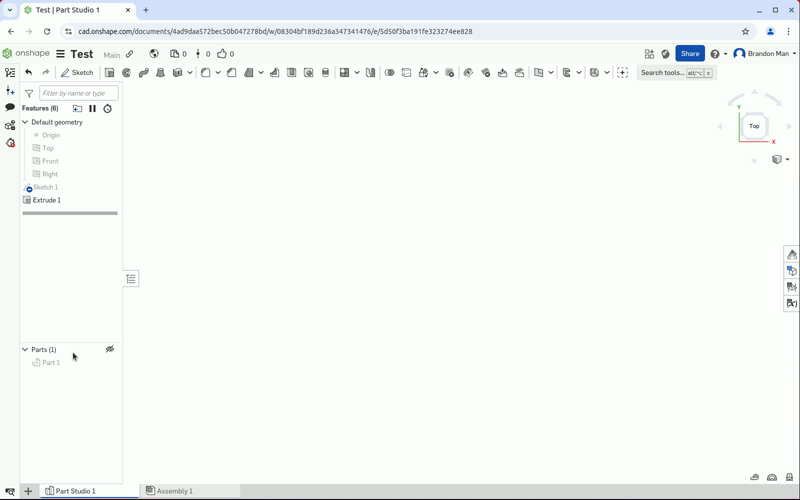
key(shift+y)
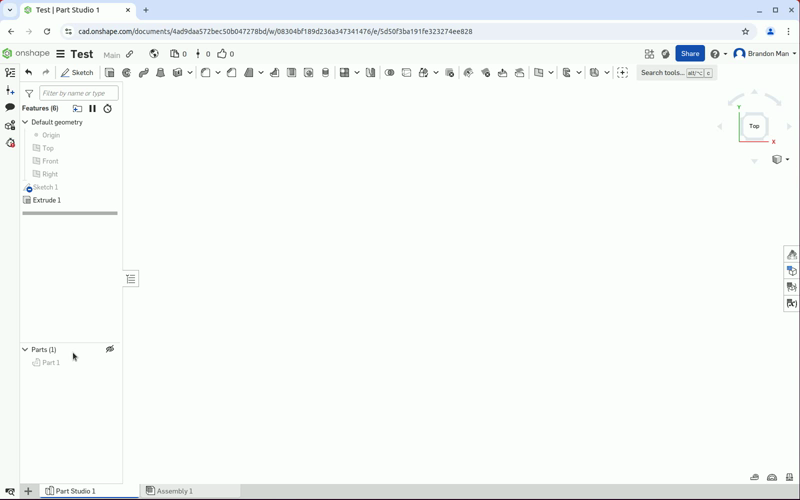
key(shift+s)
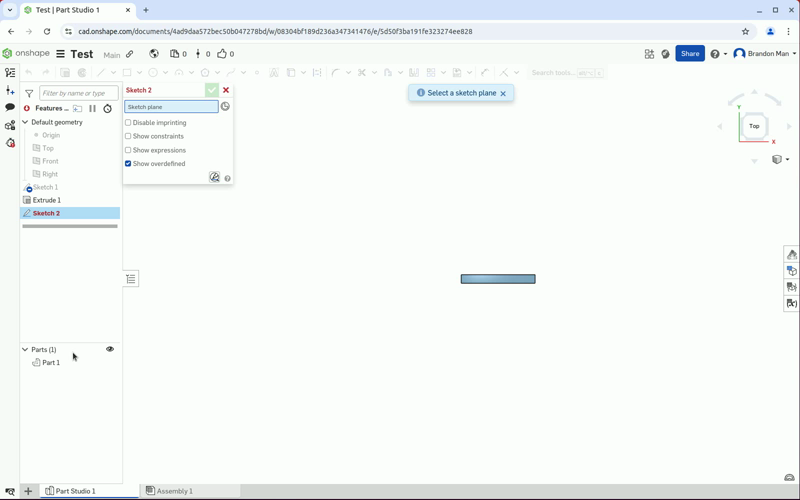
mouse_move(73, 150)
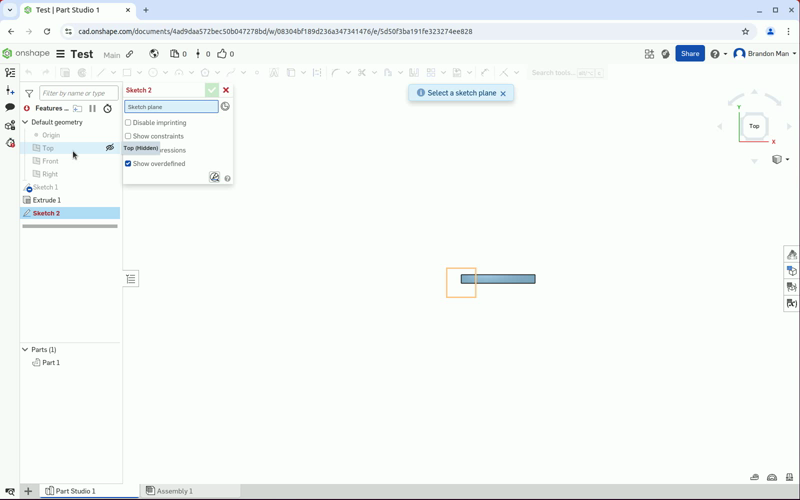
click(73, 150)
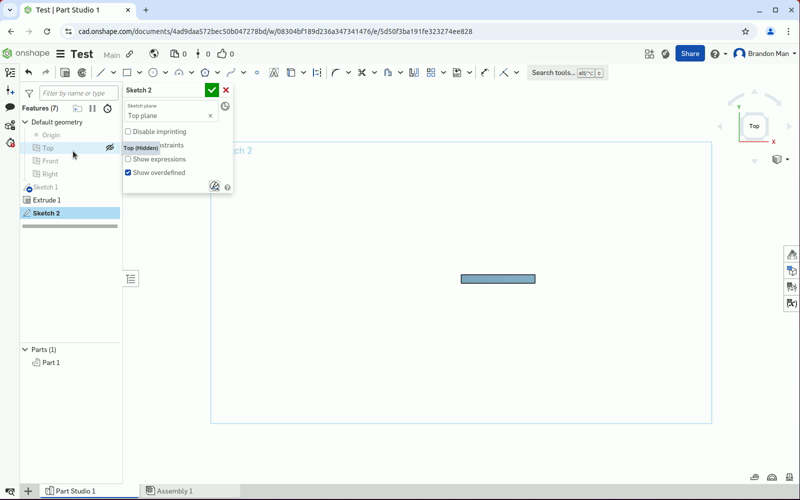
mouse_move(73, 352)
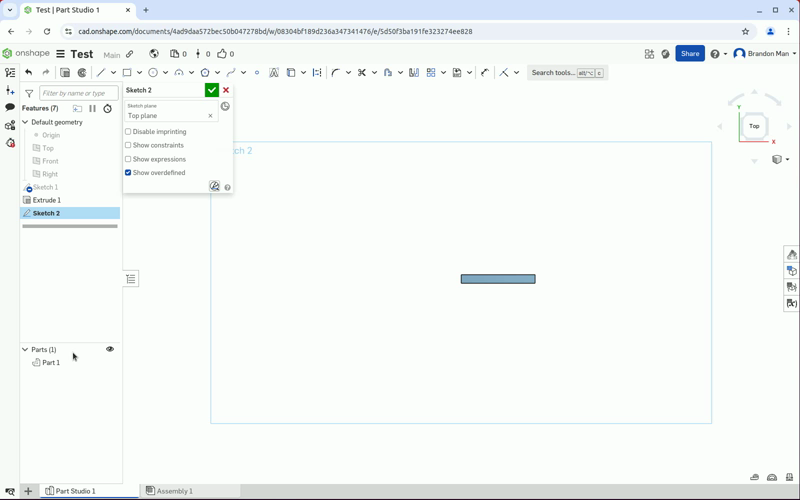
key(y)
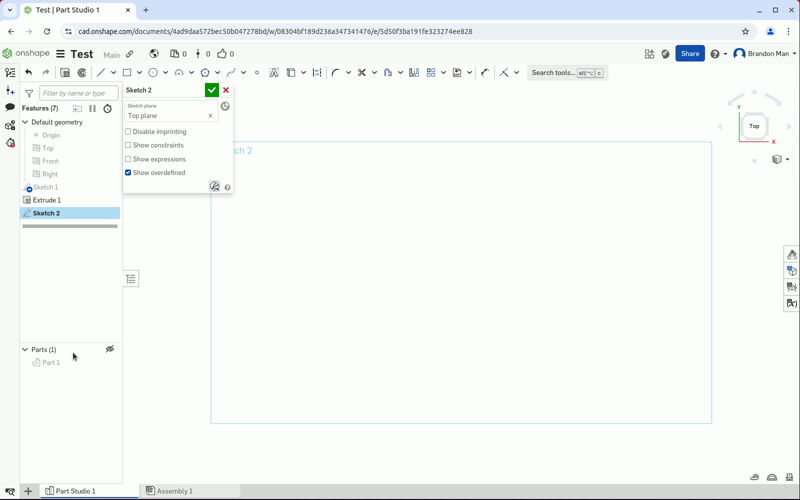
key(l)
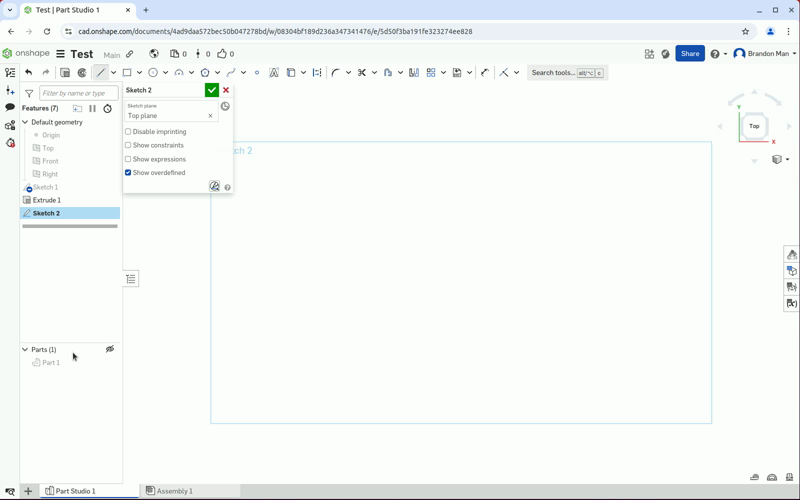
key_down(shift)
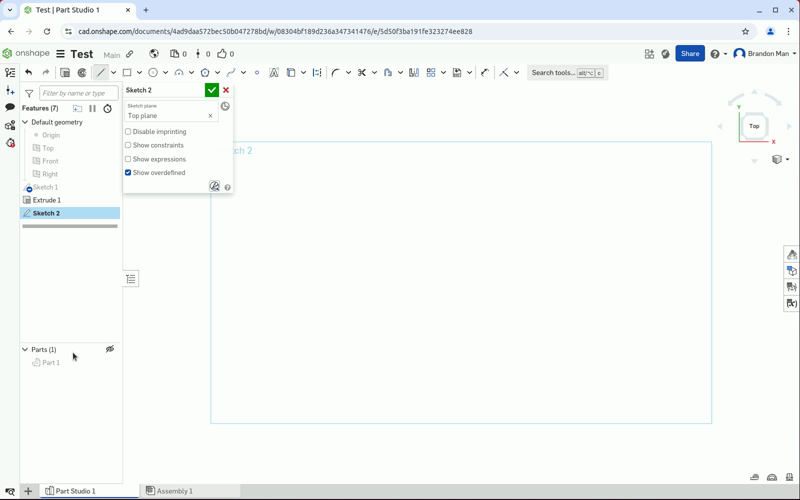
mouse_move(454, 271)
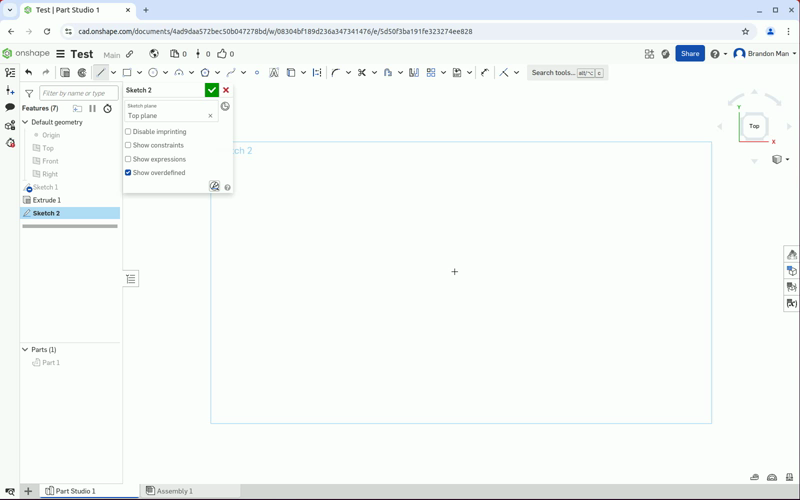
click(454, 271)
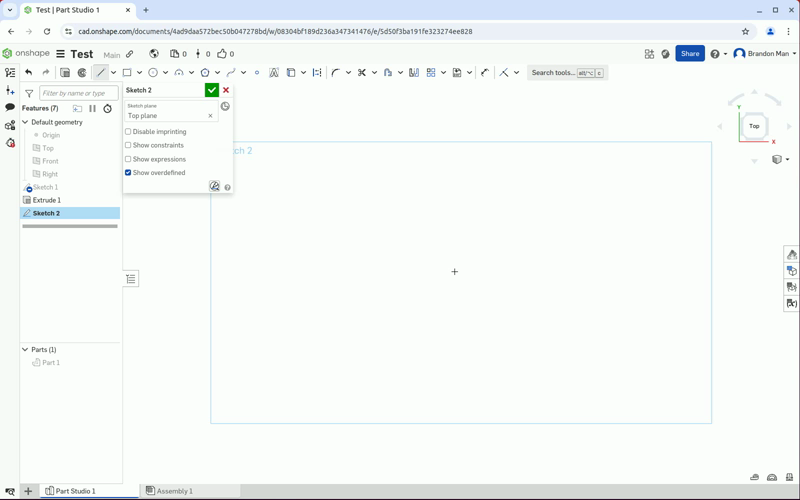
key_up(shift)
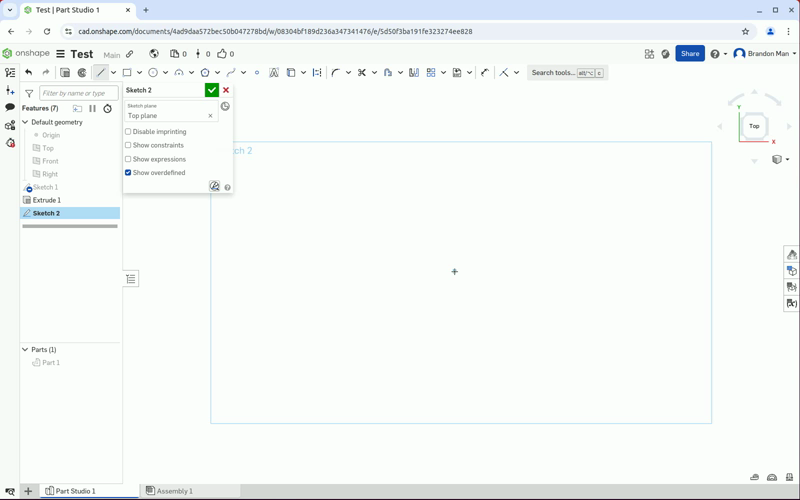
key_down(shift)
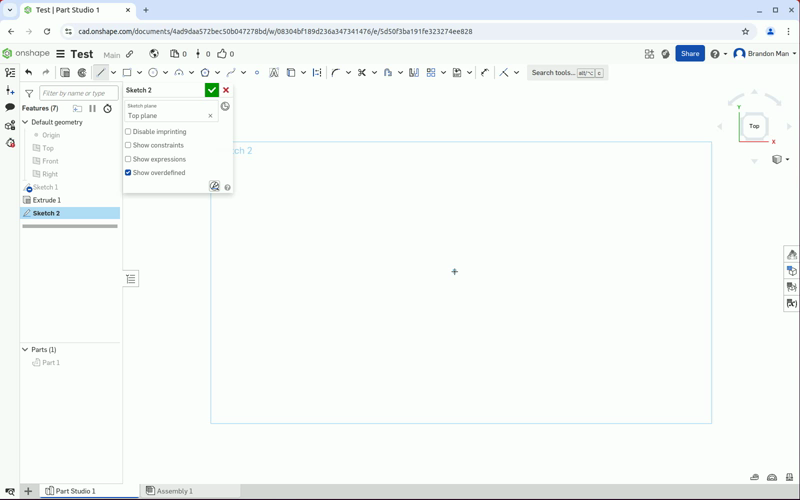
mouse_move(484, 271)
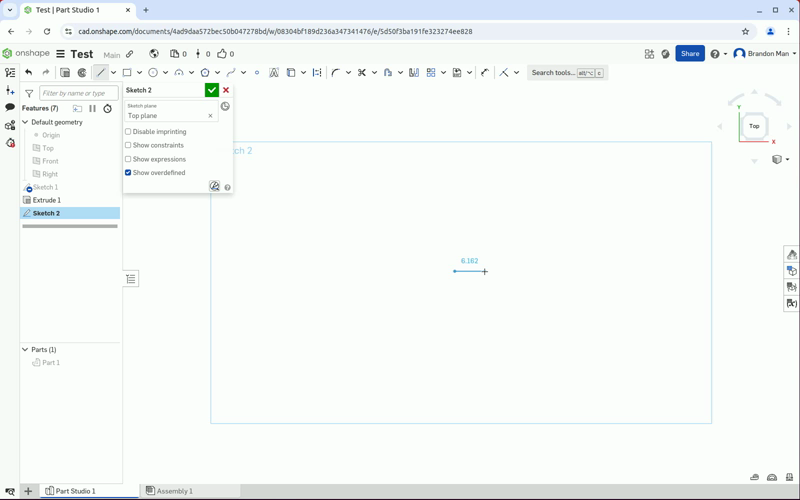
mouse_move(471, 271)
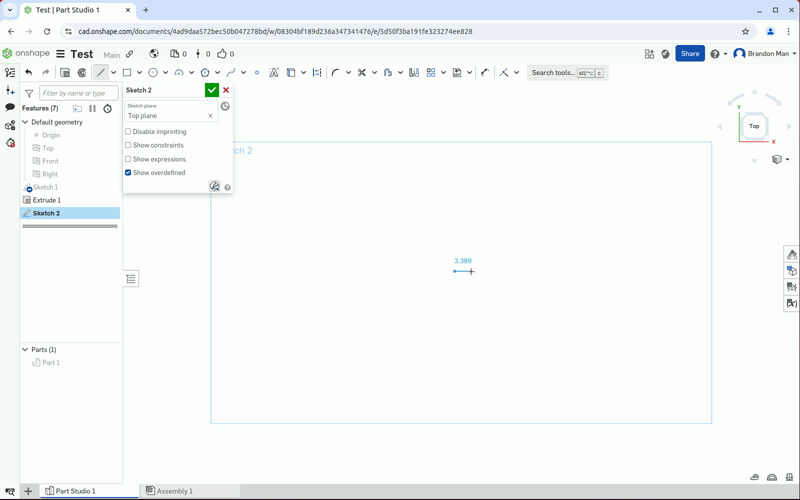
click(471, 271)
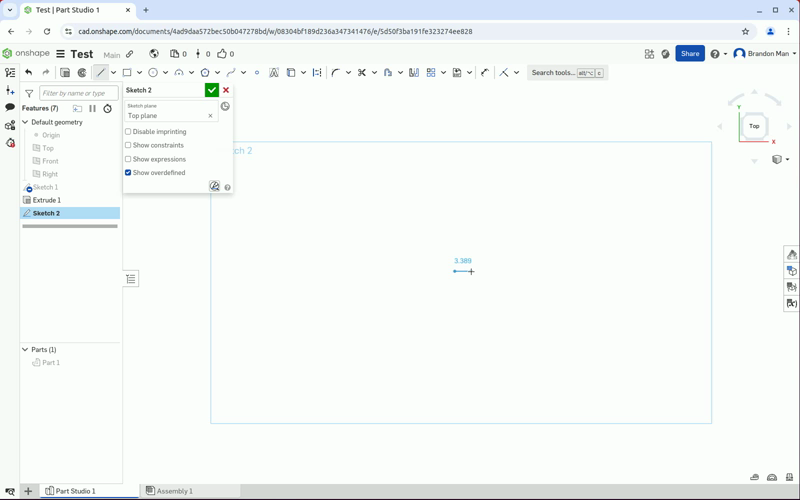
key_up(shift)
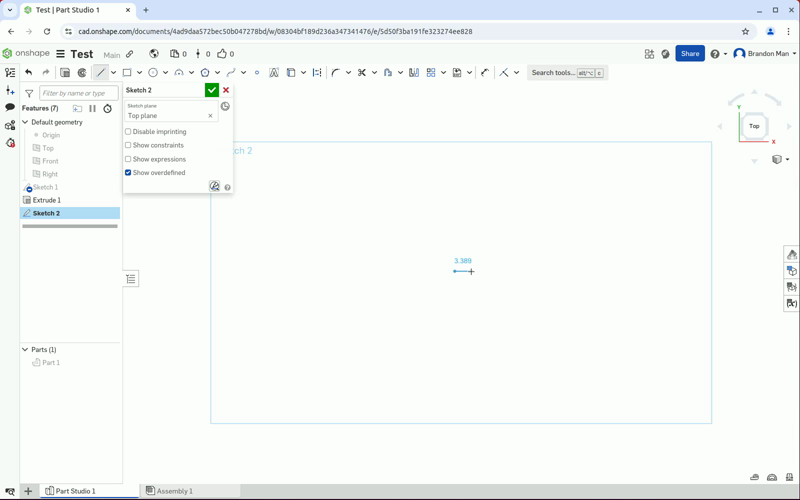
key_down(shift)
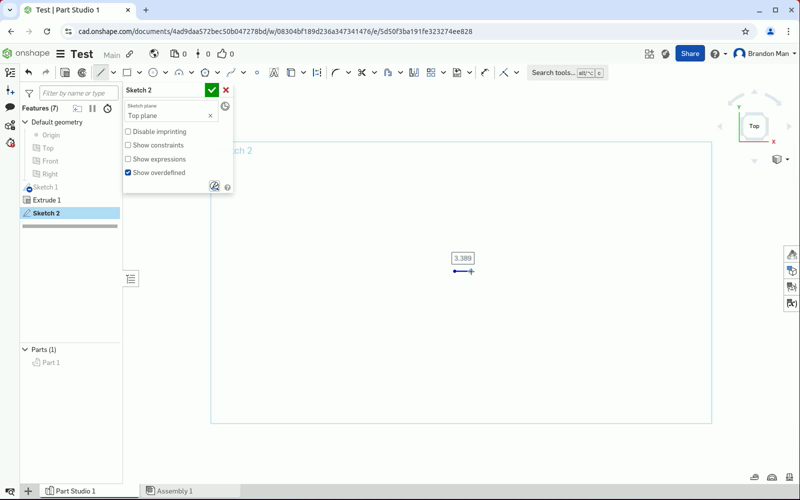
mouse_move(501, 271)
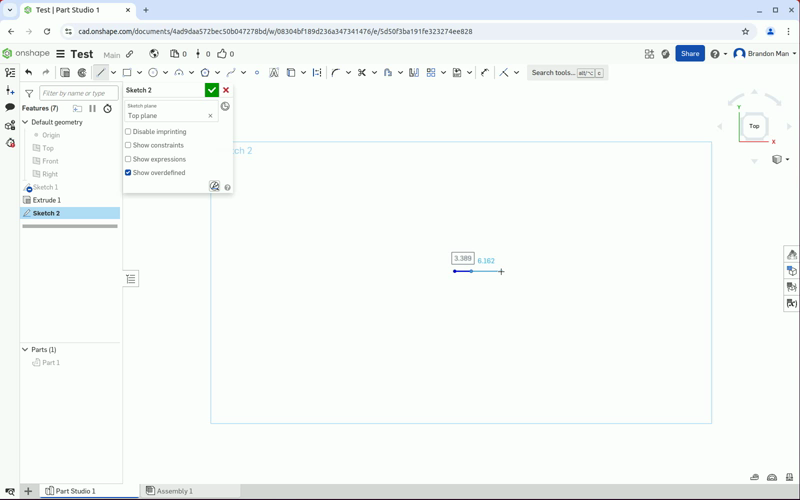
mouse_move(471, 255)
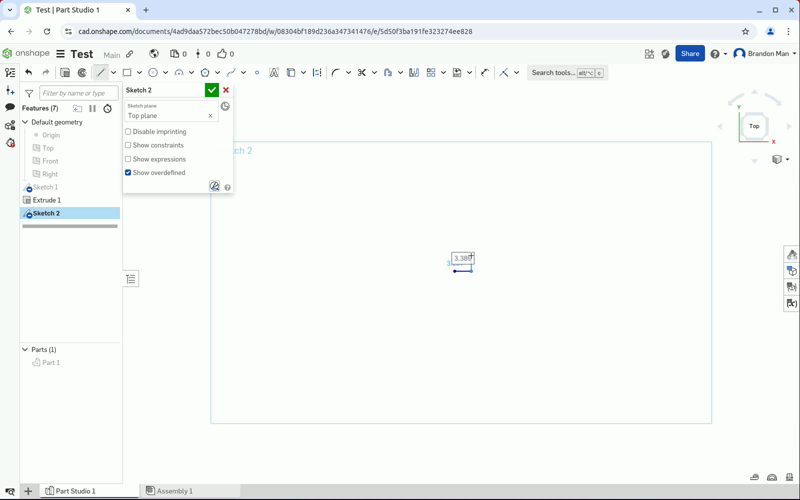
click(471, 255)
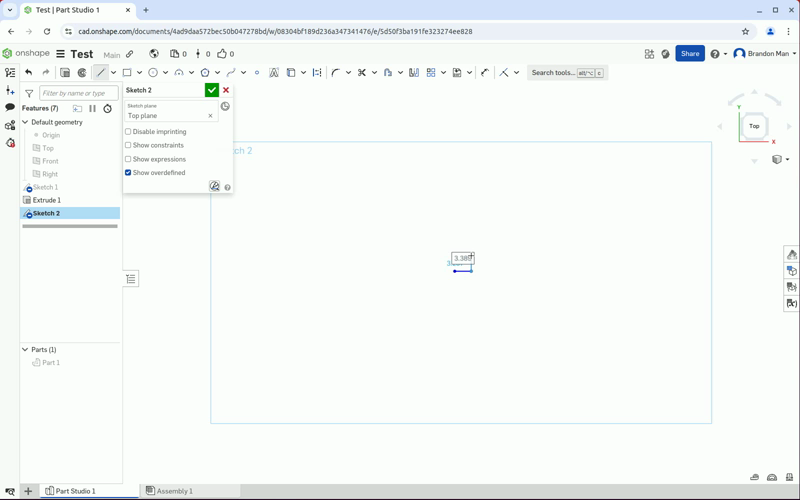
key_up(shift)
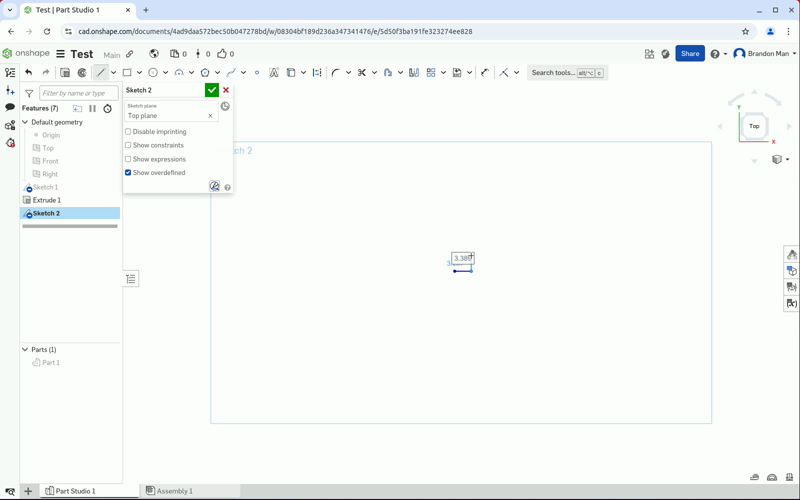
key_down(shift)
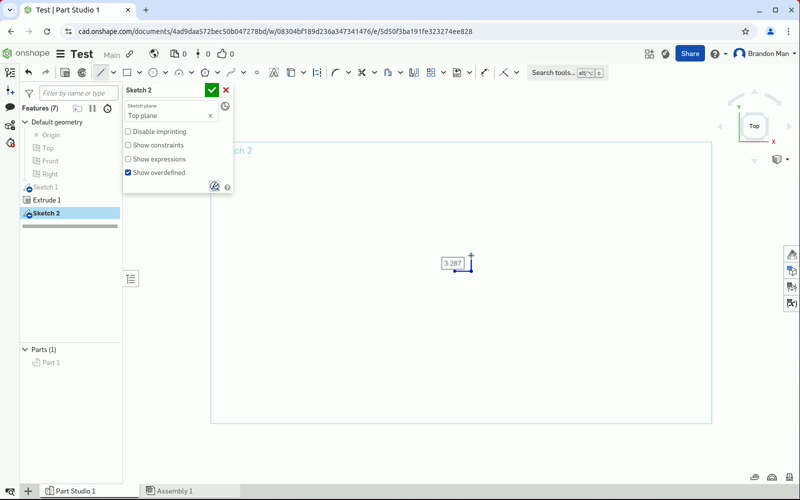
mouse_move(501, 255)
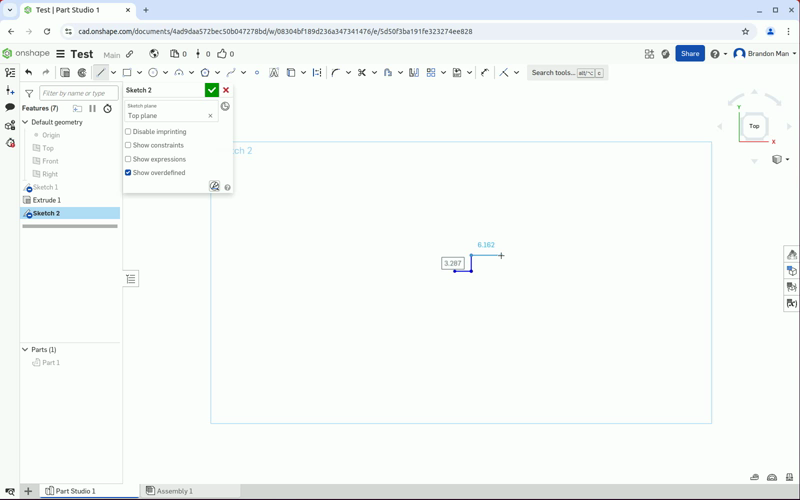
mouse_move(454, 255)
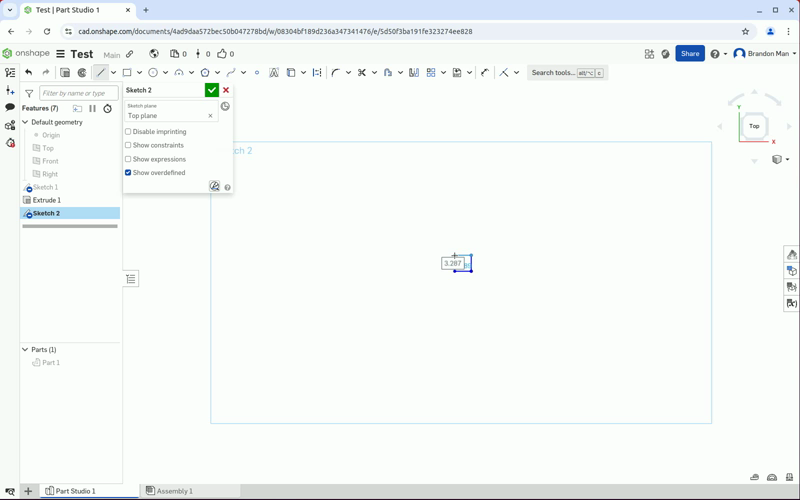
click(454, 255)
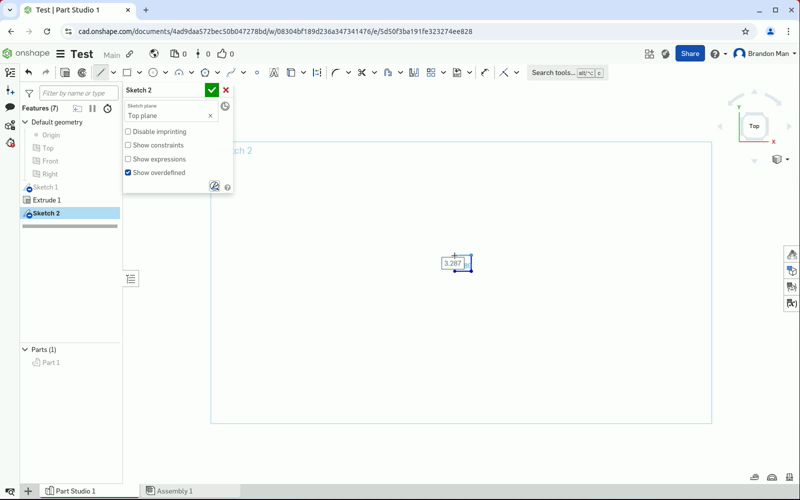
key_up(shift)
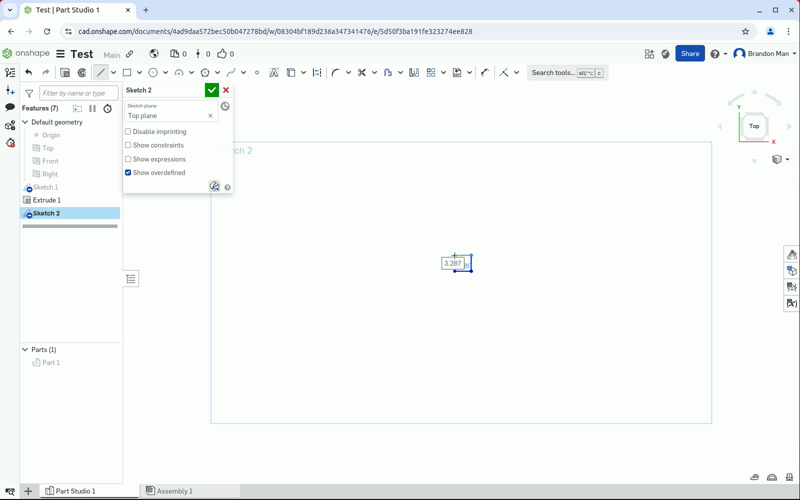
mouse_move(484, 255)
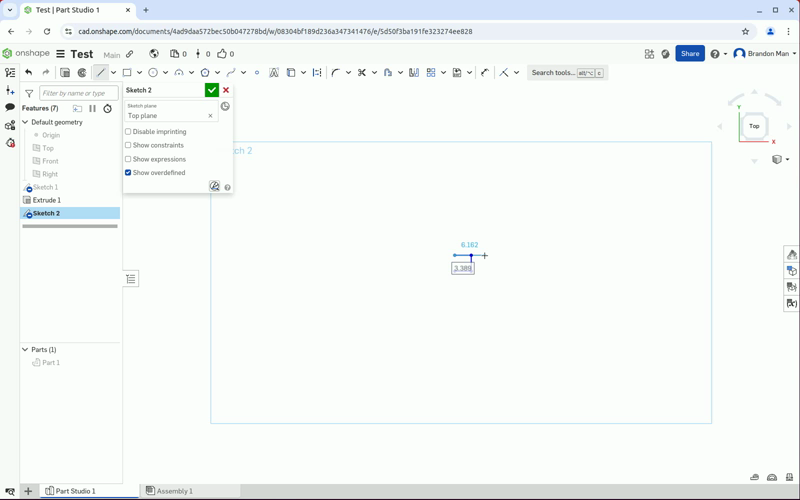
key_down(shift)
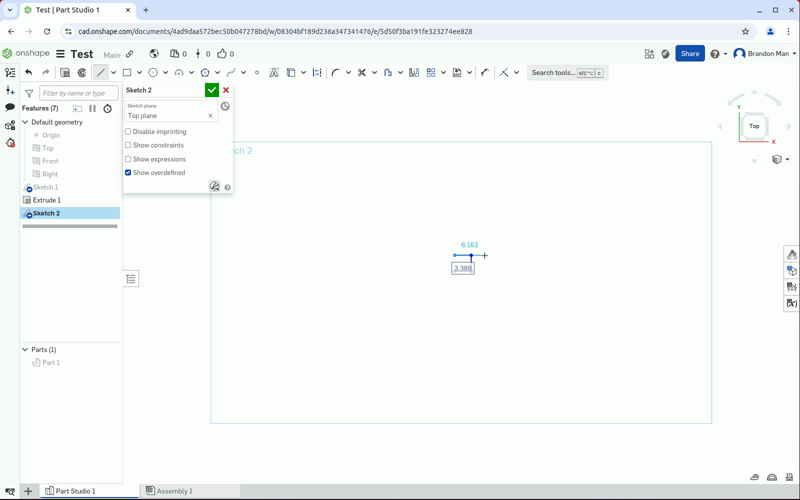
mouse_move(454, 271)
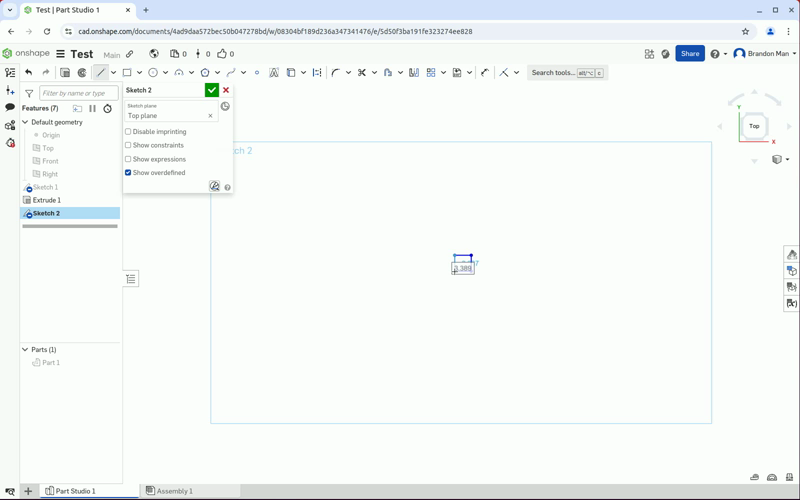
key_up(shift)
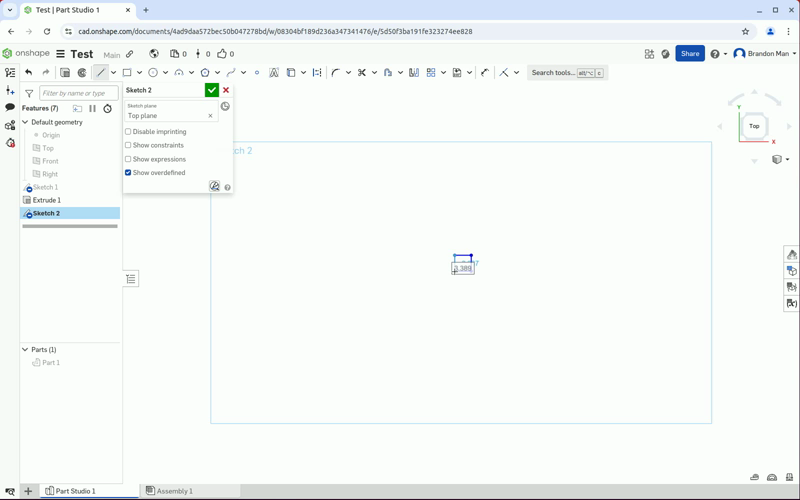
click(454, 271)
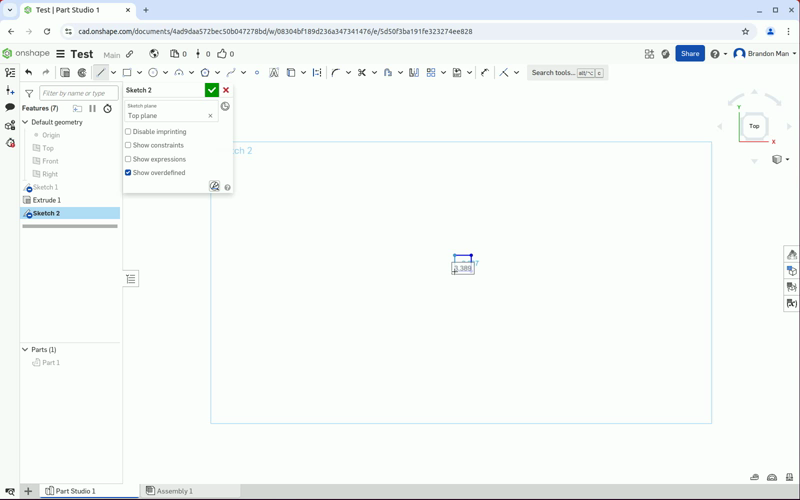
key(esc)
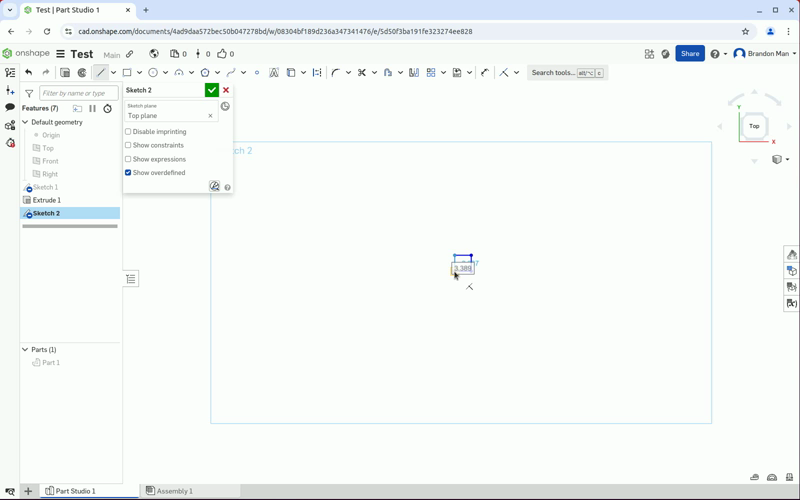
mouse_move(466, 257)
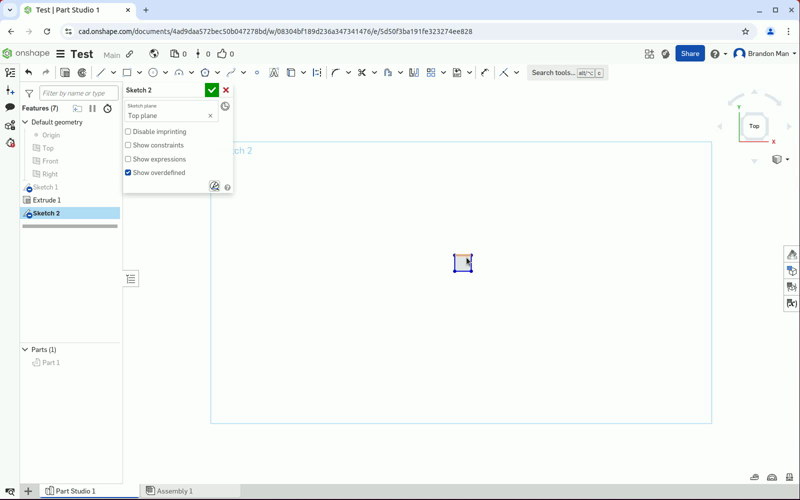
scroll(6)
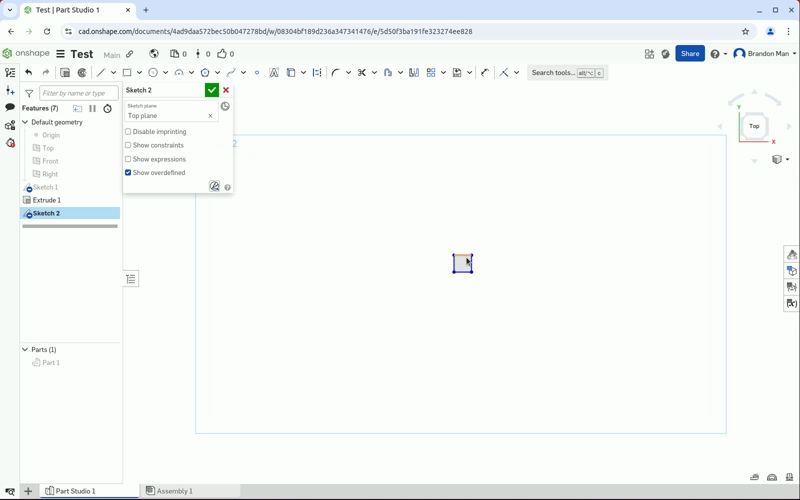
scroll(6)
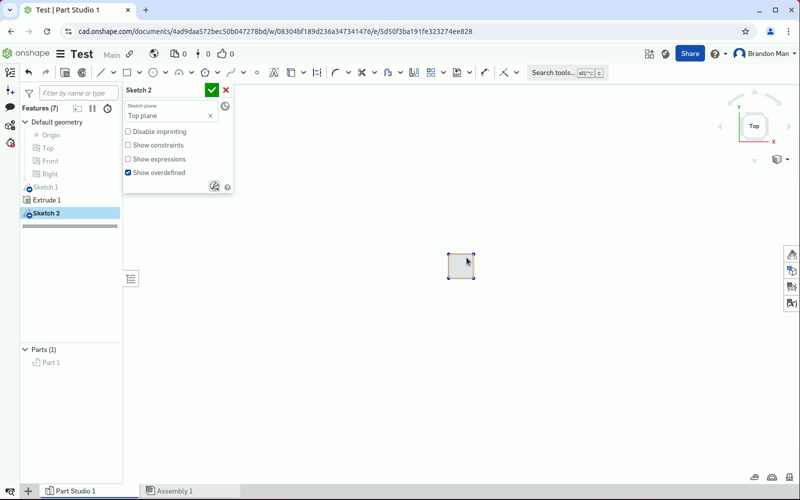
scroll(6)
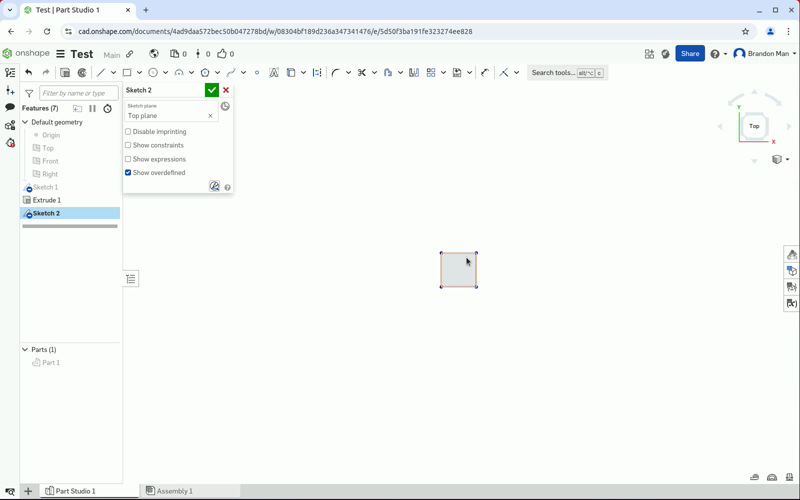
scroll(6)
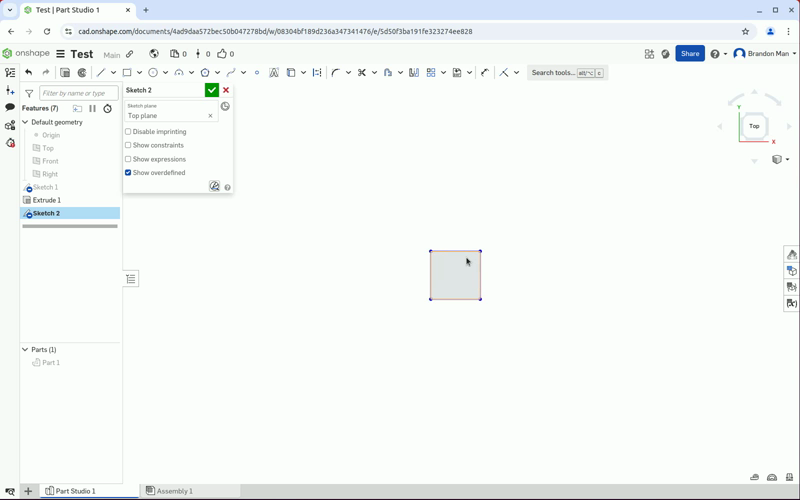
scroll(6)
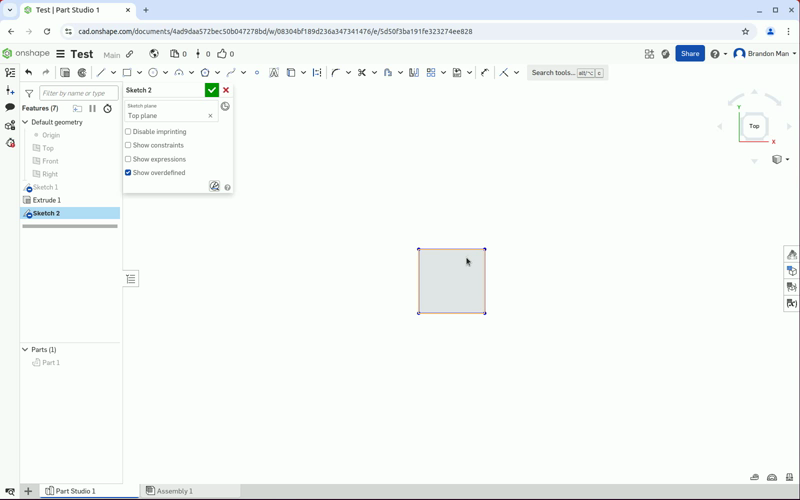
scroll(6)
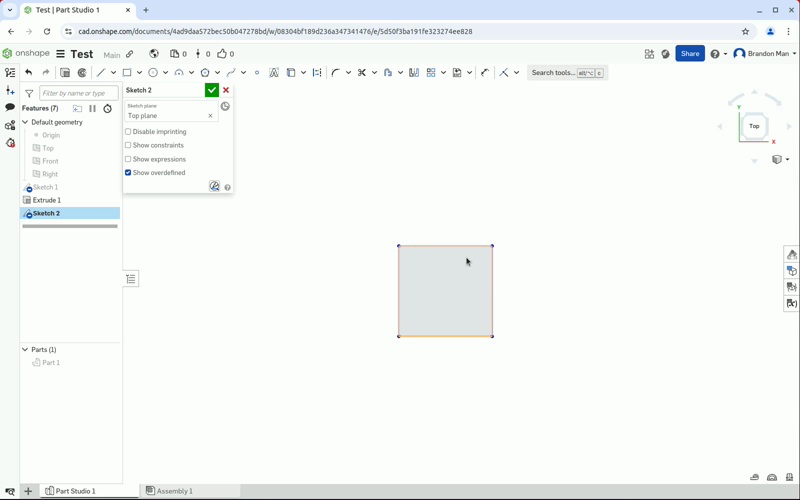
scroll(6)
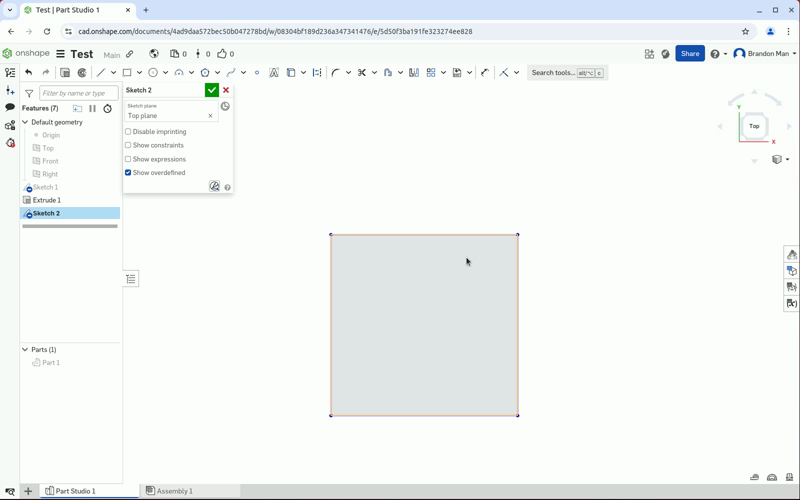
click(466, 257)
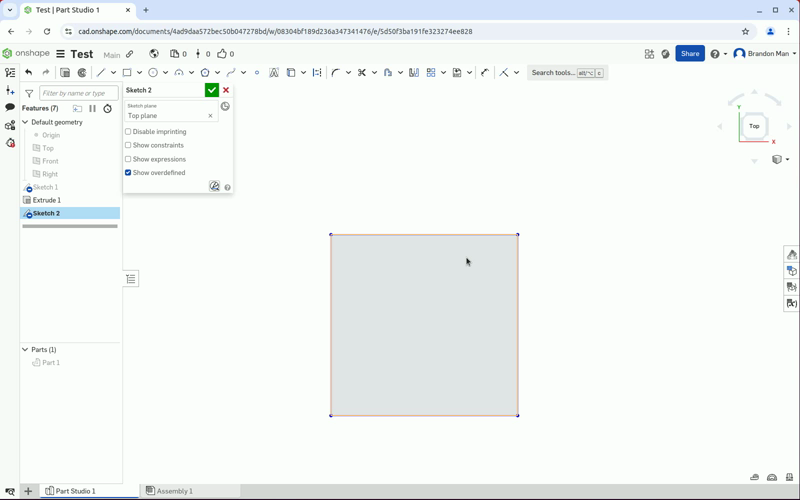
scroll(-6)
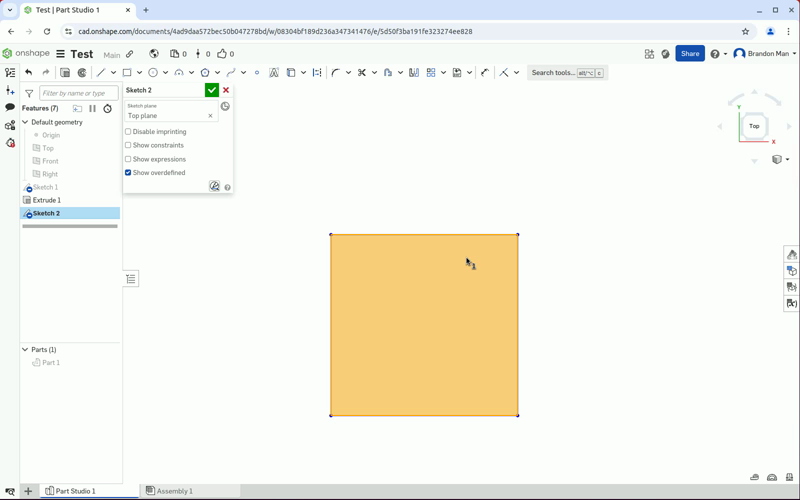
scroll(-6)
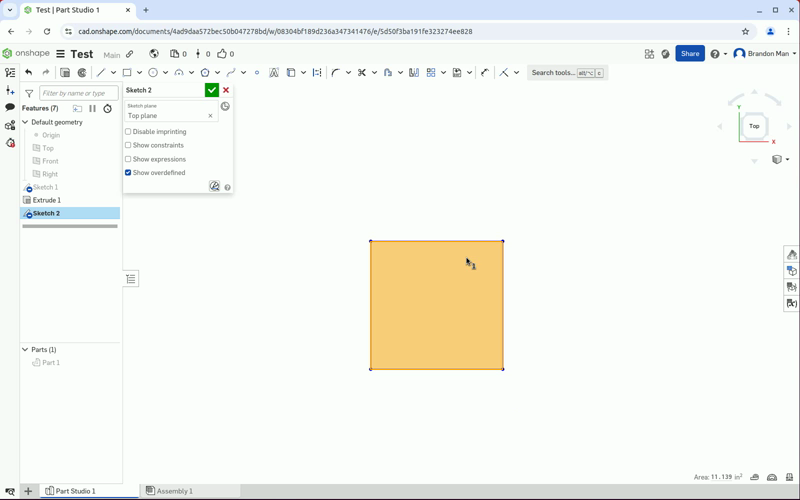
scroll(-6)
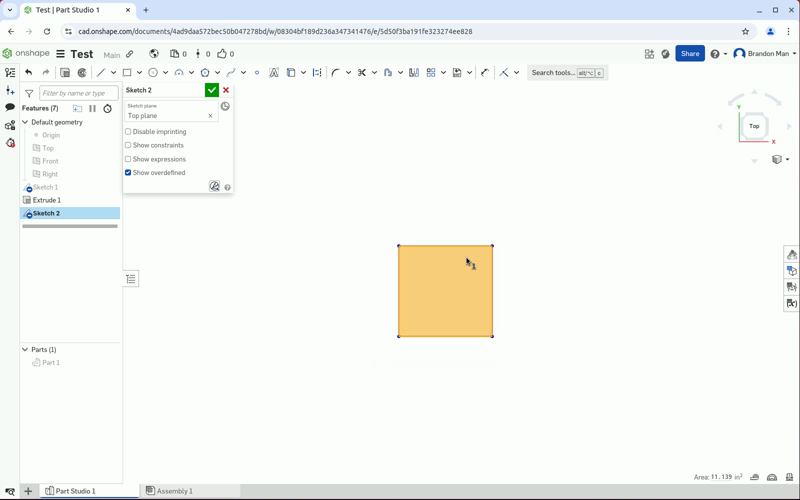
scroll(-6)
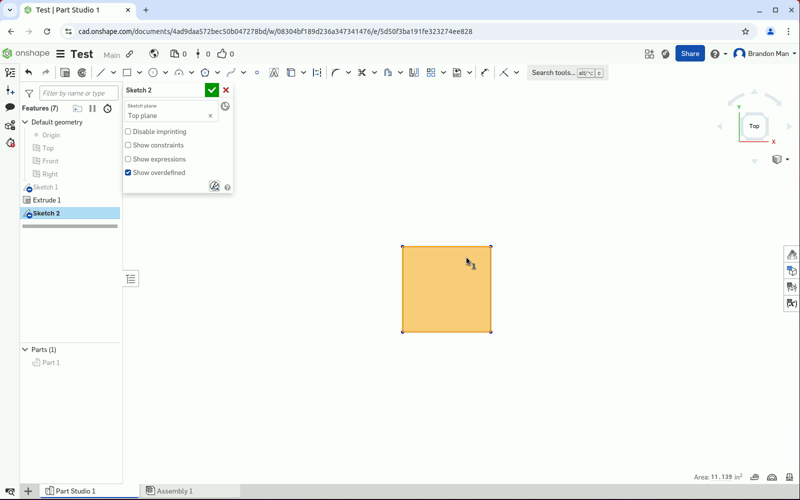
scroll(-6)
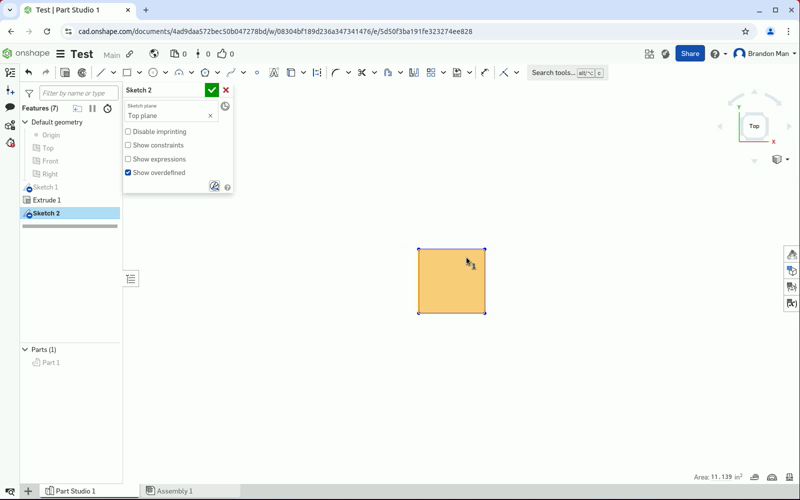
scroll(-6)
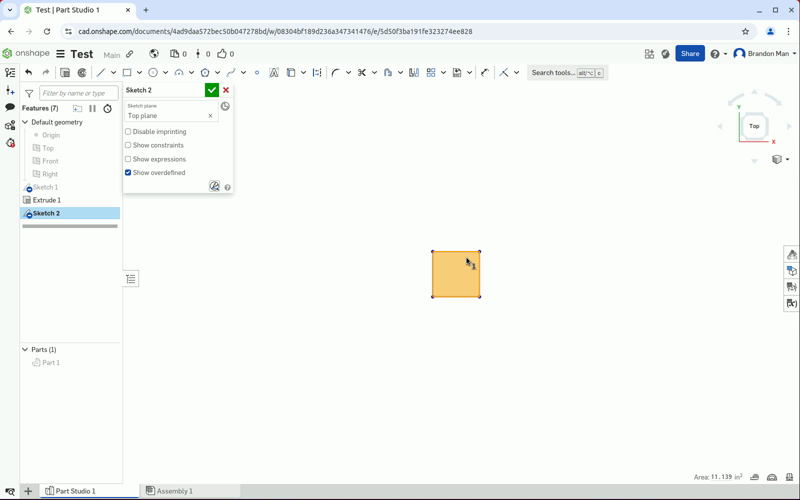
scroll(-6)
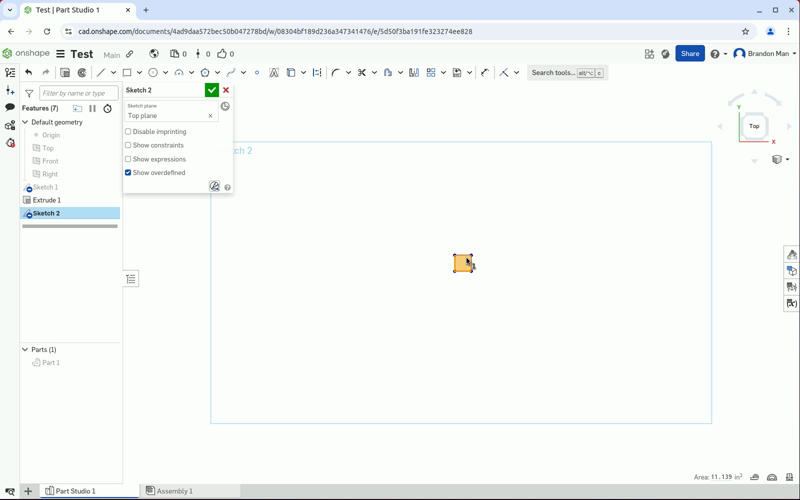
mouse_move(73, 352)
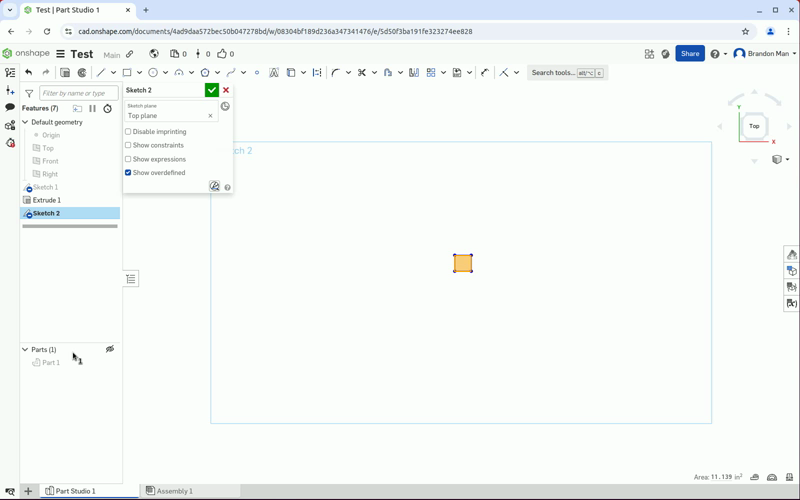
key(shift+y)
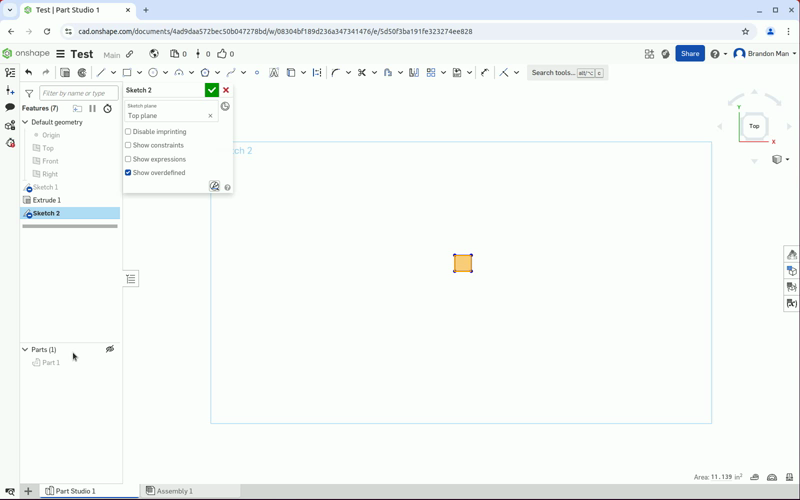
key(shift+e)
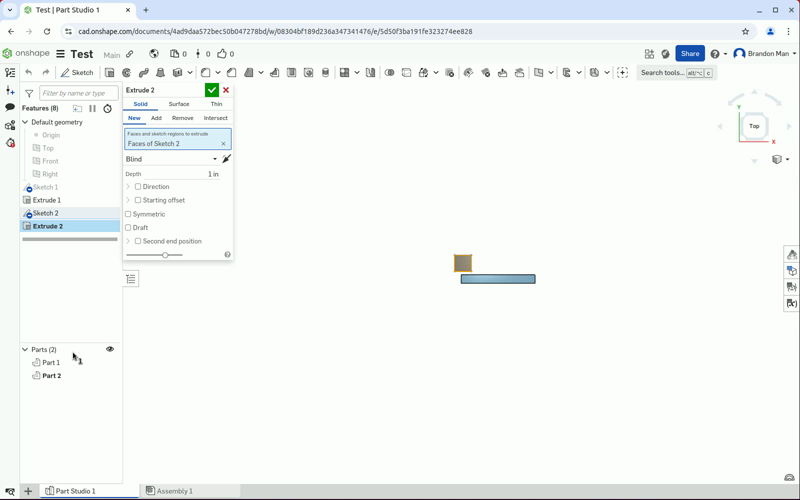
mouse_move(143, 106)
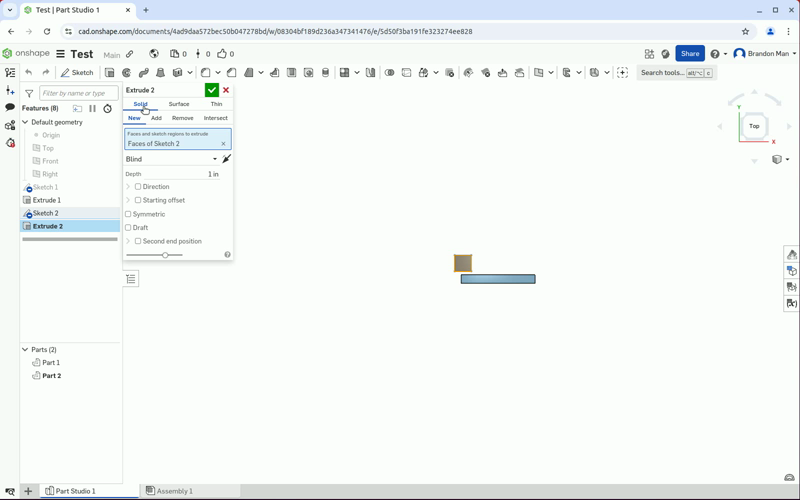
click(143, 106)
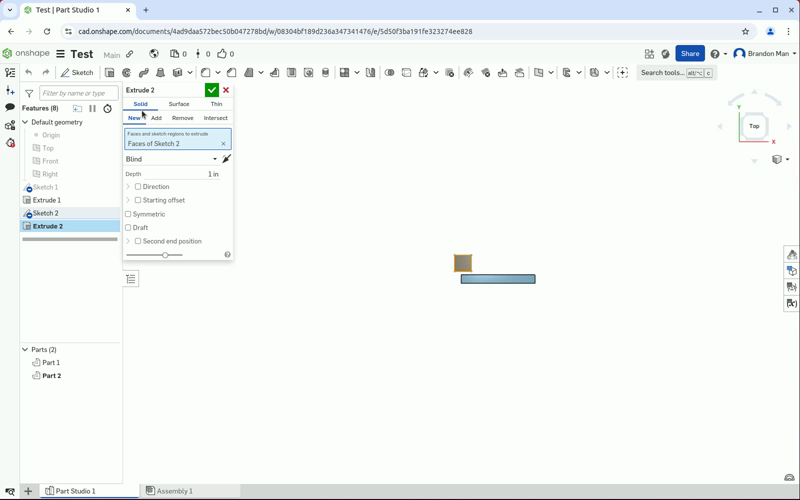
mouse_move(137, 120)
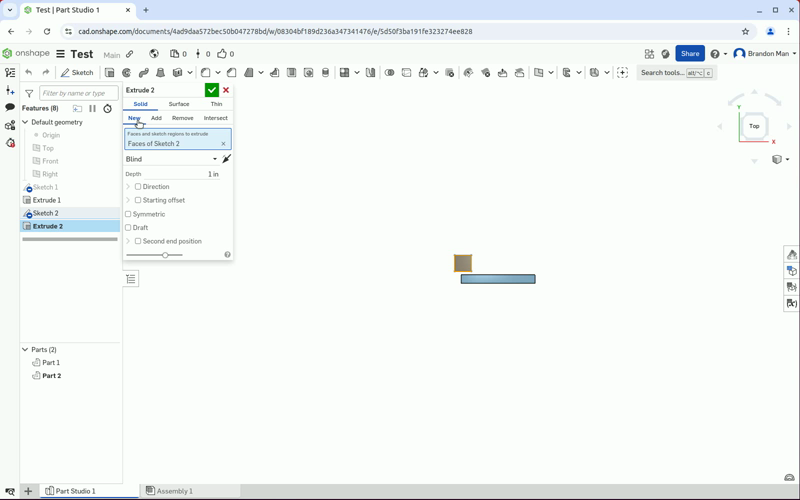
click(137, 120)
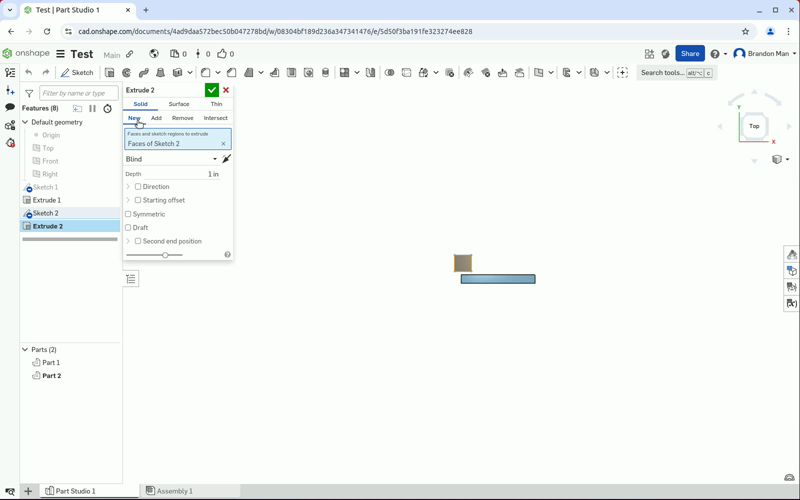
key(tab, 4)
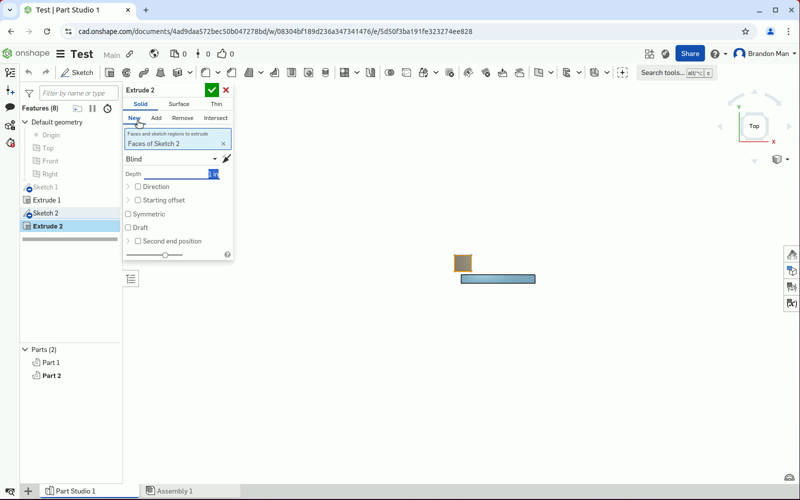
text(-0.241)
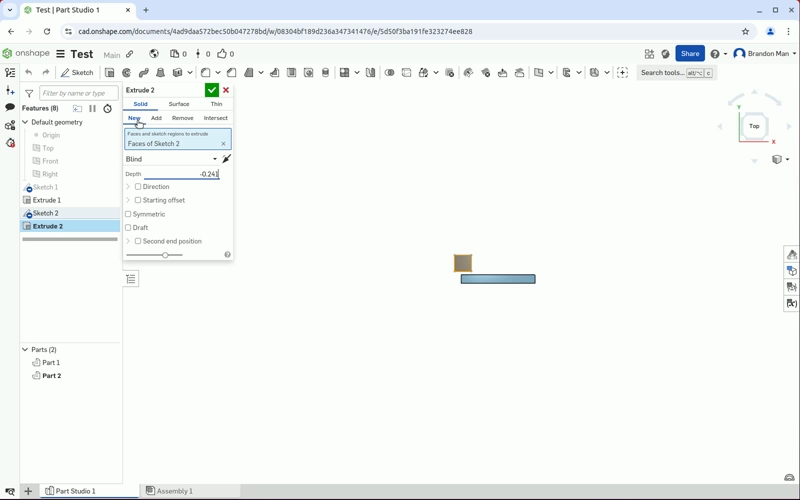
key(enter)
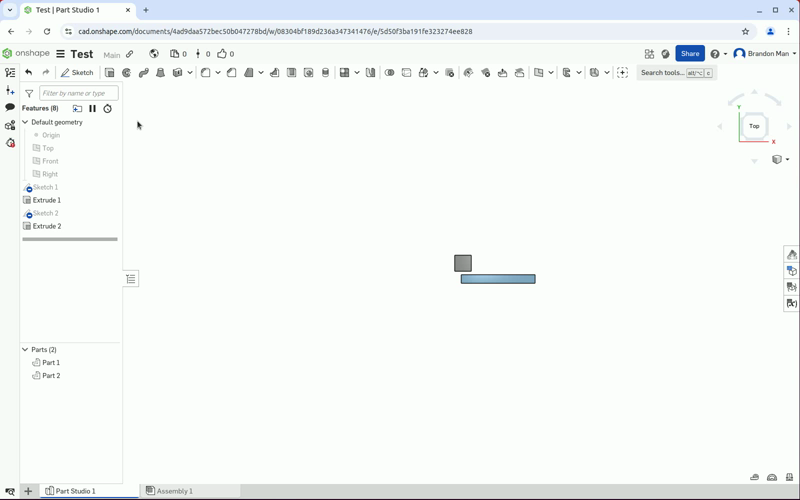
key(shift+h)
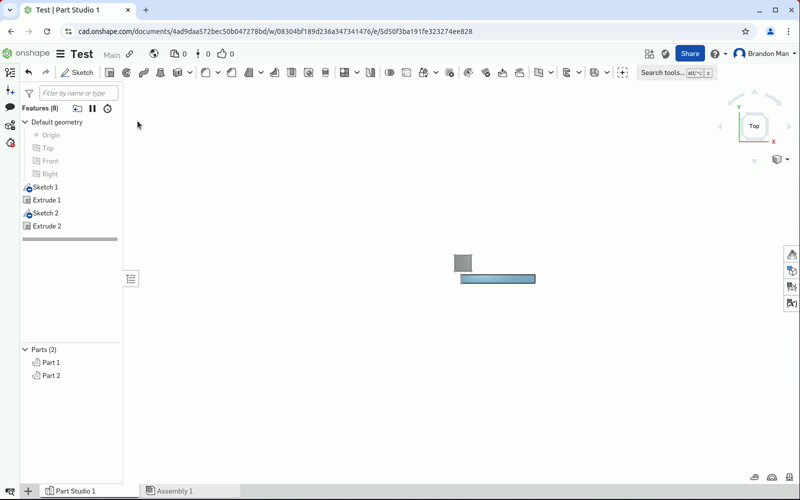
key(shift+h)
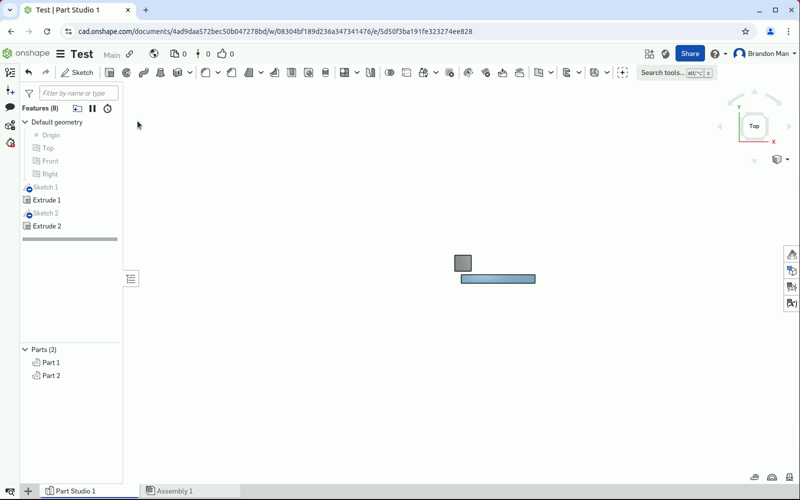
mouse_move(73, 189)
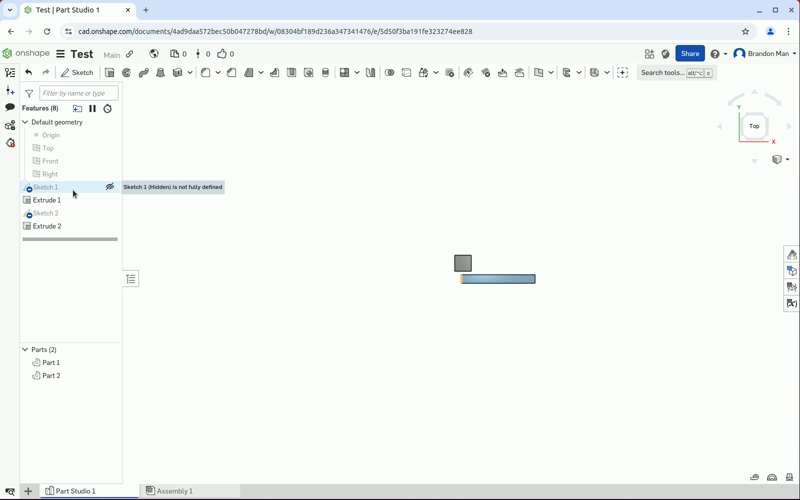
click(73, 189)
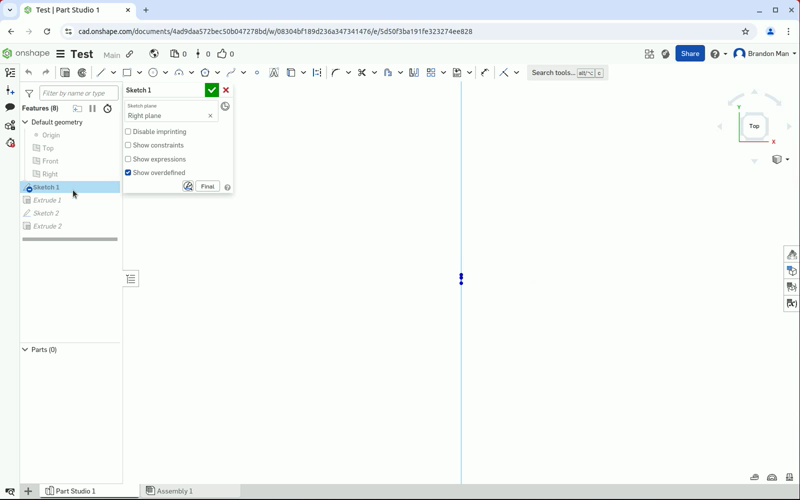
mouse_move(229, 92)
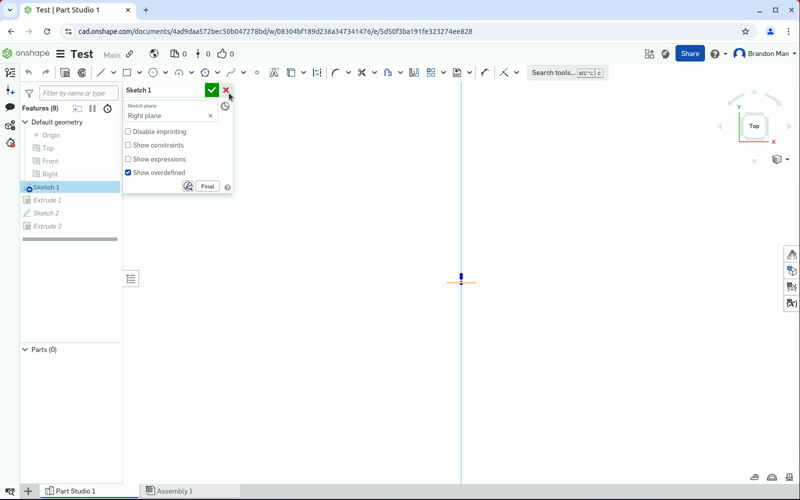
click(229, 92)
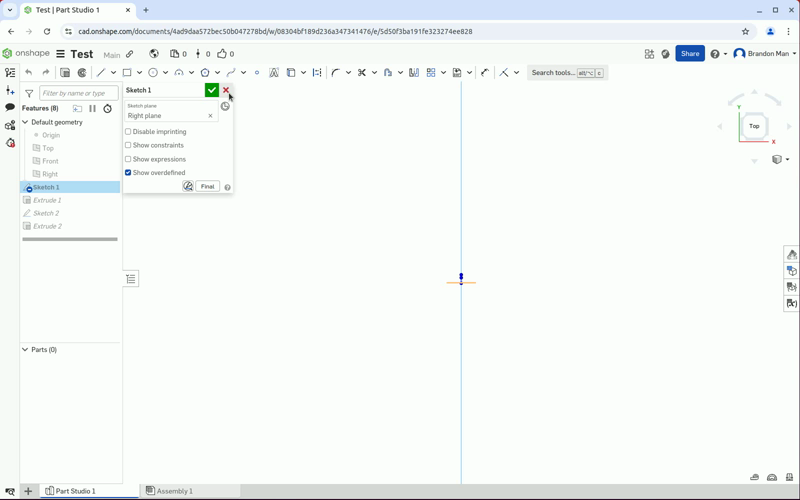
key(shift+s)
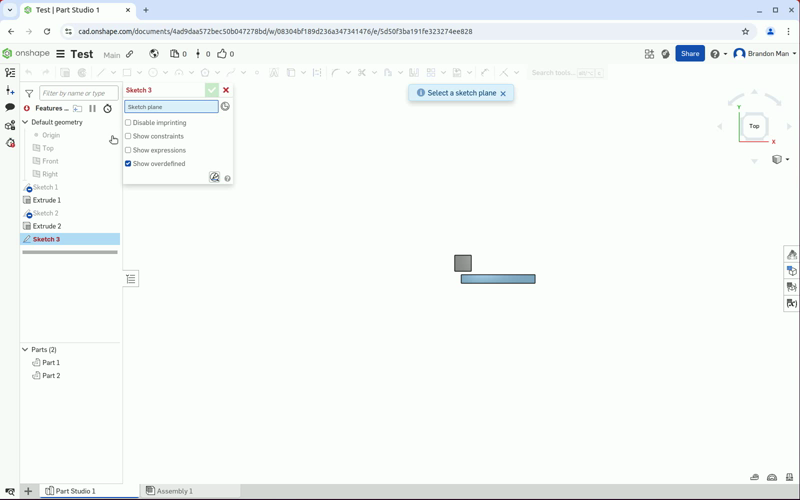
mouse_move(73, 150)
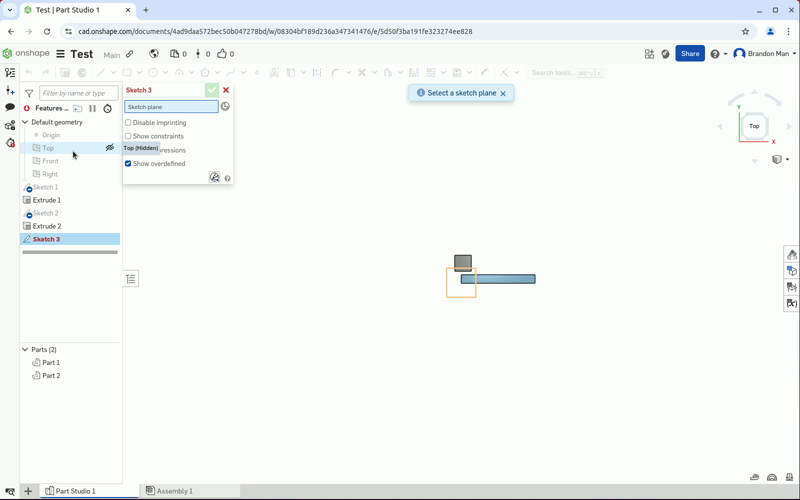
click(73, 150)
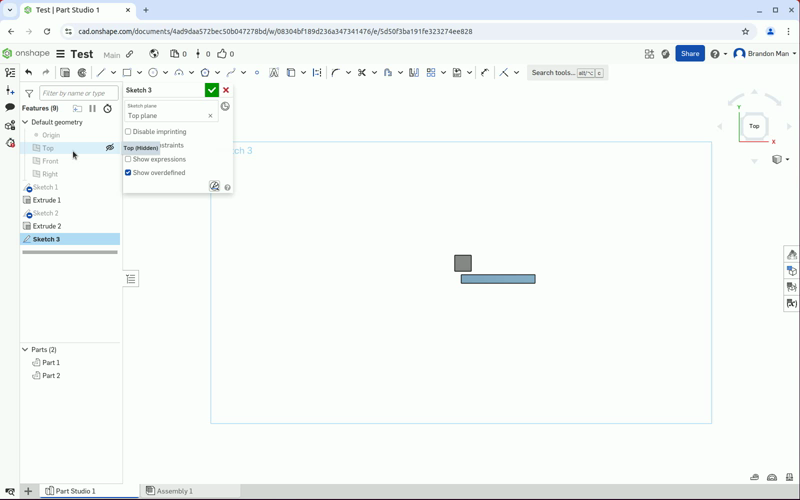
mouse_move(73, 352)
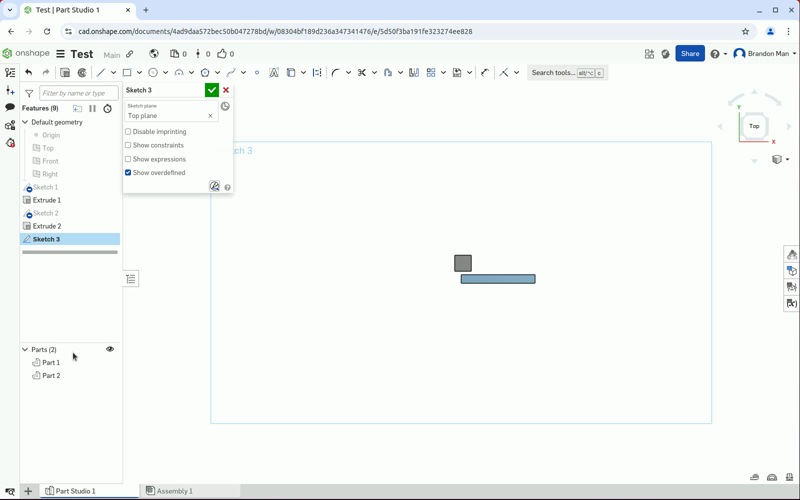
key(y)
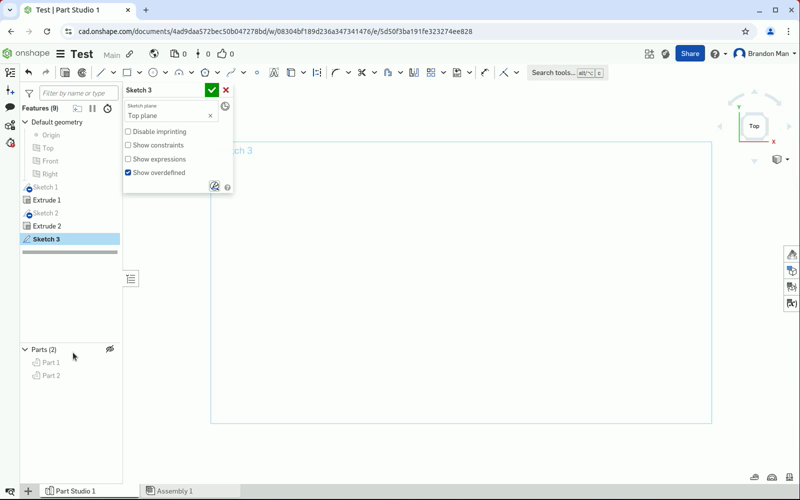
key(l)
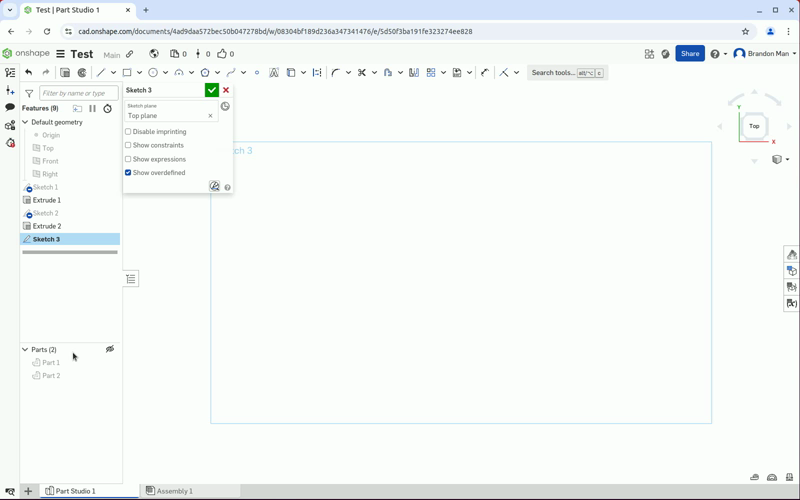
key_down(shift)
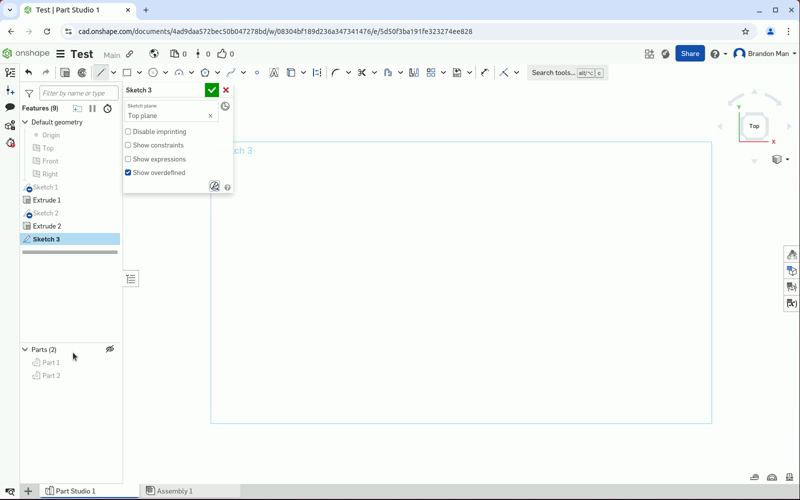
mouse_move(483, 260)
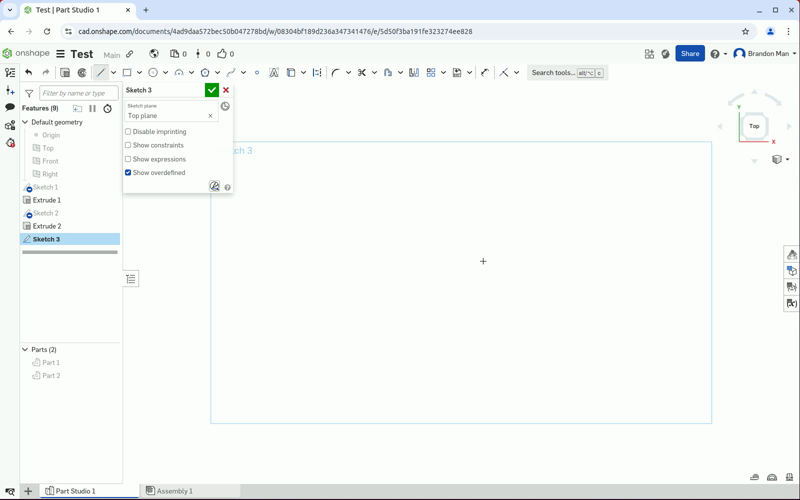
click(483, 260)
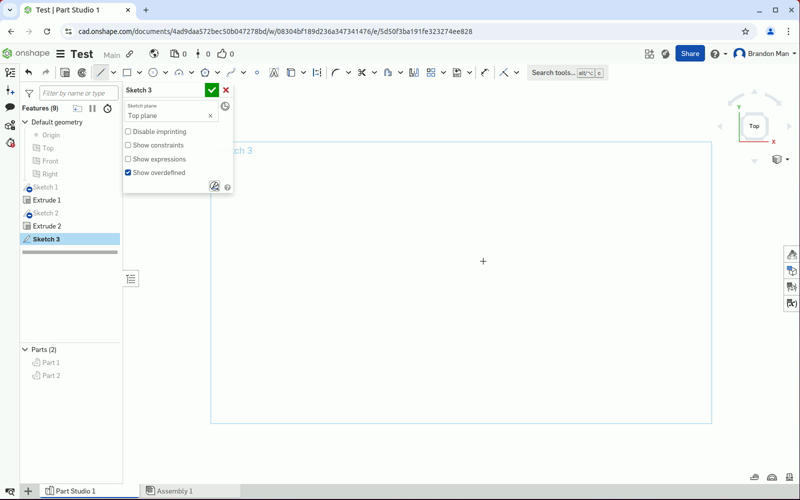
key_up(shift)
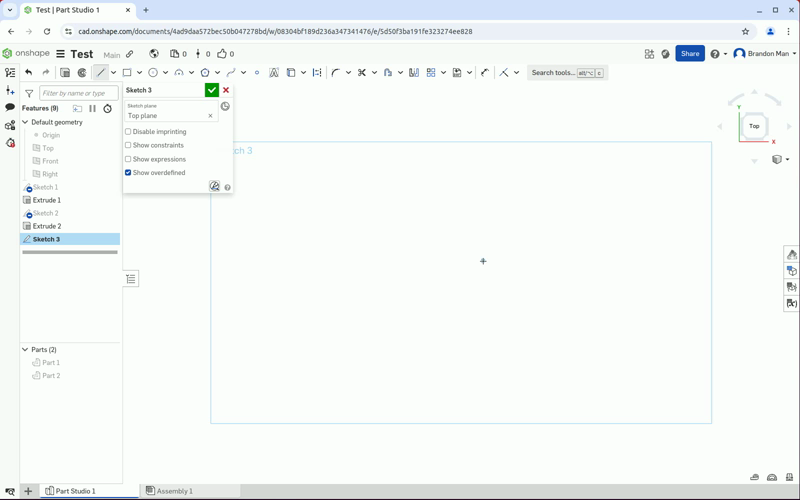
key_down(shift)
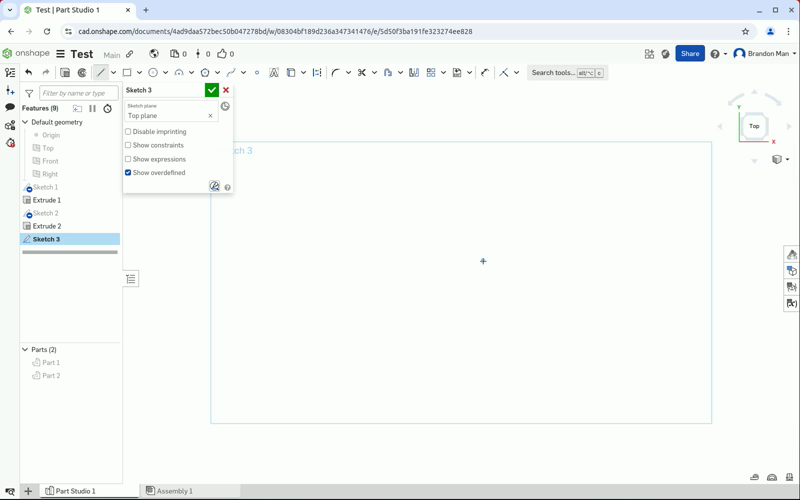
mouse_move(513, 260)
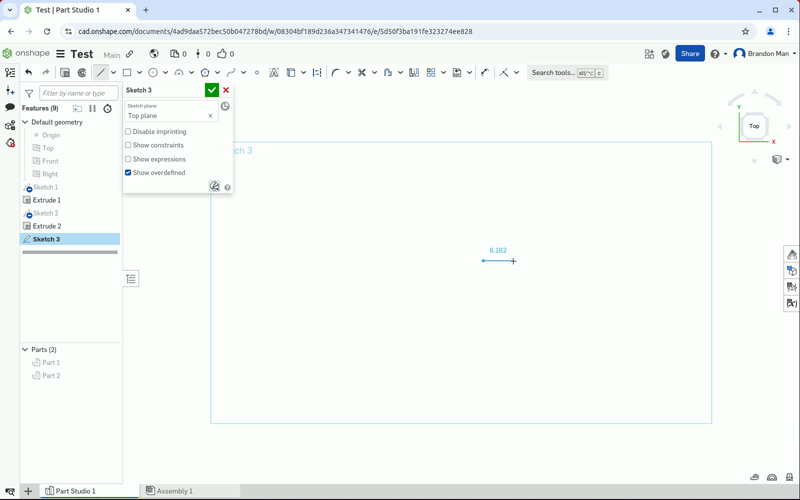
mouse_move(522, 260)
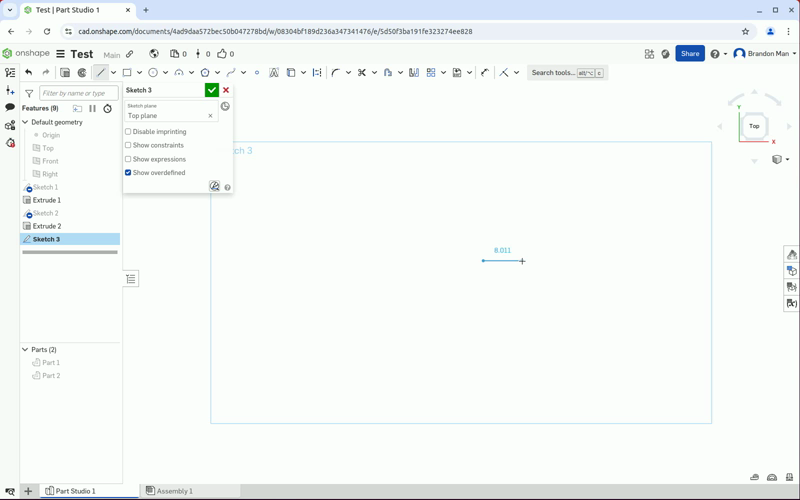
click(522, 260)
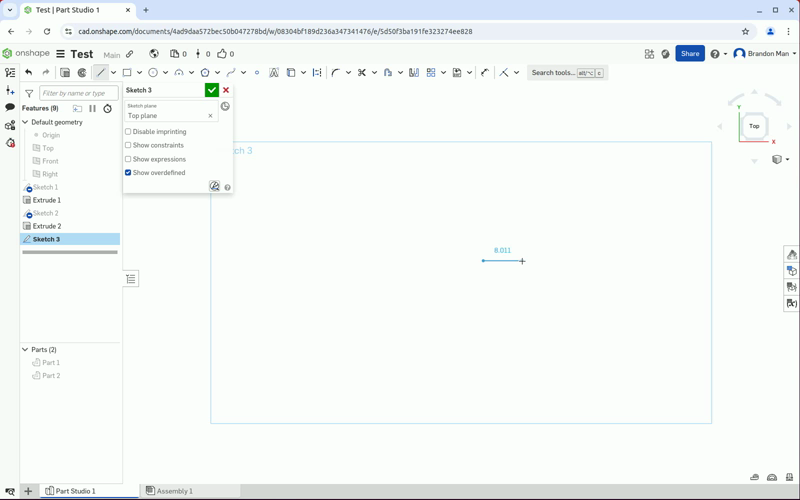
key_up(shift)
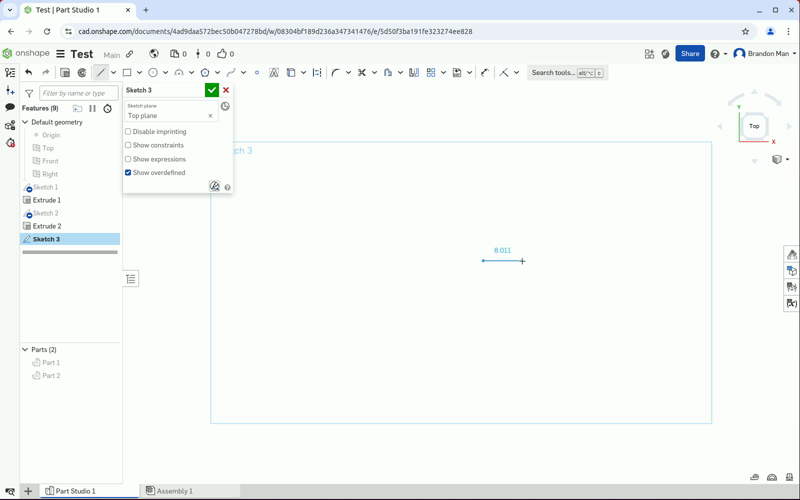
key_down(shift)
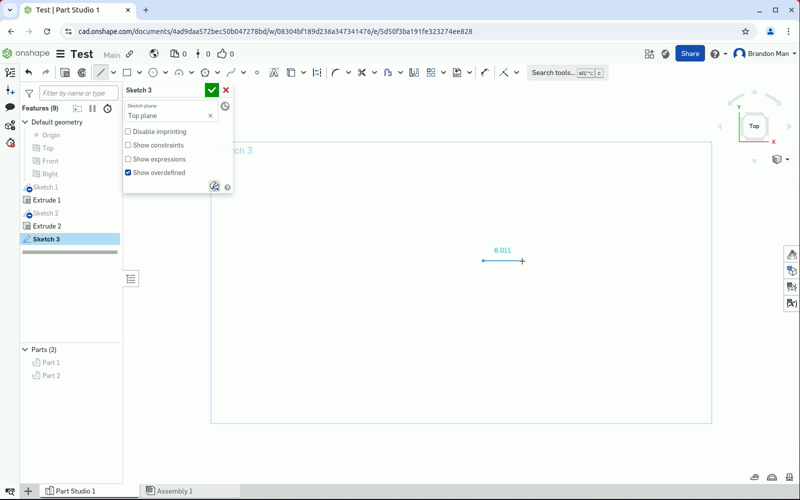
mouse_move(552, 260)
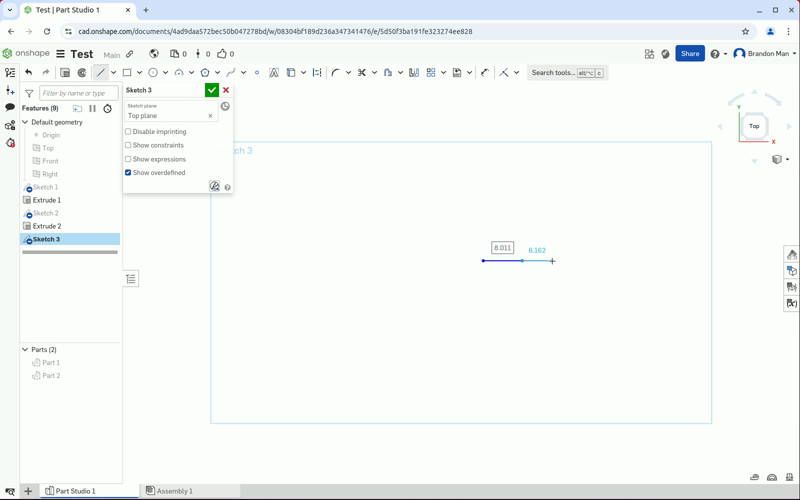
mouse_move(522, 238)
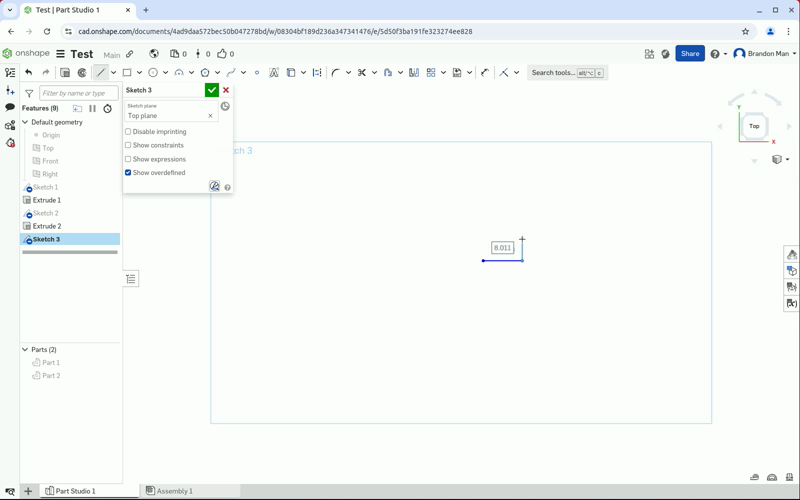
click(522, 238)
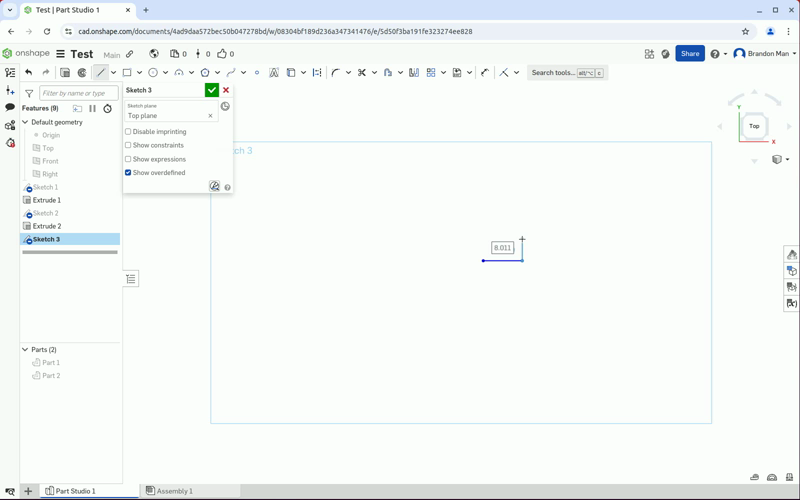
key_up(shift)
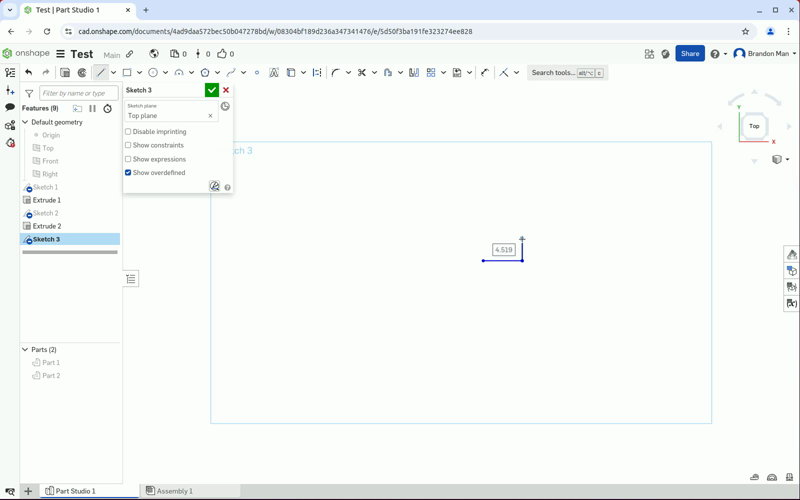
key_down(shift)
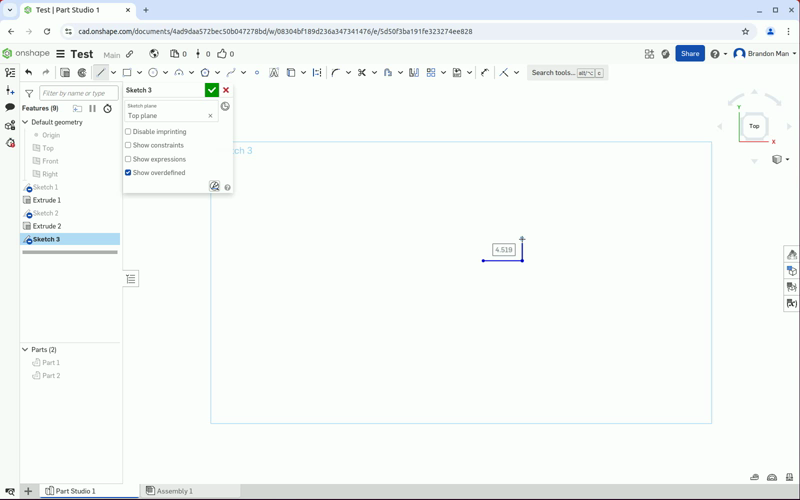
mouse_move(552, 238)
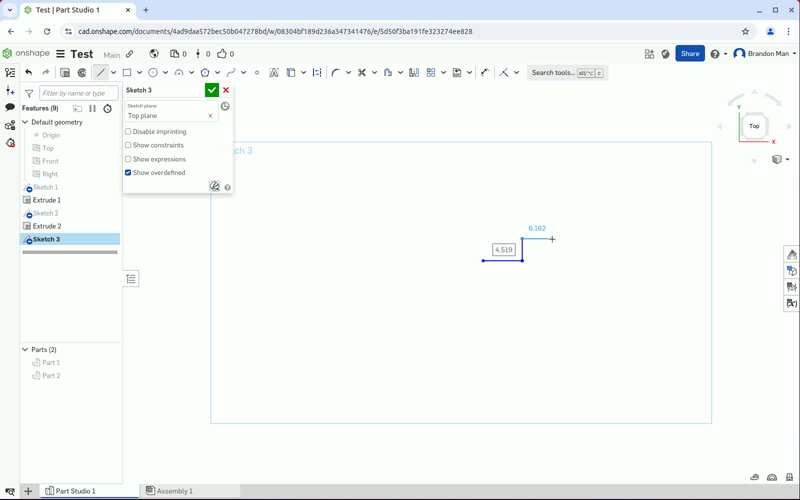
mouse_move(492, 238)
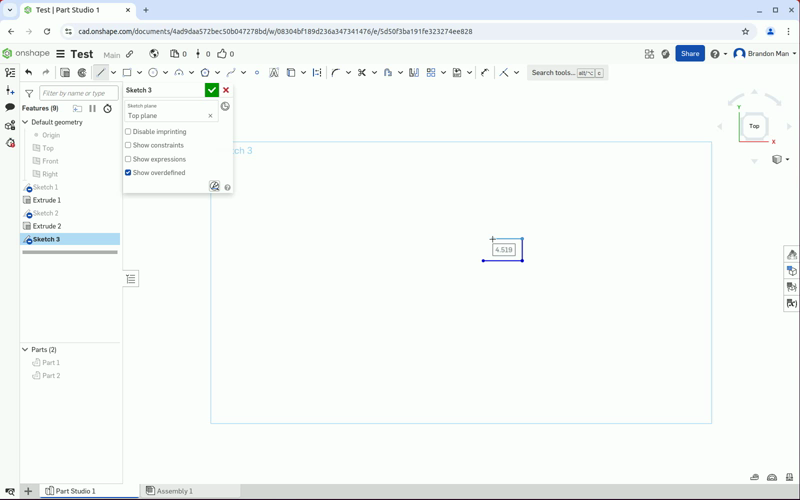
click(492, 238)
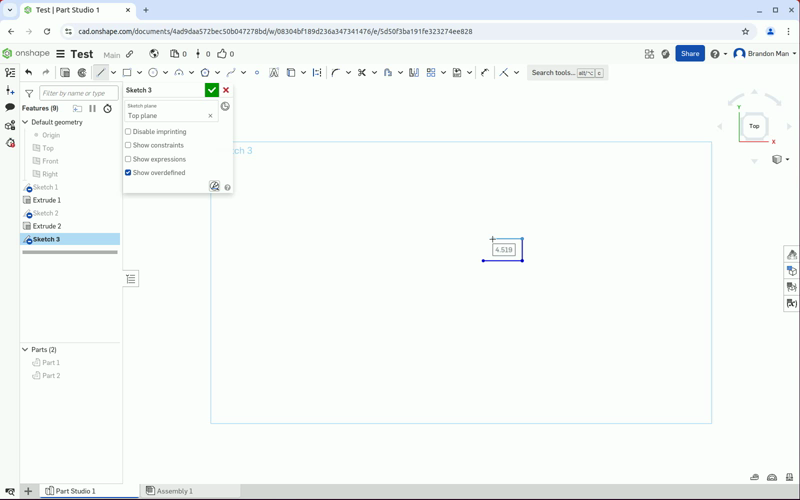
key_up(shift)
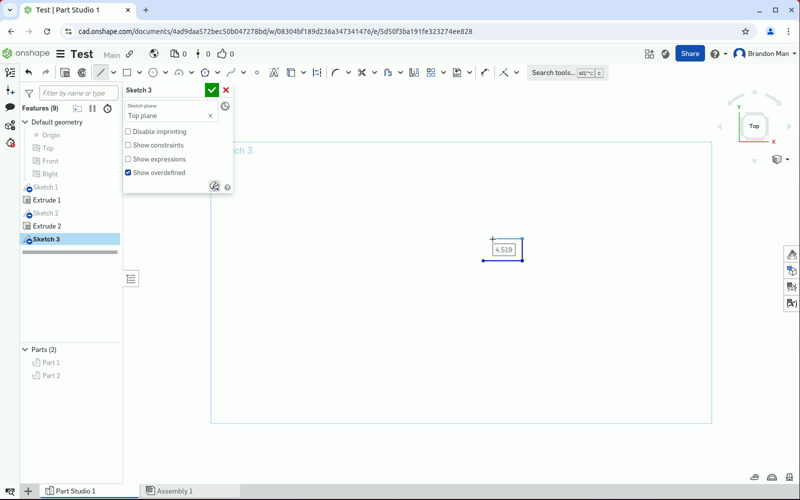
key_down(shift)
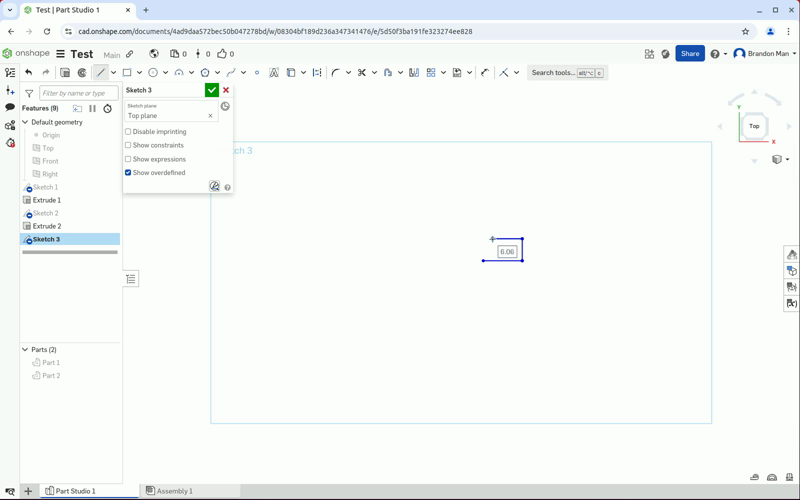
mouse_move(522, 238)
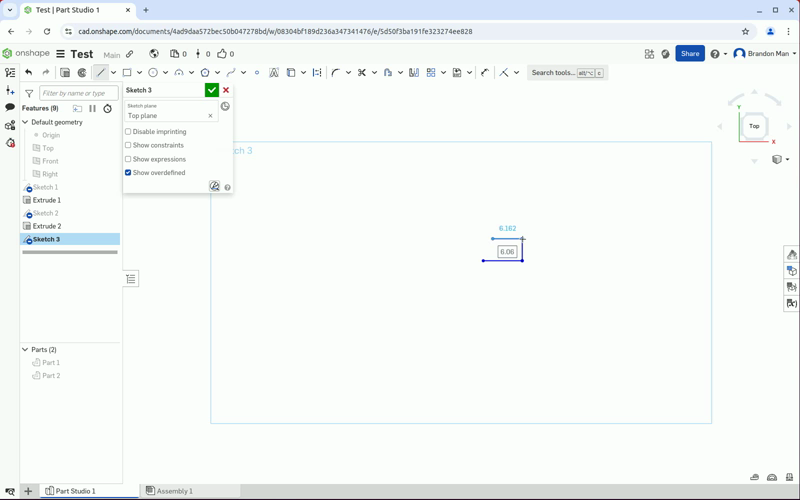
mouse_move(483, 242)
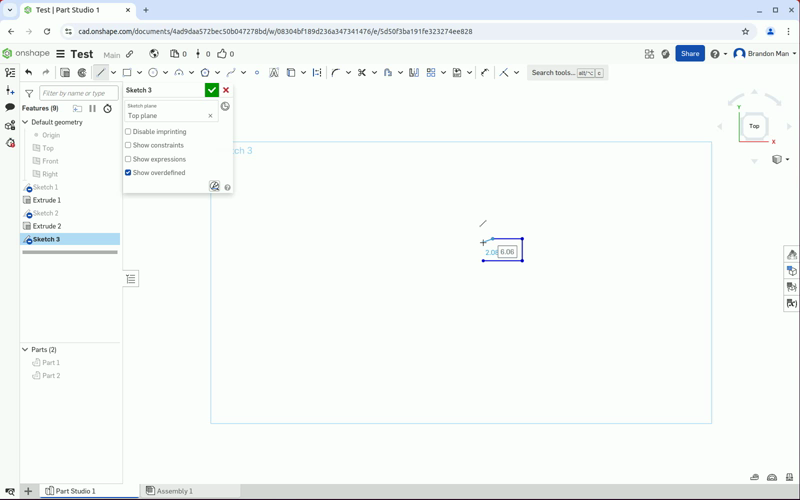
click(483, 242)
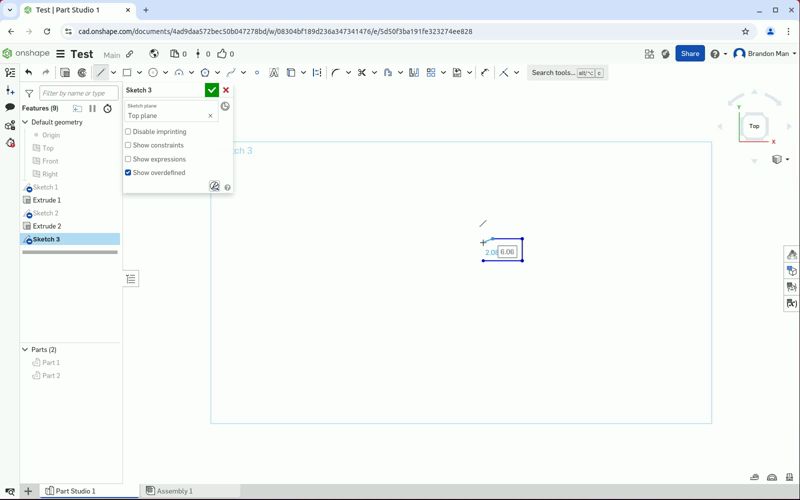
key_up(shift)
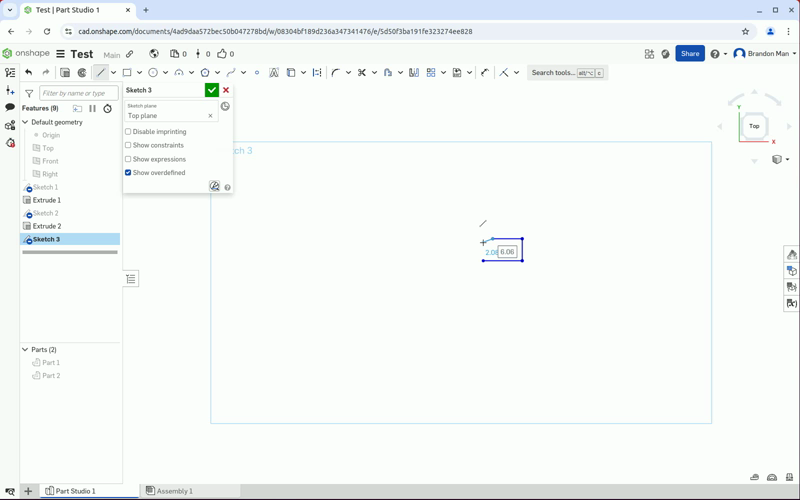
mouse_move(513, 242)
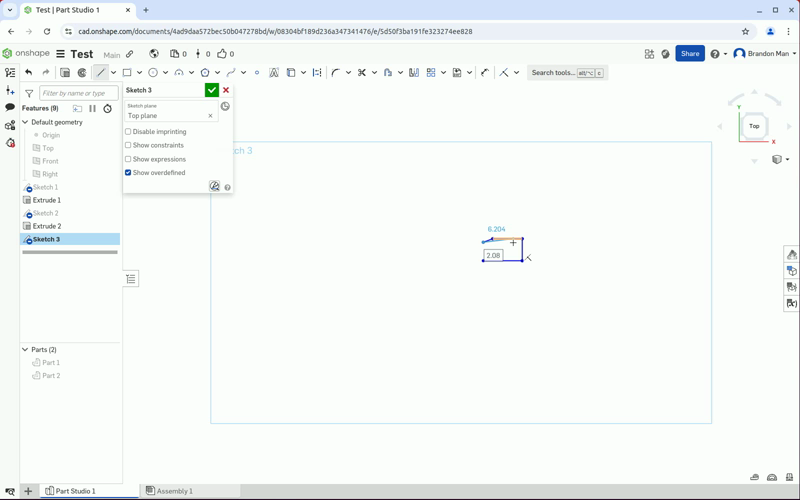
key_down(shift)
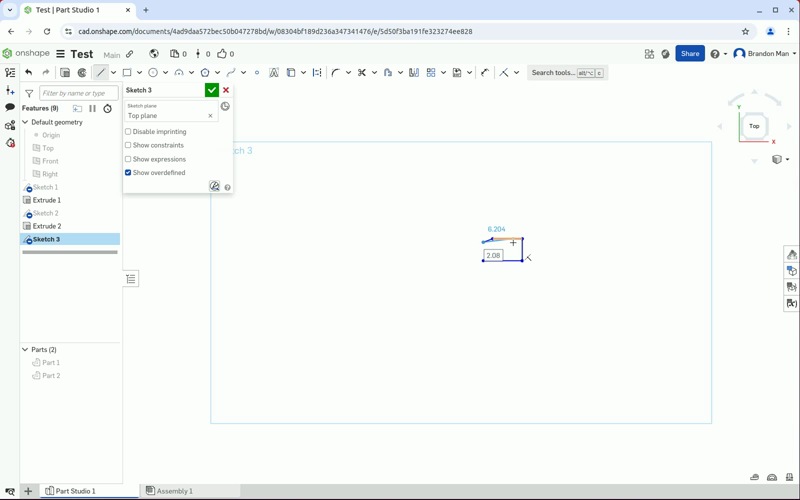
mouse_move(483, 260)
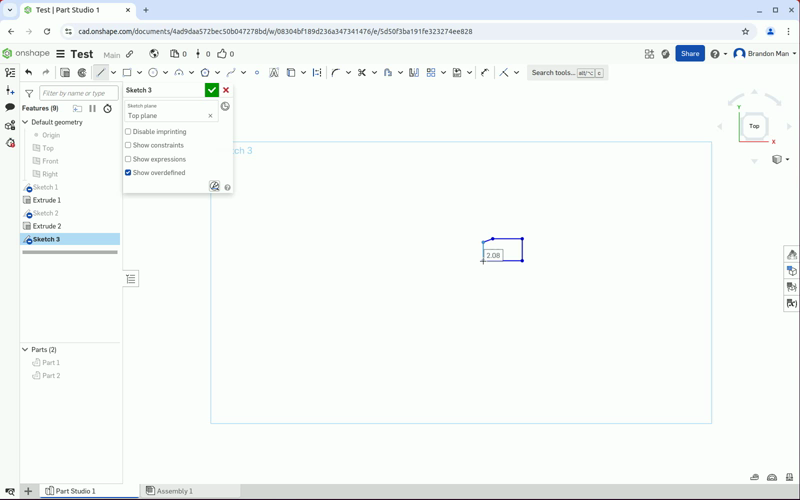
key_up(shift)
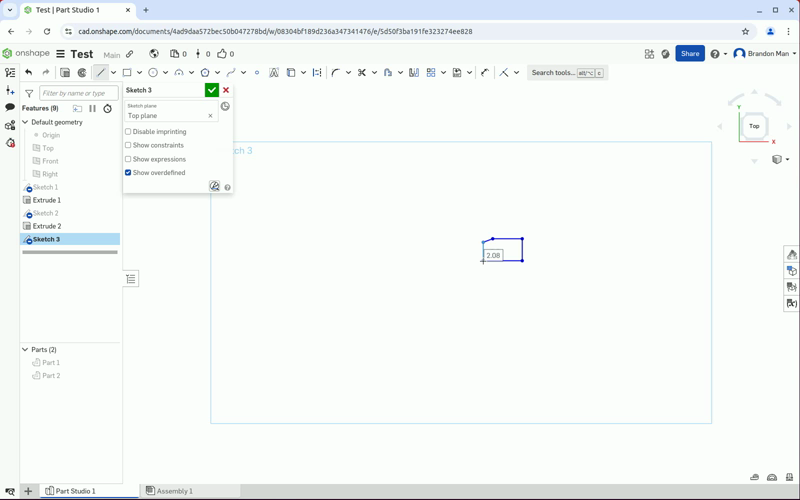
click(483, 260)
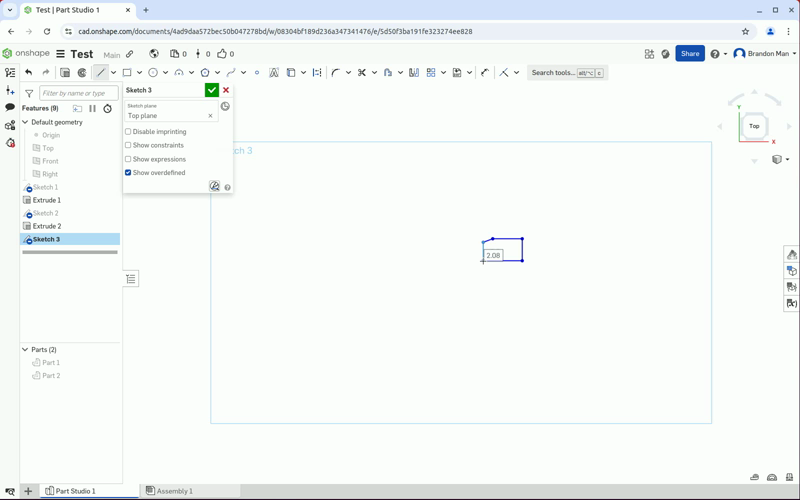
key(esc)
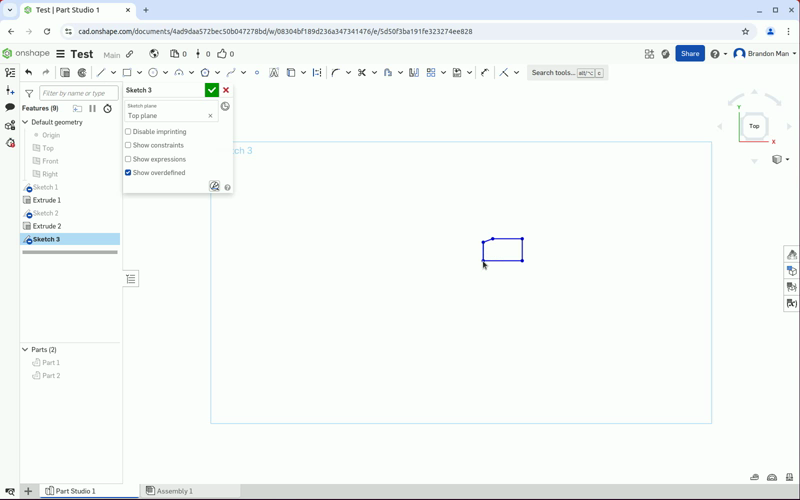
mouse_move(484, 256)
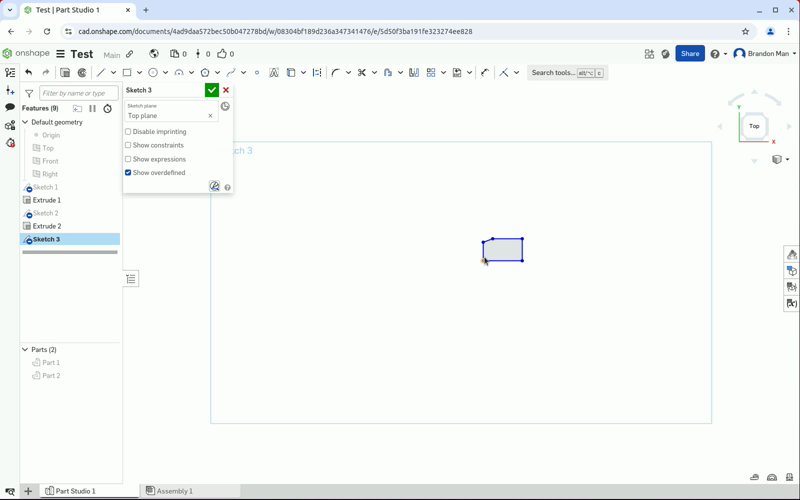
scroll(6)
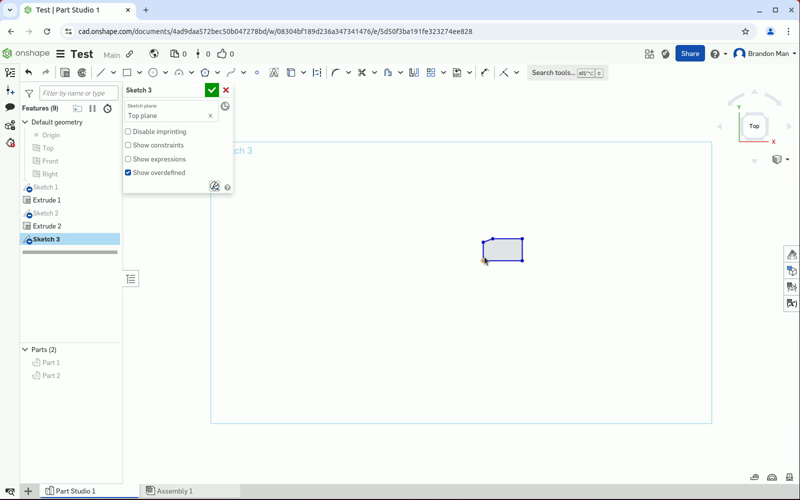
scroll(6)
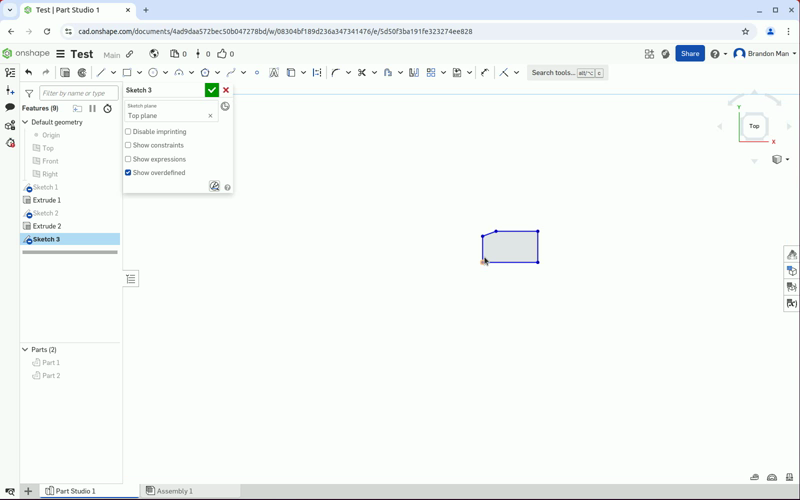
scroll(6)
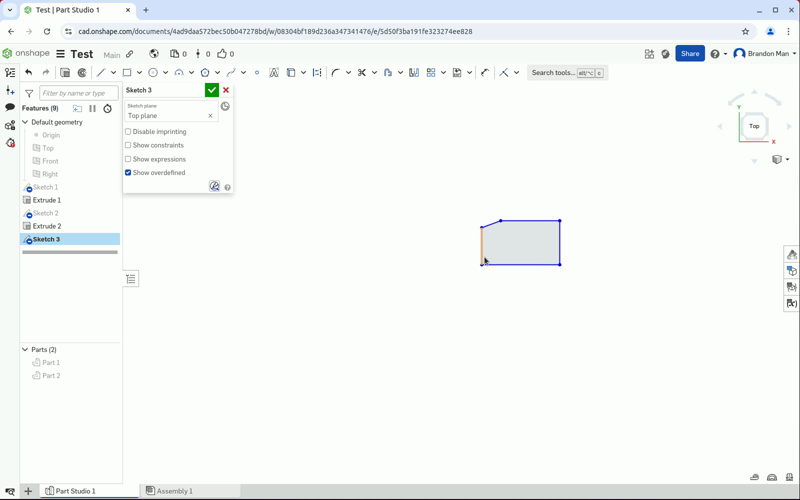
scroll(6)
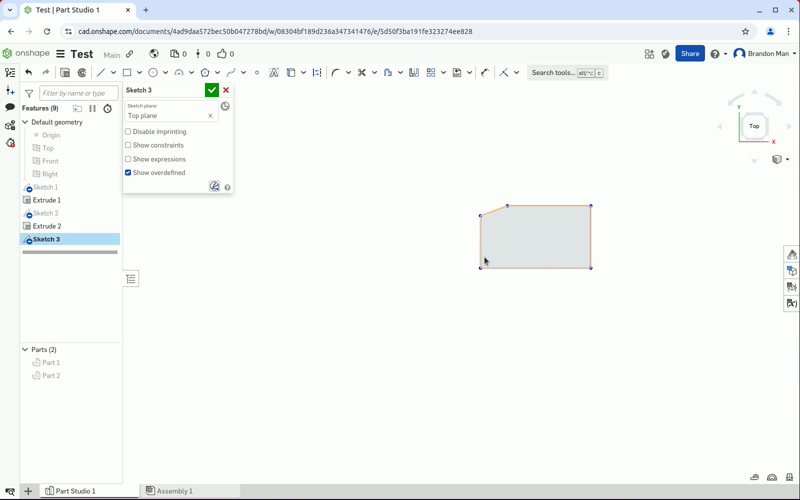
scroll(6)
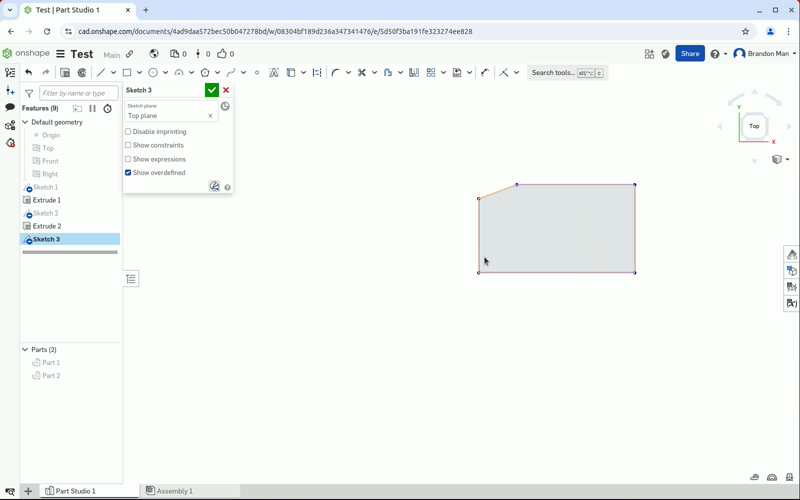
scroll(6)
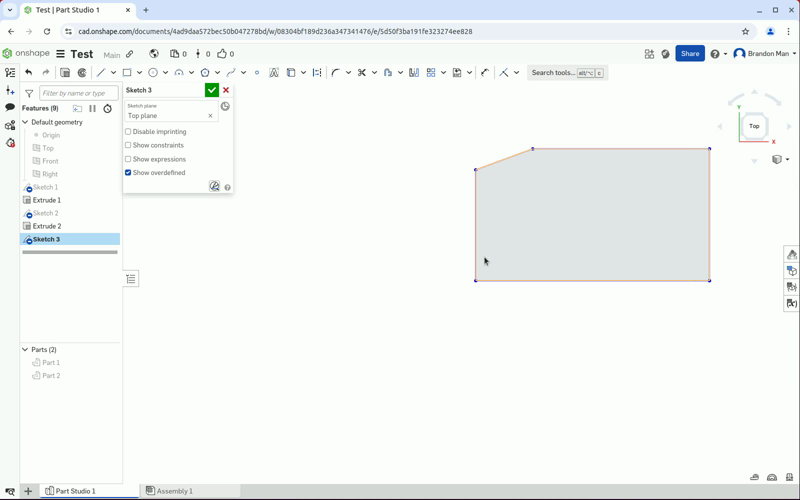
scroll(6)
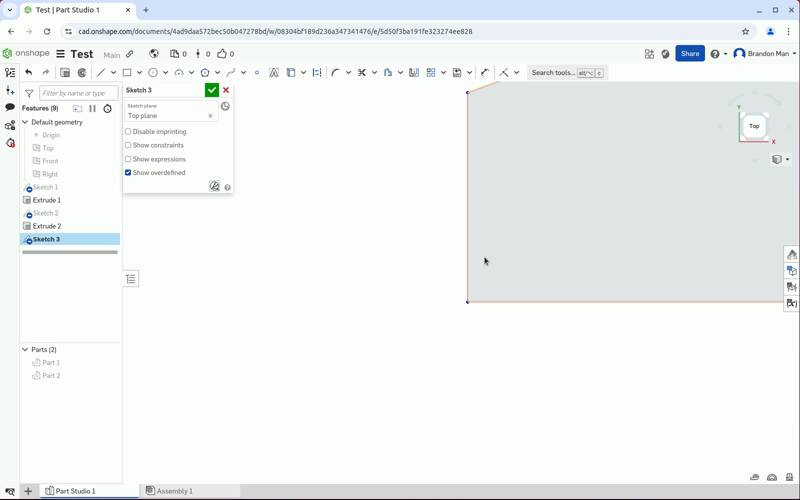
click(484, 256)
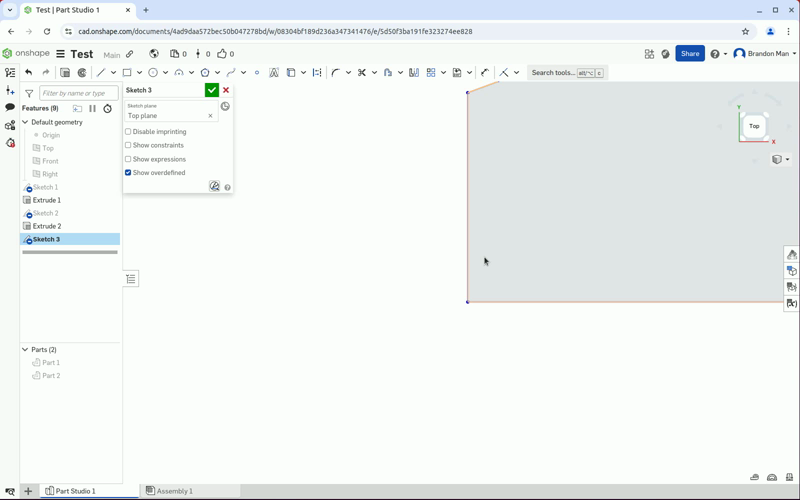
scroll(-6)
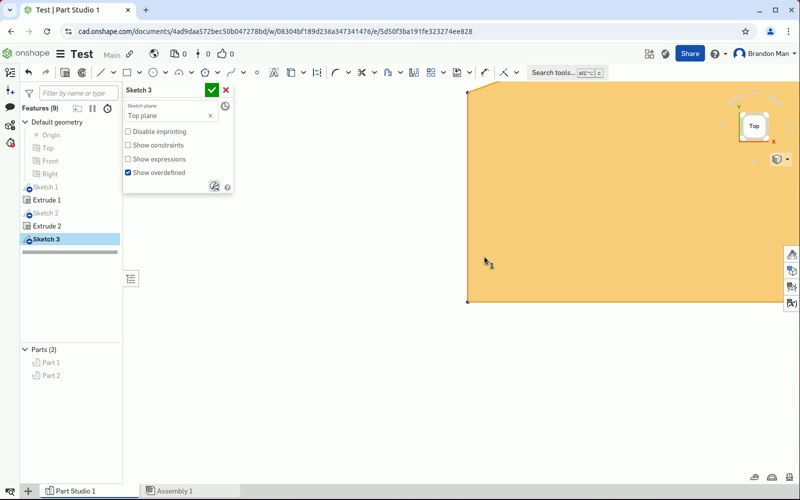
scroll(-6)
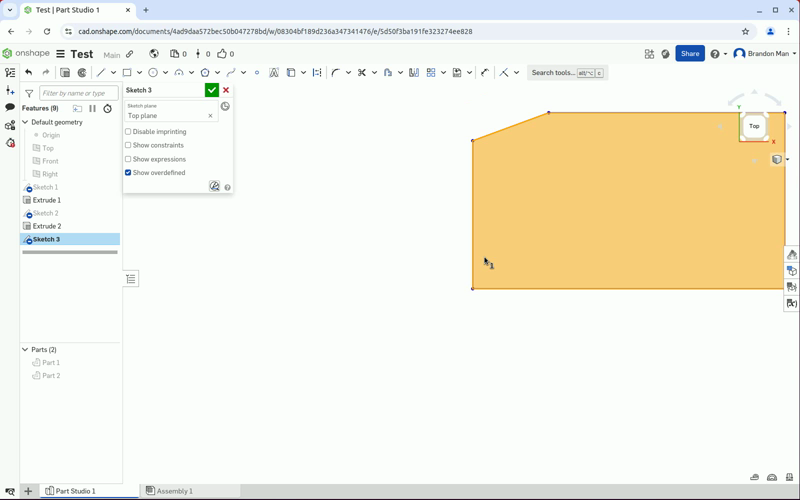
scroll(-6)
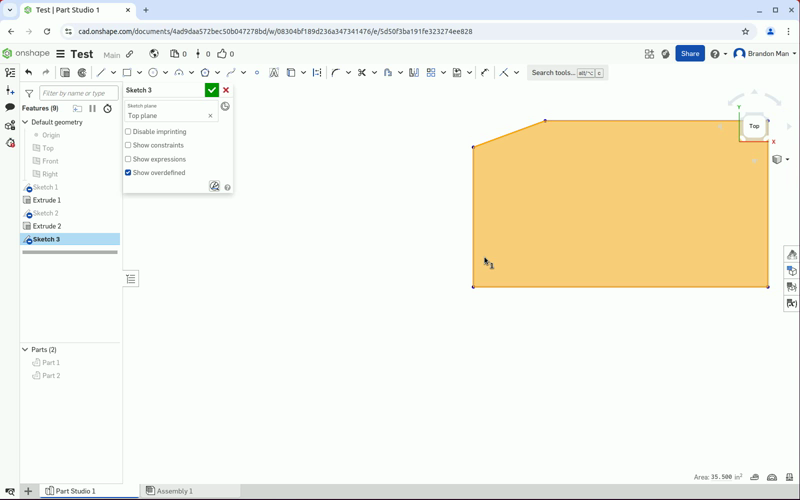
scroll(-6)
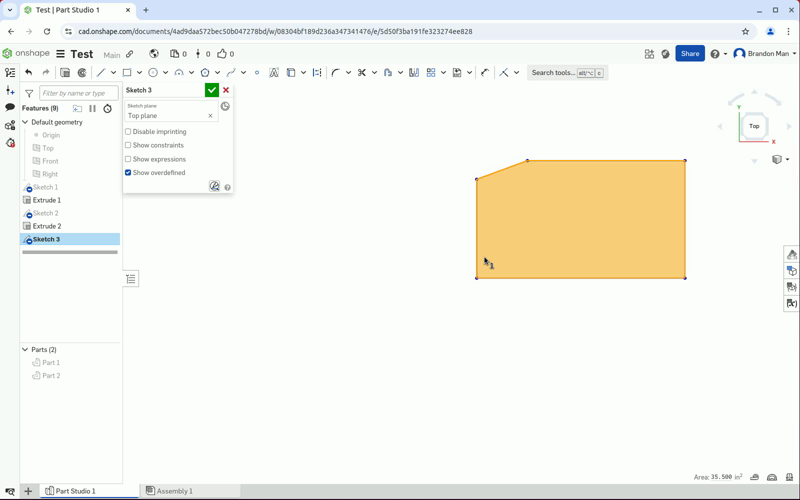
scroll(-6)
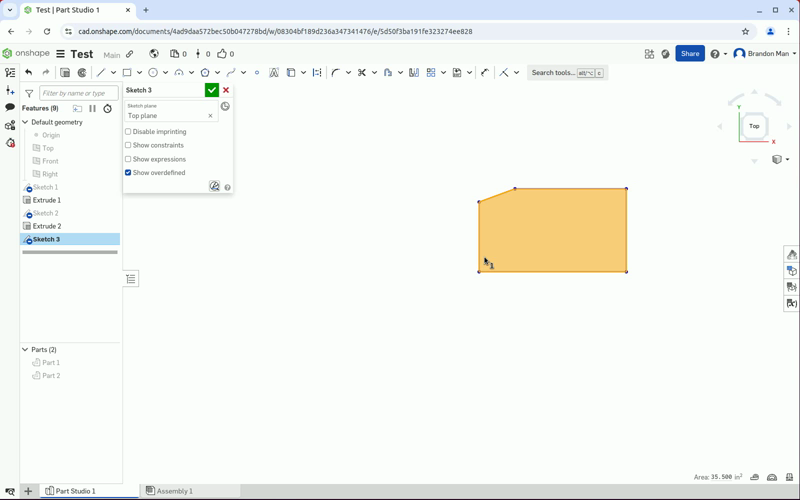
scroll(-6)
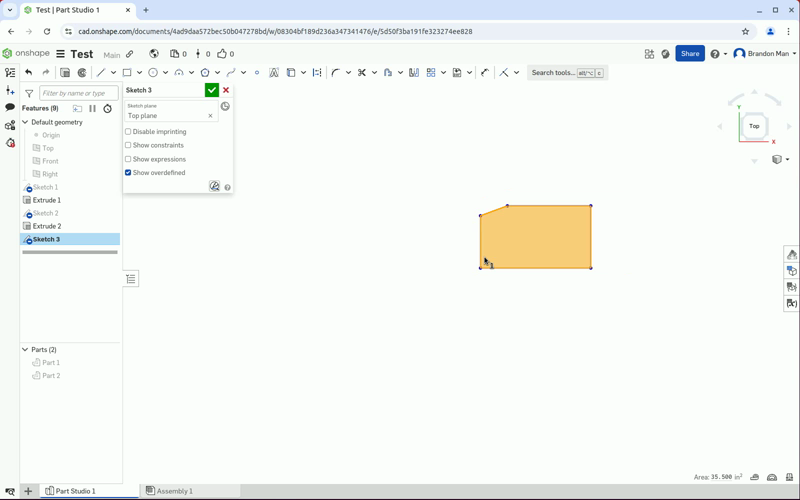
scroll(-6)
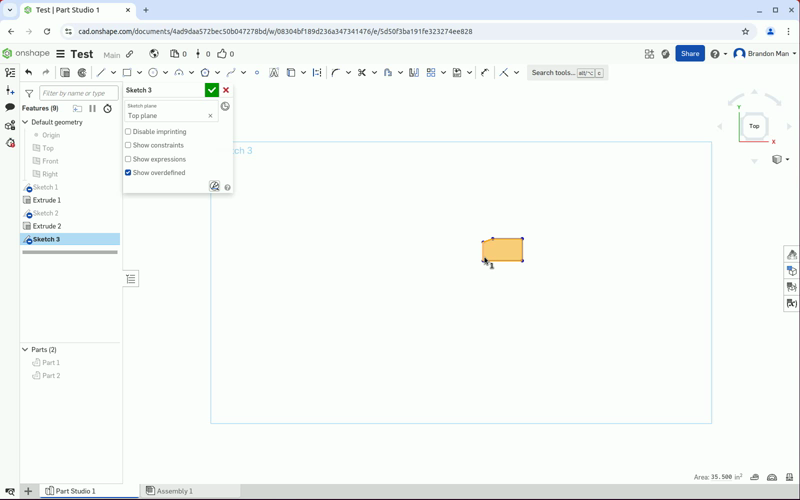
mouse_move(73, 352)
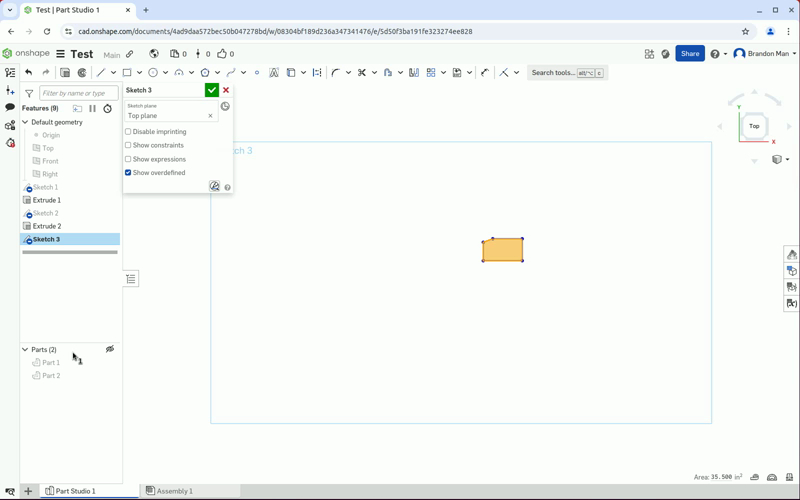
key(shift+y)
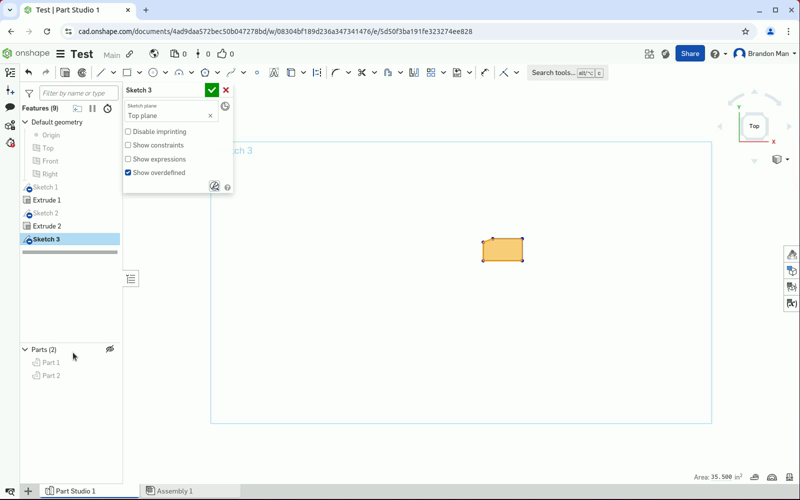
key(shift+e)
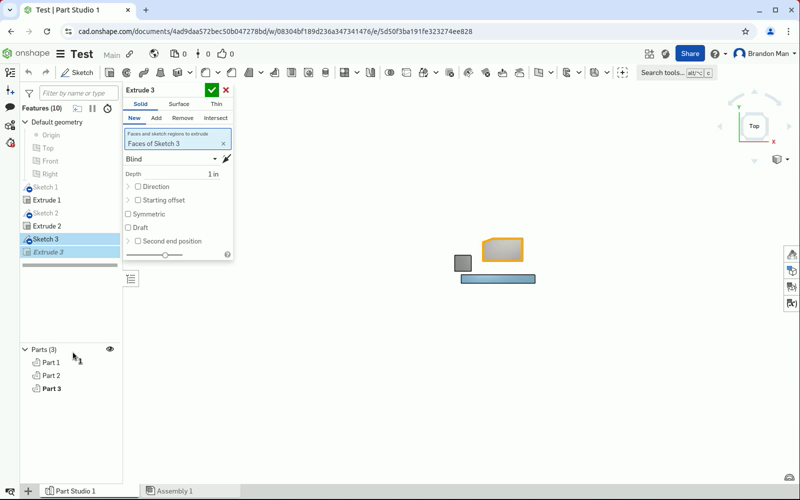
mouse_move(143, 106)
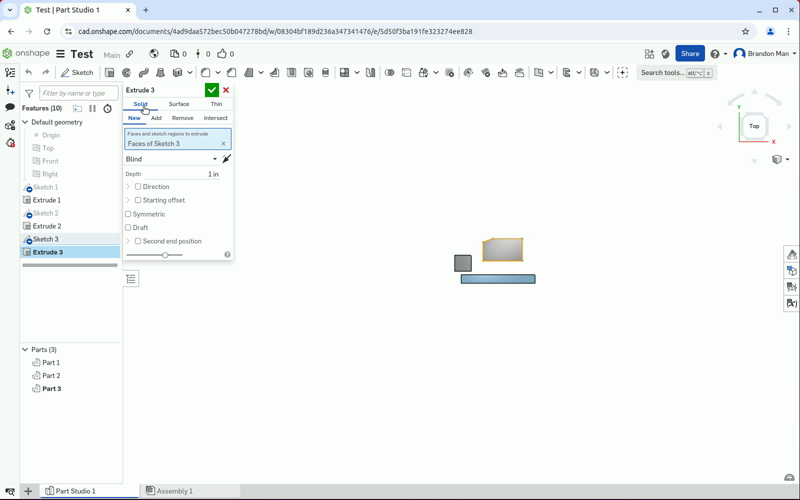
click(143, 106)
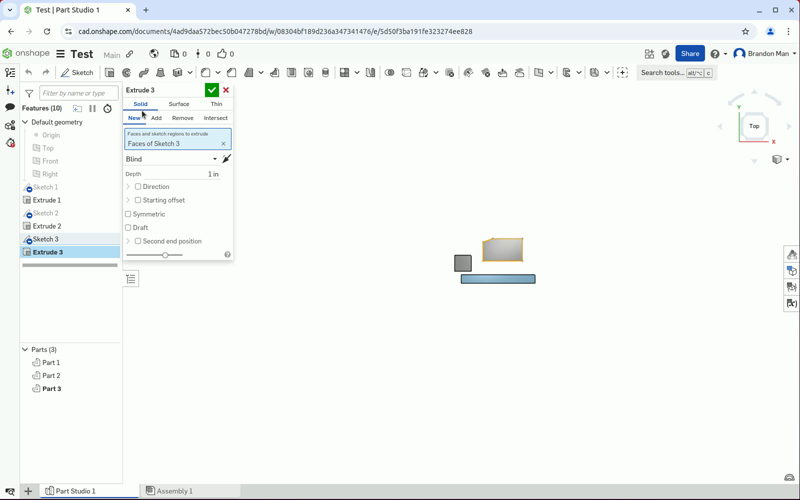
mouse_move(137, 120)
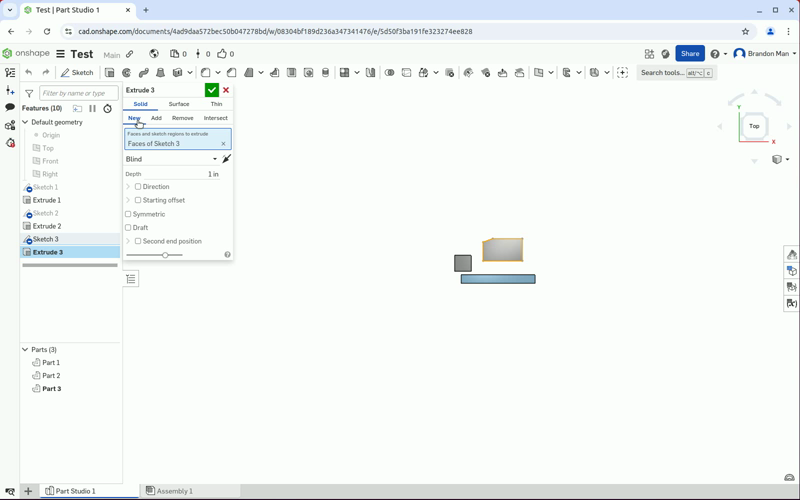
click(137, 120)
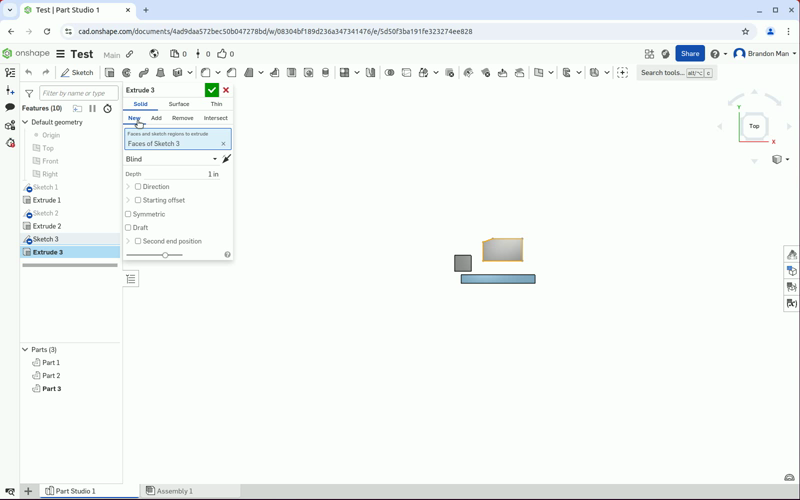
key(tab, 4)
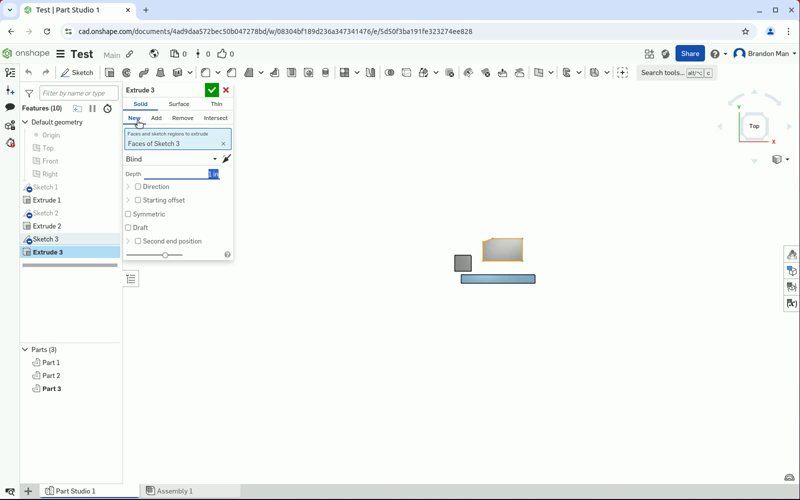
text(-0.241)
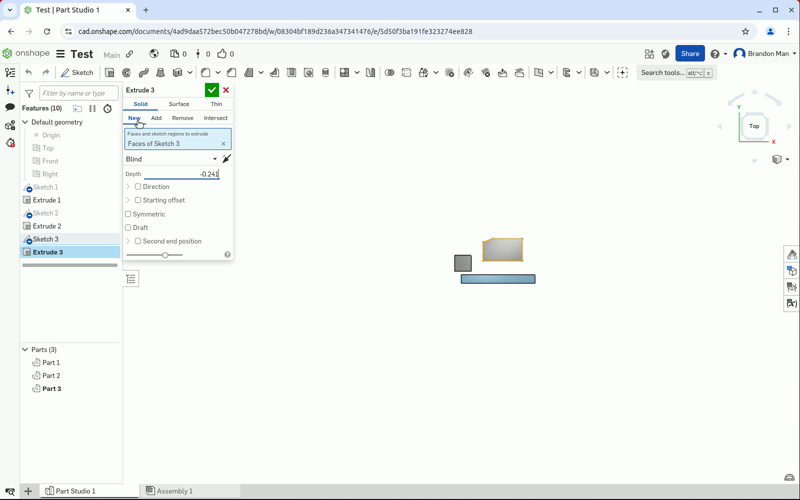
key(enter)
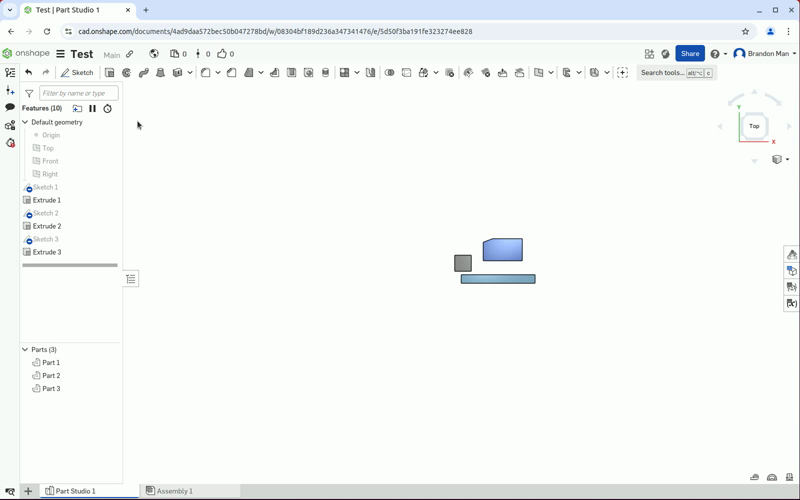
key(shift+h)
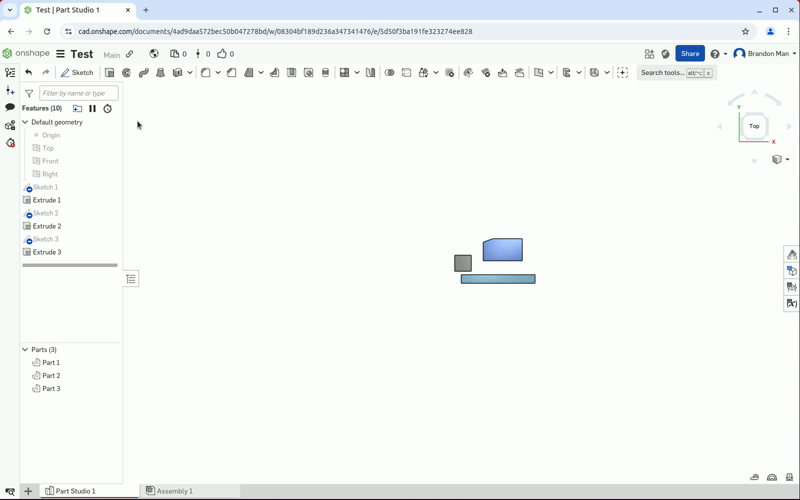
key(shift+h)
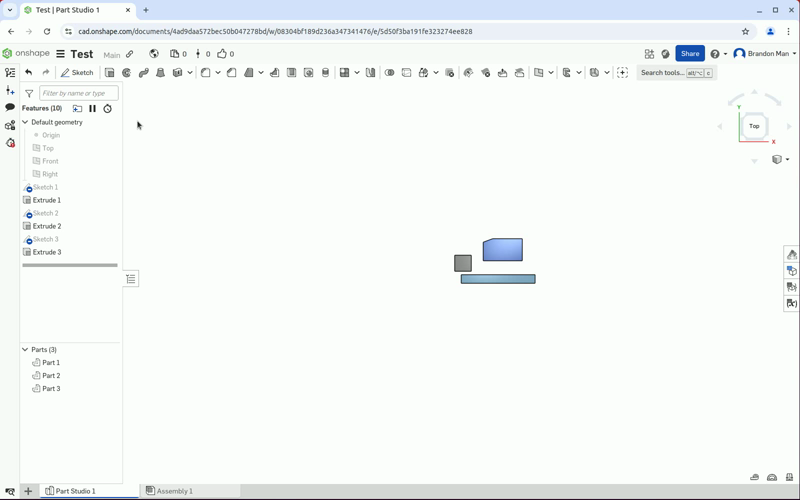
mouse_move(73, 189)
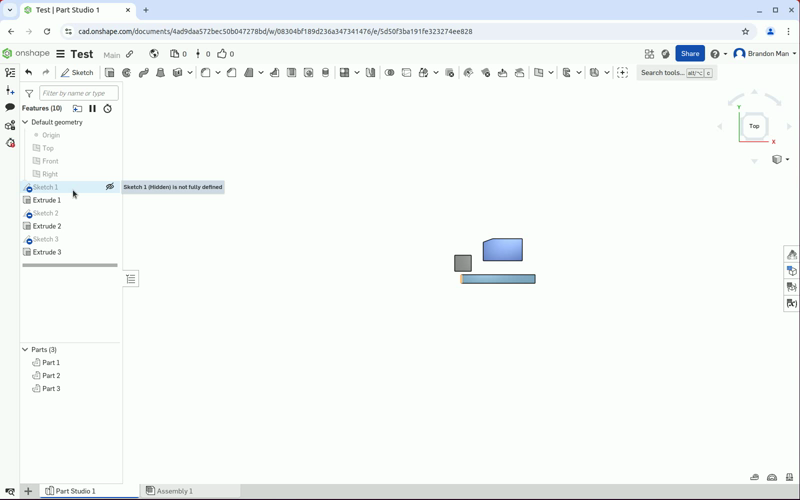
click(73, 189)
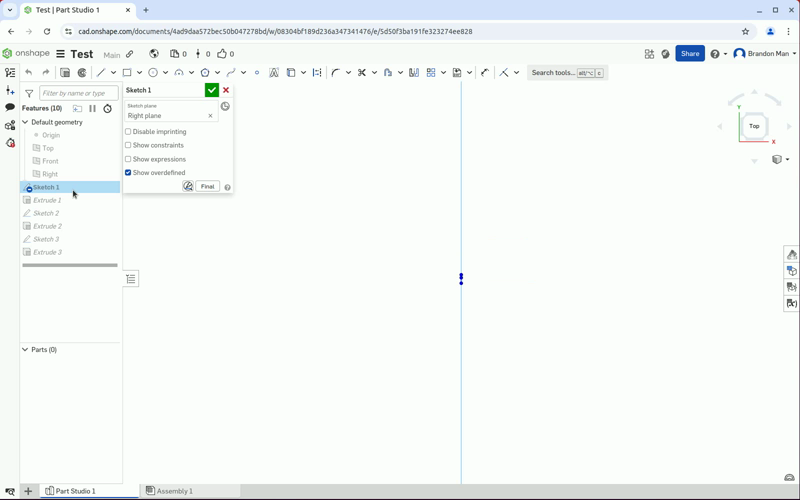
mouse_move(229, 92)
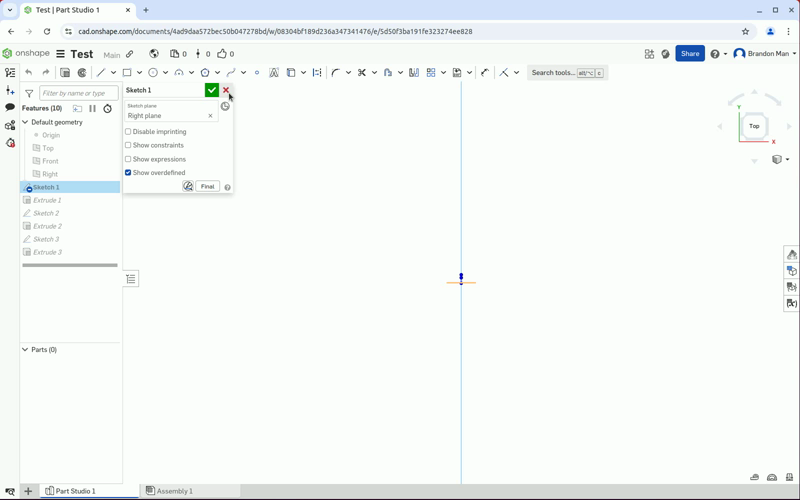
click(229, 92)
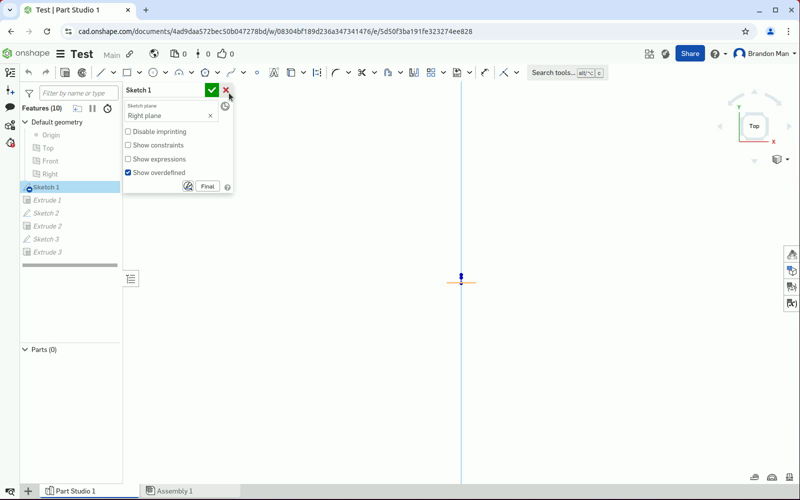
key(shift+s)
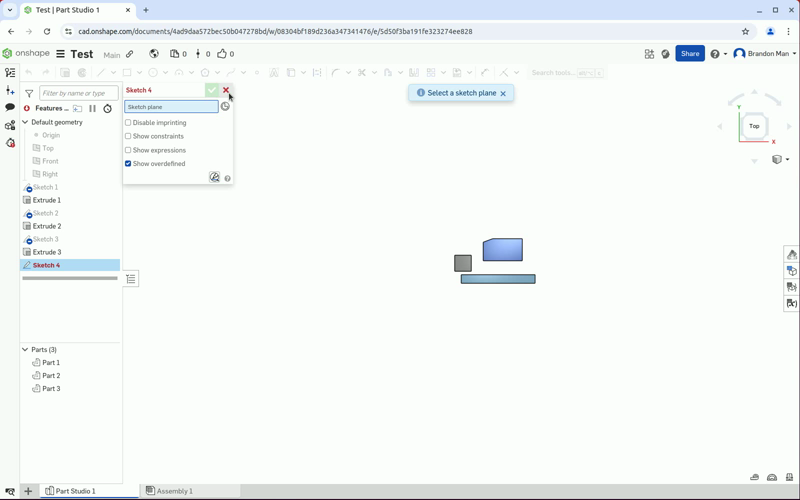
mouse_move(73, 150)
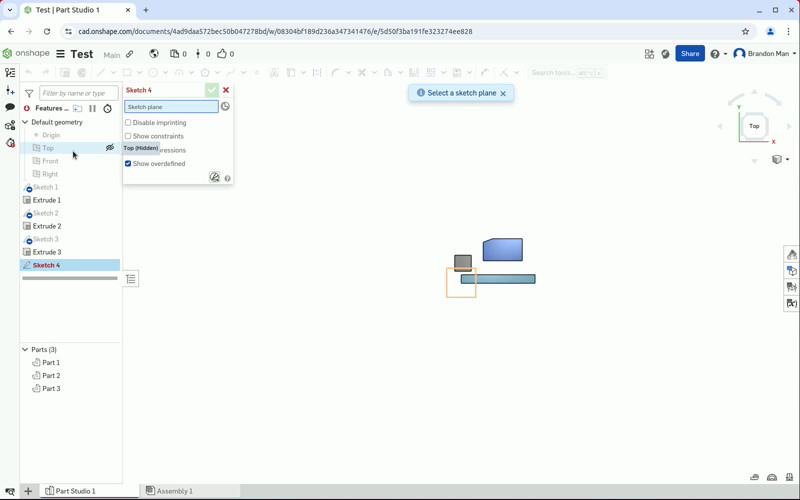
click(73, 150)
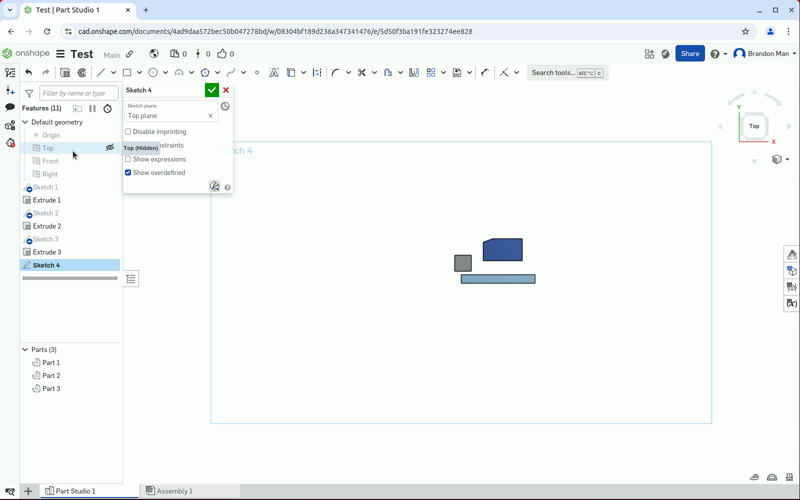
mouse_move(73, 352)
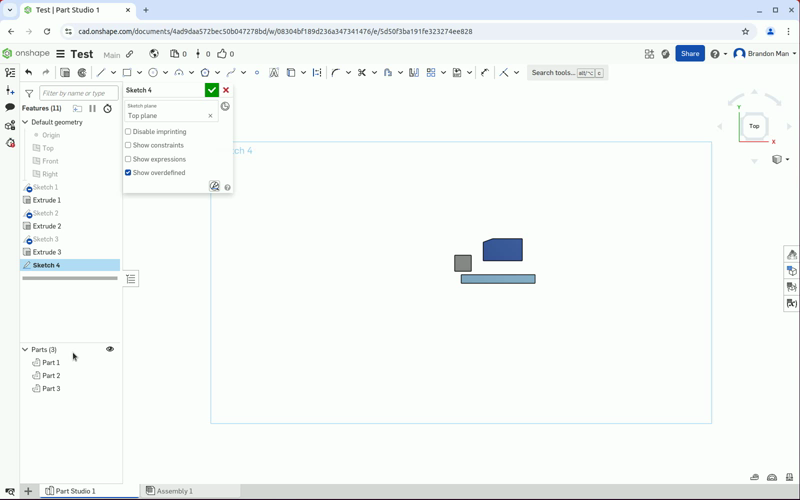
key(y)
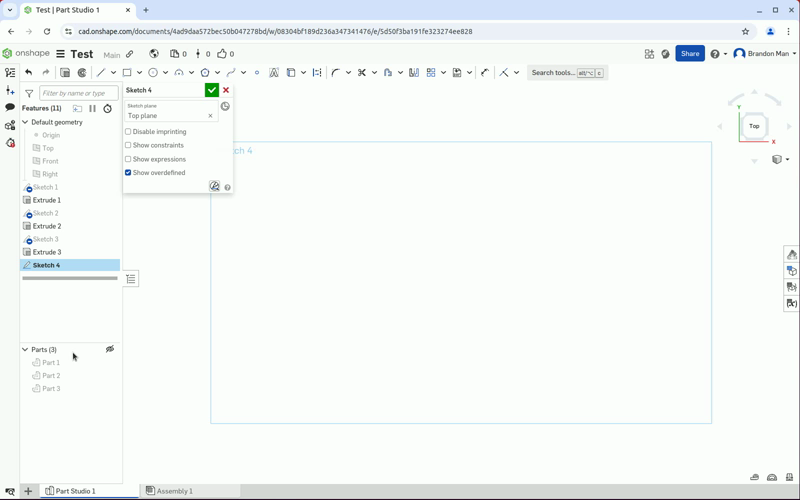
key(l)
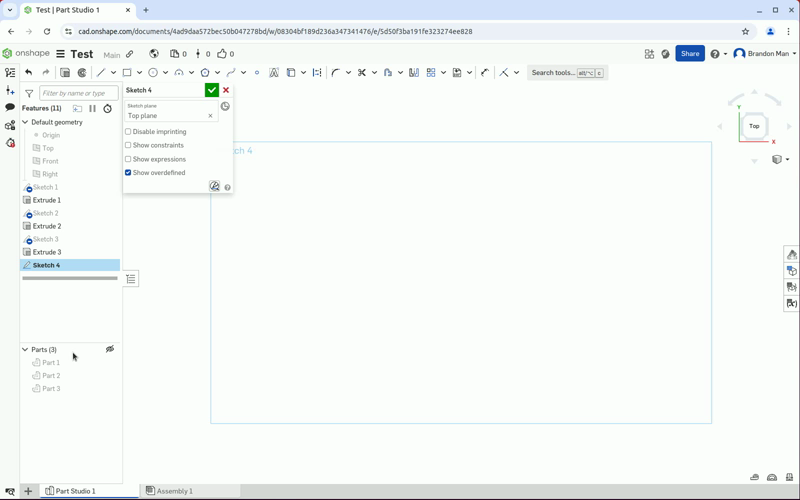
key_down(shift)
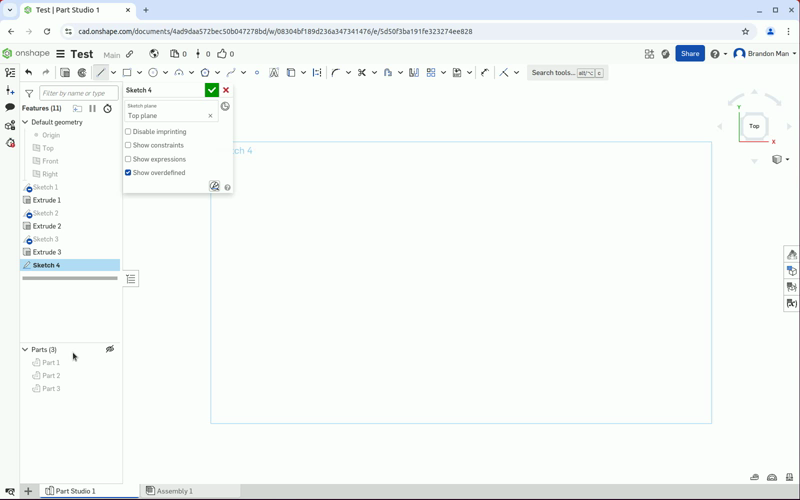
mouse_move(526, 257)
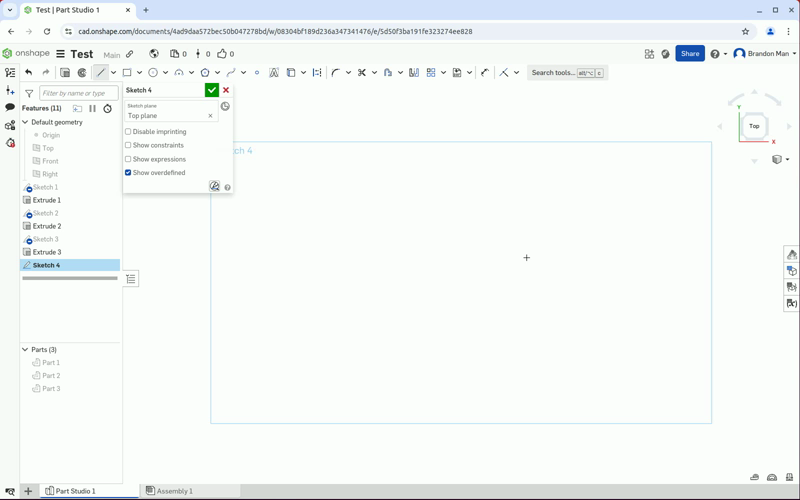
click(526, 257)
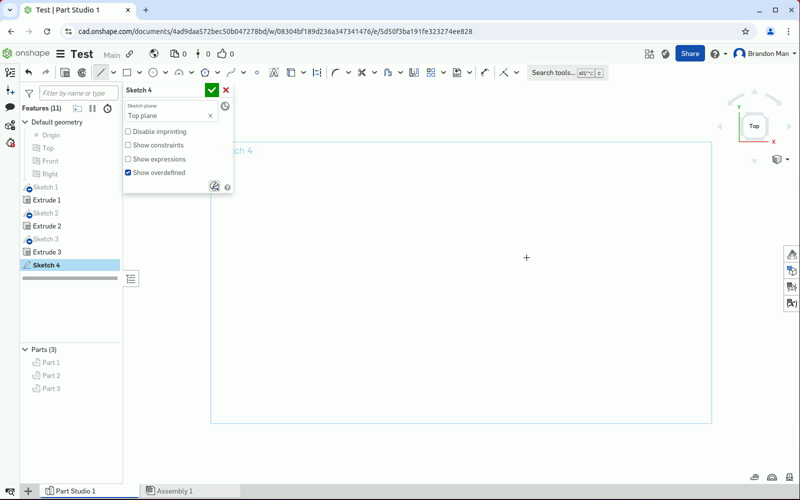
key_up(shift)
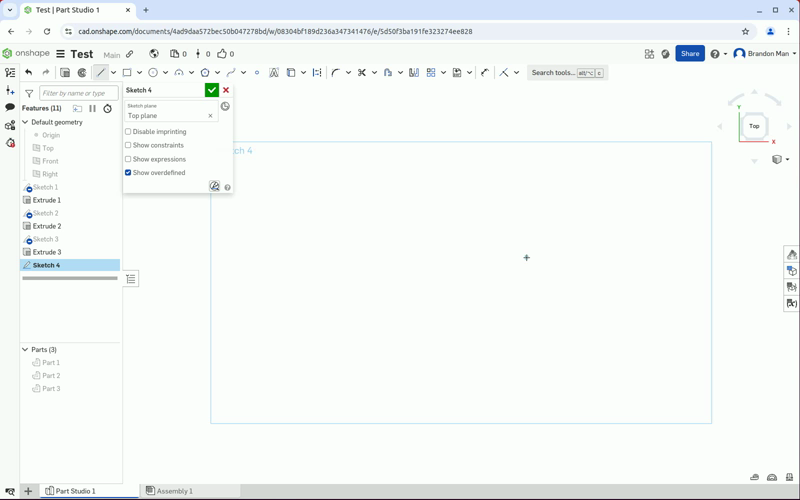
key_down(shift)
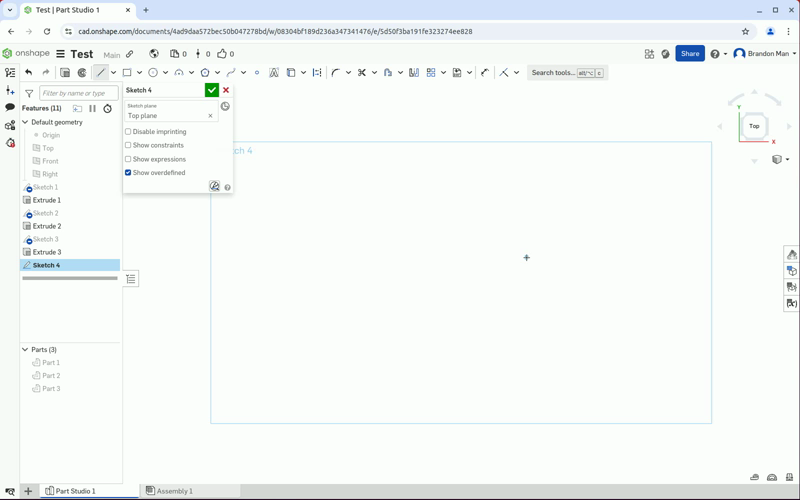
mouse_move(556, 257)
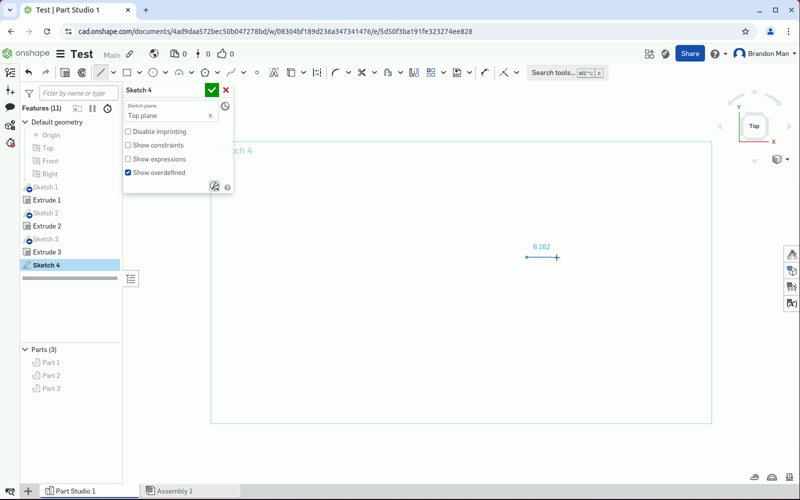
mouse_move(531, 257)
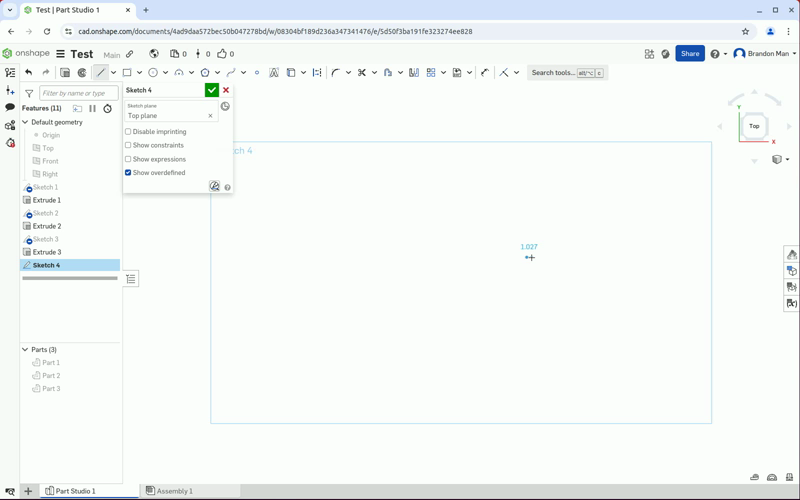
scroll(6)
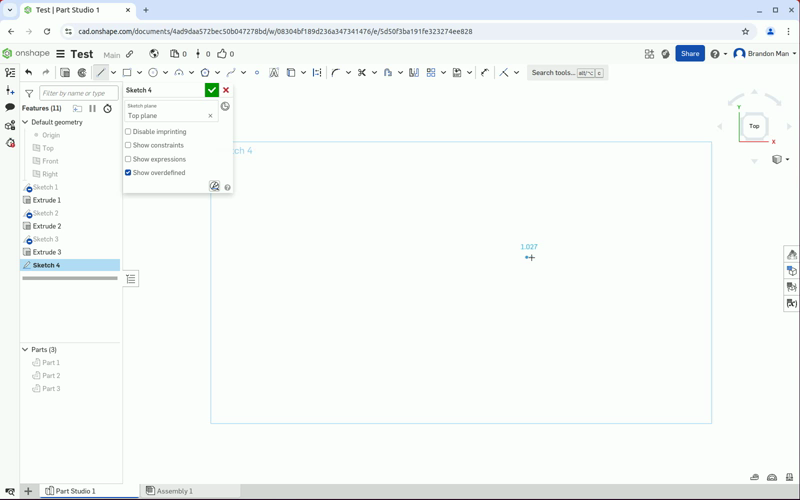
scroll(6)
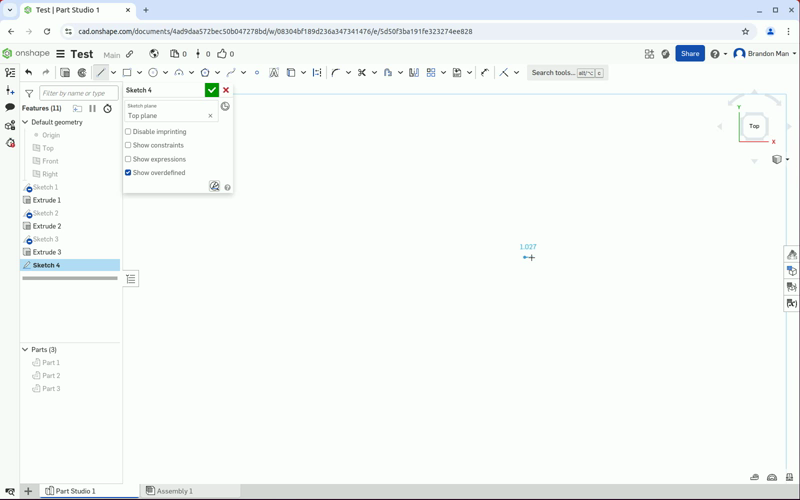
scroll(6)
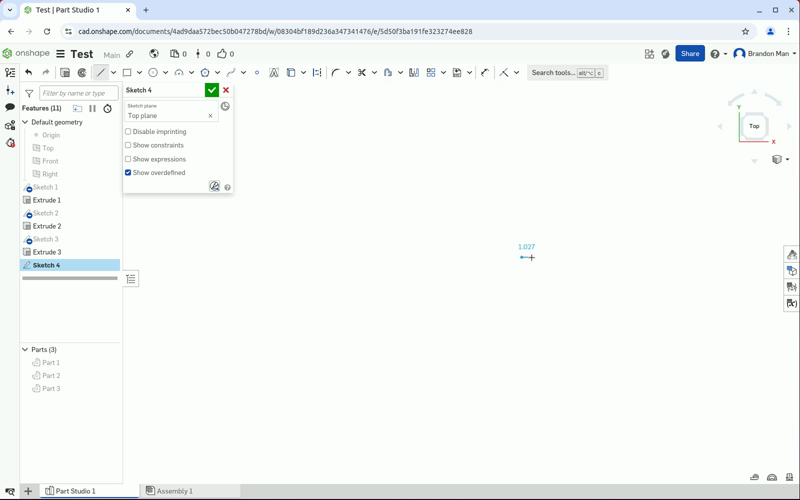
scroll(6)
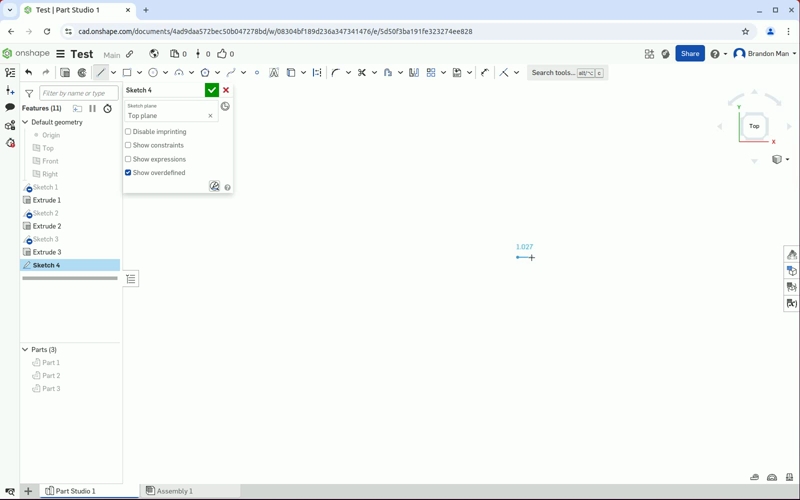
scroll(6)
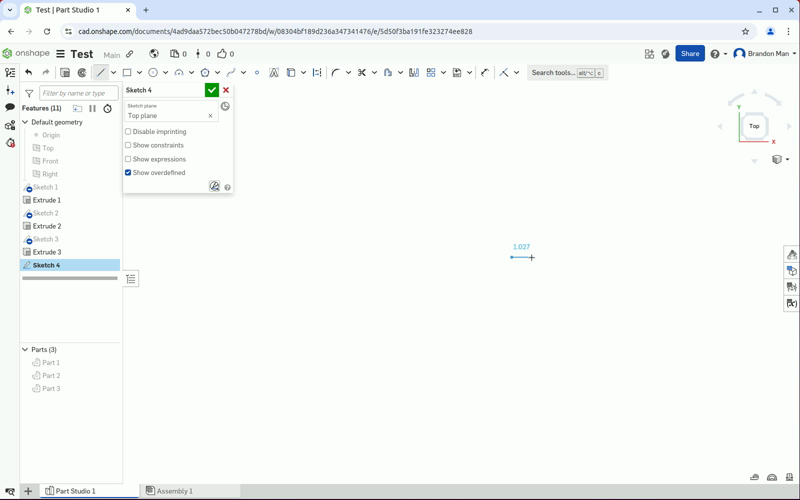
scroll(6)
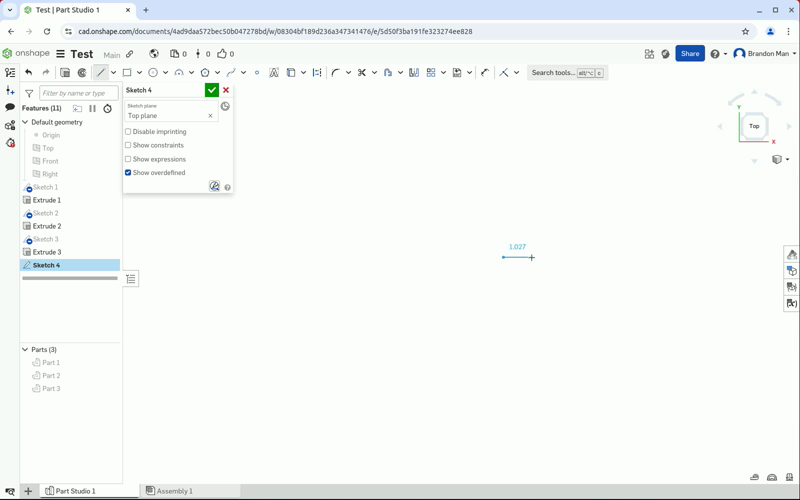
scroll(6)
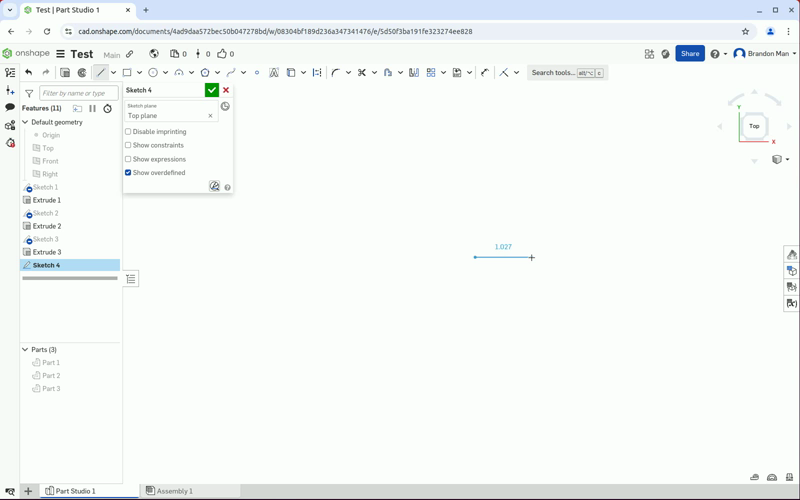
click(531, 257)
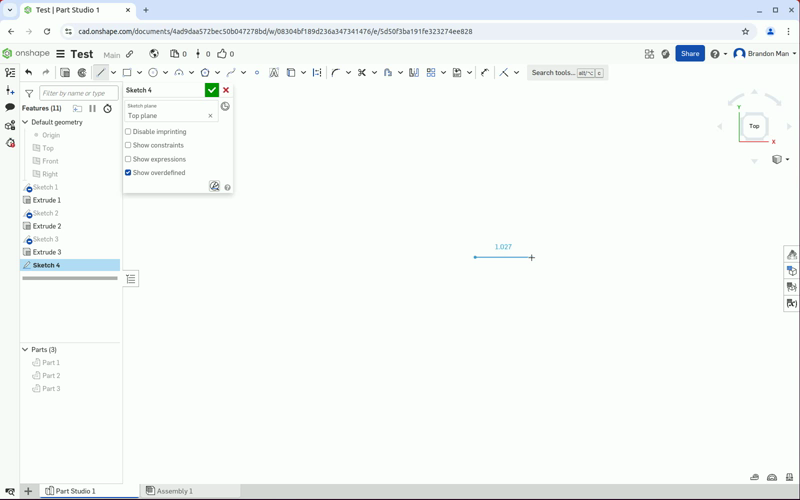
scroll(-6)
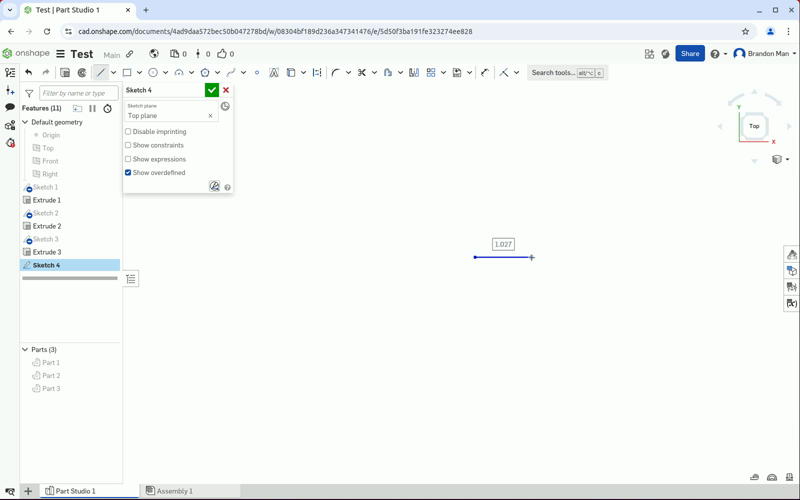
scroll(-6)
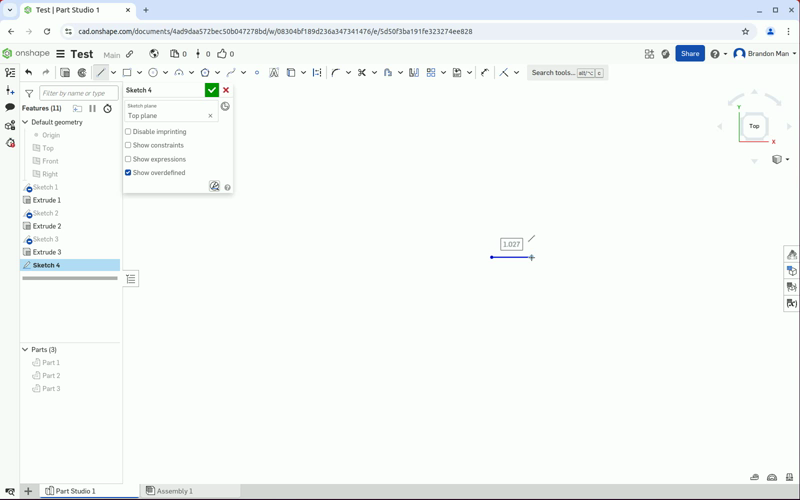
scroll(-6)
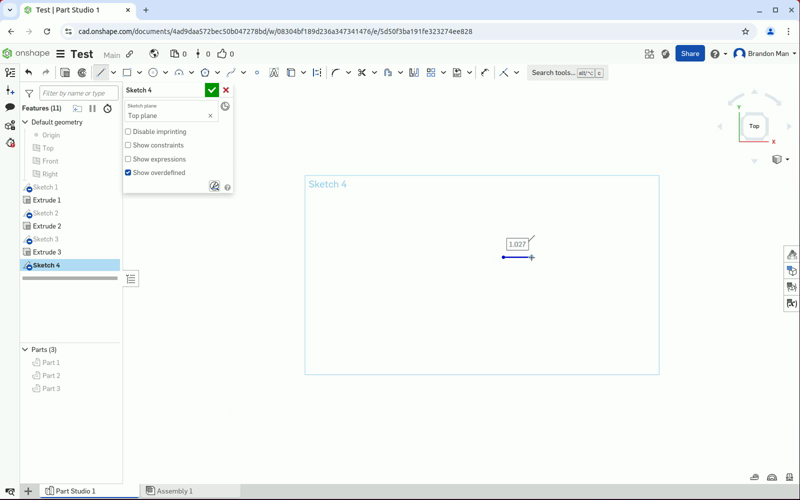
scroll(-6)
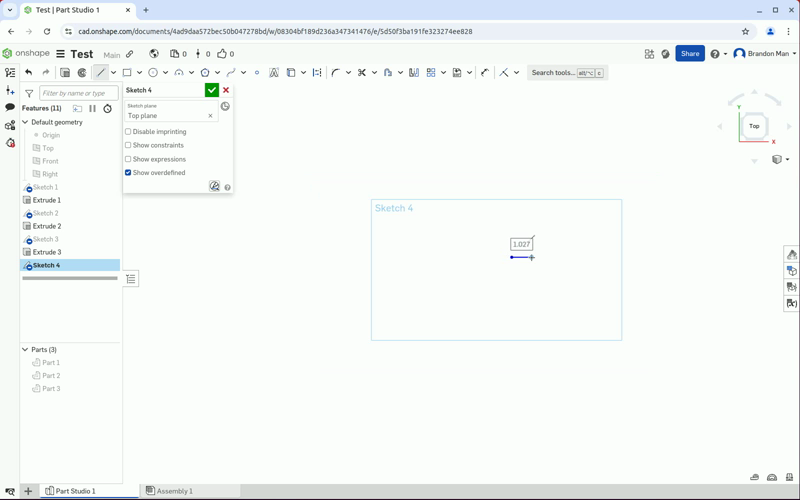
scroll(-6)
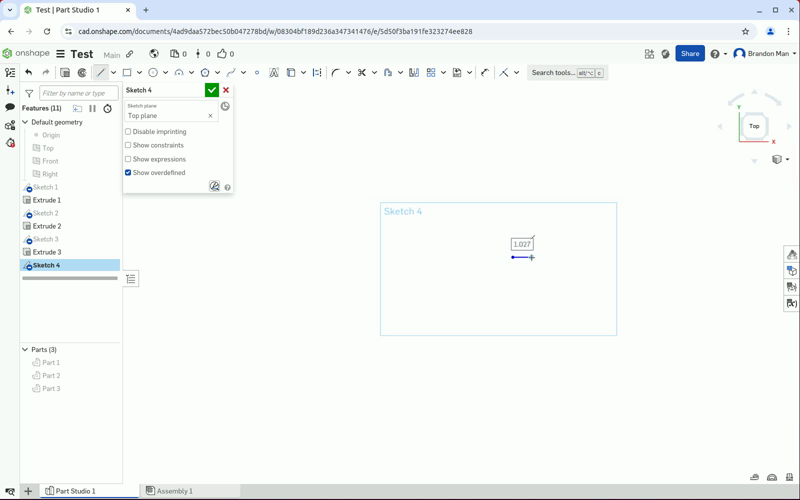
scroll(-6)
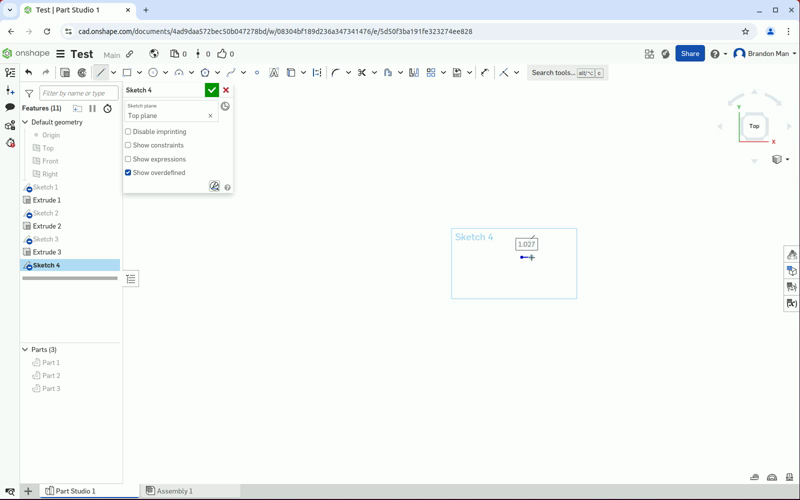
scroll(-6)
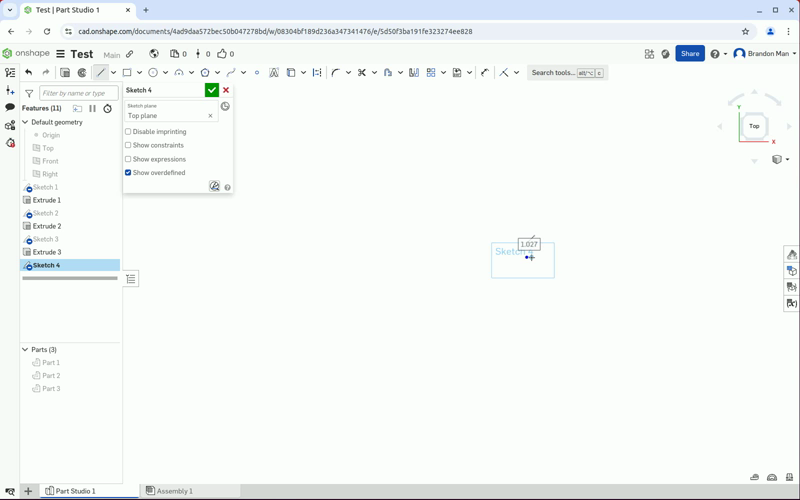
key_up(shift)
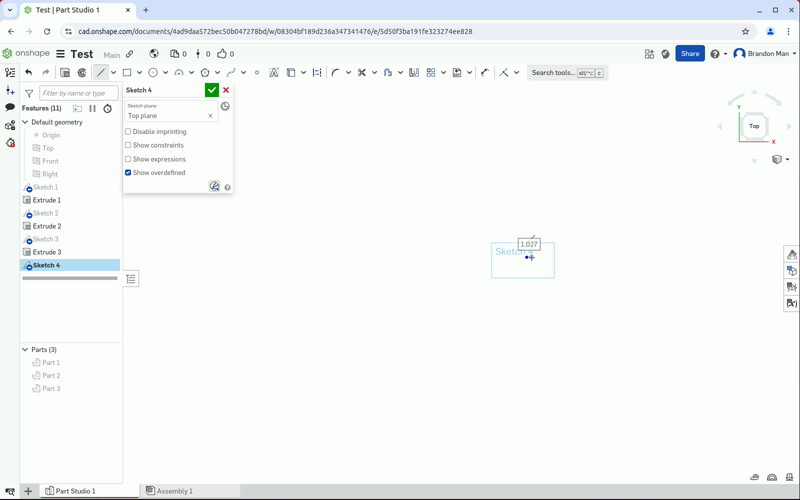
key_down(shift)
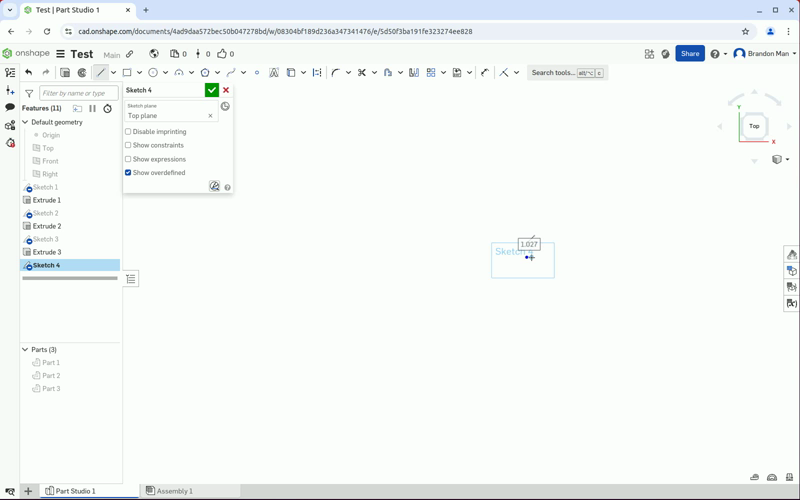
mouse_move(561, 257)
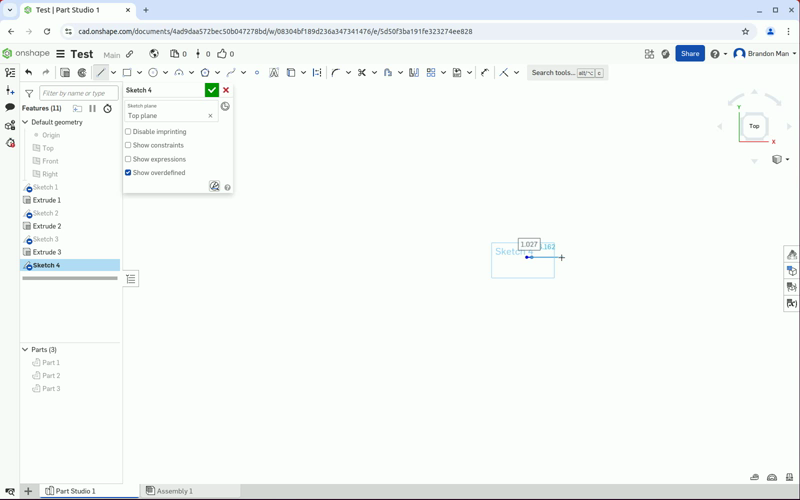
mouse_move(531, 273)
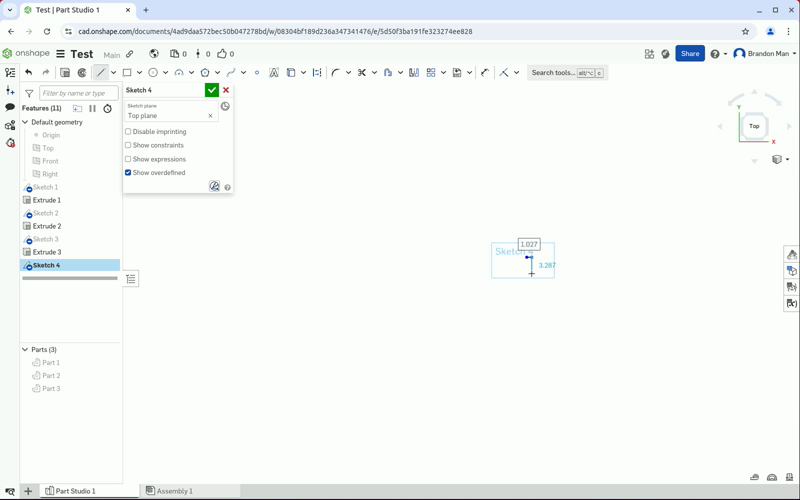
click(531, 273)
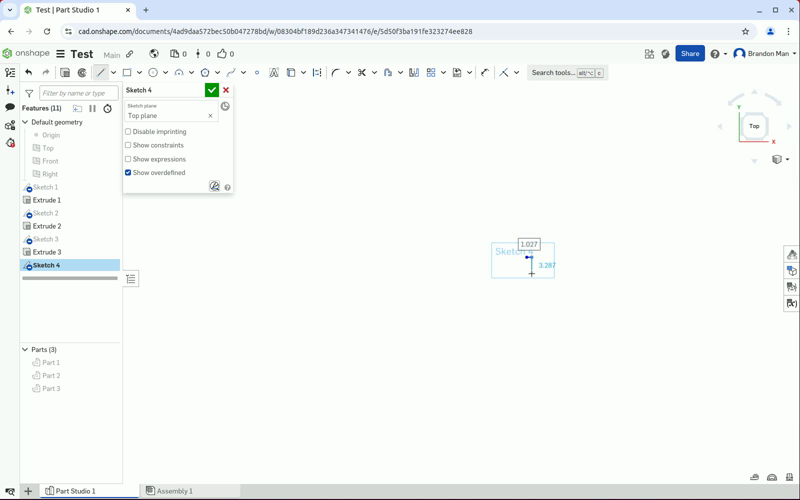
key_up(shift)
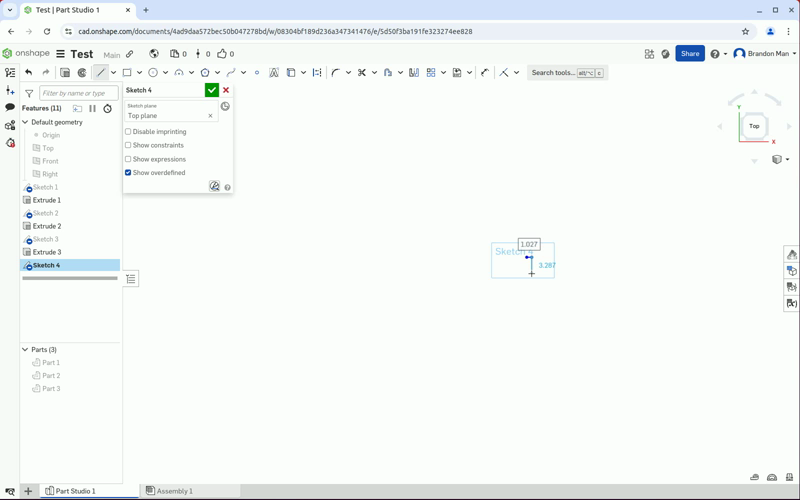
key_down(shift)
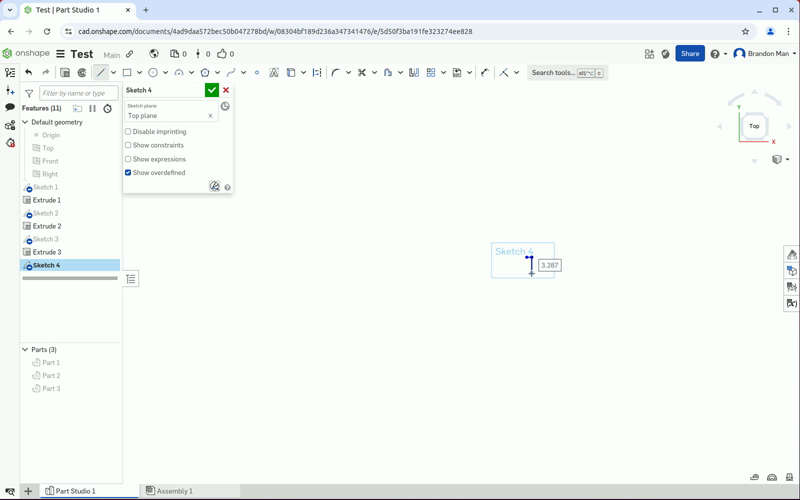
mouse_move(561, 273)
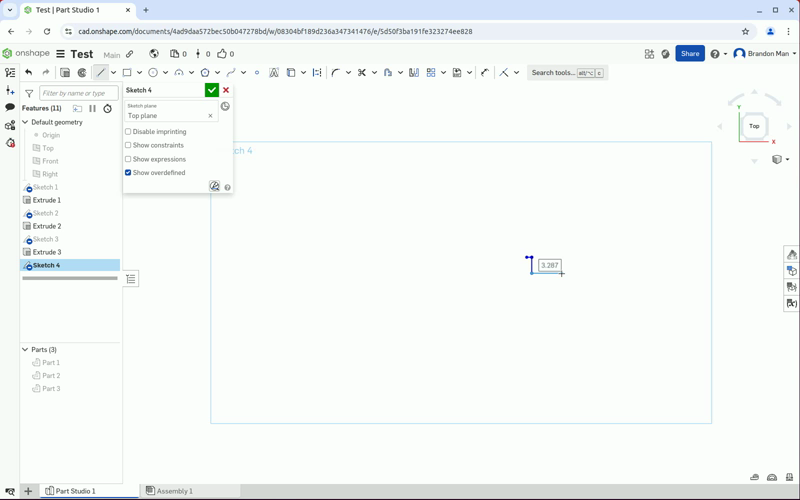
mouse_move(532, 273)
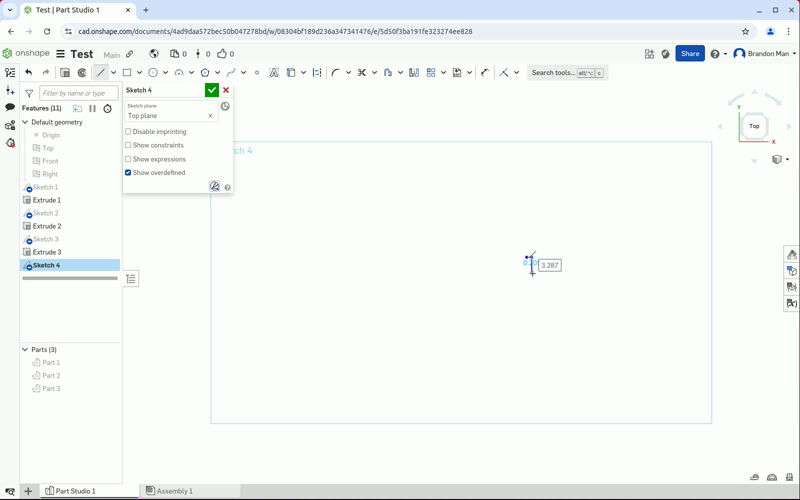
scroll(6)
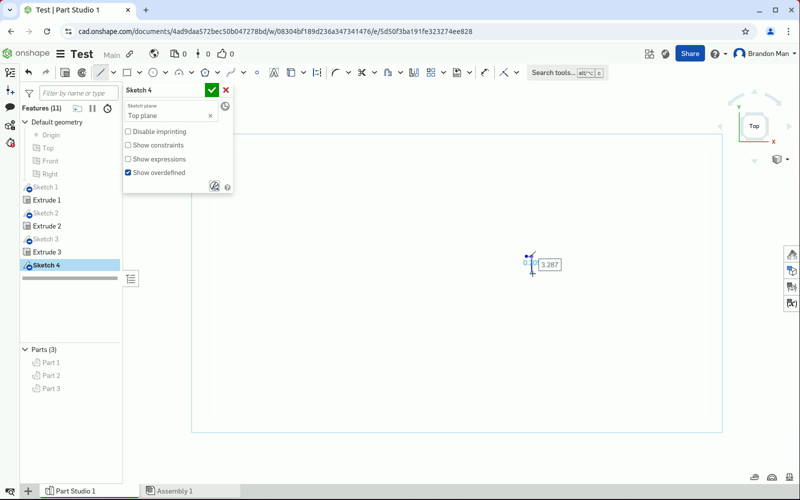
scroll(6)
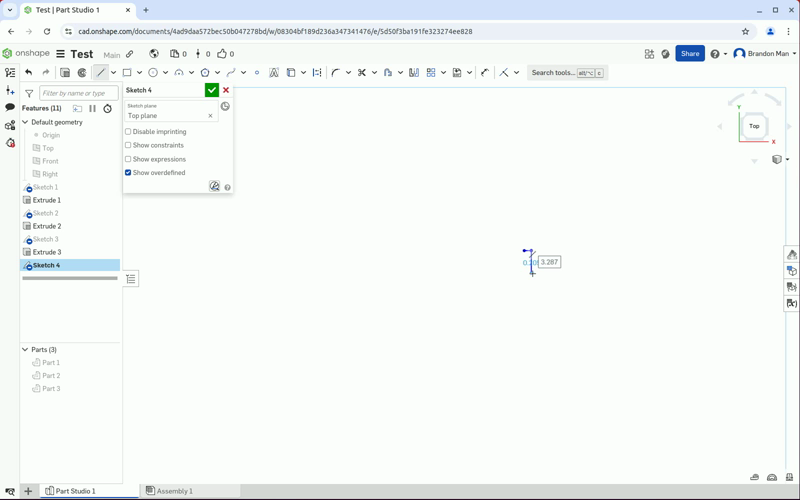
scroll(6)
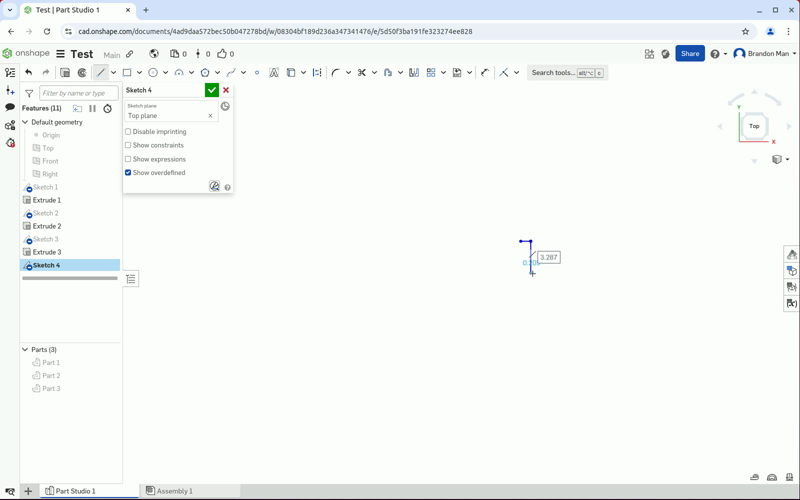
scroll(6)
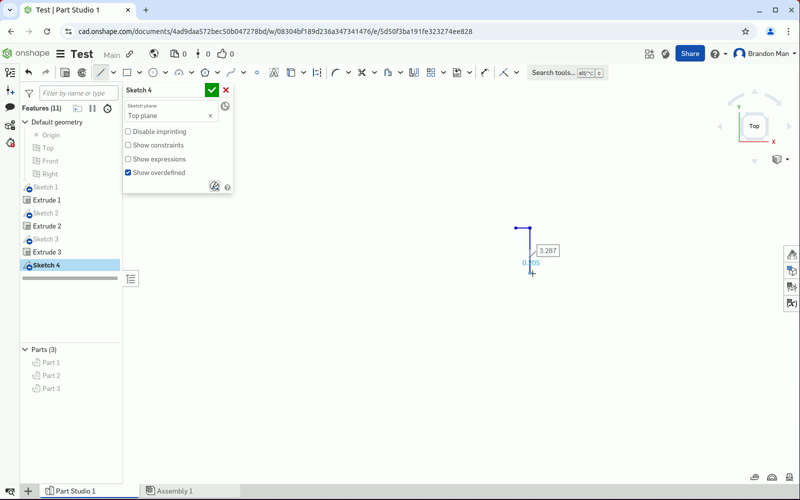
scroll(6)
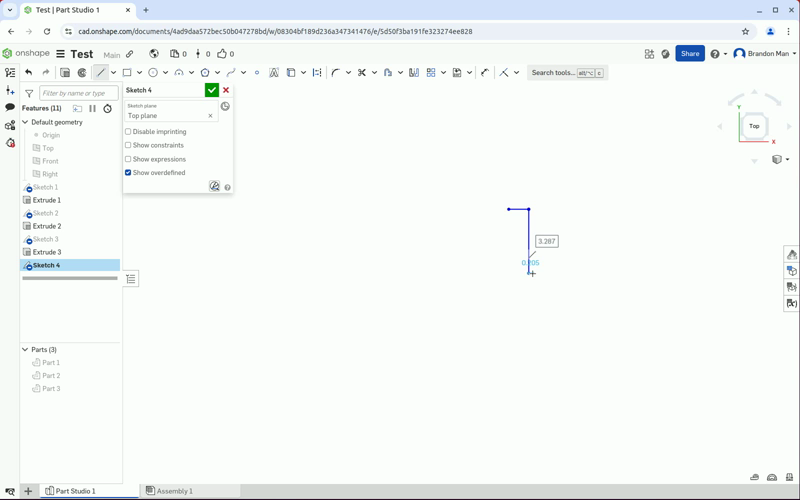
scroll(6)
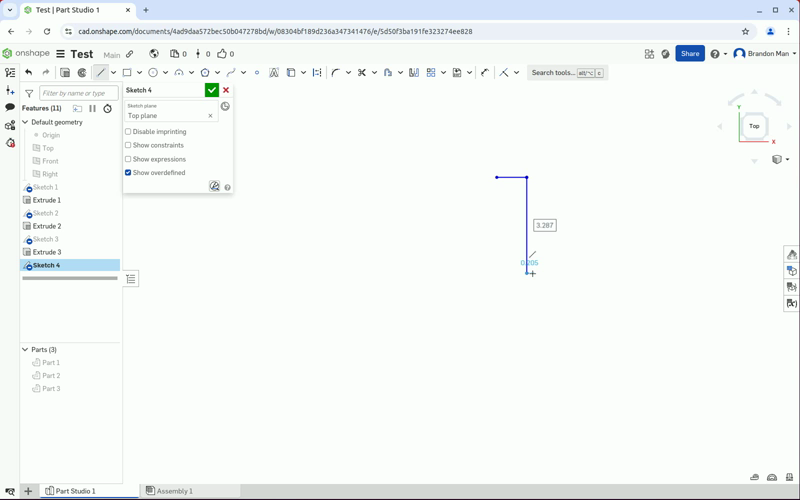
scroll(6)
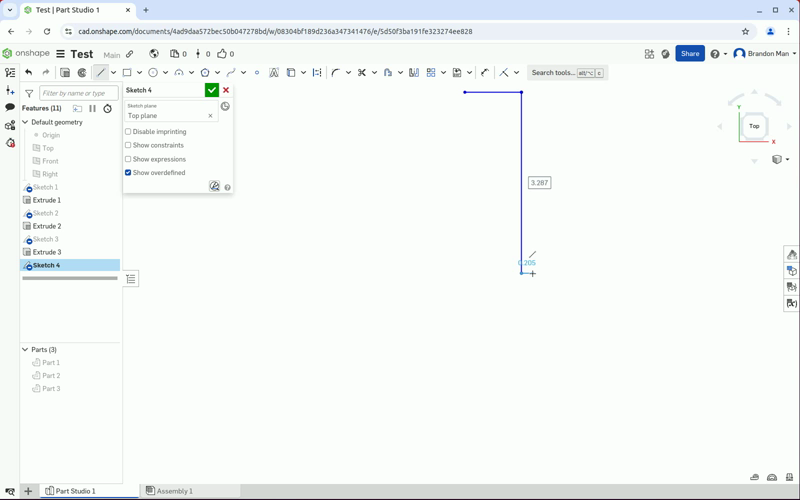
click(532, 273)
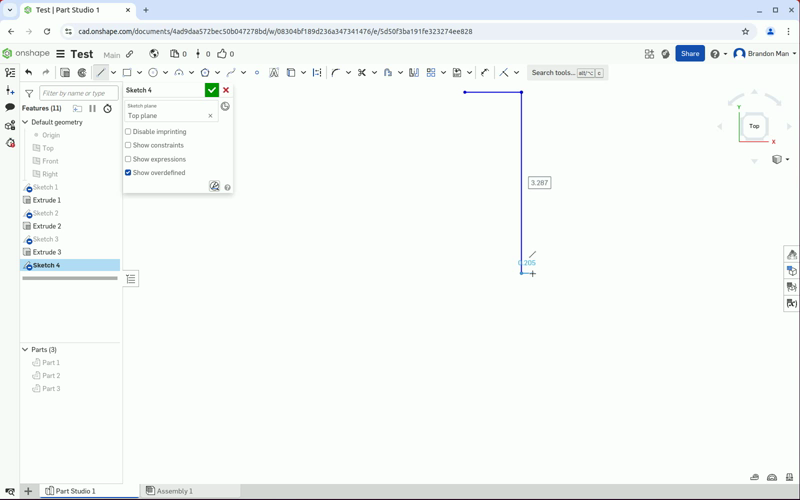
scroll(-6)
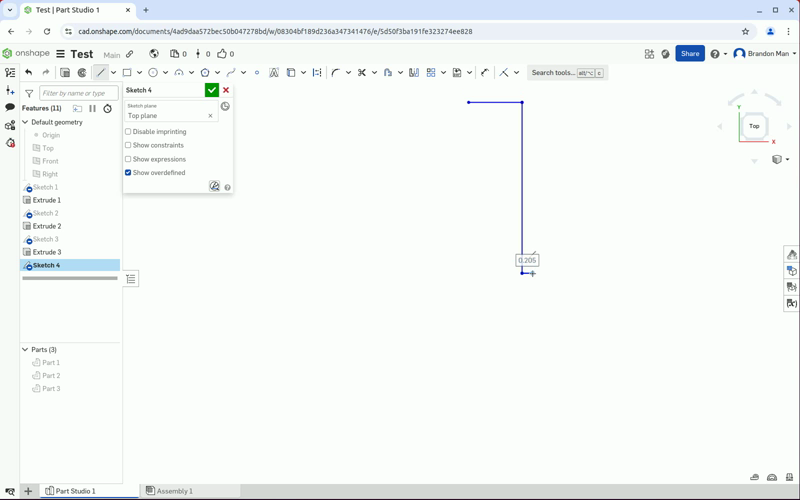
scroll(-6)
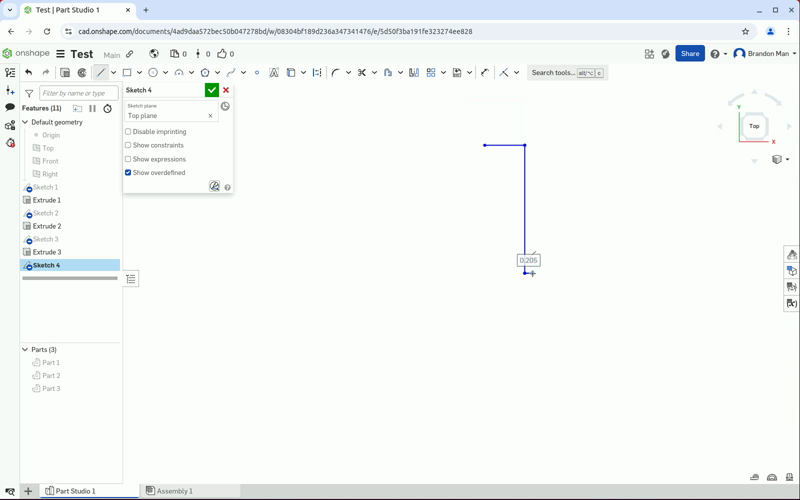
scroll(-6)
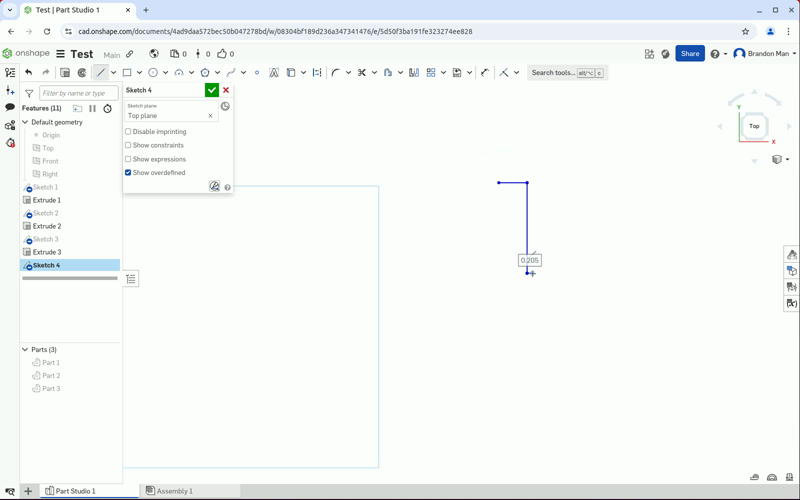
scroll(-6)
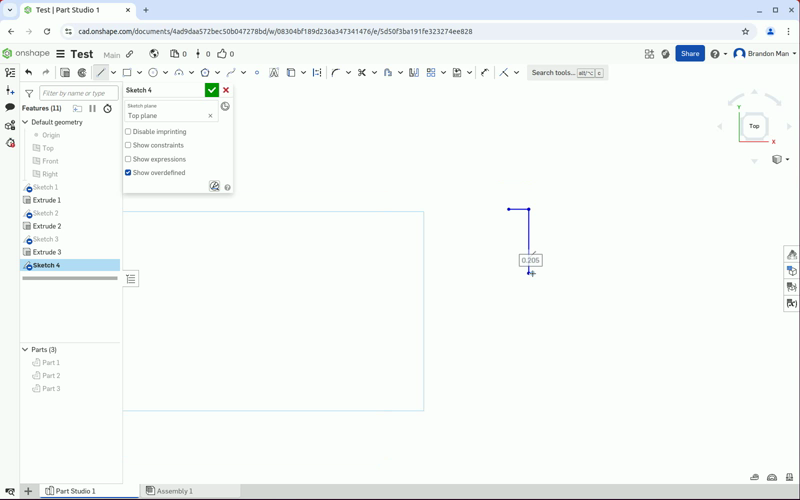
scroll(-6)
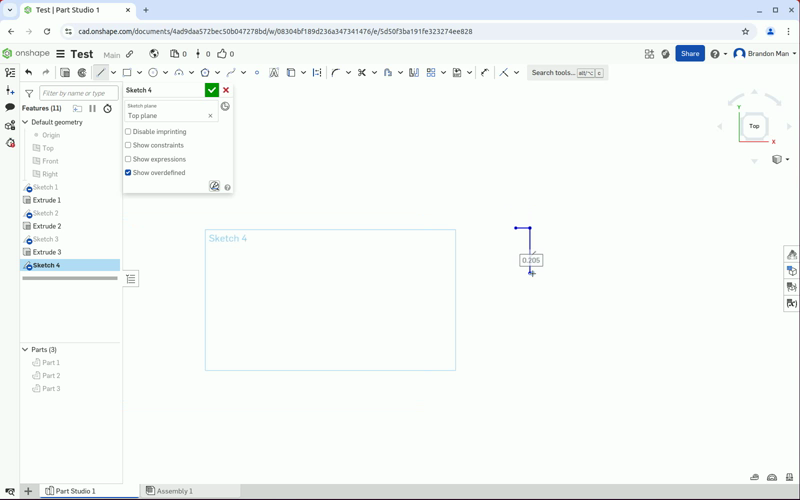
scroll(-6)
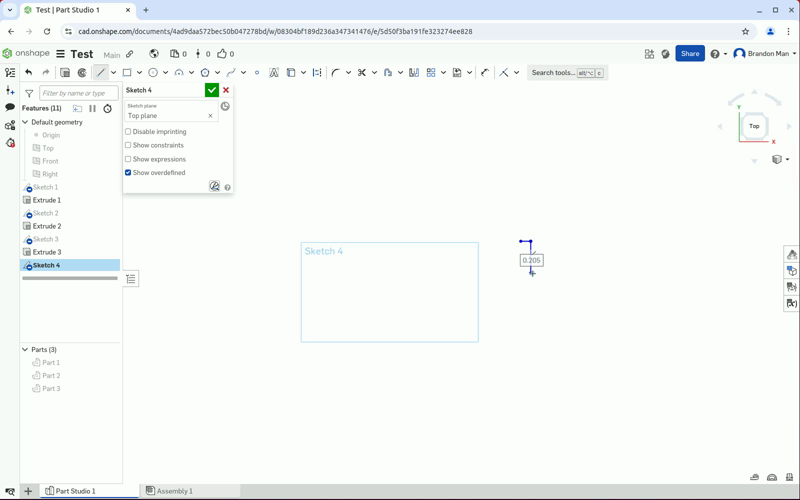
scroll(-6)
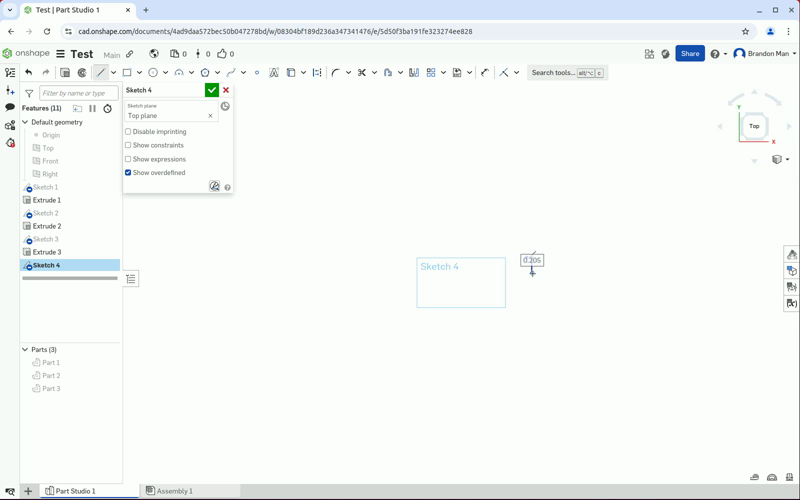
key_up(shift)
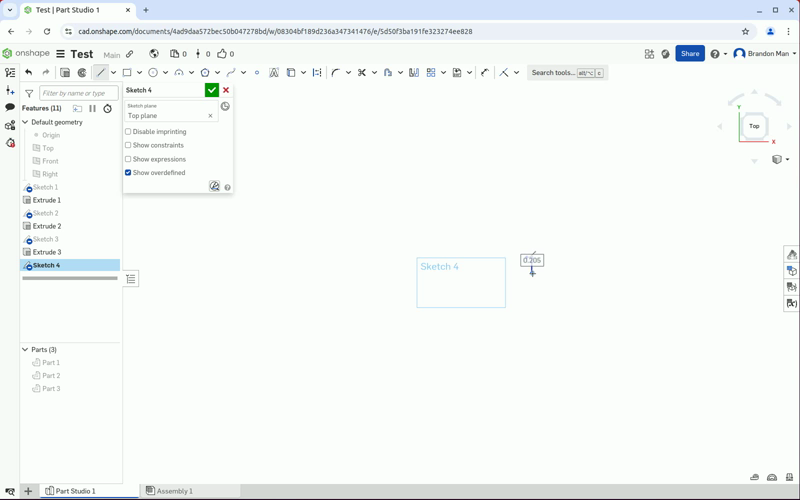
key_down(shift)
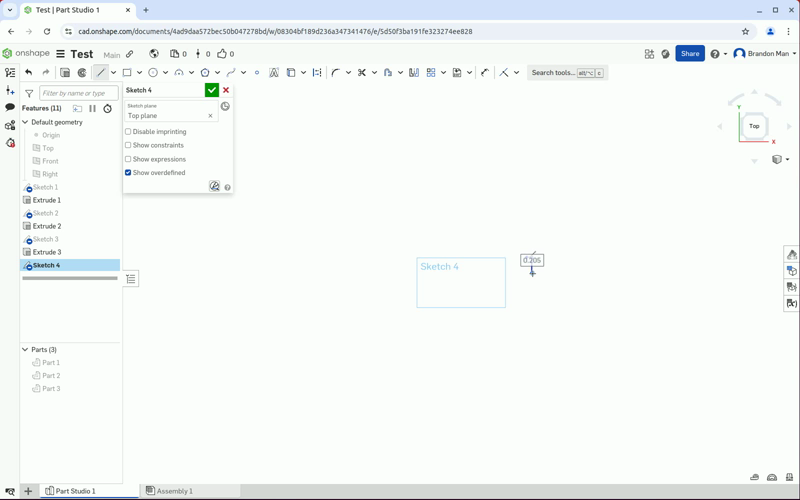
mouse_move(562, 273)
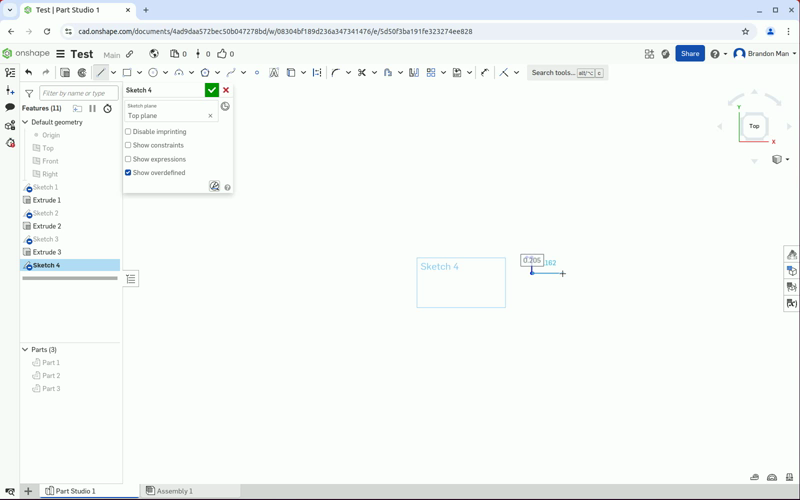
mouse_move(532, 256)
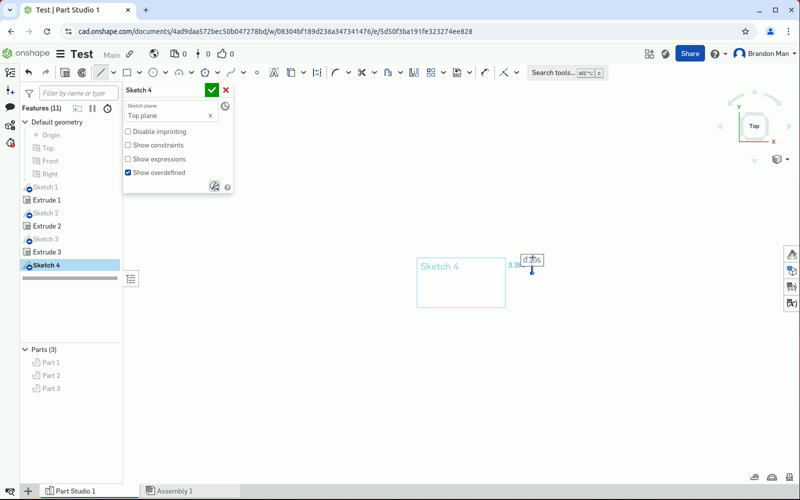
scroll(6)
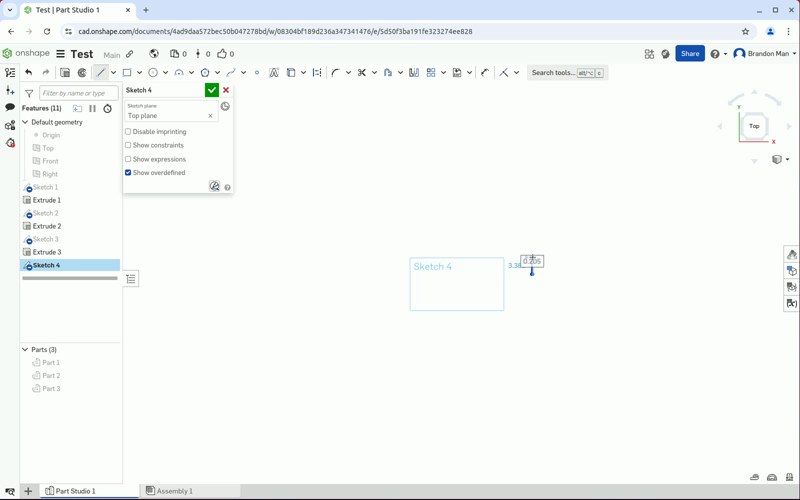
scroll(6)
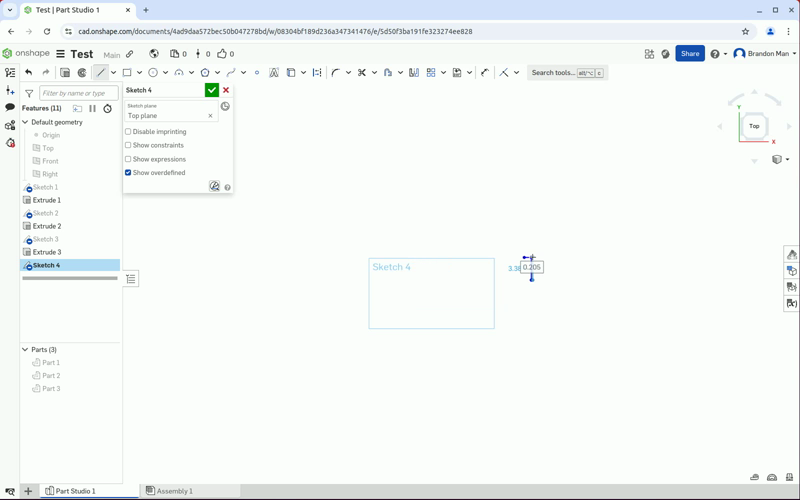
scroll(6)
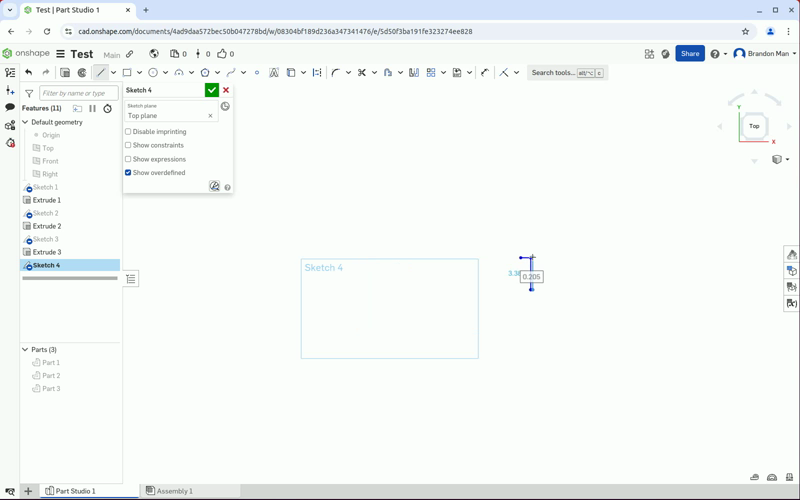
scroll(6)
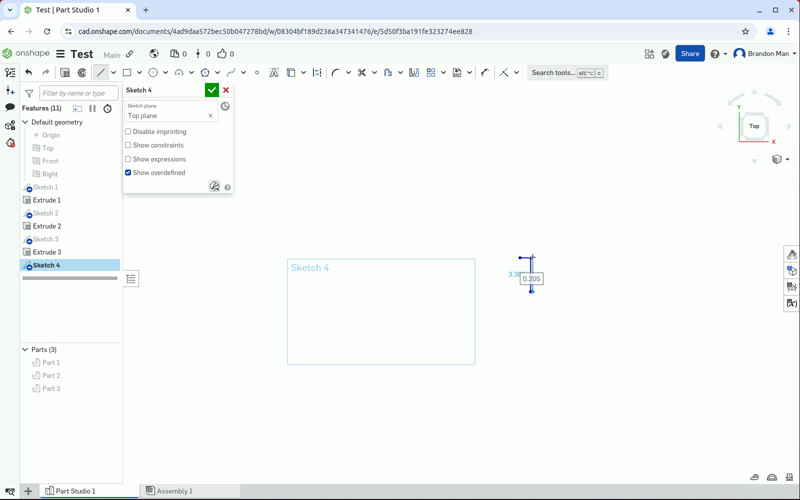
scroll(6)
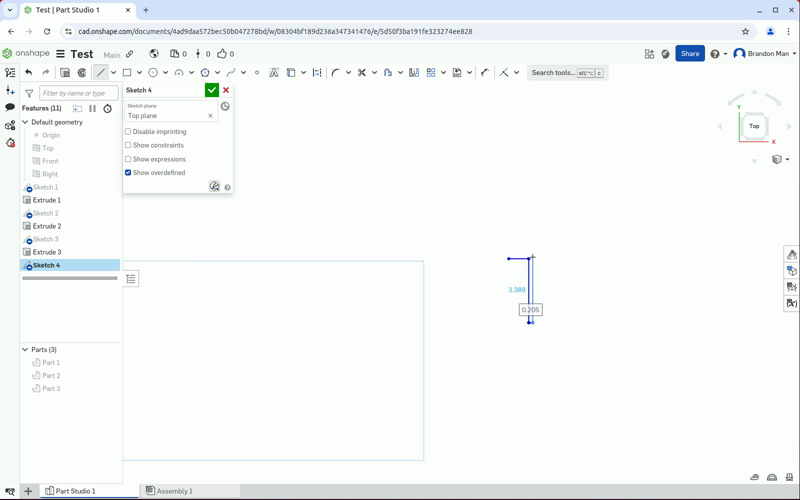
scroll(6)
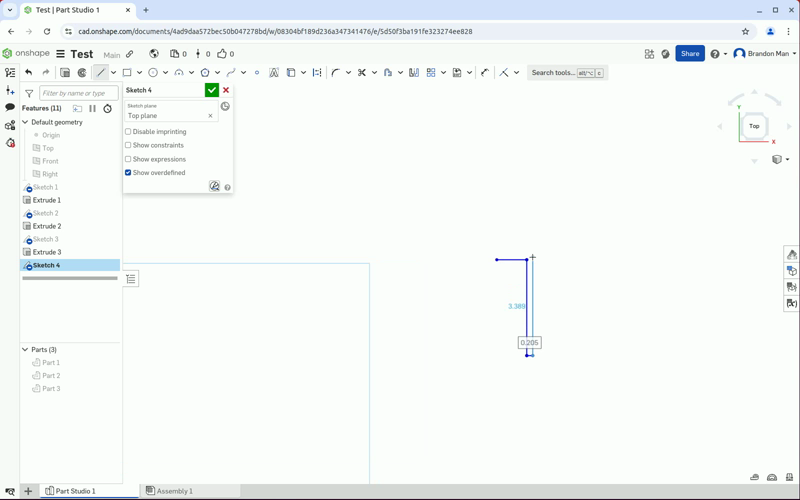
scroll(6)
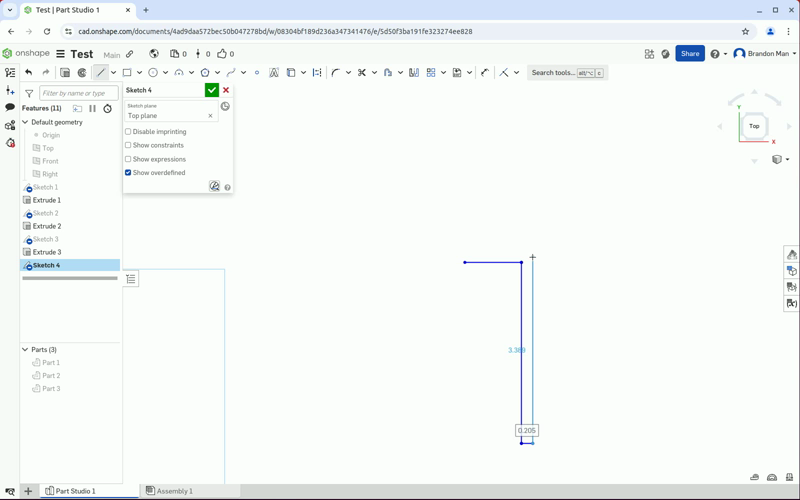
click(532, 256)
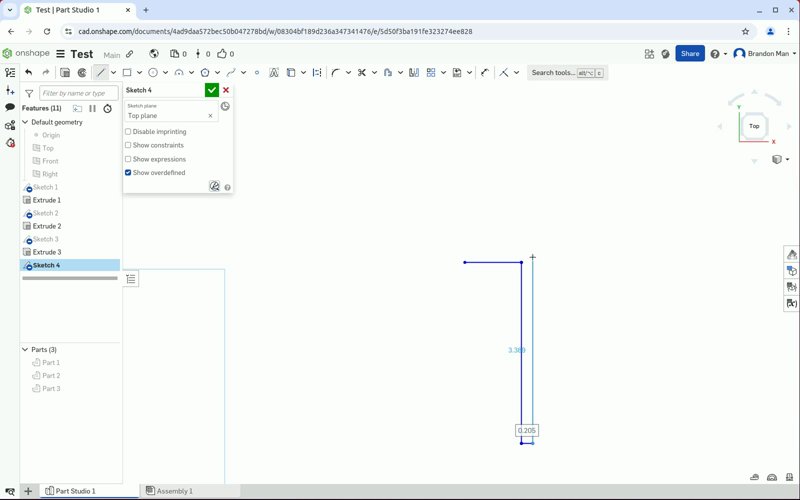
scroll(-6)
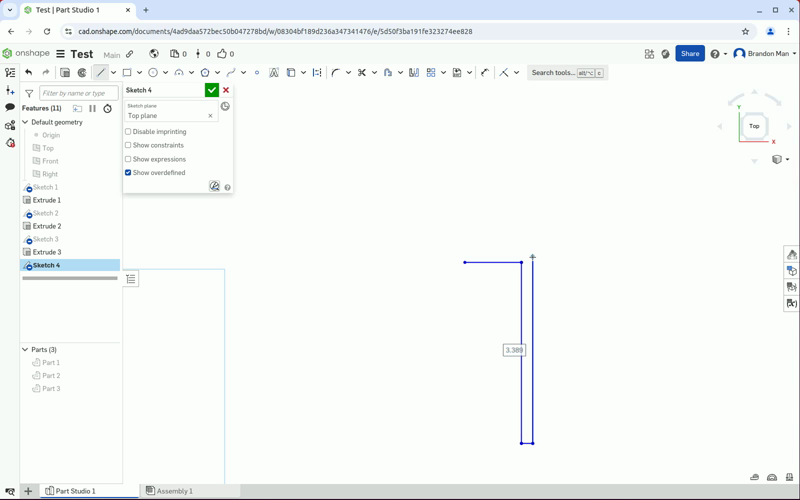
scroll(-6)
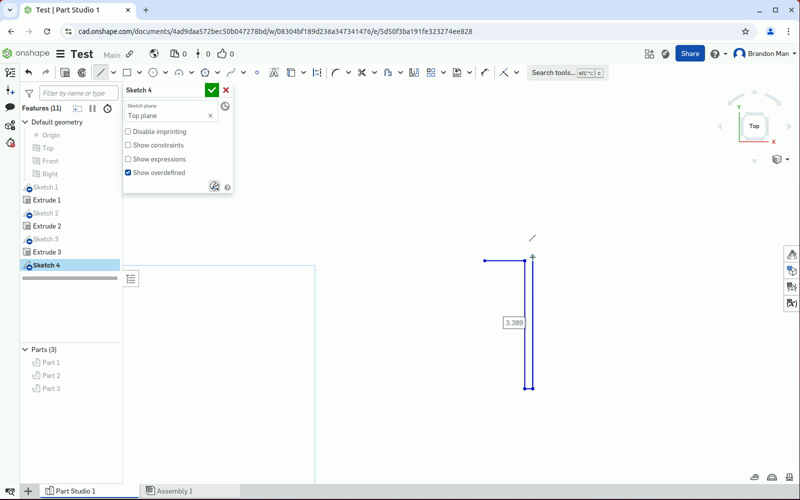
scroll(-6)
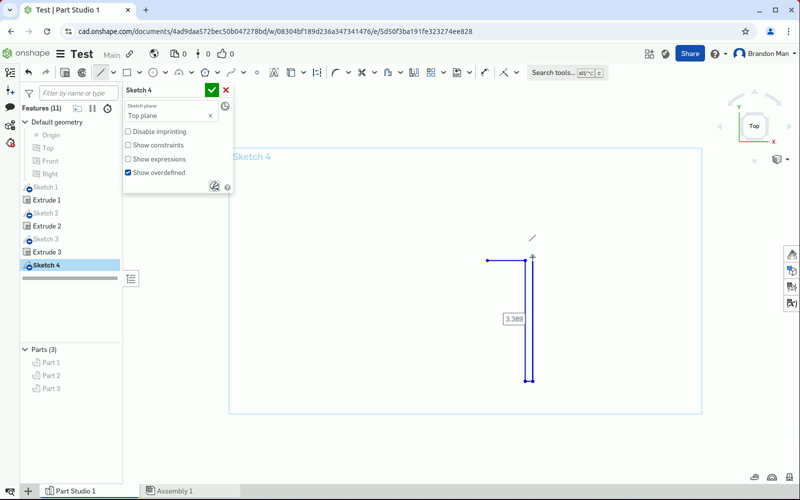
scroll(-6)
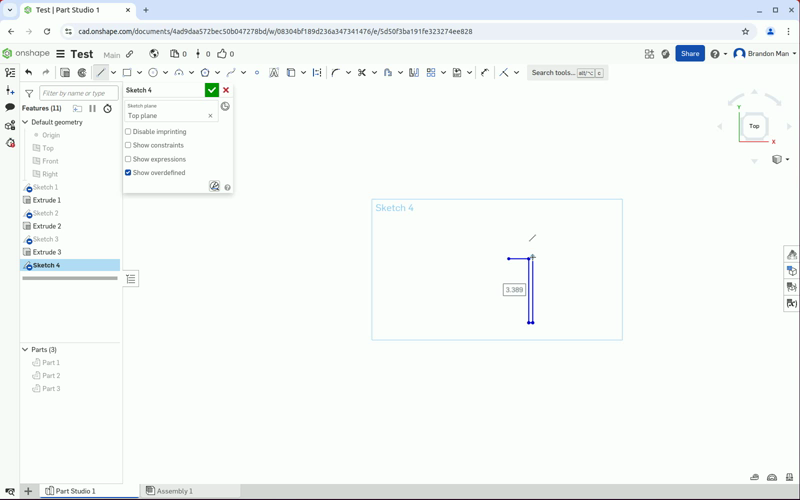
scroll(-6)
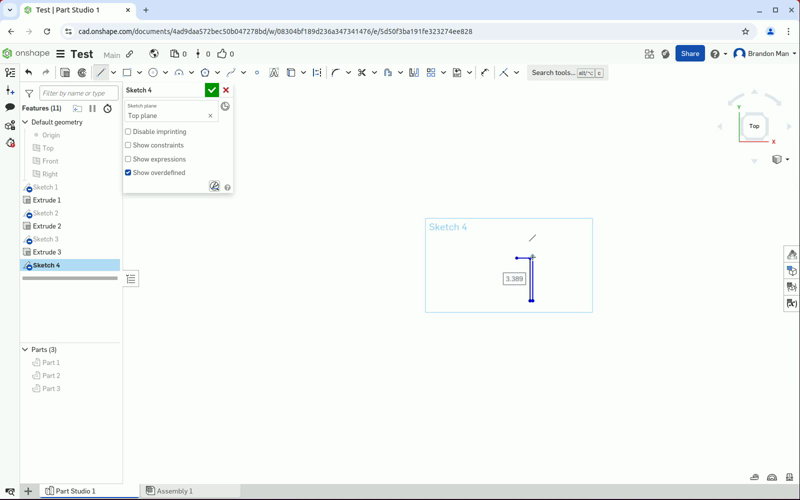
scroll(-6)
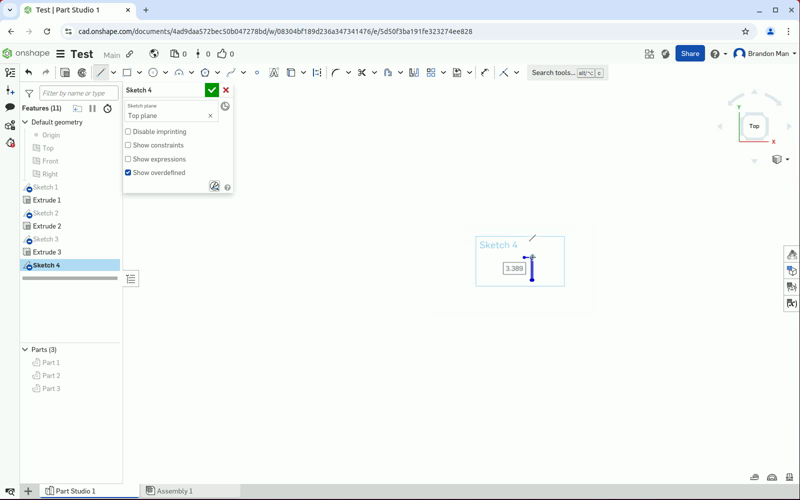
scroll(-6)
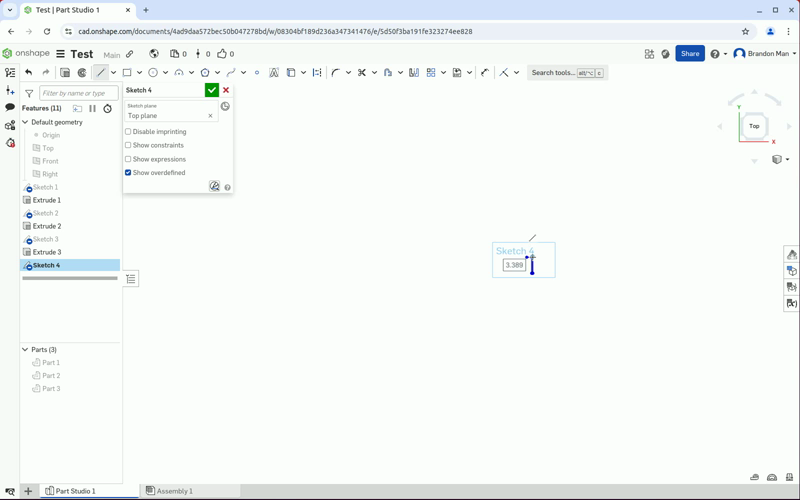
key_up(shift)
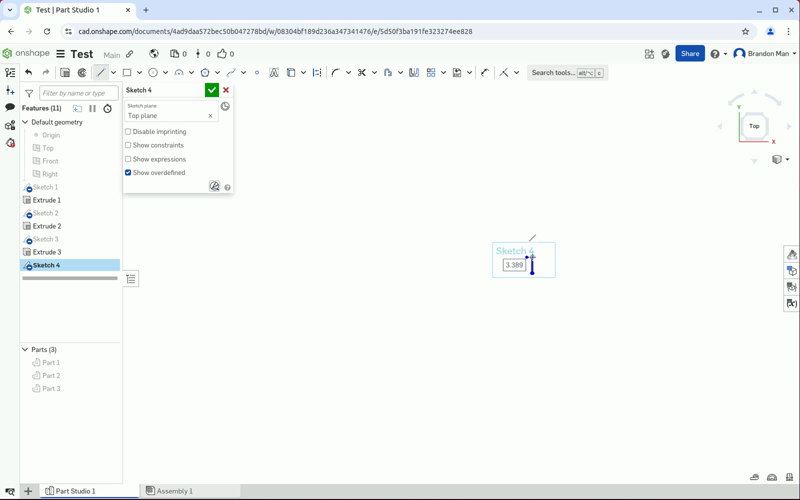
key_down(shift)
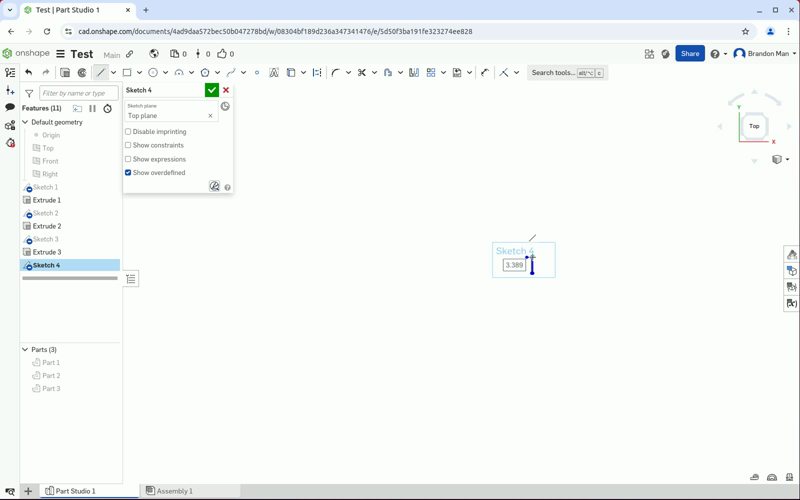
mouse_move(562, 256)
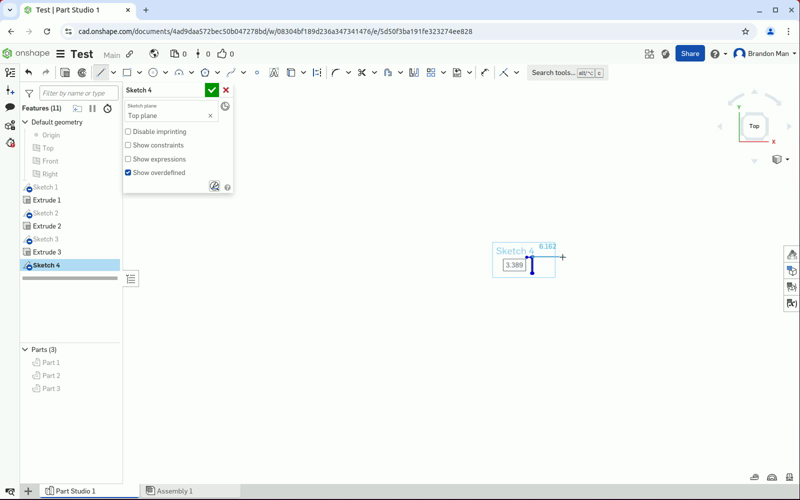
mouse_move(526, 256)
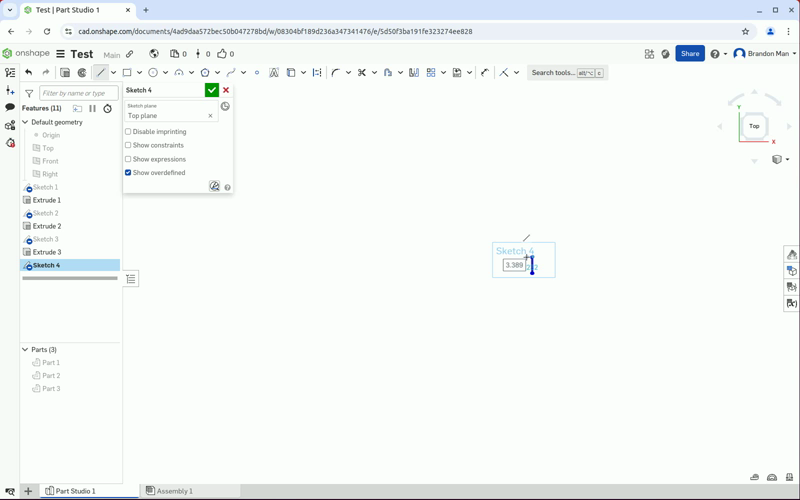
scroll(6)
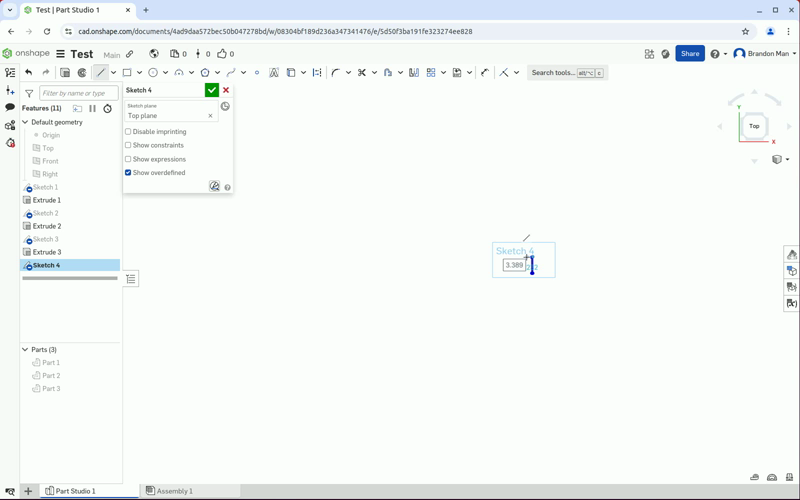
scroll(6)
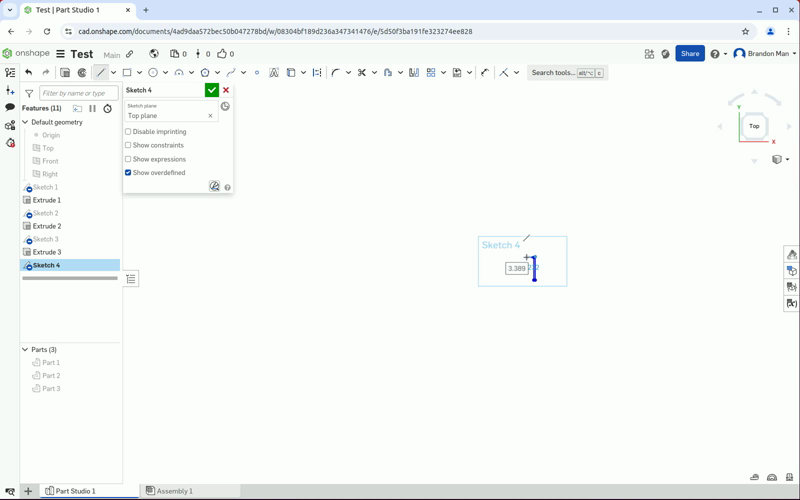
scroll(6)
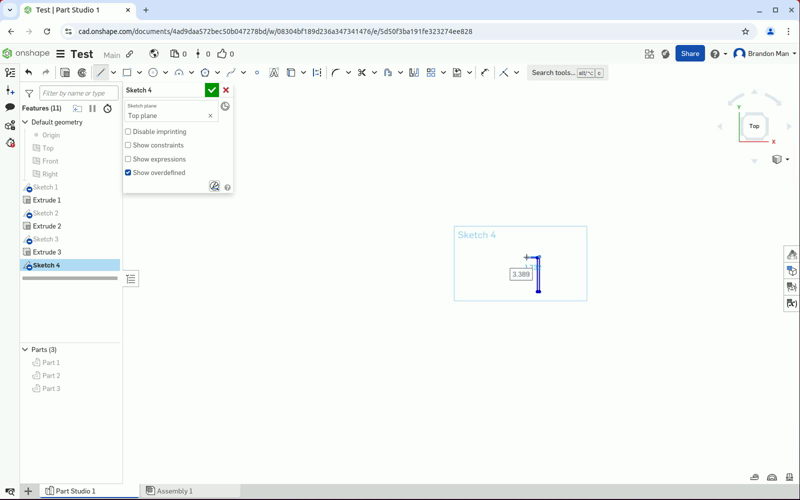
scroll(6)
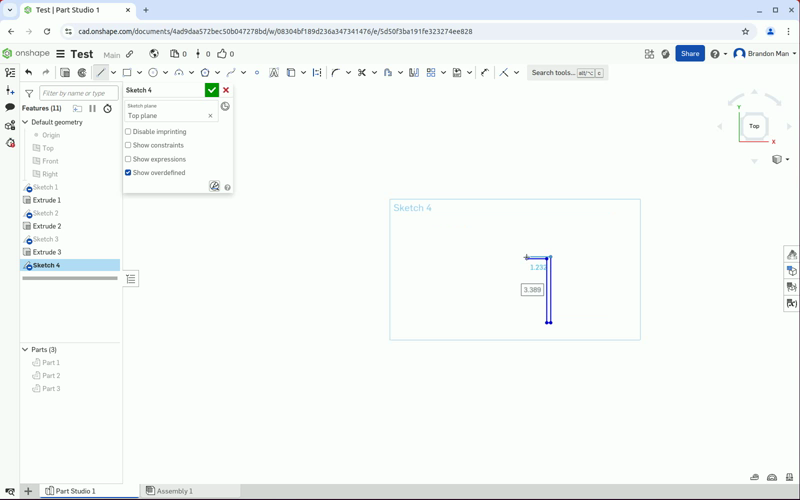
scroll(6)
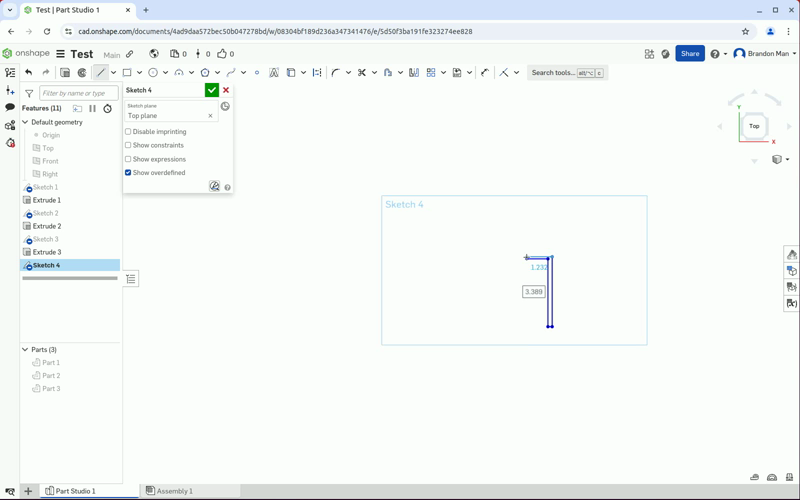
scroll(6)
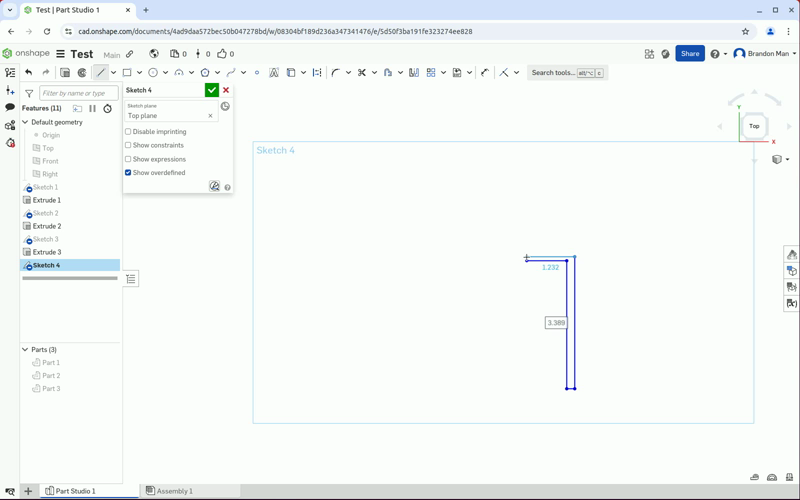
scroll(6)
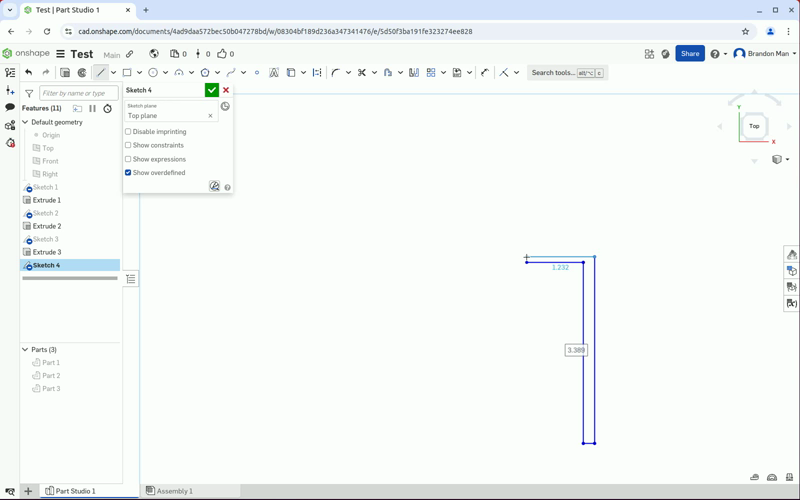
click(526, 256)
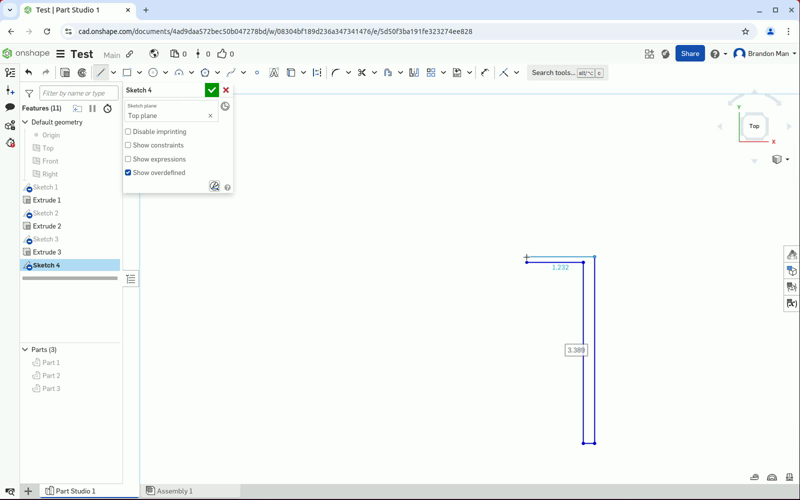
scroll(-6)
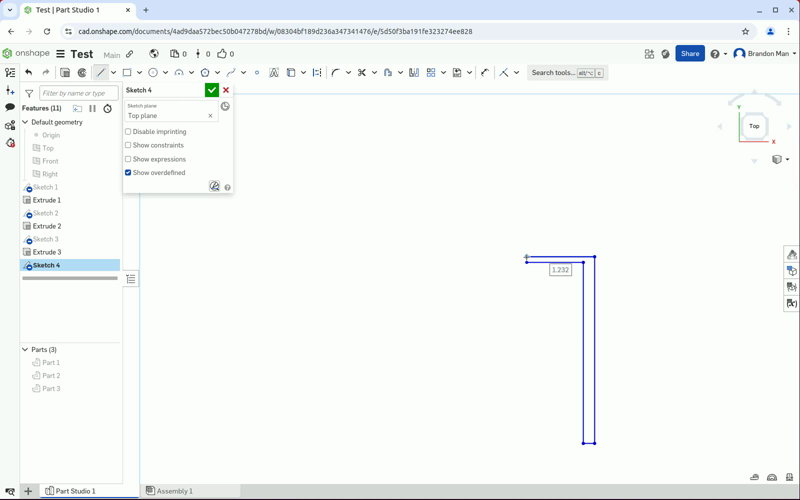
scroll(-6)
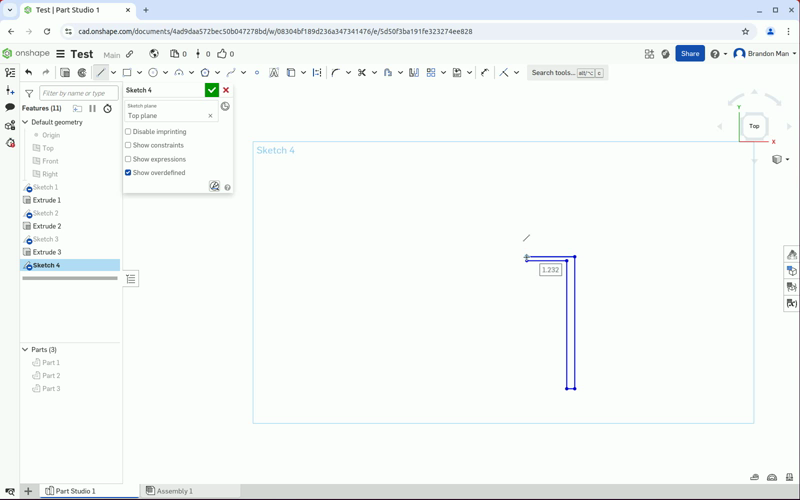
scroll(-6)
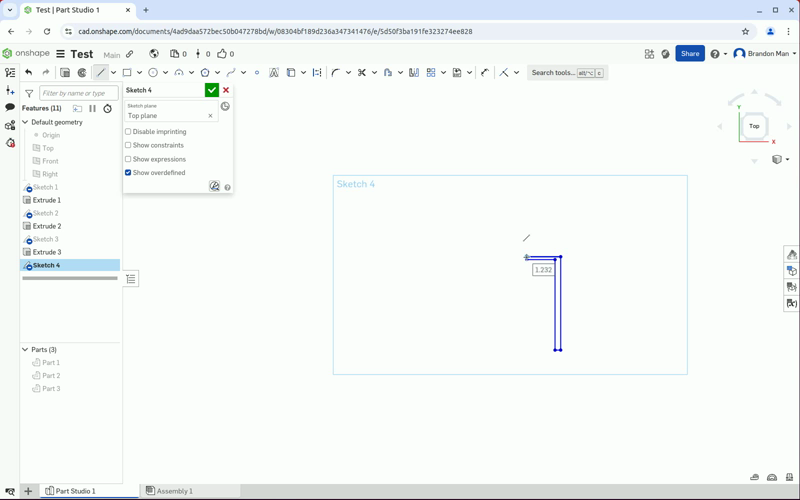
scroll(-6)
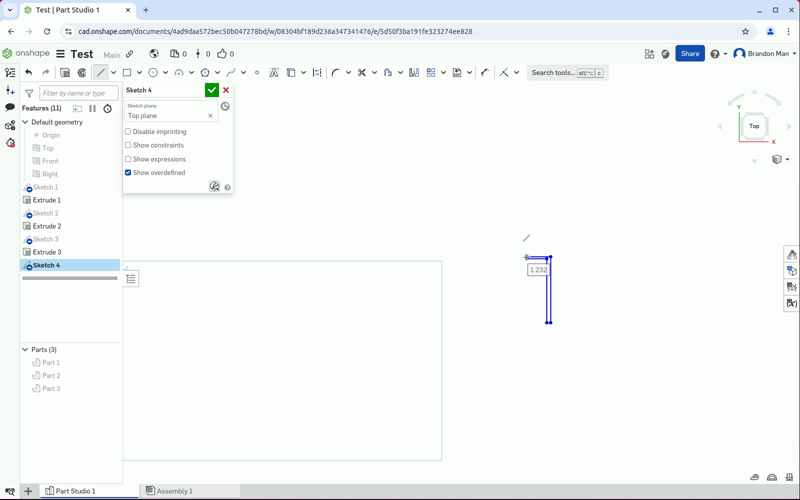
scroll(-6)
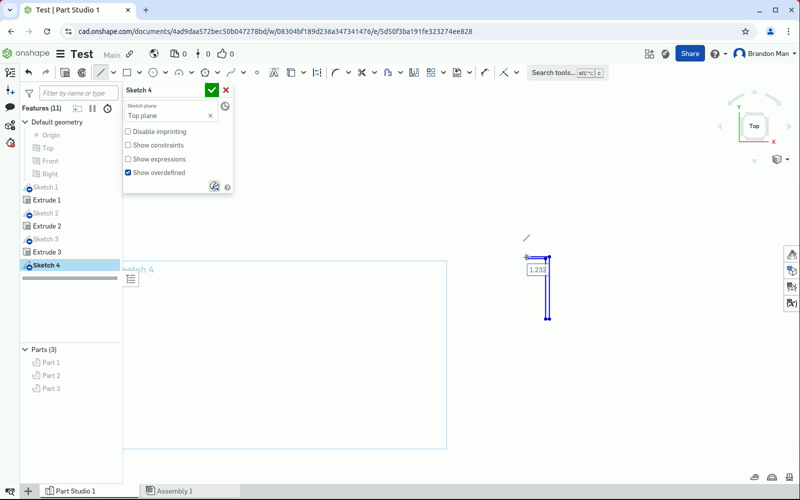
scroll(-6)
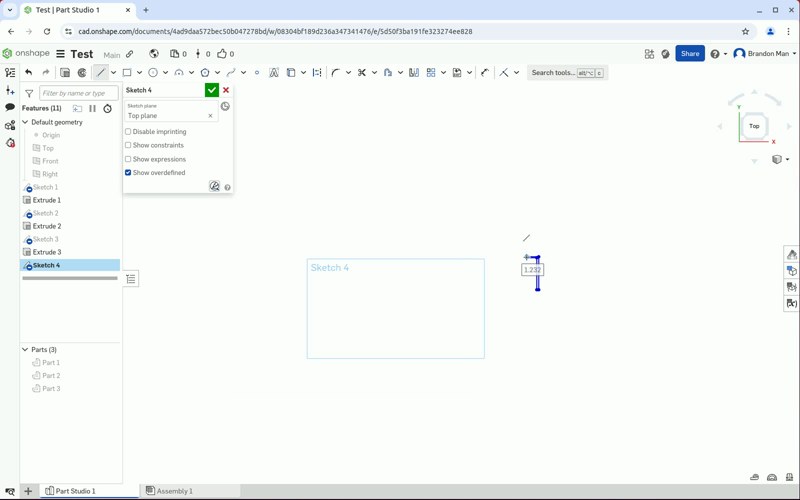
scroll(-6)
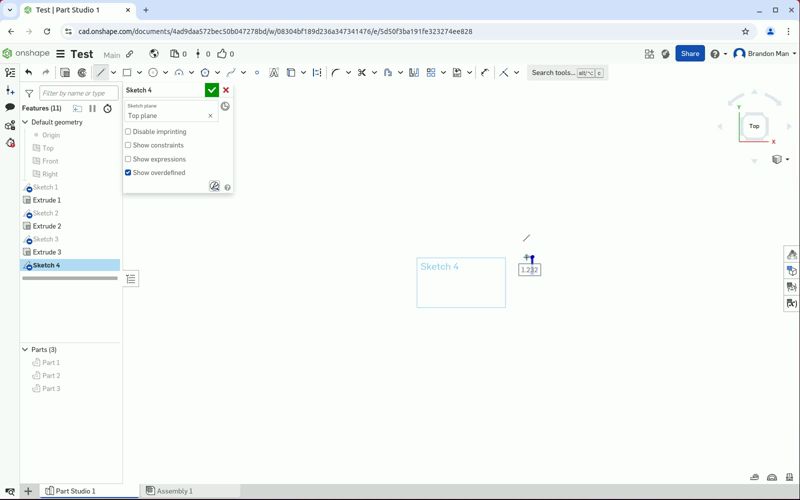
key_up(shift)
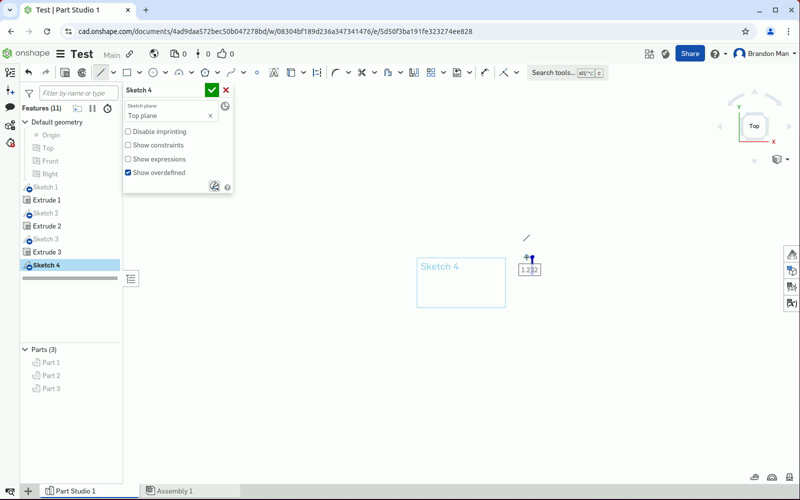
mouse_move(556, 256)
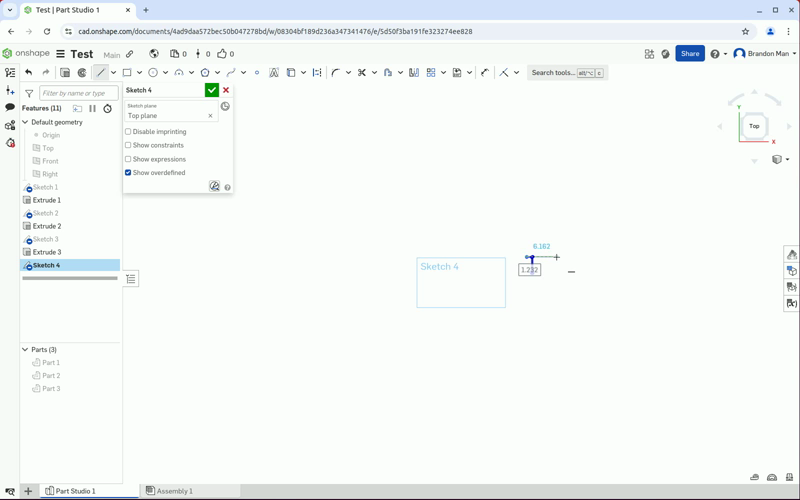
key_down(shift)
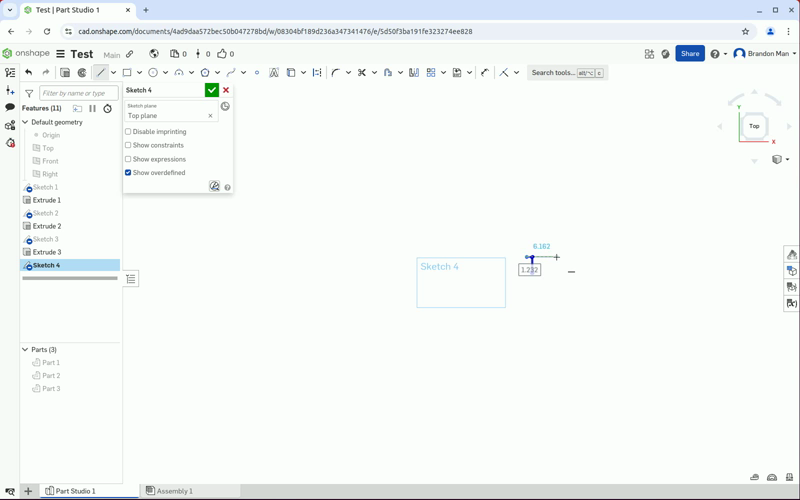
mouse_move(526, 257)
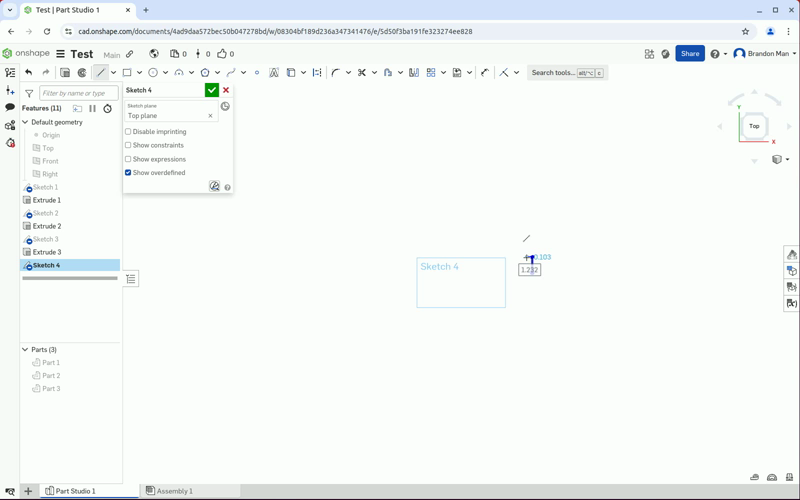
scroll(6)
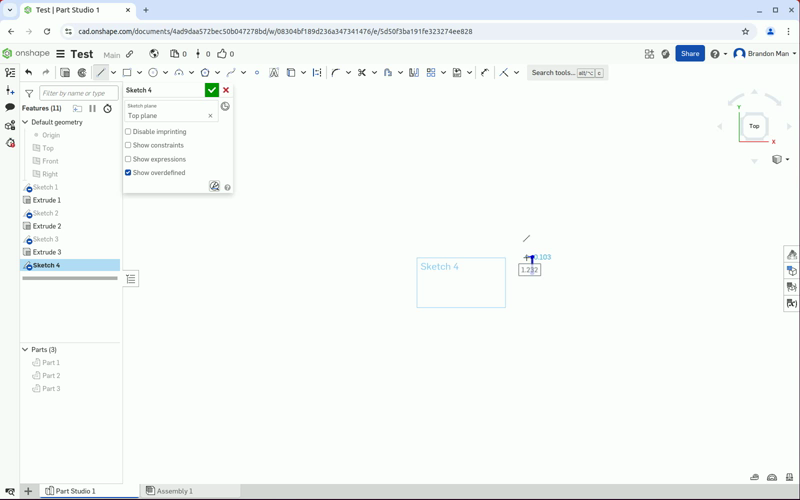
scroll(6)
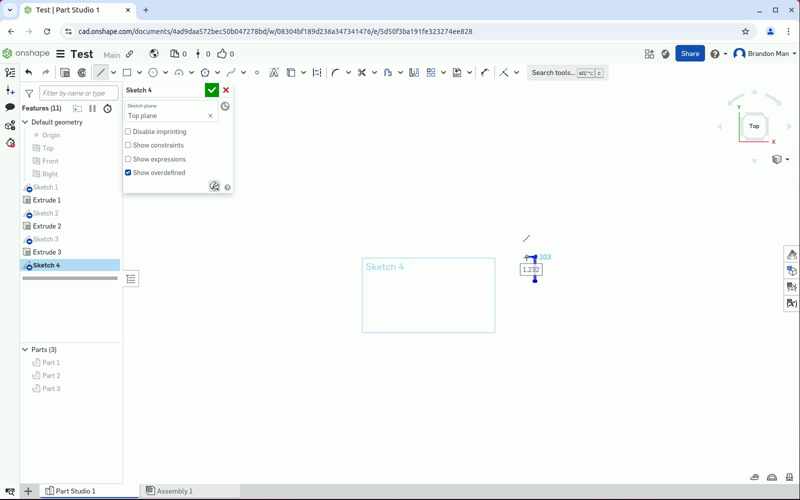
scroll(6)
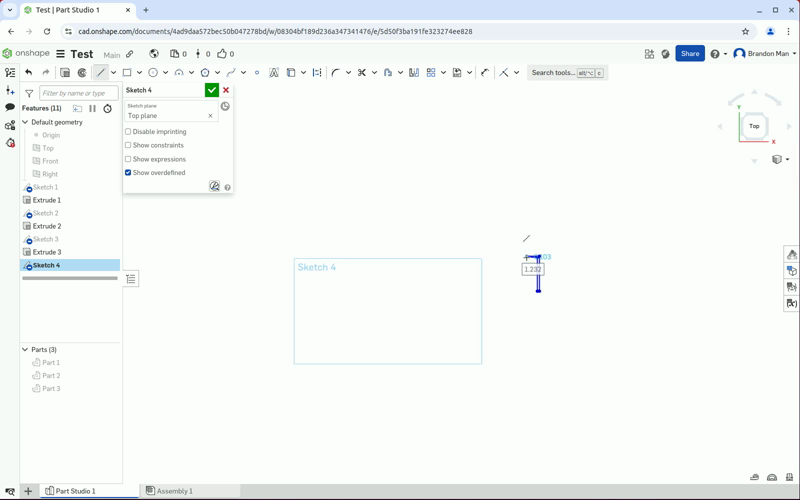
scroll(6)
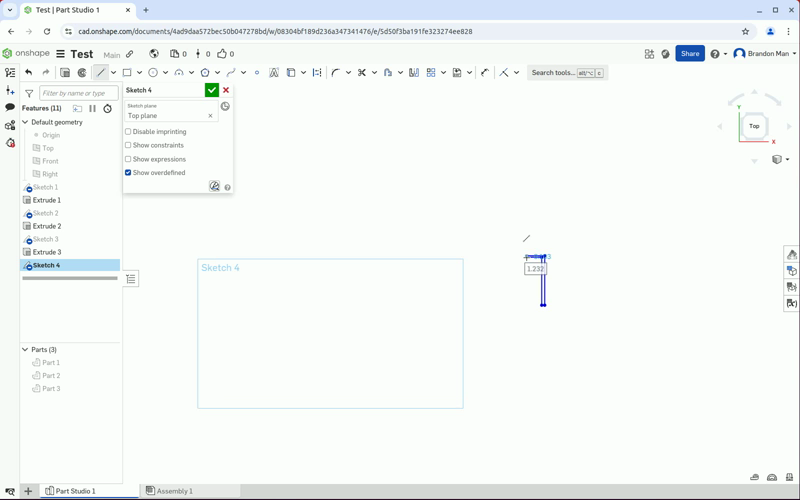
scroll(6)
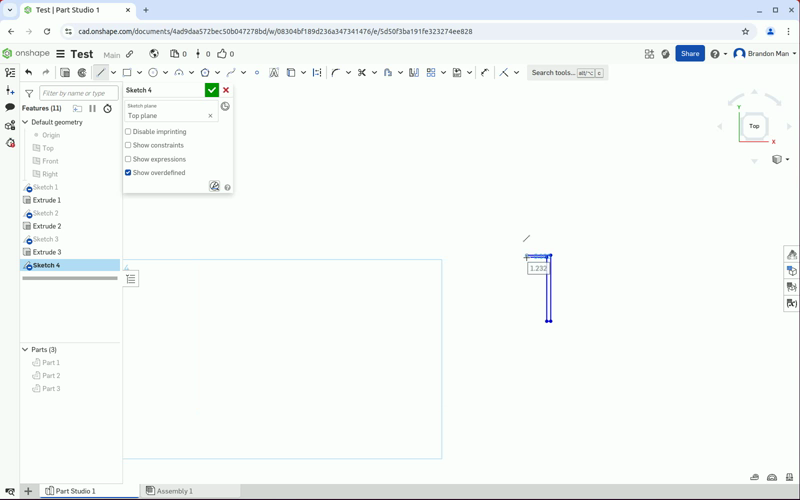
scroll(6)
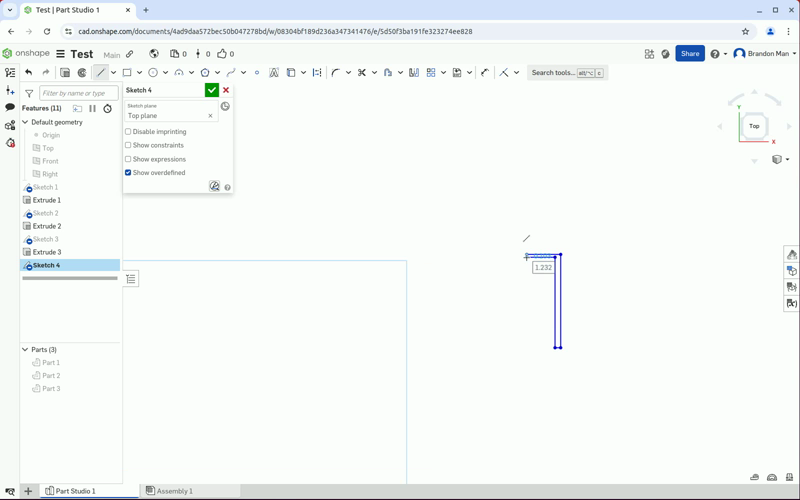
scroll(6)
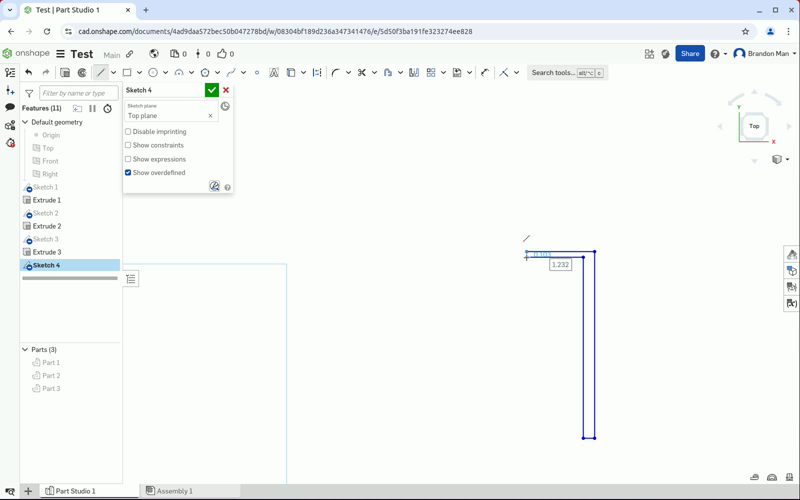
key_up(shift)
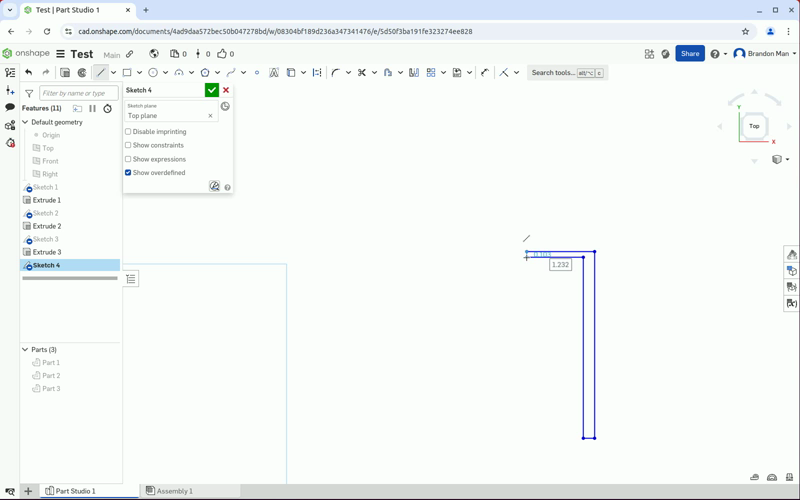
click(526, 257)
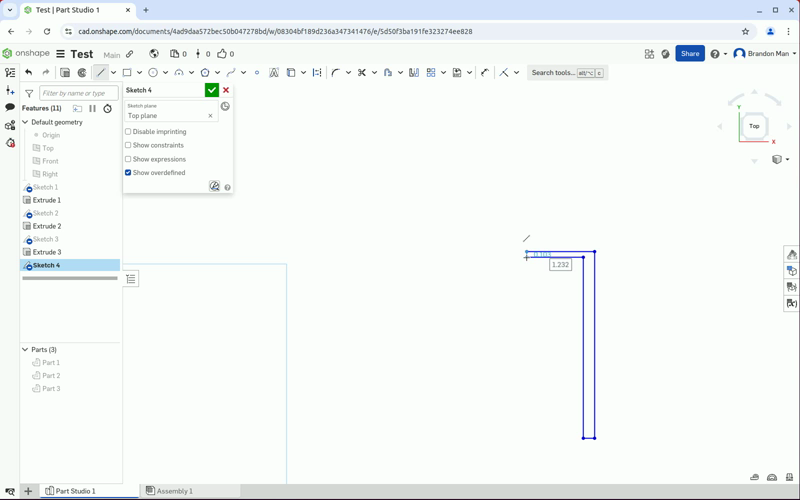
scroll(-6)
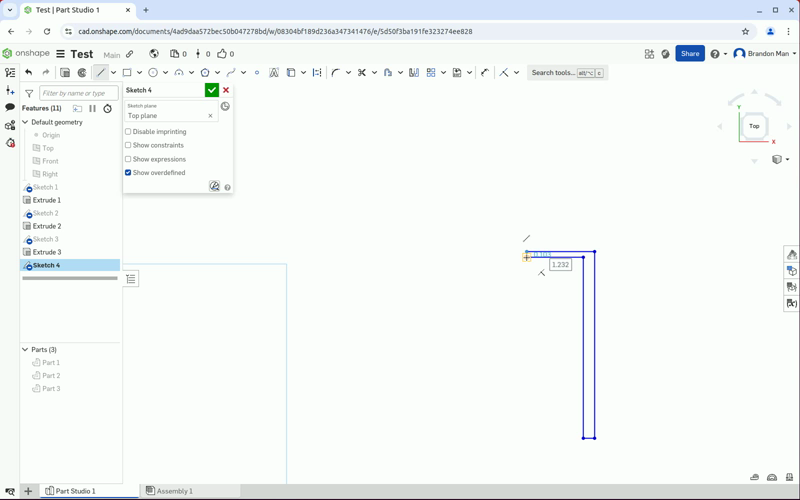
scroll(-6)
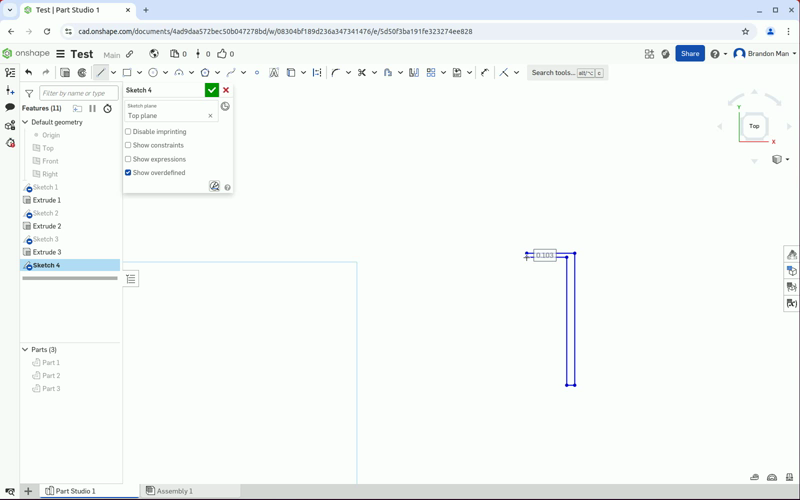
scroll(-6)
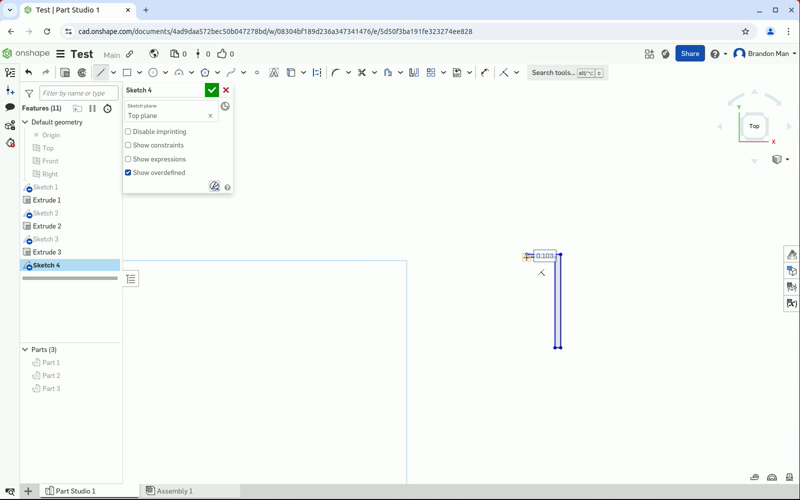
scroll(-6)
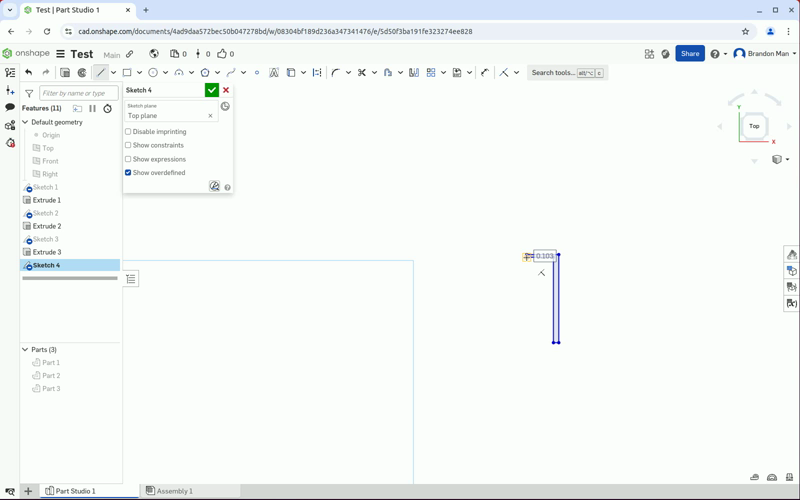
scroll(-6)
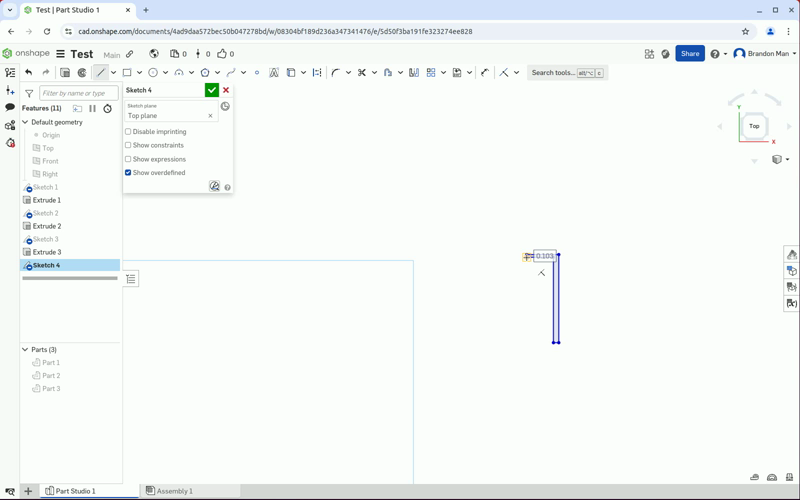
scroll(-6)
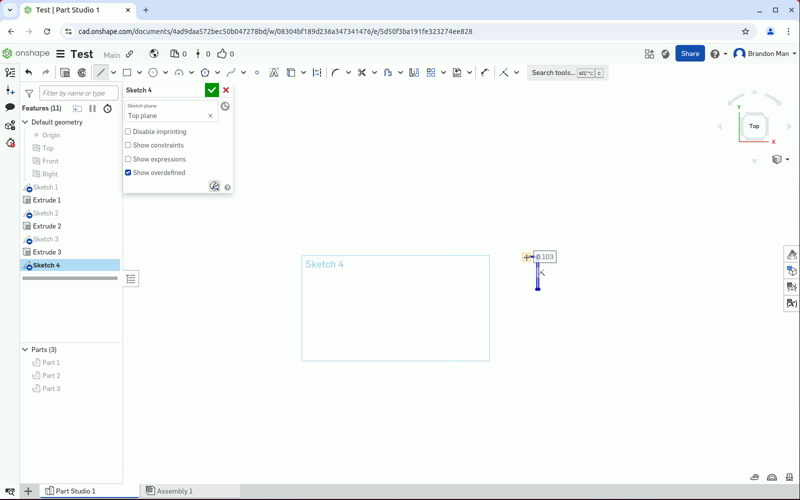
scroll(-6)
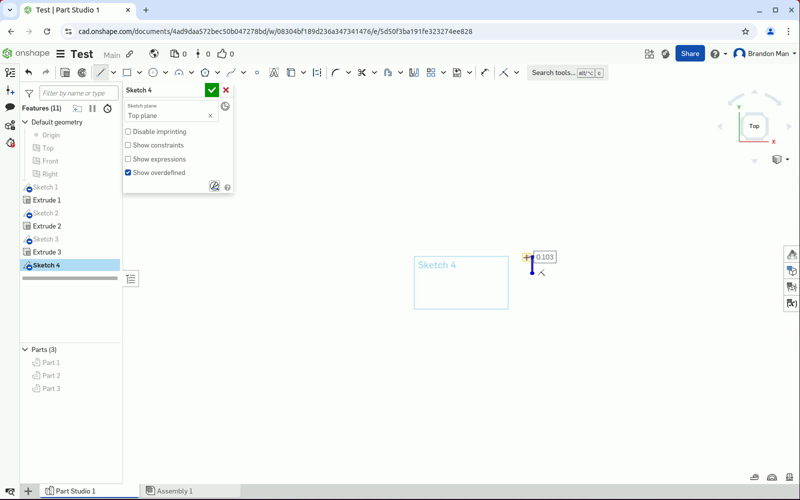
key(esc)
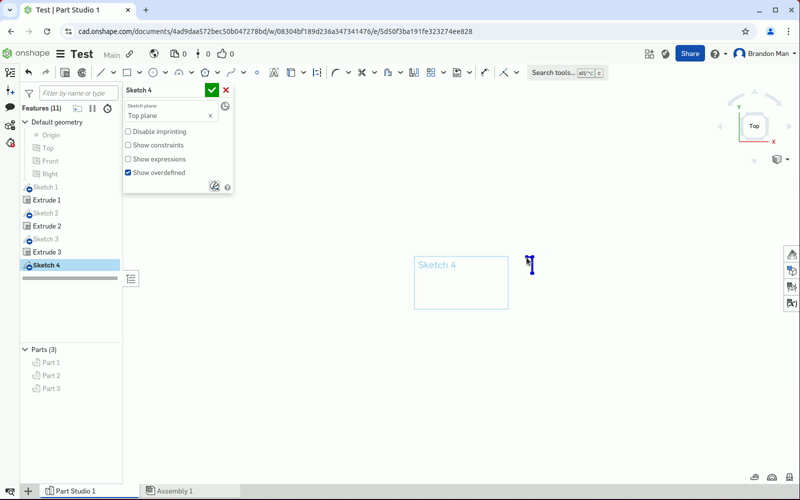
mouse_move(531, 272)
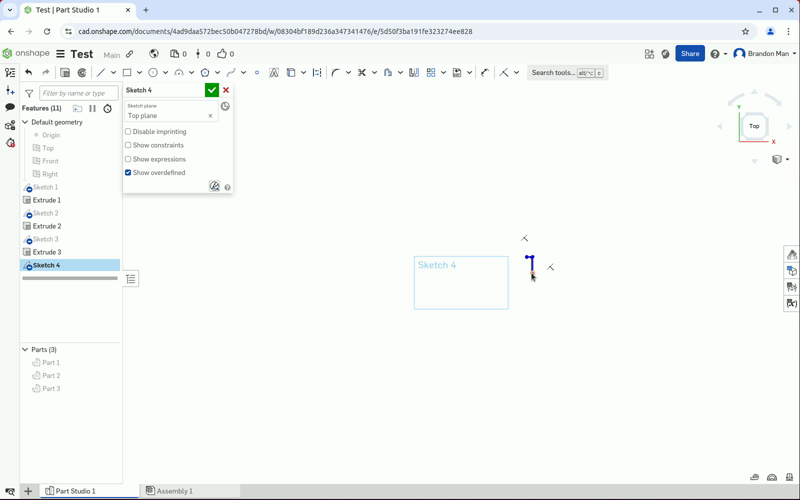
scroll(6)
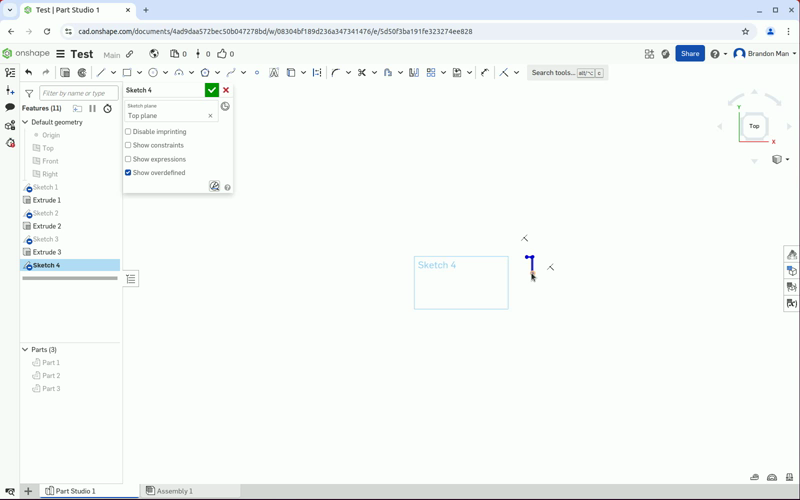
scroll(6)
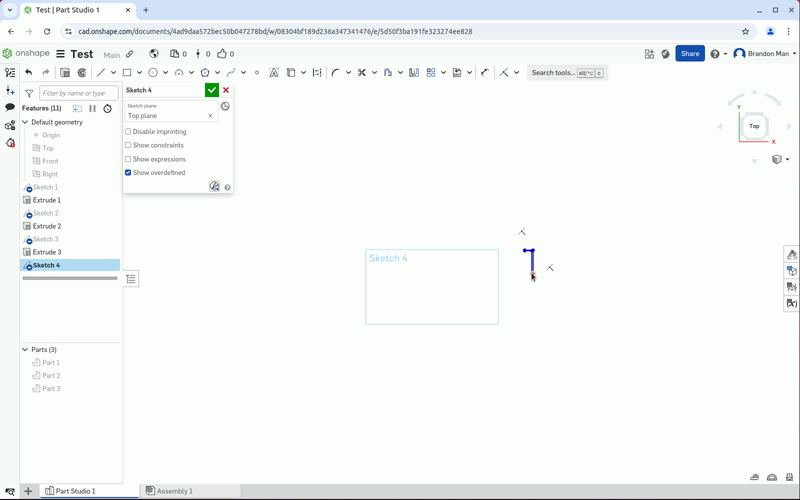
scroll(6)
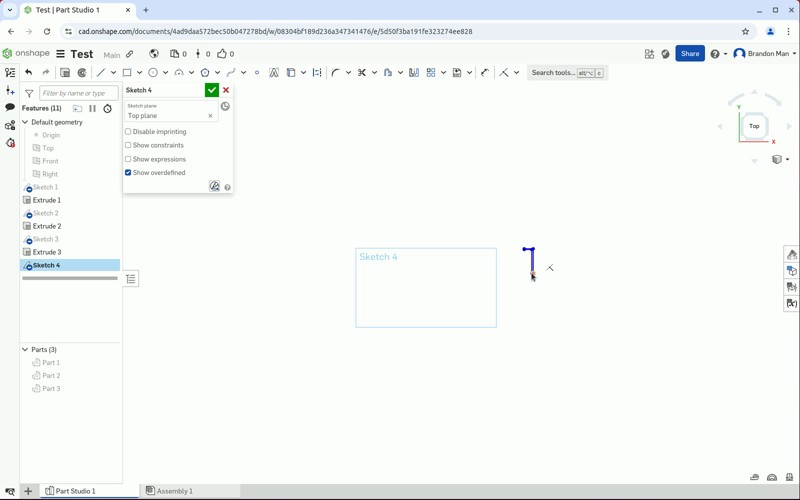
scroll(6)
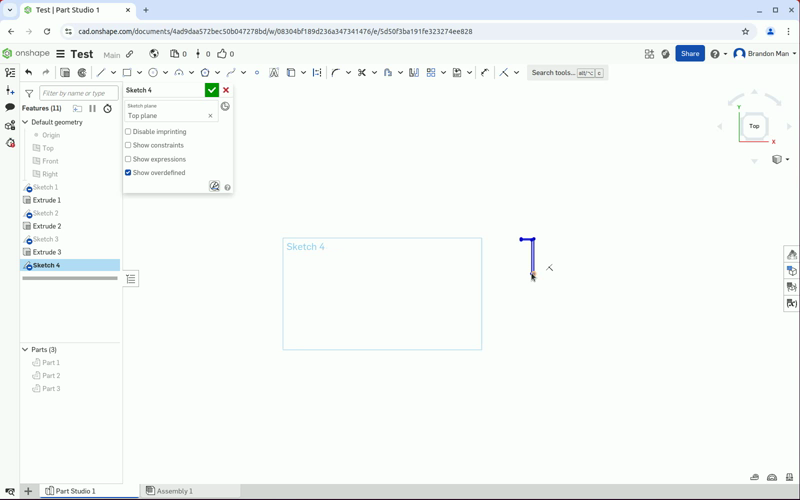
scroll(6)
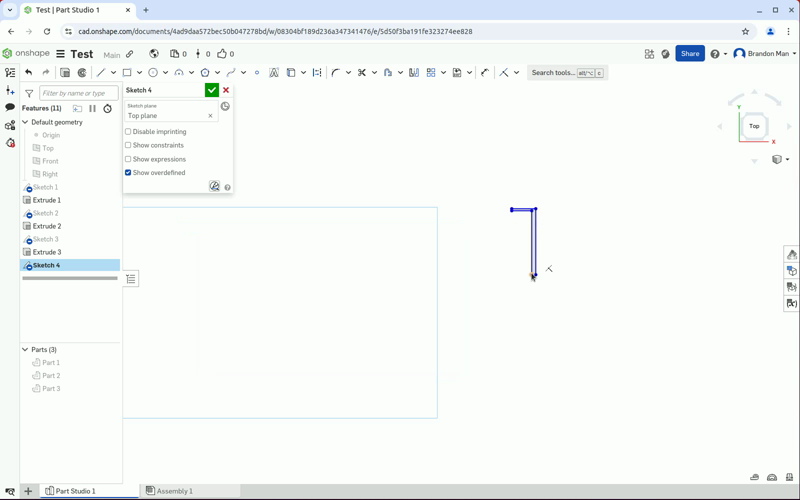
scroll(6)
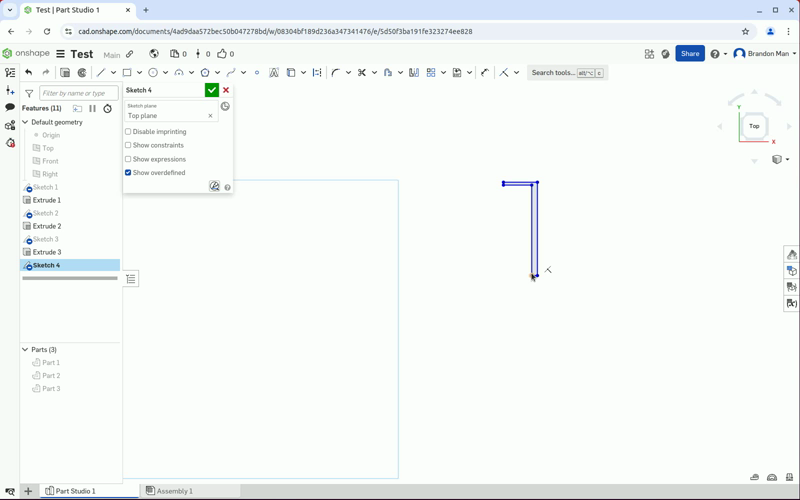
scroll(6)
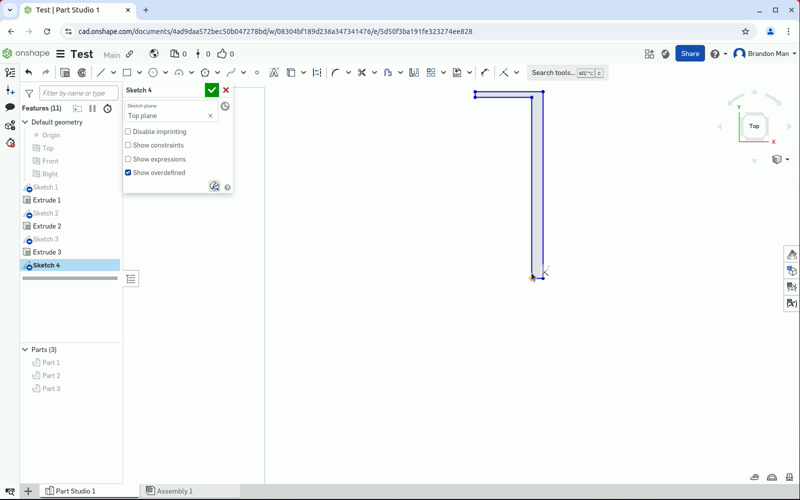
click(531, 272)
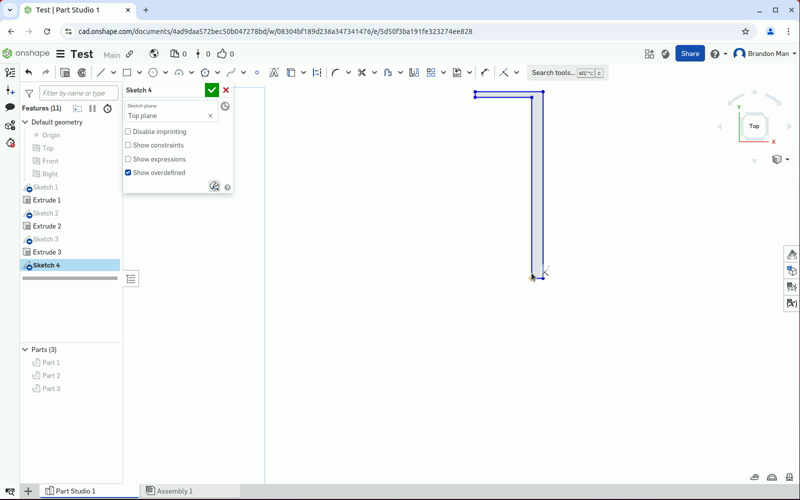
scroll(-6)
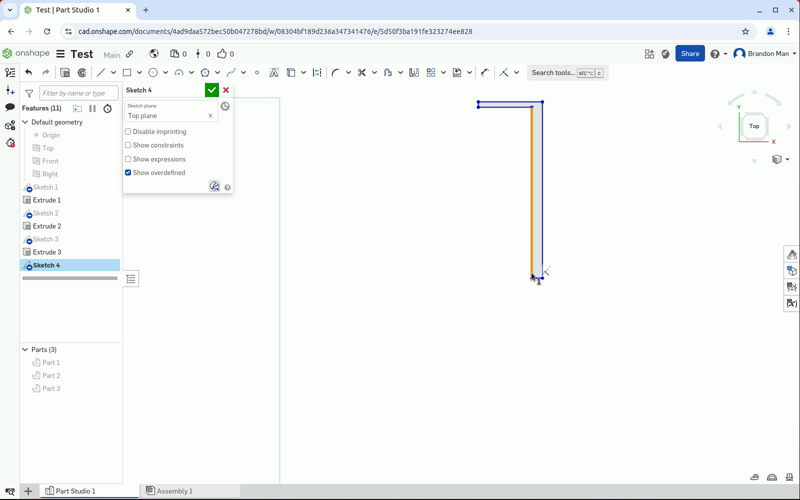
scroll(-6)
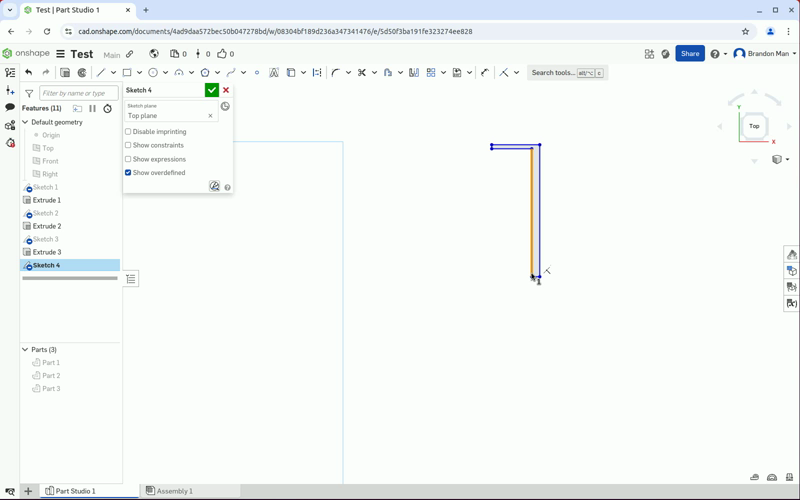
scroll(-6)
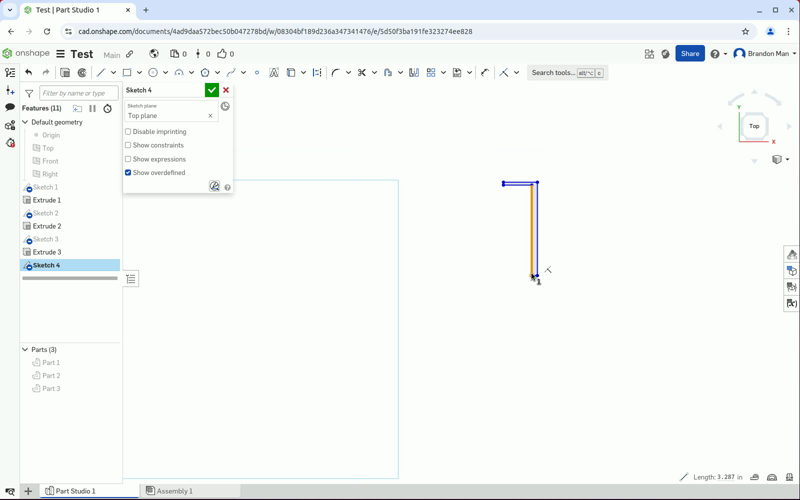
scroll(-6)
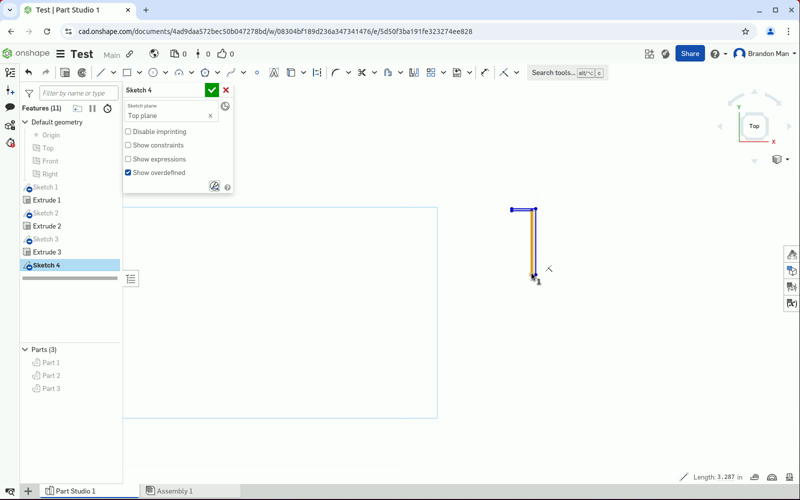
scroll(-6)
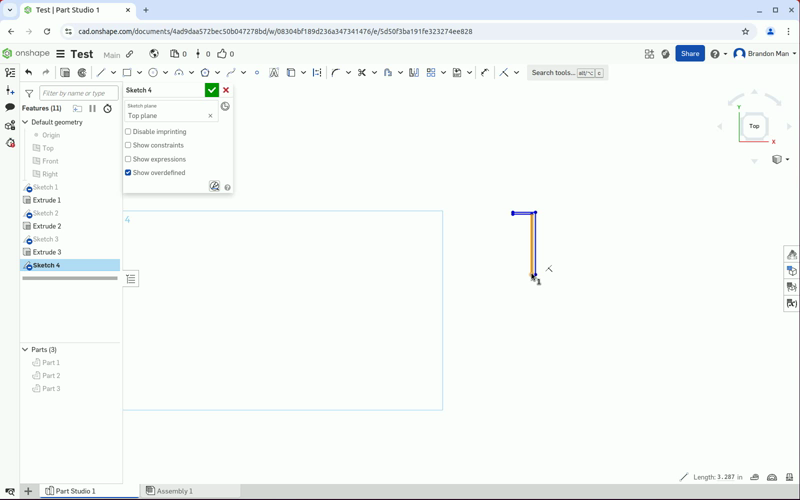
scroll(-6)
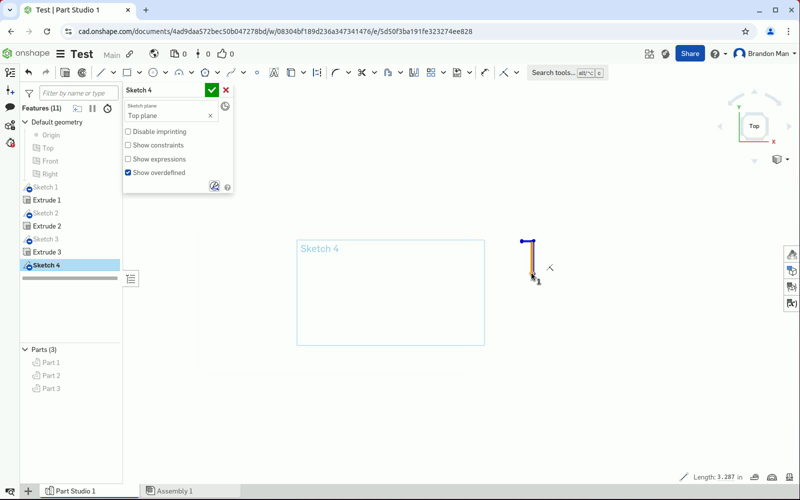
scroll(-6)
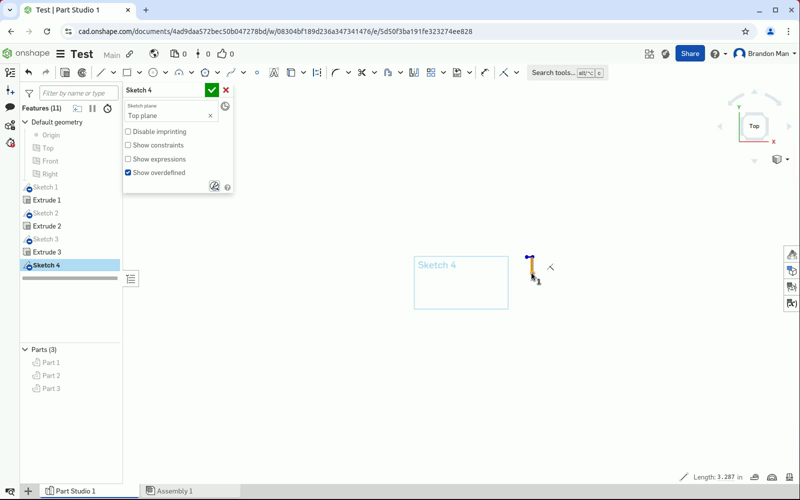
mouse_move(73, 352)
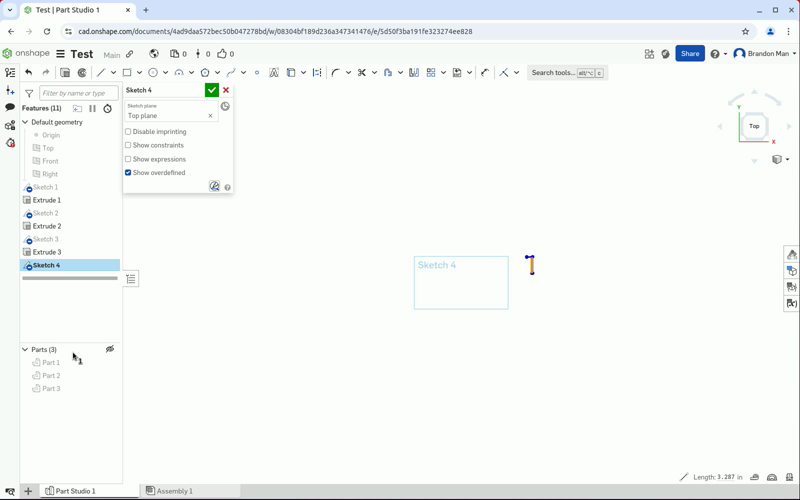
key(shift+y)
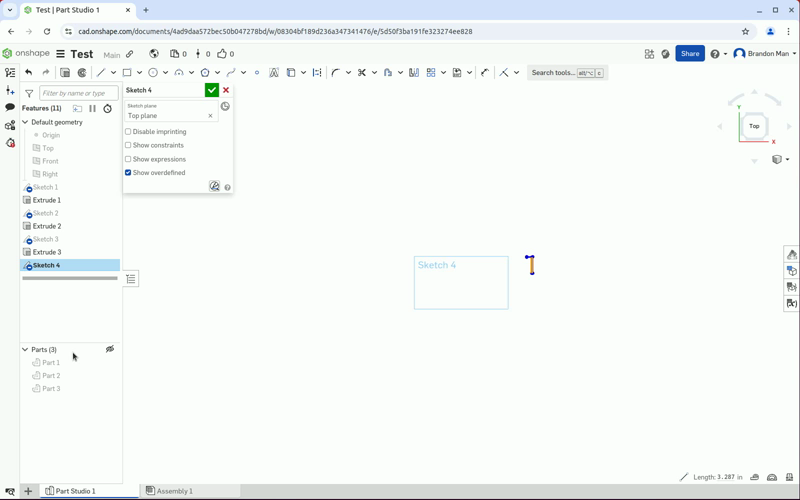
key(shift+e)
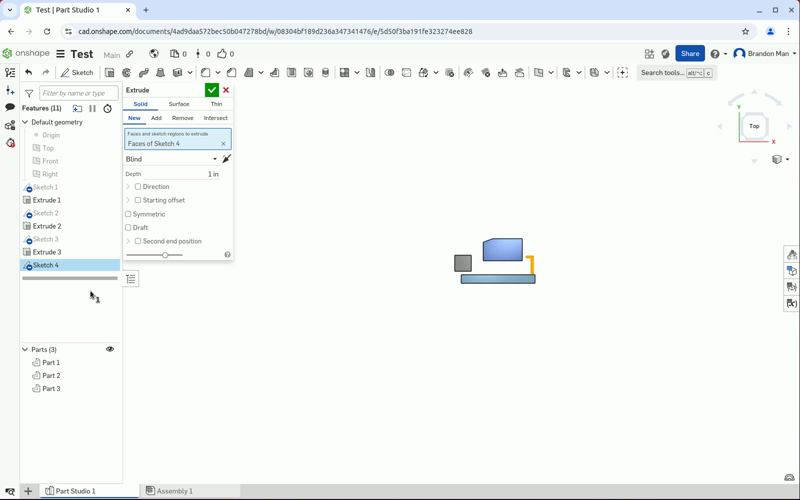
mouse_move(143, 106)
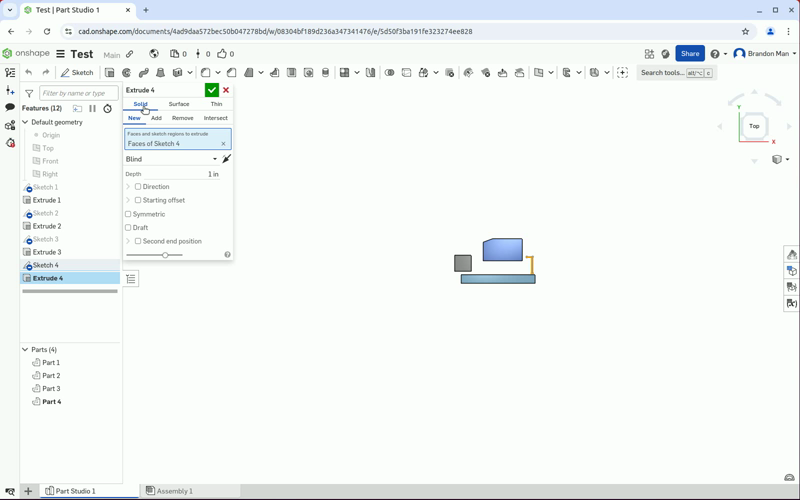
click(143, 106)
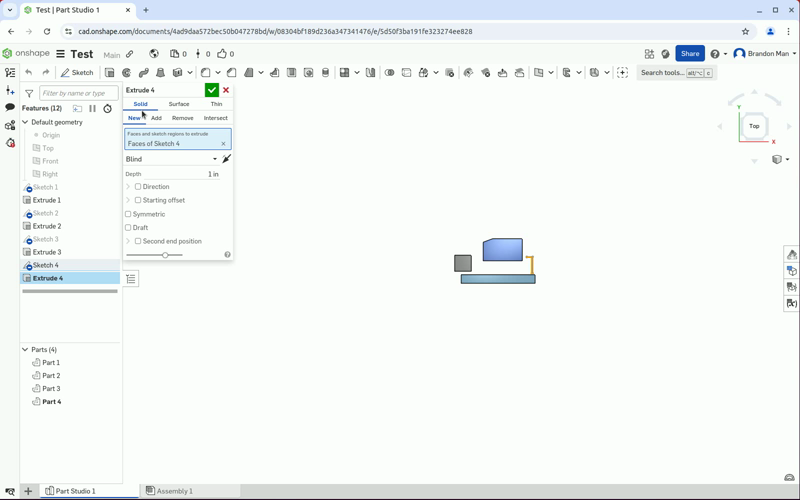
mouse_move(137, 120)
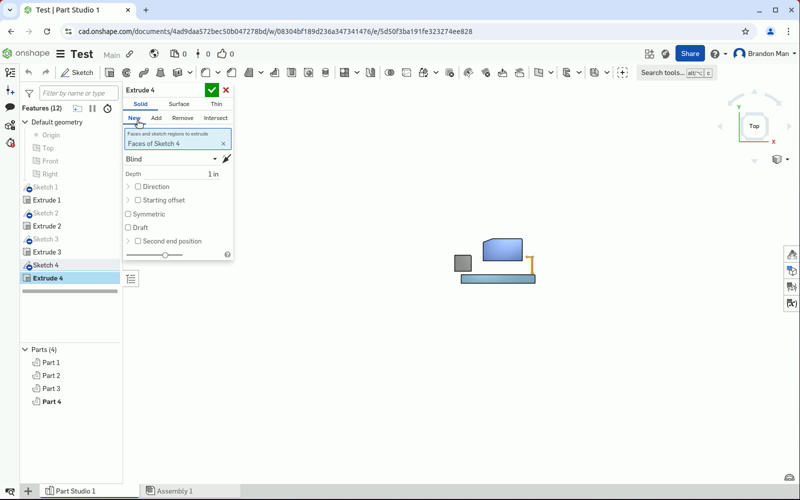
click(137, 120)
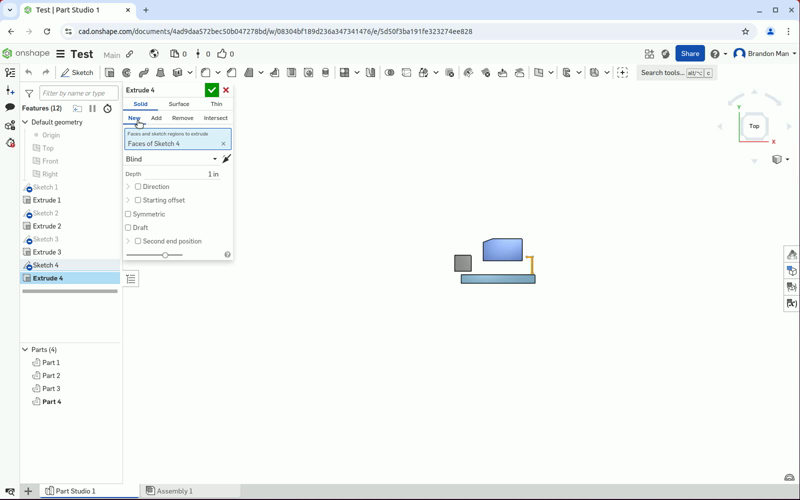
key(tab, 4)
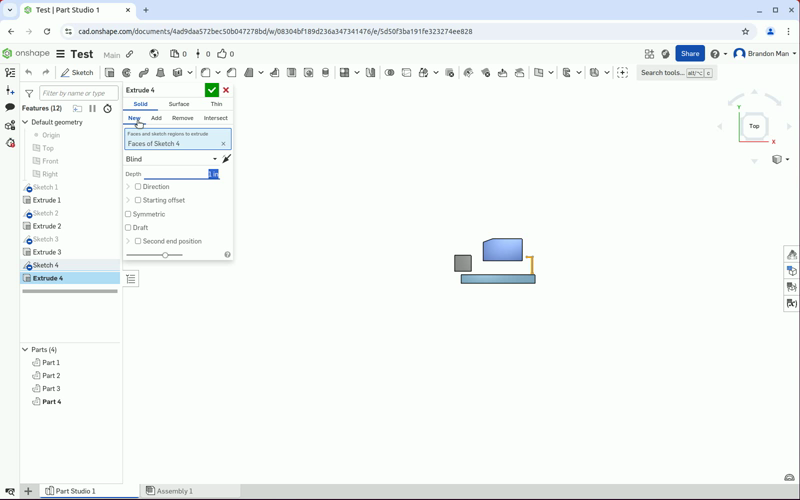
text(1.444)
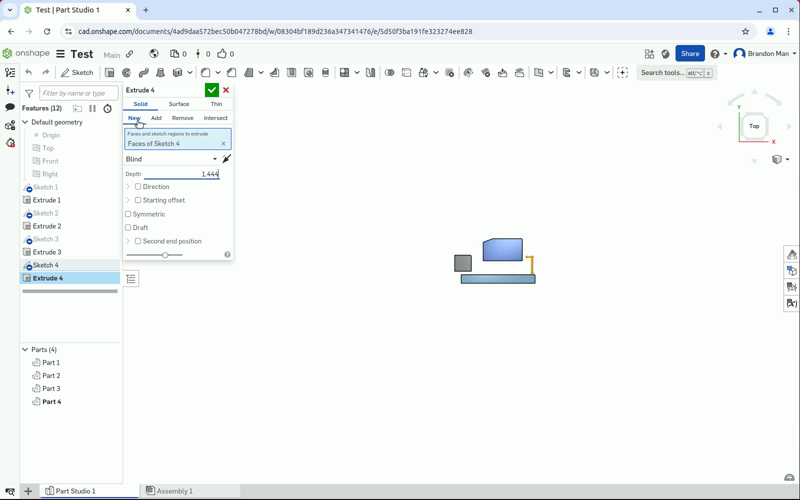
key(enter)
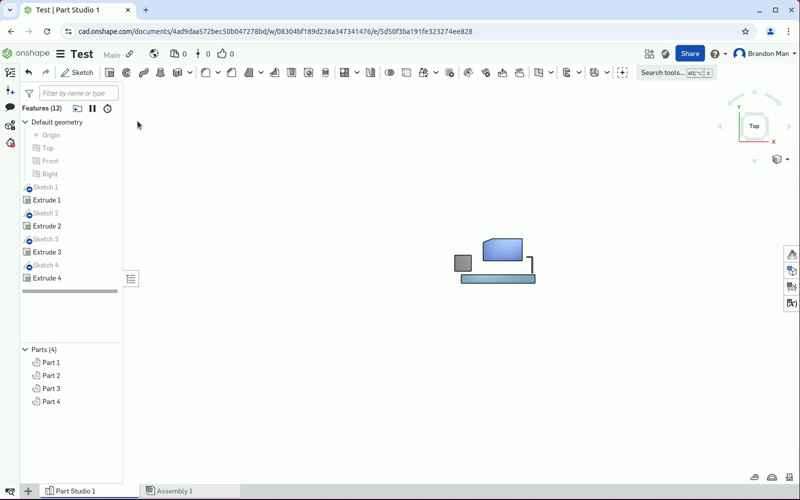
key(shift+h)
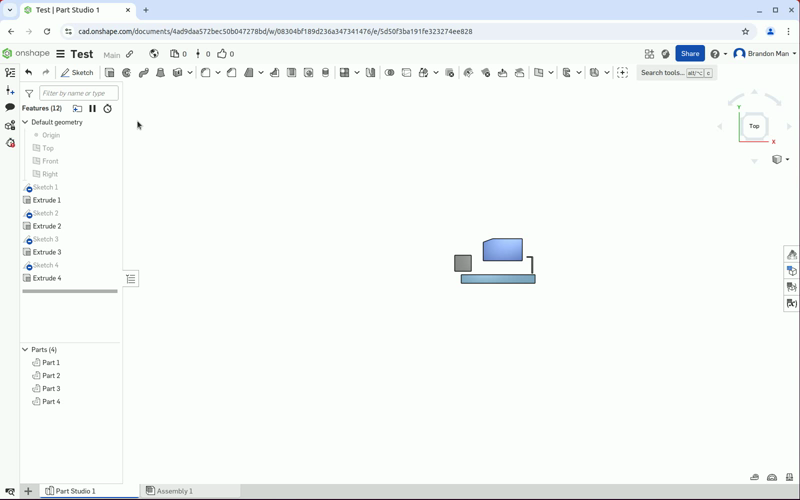
key(shift+h)
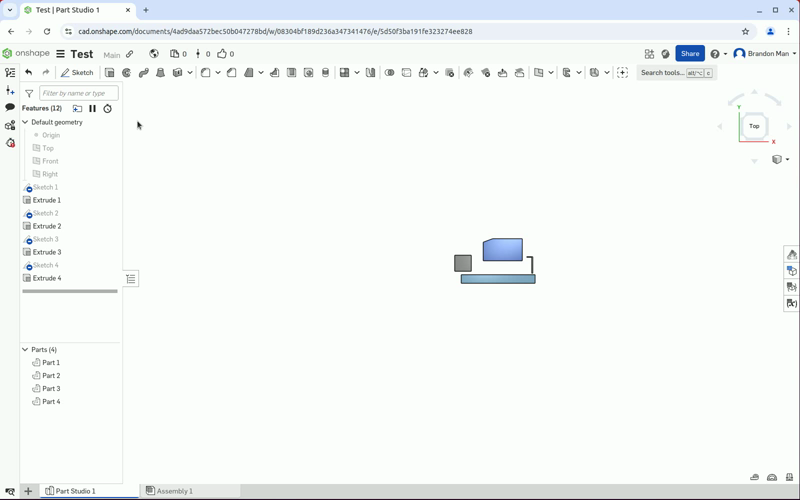
mouse_move(73, 189)
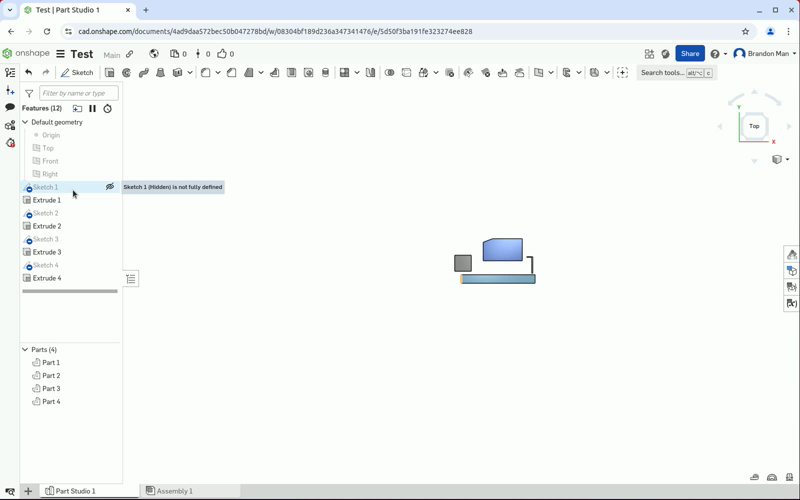
click(73, 189)
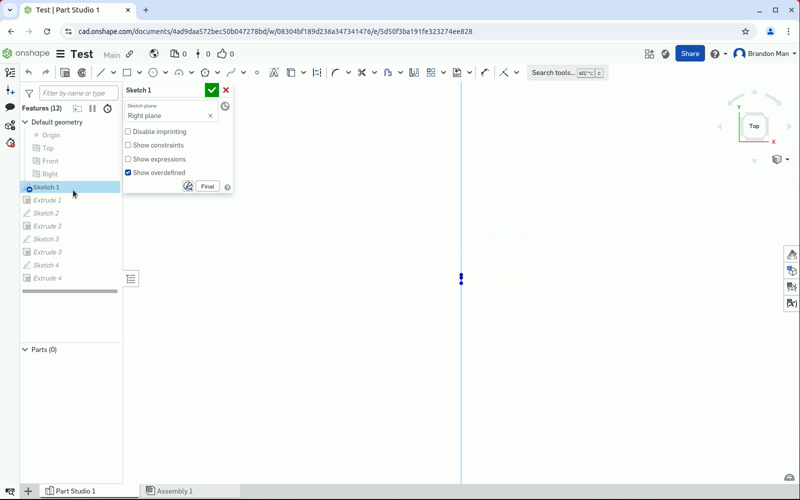
mouse_move(229, 92)
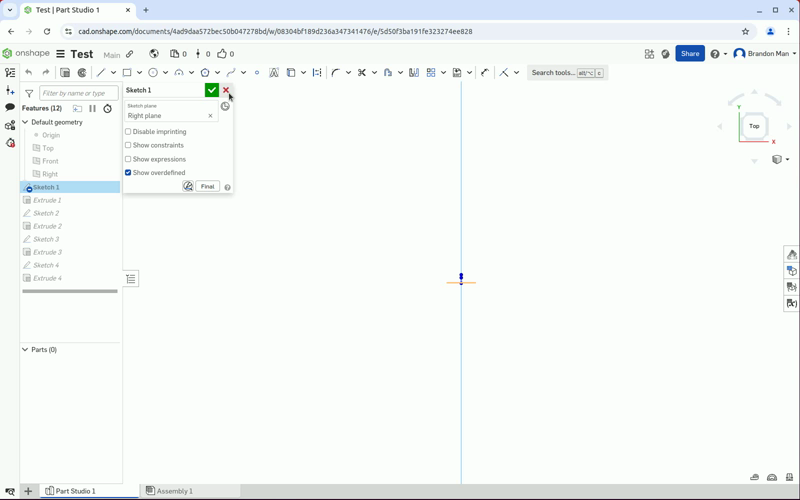
click(229, 92)
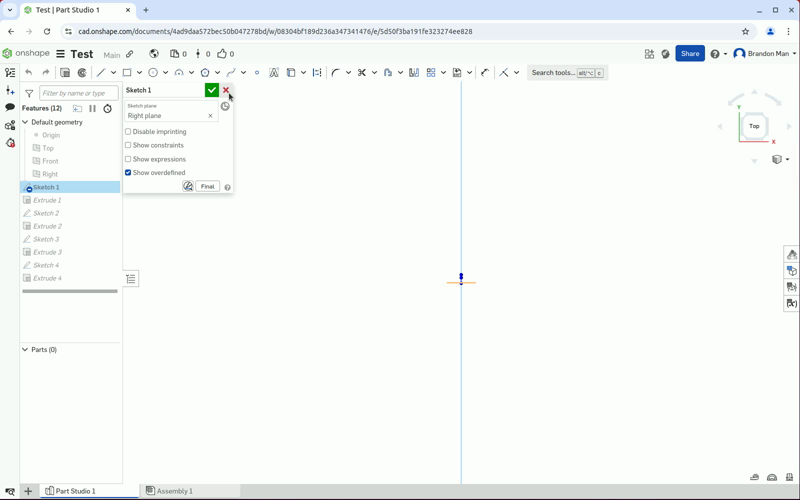
key(shift+s)
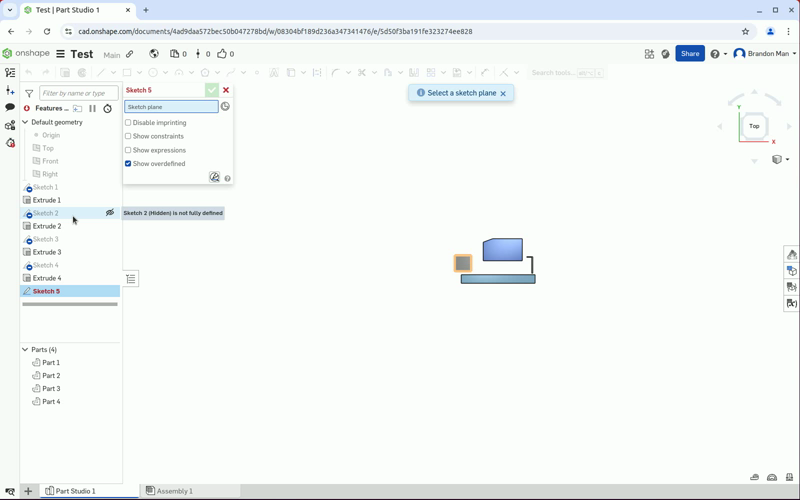
scroll(3)
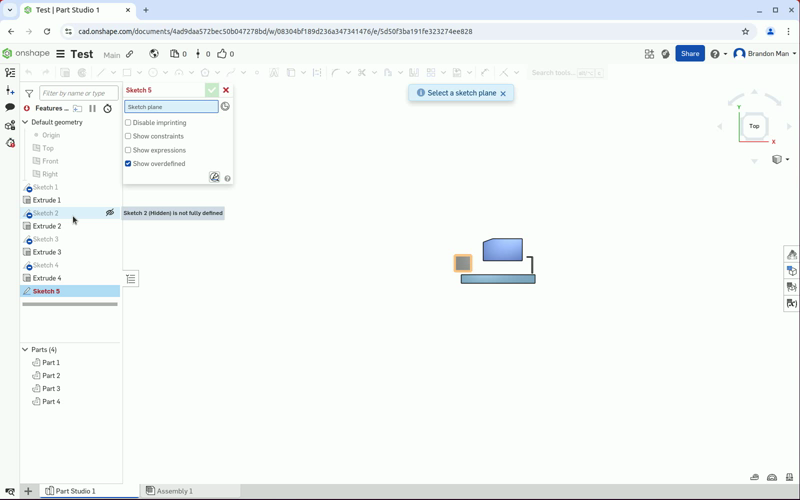
mouse_move(73, 150)
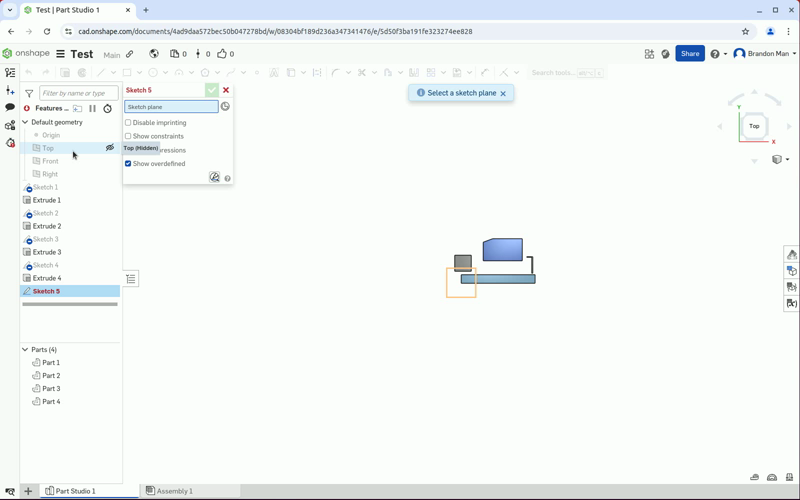
click(73, 150)
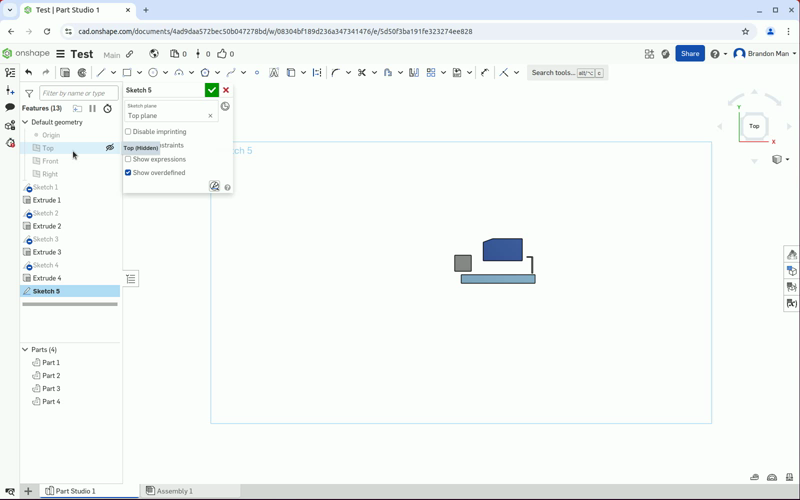
mouse_move(73, 352)
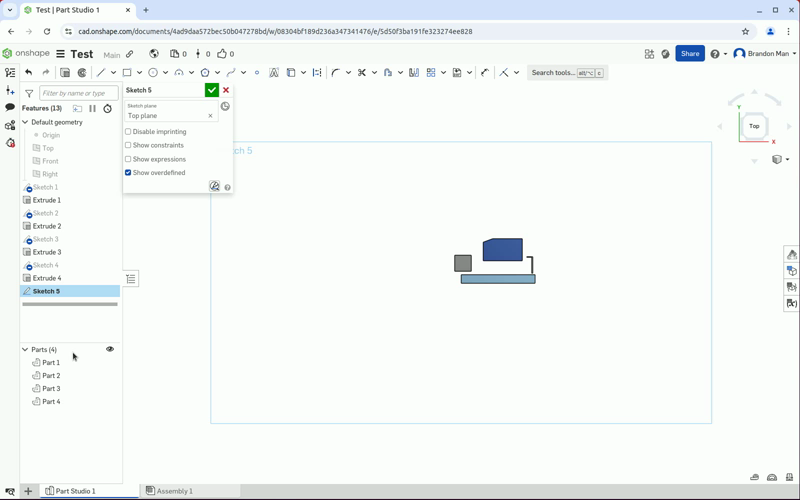
key(y)
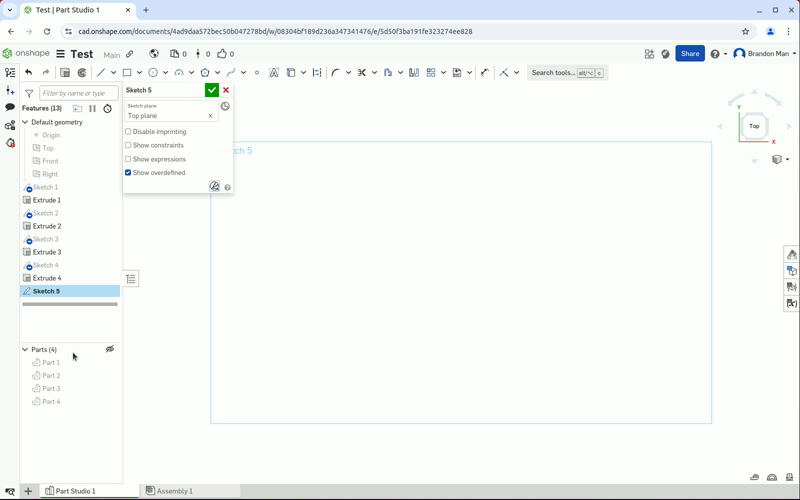
key(l)
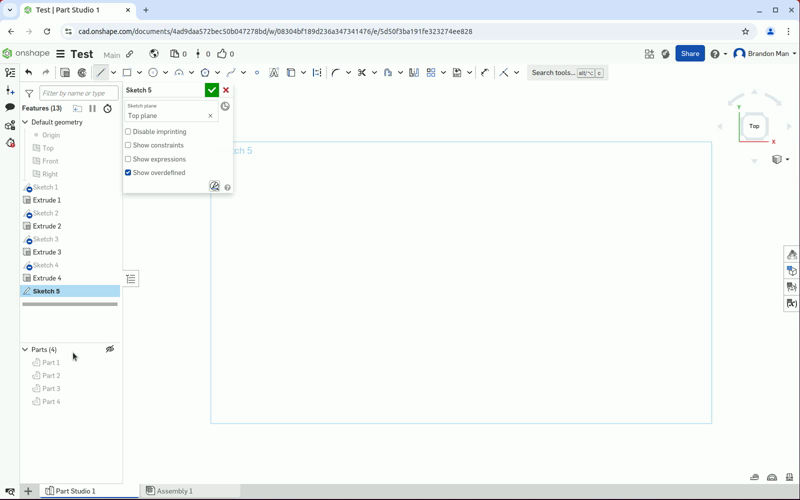
key_down(shift)
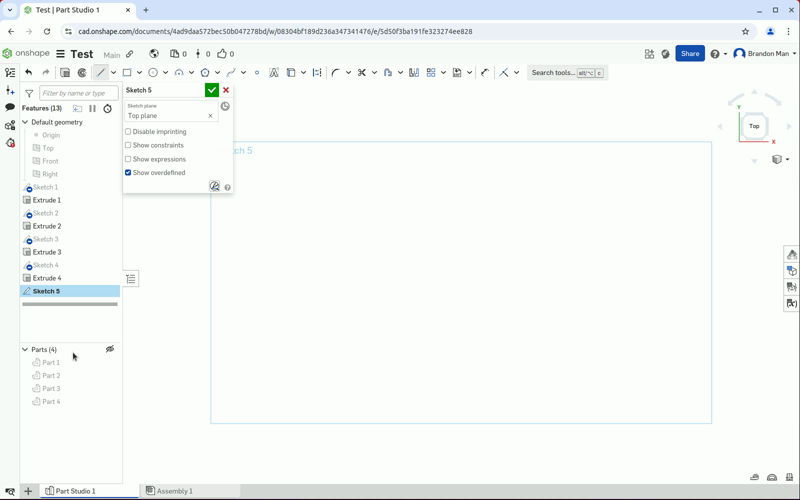
mouse_move(467, 257)
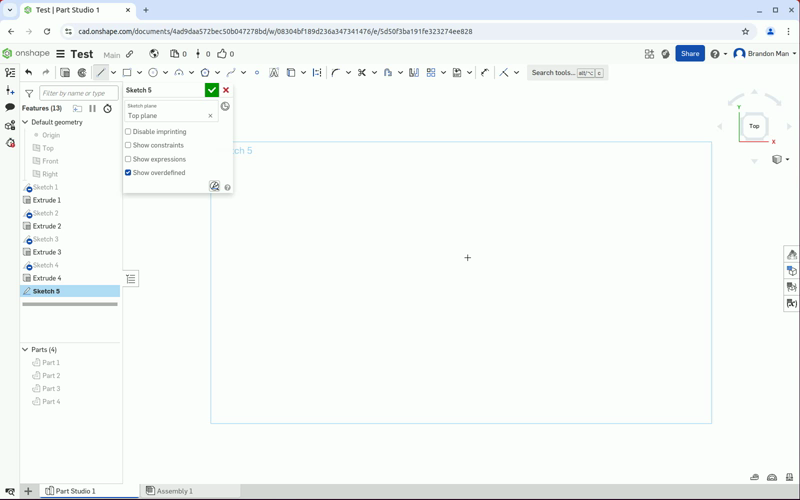
click(467, 257)
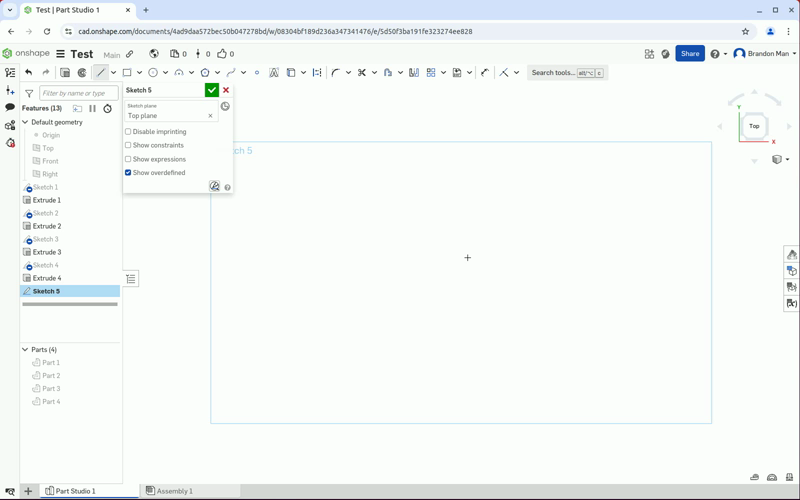
key_up(shift)
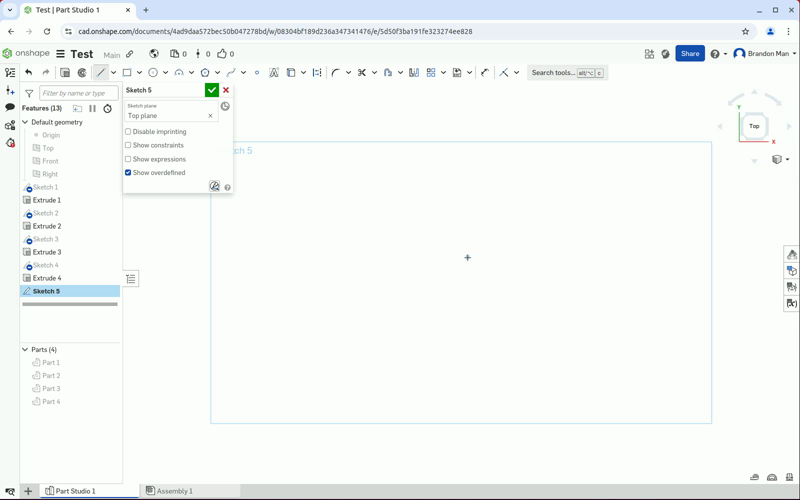
key_down(shift)
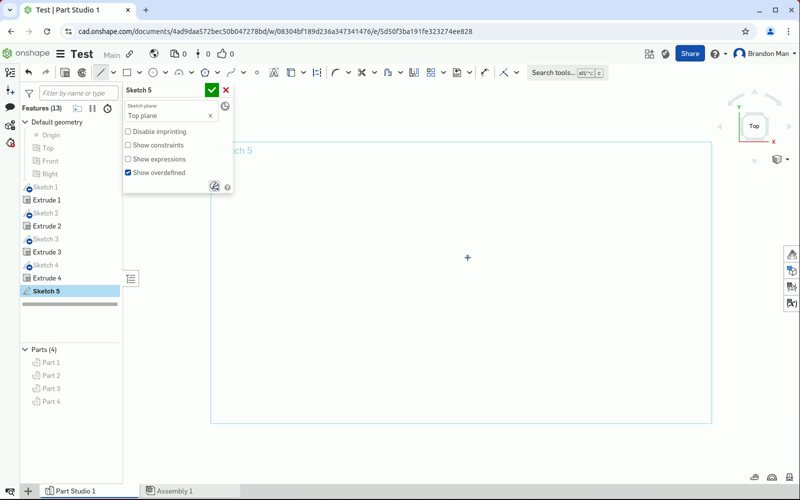
mouse_move(497, 257)
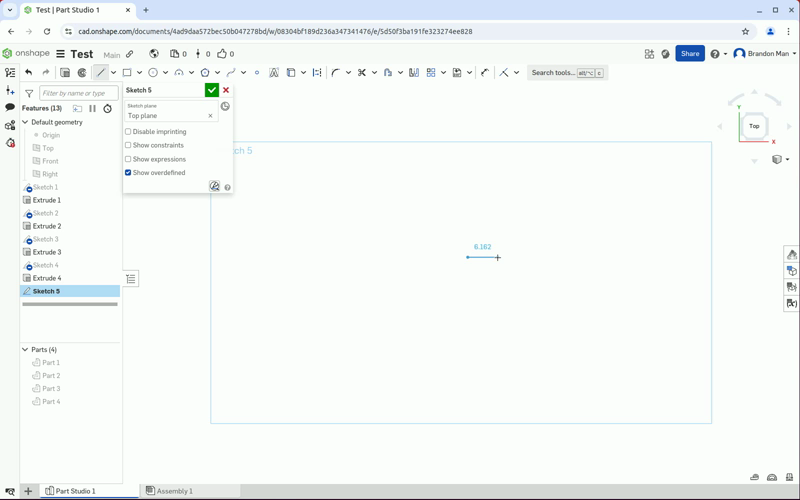
mouse_move(468, 257)
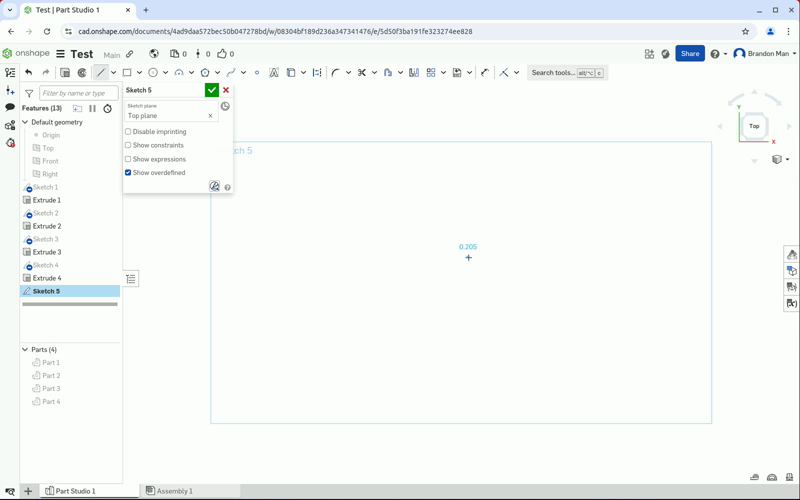
scroll(6)
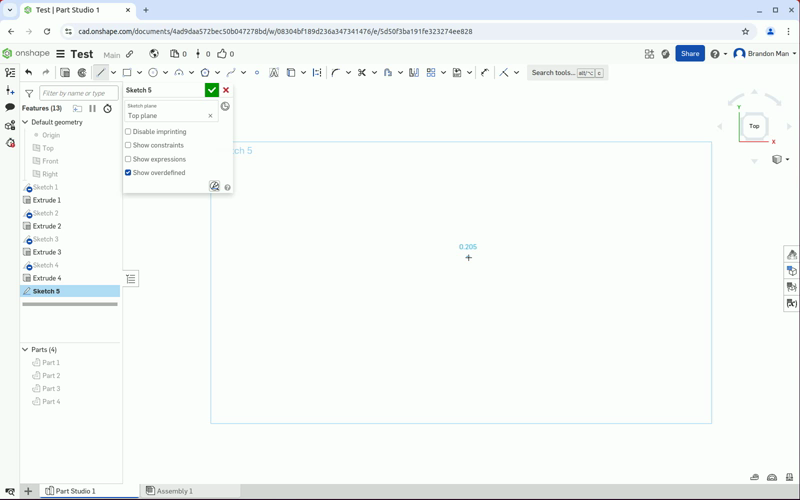
scroll(6)
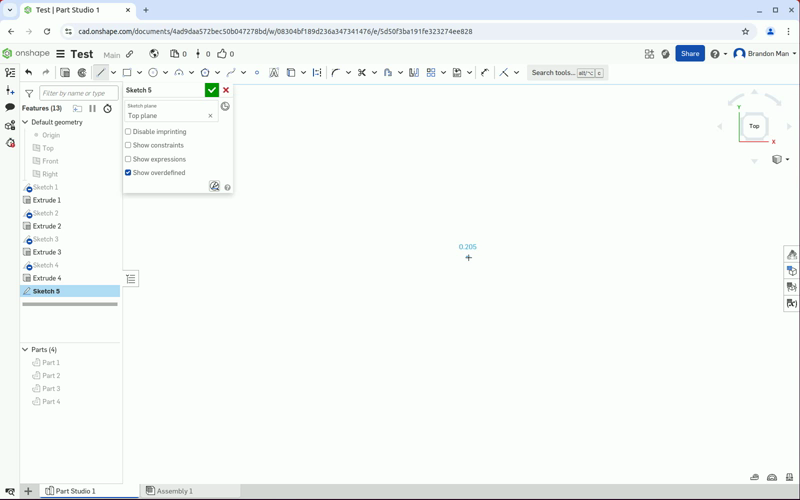
scroll(6)
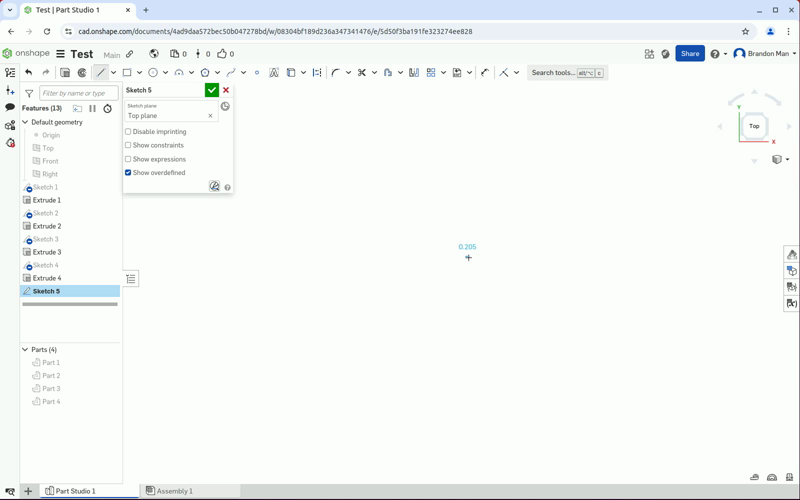
scroll(6)
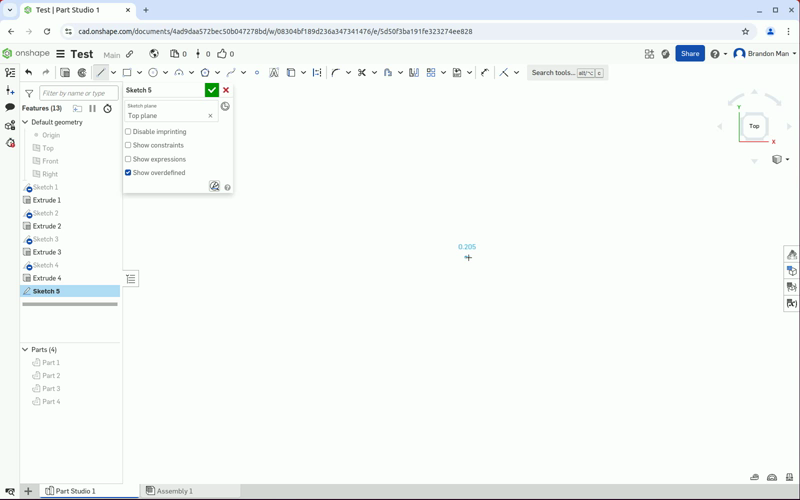
scroll(6)
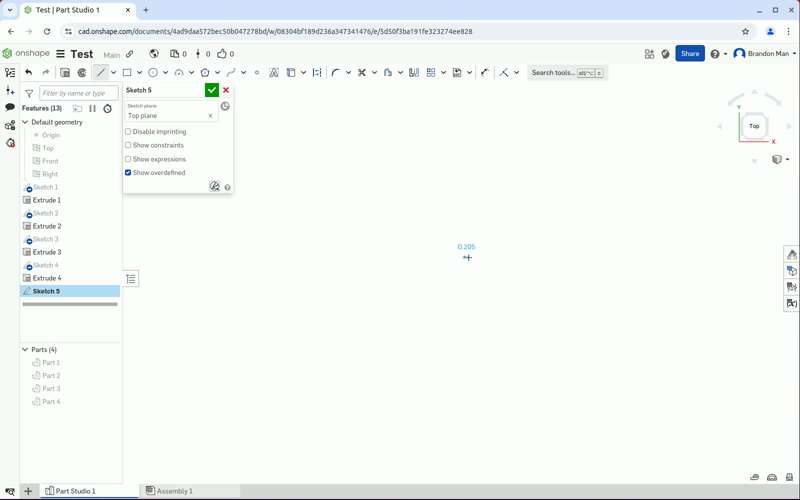
scroll(6)
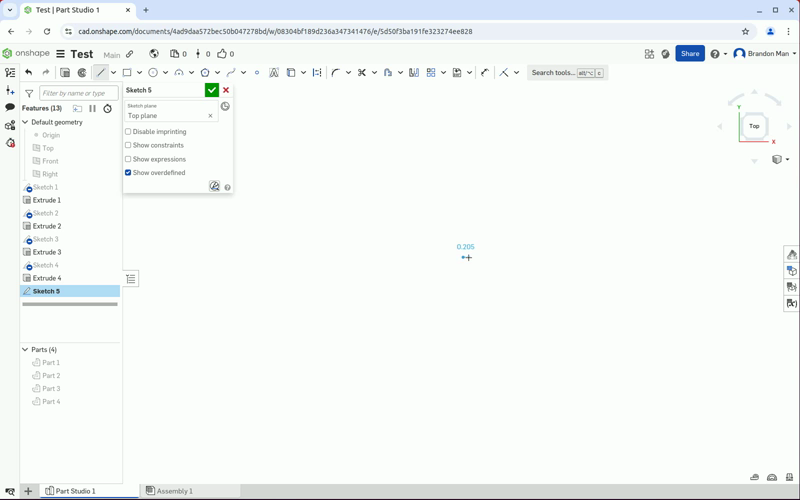
scroll(6)
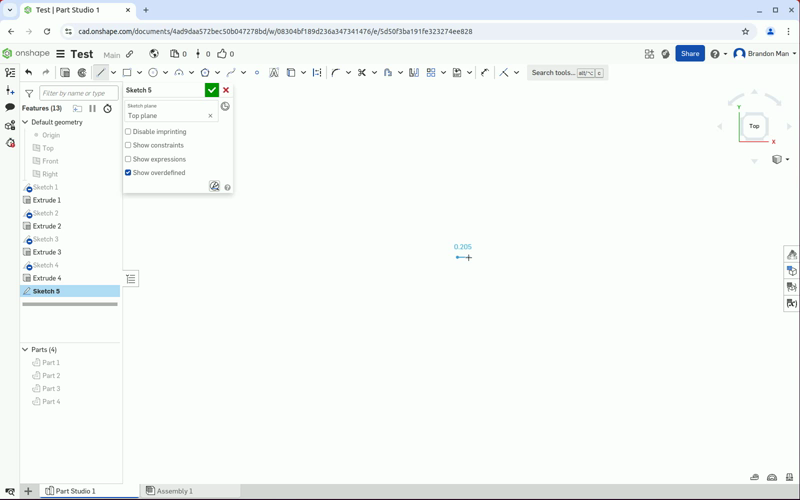
click(468, 257)
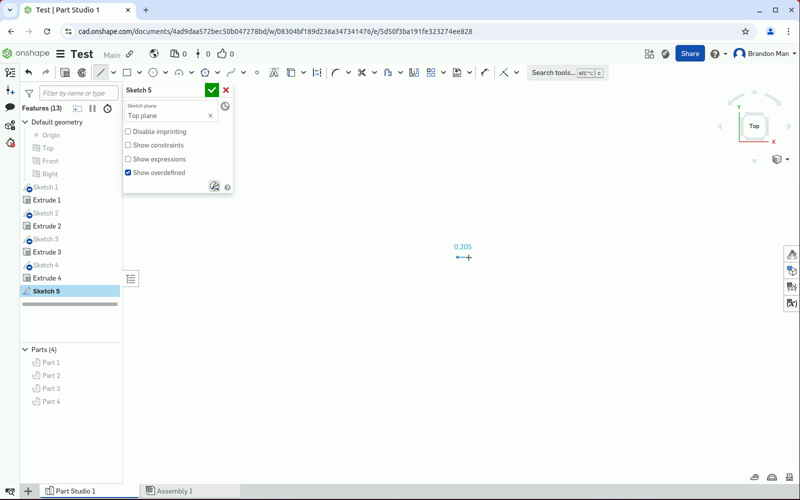
scroll(-6)
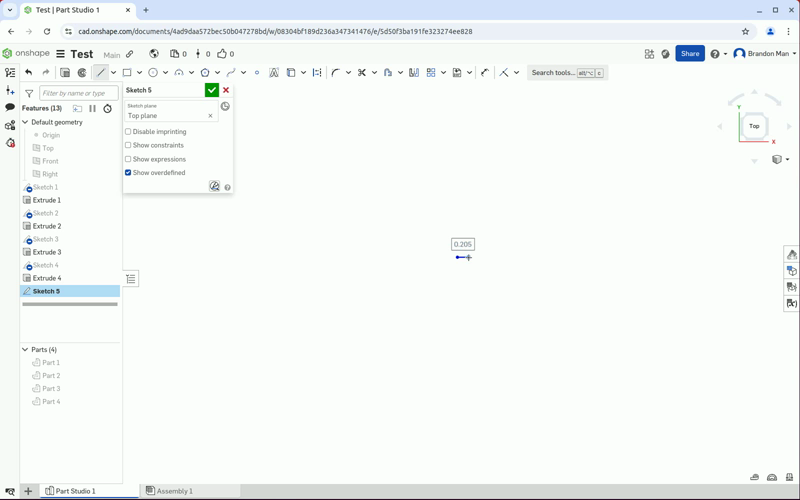
scroll(-6)
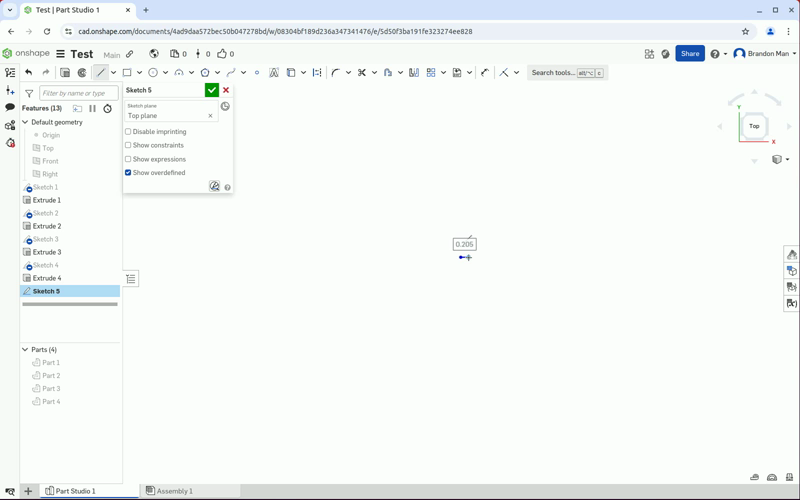
scroll(-6)
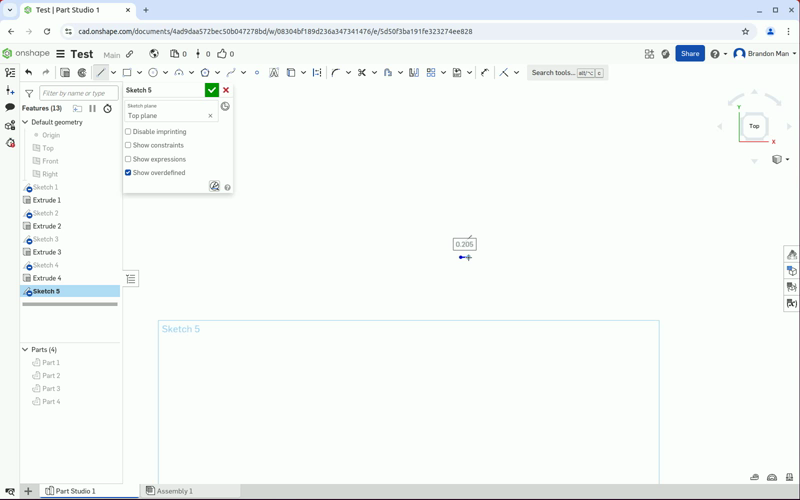
scroll(-6)
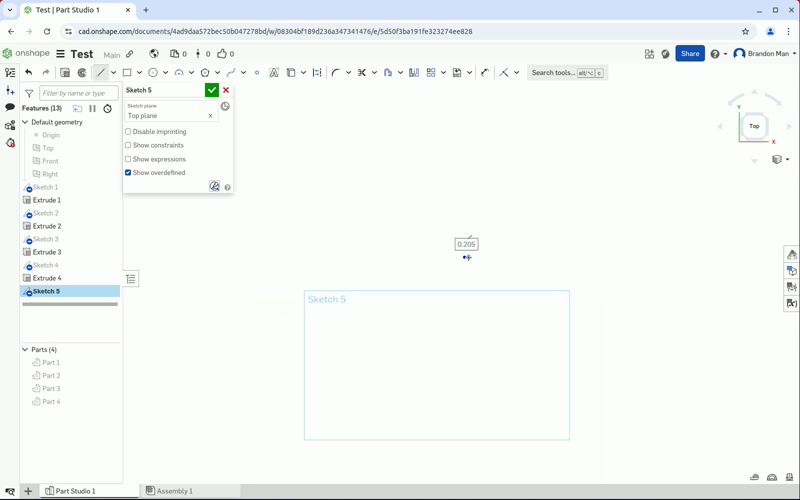
scroll(-6)
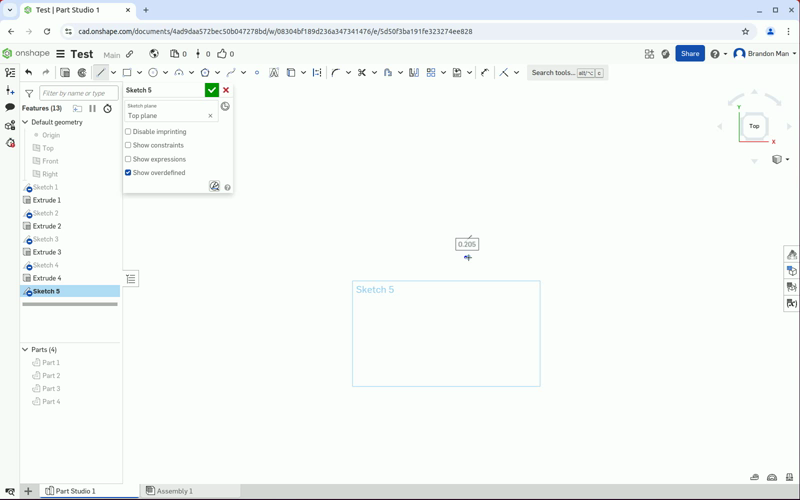
scroll(-6)
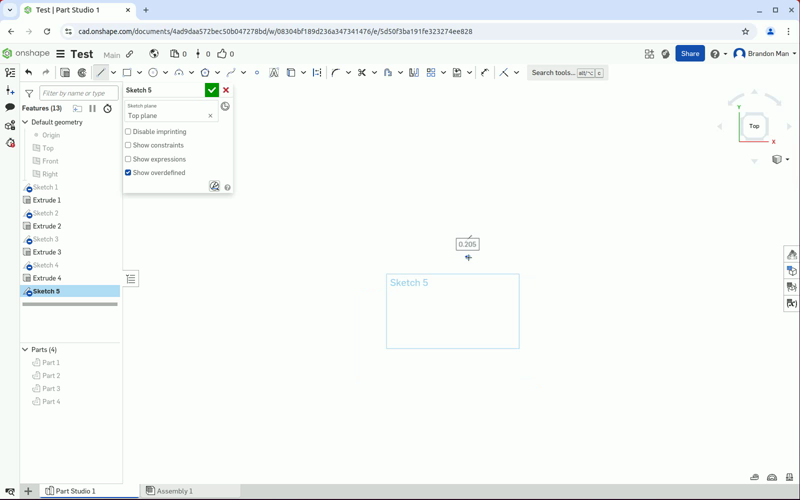
scroll(-6)
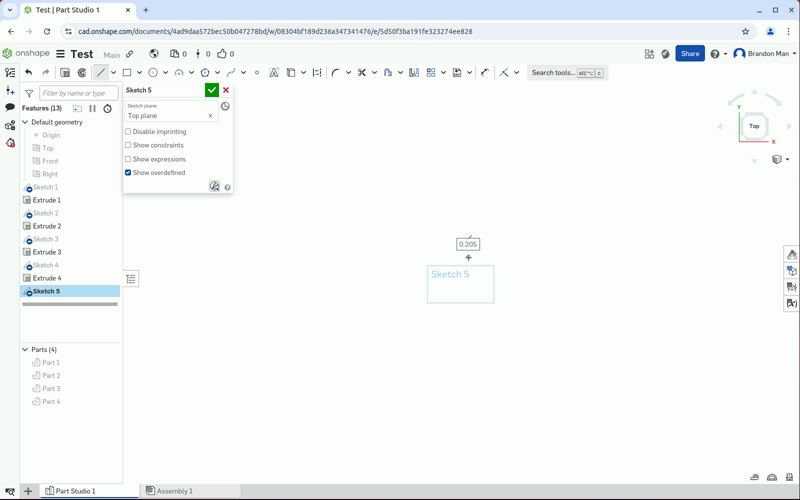
key_up(shift)
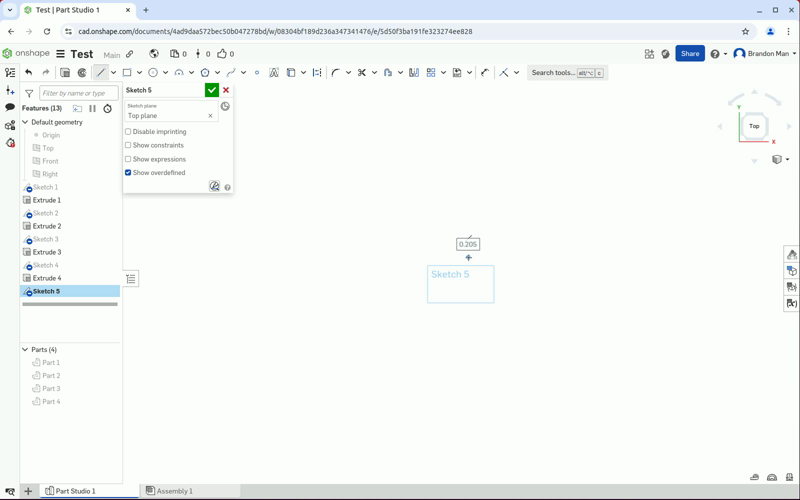
key_down(shift)
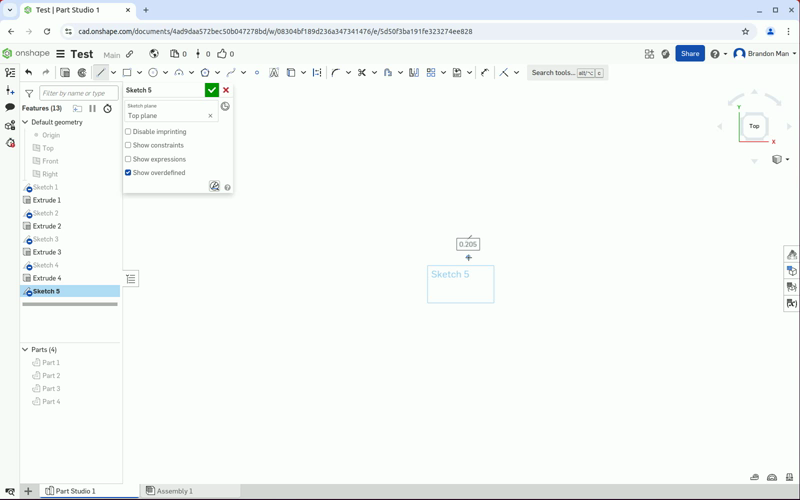
mouse_move(498, 257)
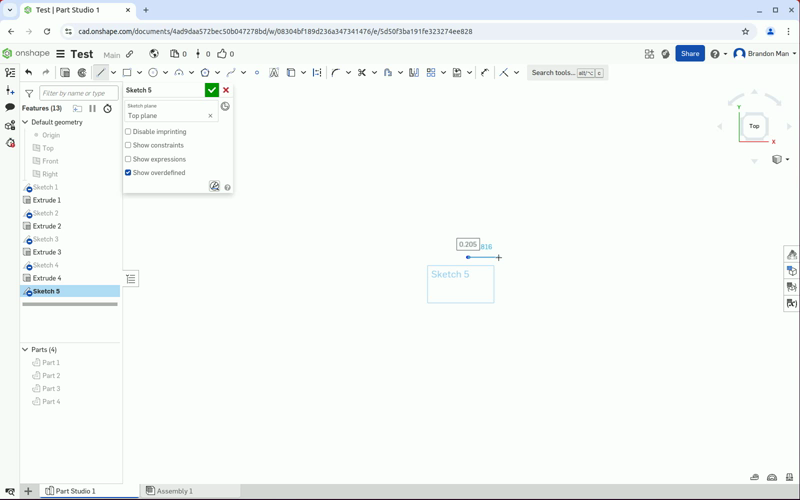
mouse_move(468, 254)
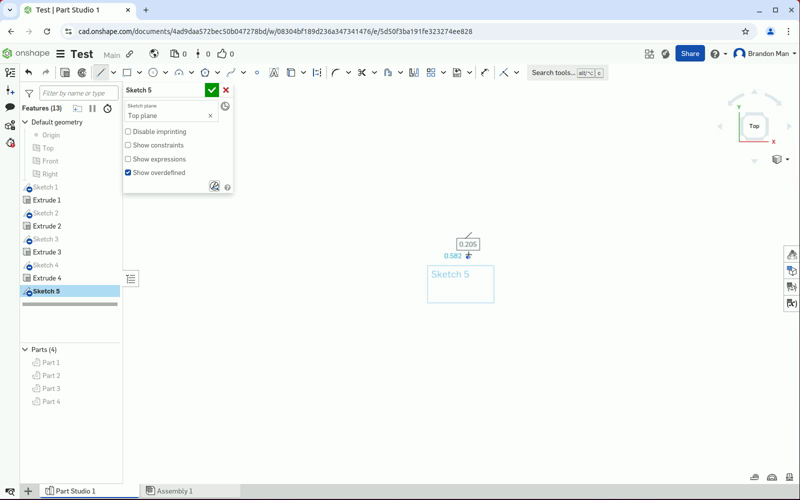
scroll(6)
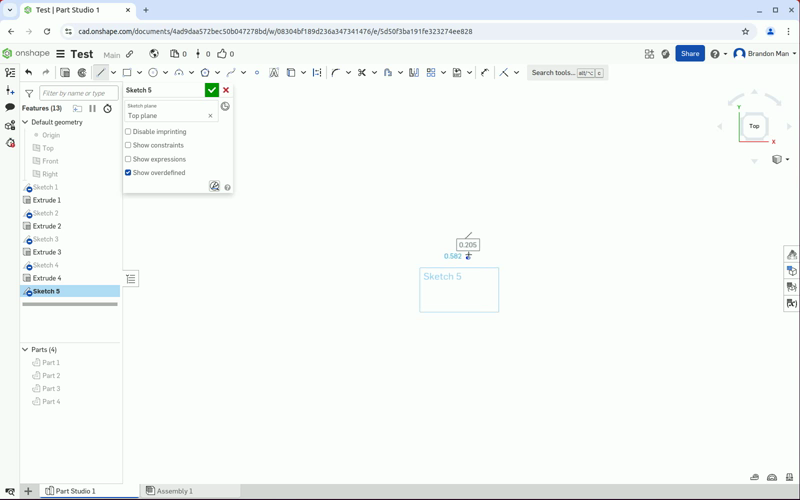
scroll(6)
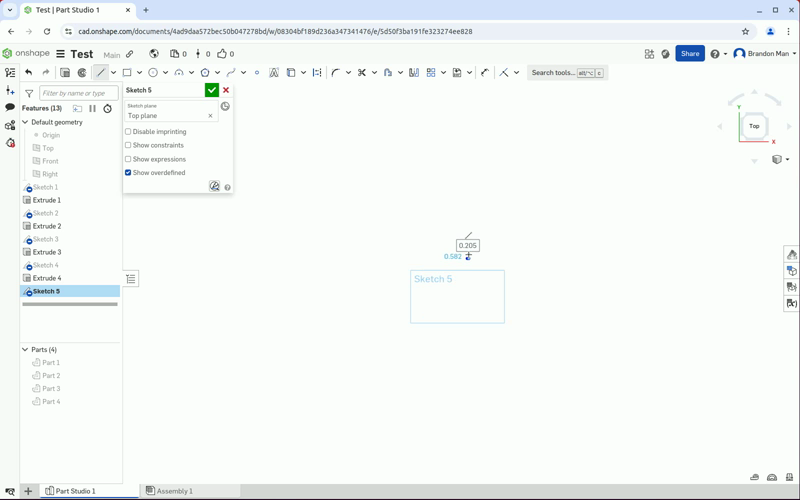
scroll(6)
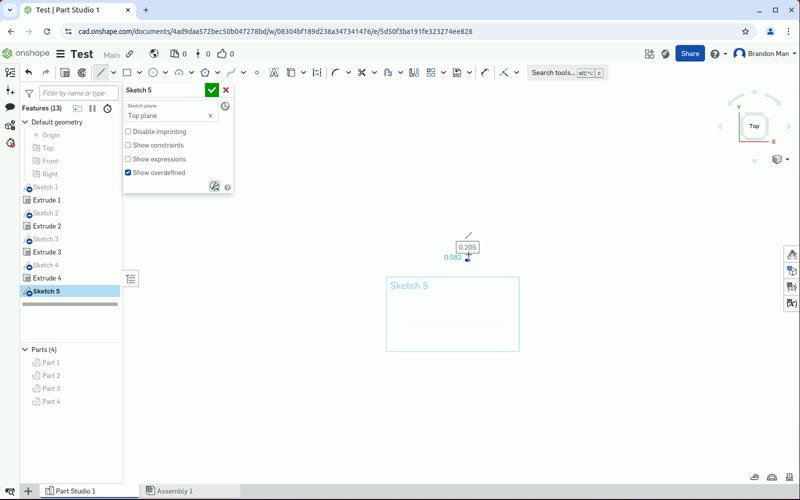
scroll(6)
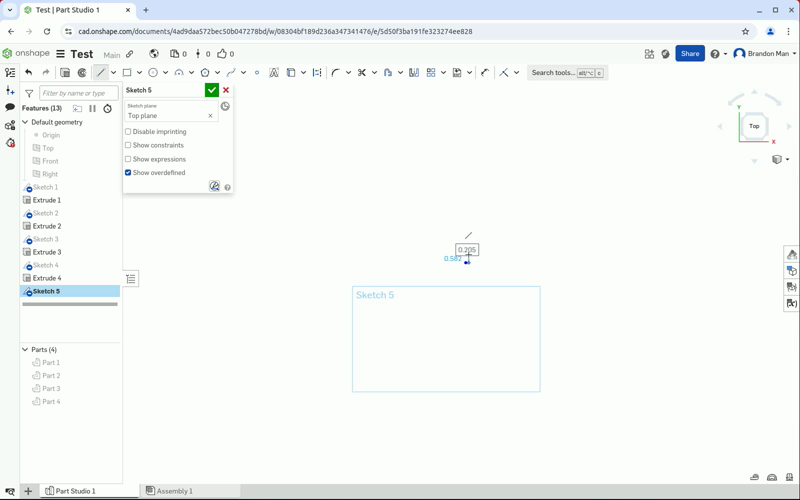
scroll(6)
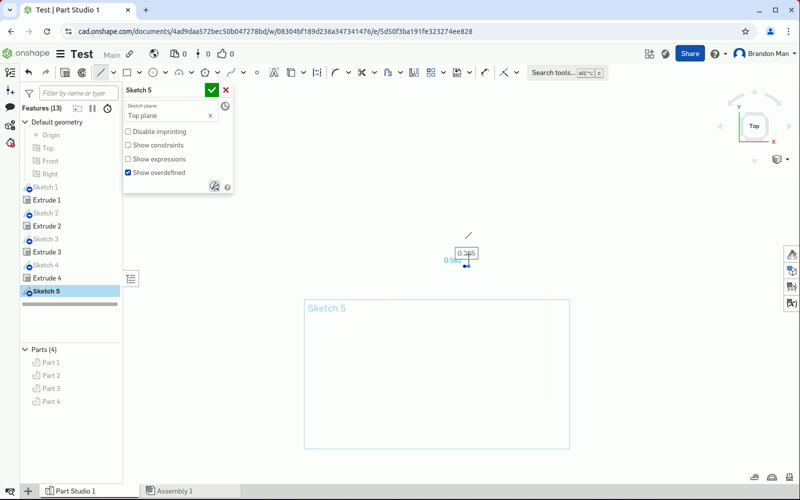
scroll(6)
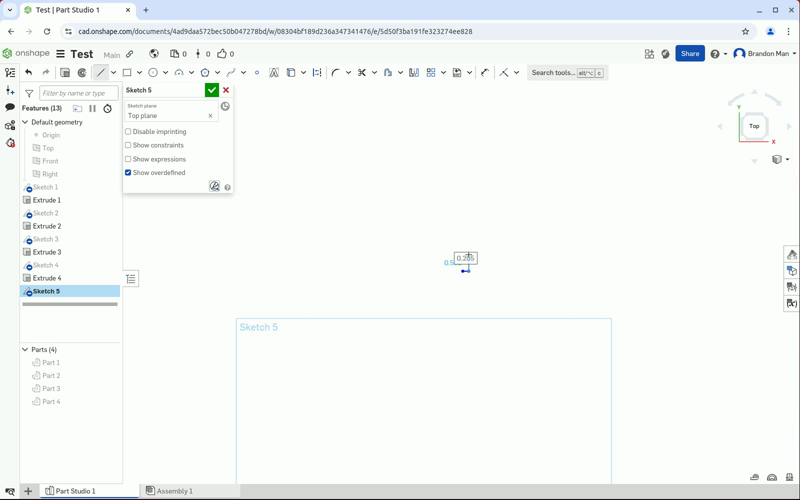
scroll(6)
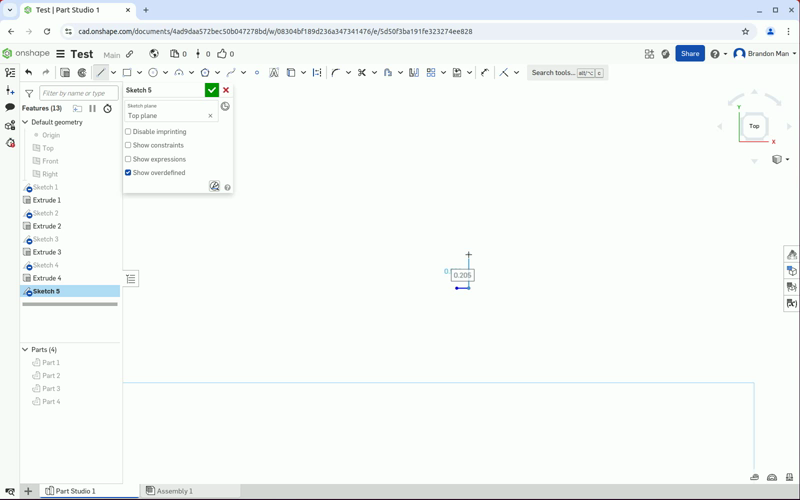
click(468, 254)
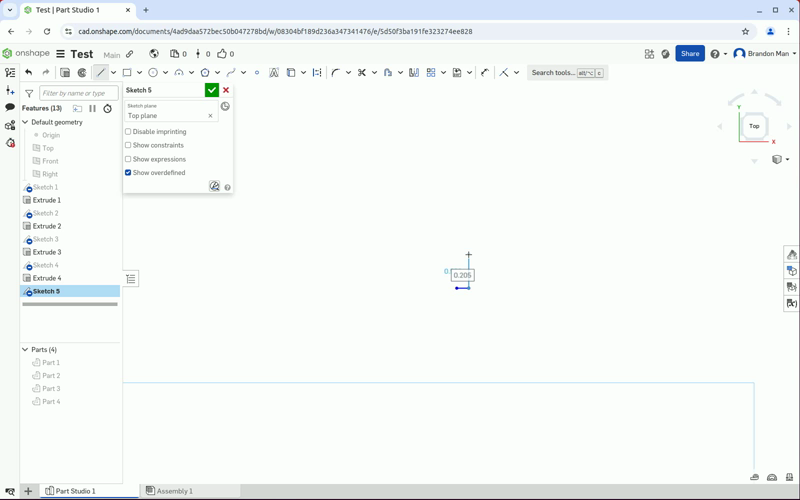
scroll(-6)
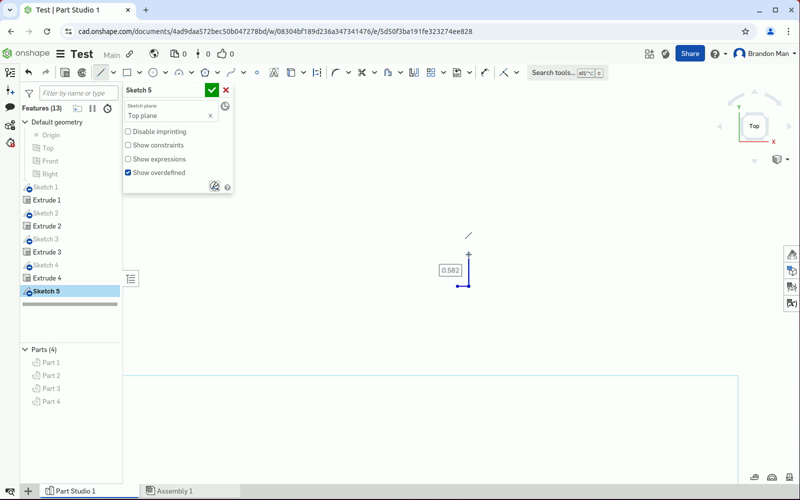
scroll(-6)
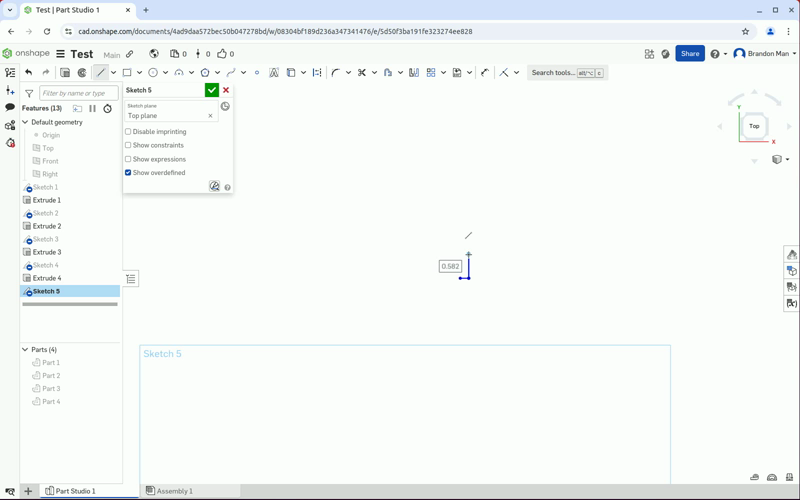
scroll(-6)
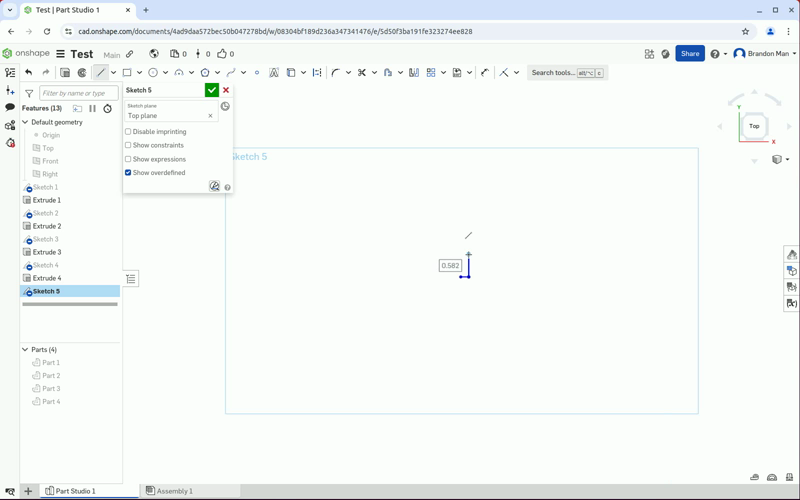
scroll(-6)
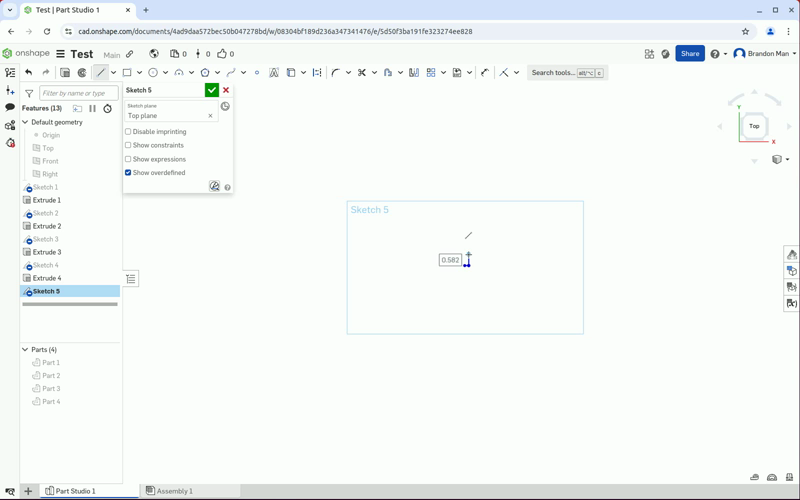
scroll(-6)
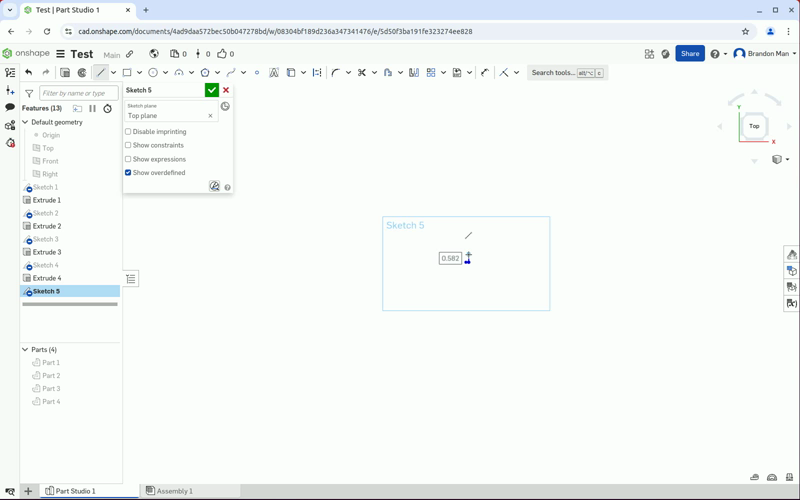
scroll(-6)
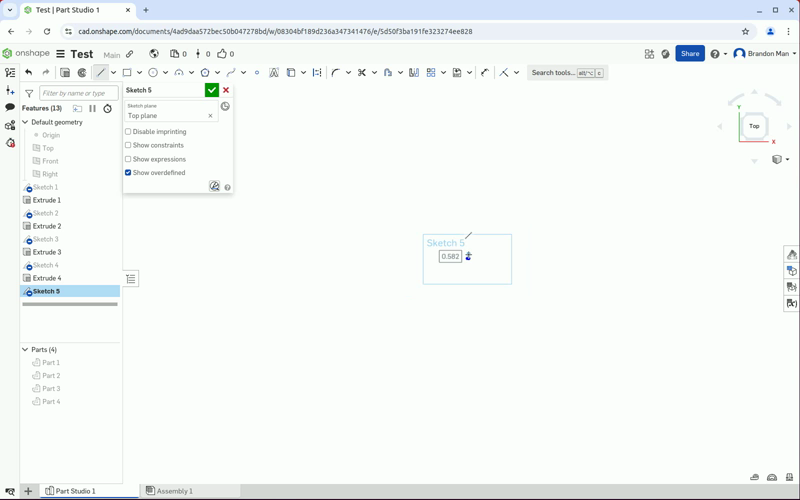
scroll(-6)
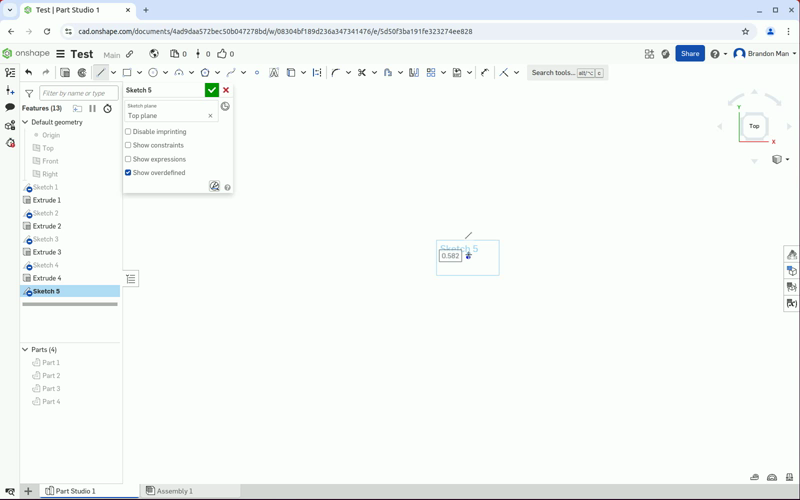
key_up(shift)
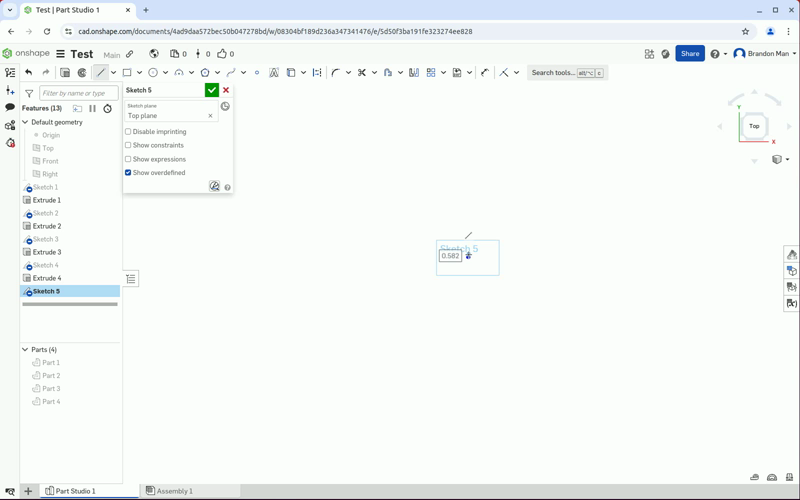
key_down(shift)
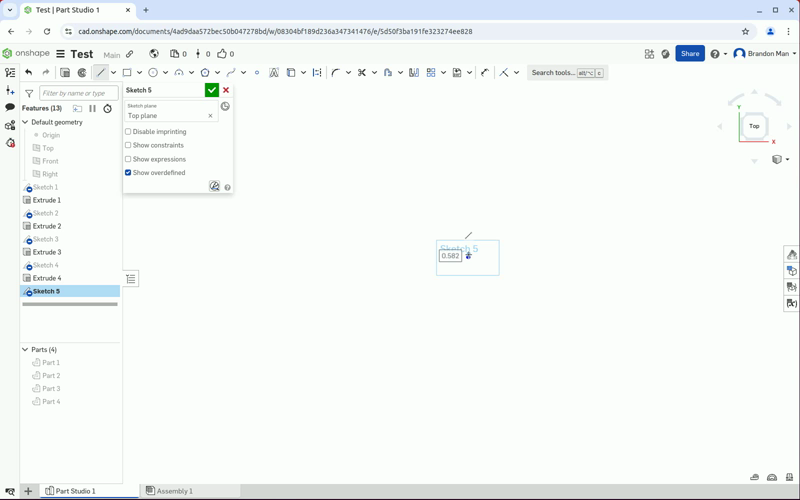
mouse_move(498, 254)
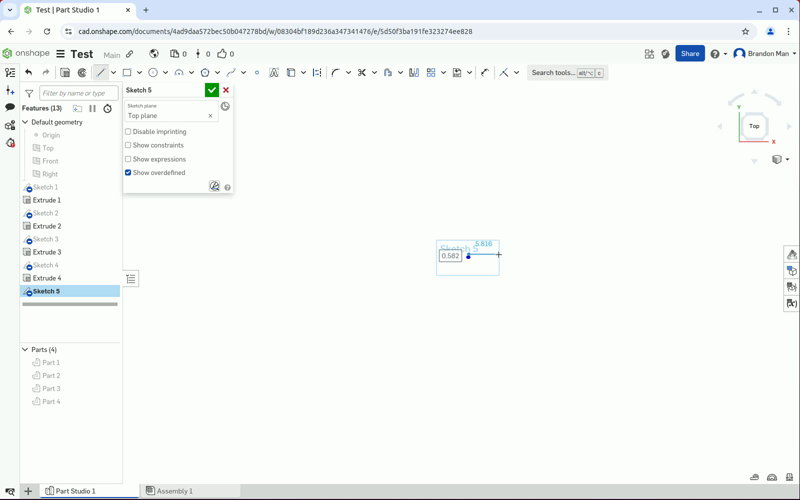
mouse_move(472, 251)
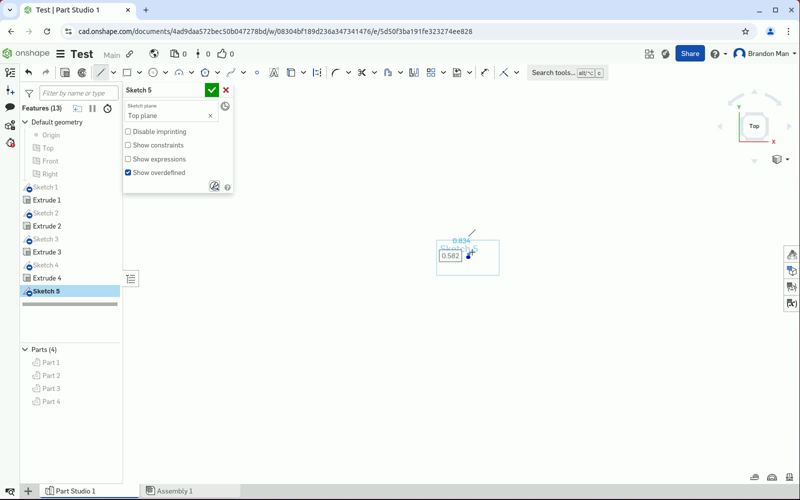
scroll(6)
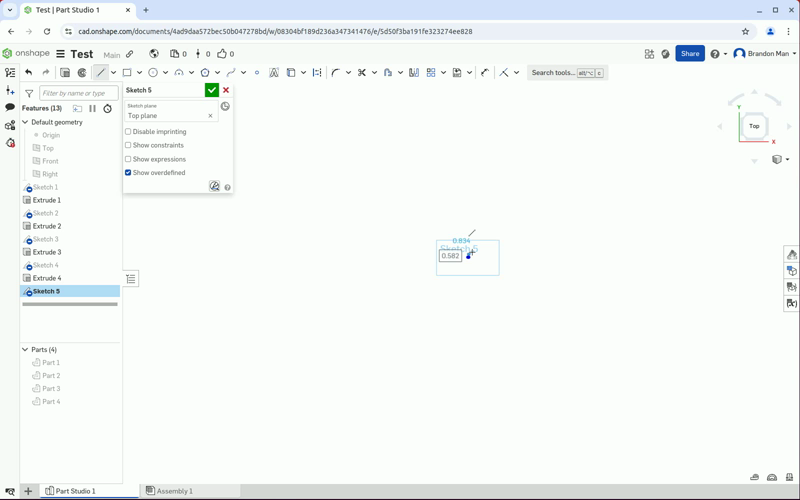
scroll(6)
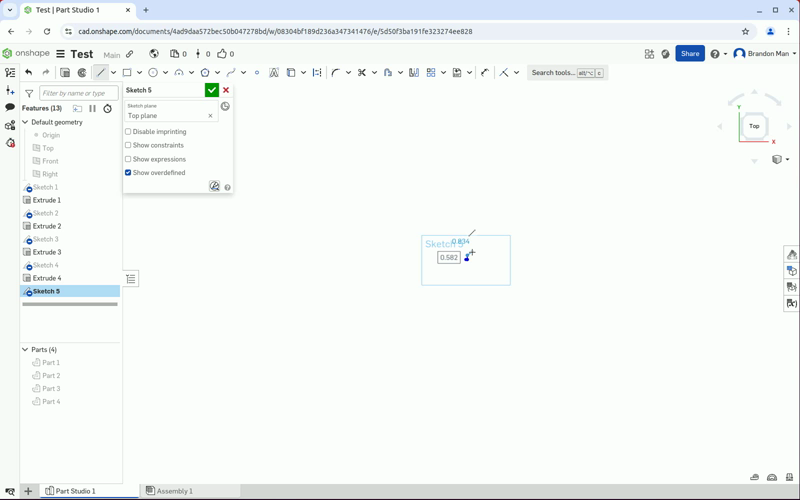
scroll(6)
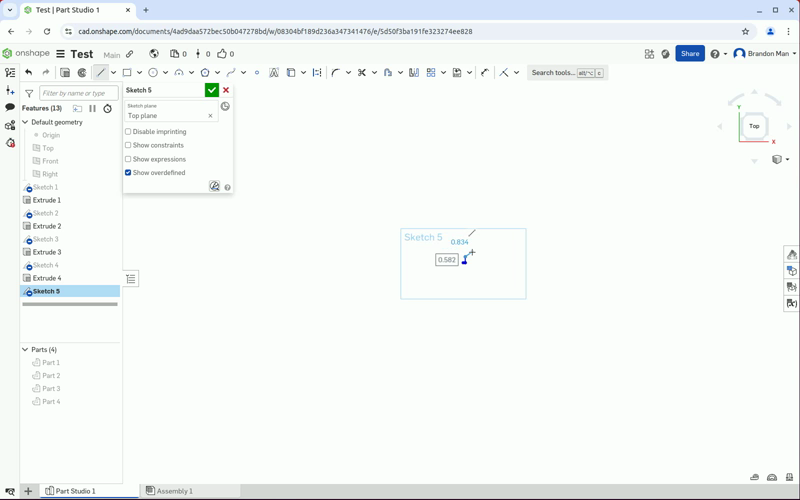
scroll(6)
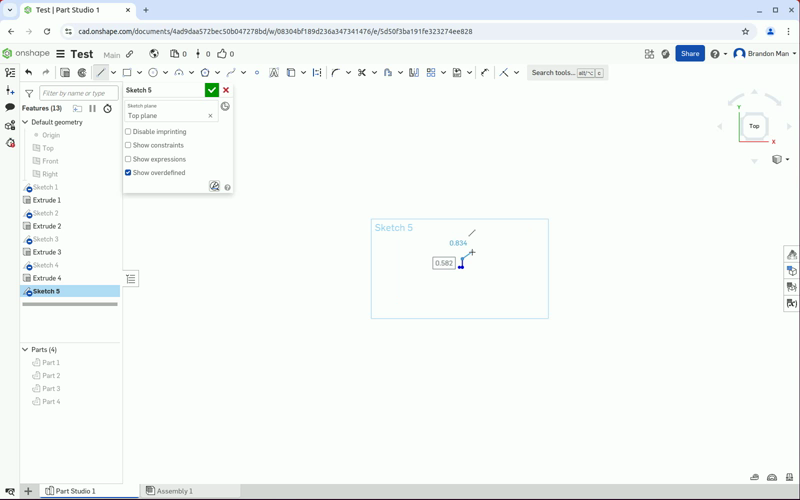
scroll(6)
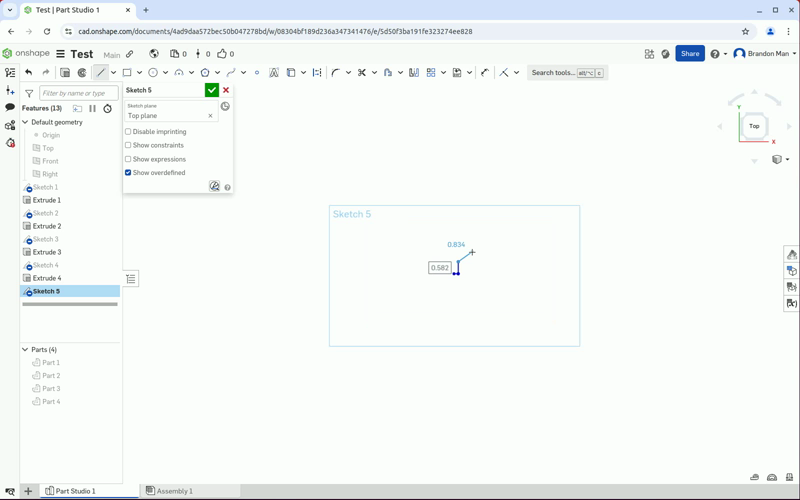
scroll(6)
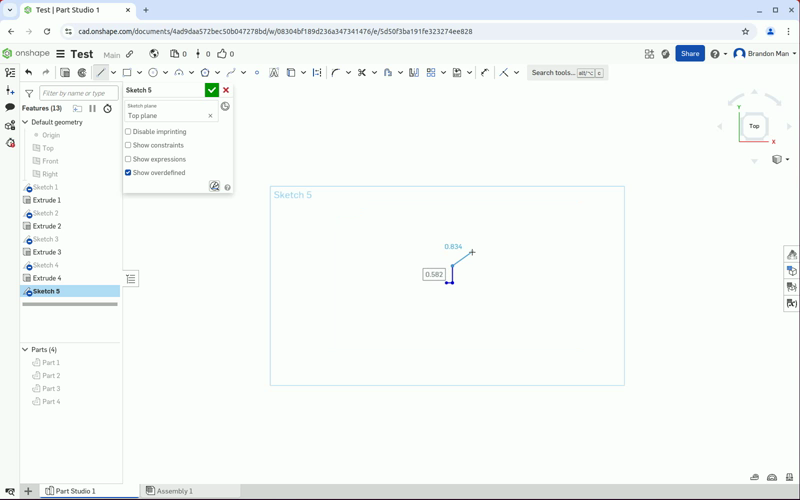
scroll(6)
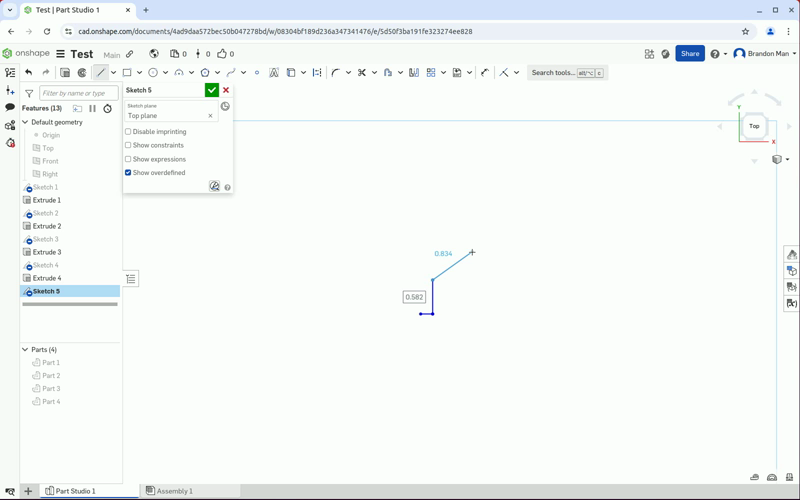
click(472, 251)
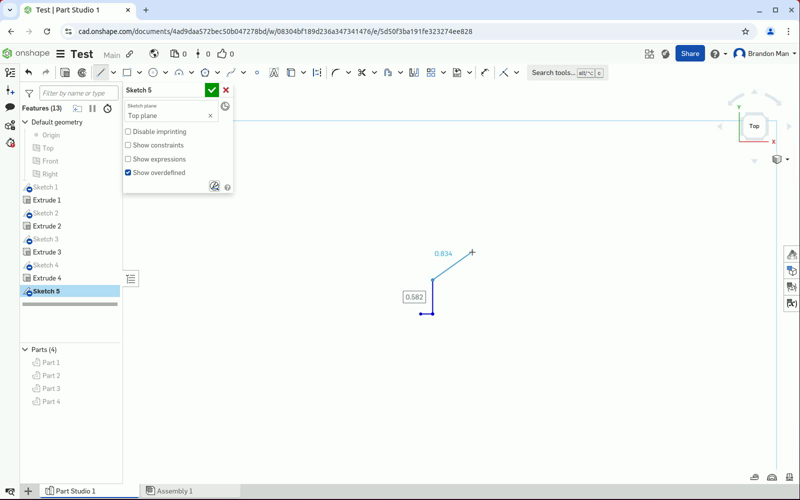
scroll(-6)
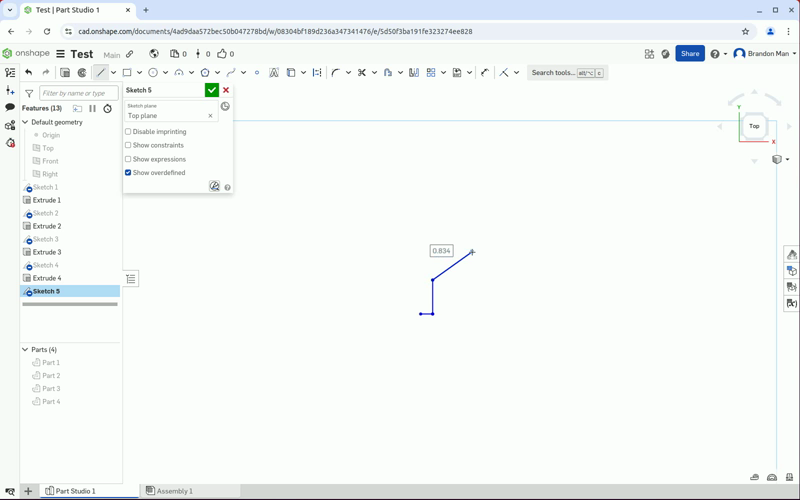
scroll(-6)
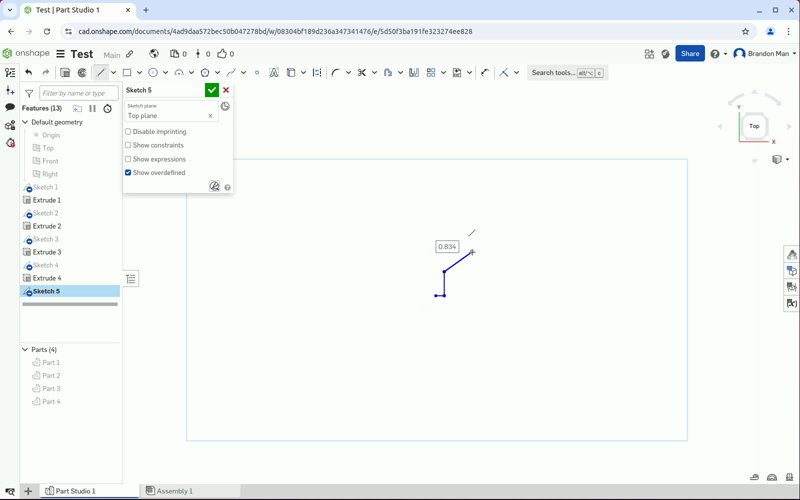
scroll(-6)
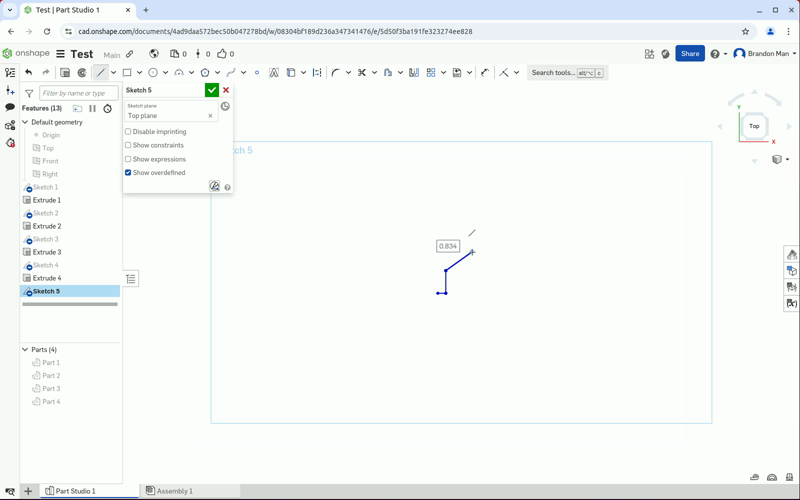
scroll(-6)
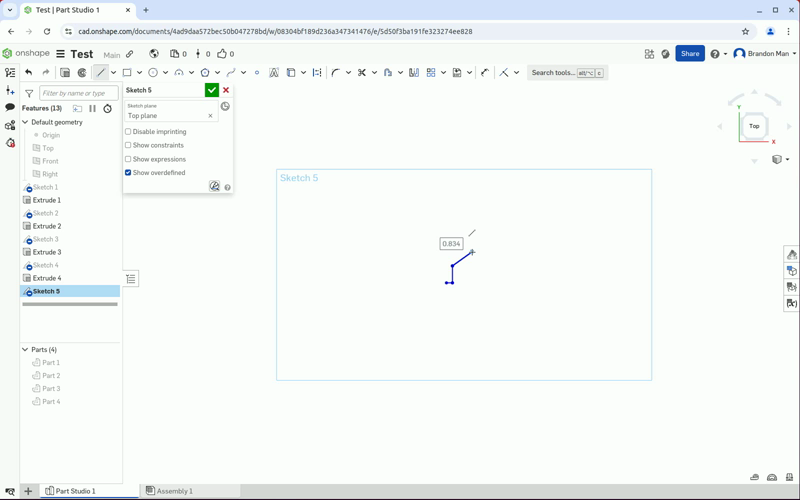
scroll(-6)
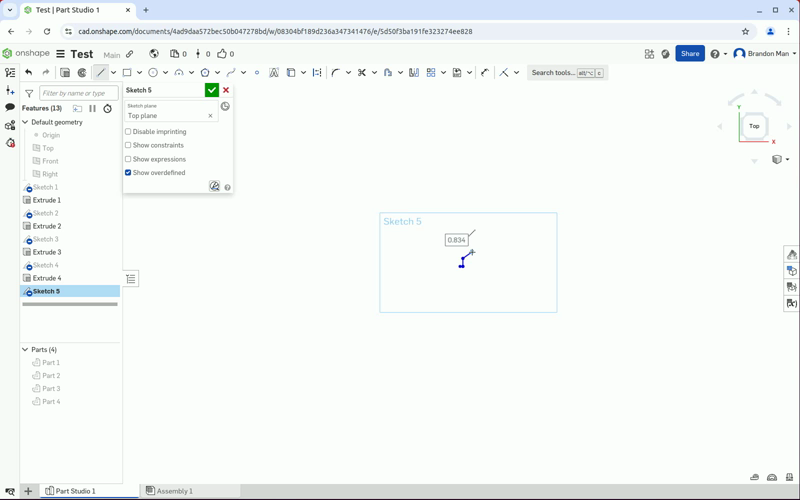
scroll(-6)
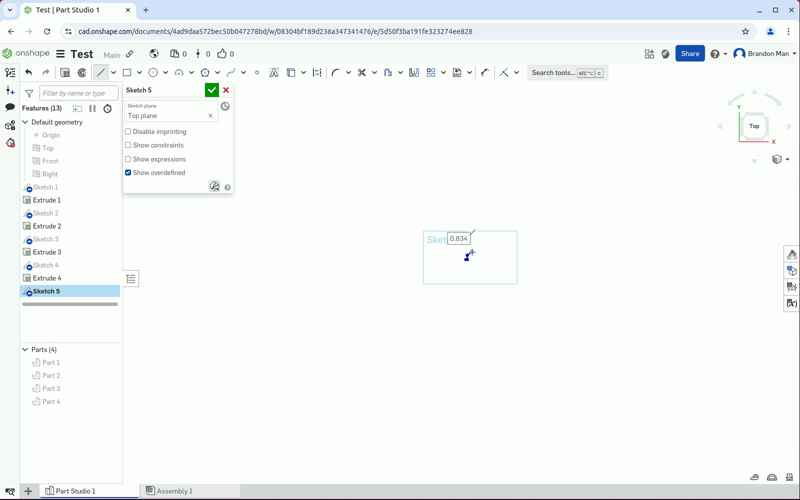
scroll(-6)
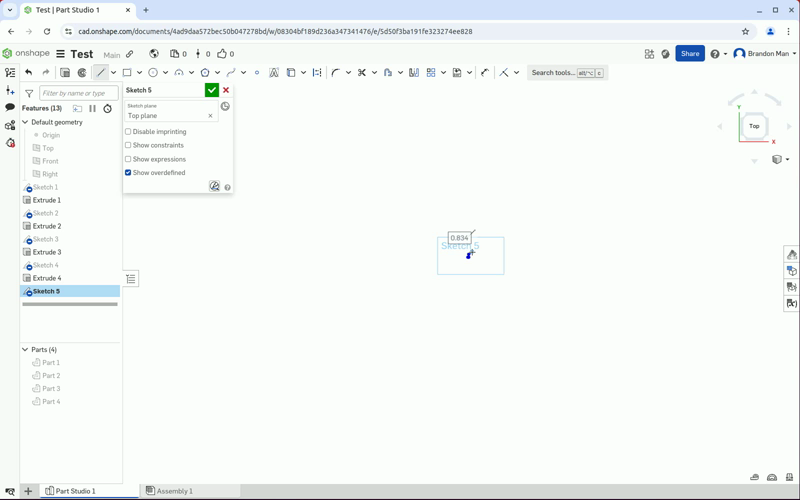
key_up(shift)
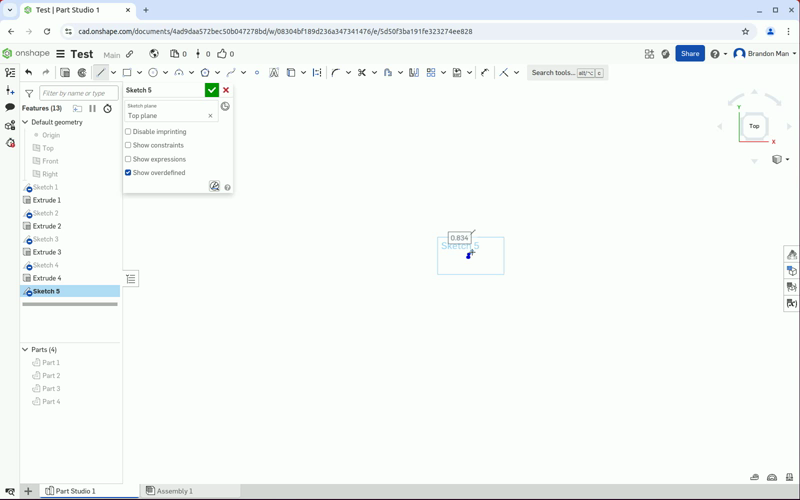
key_down(shift)
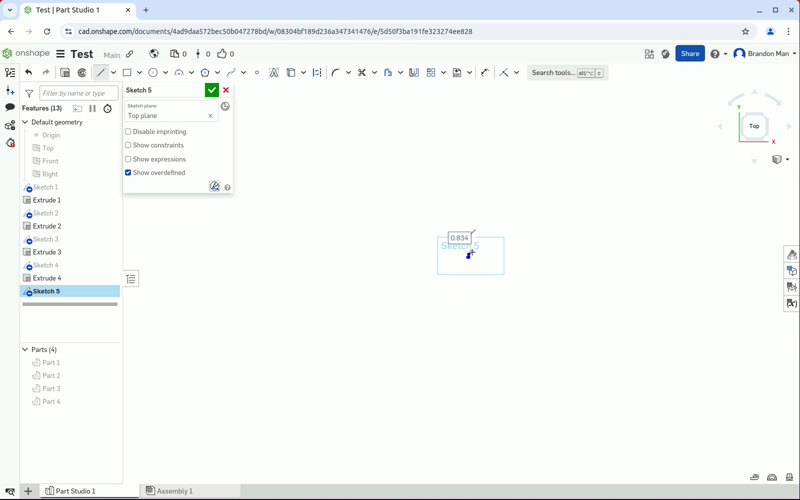
mouse_move(502, 251)
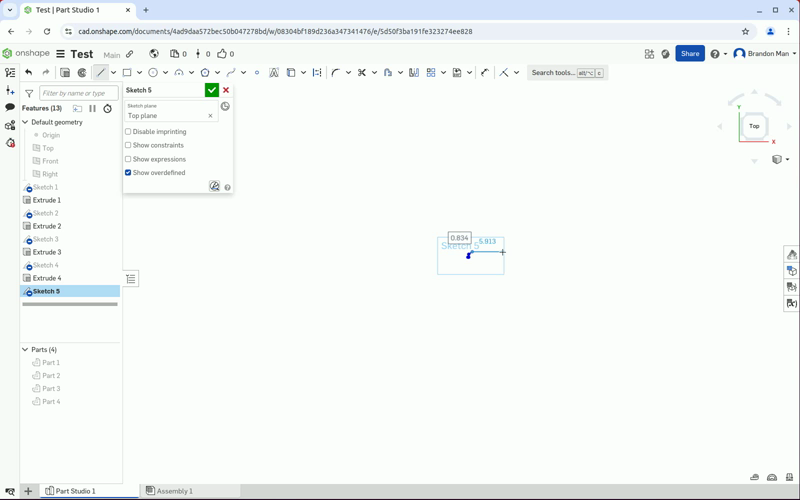
mouse_move(471, 237)
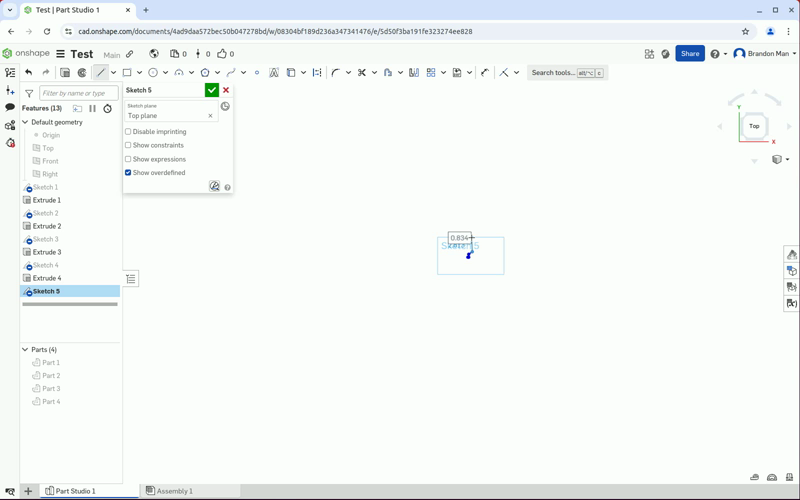
click(471, 237)
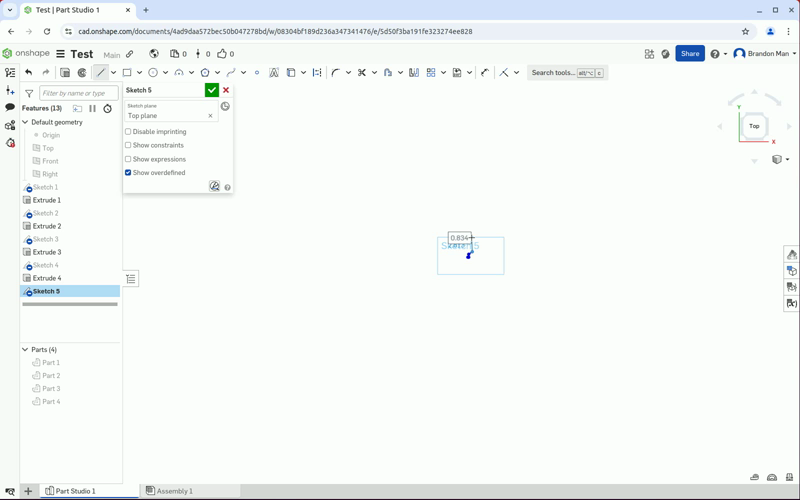
key_up(shift)
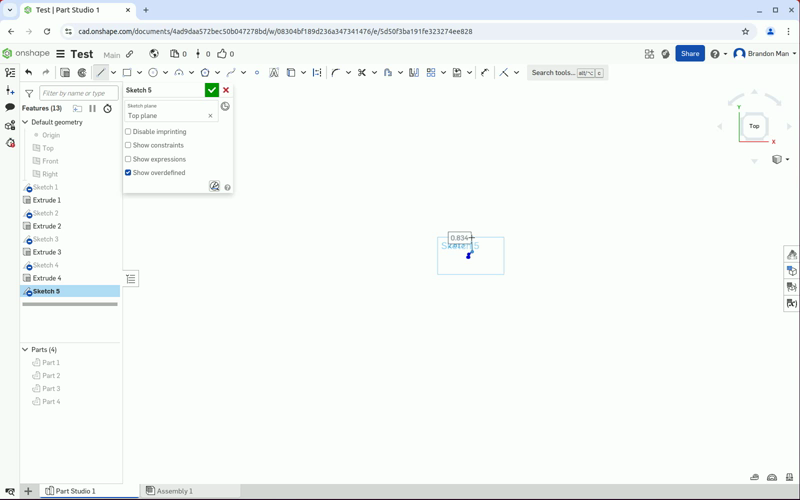
key_down(shift)
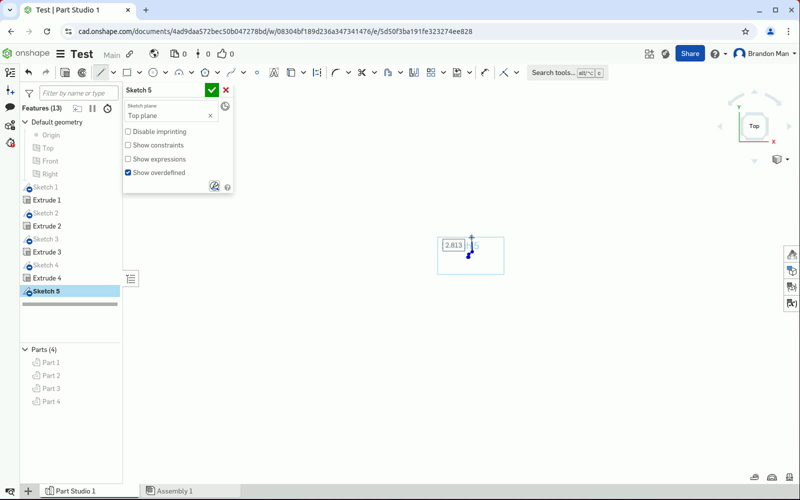
mouse_move(532, 233)
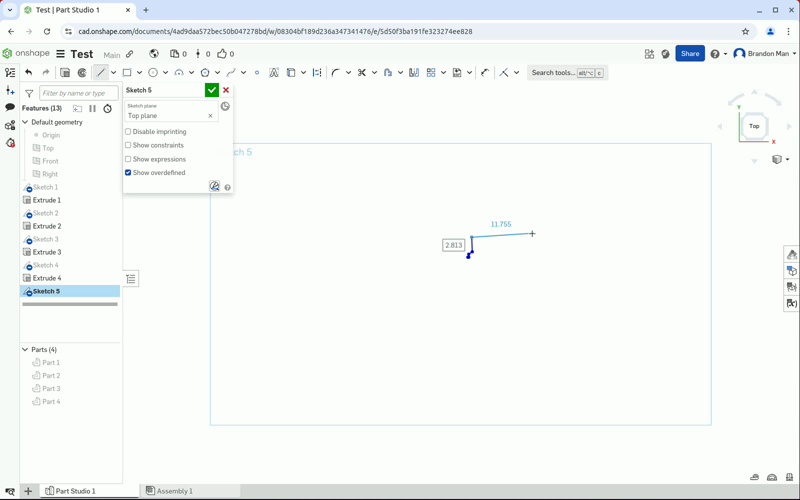
click(532, 233)
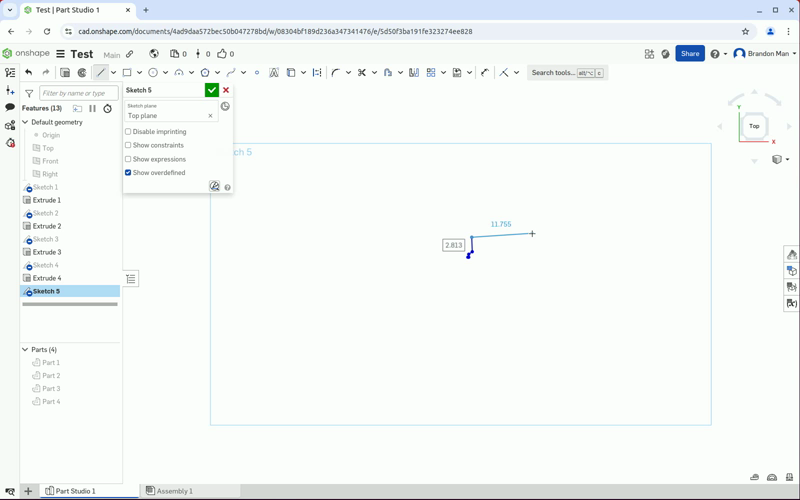
key_up(shift)
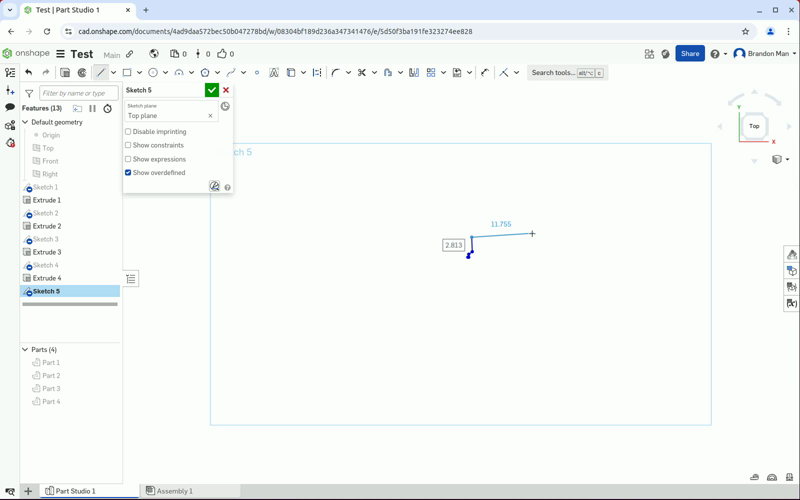
key_down(shift)
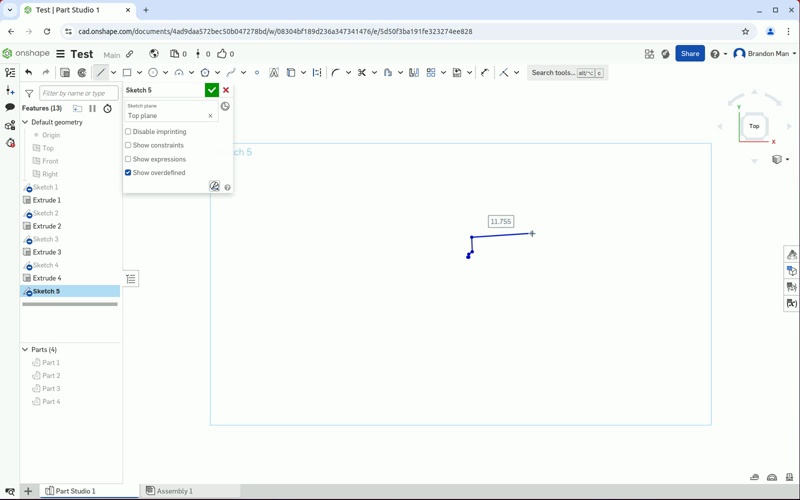
mouse_move(562, 233)
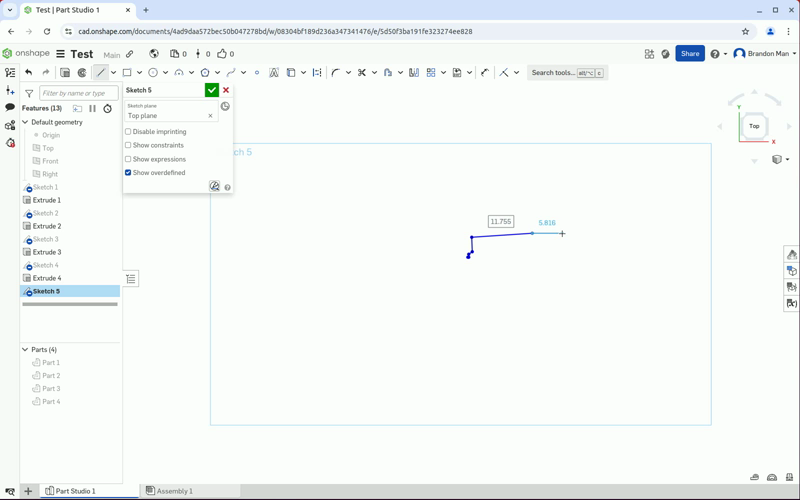
mouse_move(532, 256)
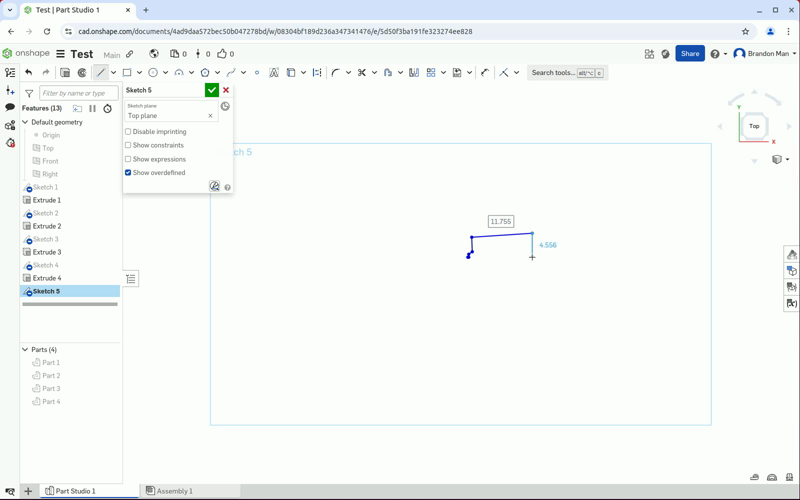
click(532, 256)
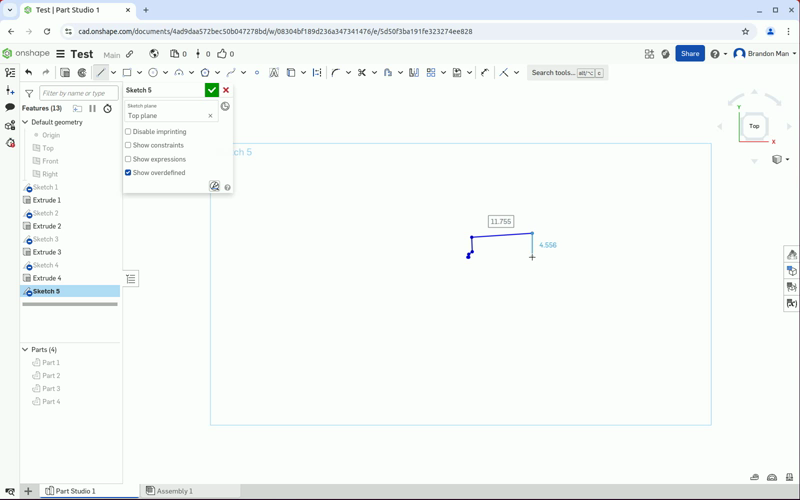
key_up(shift)
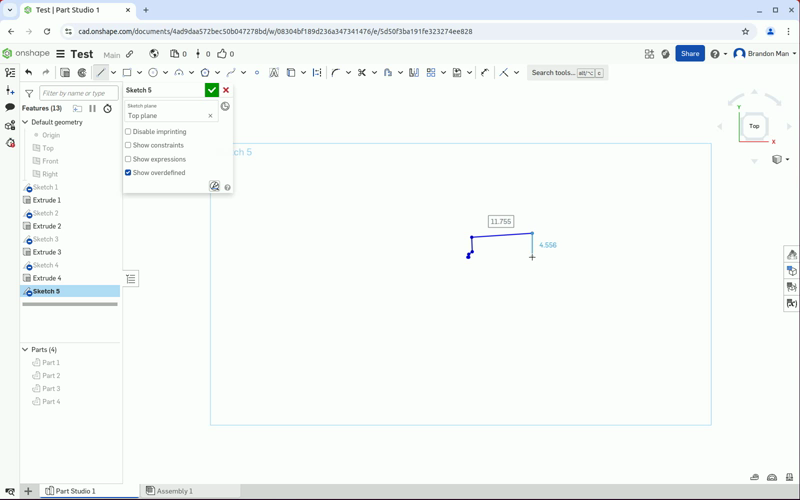
key_down(shift)
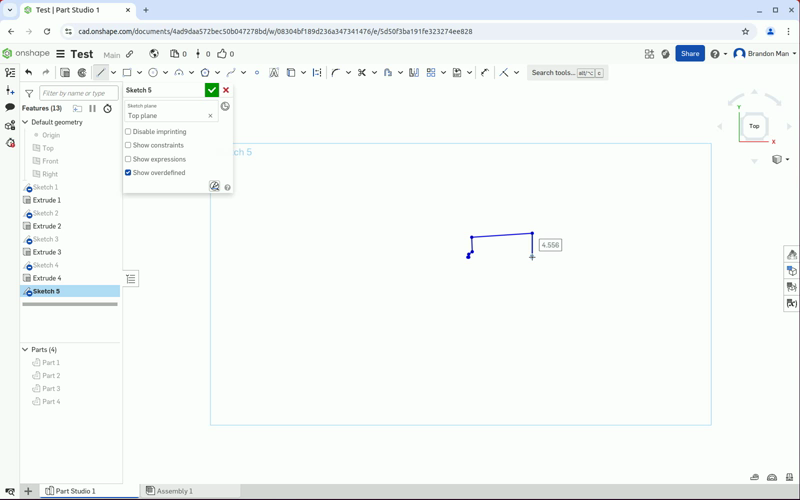
mouse_move(562, 256)
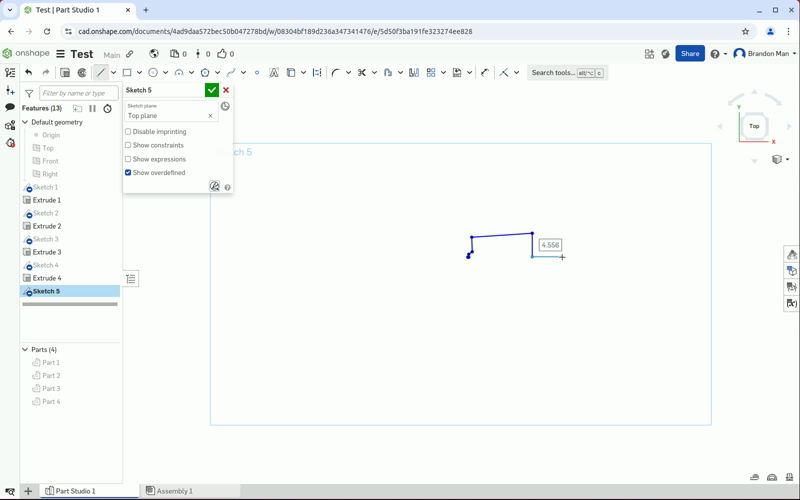
mouse_move(532, 256)
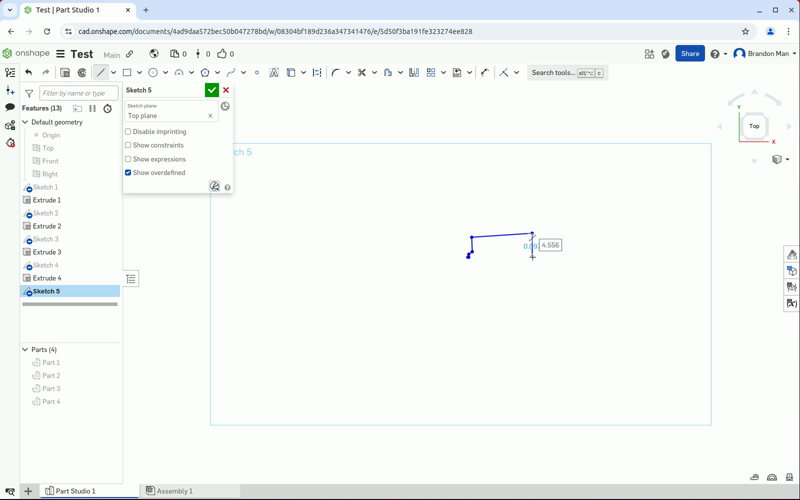
scroll(6)
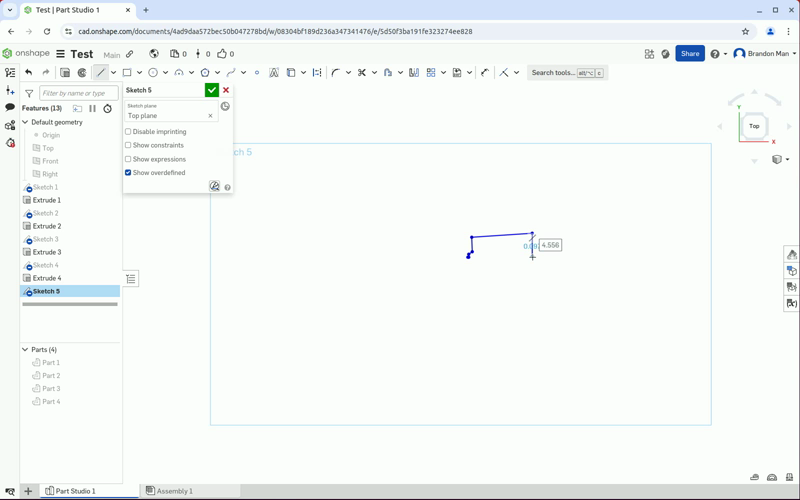
scroll(6)
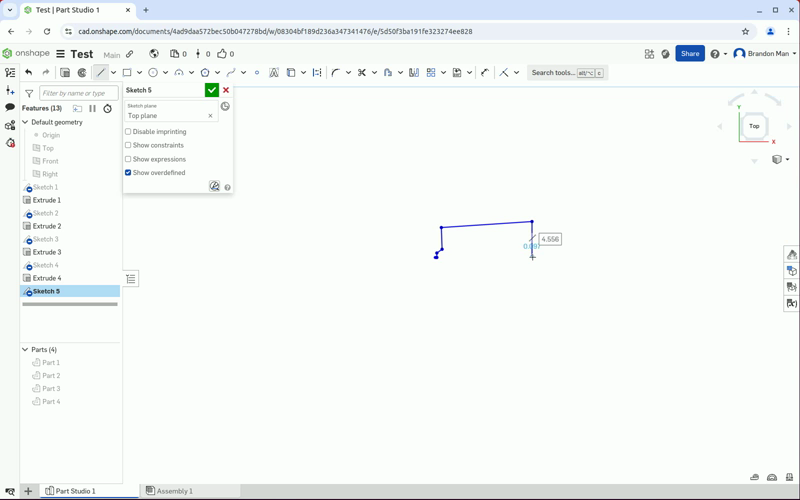
scroll(6)
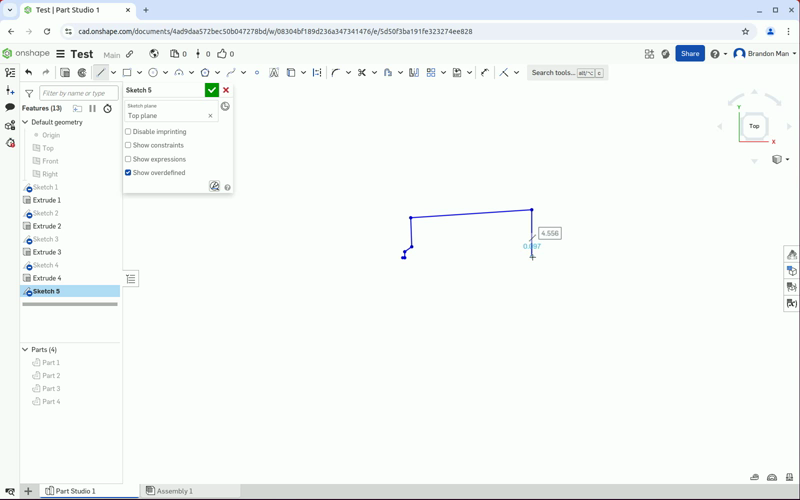
scroll(6)
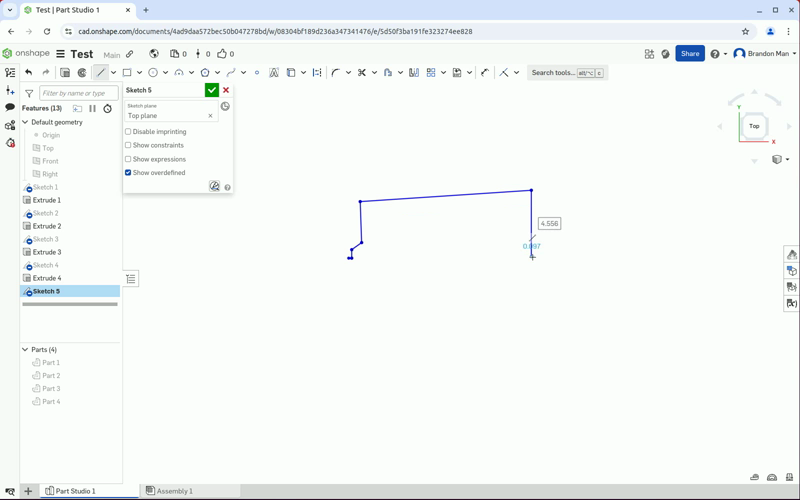
scroll(6)
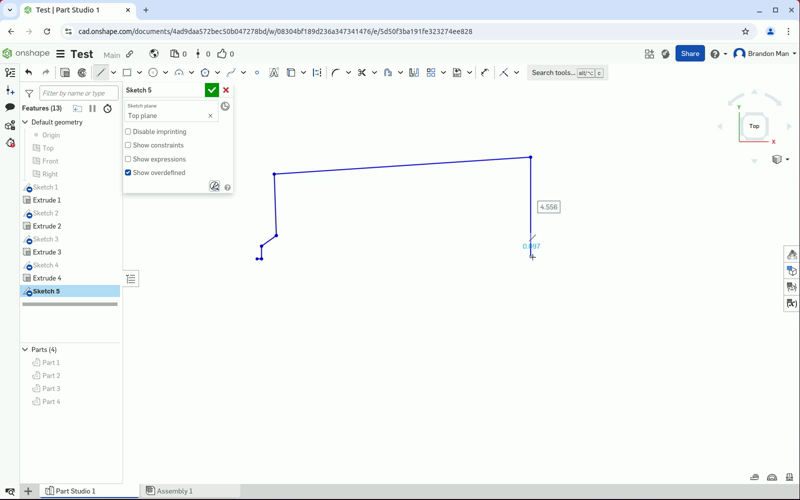
scroll(6)
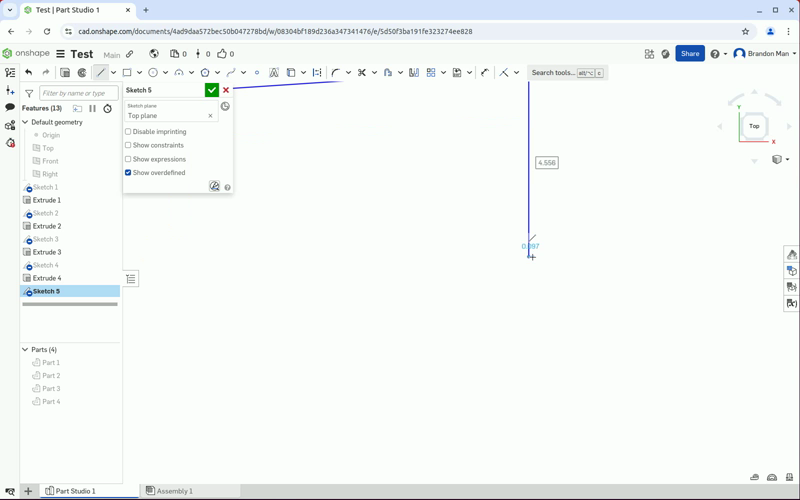
scroll(6)
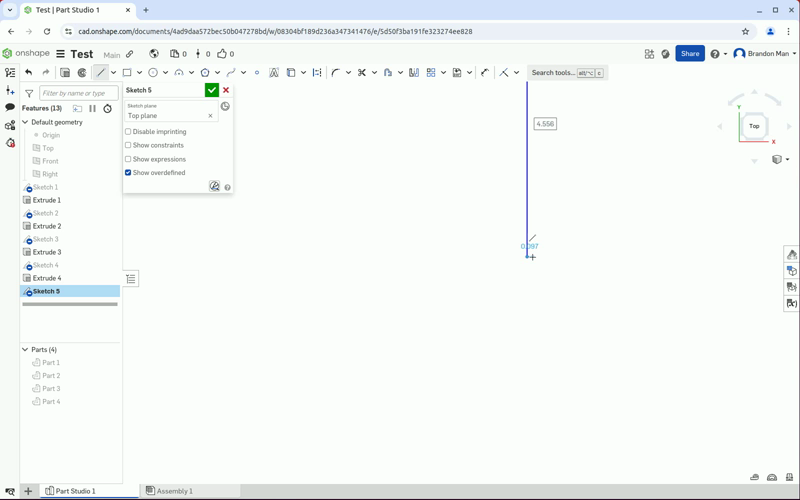
click(532, 256)
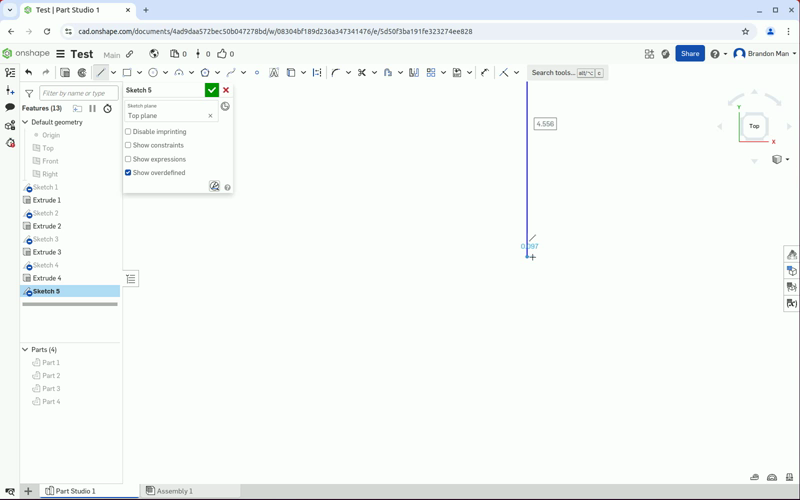
scroll(-6)
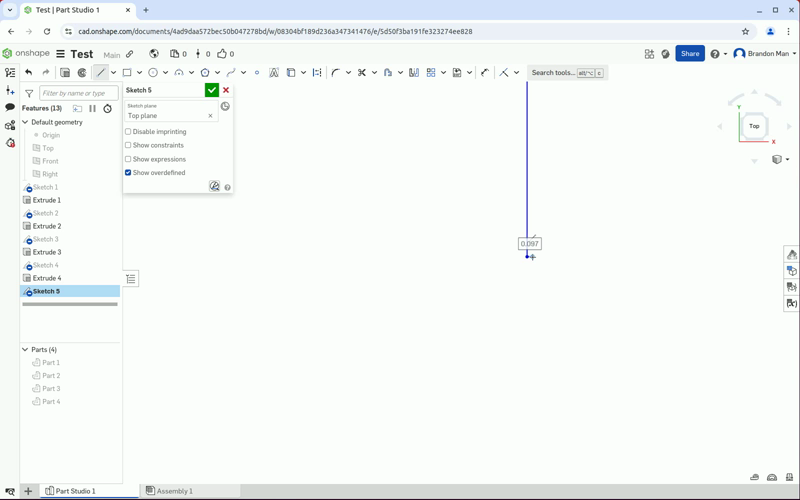
scroll(-6)
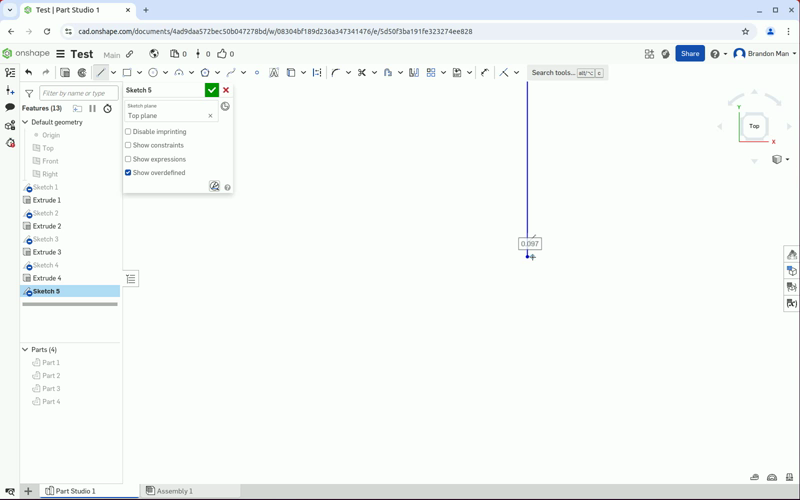
scroll(-6)
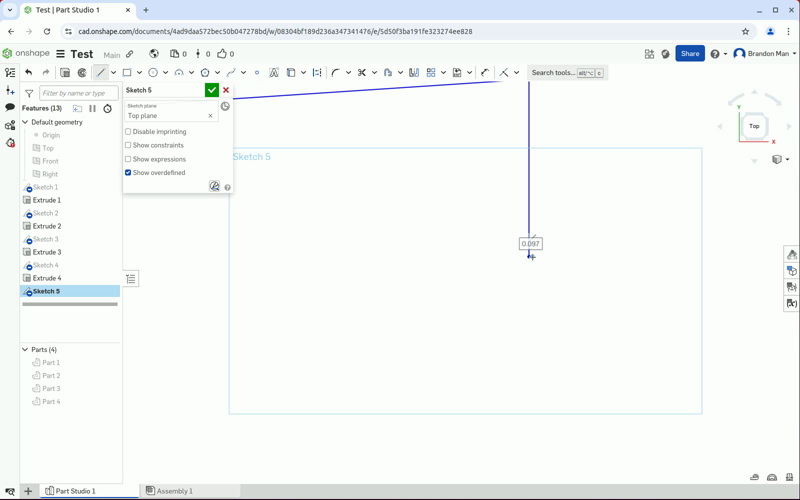
scroll(-6)
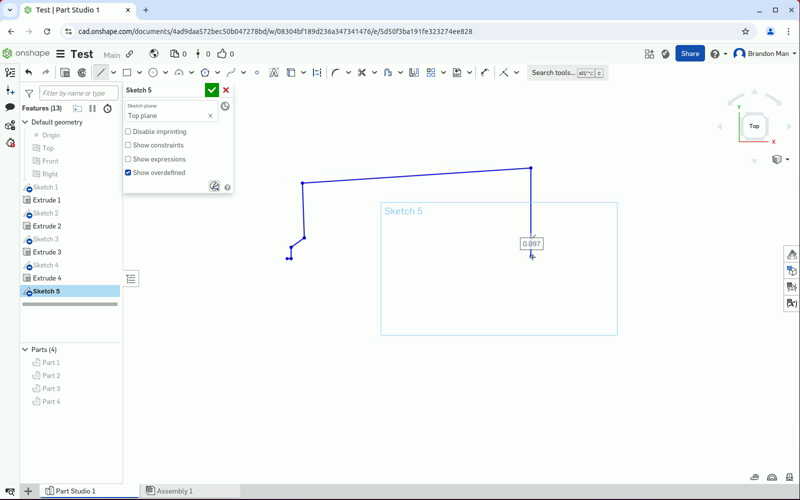
scroll(-6)
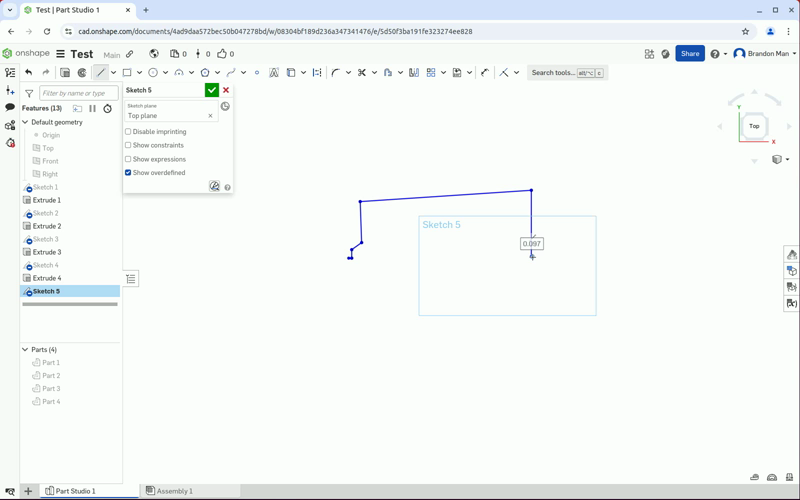
scroll(-6)
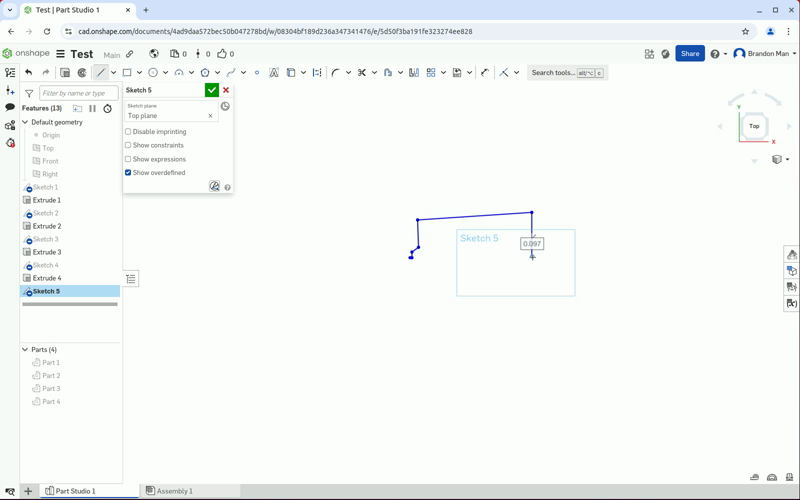
scroll(-6)
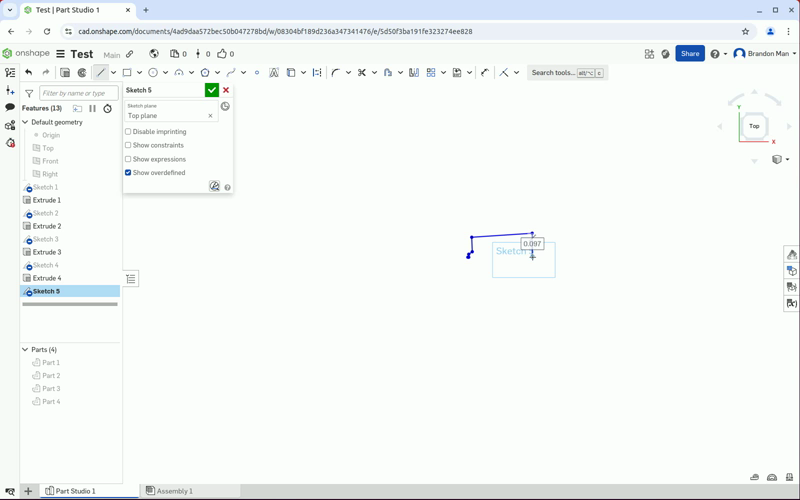
key_up(shift)
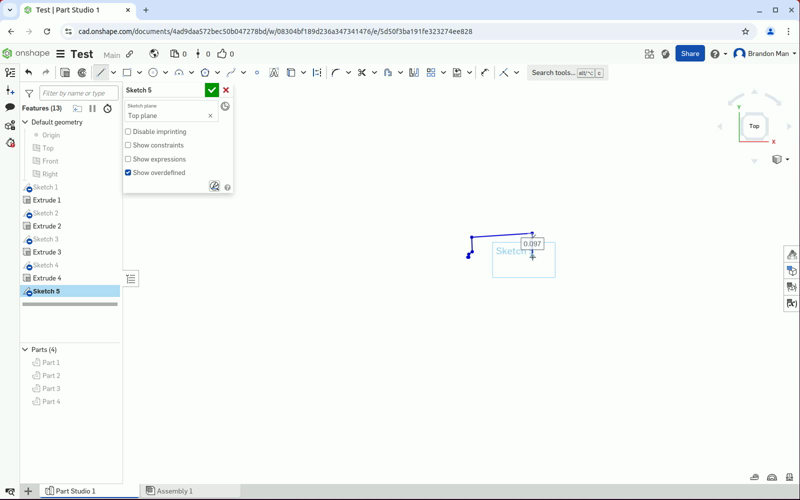
key_down(shift)
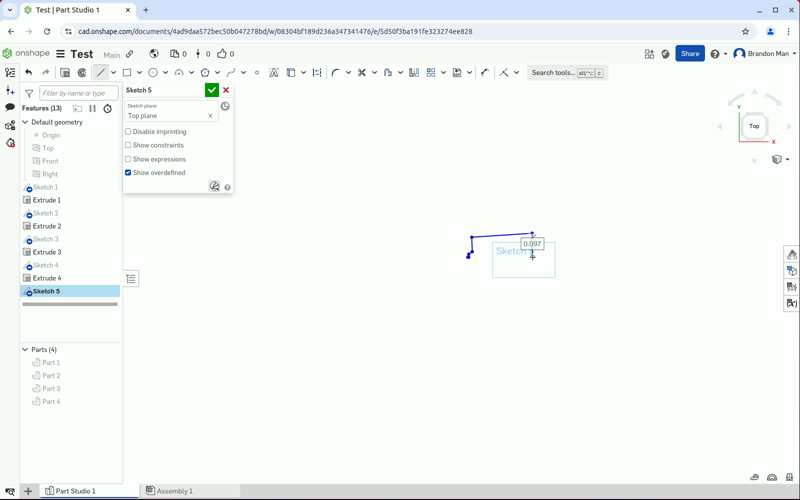
mouse_move(562, 256)
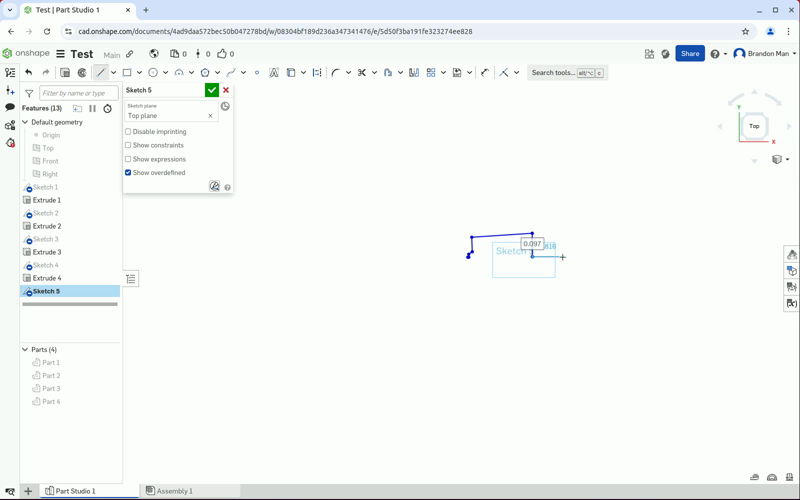
mouse_move(532, 232)
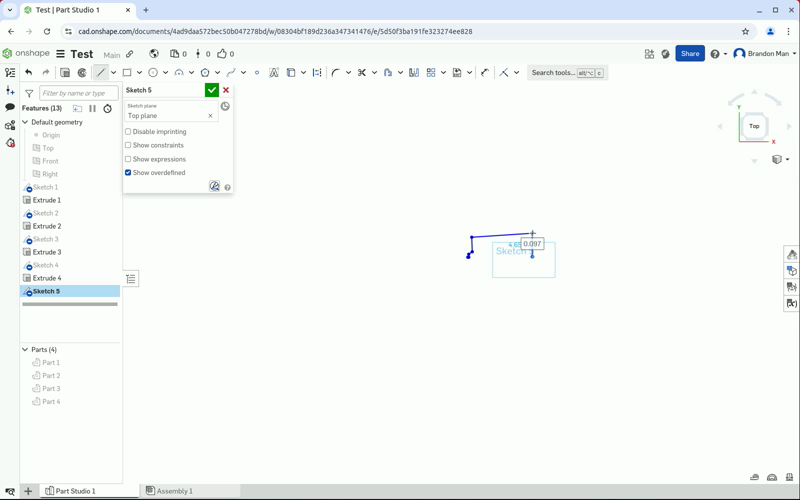
scroll(6)
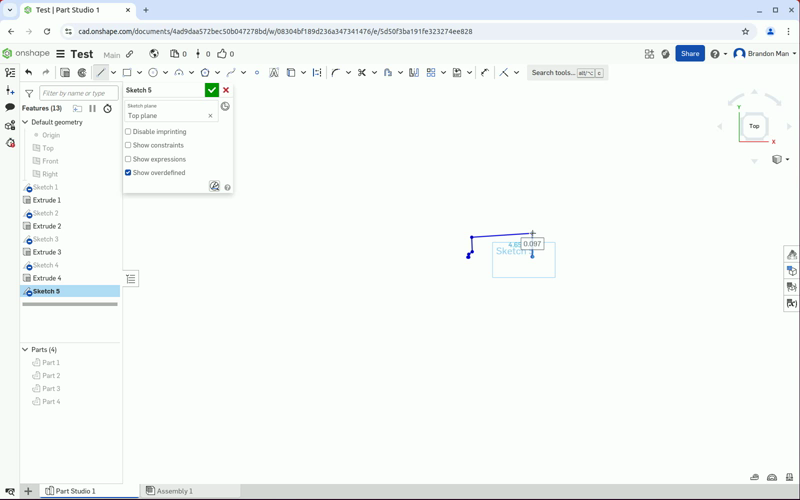
scroll(6)
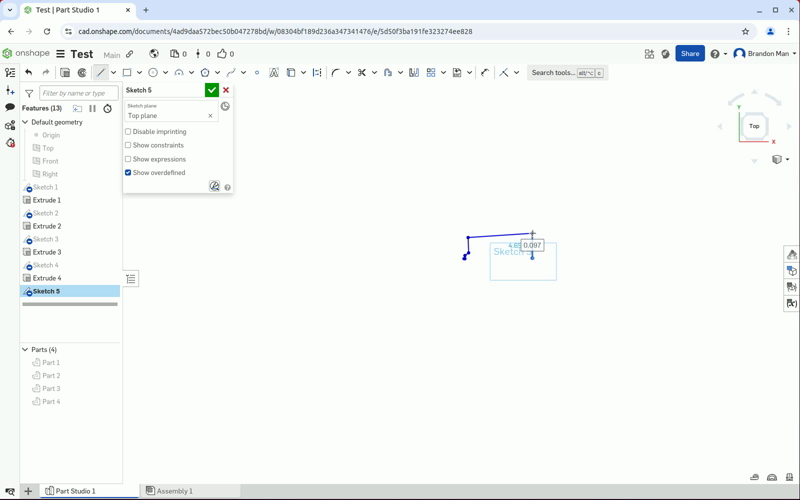
scroll(6)
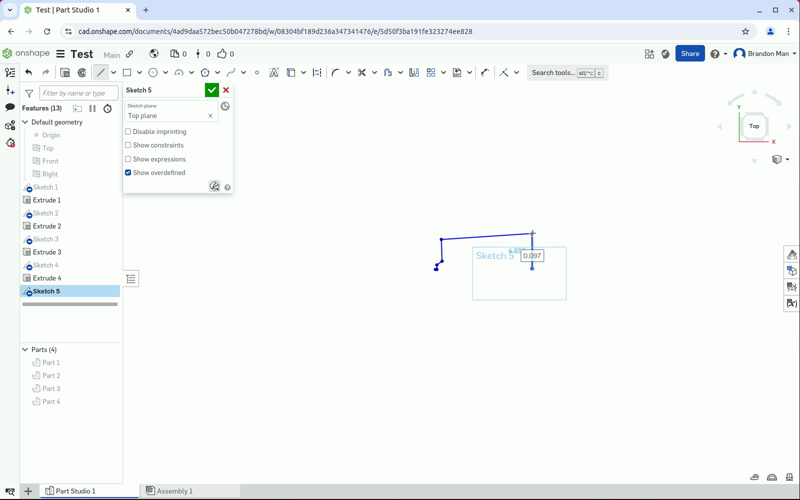
scroll(6)
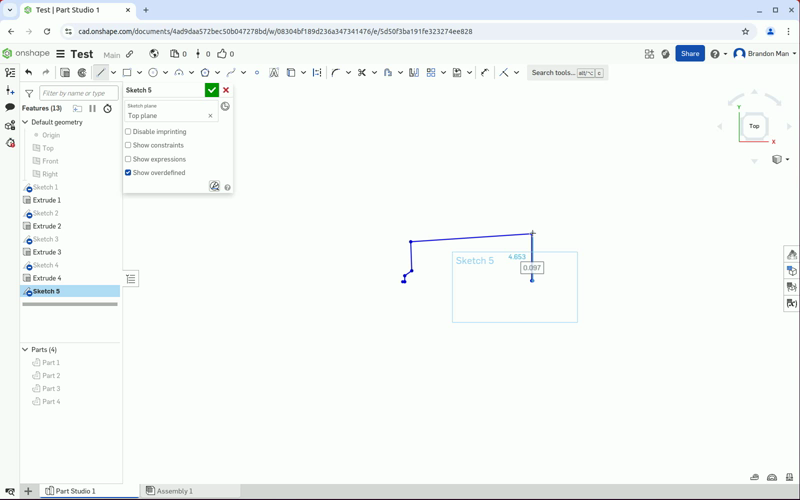
scroll(6)
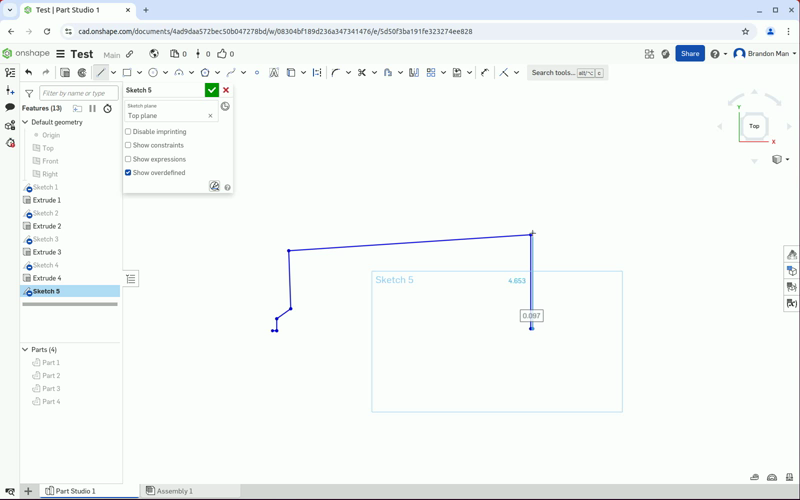
scroll(6)
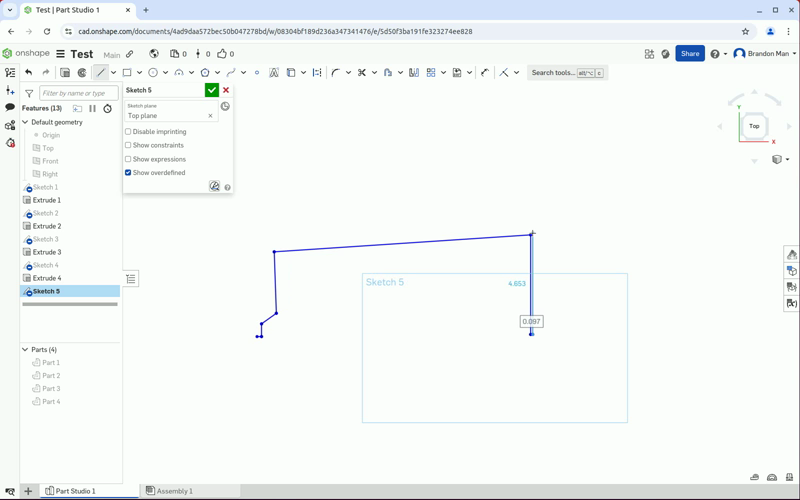
scroll(6)
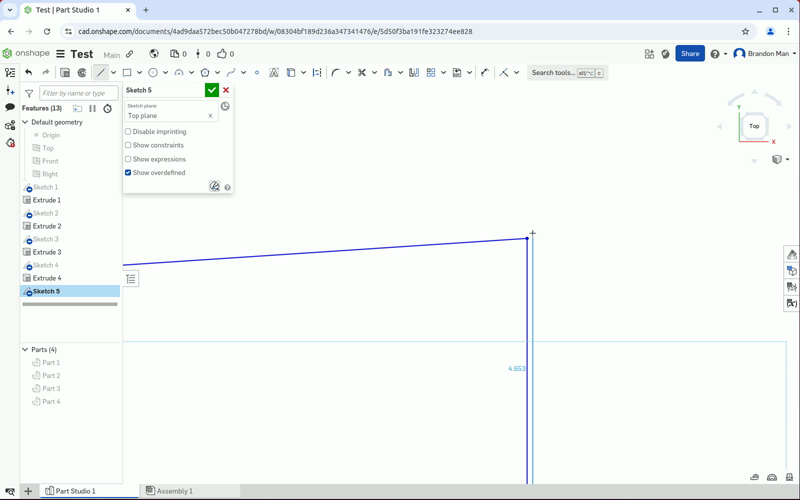
click(532, 232)
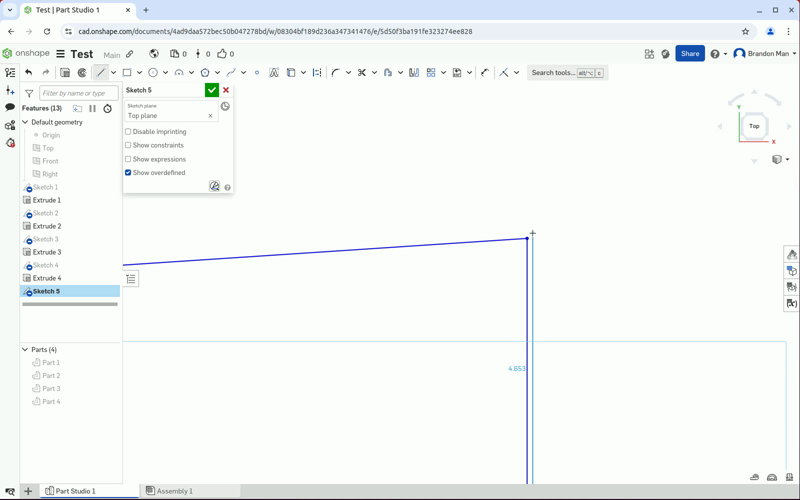
scroll(-6)
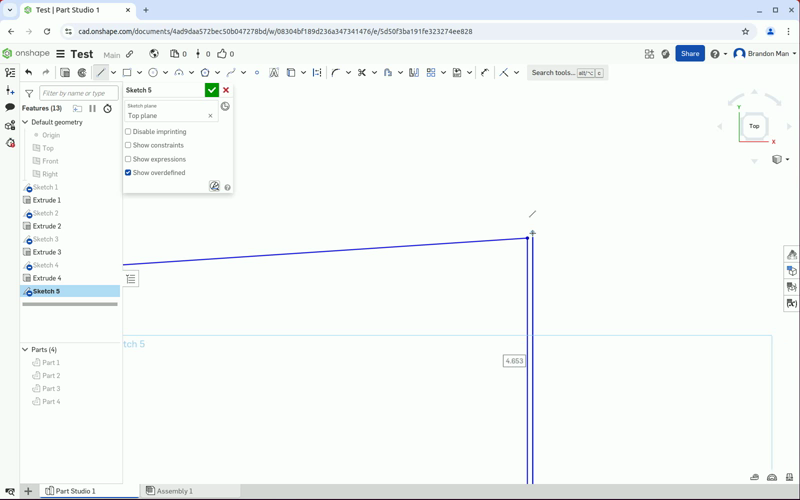
scroll(-6)
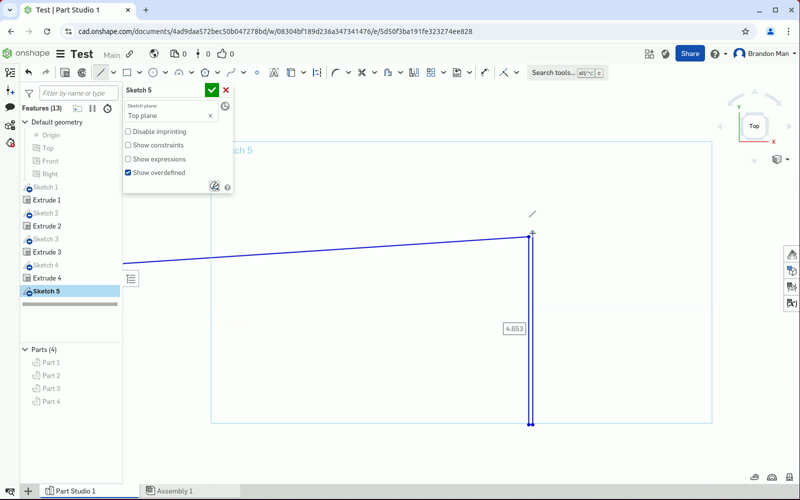
scroll(-6)
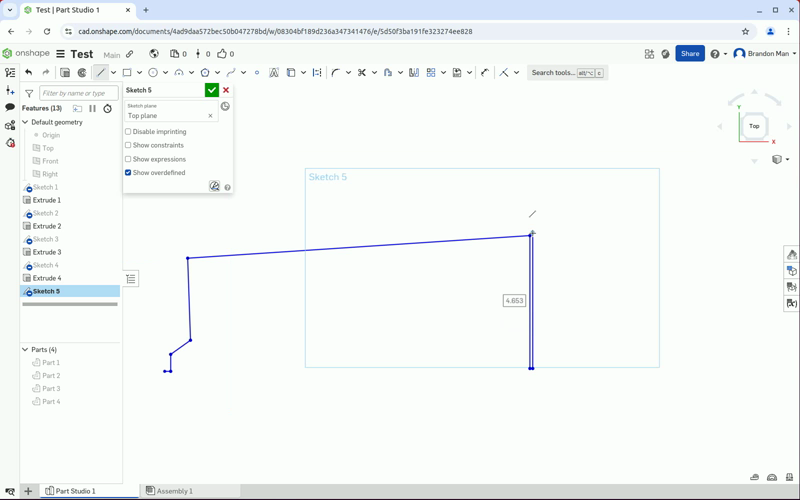
scroll(-6)
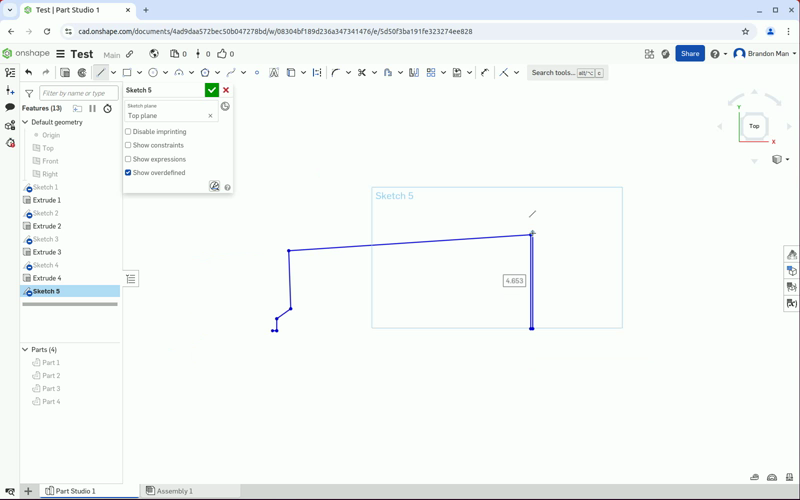
scroll(-6)
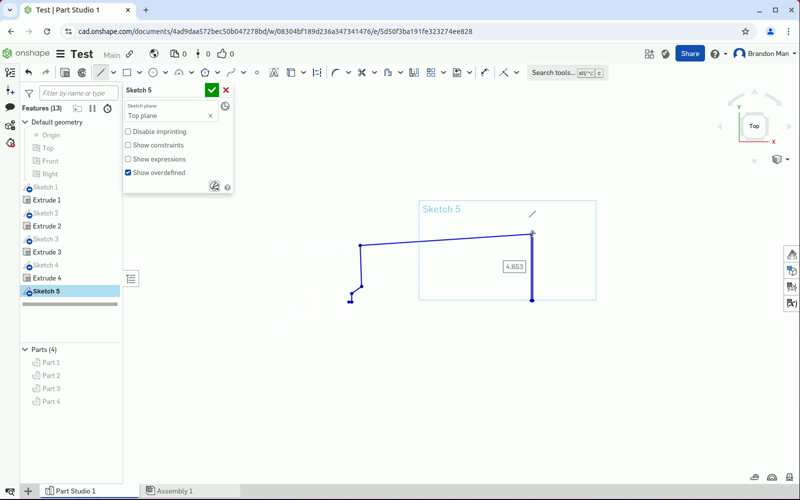
scroll(-6)
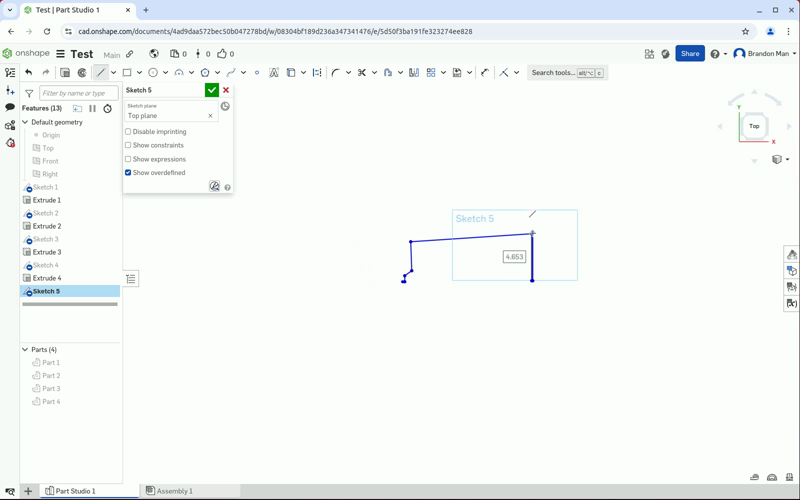
scroll(-6)
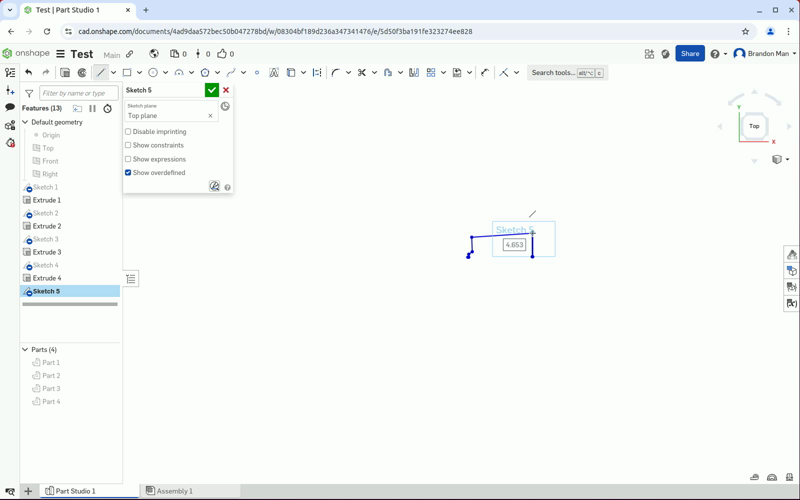
key_up(shift)
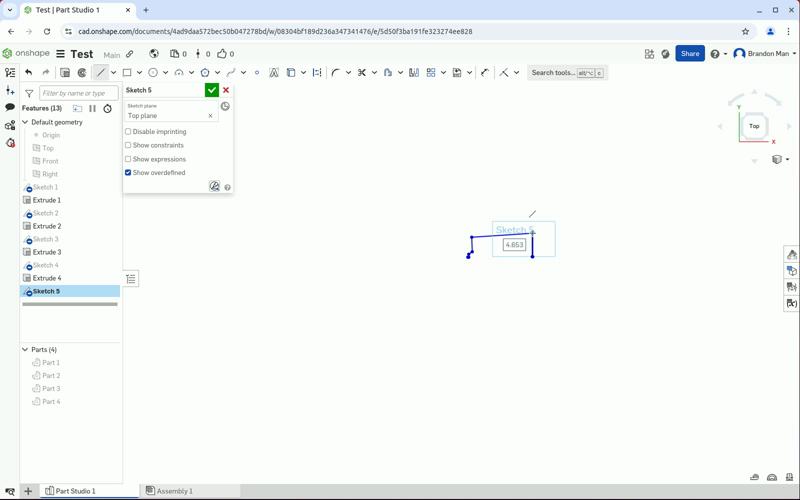
key_down(shift)
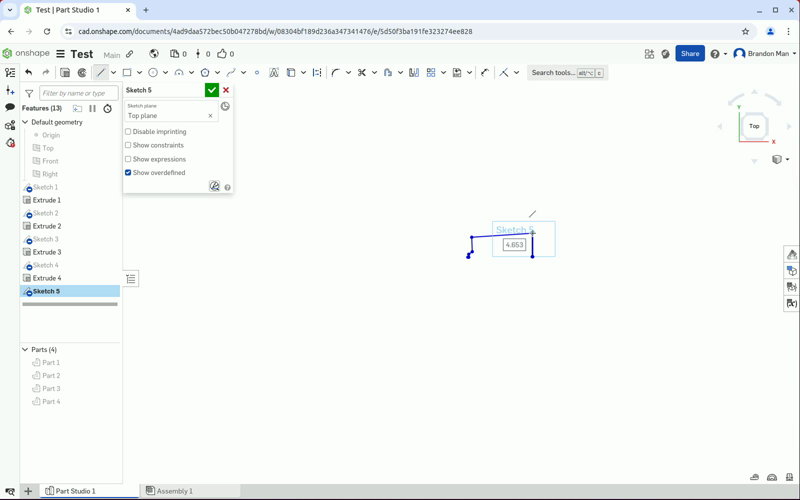
mouse_move(470, 235)
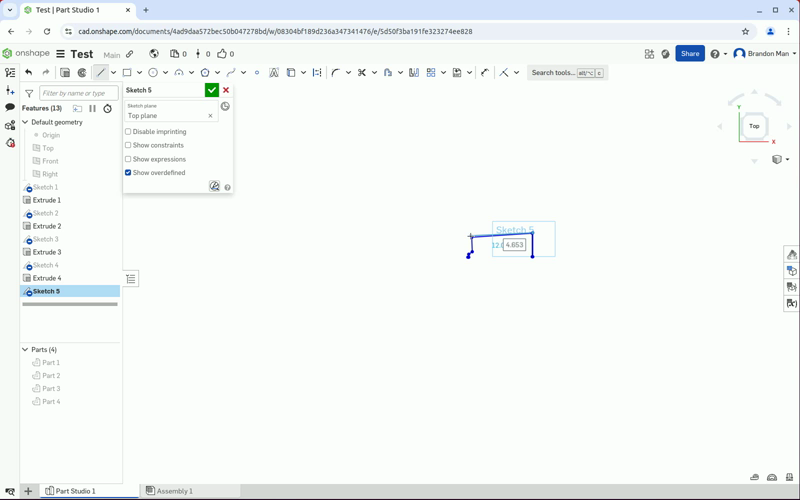
scroll(6)
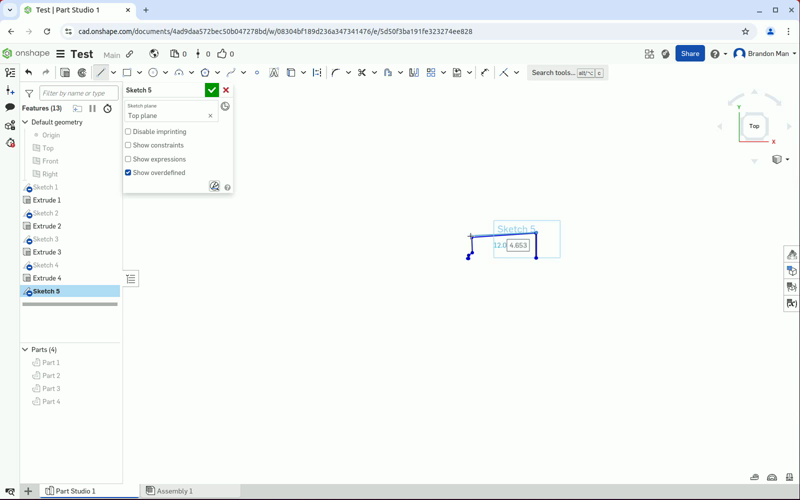
scroll(6)
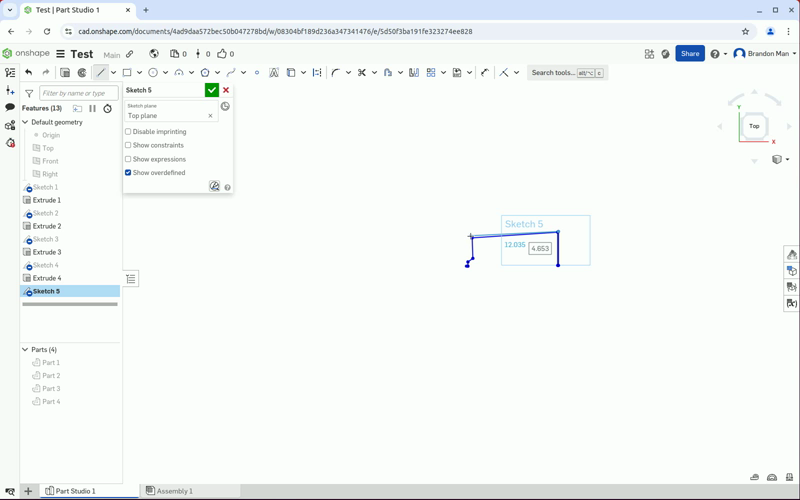
scroll(6)
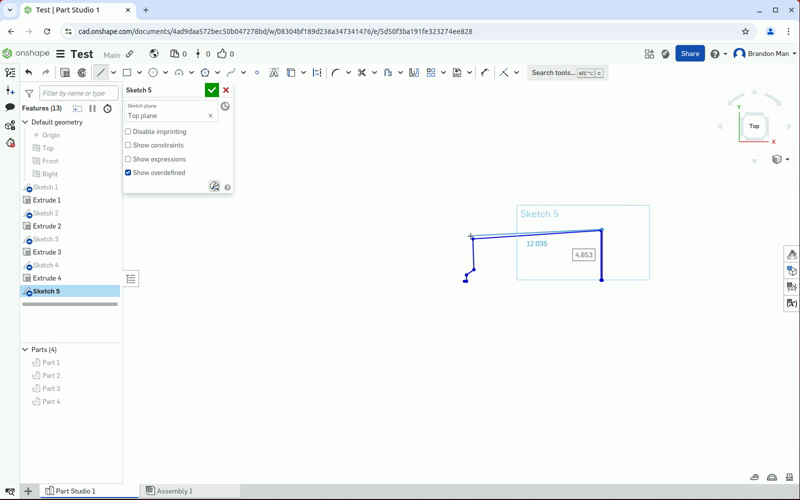
scroll(6)
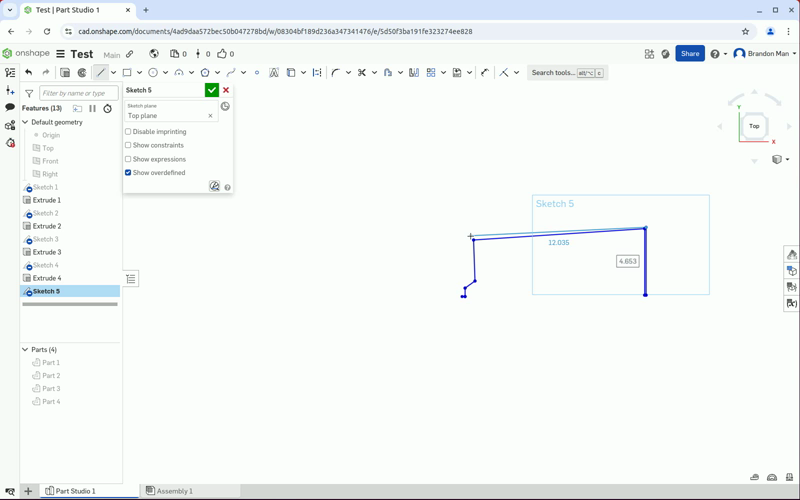
scroll(6)
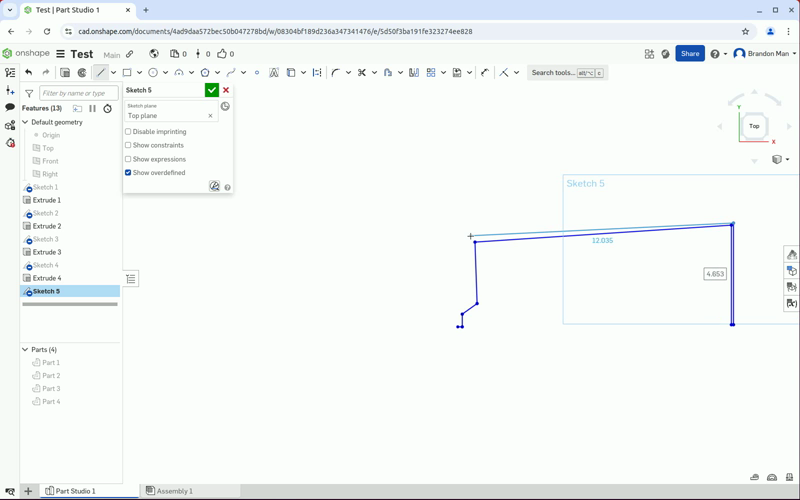
scroll(6)
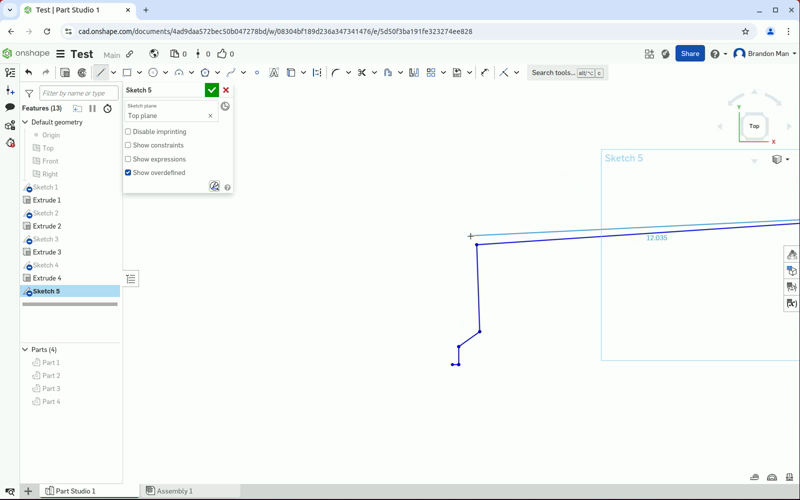
scroll(6)
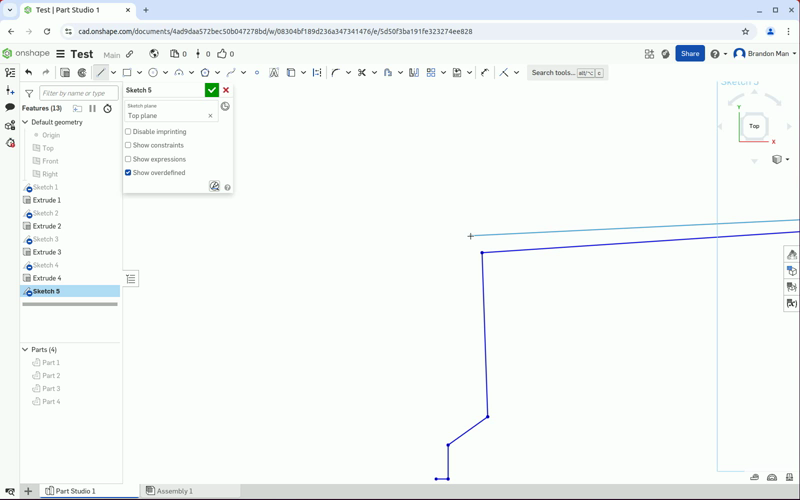
click(470, 235)
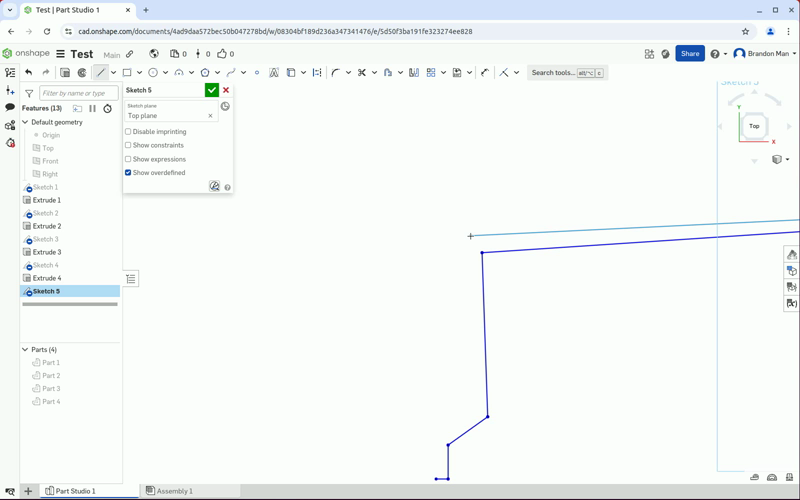
scroll(-6)
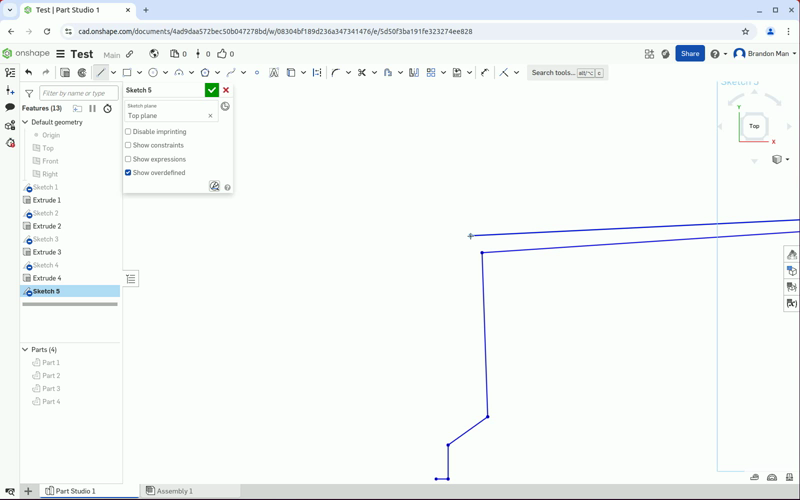
scroll(-6)
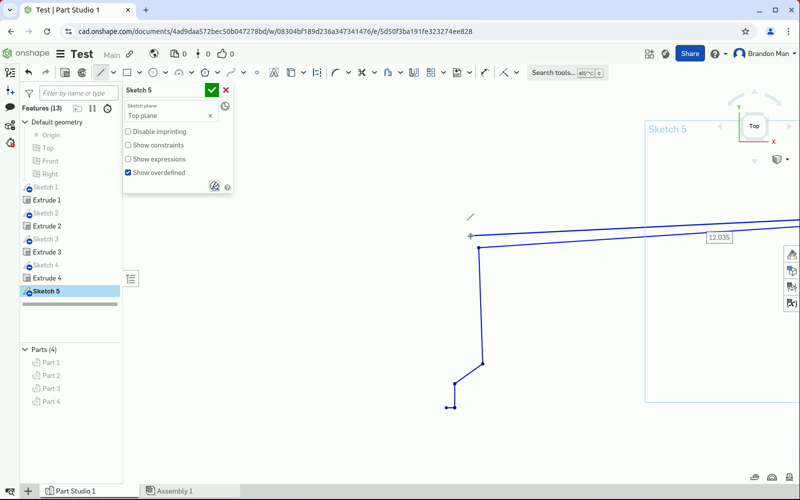
scroll(-6)
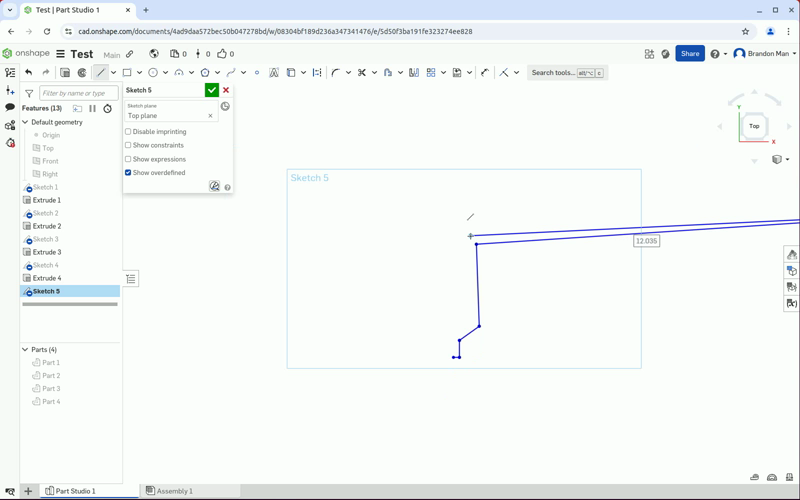
scroll(-6)
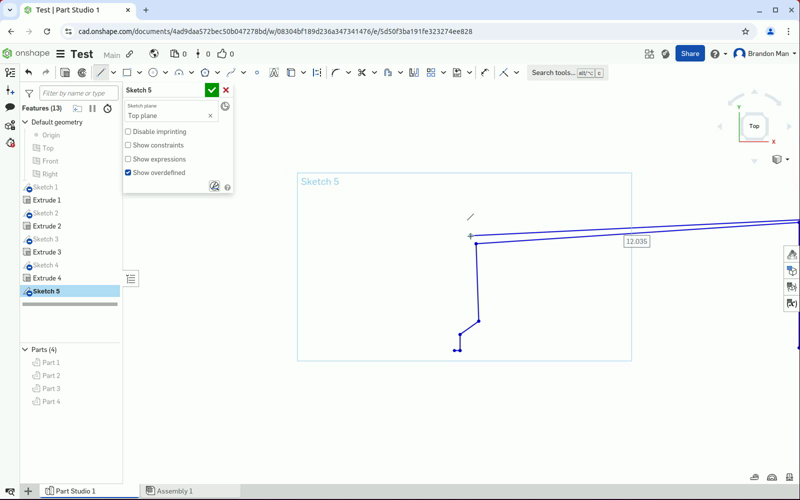
scroll(-6)
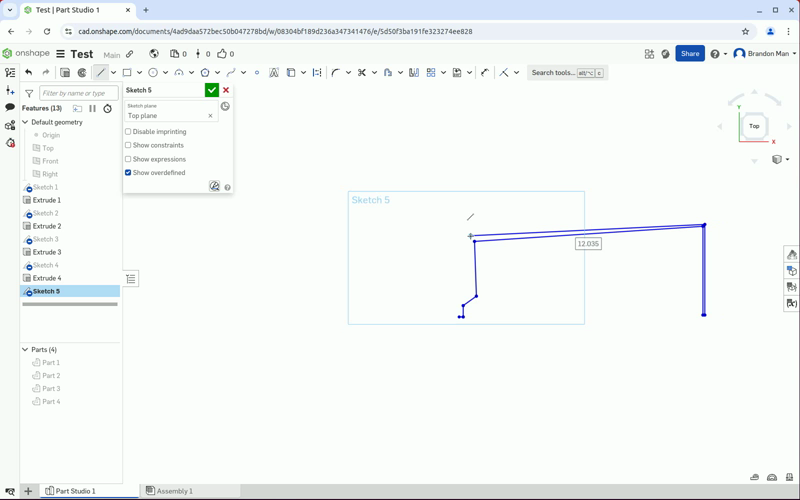
scroll(-6)
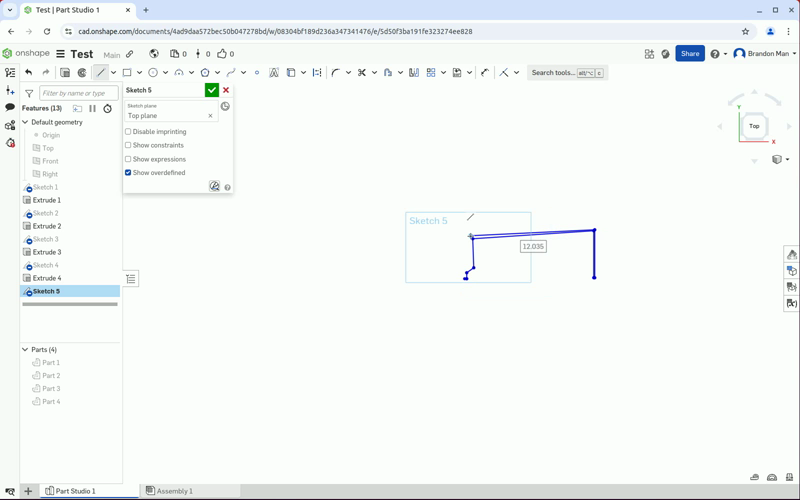
scroll(-6)
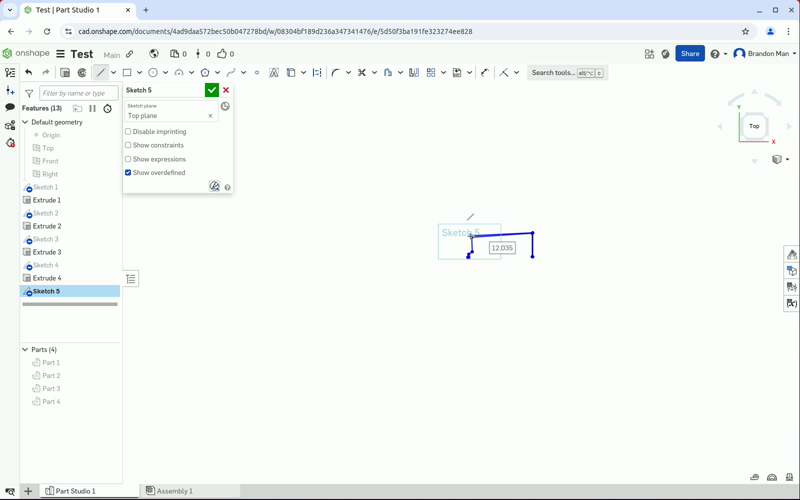
key_up(shift)
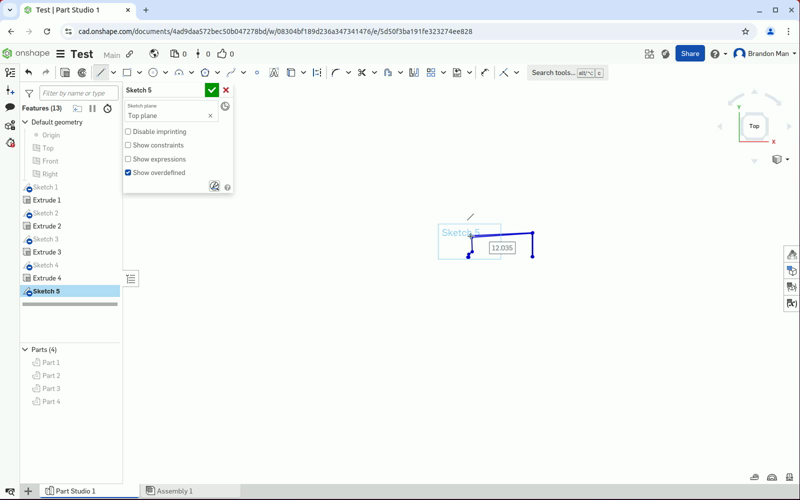
key_down(shift)
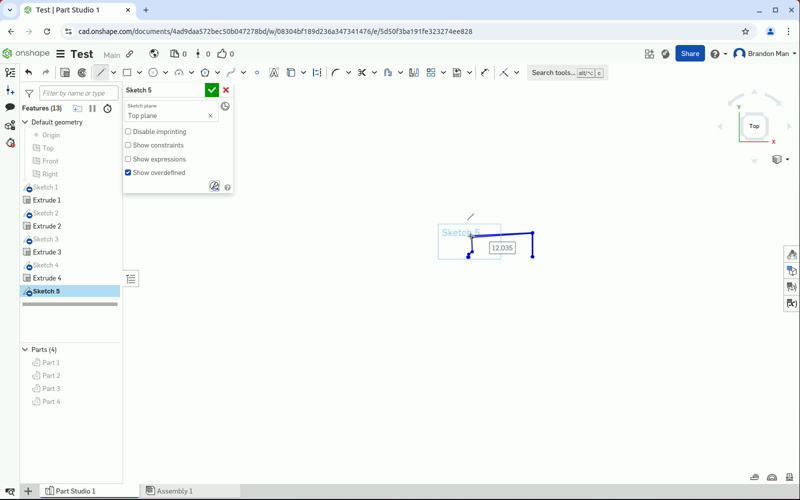
mouse_move(500, 235)
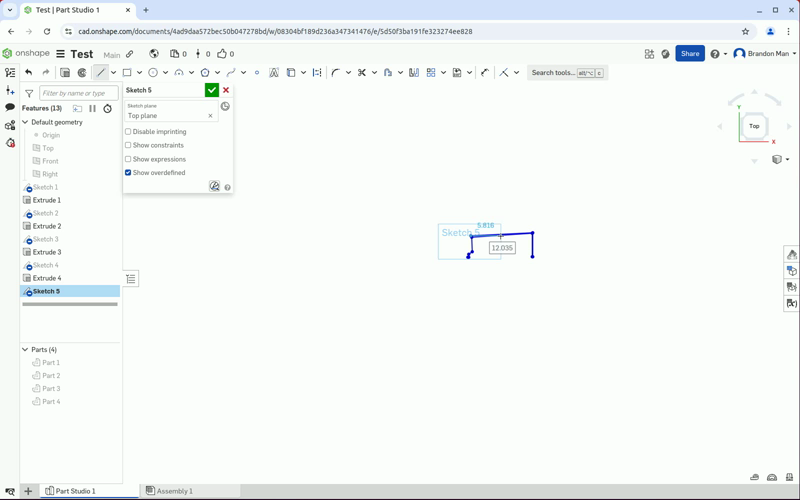
mouse_move(471, 251)
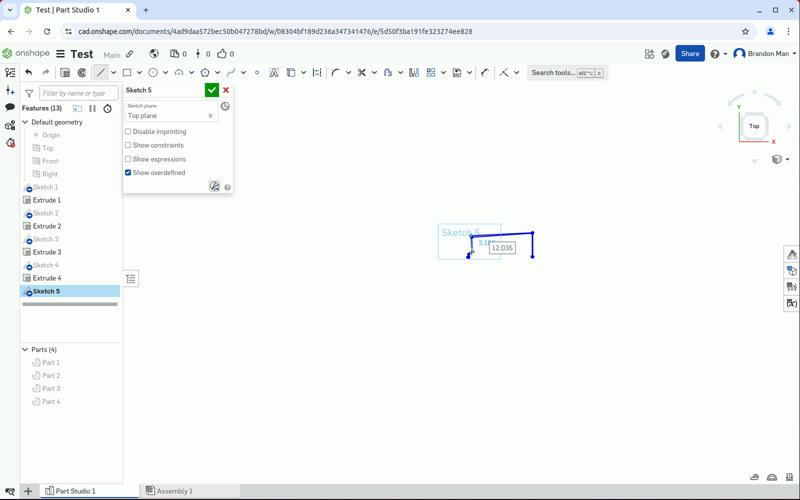
scroll(6)
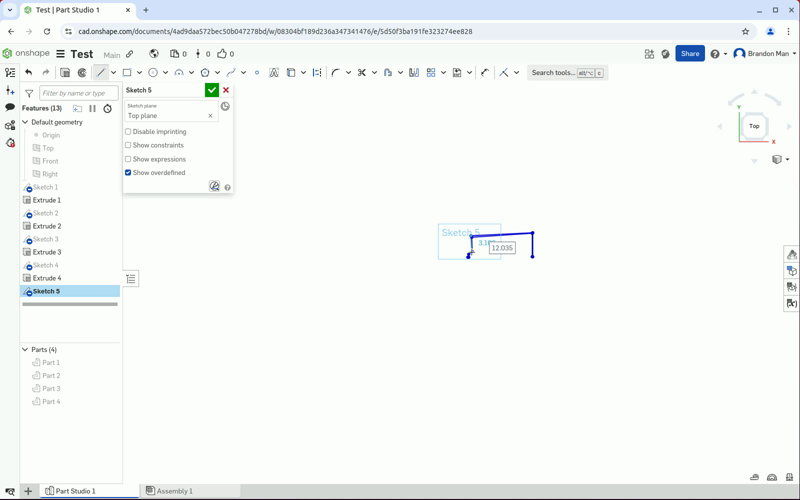
scroll(6)
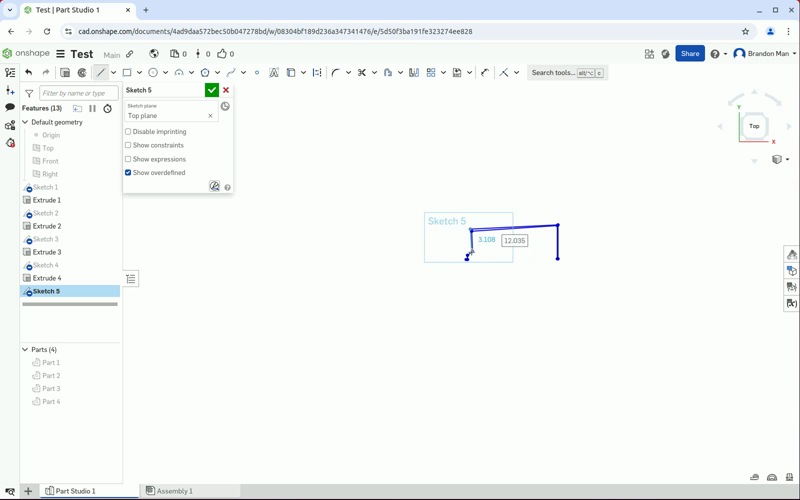
scroll(6)
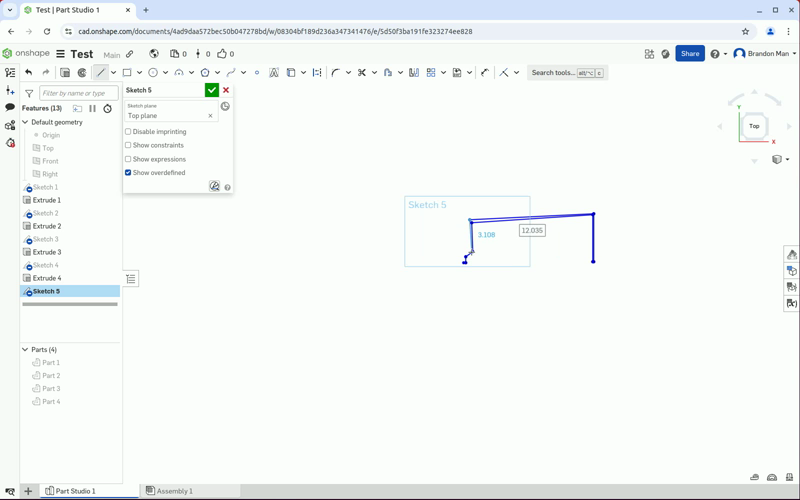
scroll(6)
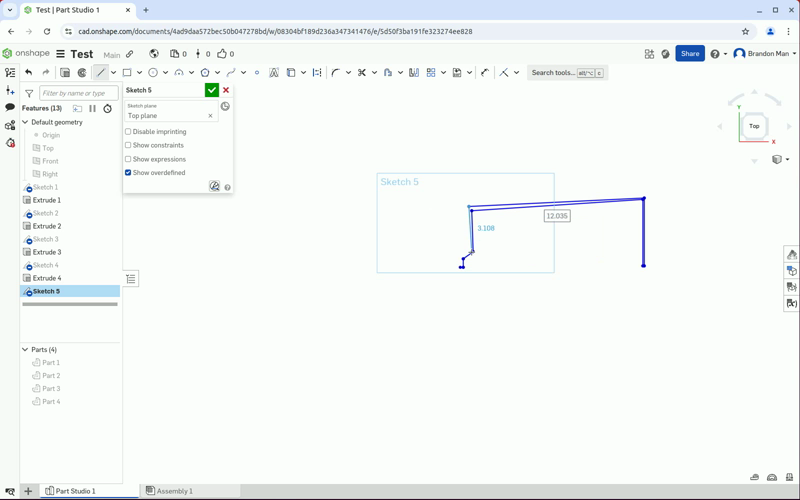
scroll(6)
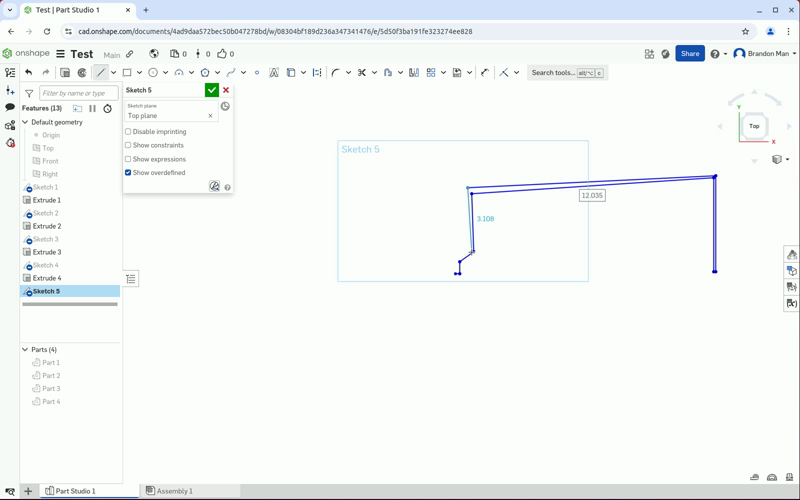
scroll(6)
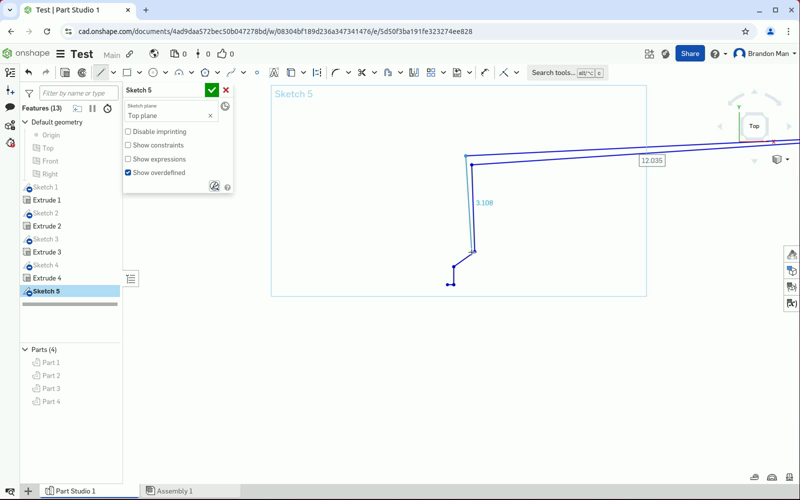
scroll(6)
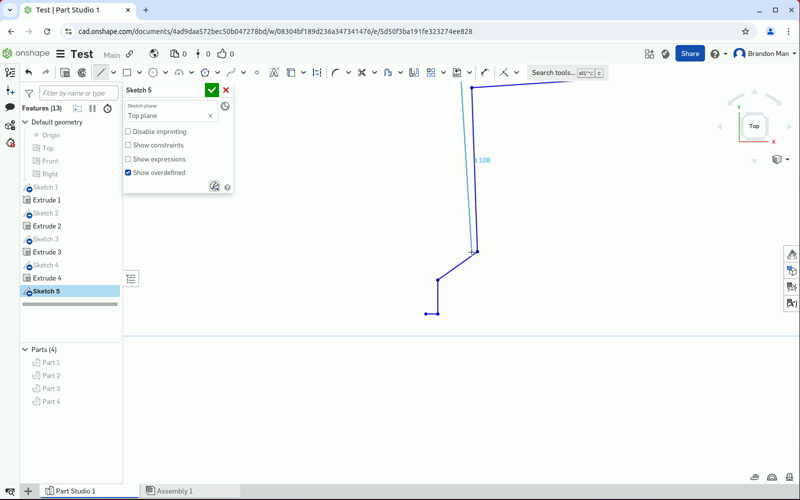
click(471, 251)
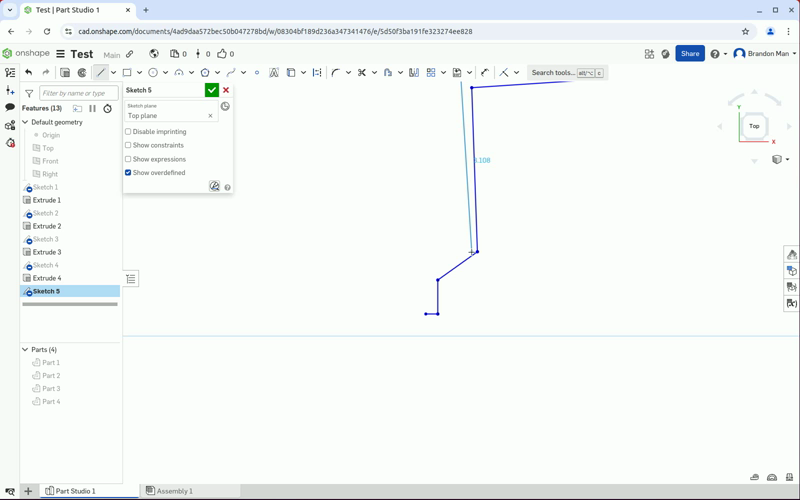
scroll(-6)
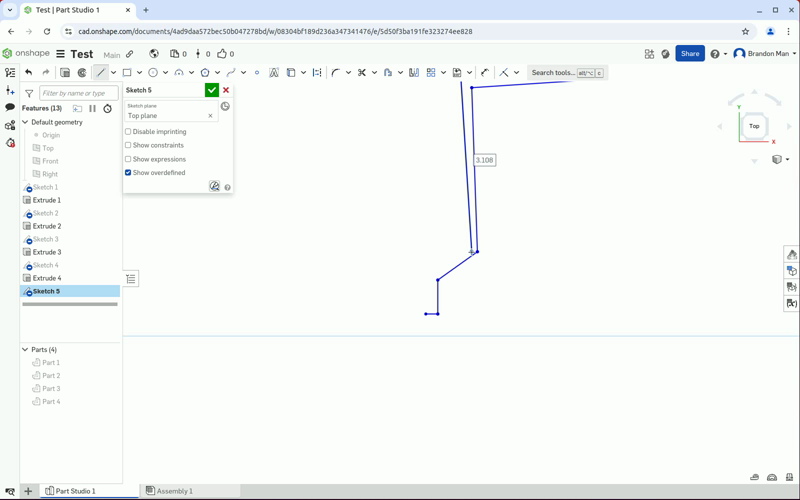
scroll(-6)
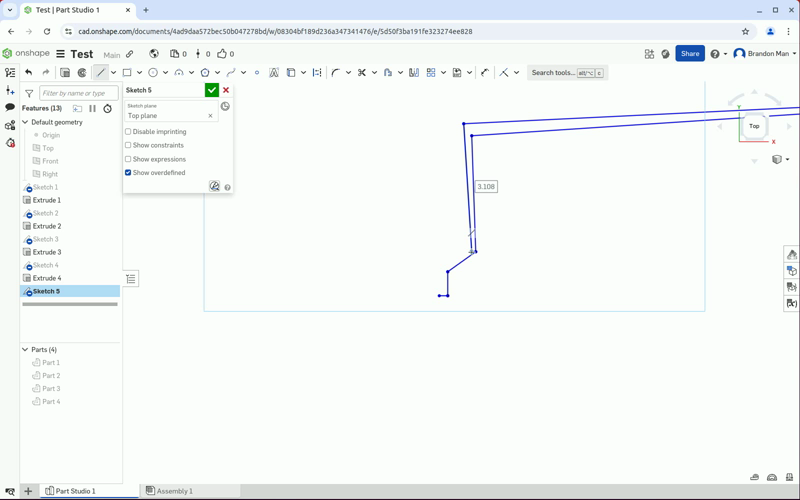
scroll(-6)
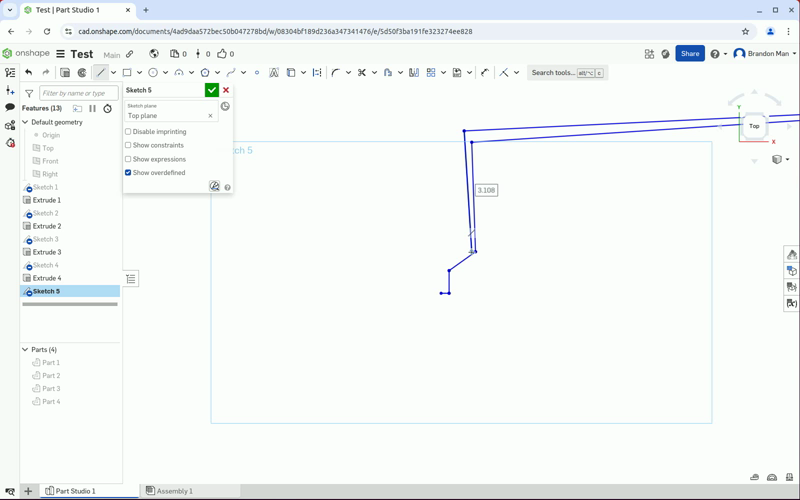
scroll(-6)
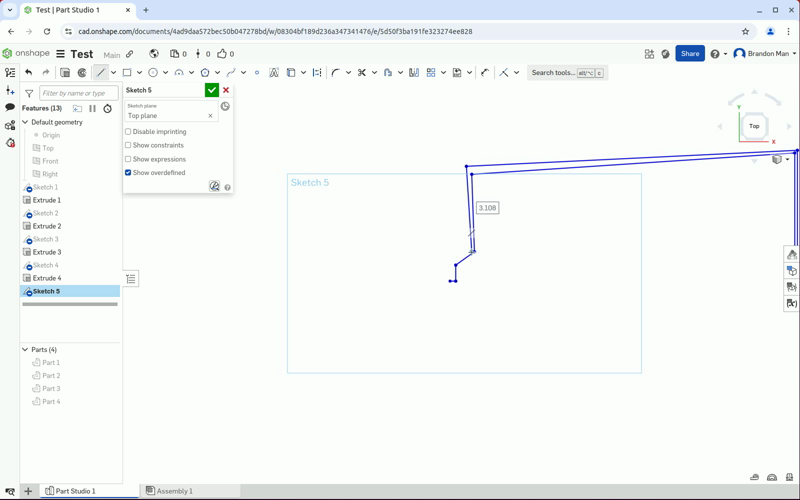
scroll(-6)
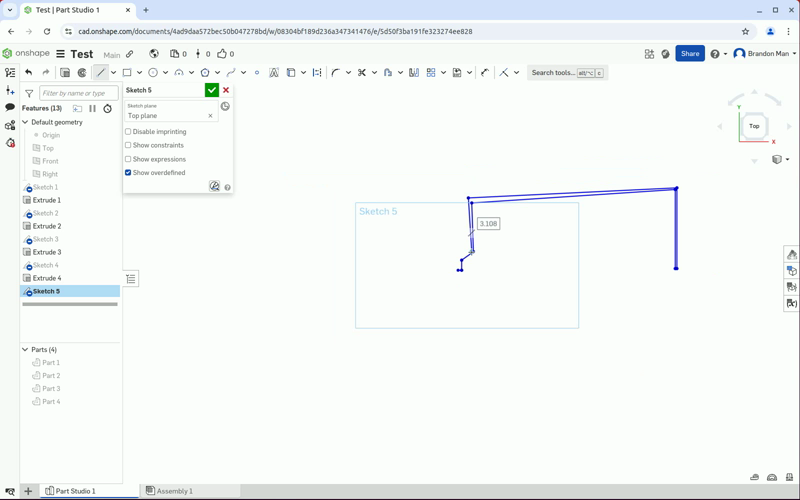
scroll(-6)
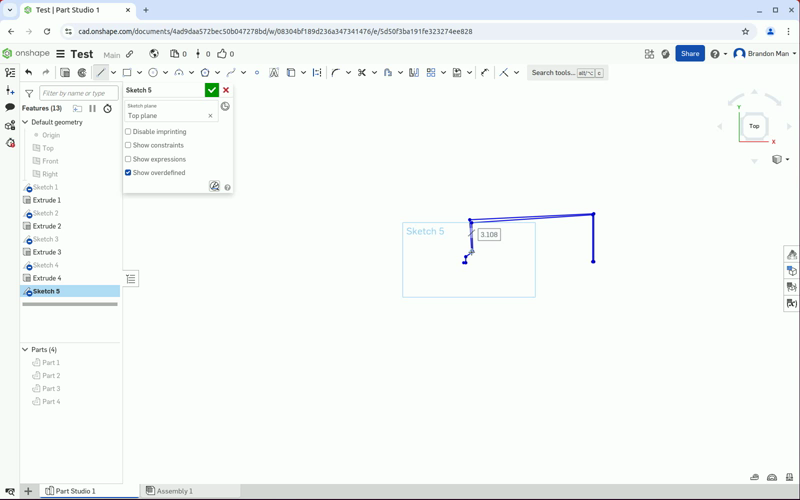
scroll(-6)
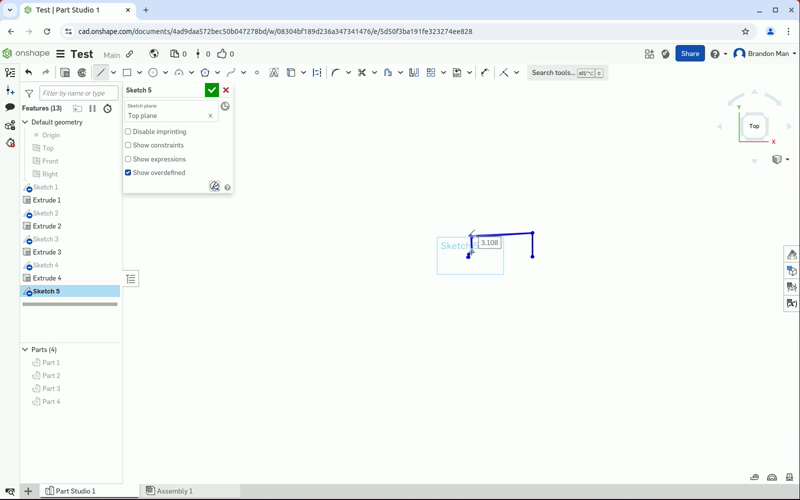
key_up(shift)
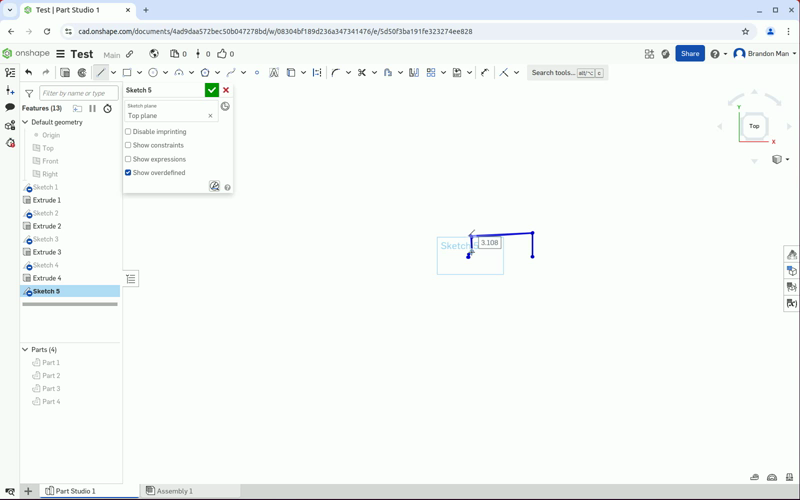
key_down(shift)
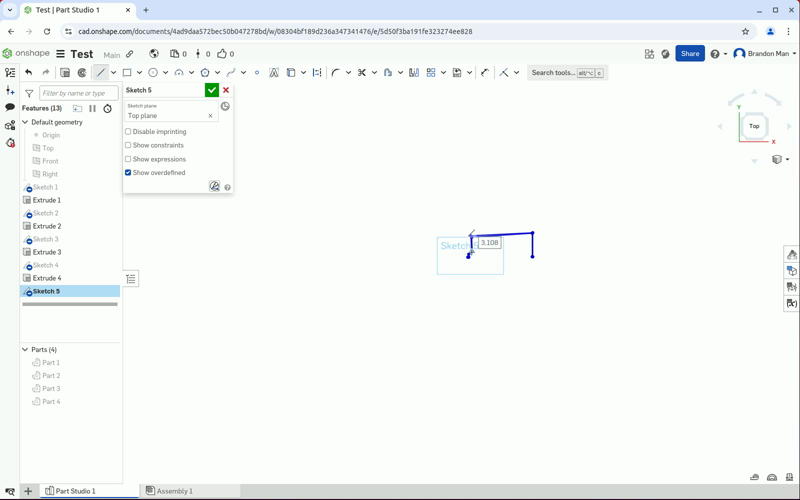
mouse_move(501, 251)
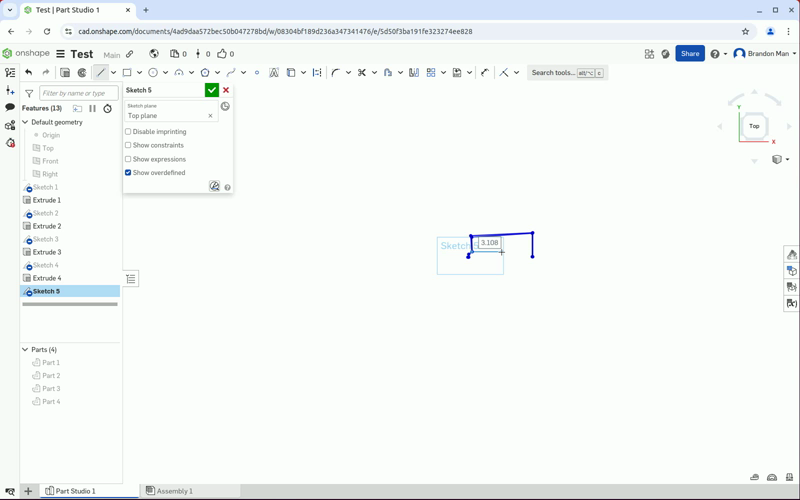
mouse_move(467, 253)
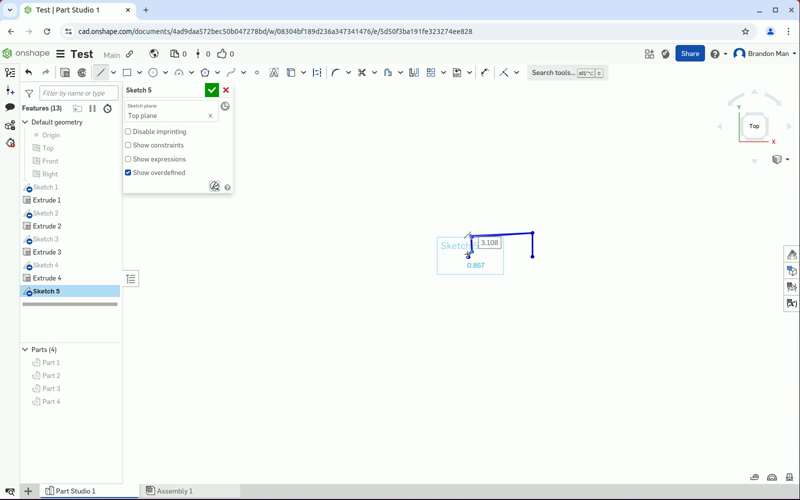
scroll(6)
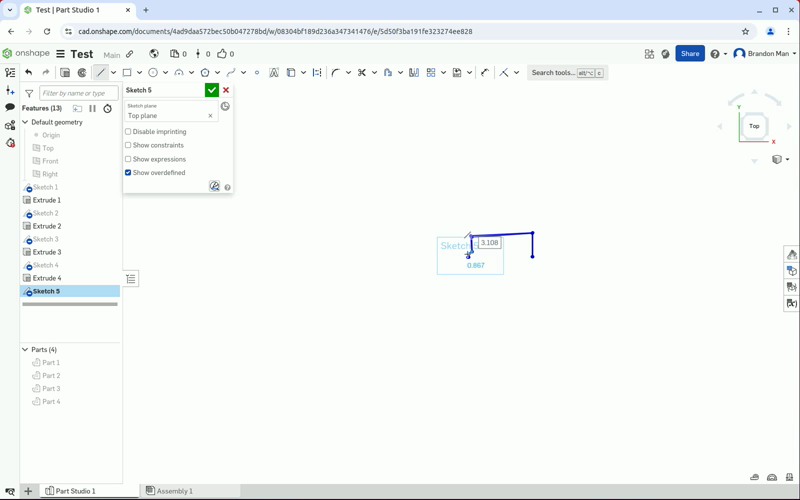
scroll(6)
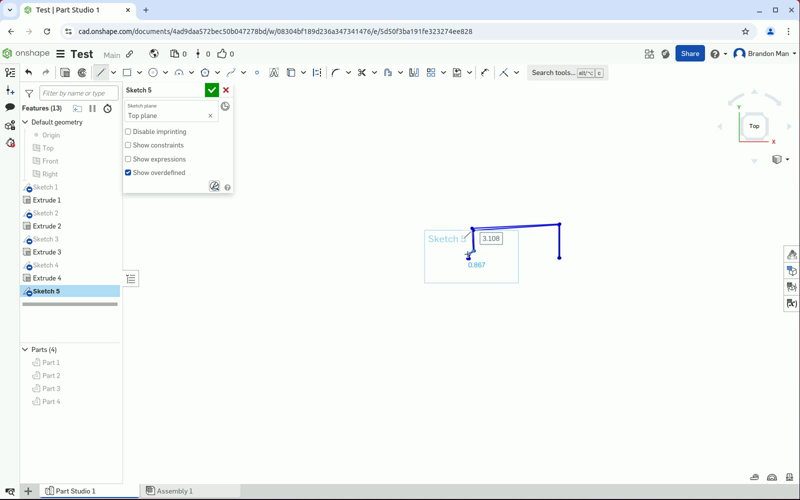
scroll(6)
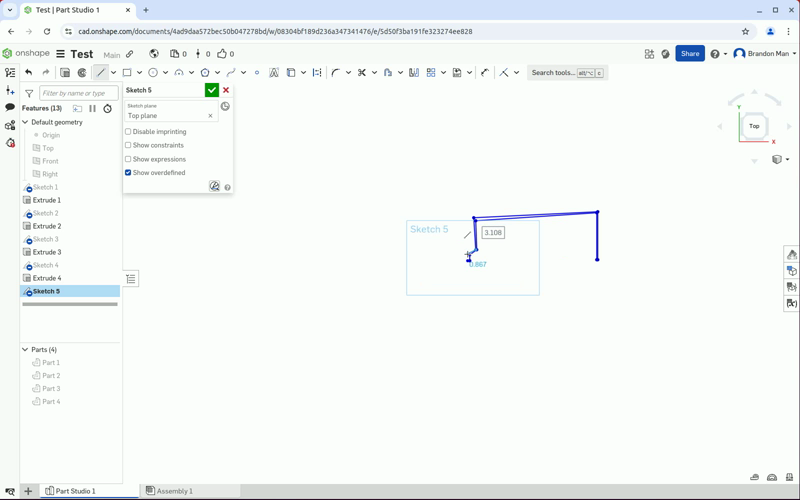
scroll(6)
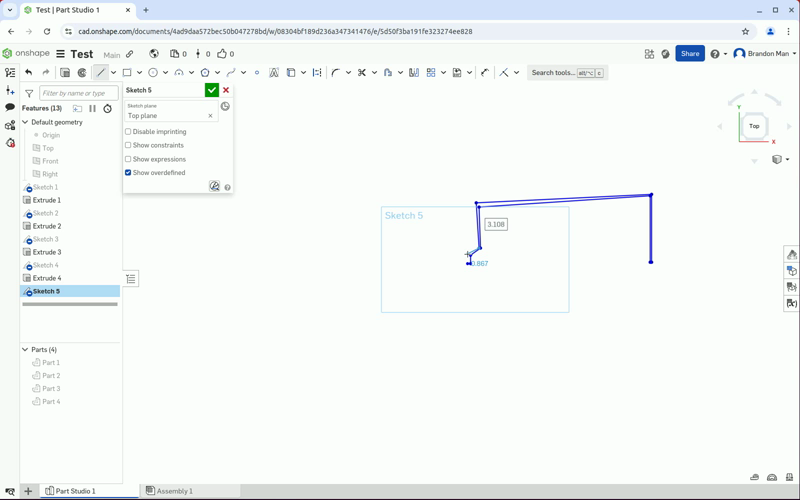
scroll(6)
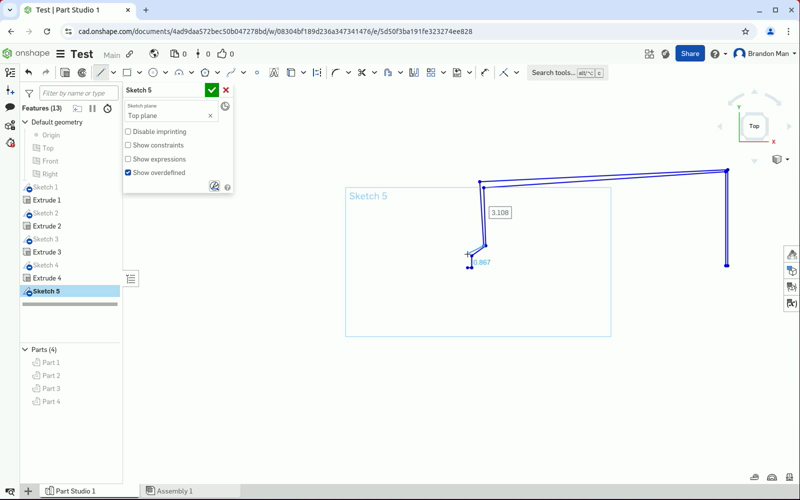
scroll(6)
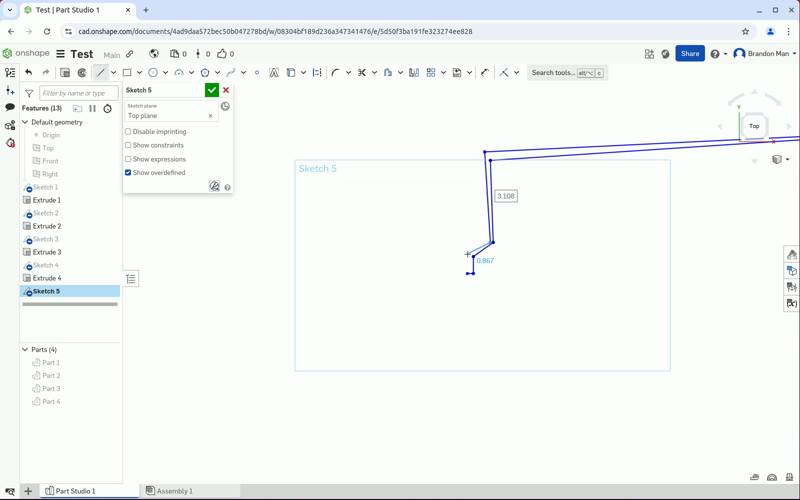
scroll(6)
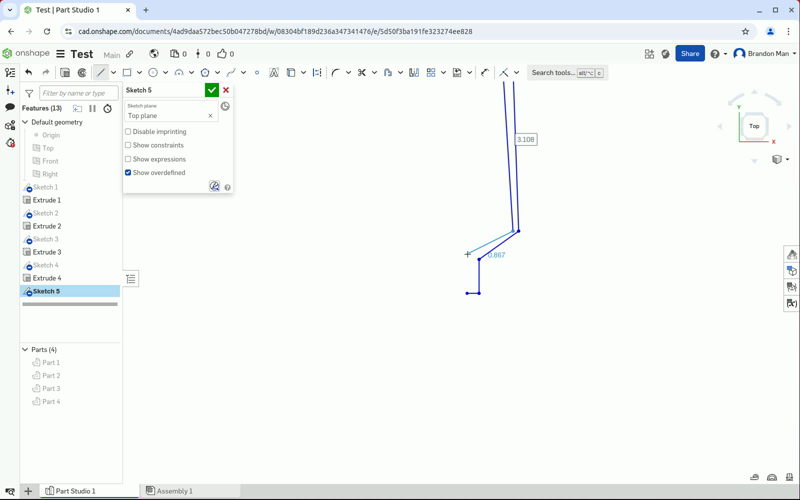
click(467, 253)
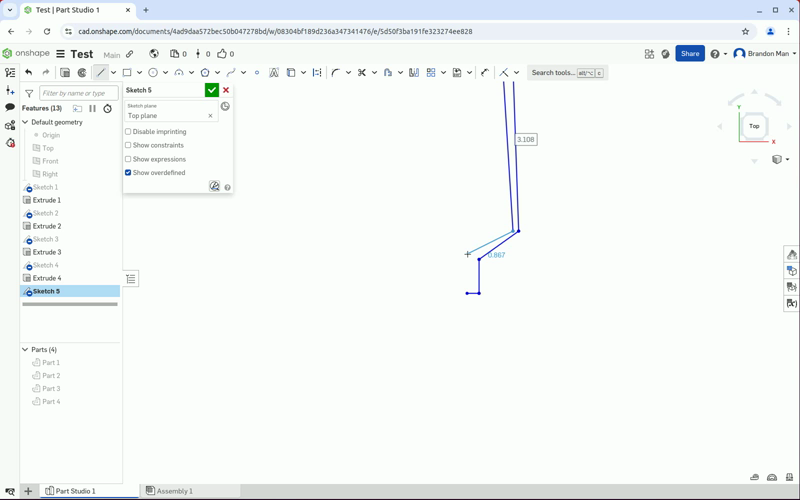
scroll(-6)
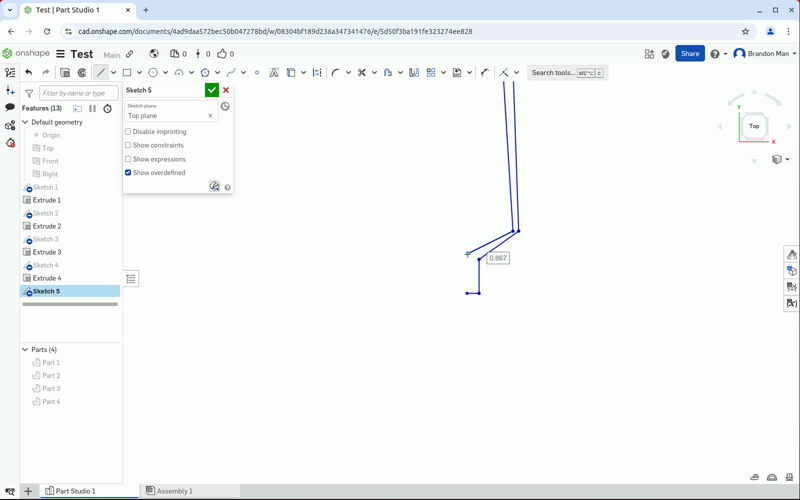
scroll(-6)
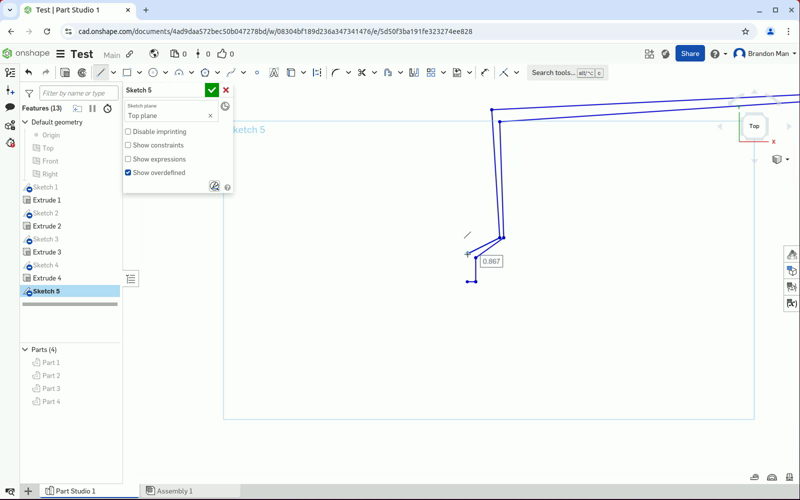
scroll(-6)
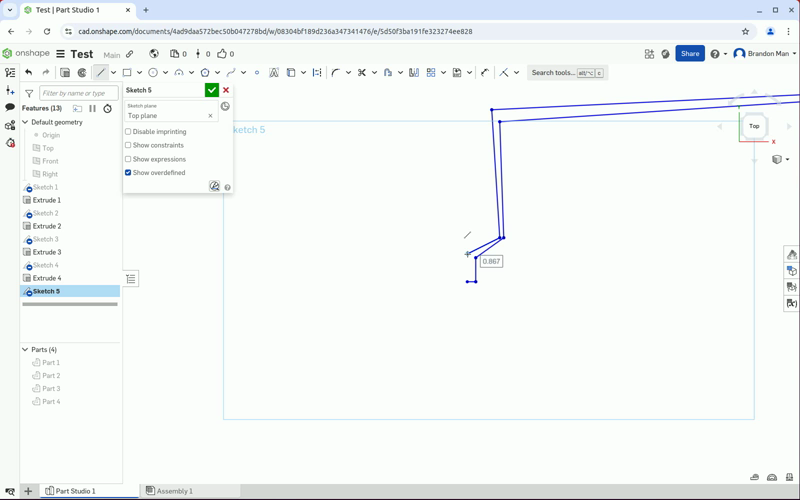
scroll(-6)
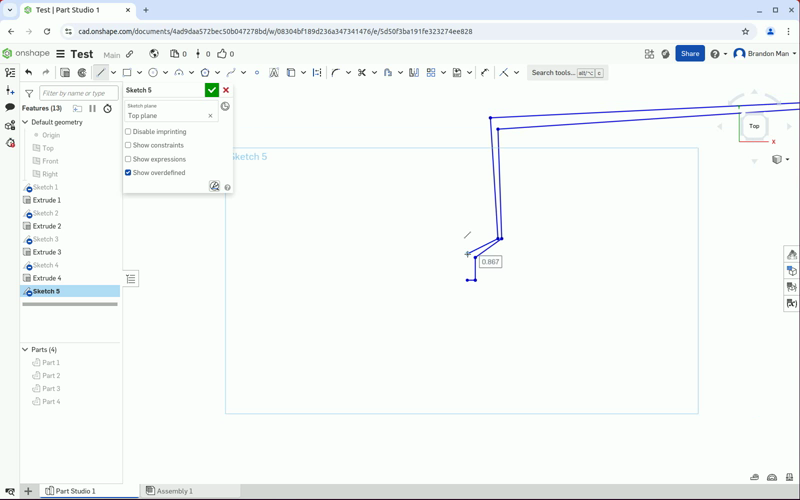
scroll(-6)
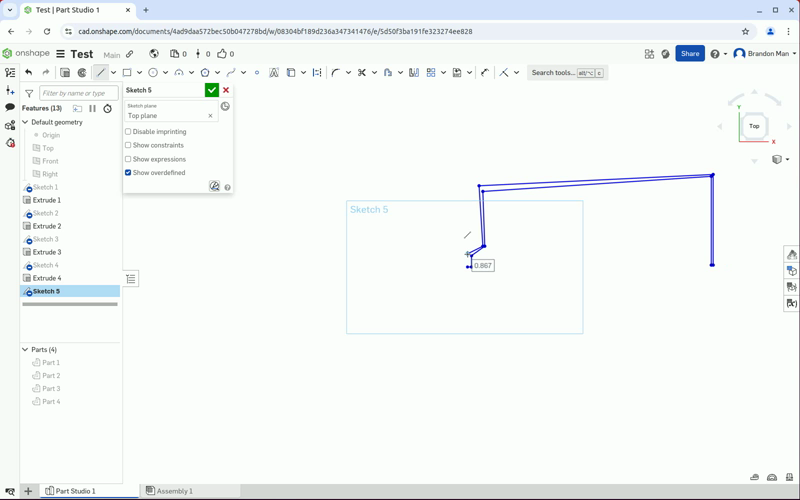
scroll(-6)
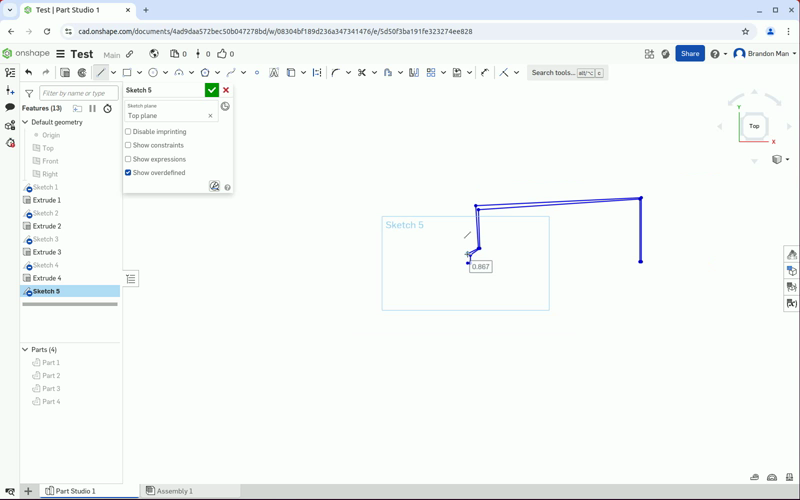
scroll(-6)
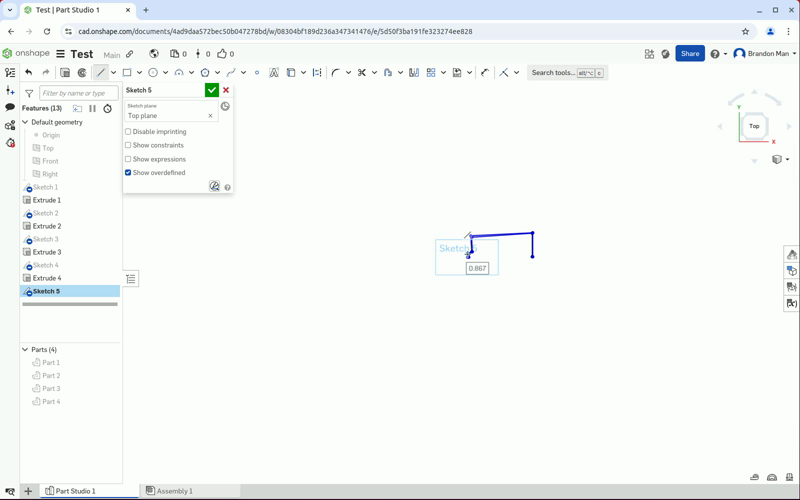
key_up(shift)
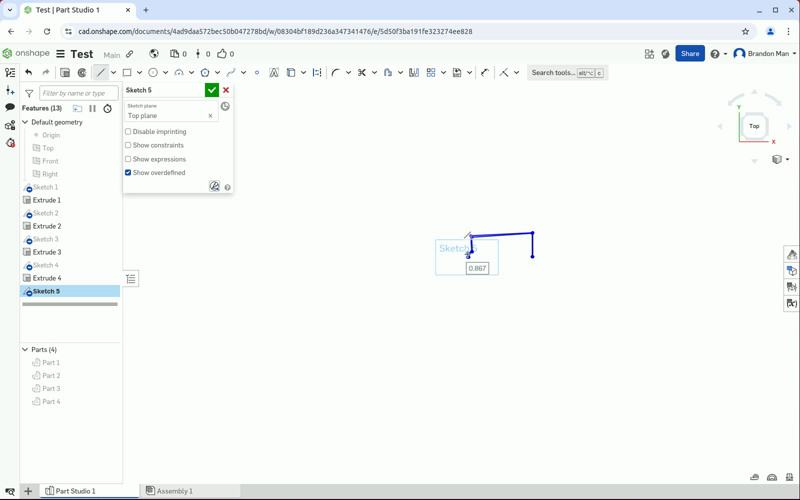
mouse_move(497, 253)
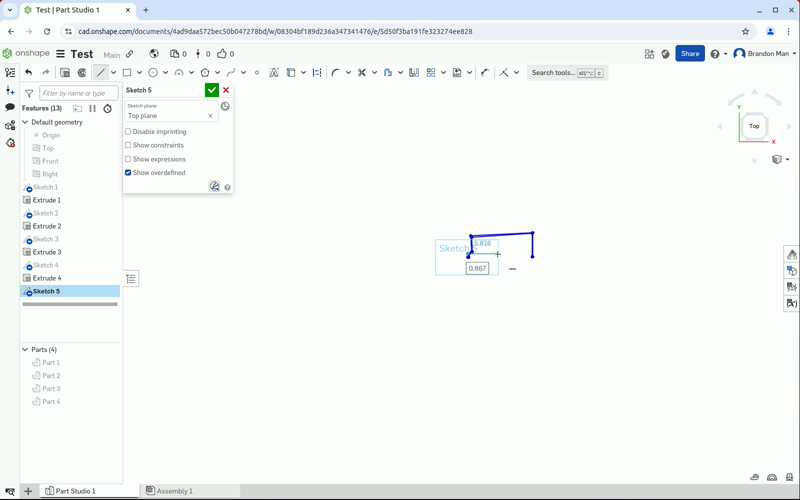
key_down(shift)
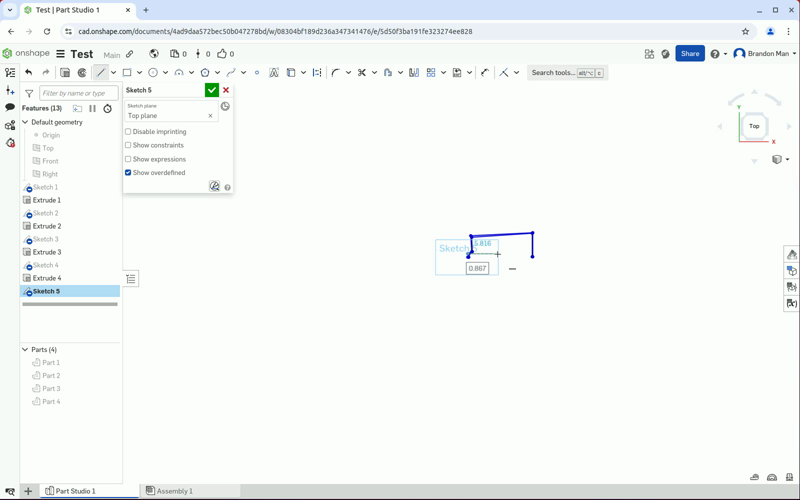
mouse_move(467, 257)
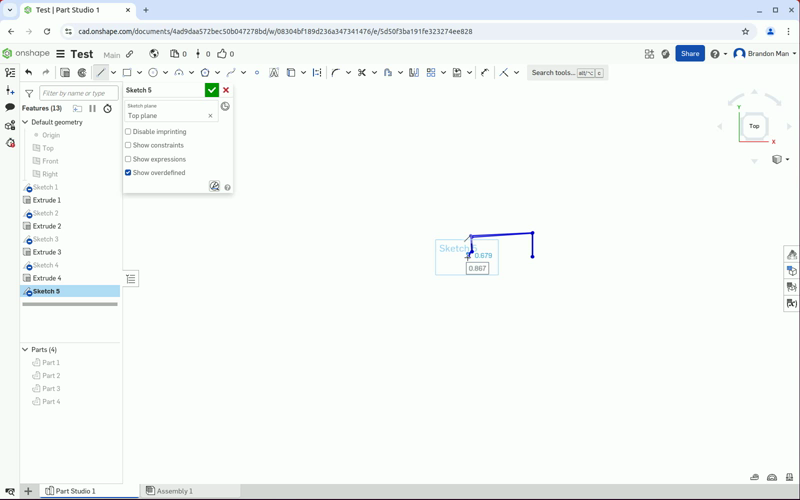
scroll(6)
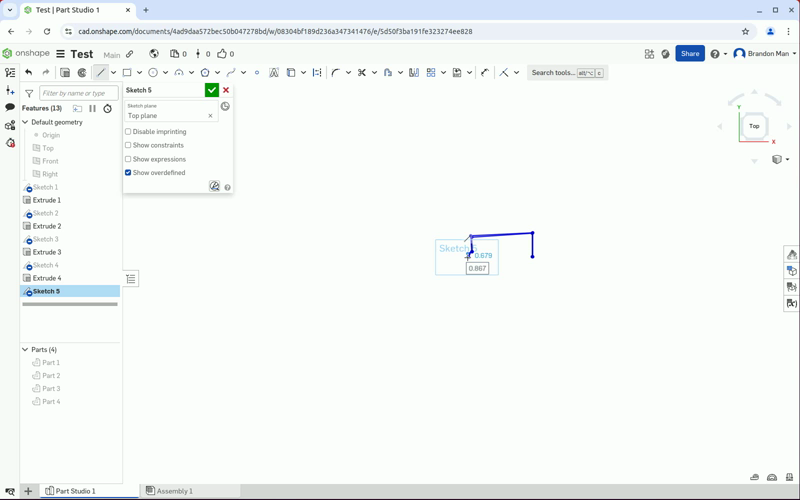
scroll(6)
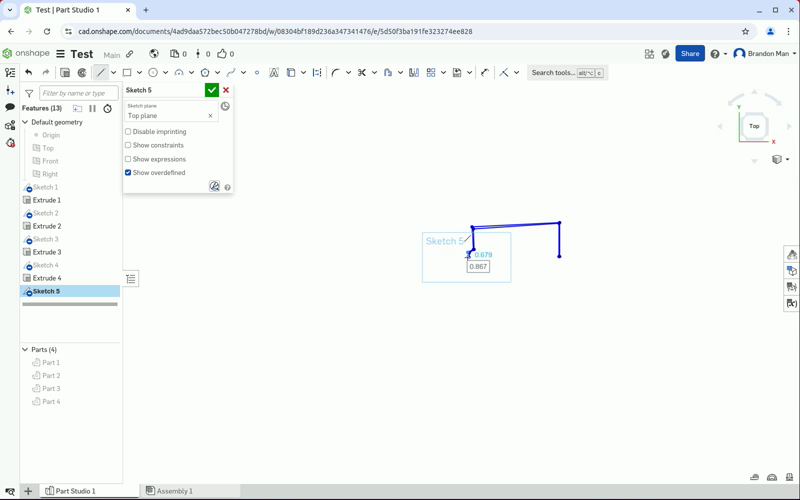
scroll(6)
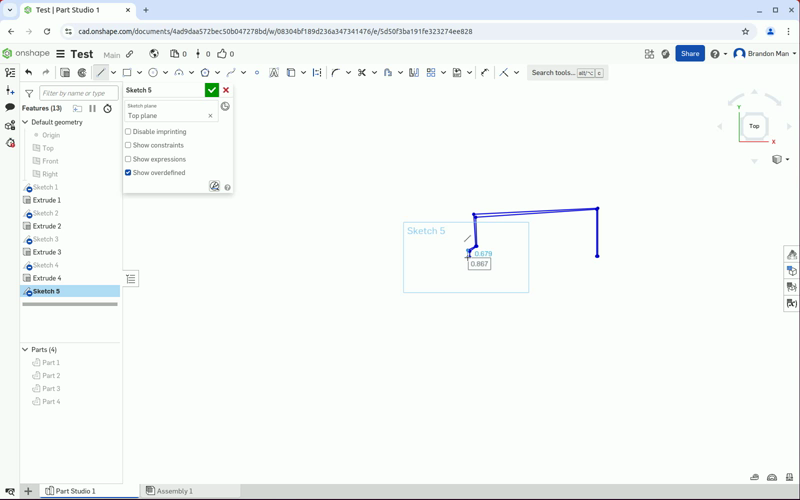
scroll(6)
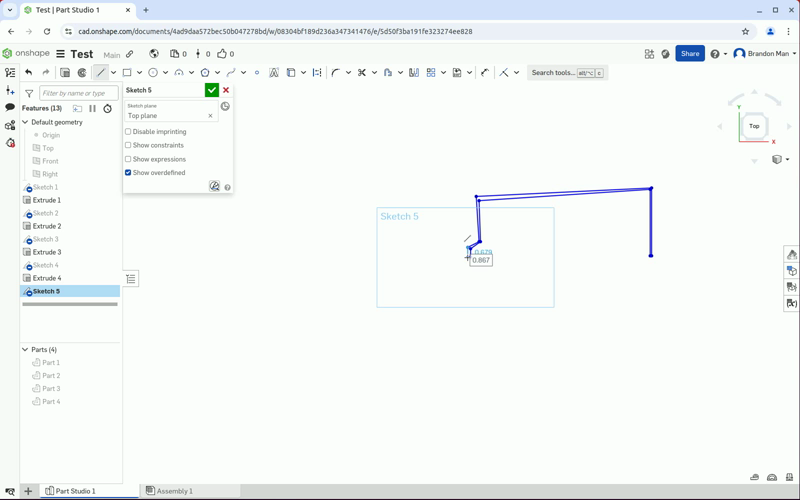
scroll(6)
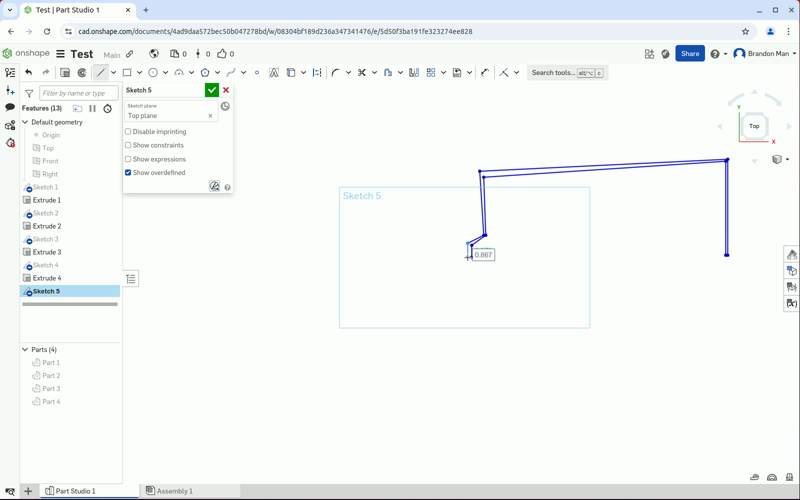
scroll(6)
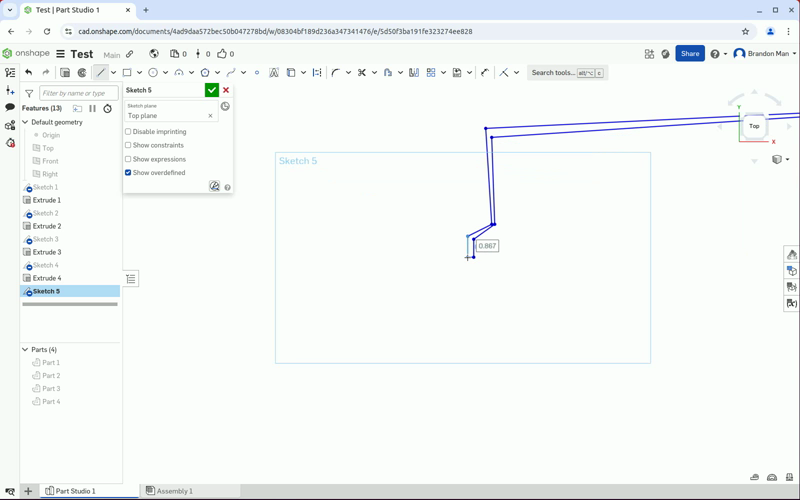
scroll(6)
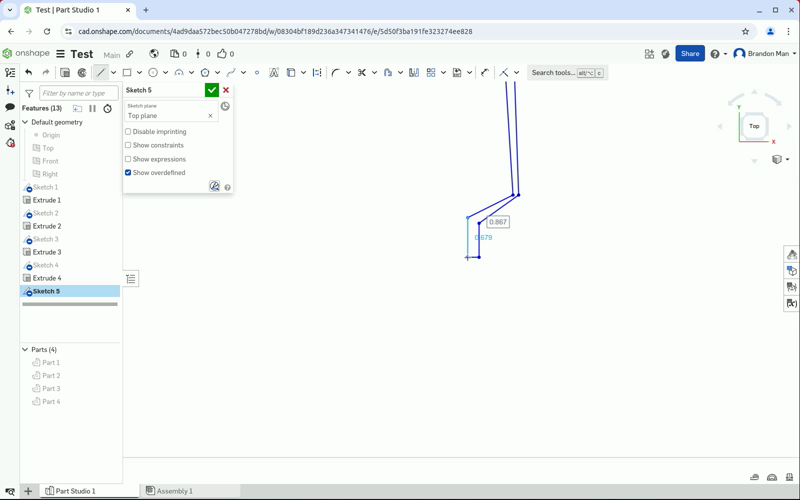
key_up(shift)
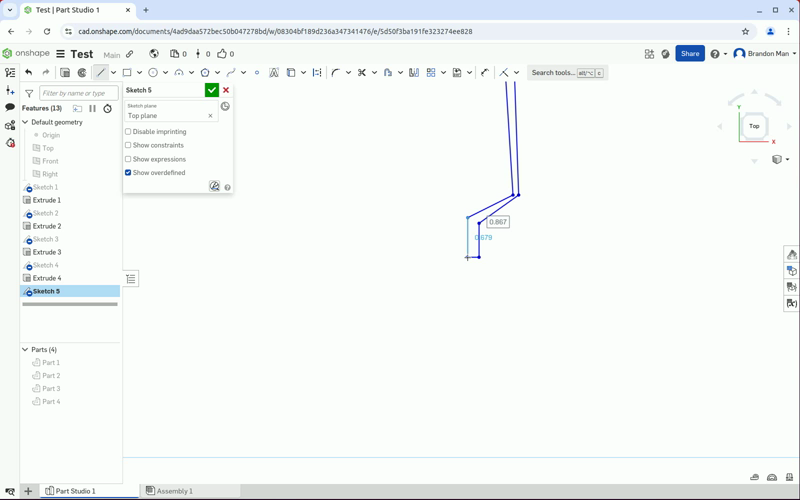
click(467, 257)
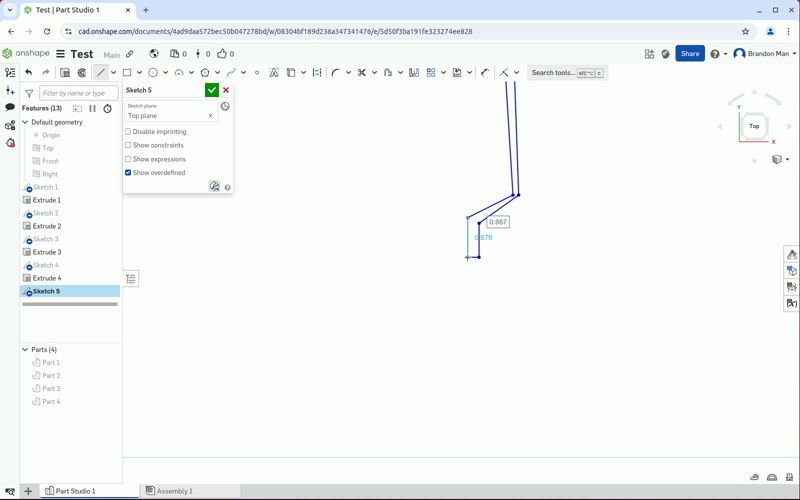
scroll(-6)
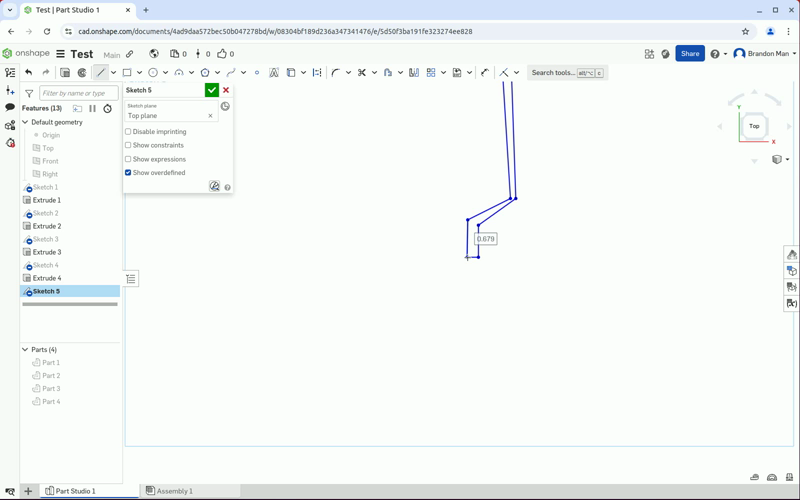
scroll(-6)
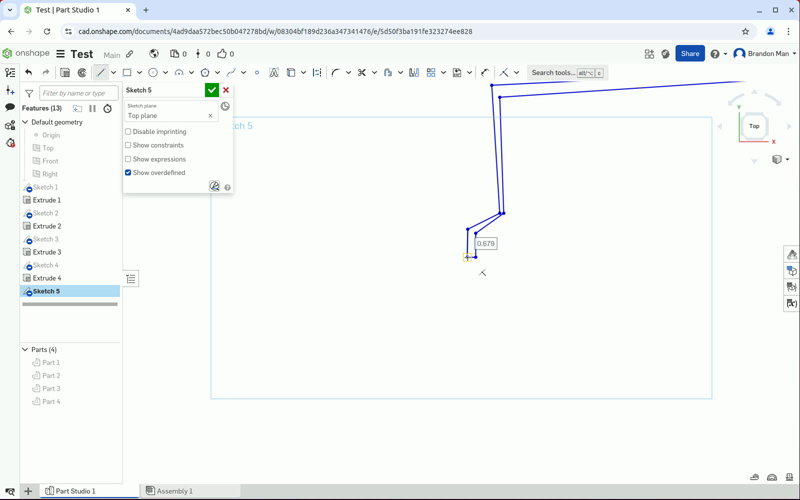
scroll(-6)
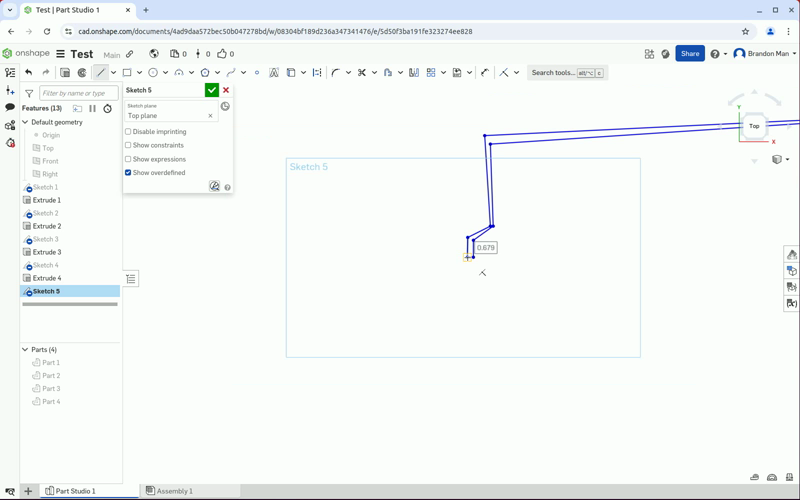
scroll(-6)
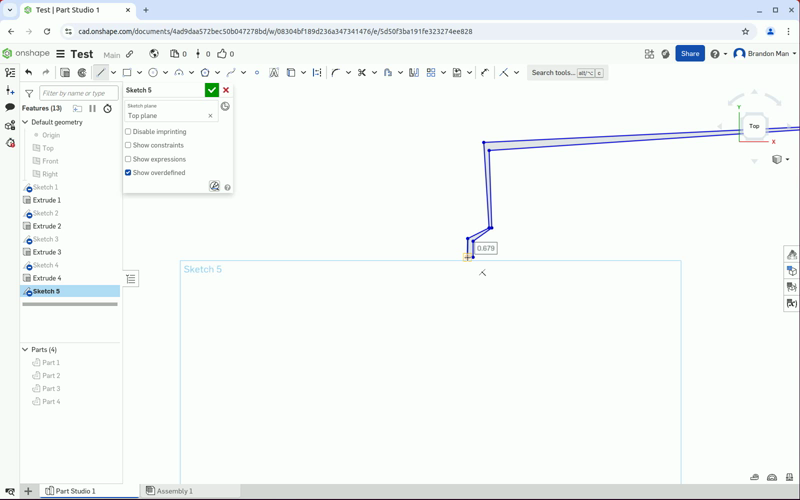
scroll(-6)
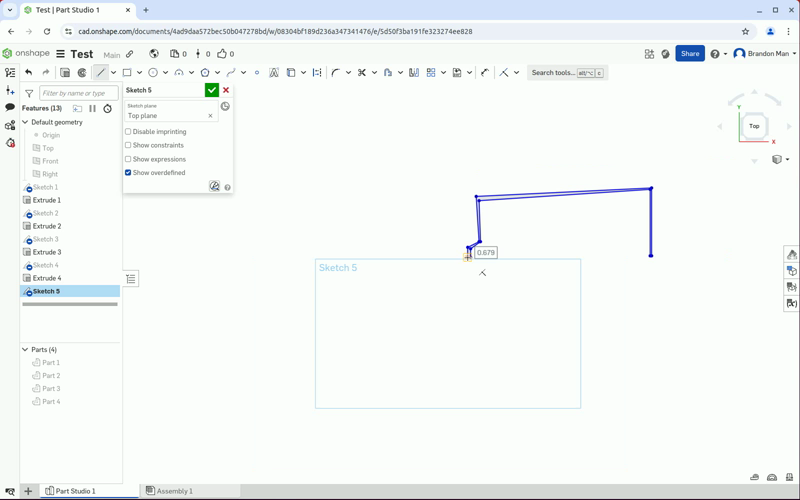
scroll(-6)
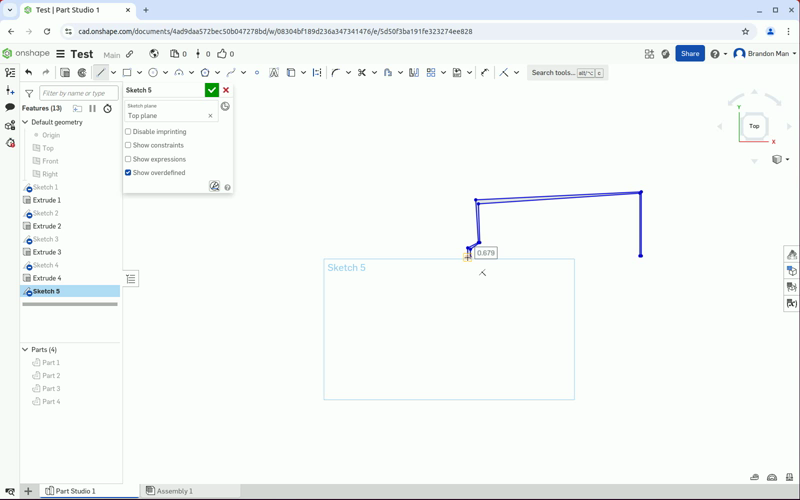
scroll(-6)
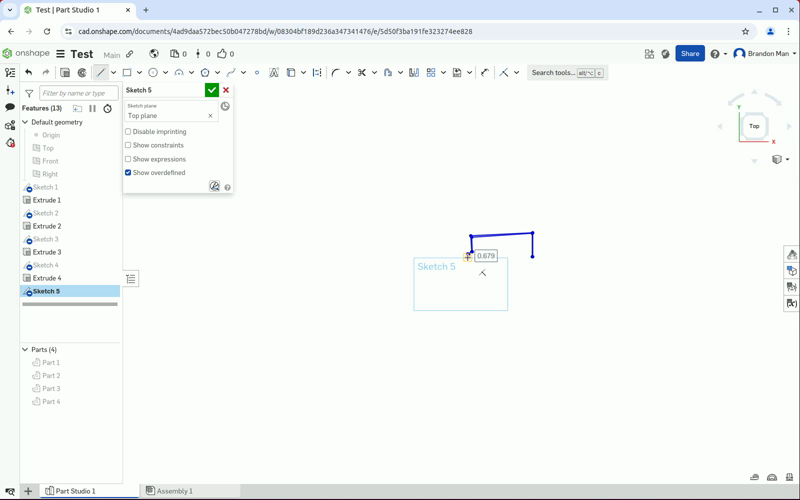
key(esc)
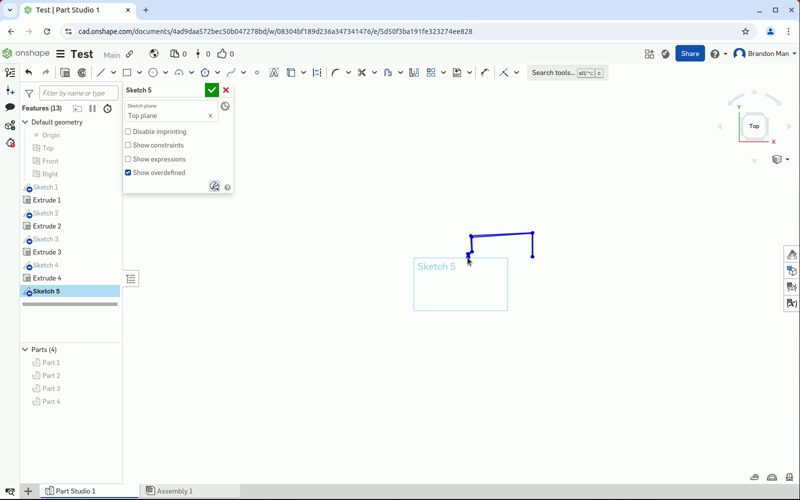
mouse_move(519, 233)
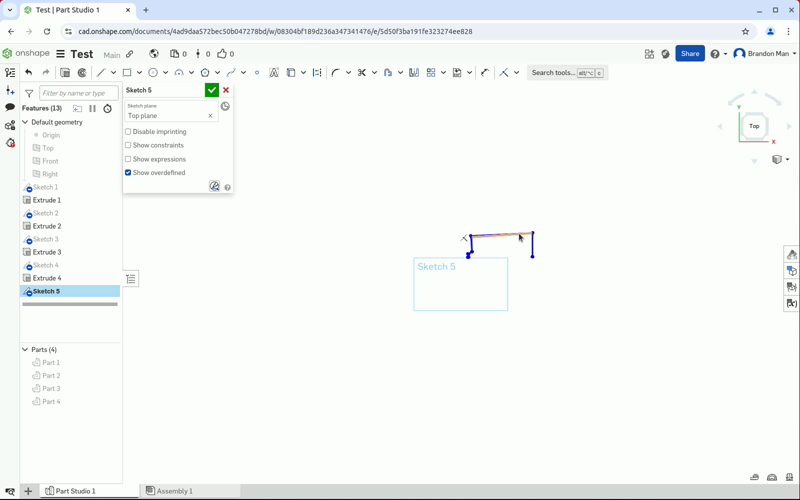
scroll(6)
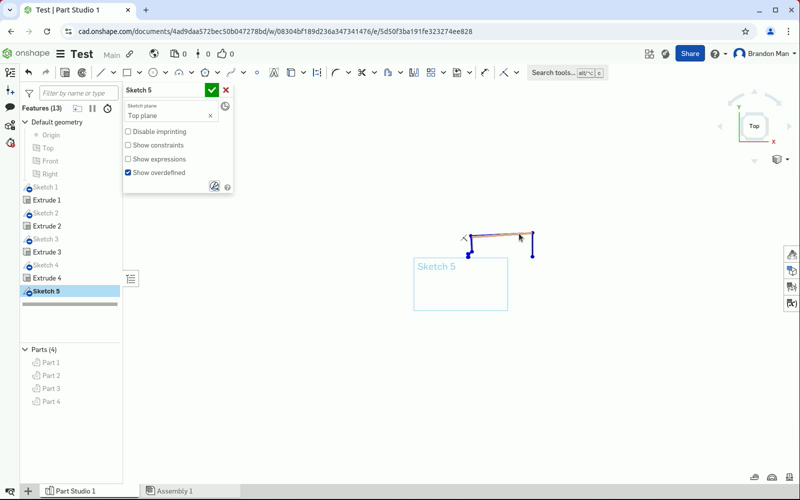
scroll(6)
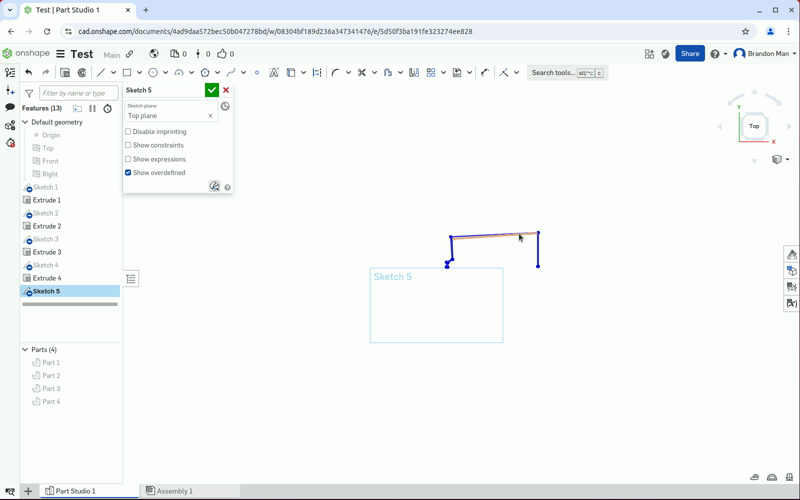
scroll(6)
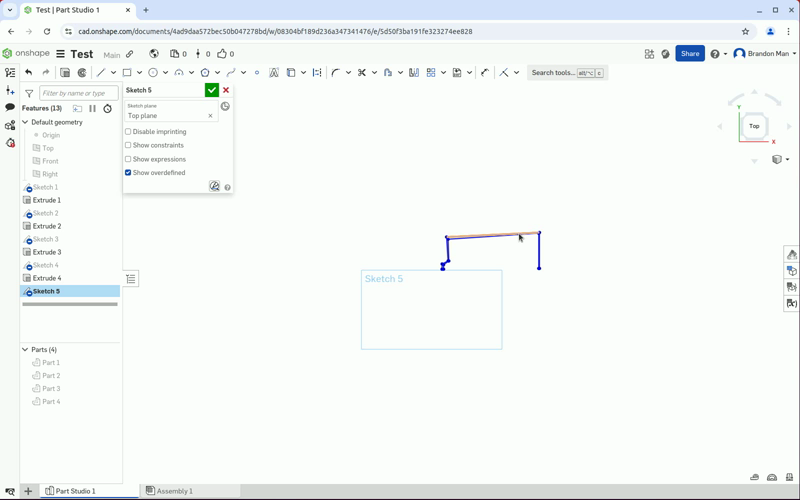
scroll(6)
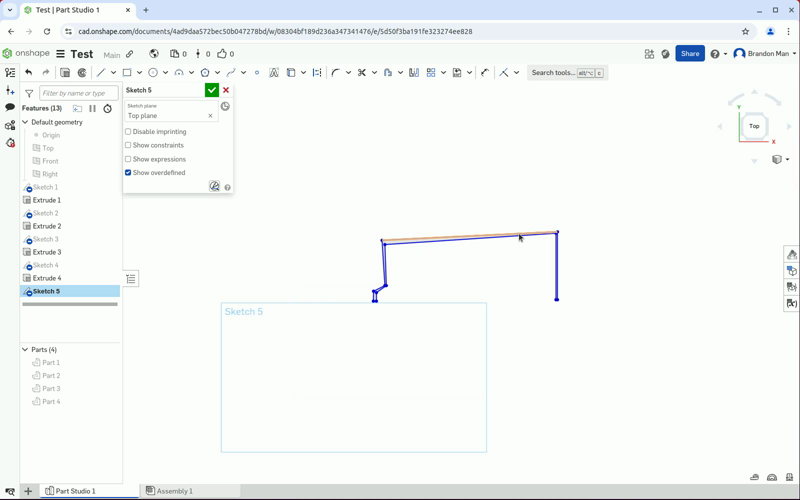
scroll(6)
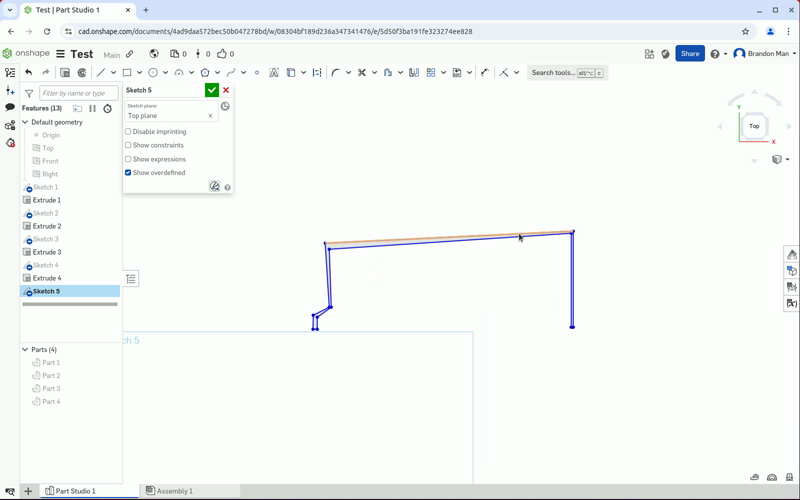
scroll(6)
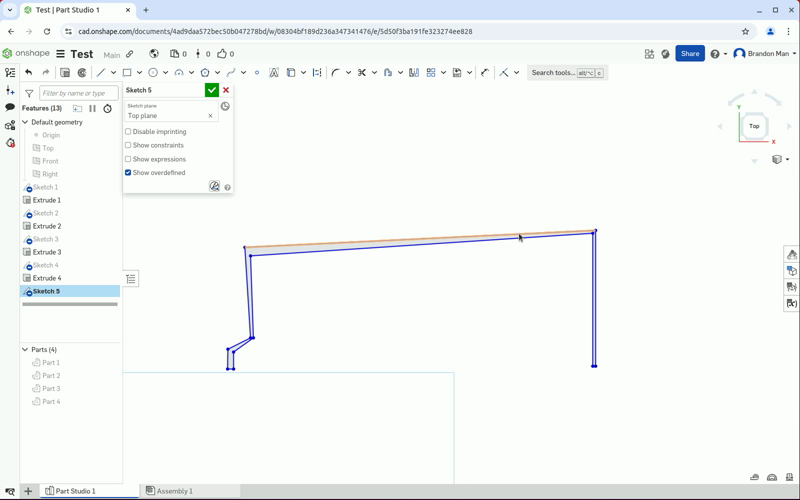
scroll(6)
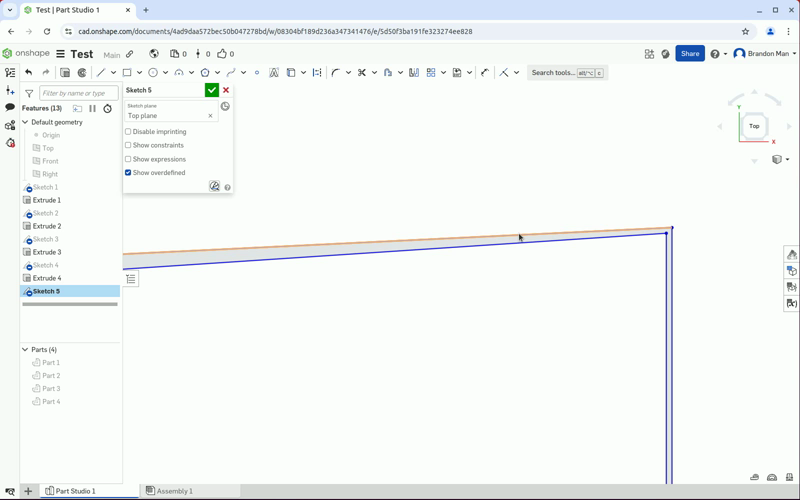
click(519, 233)
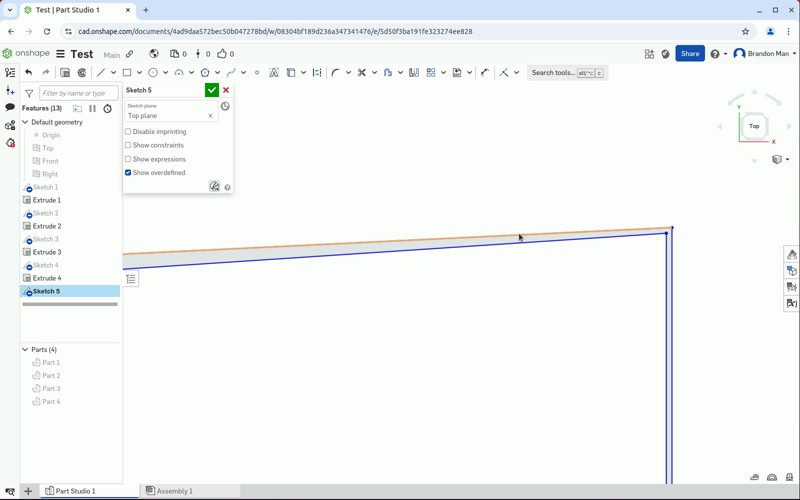
scroll(-6)
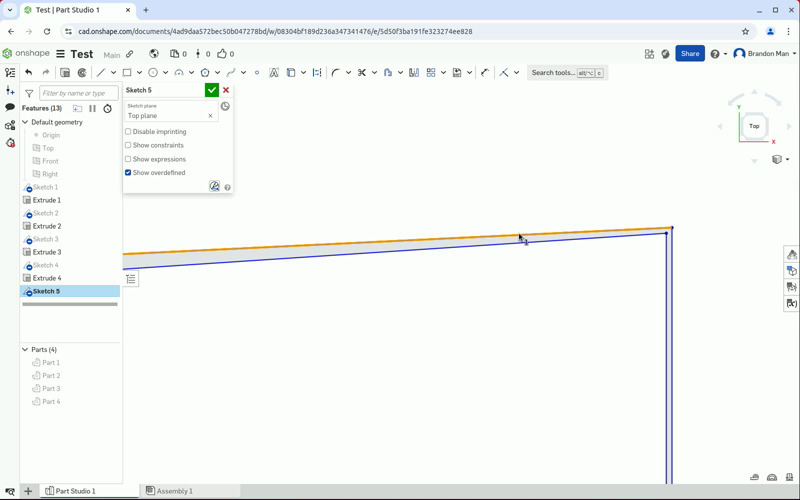
scroll(-6)
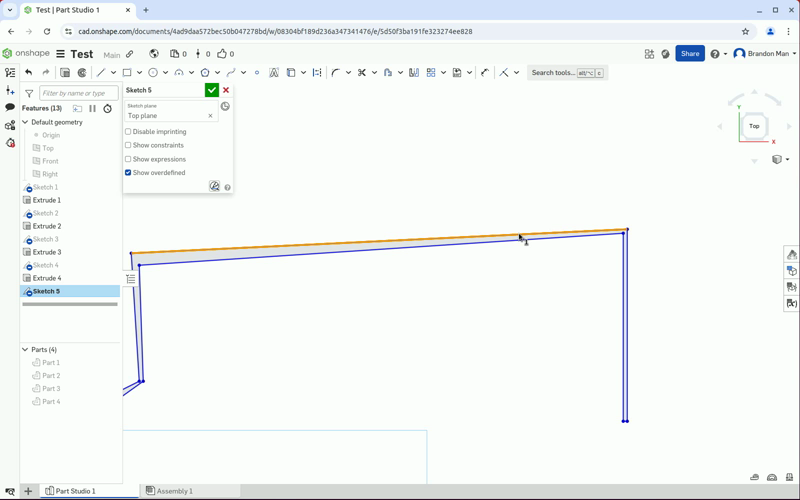
scroll(-6)
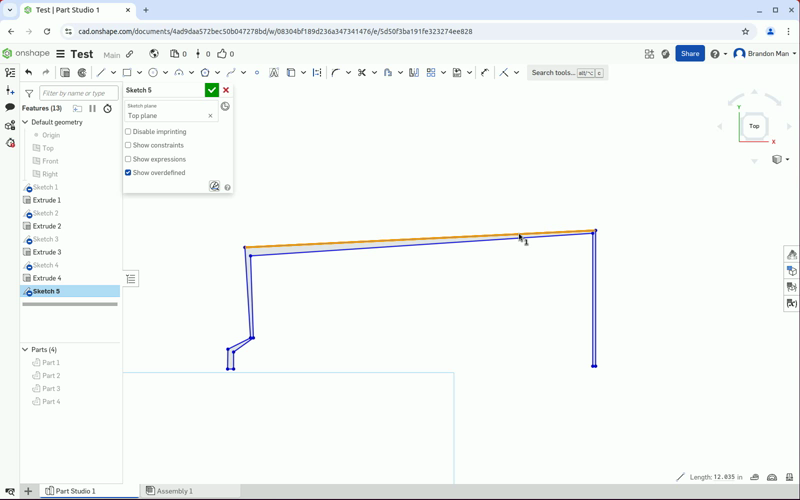
scroll(-6)
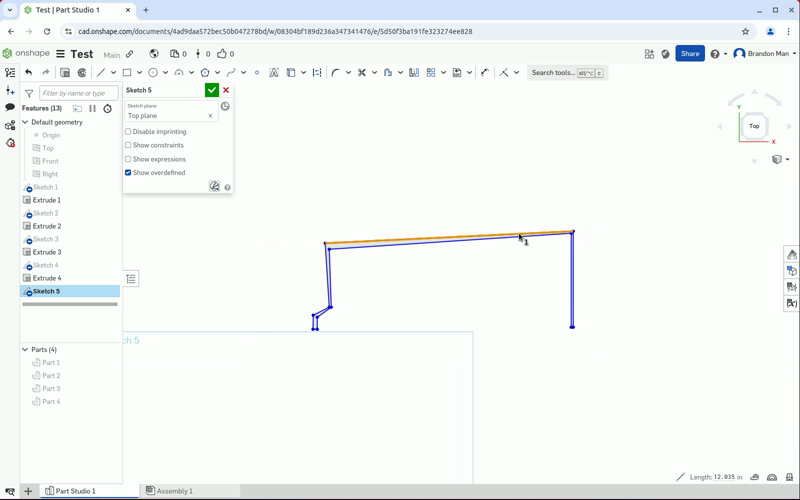
scroll(-6)
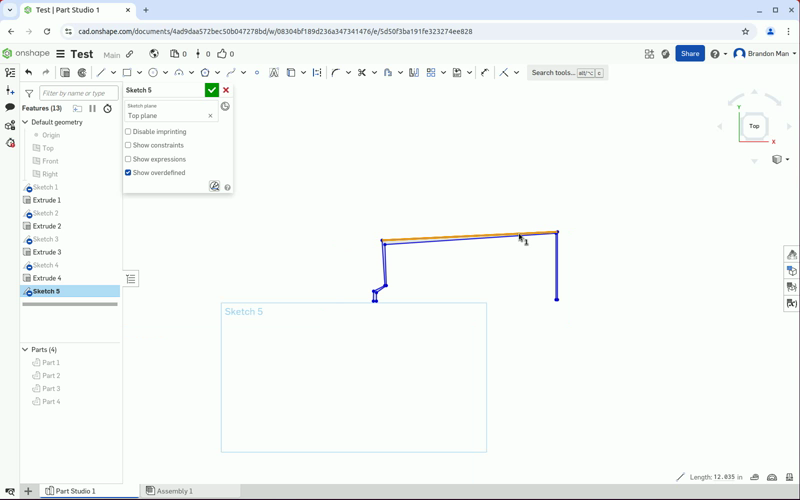
scroll(-6)
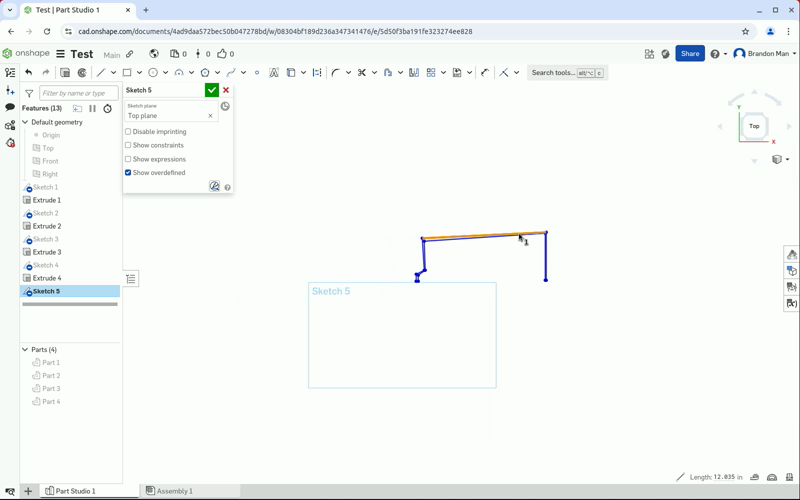
scroll(-6)
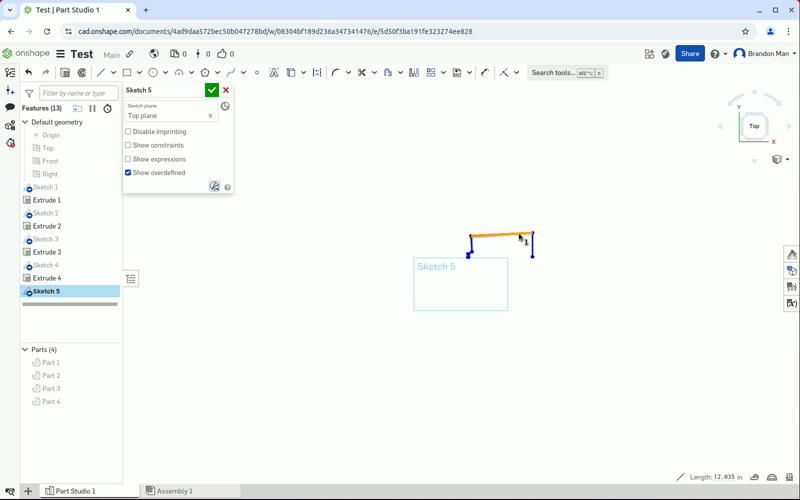
mouse_move(73, 352)
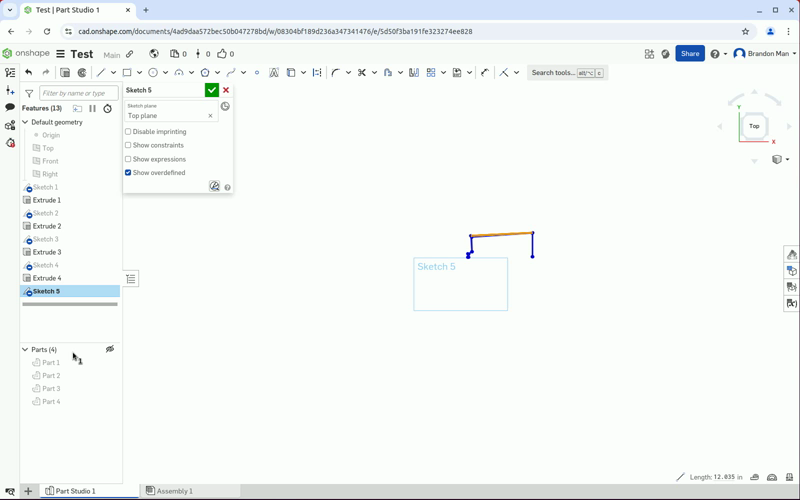
key(shift+y)
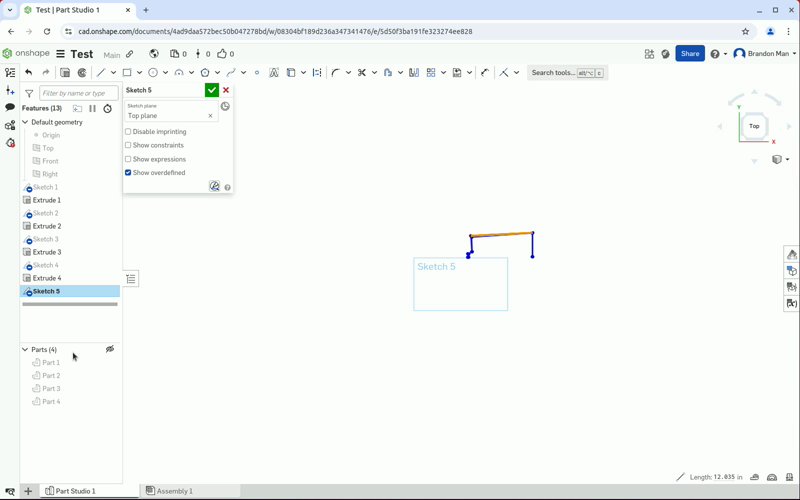
key(shift+e)
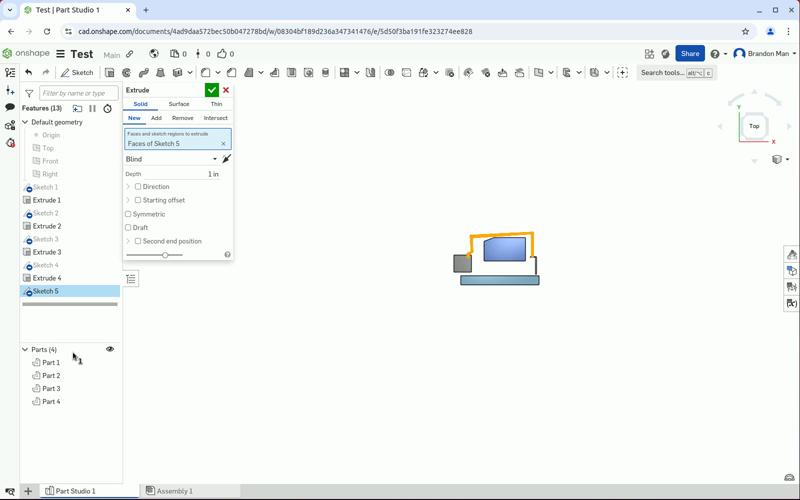
mouse_move(143, 106)
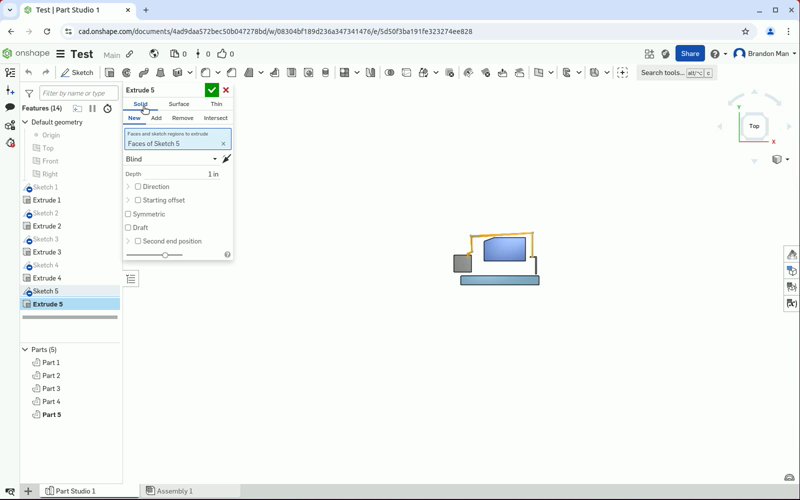
click(143, 106)
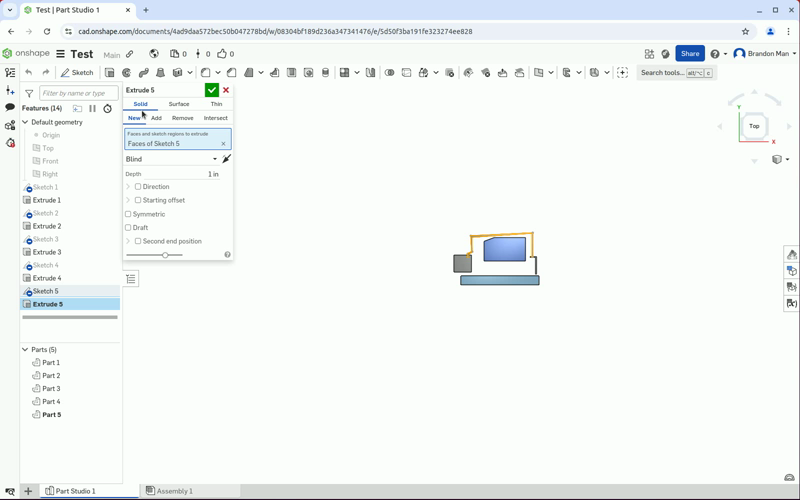
mouse_move(137, 120)
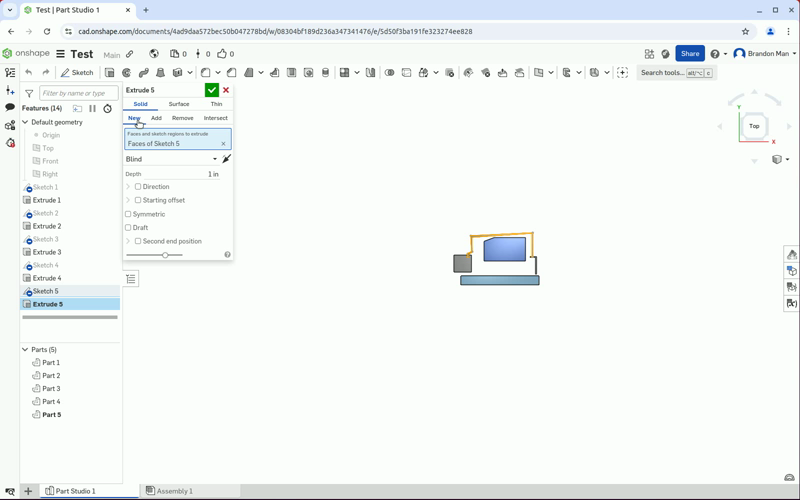
click(137, 120)
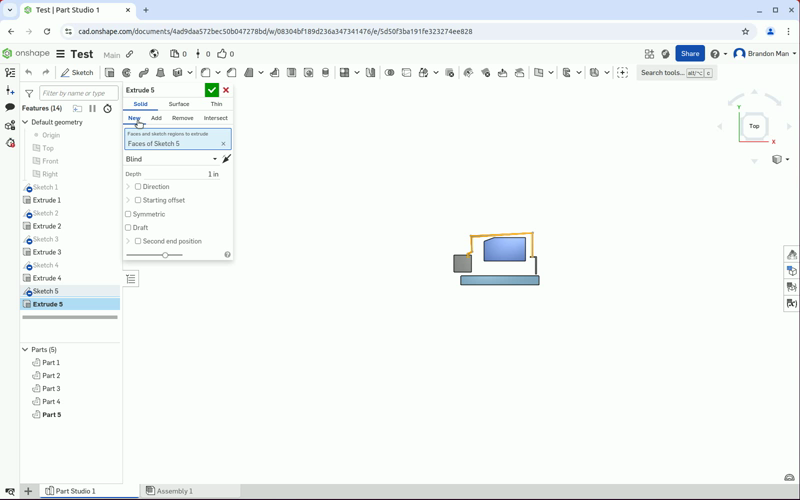
key(tab, 4)
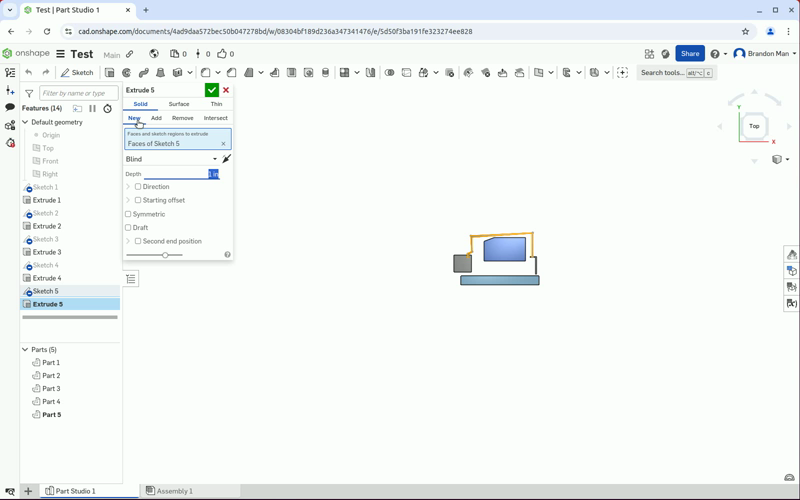
text(0.481)
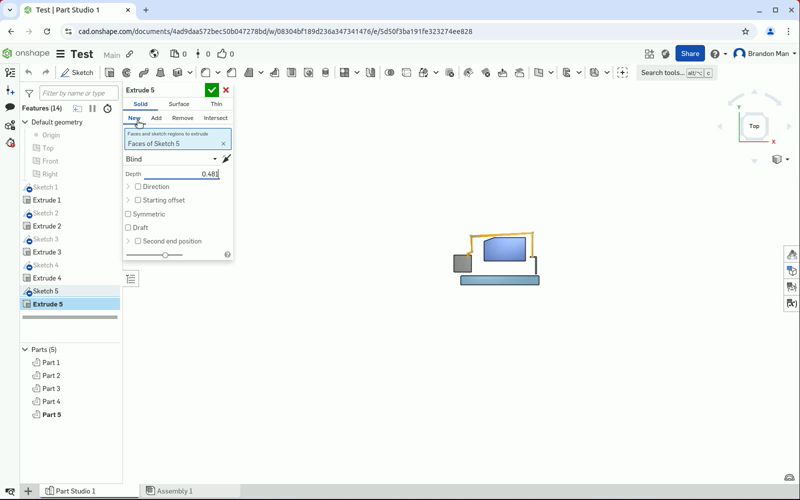
key(enter)
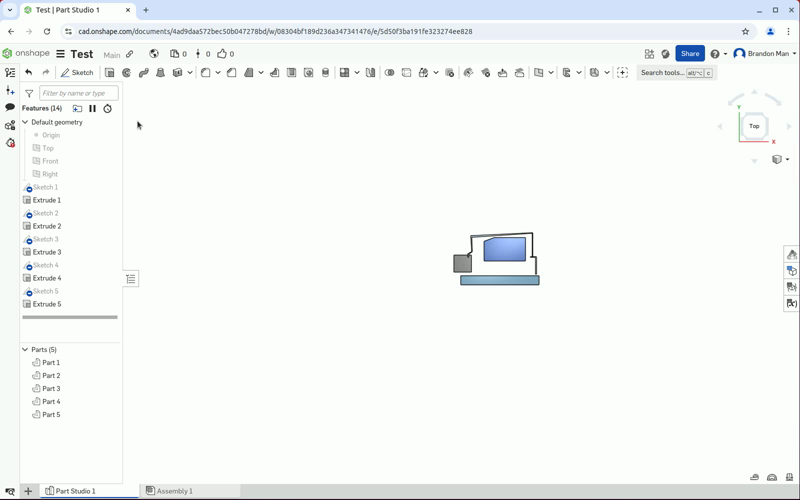
key(shift+h)
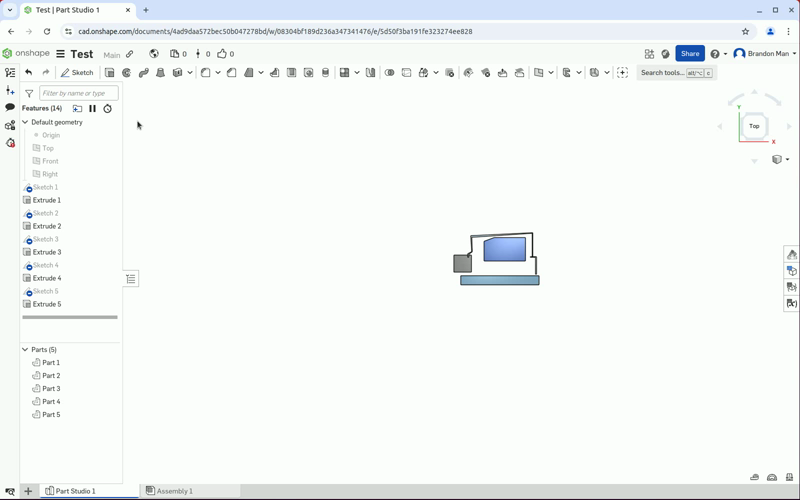
key(shift+h)
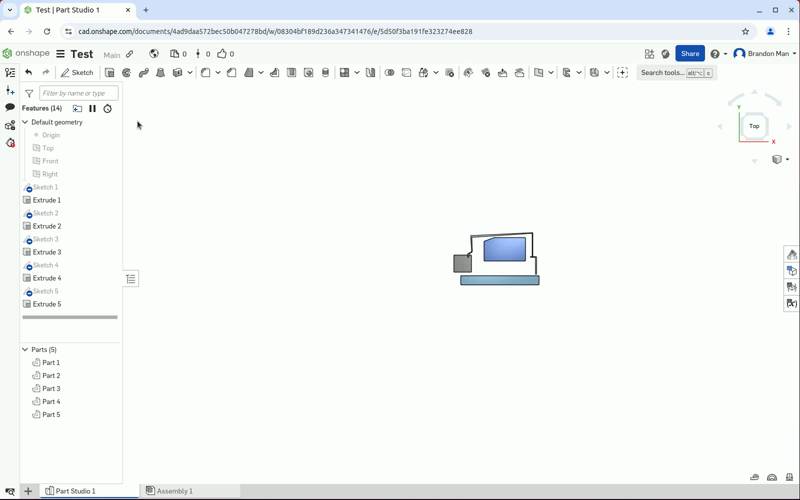
mouse_move(73, 189)
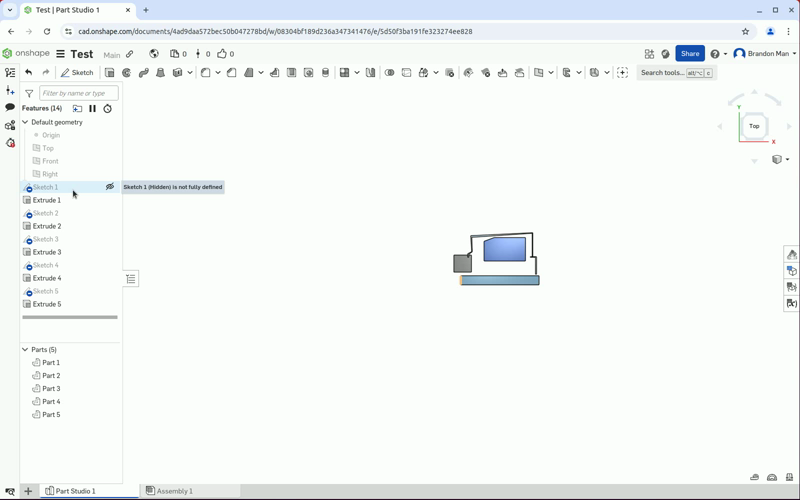
click(73, 189)
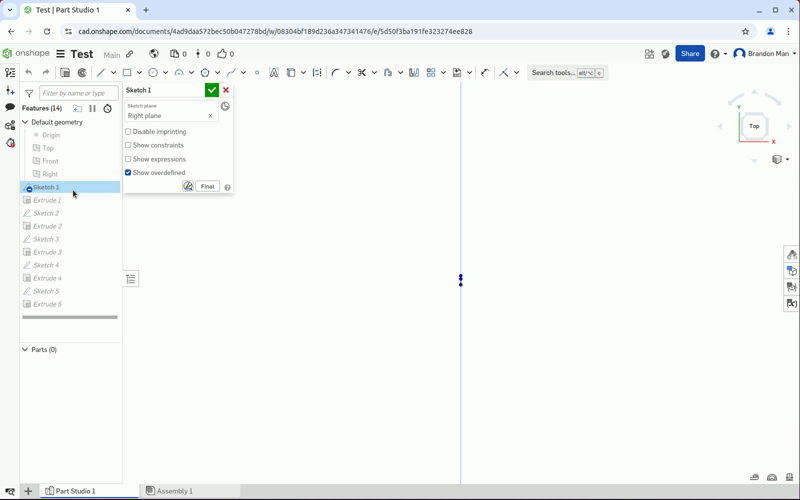
mouse_move(229, 92)
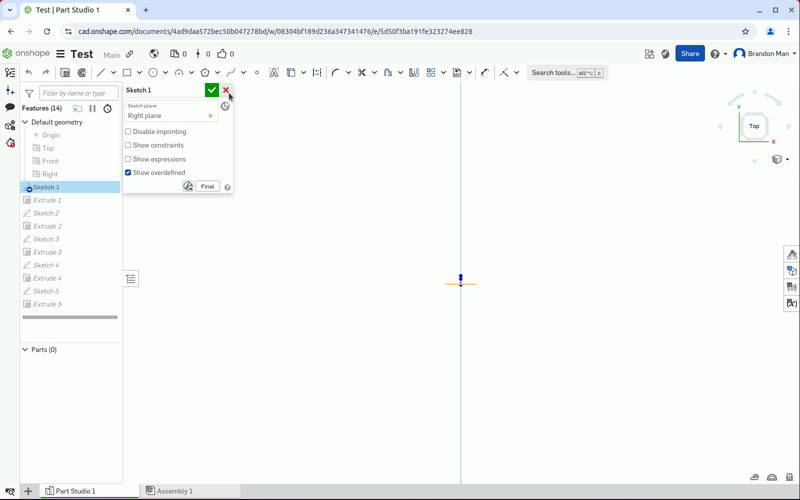
click(229, 92)
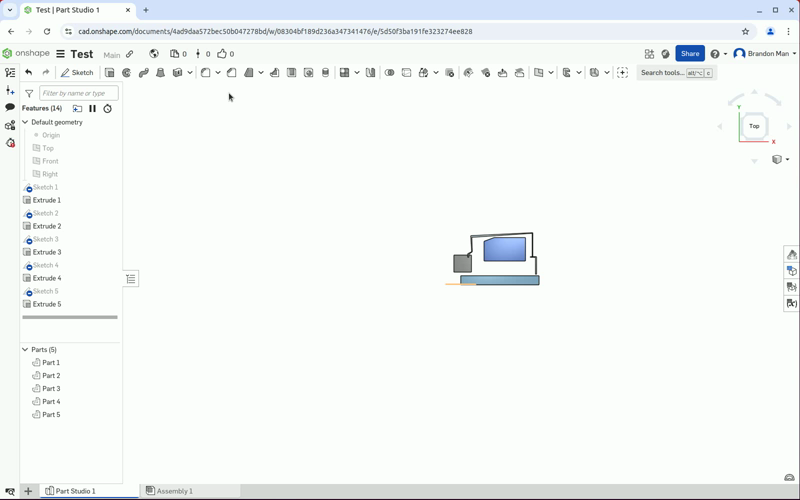
mouse_move(73, 352)
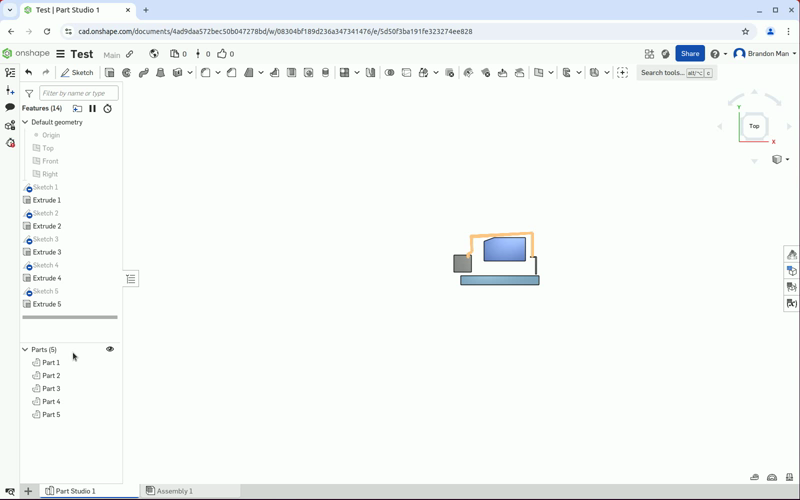
key(y)
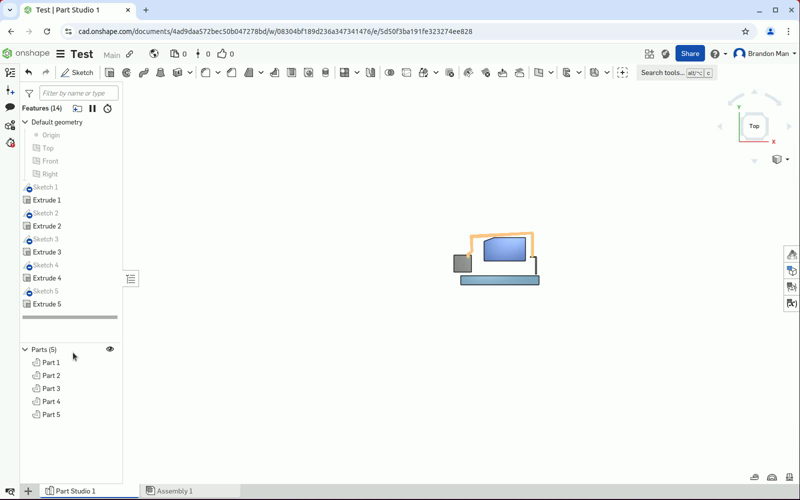
key(shift+p)
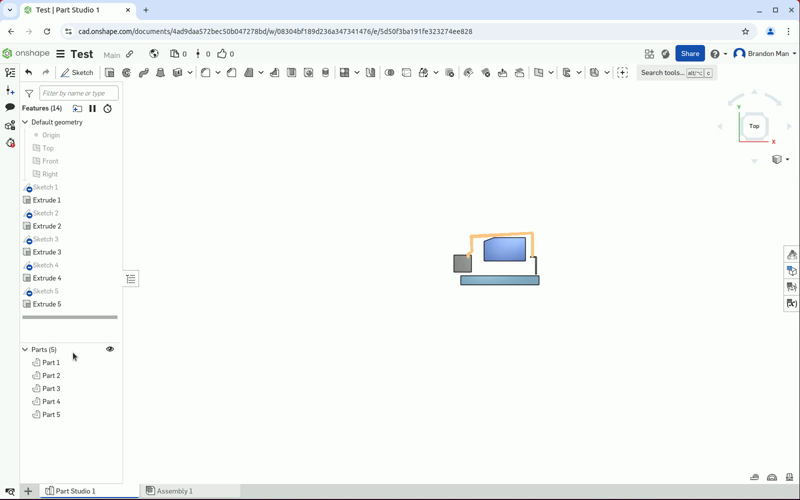
key(space)
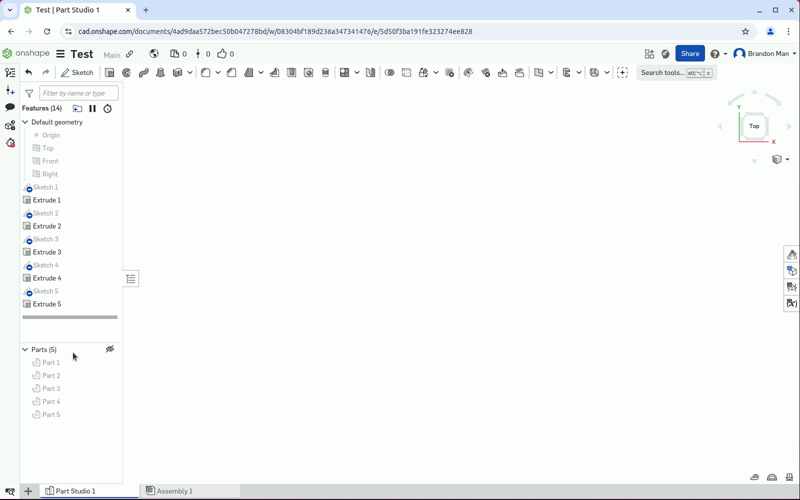
key_down(shift)
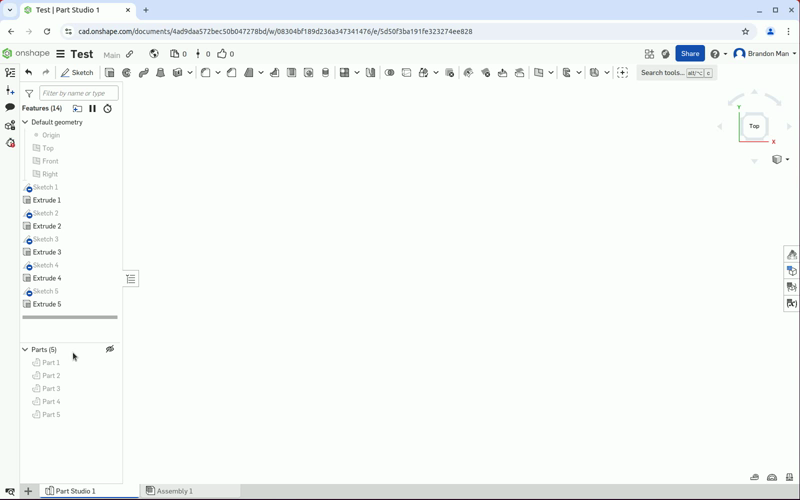
key(up)
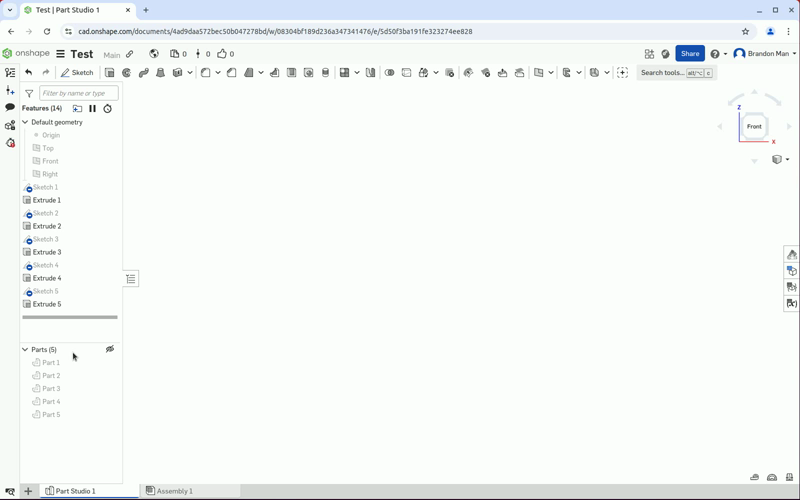
key_up(shift)
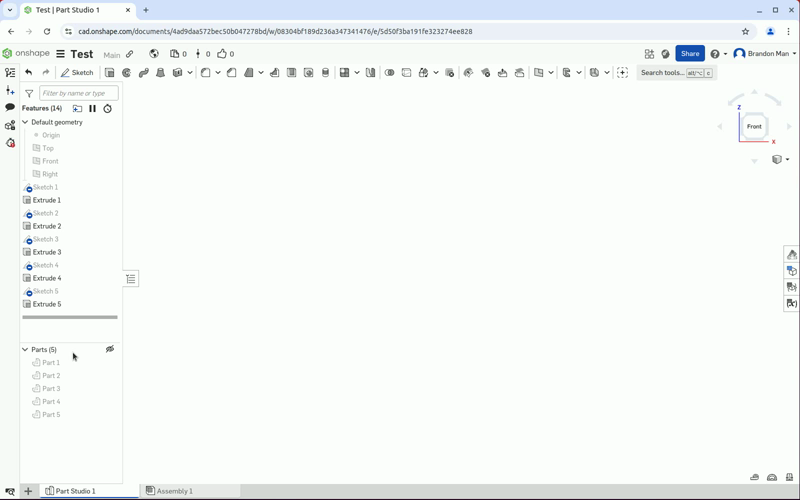
key(space)
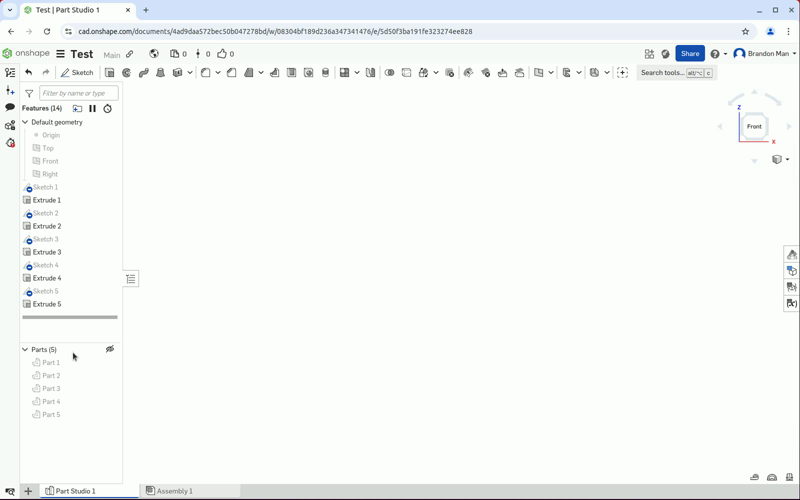
key_down(shift)
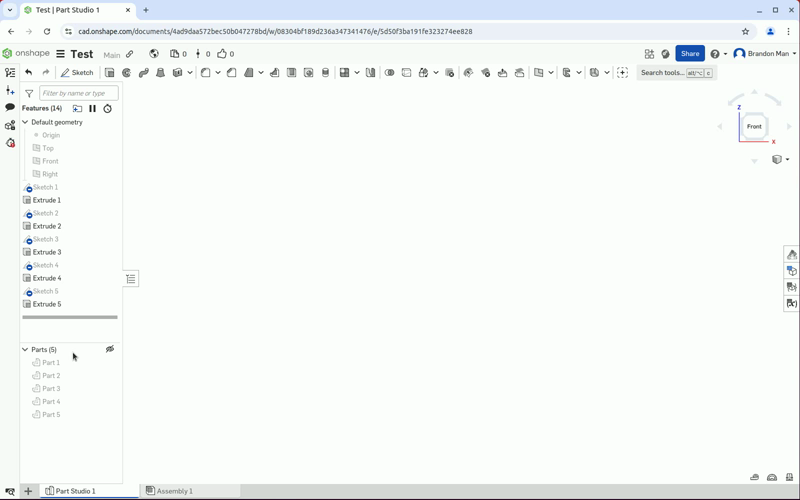
key(left)
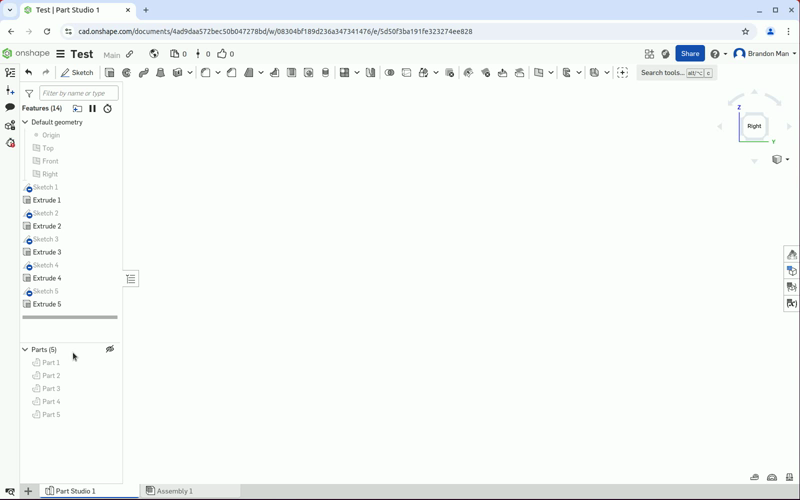
key_up(shift)
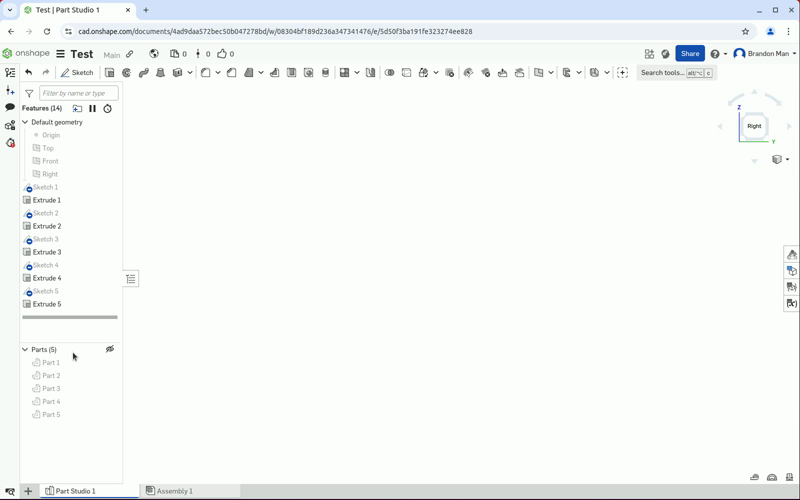
mouse_move(73, 352)
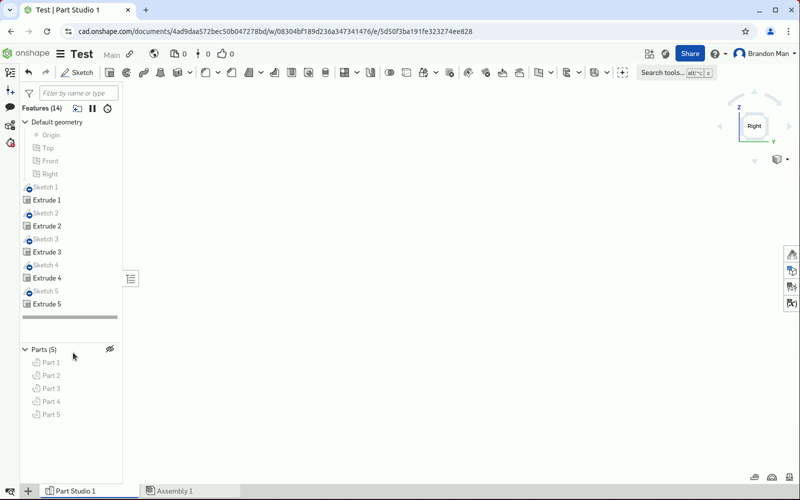
key(shift+y)
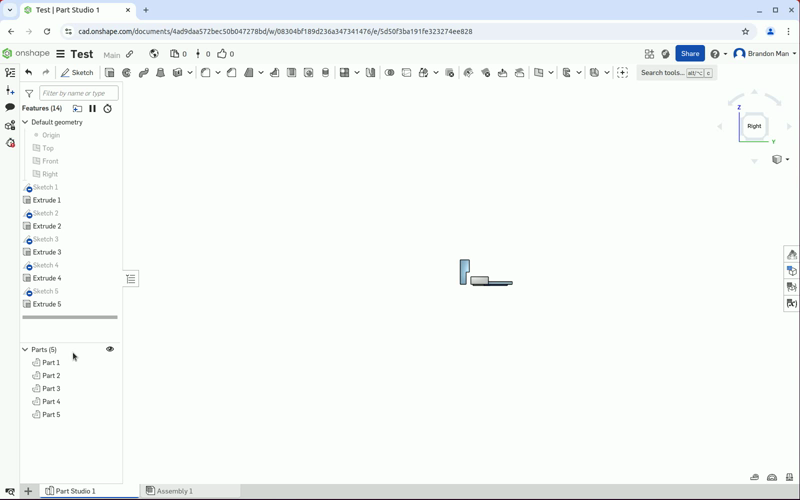
mouse_move(541, 75)
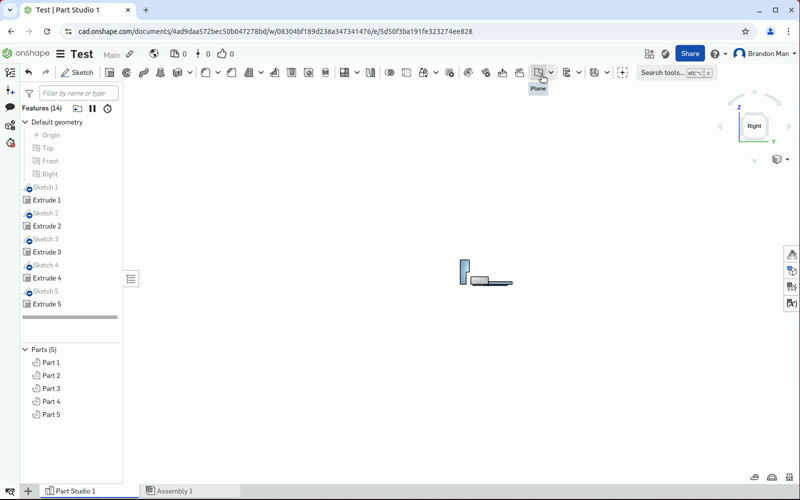
click(541, 75)
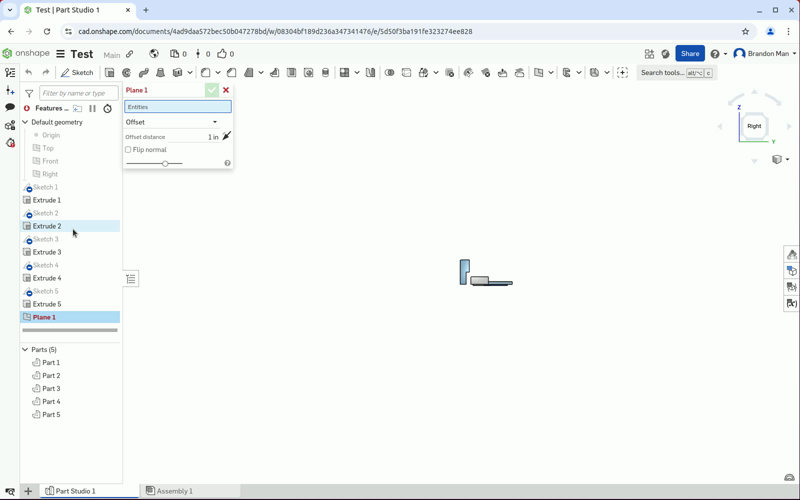
scroll(3)
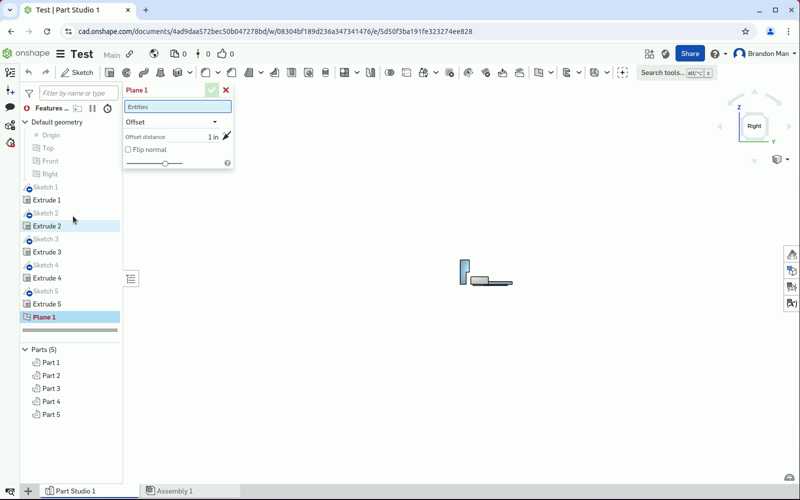
mouse_move(73, 176)
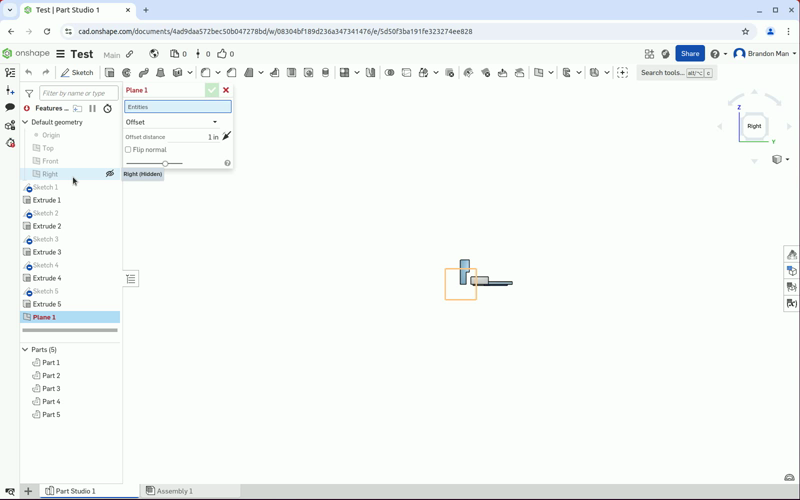
click(73, 176)
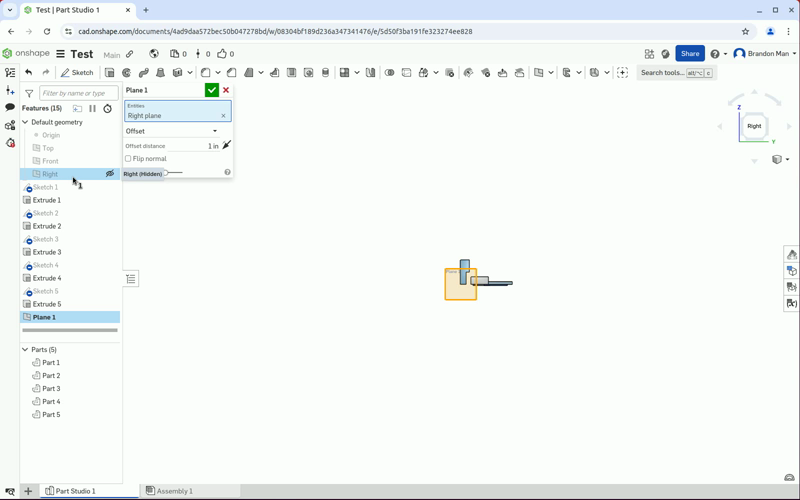
key(tab, 2)
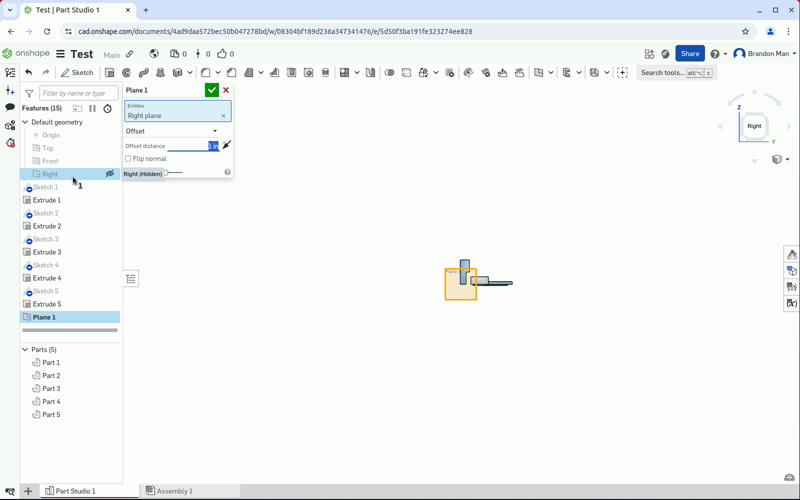
text(1.695)
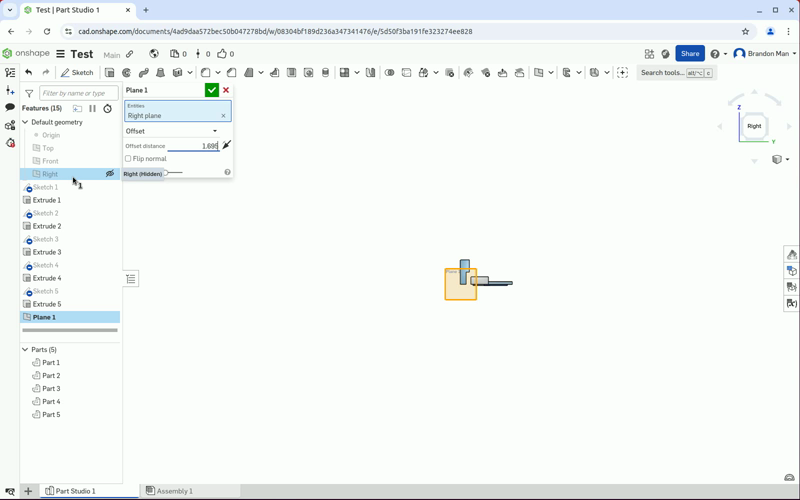
key(enter, 2)
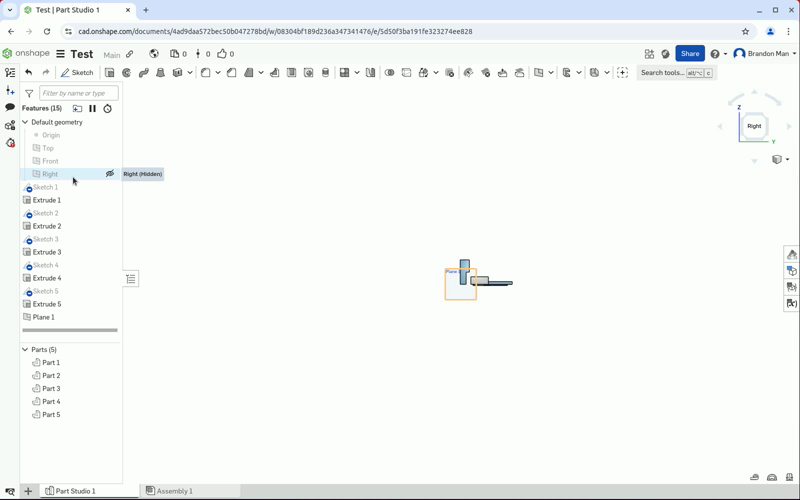
key(shift+s)
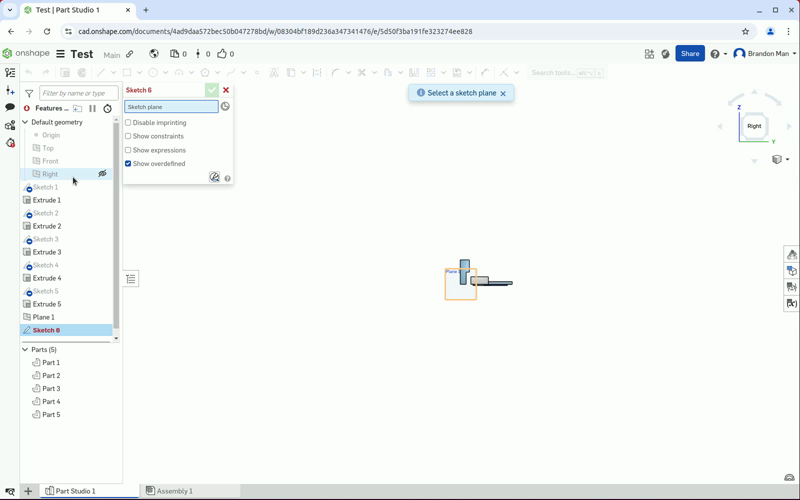
mouse_move(69, 319)
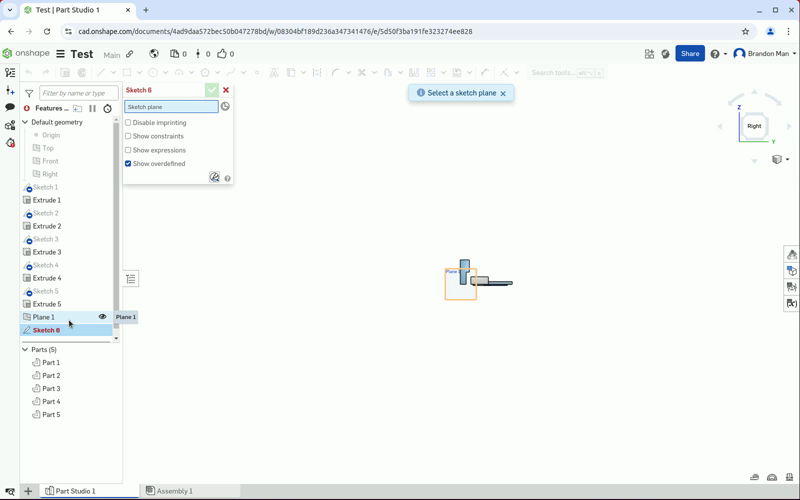
click(69, 319)
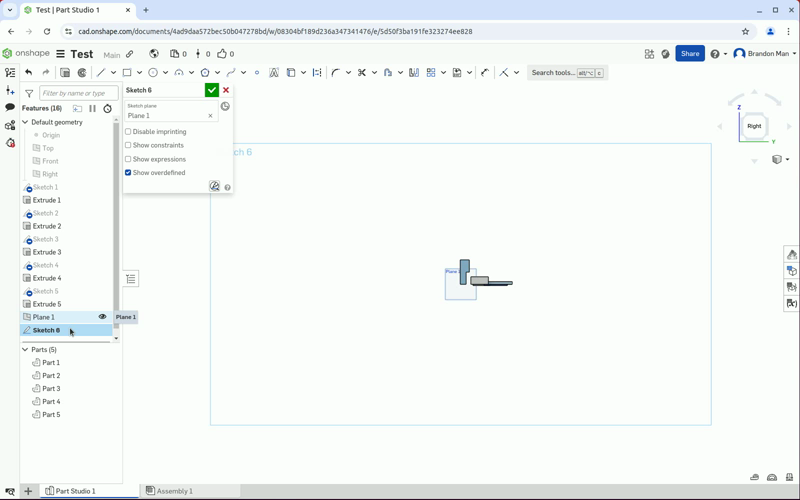
mouse_move(73, 352)
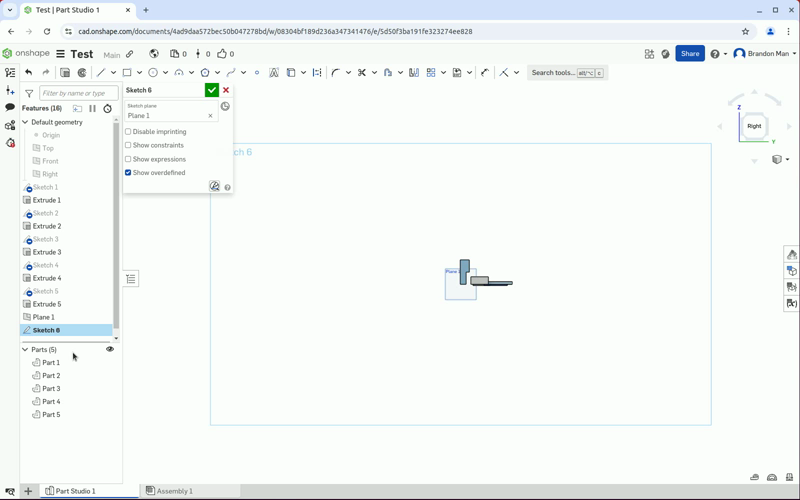
key(y)
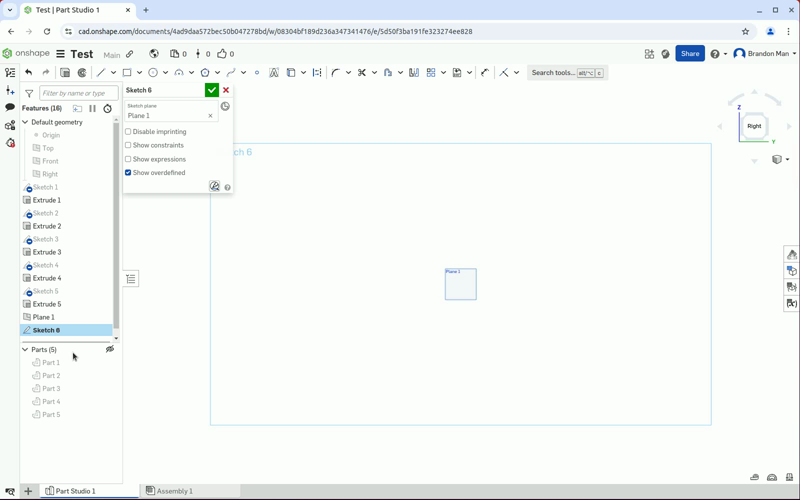
key(l)
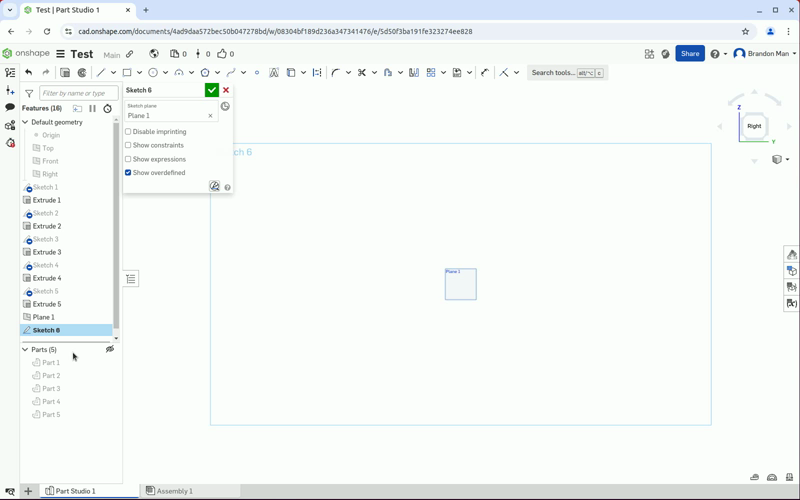
key_down(shift)
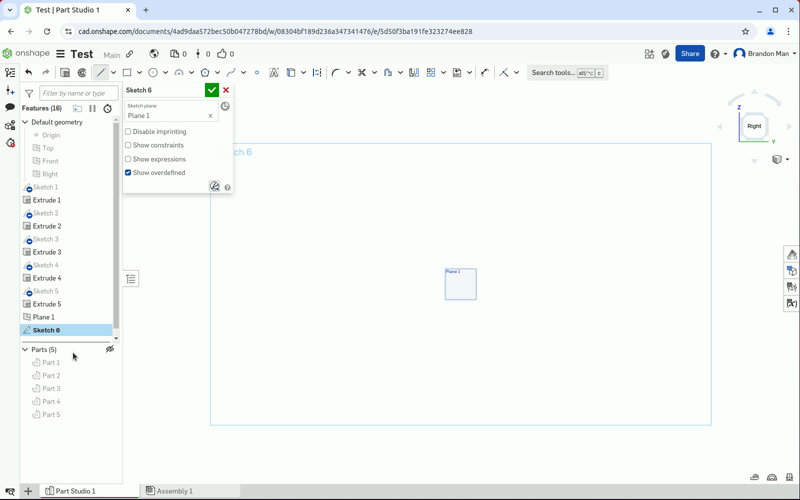
mouse_move(486, 282)
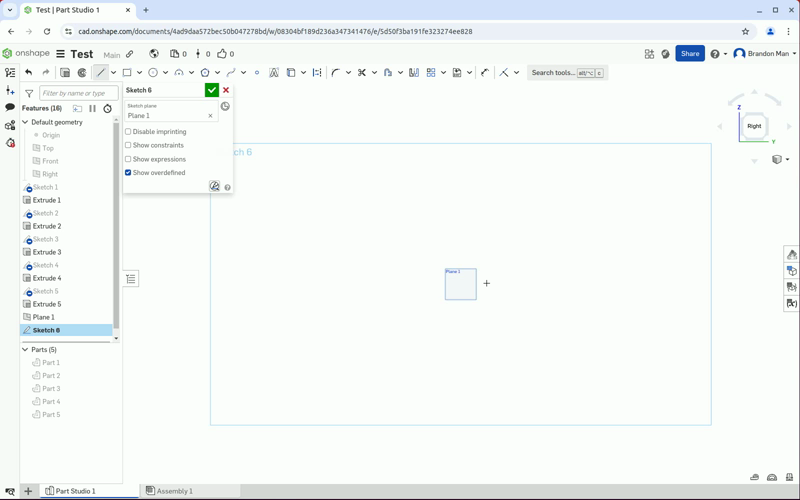
click(486, 282)
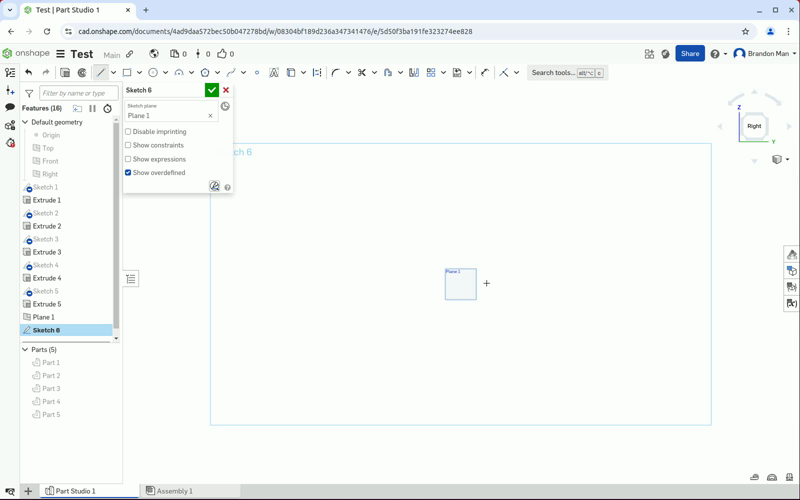
key_up(shift)
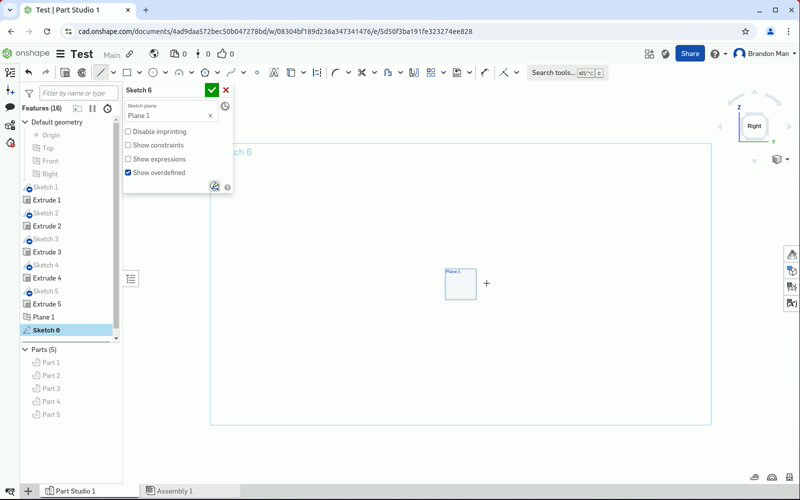
key_down(shift)
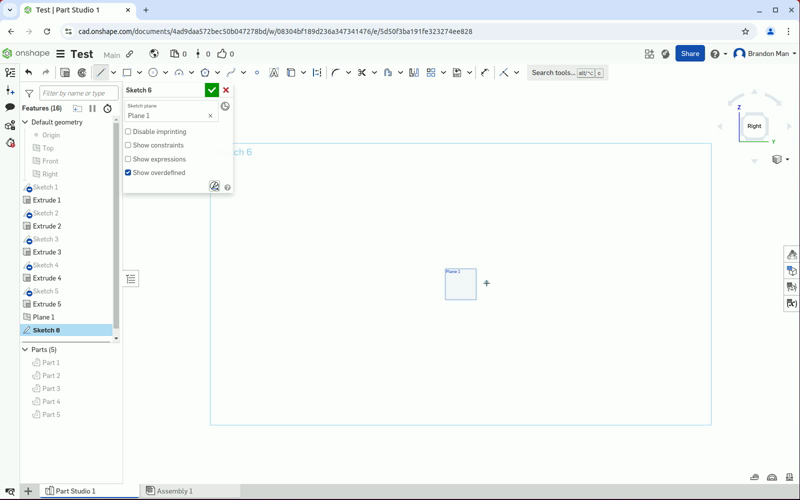
mouse_move(516, 282)
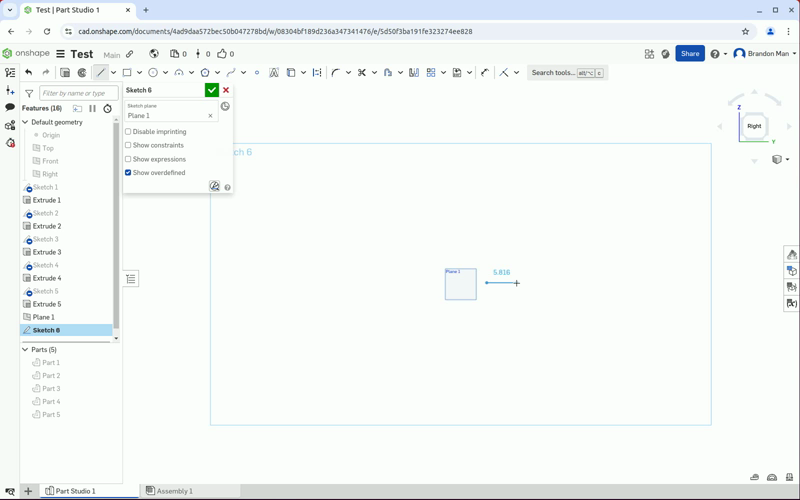
mouse_move(487, 282)
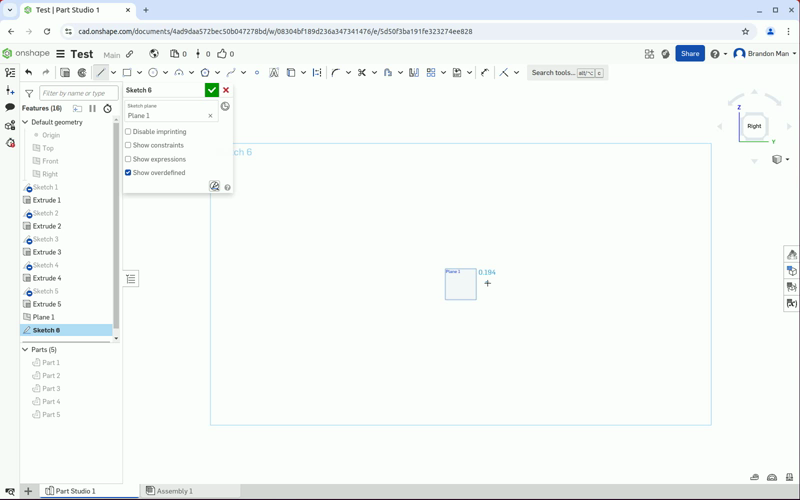
scroll(6)
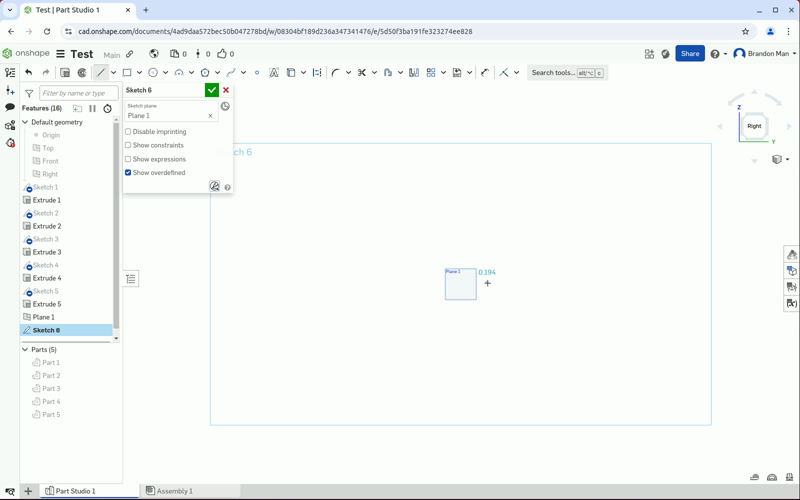
scroll(6)
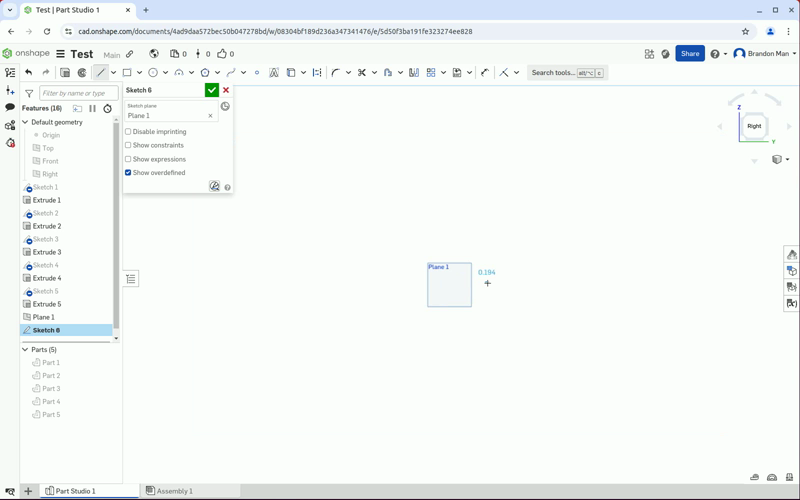
scroll(6)
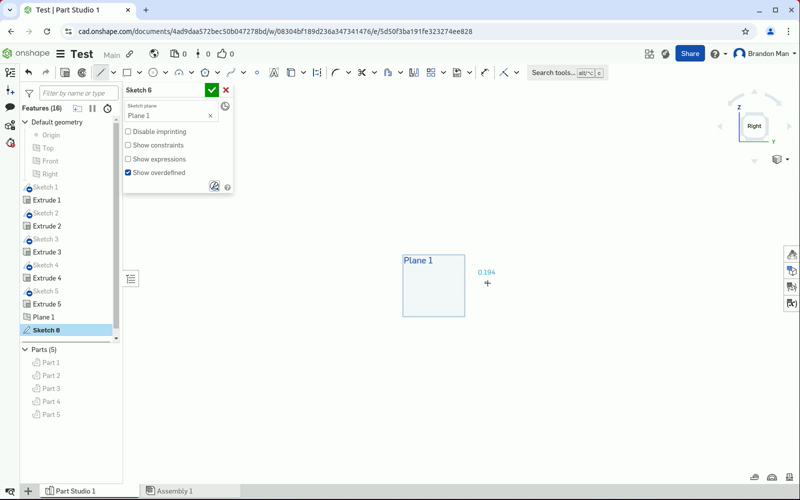
scroll(6)
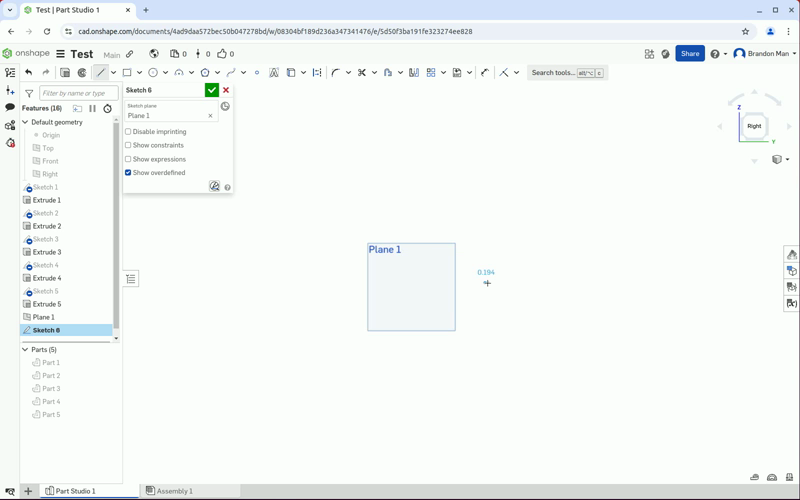
scroll(6)
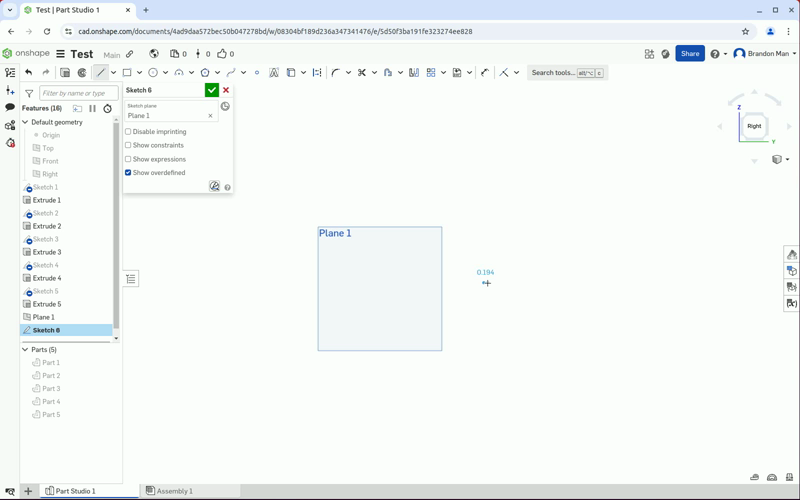
scroll(6)
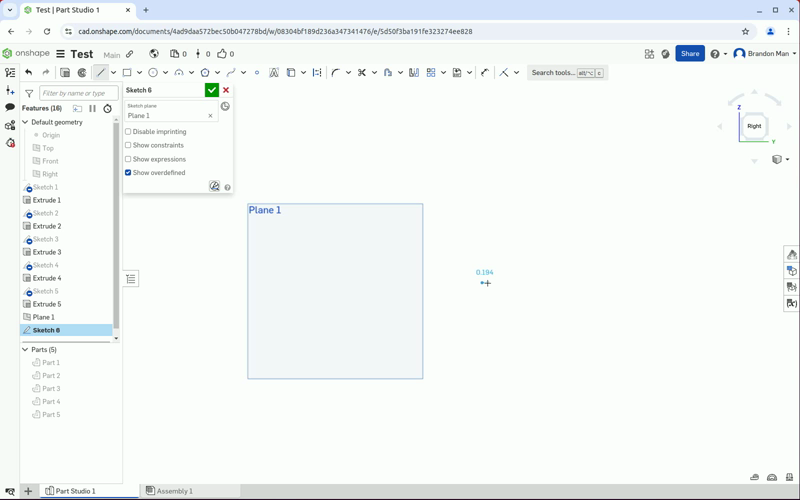
scroll(6)
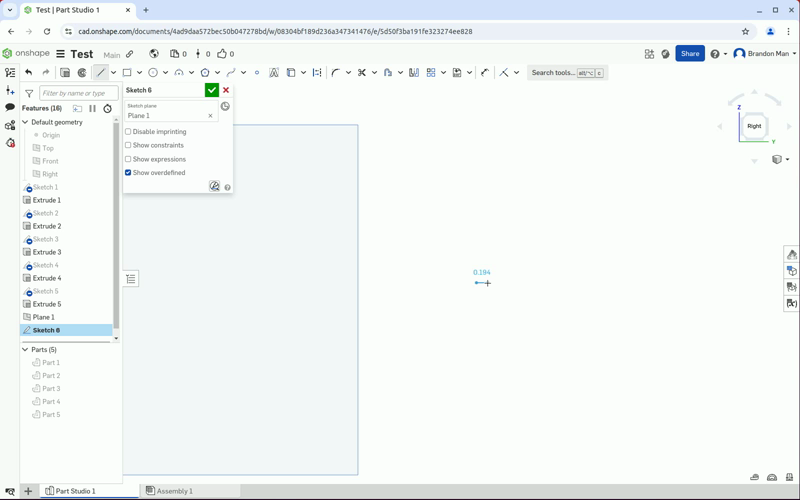
click(487, 282)
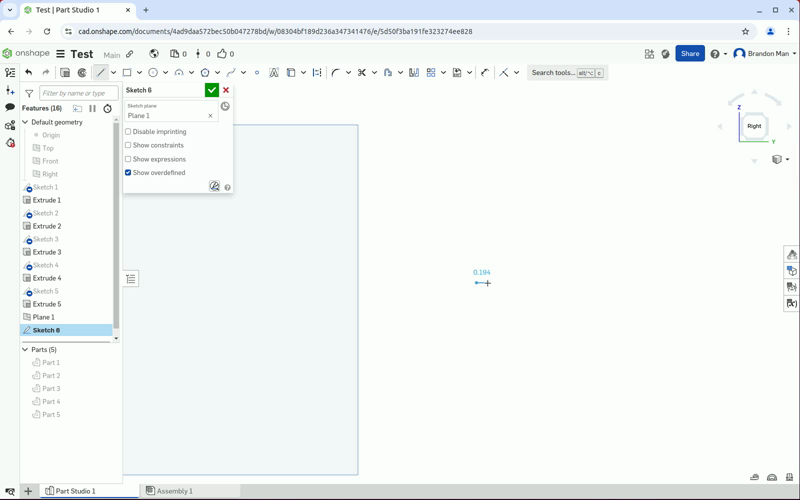
scroll(-6)
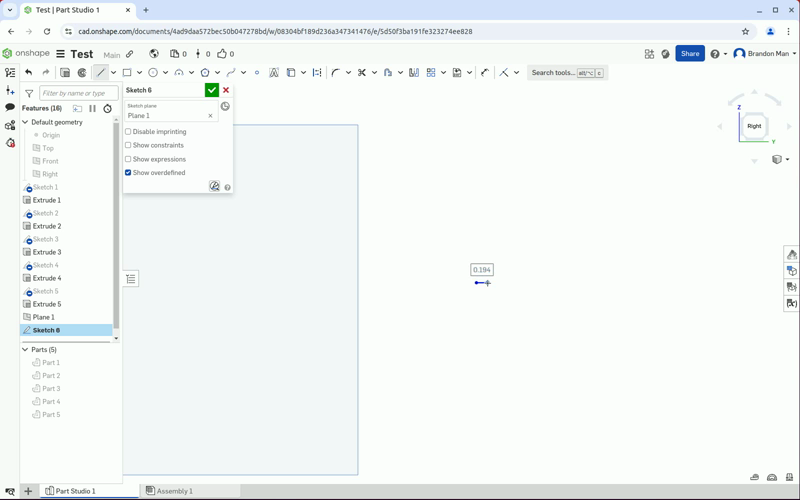
scroll(-6)
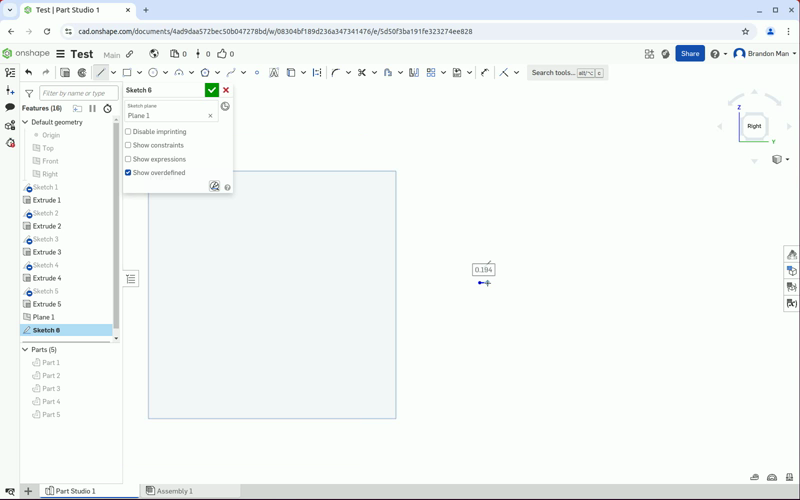
scroll(-6)
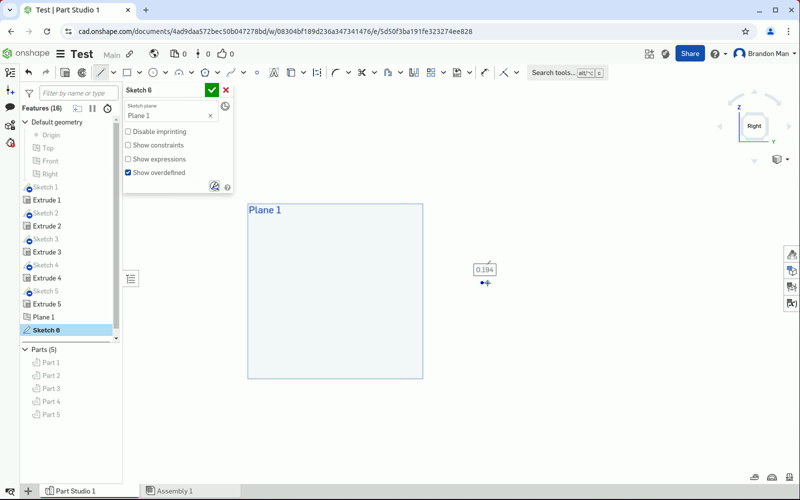
scroll(-6)
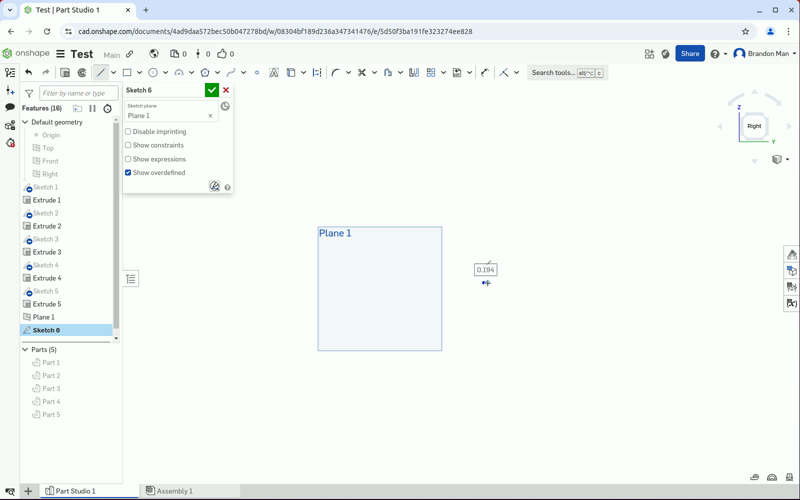
scroll(-6)
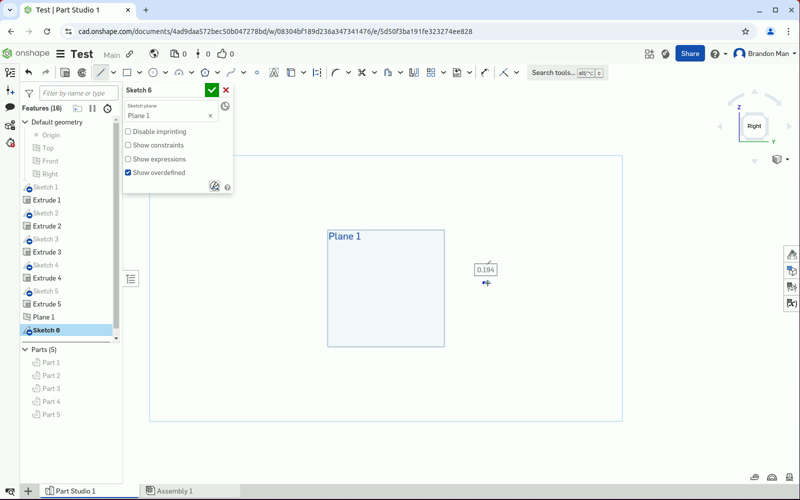
scroll(-6)
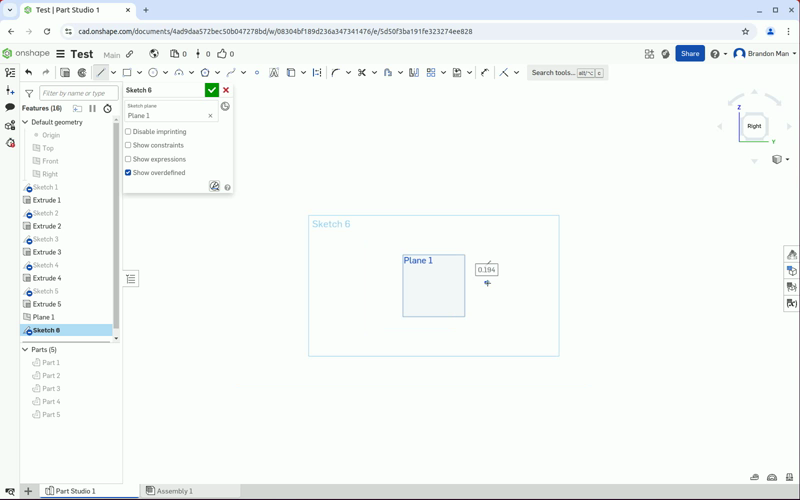
scroll(-6)
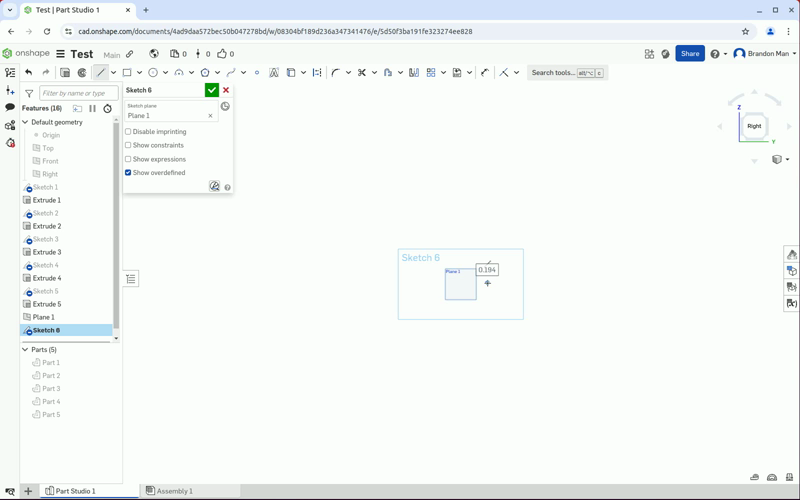
key_up(shift)
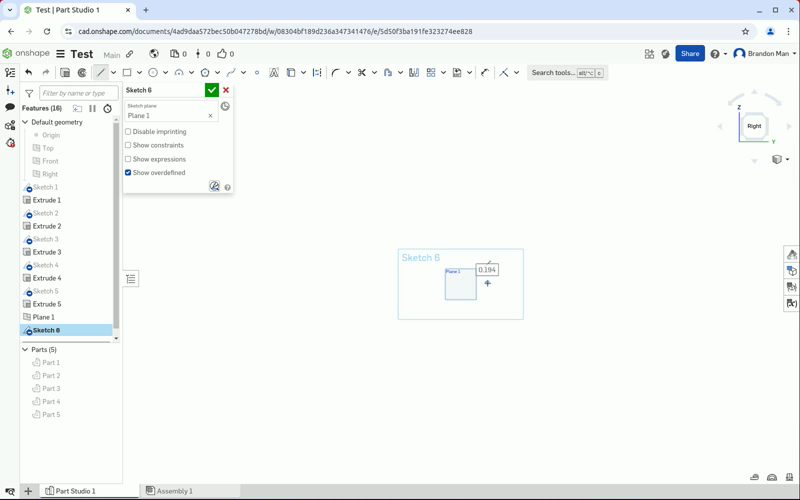
key_down(shift)
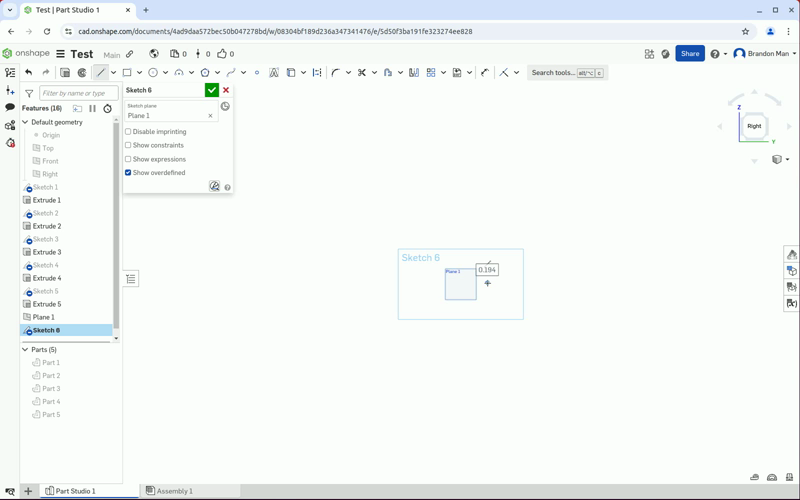
mouse_move(517, 282)
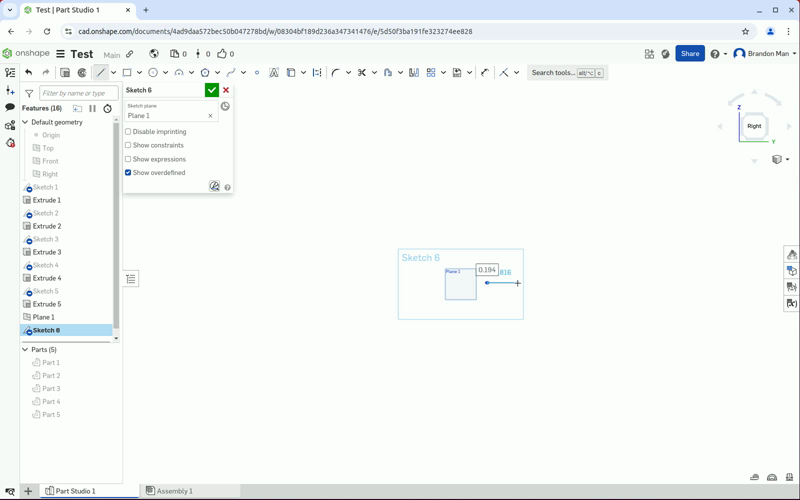
mouse_move(487, 282)
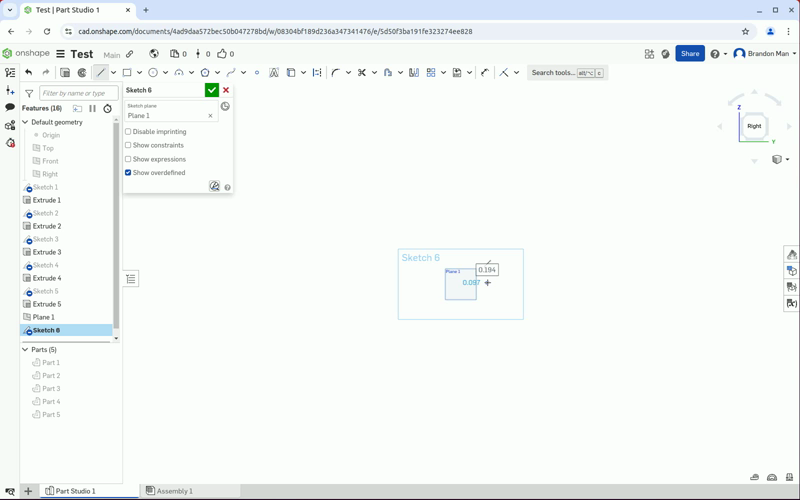
scroll(6)
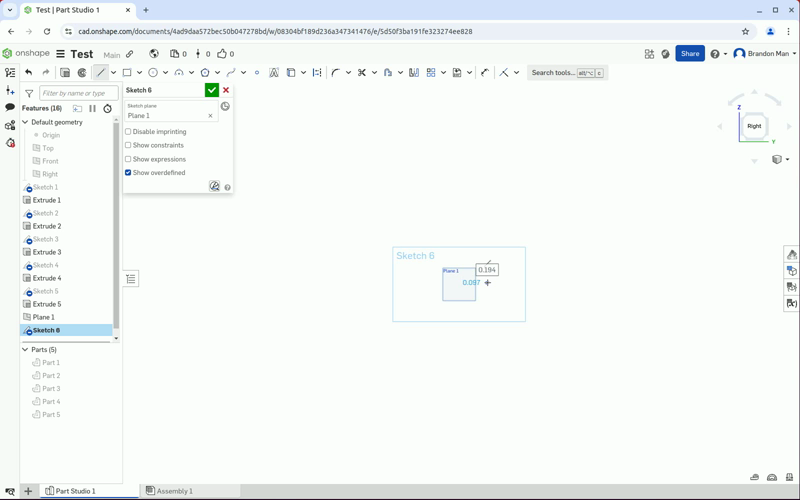
scroll(6)
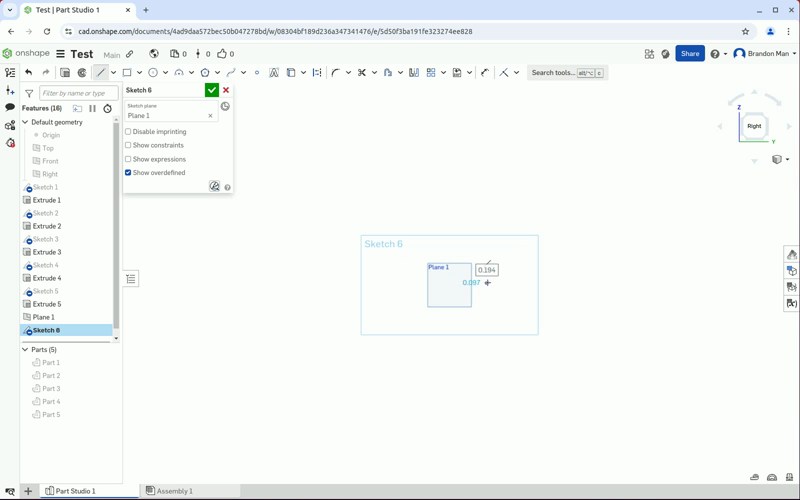
scroll(6)
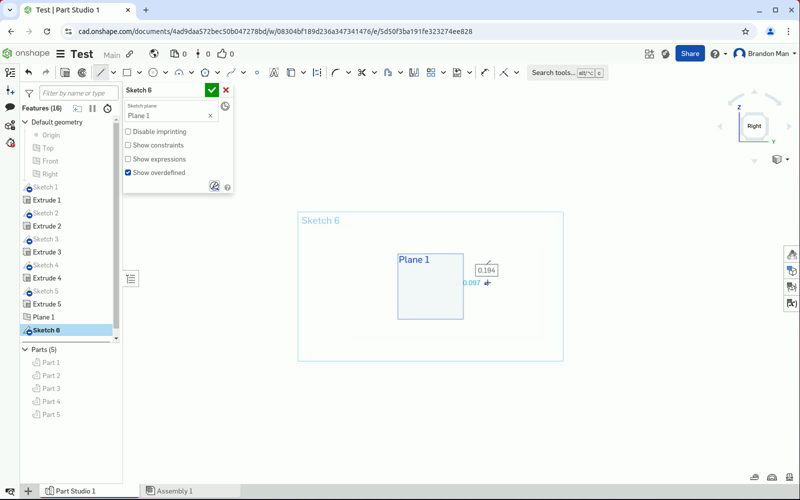
scroll(6)
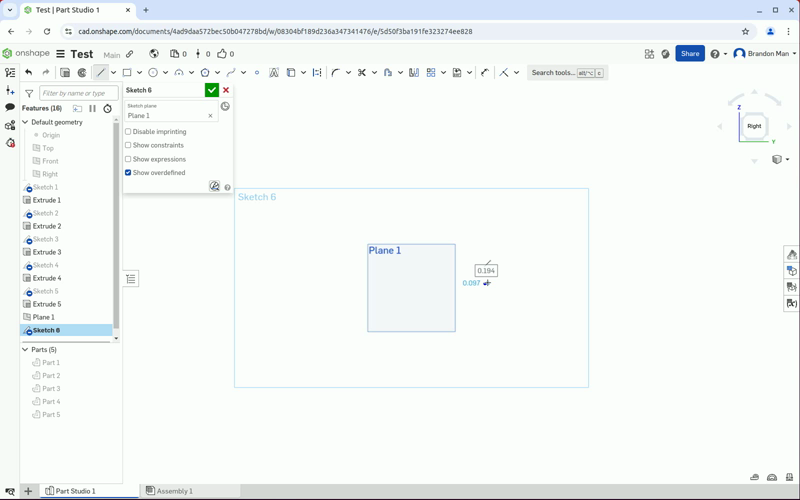
scroll(6)
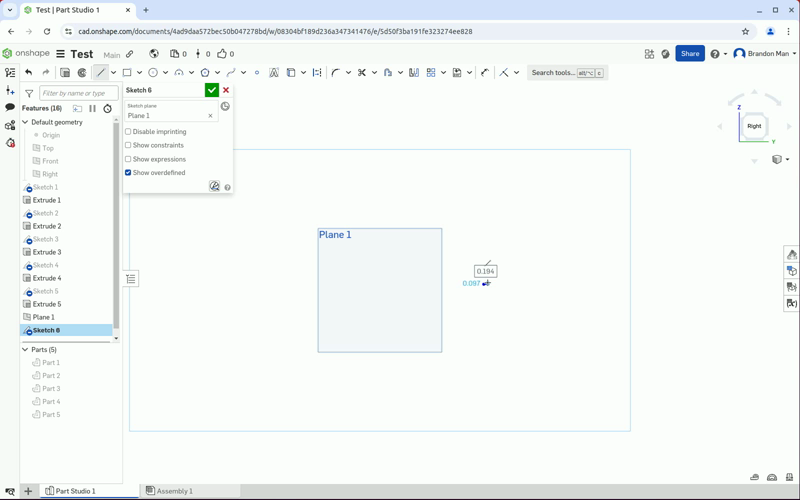
scroll(6)
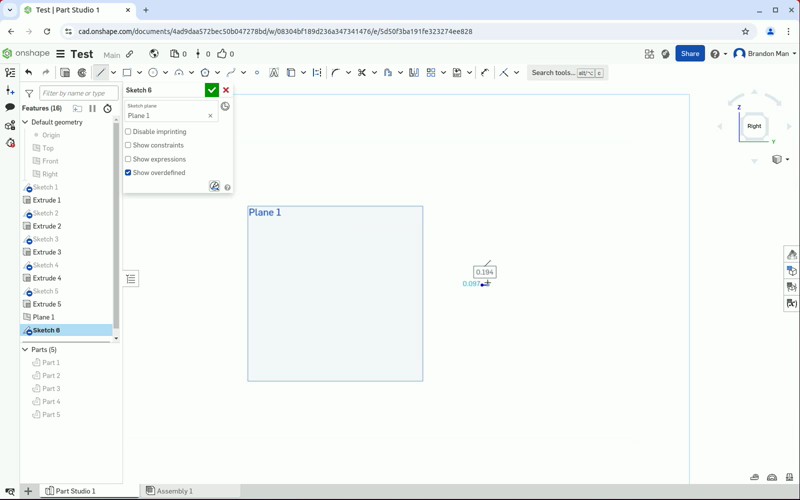
scroll(6)
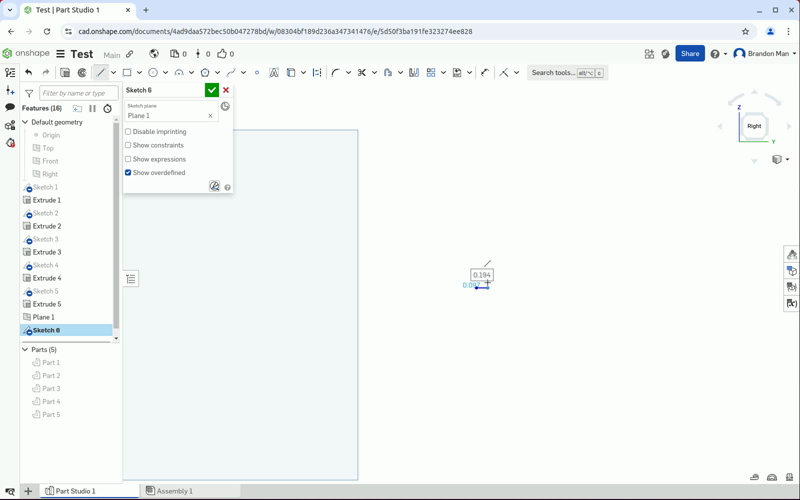
click(487, 282)
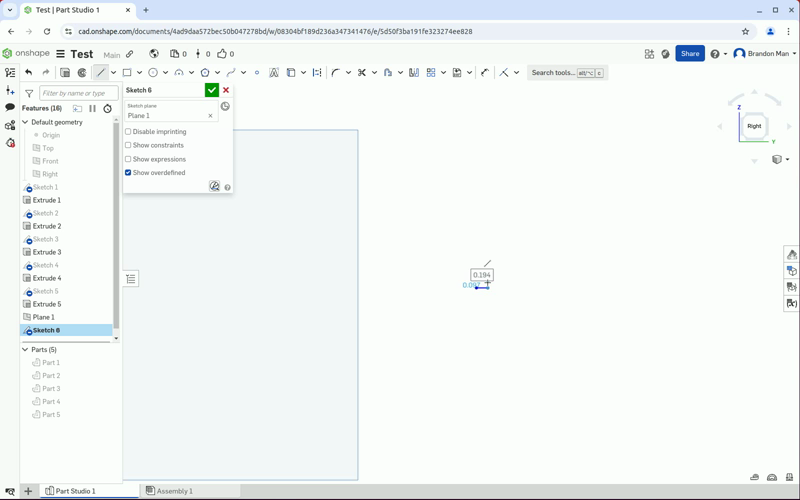
scroll(-6)
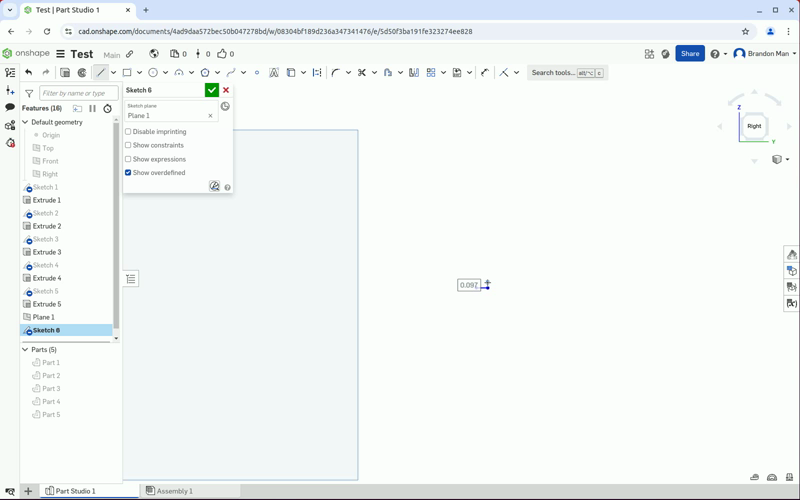
scroll(-6)
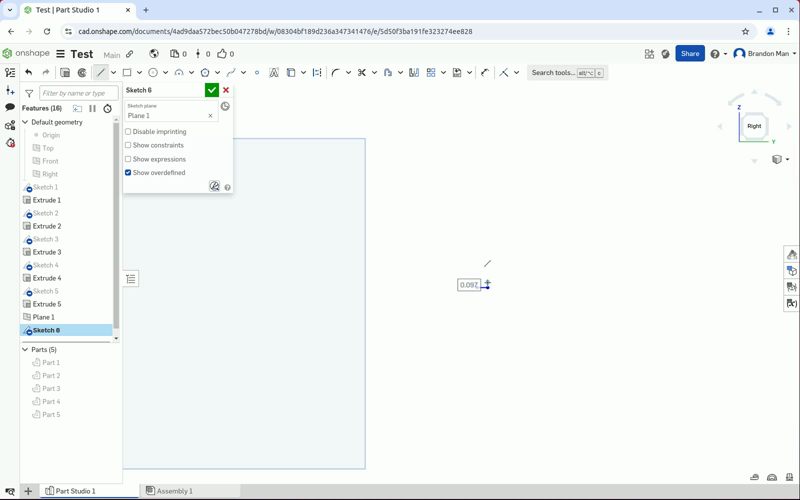
scroll(-6)
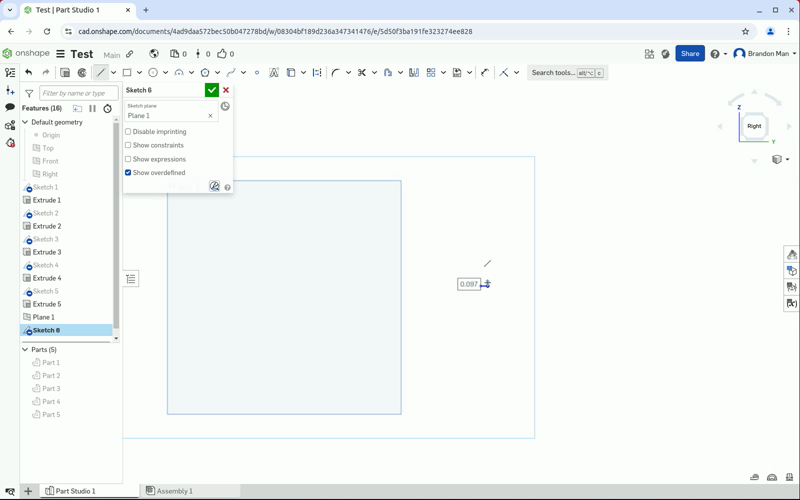
scroll(-6)
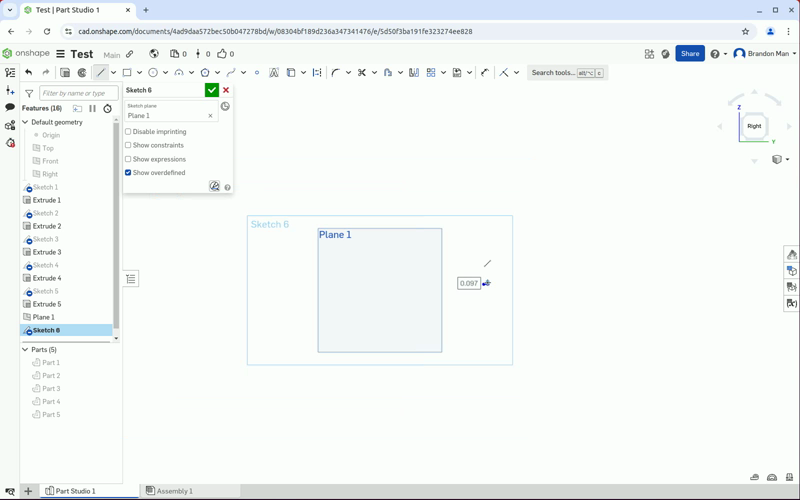
scroll(-6)
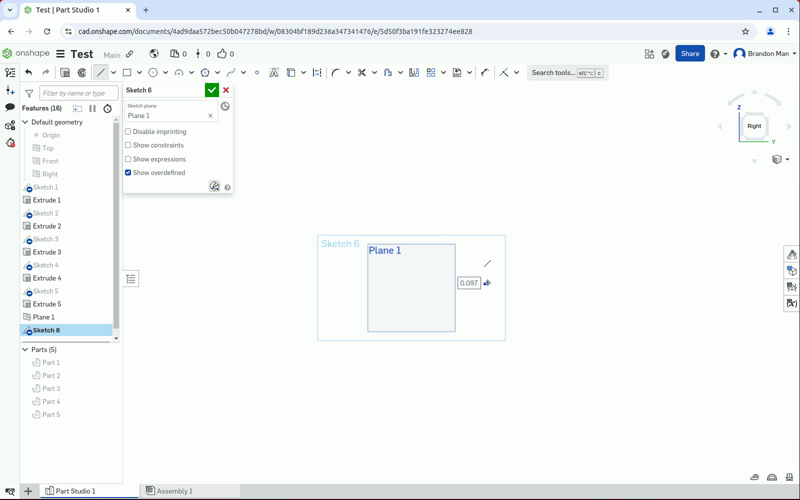
scroll(-6)
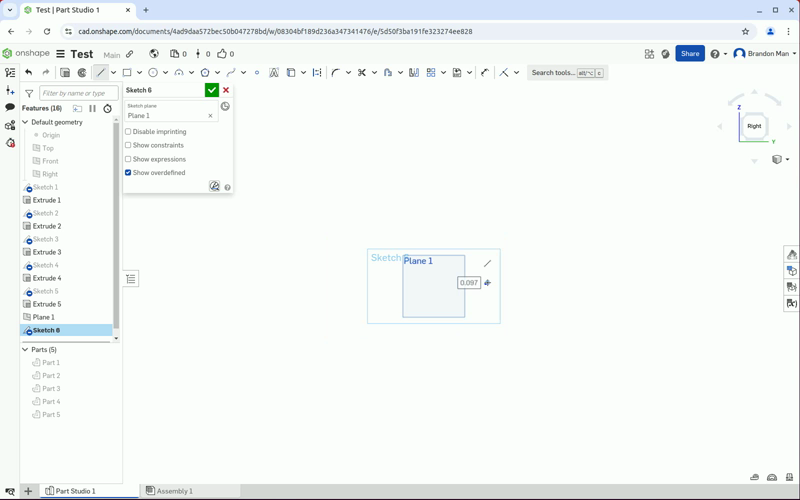
scroll(-6)
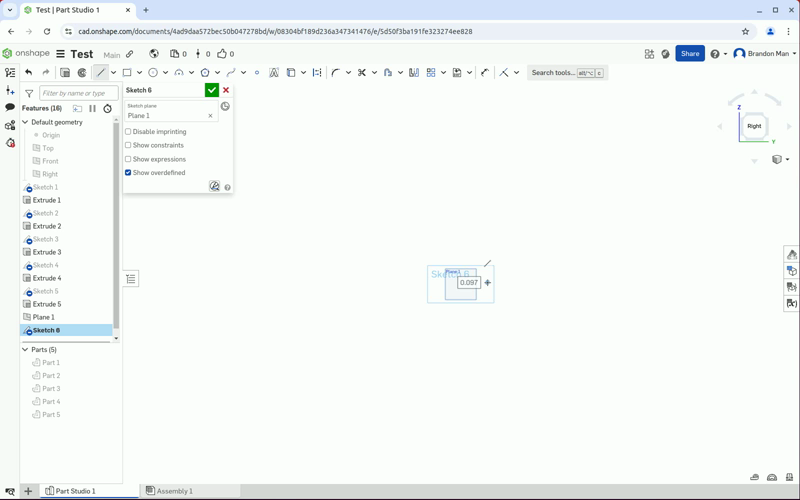
key_up(shift)
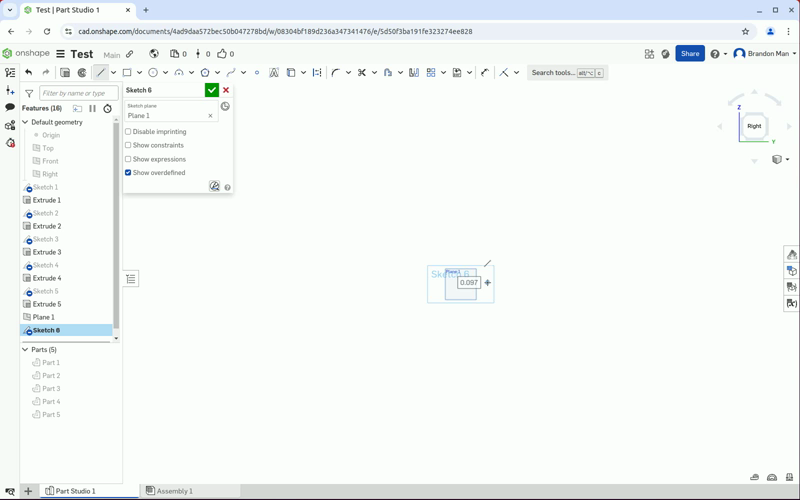
key_down(shift)
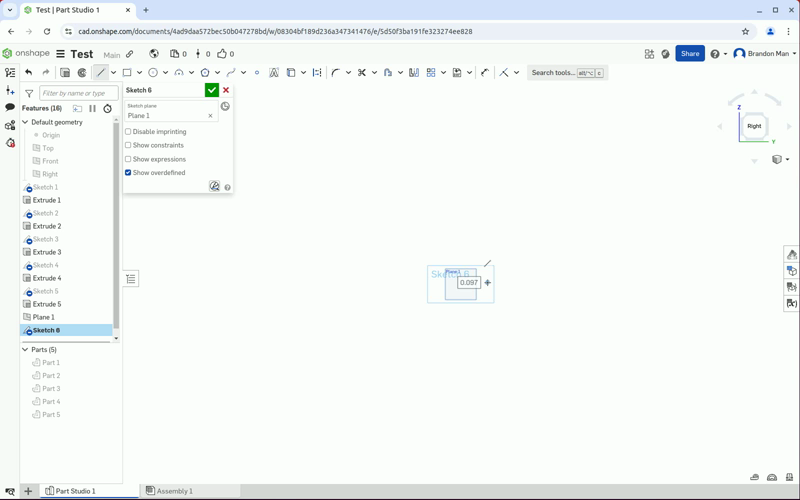
mouse_move(517, 282)
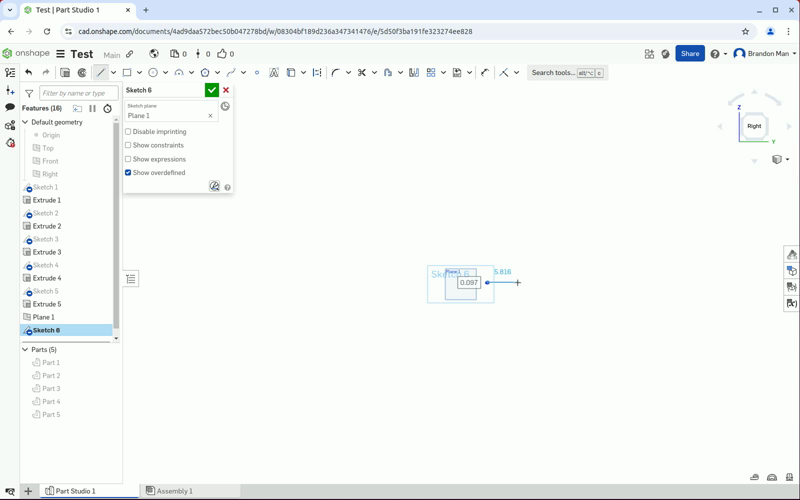
mouse_move(489, 282)
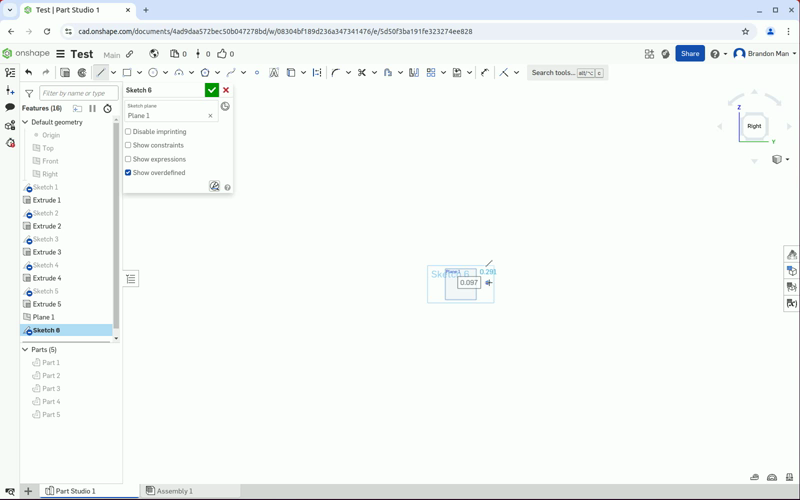
scroll(6)
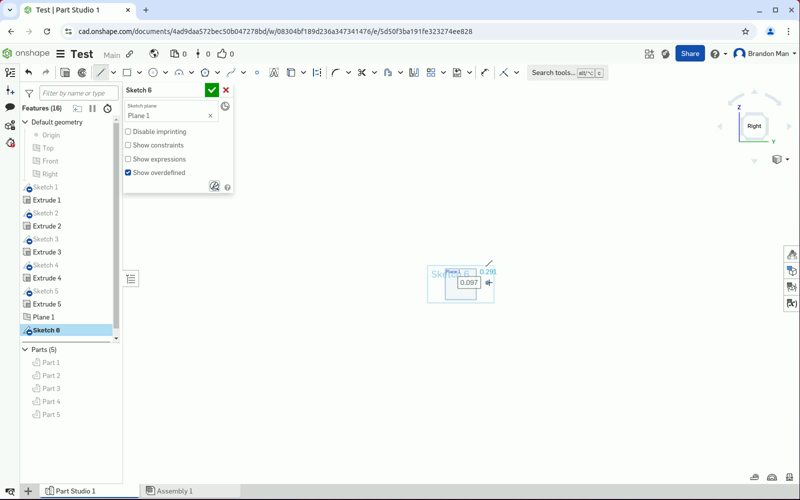
scroll(6)
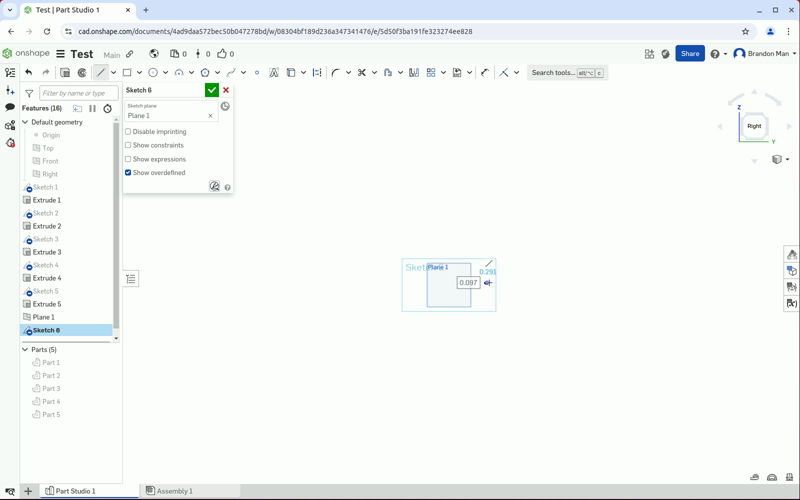
scroll(6)
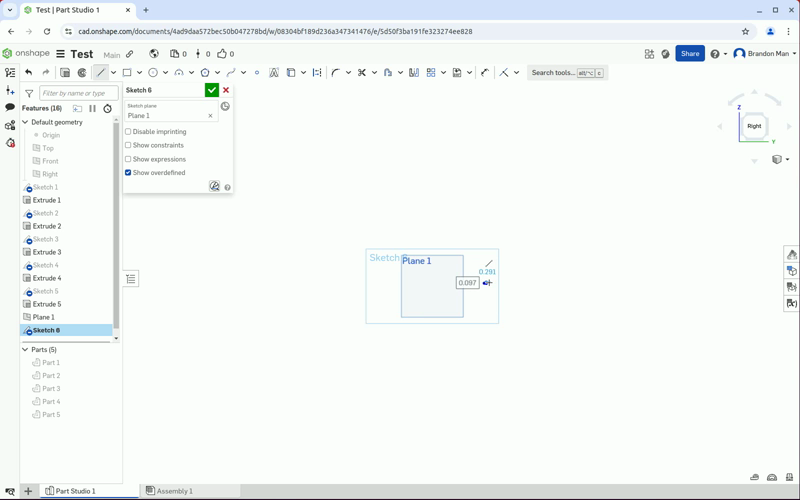
scroll(6)
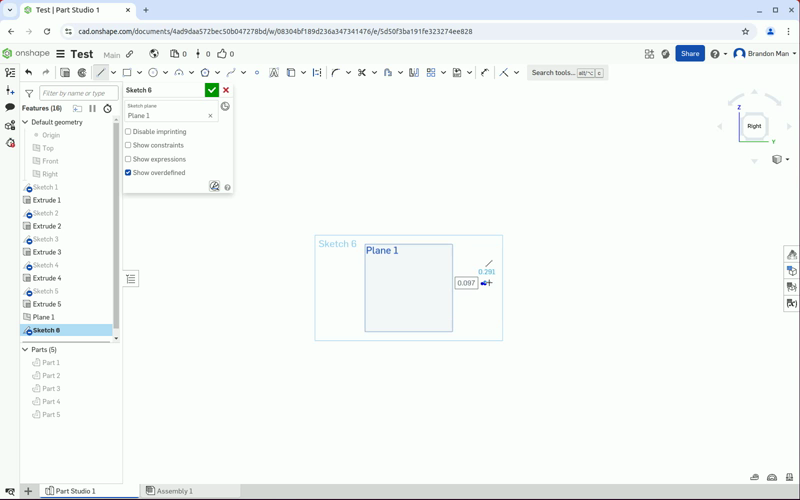
scroll(6)
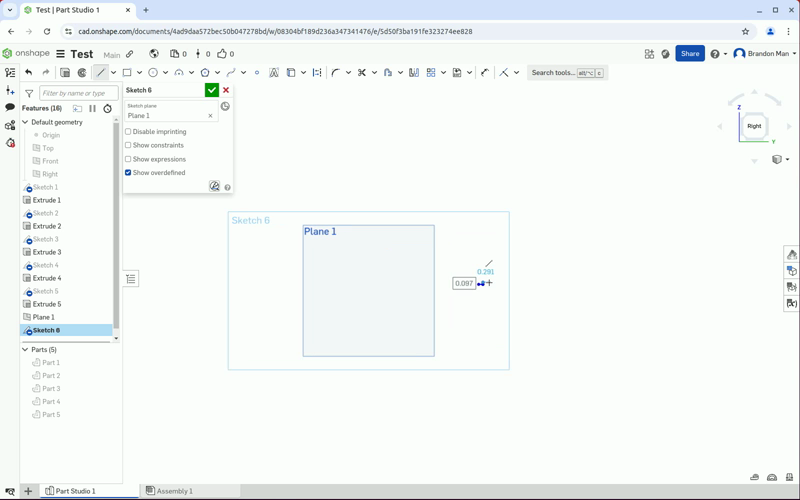
scroll(6)
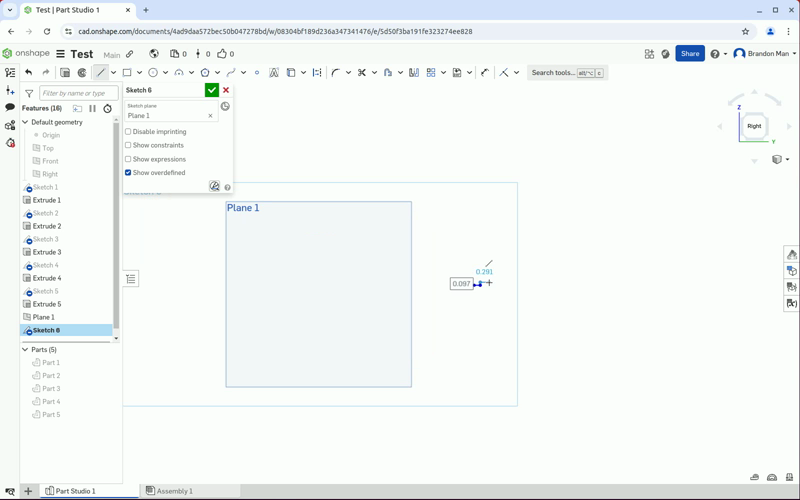
scroll(6)
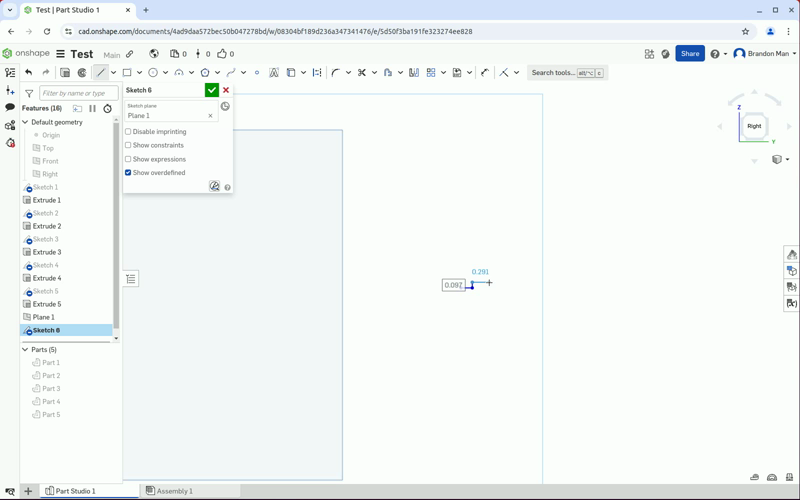
click(489, 282)
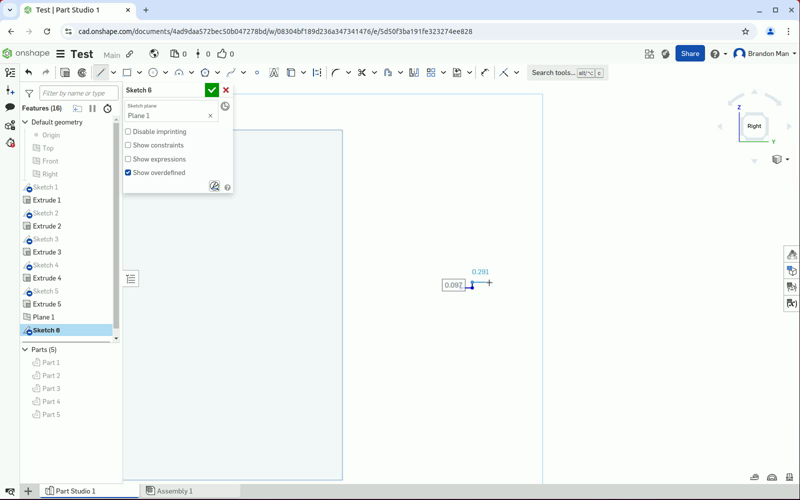
scroll(-6)
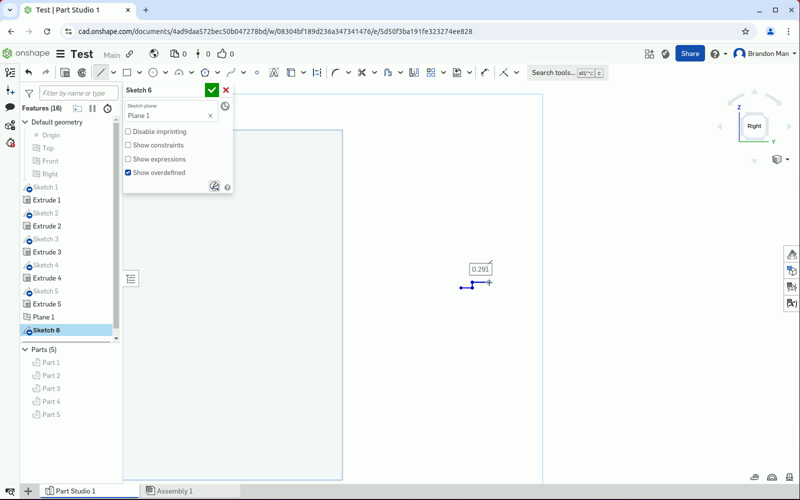
scroll(-6)
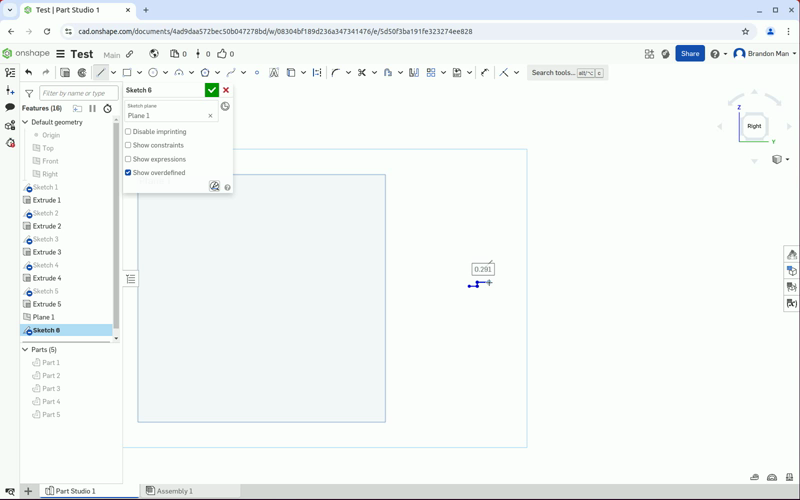
scroll(-6)
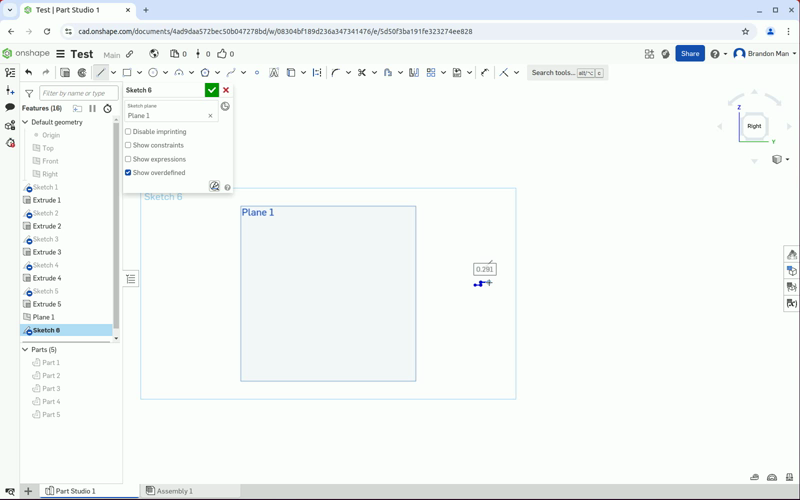
scroll(-6)
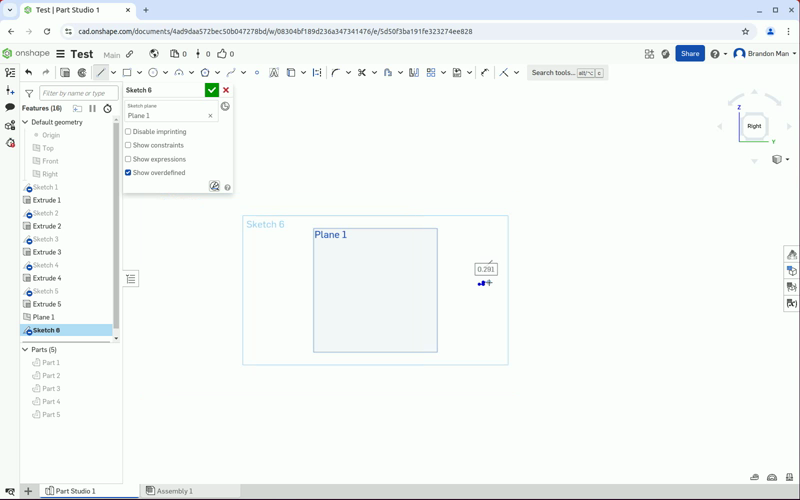
scroll(-6)
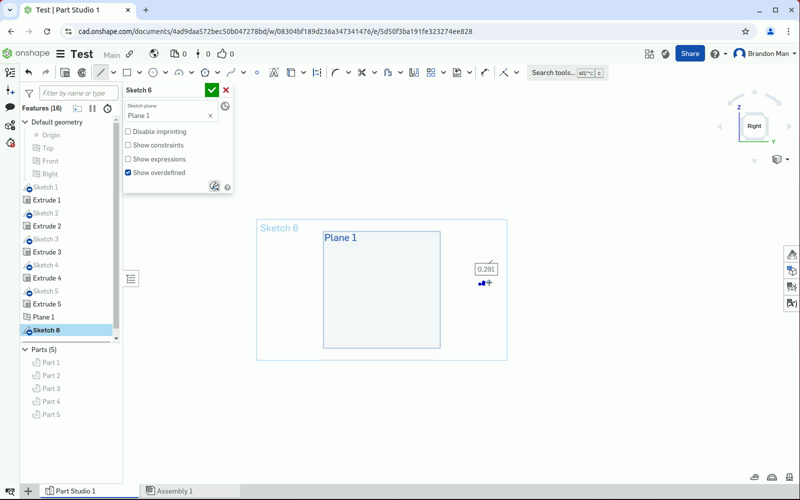
scroll(-6)
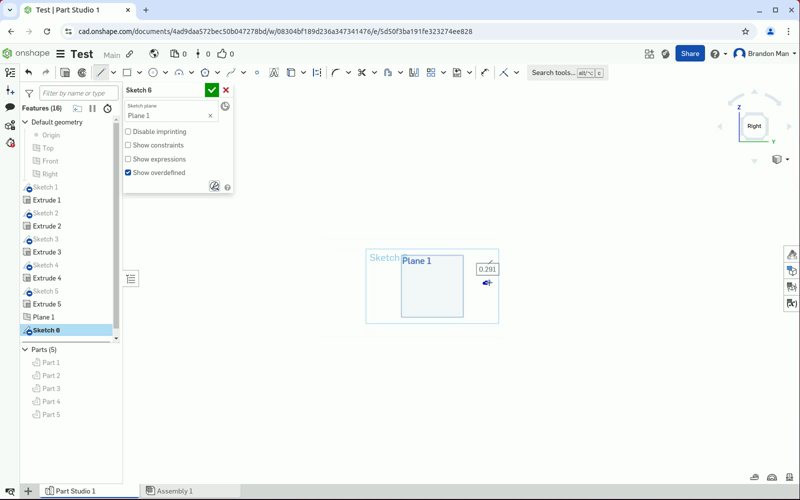
scroll(-6)
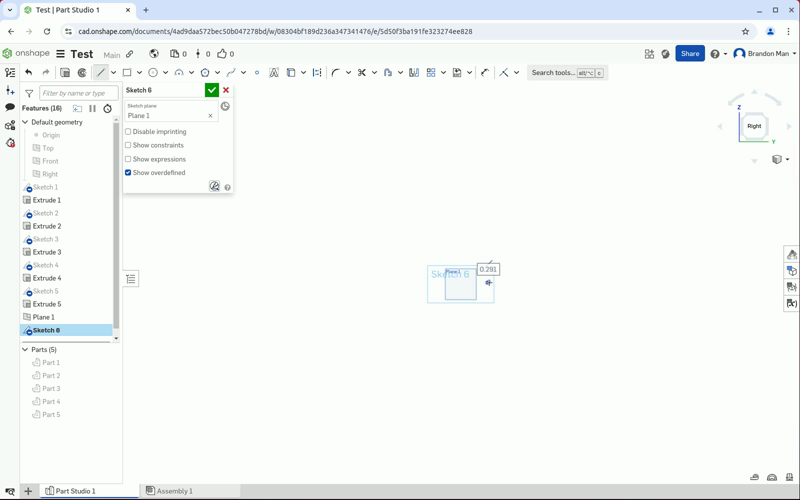
key_up(shift)
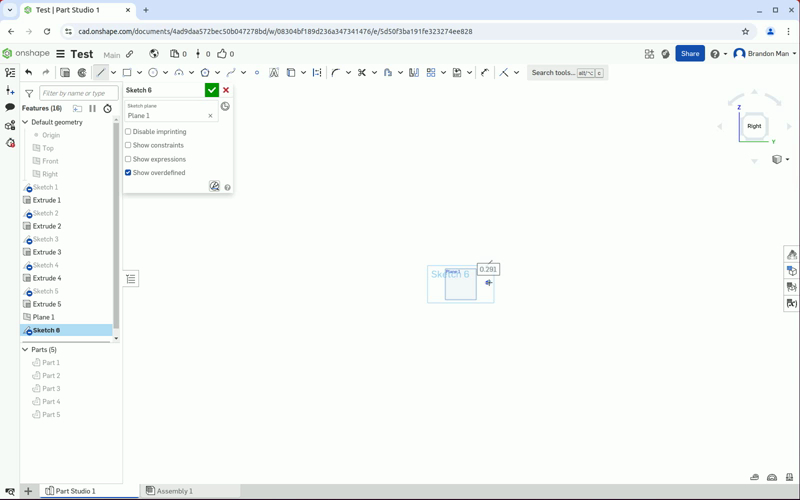
key_down(shift)
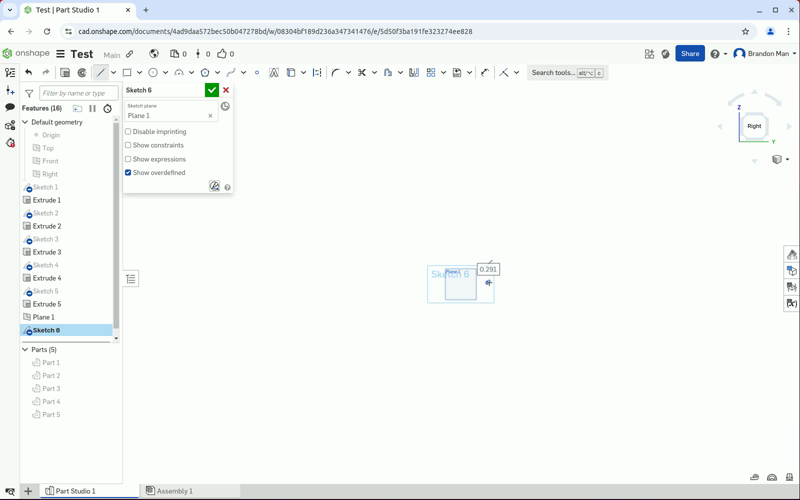
mouse_move(519, 282)
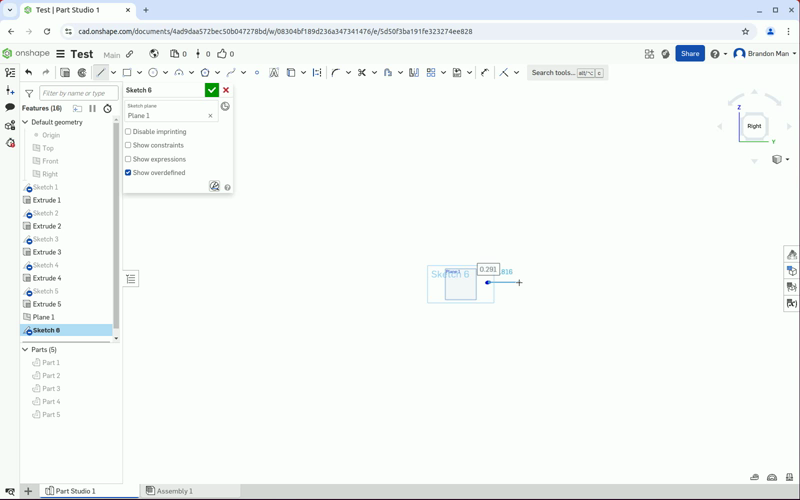
mouse_move(489, 281)
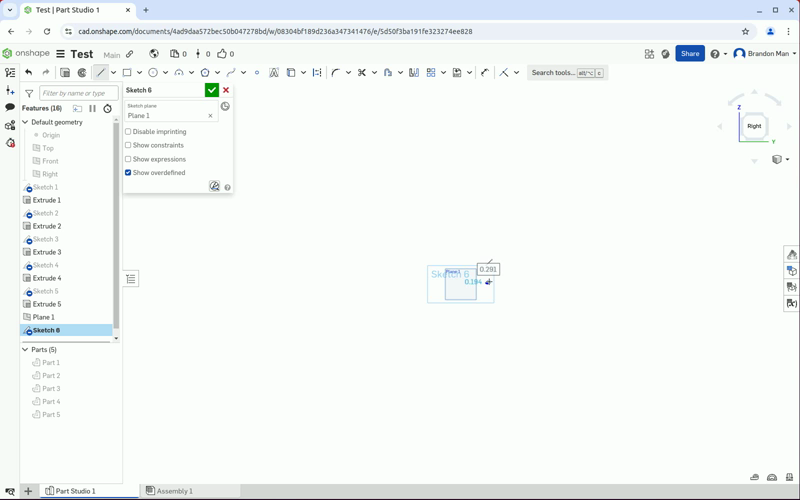
scroll(6)
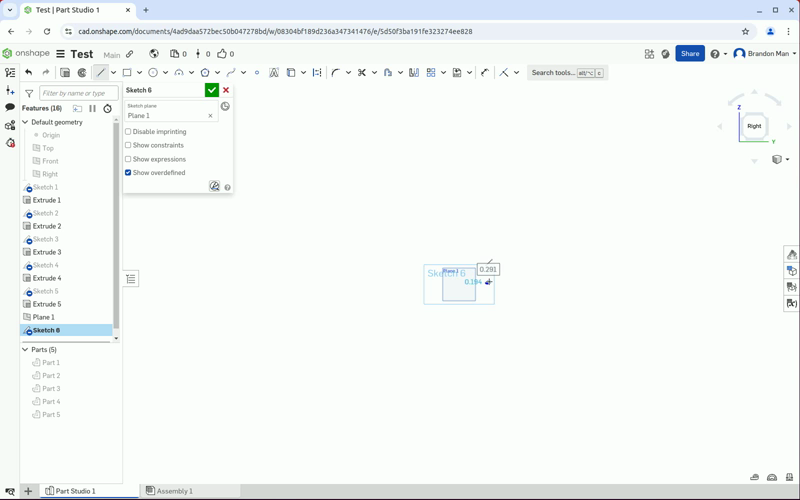
scroll(6)
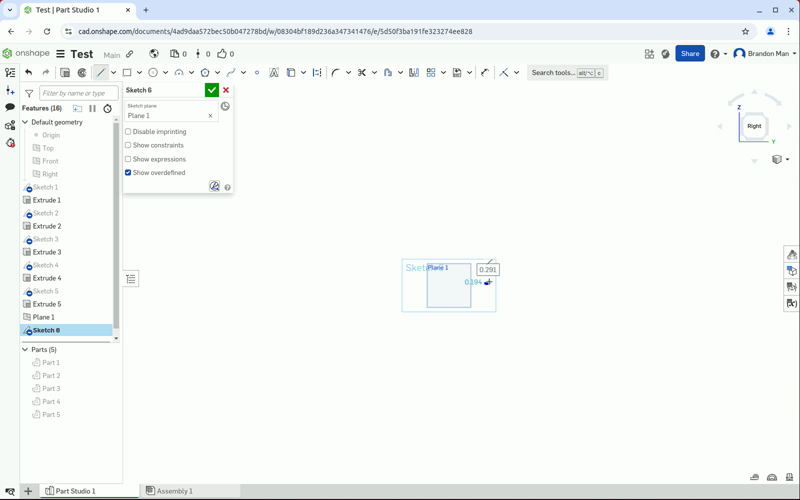
scroll(6)
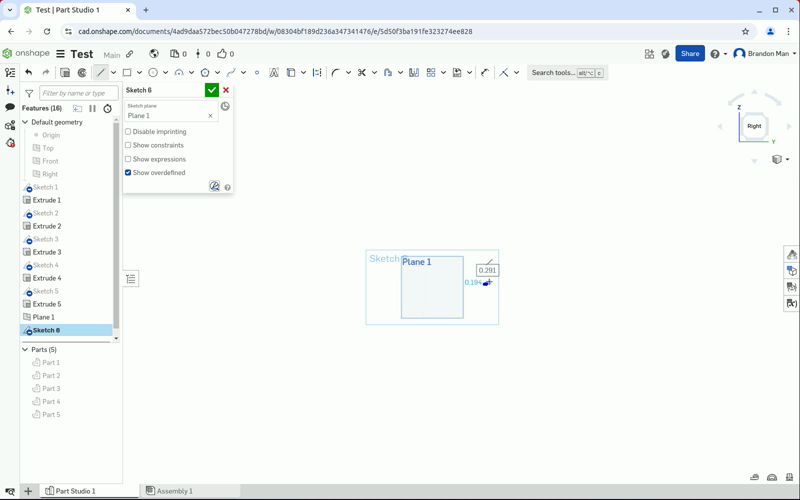
scroll(6)
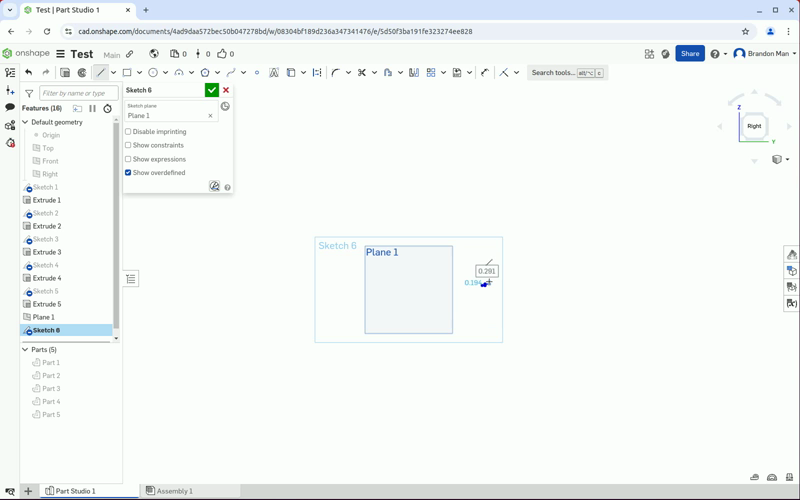
scroll(6)
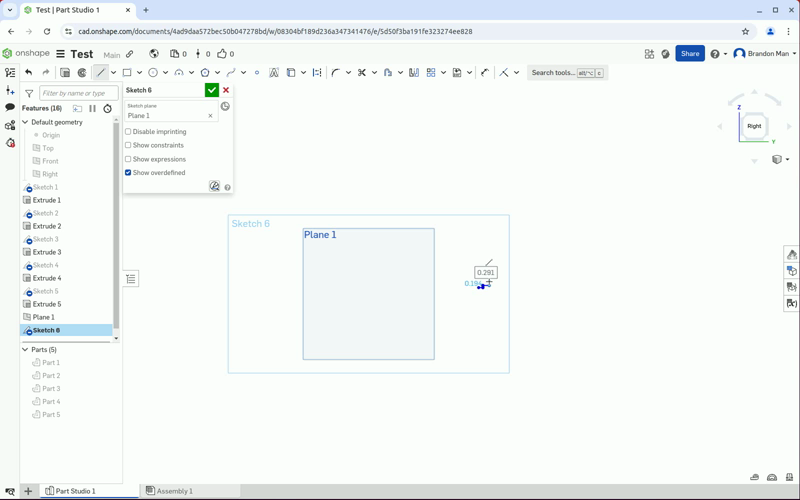
scroll(6)
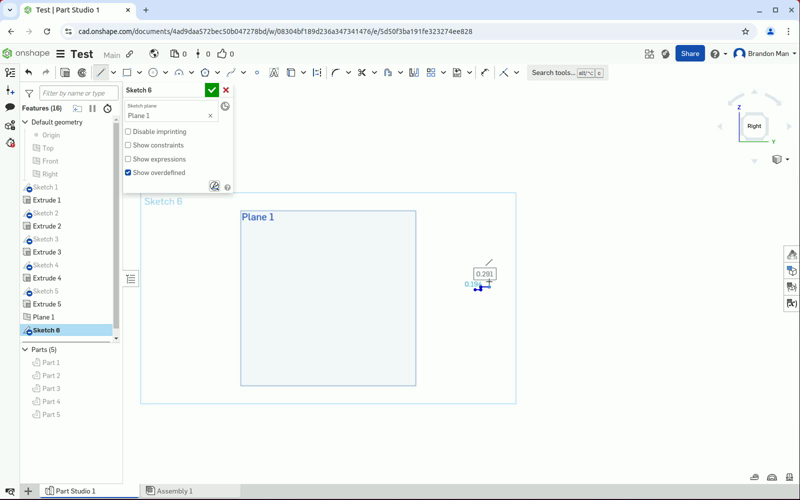
scroll(6)
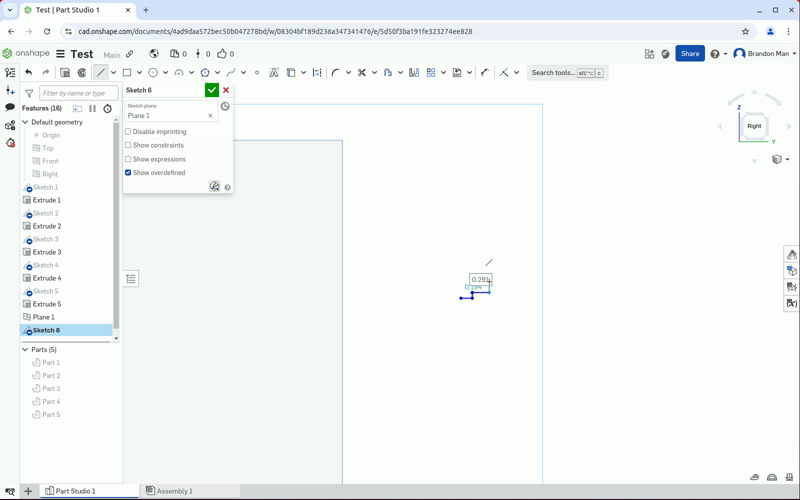
click(489, 281)
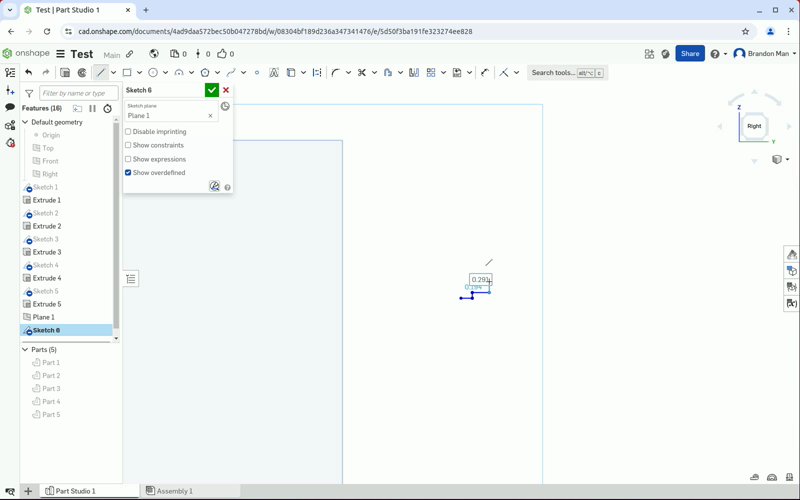
scroll(-6)
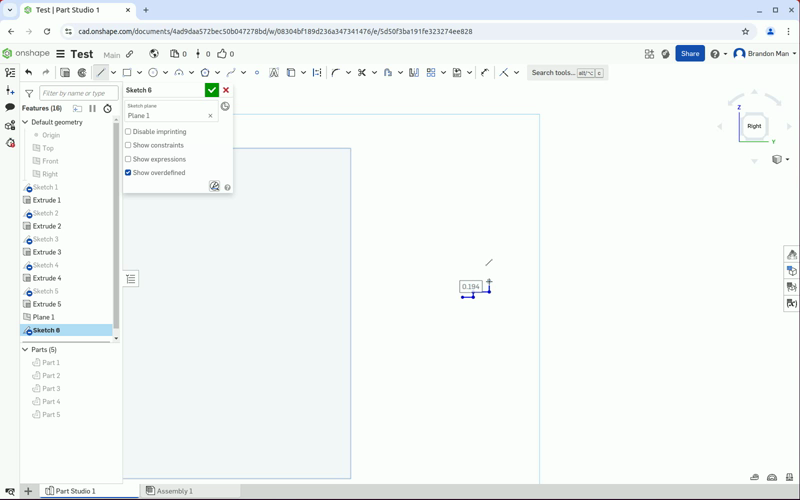
scroll(-6)
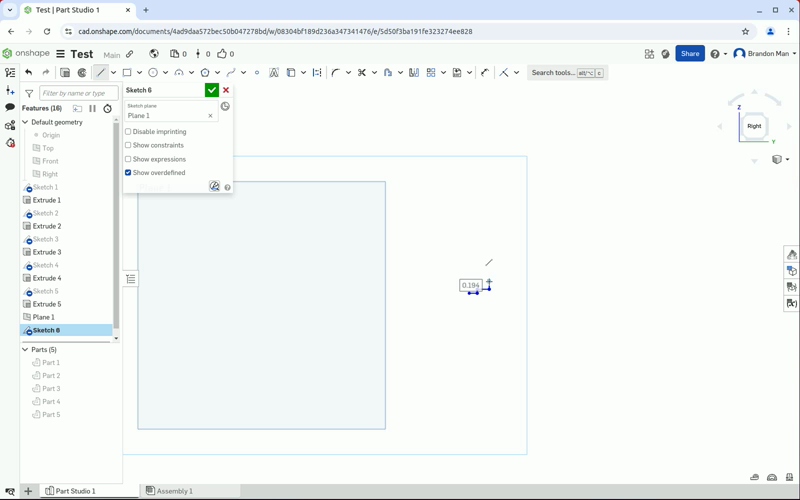
scroll(-6)
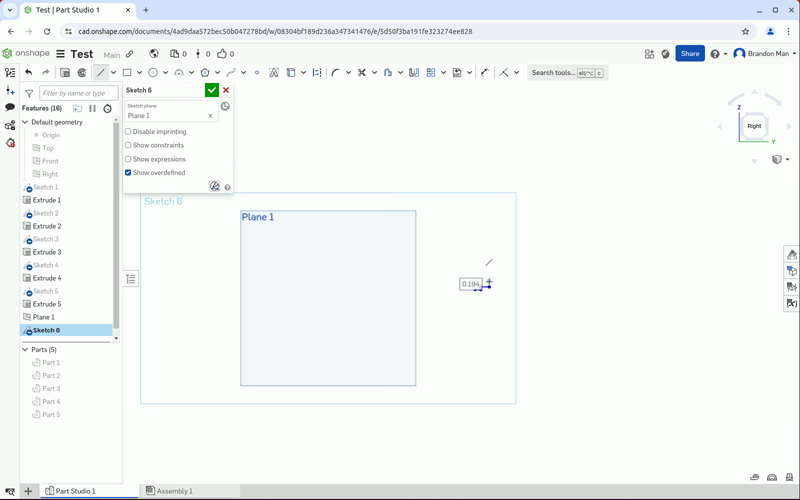
scroll(-6)
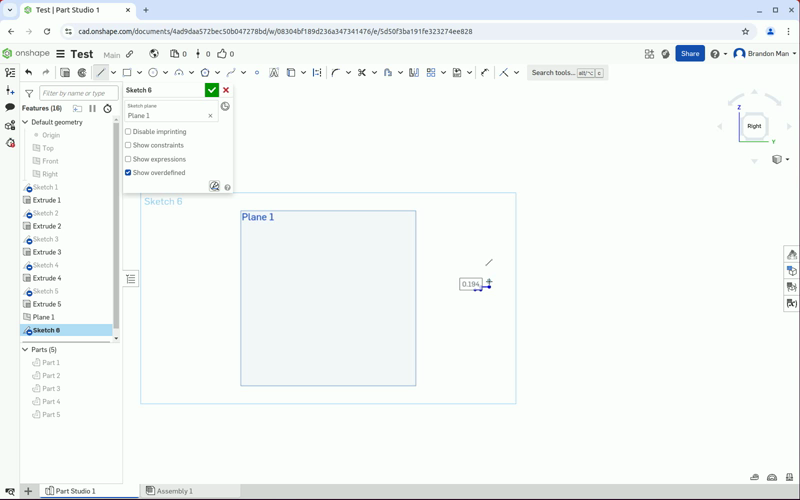
scroll(-6)
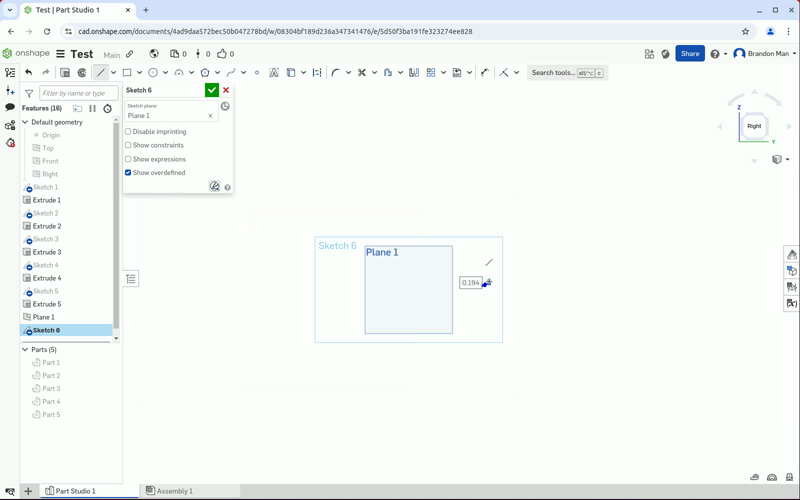
scroll(-6)
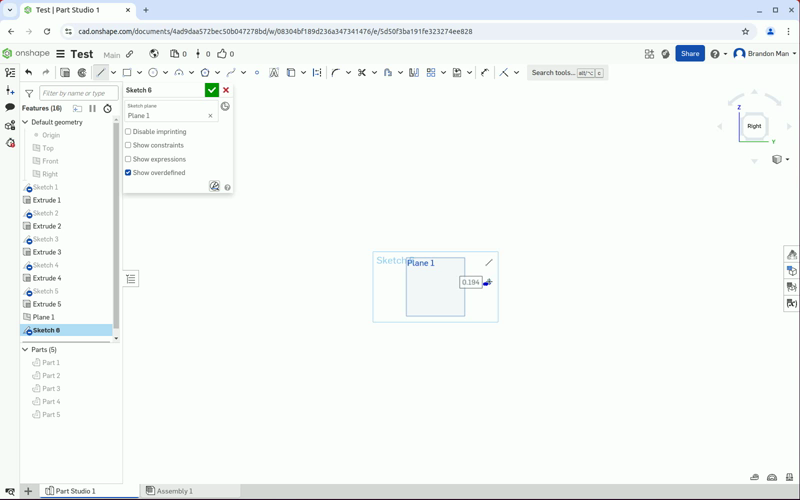
scroll(-6)
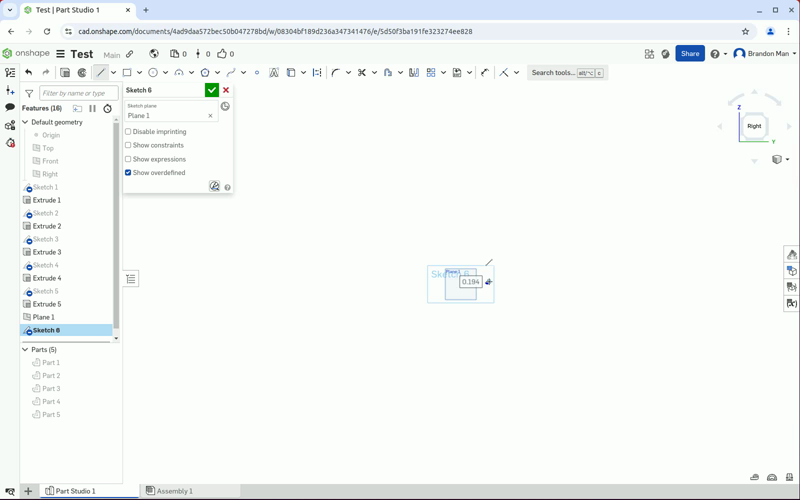
key_up(shift)
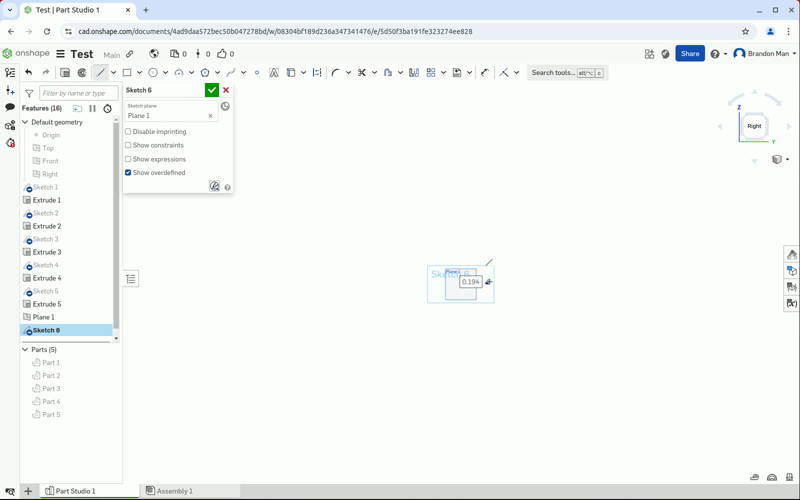
key_down(shift)
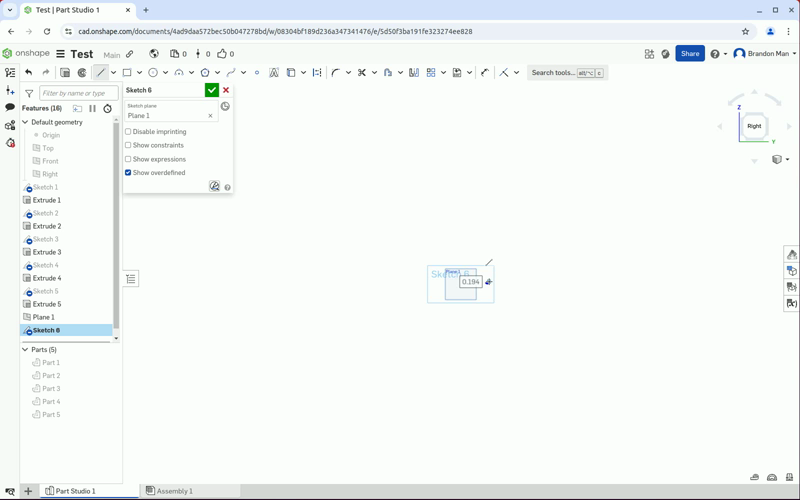
mouse_move(519, 281)
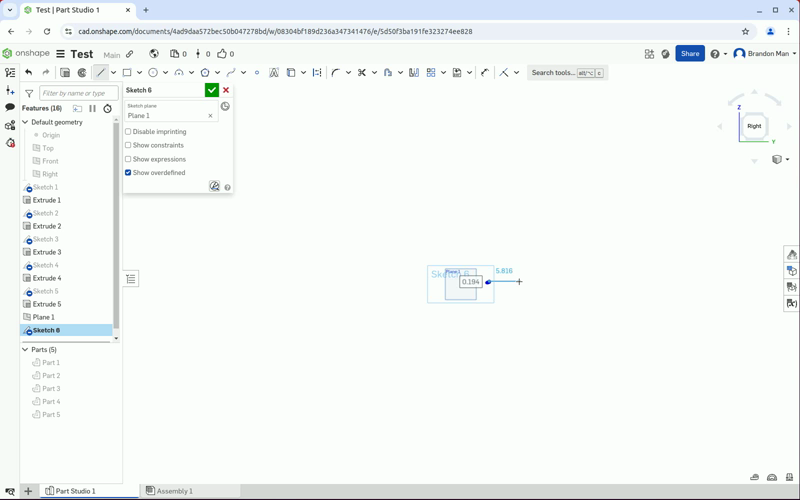
mouse_move(490, 281)
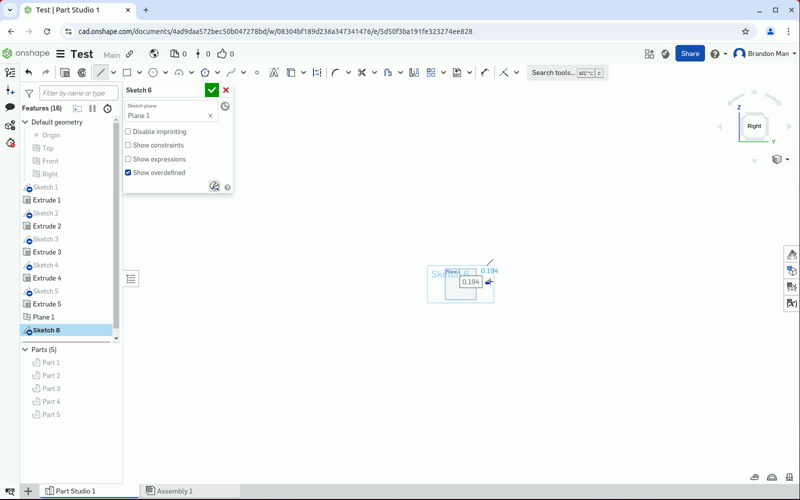
scroll(6)
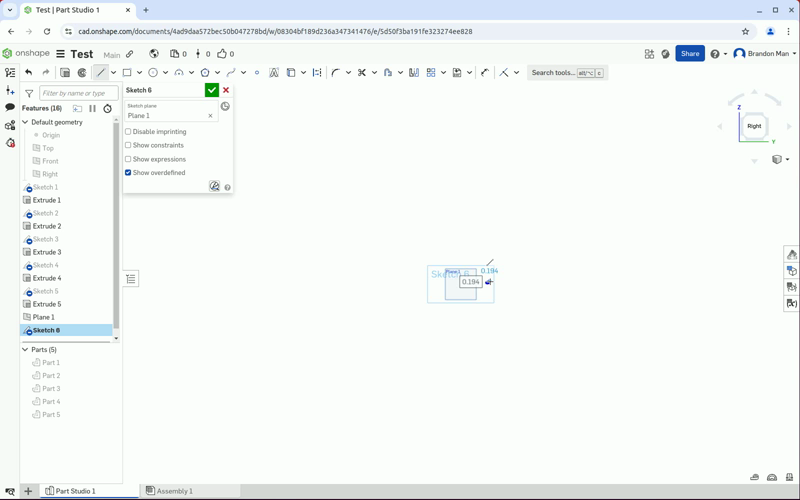
scroll(6)
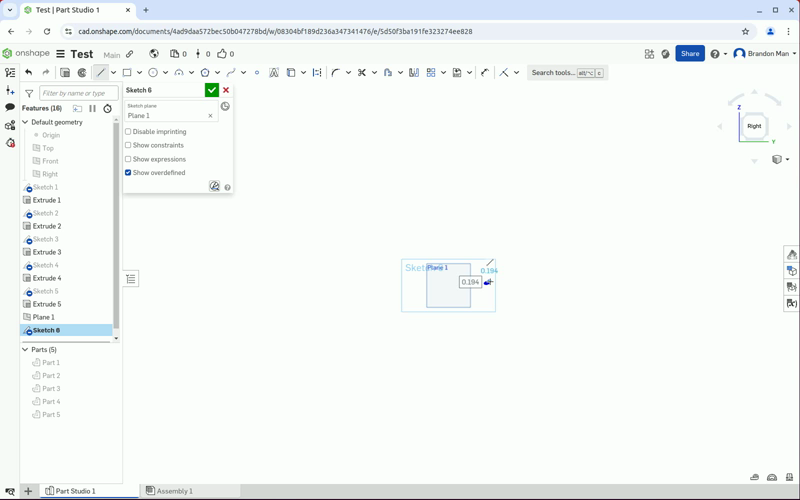
scroll(6)
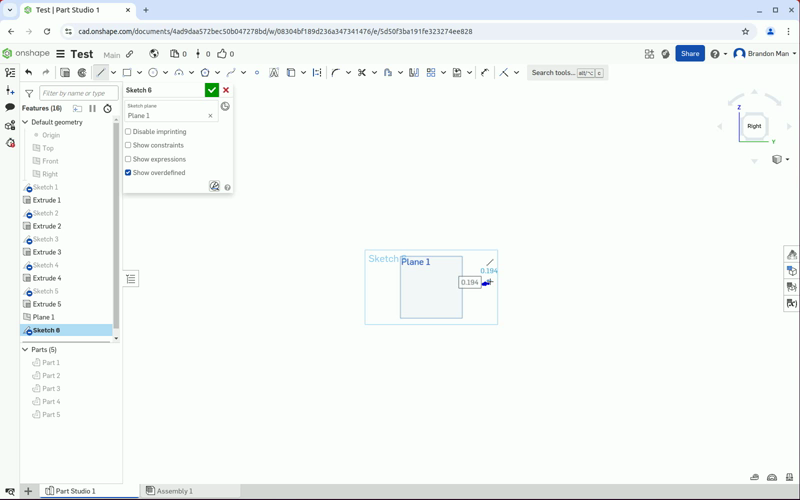
scroll(6)
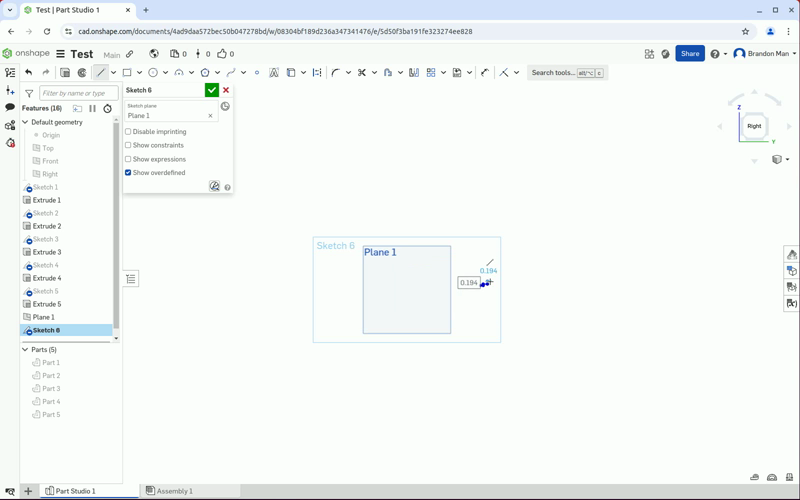
scroll(6)
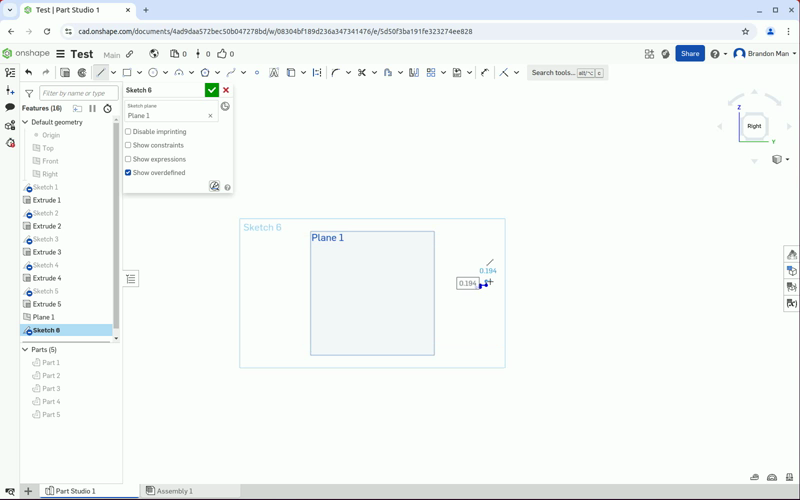
scroll(6)
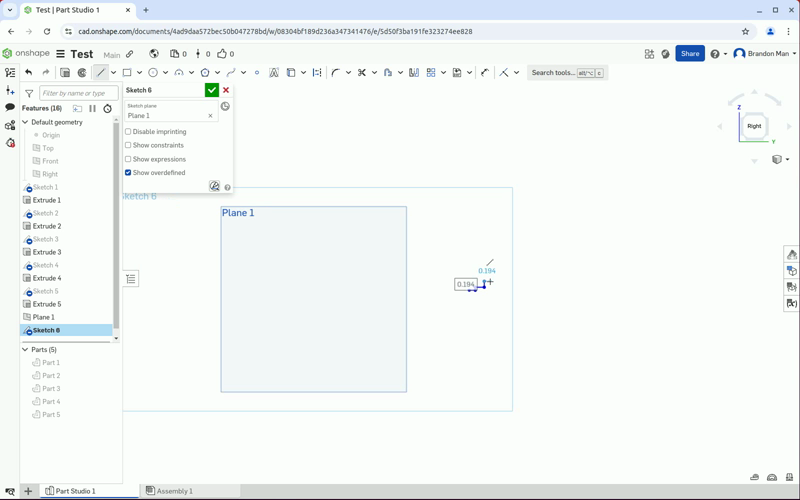
scroll(6)
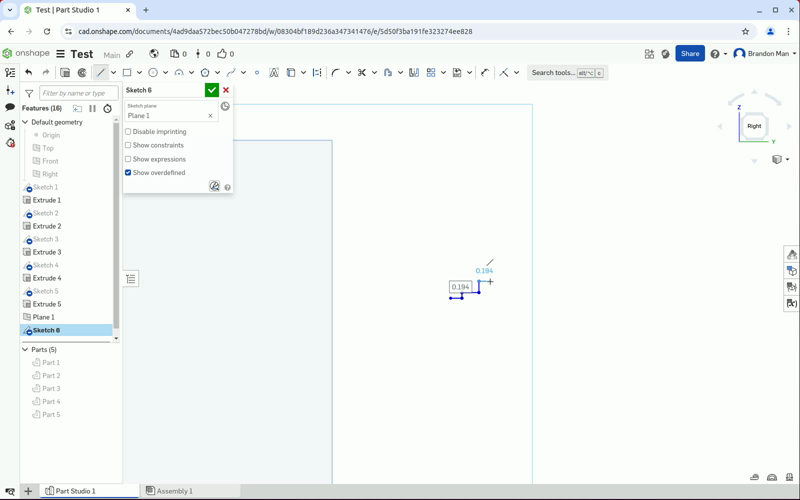
click(490, 281)
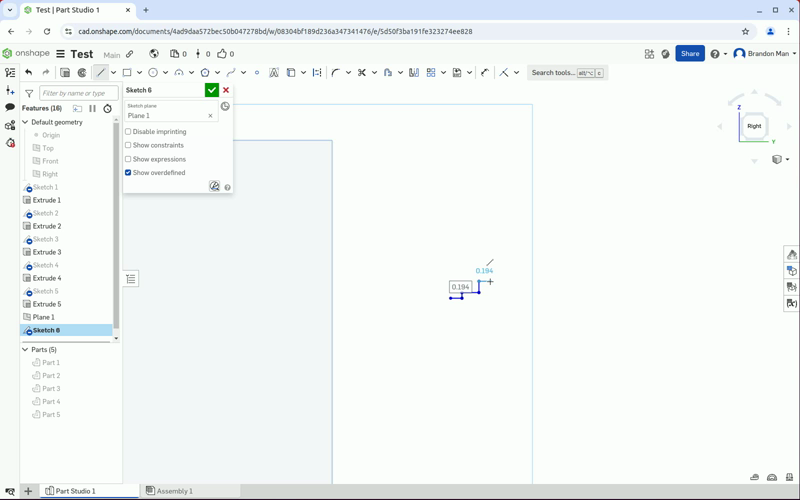
scroll(-6)
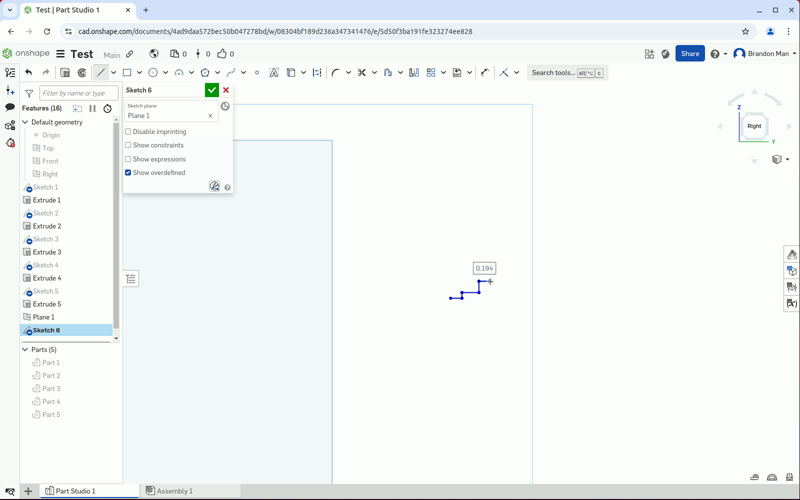
scroll(-6)
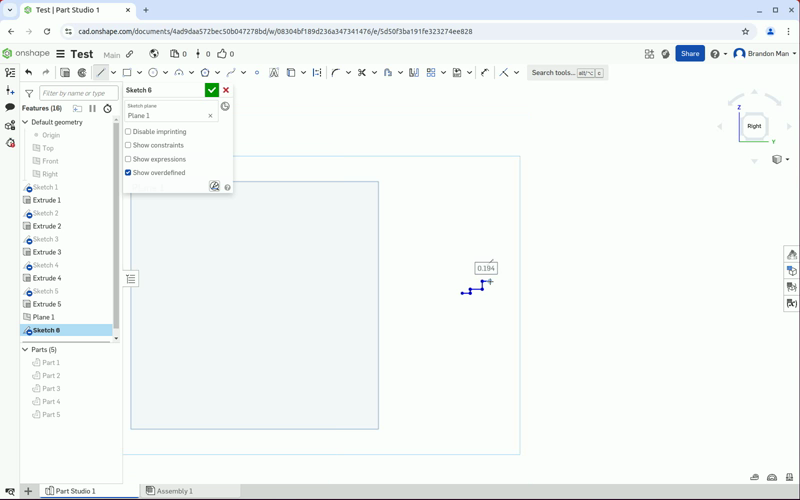
scroll(-6)
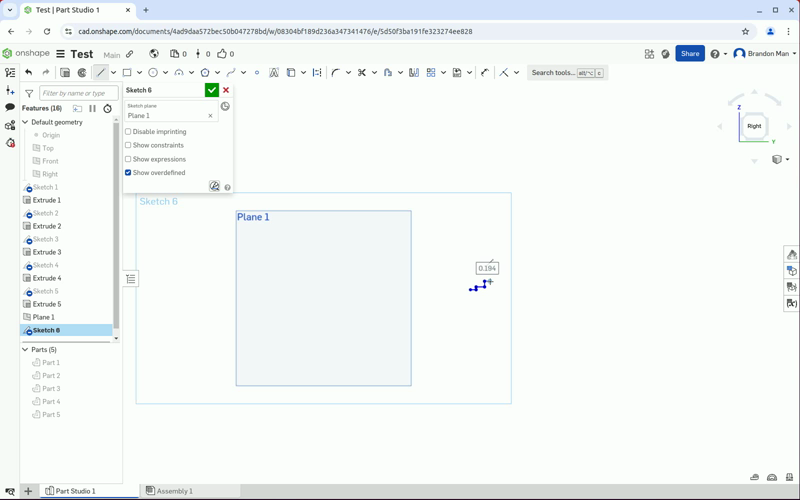
scroll(-6)
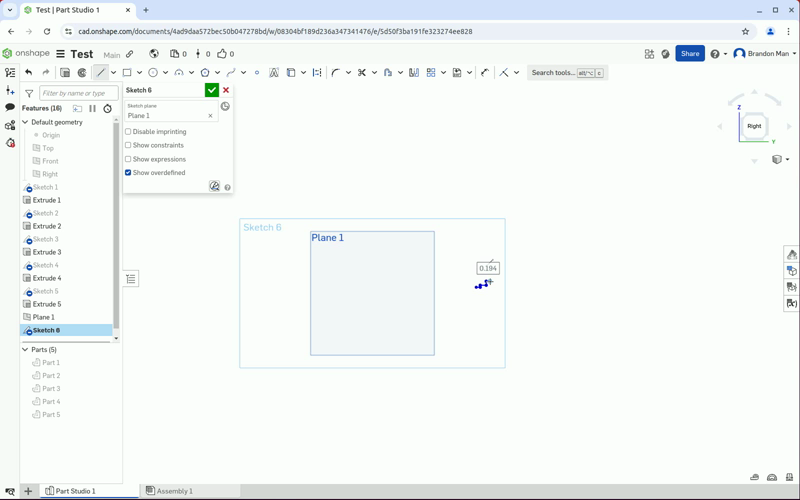
scroll(-6)
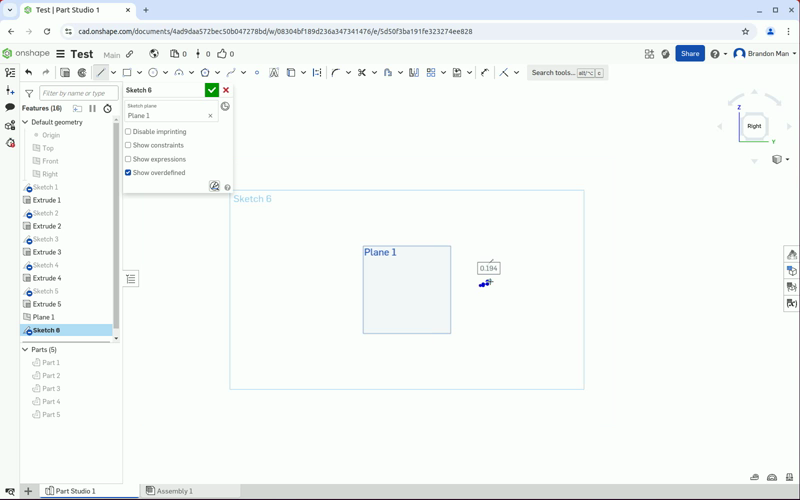
scroll(-6)
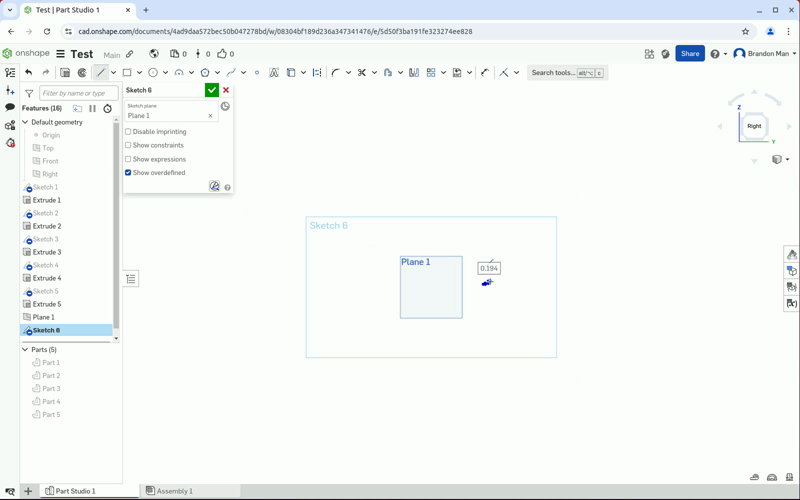
scroll(-6)
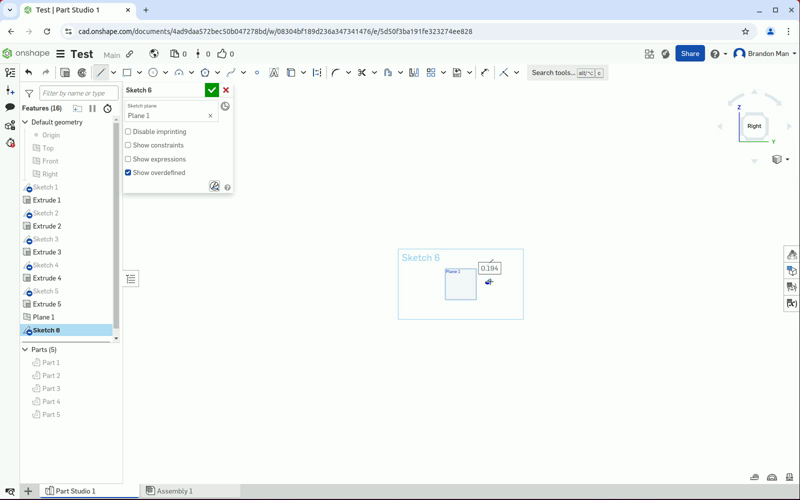
key_up(shift)
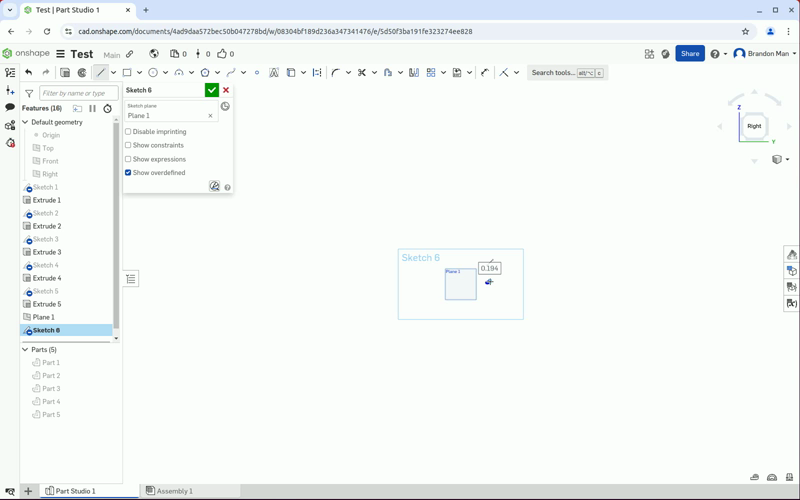
key_down(shift)
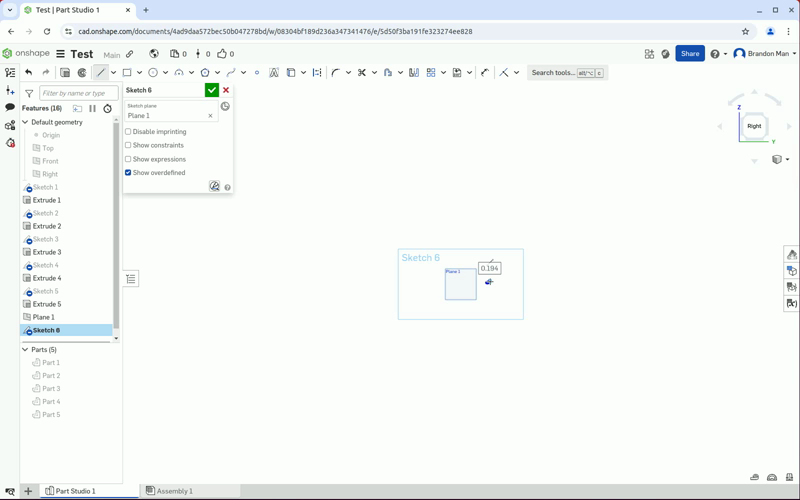
mouse_move(520, 281)
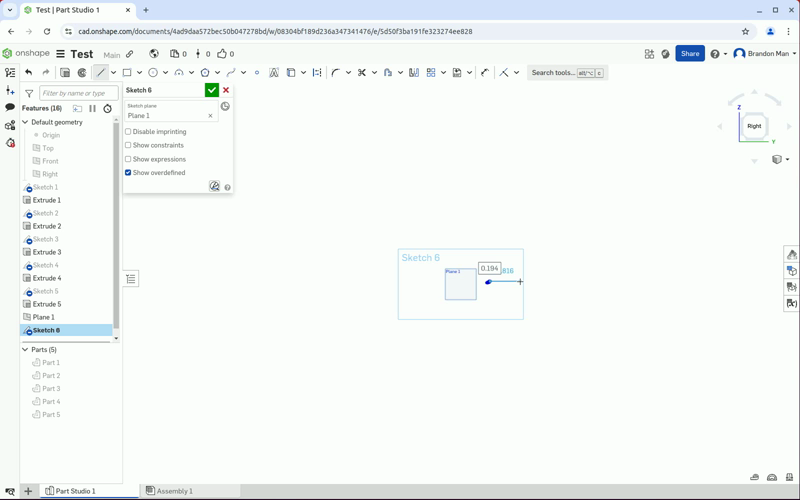
mouse_move(490, 280)
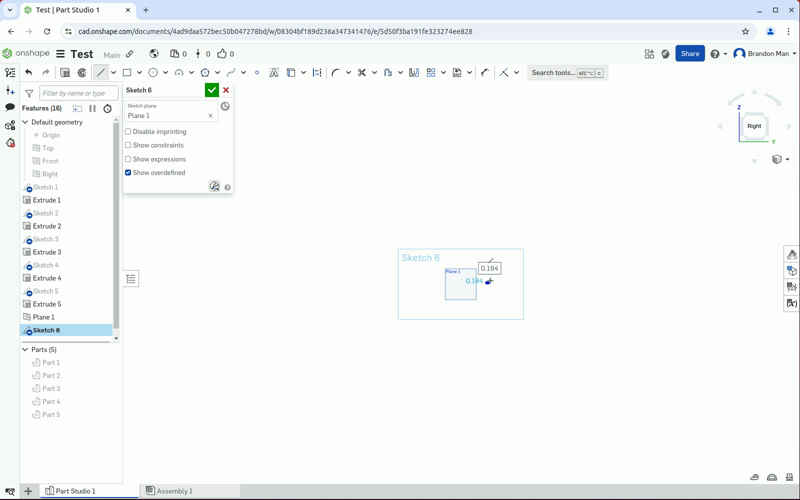
scroll(6)
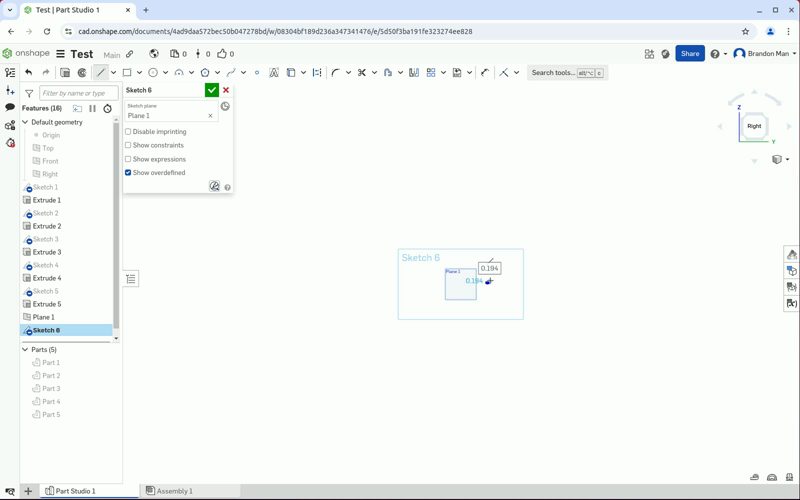
scroll(6)
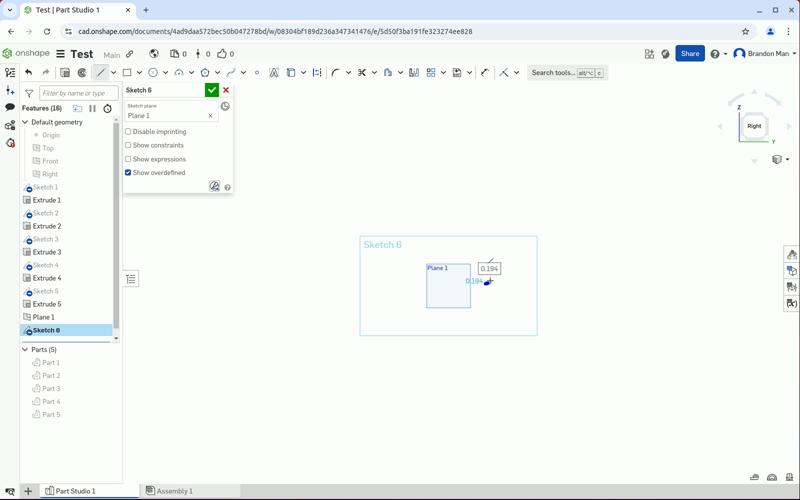
scroll(6)
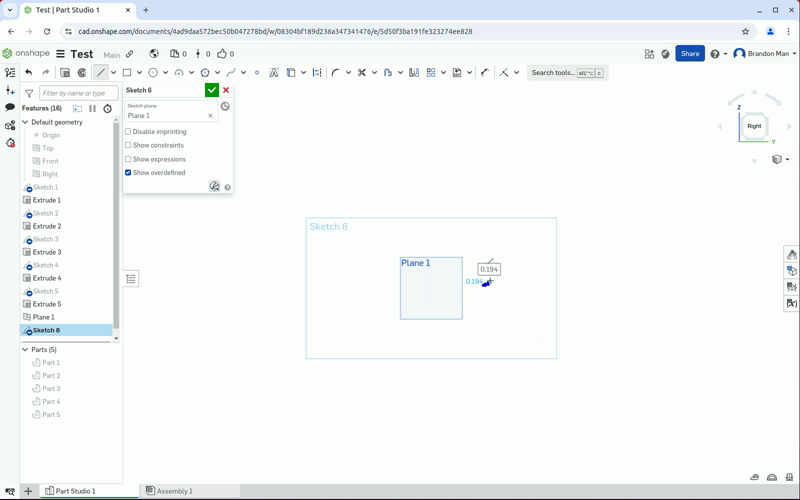
scroll(6)
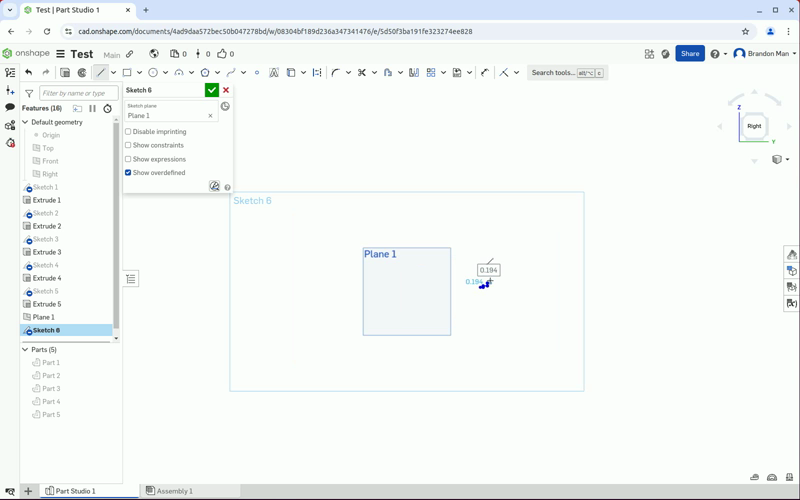
scroll(6)
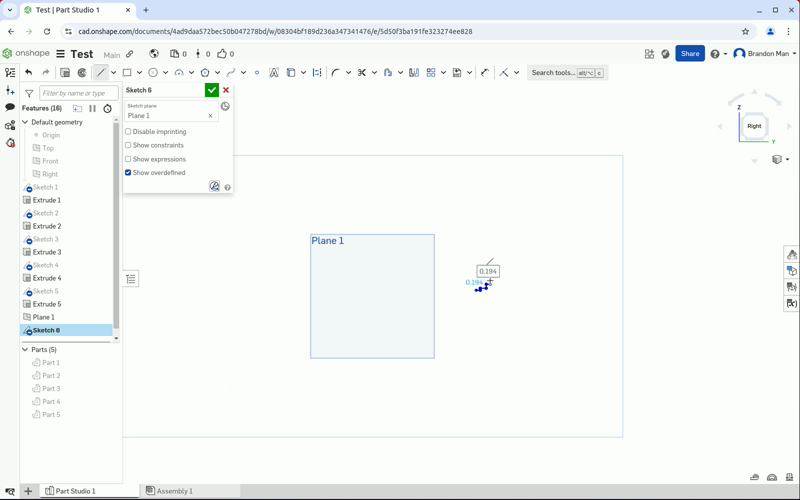
scroll(6)
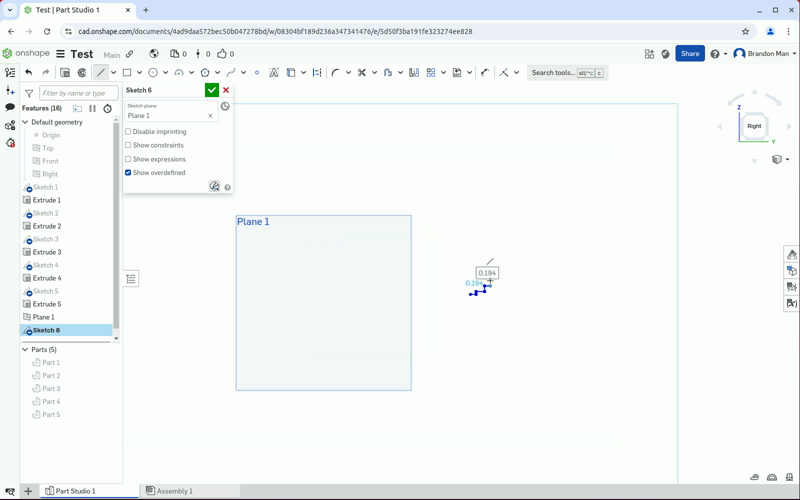
scroll(6)
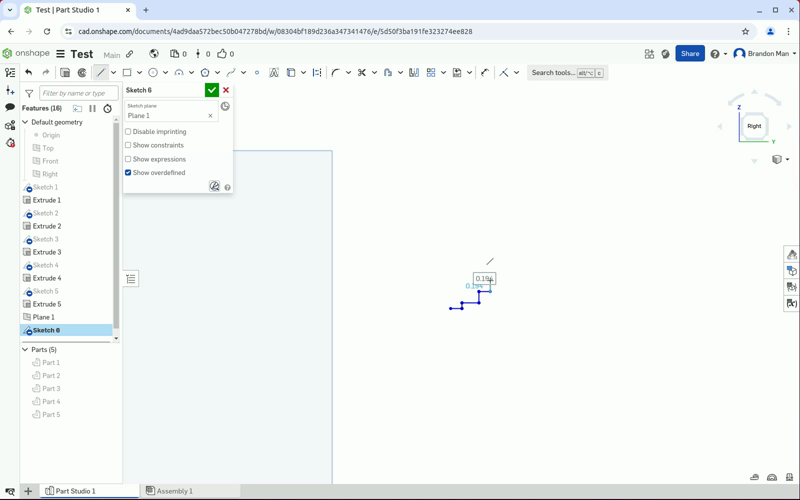
click(490, 280)
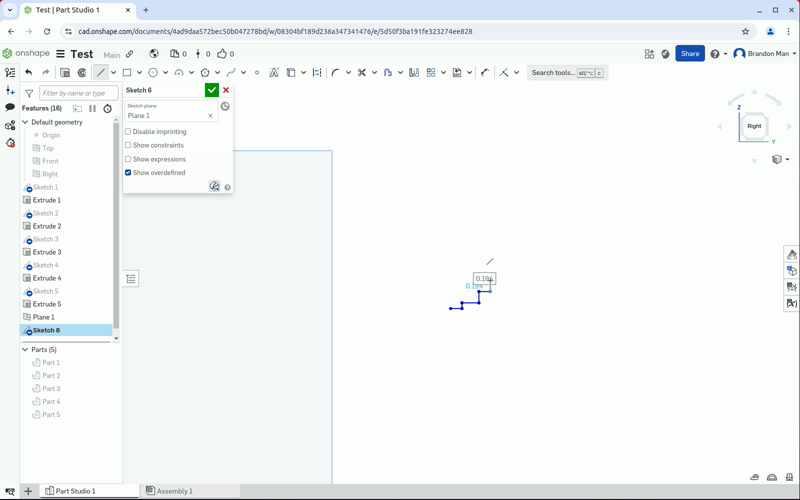
scroll(-6)
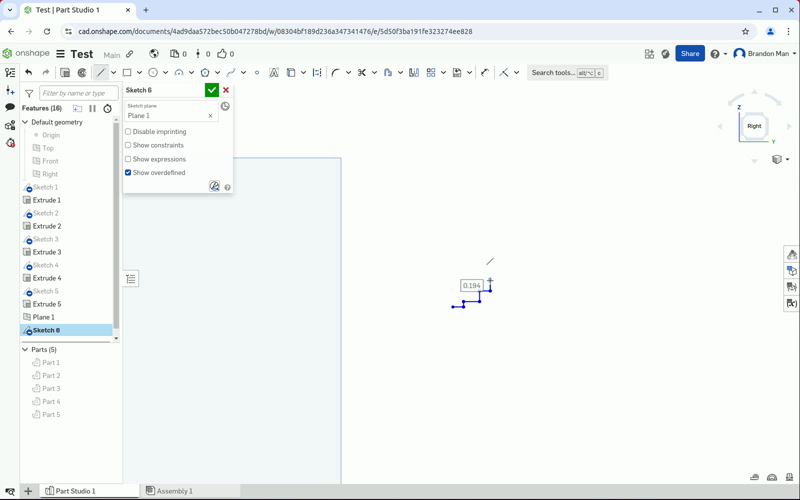
scroll(-6)
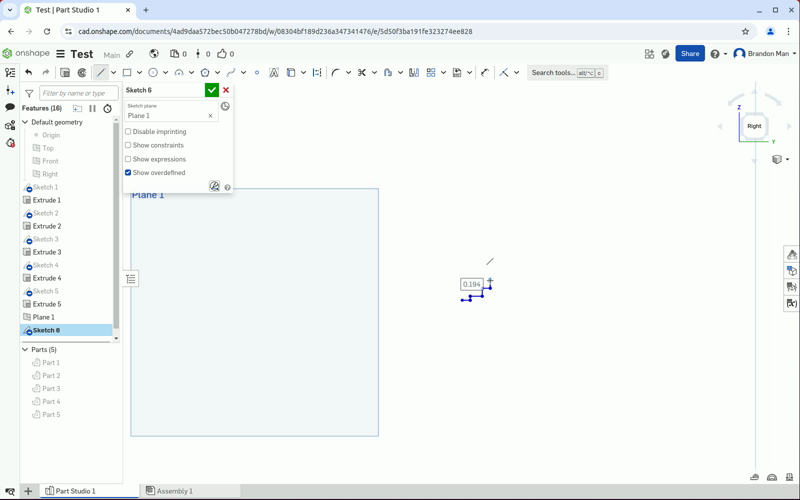
scroll(-6)
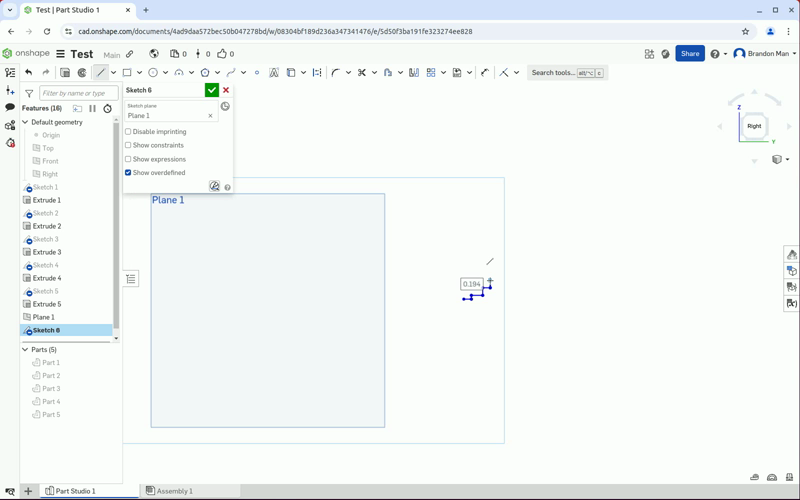
scroll(-6)
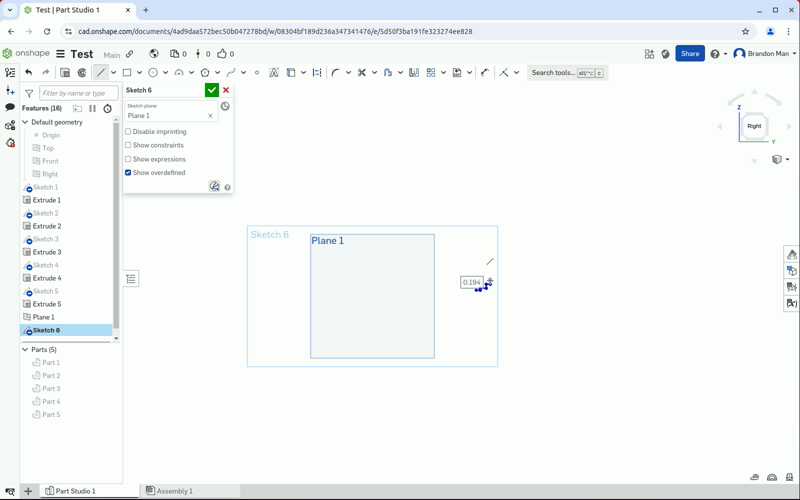
scroll(-6)
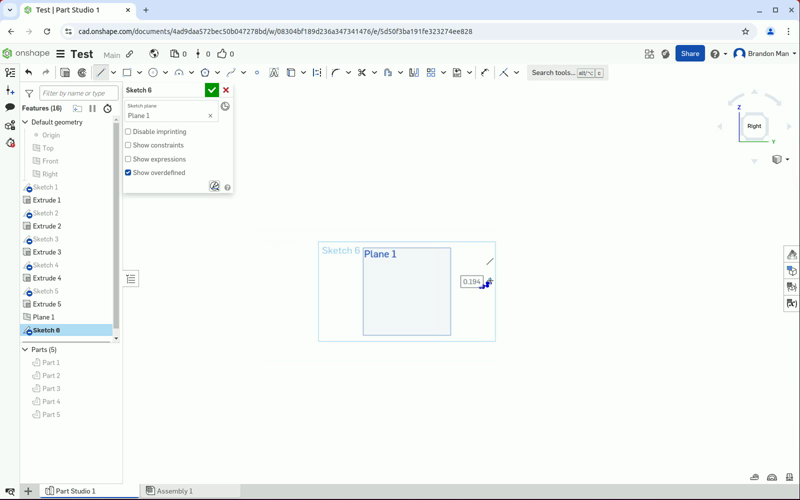
scroll(-6)
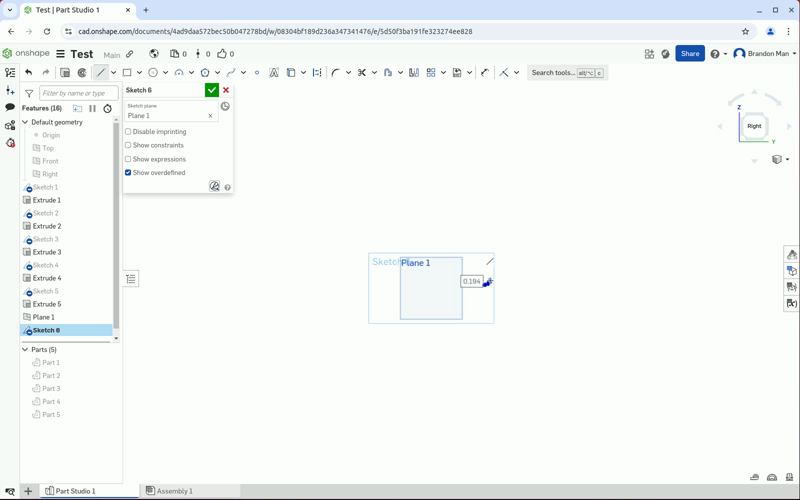
scroll(-6)
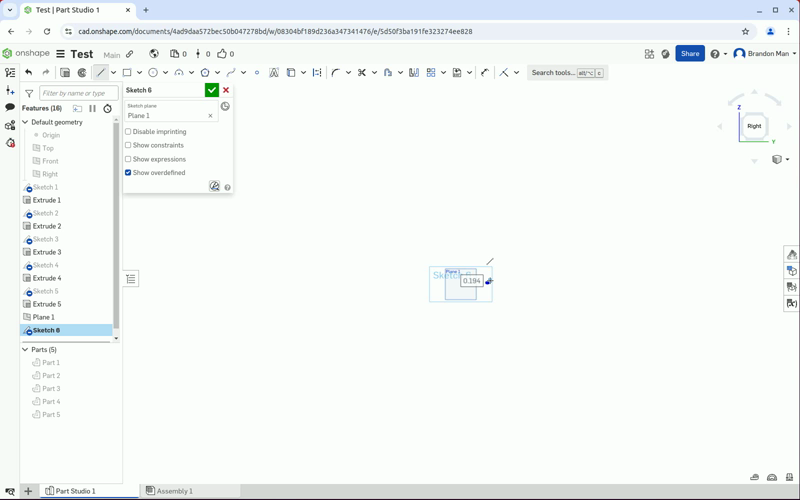
key_up(shift)
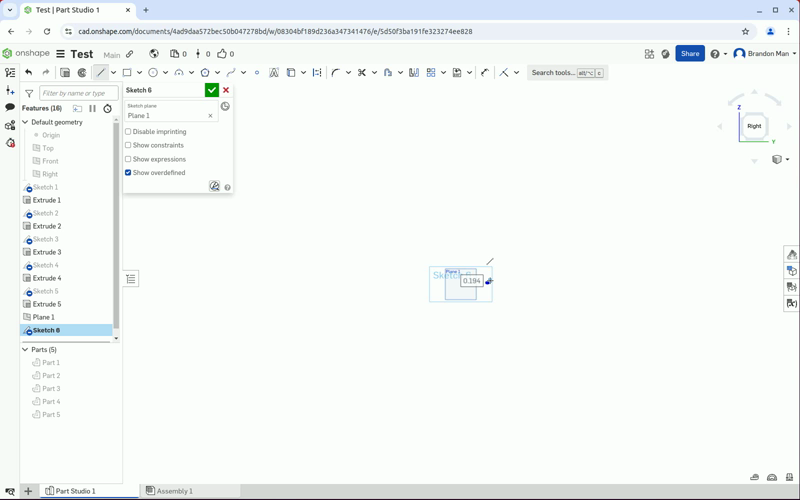
key_down(shift)
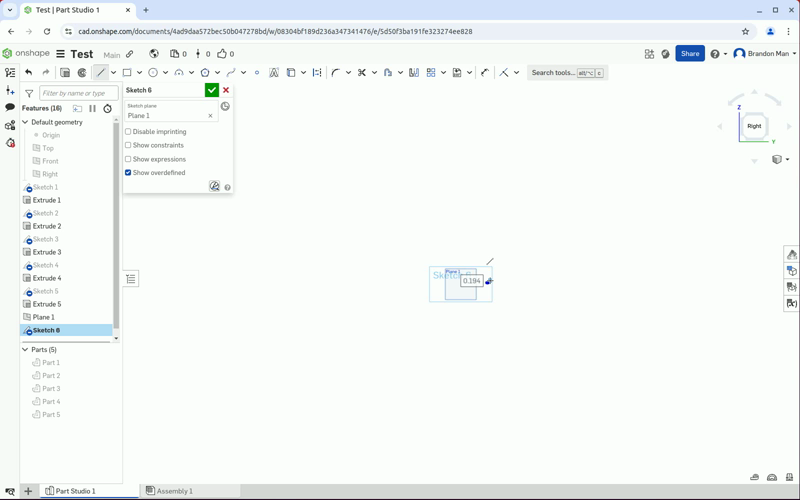
mouse_move(520, 280)
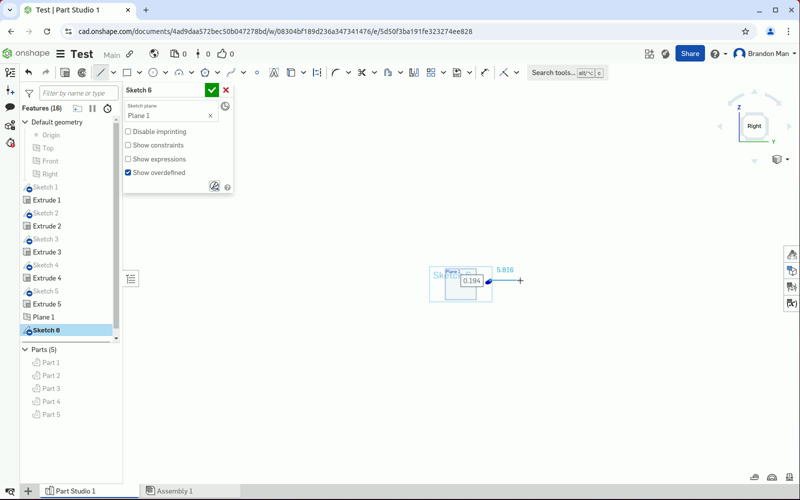
mouse_move(486, 280)
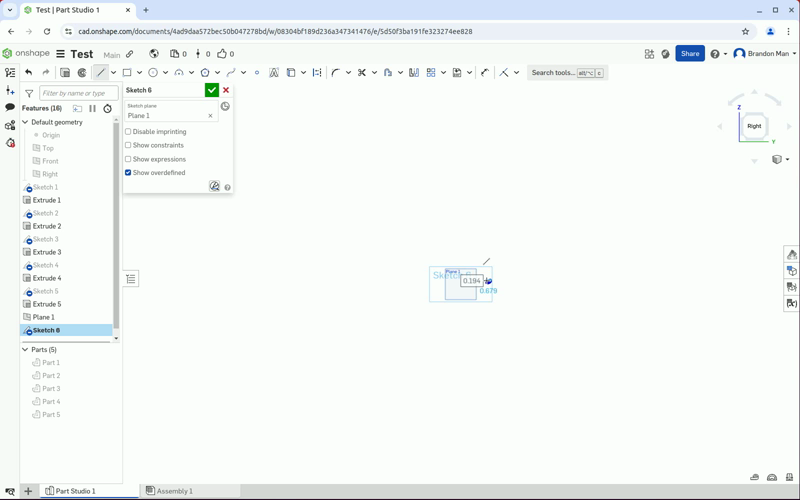
scroll(6)
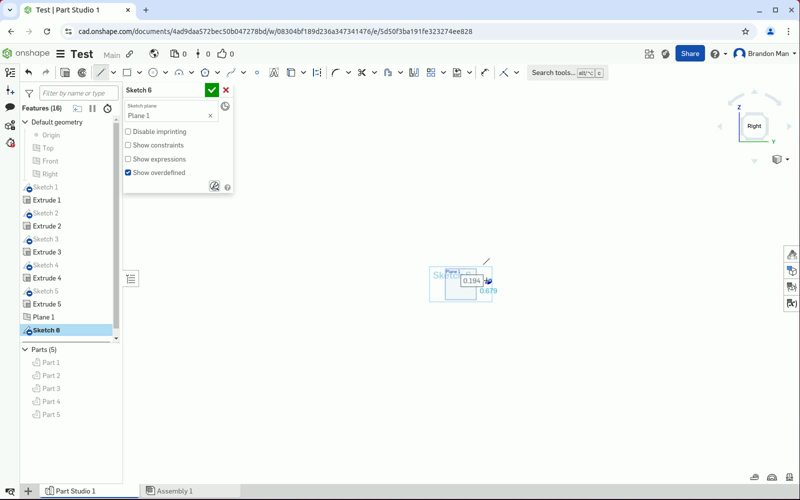
scroll(6)
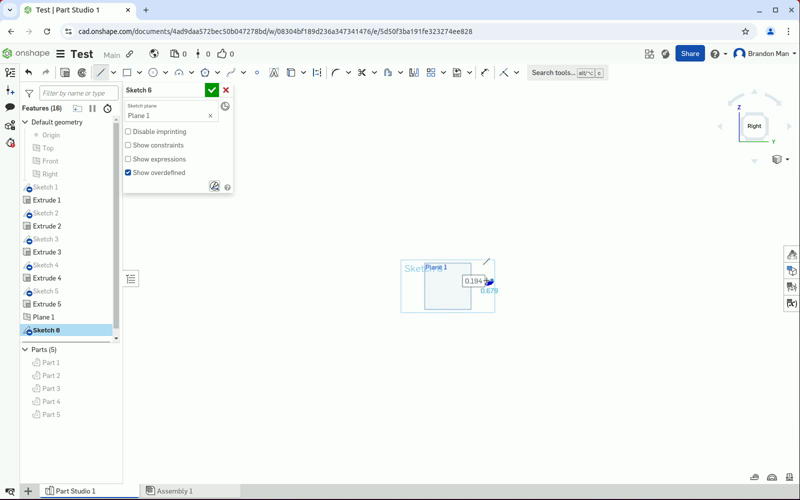
scroll(6)
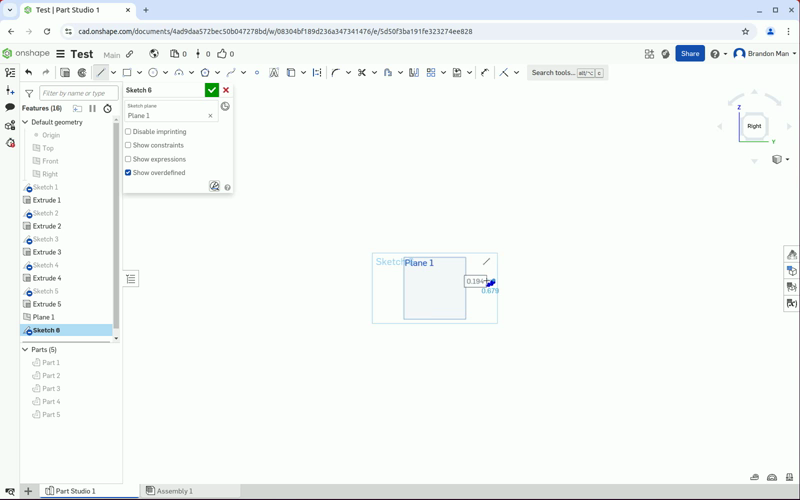
scroll(6)
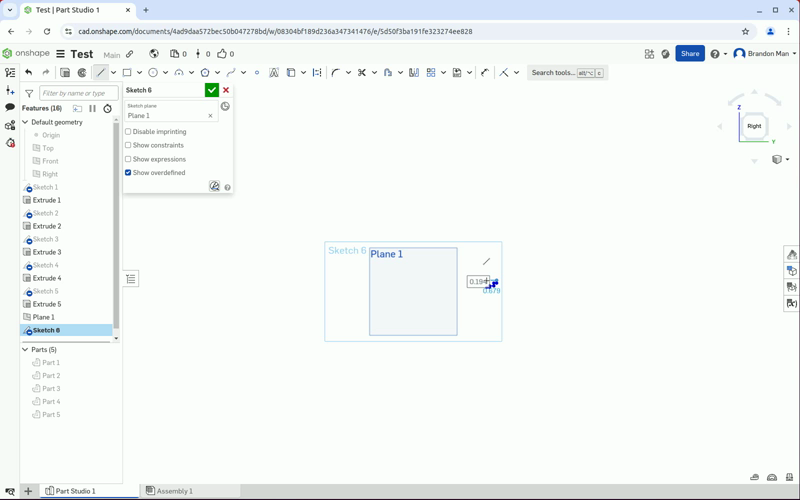
scroll(6)
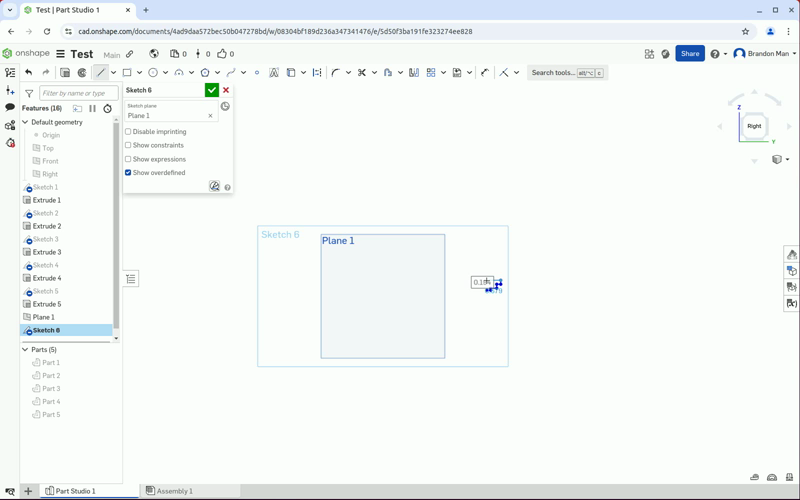
scroll(6)
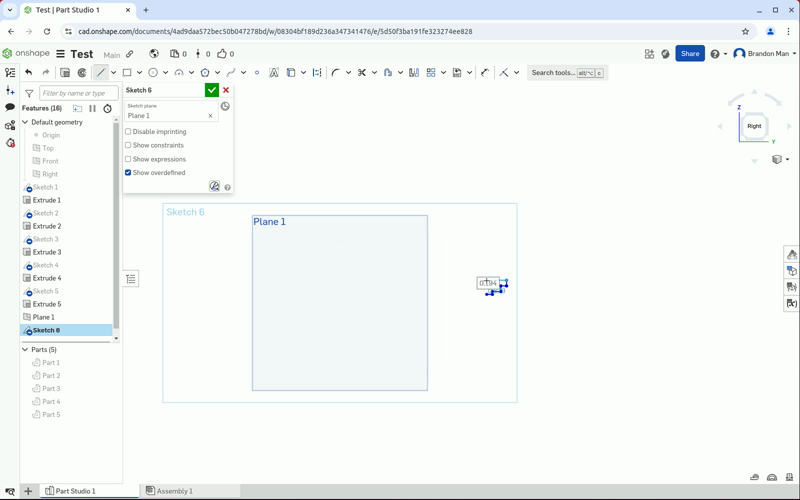
scroll(6)
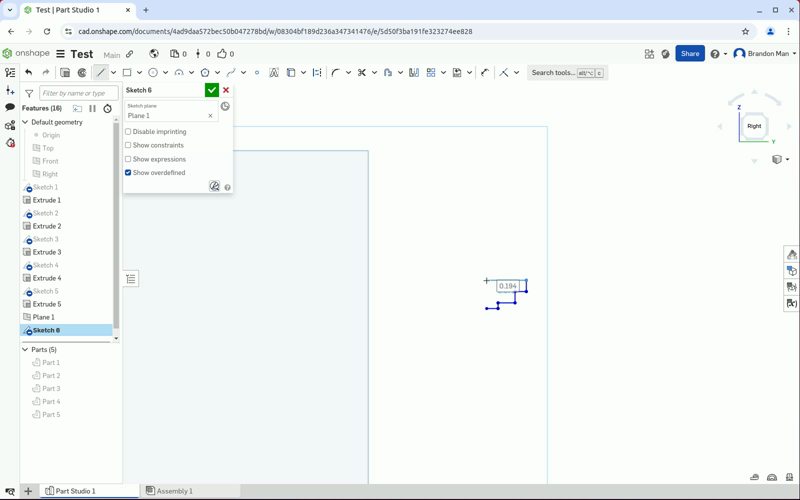
click(486, 280)
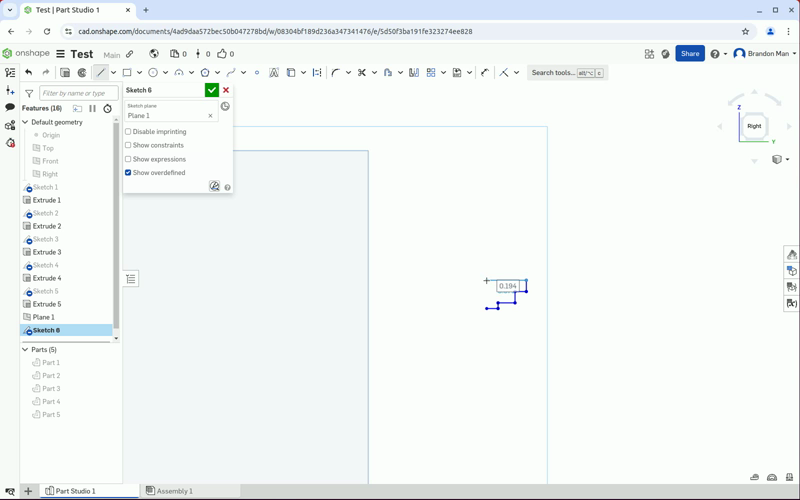
scroll(-6)
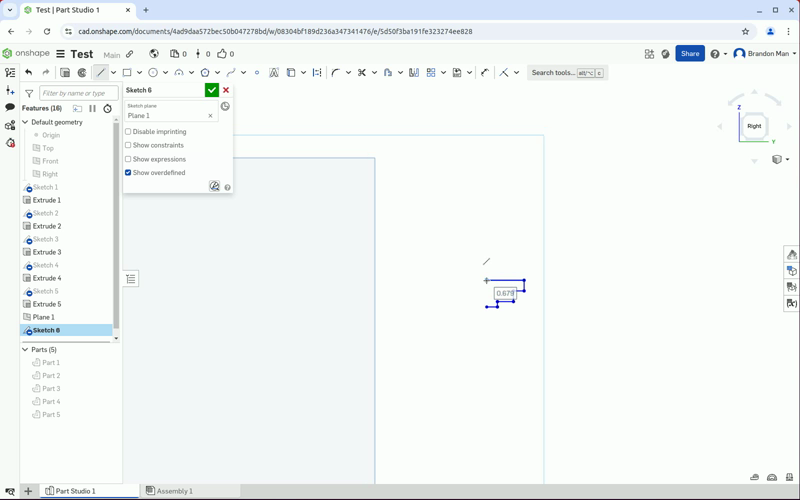
scroll(-6)
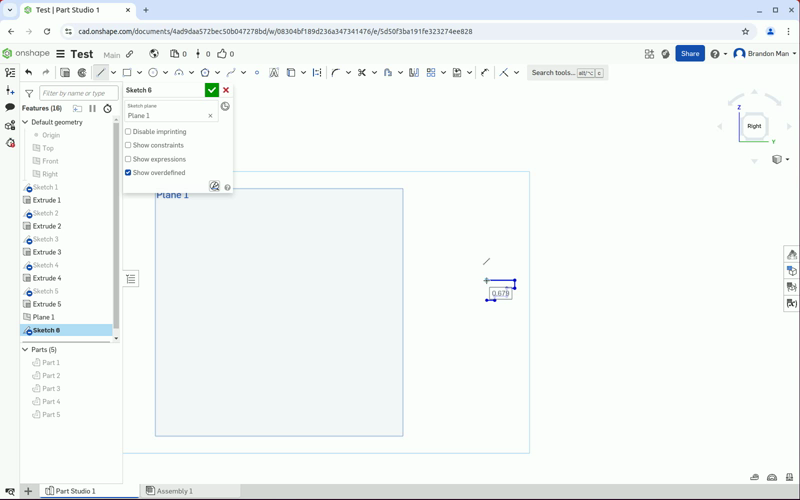
scroll(-6)
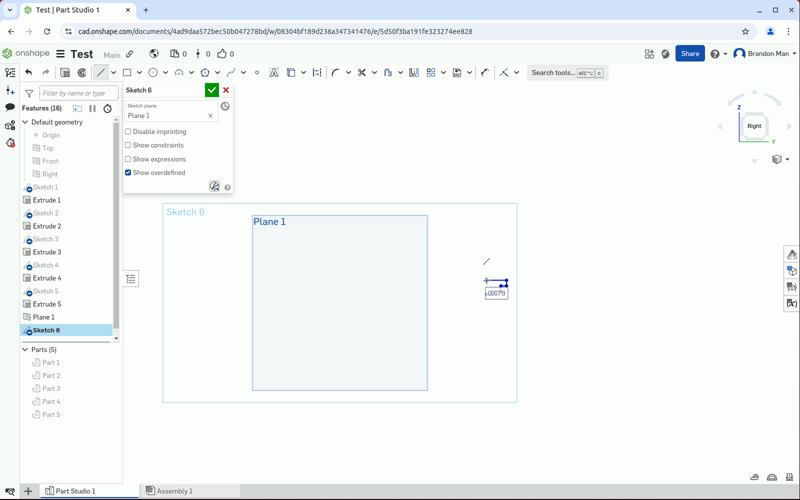
scroll(-6)
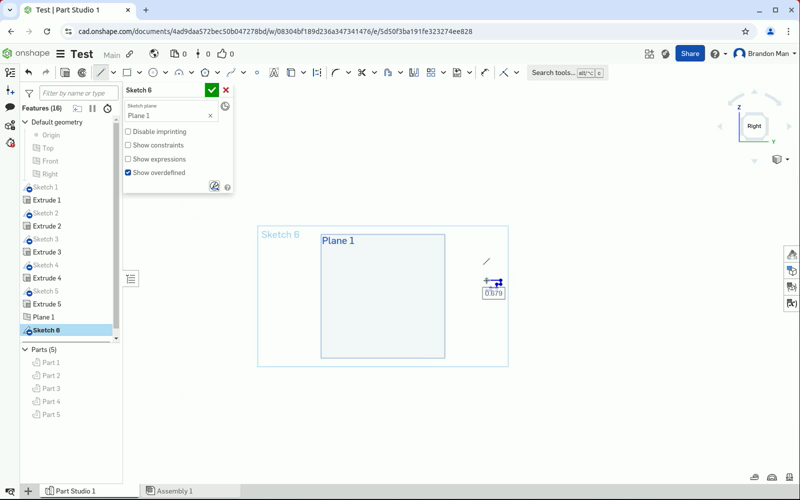
scroll(-6)
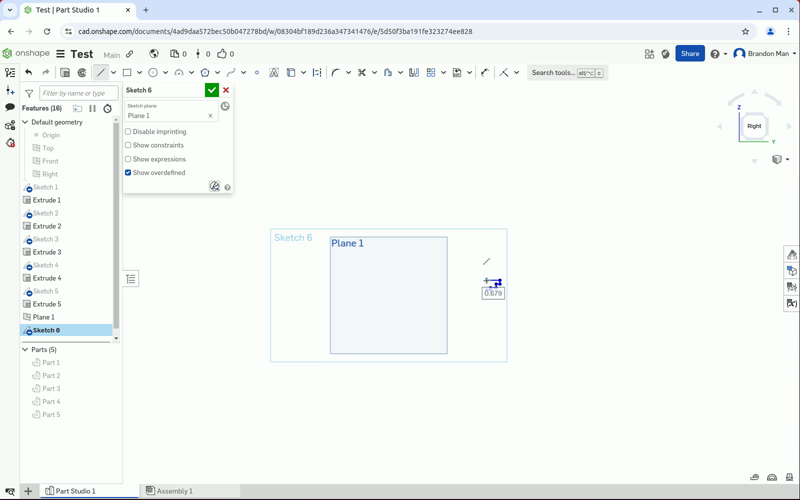
scroll(-6)
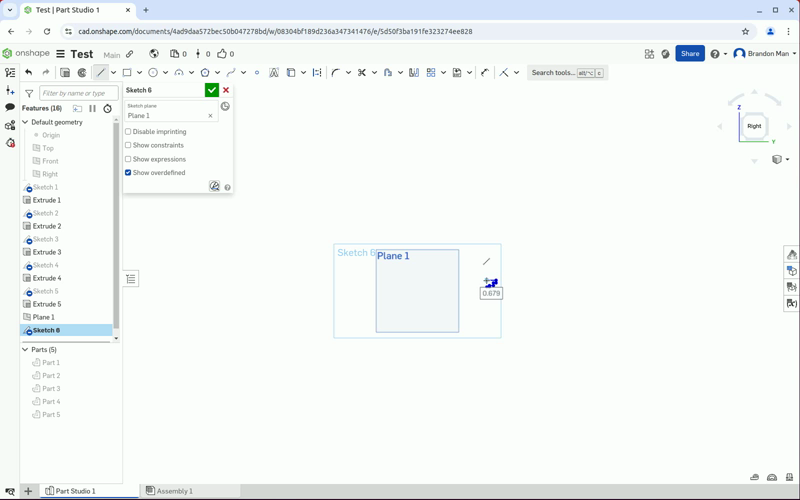
scroll(-6)
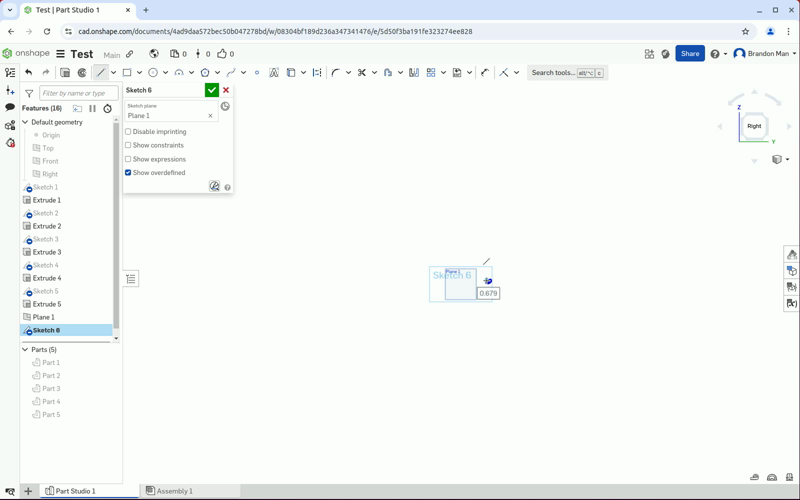
key_up(shift)
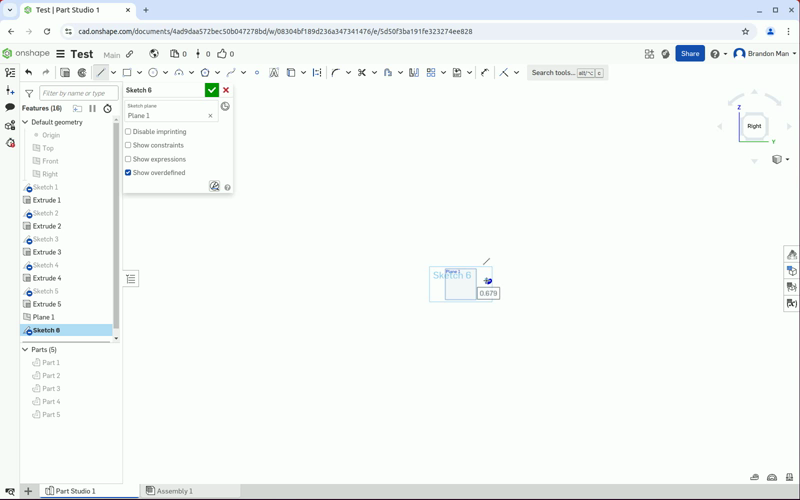
mouse_move(516, 280)
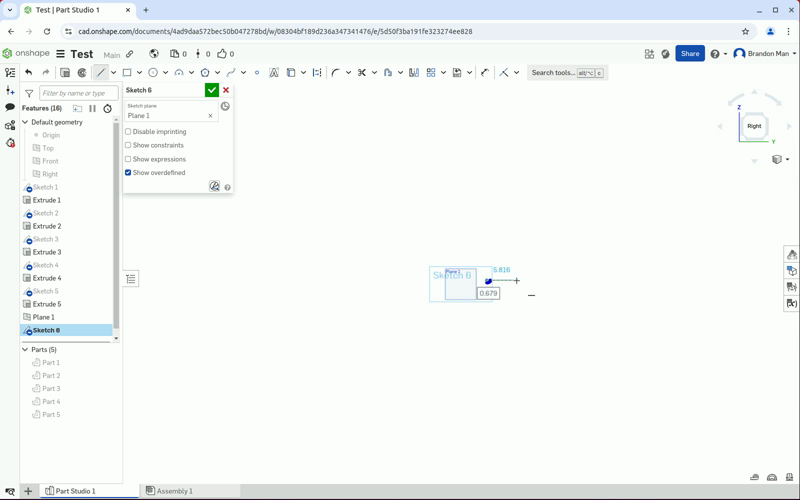
key_down(shift)
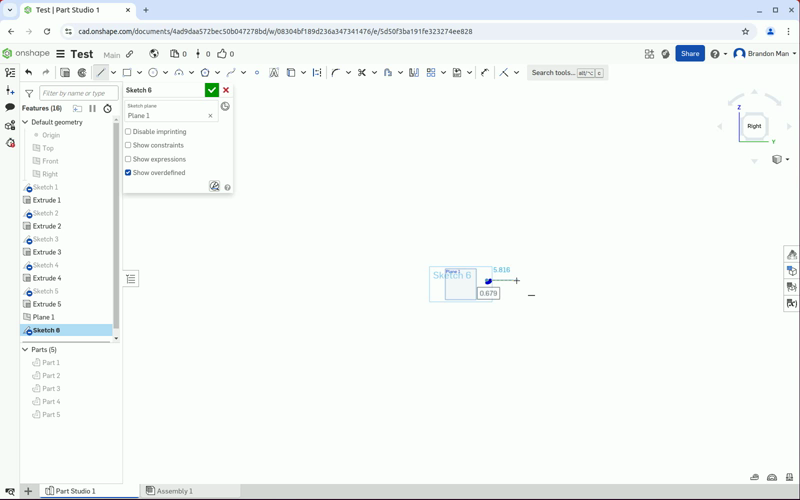
mouse_move(486, 282)
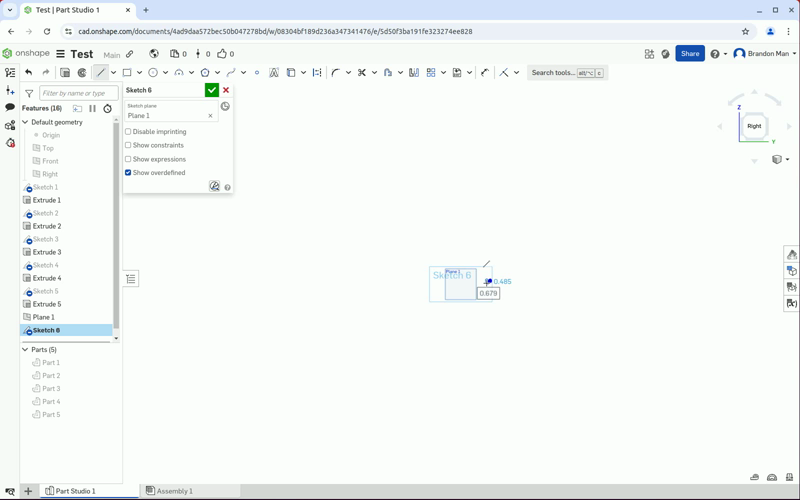
scroll(6)
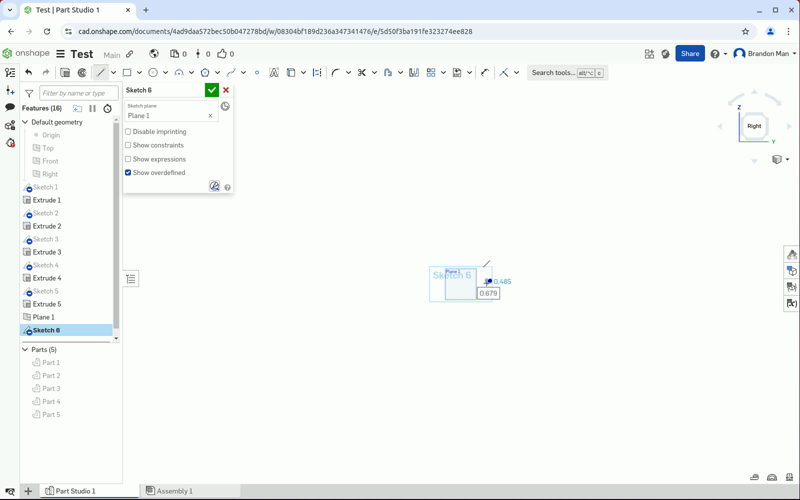
scroll(6)
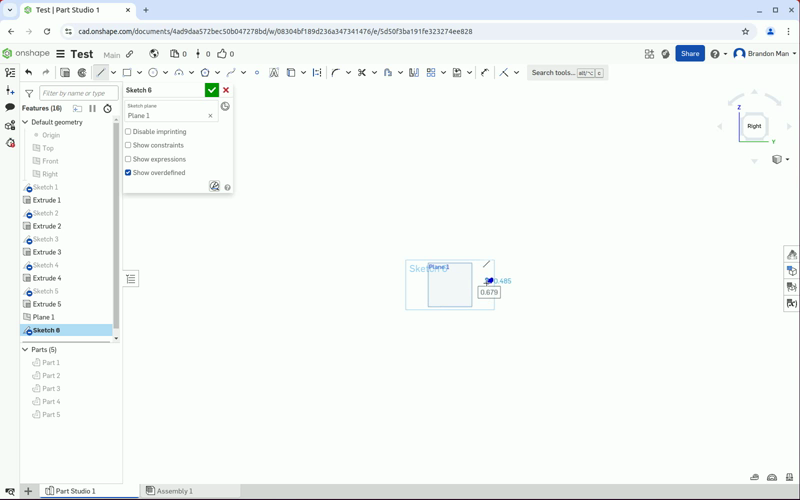
scroll(6)
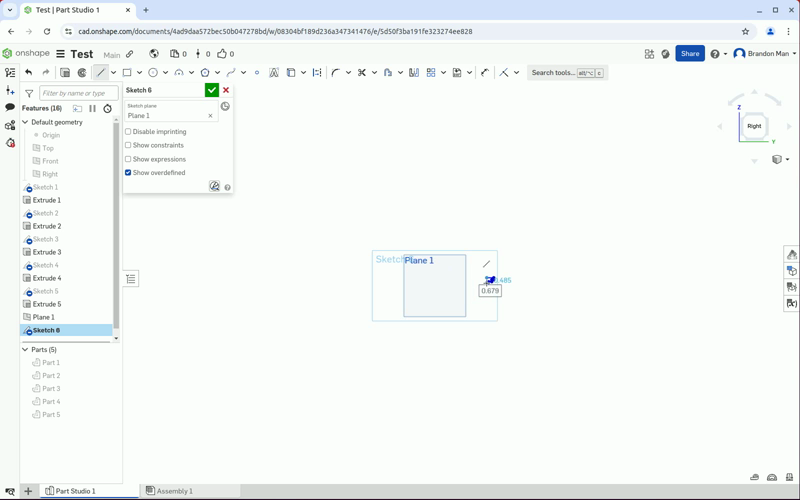
scroll(6)
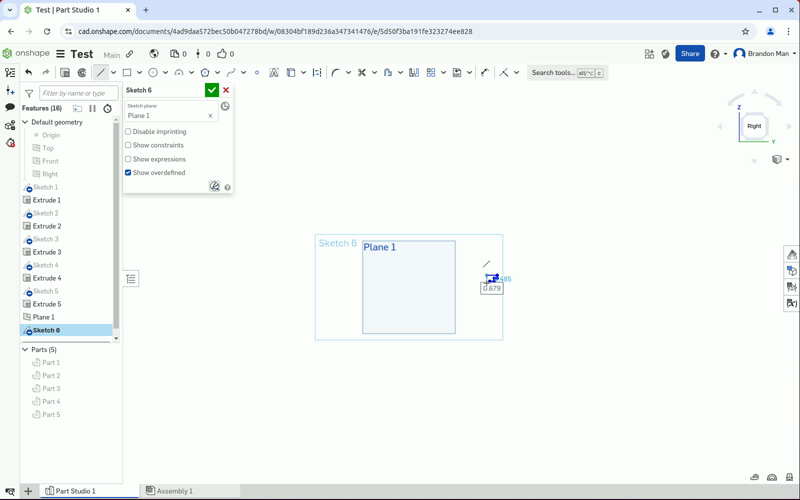
scroll(6)
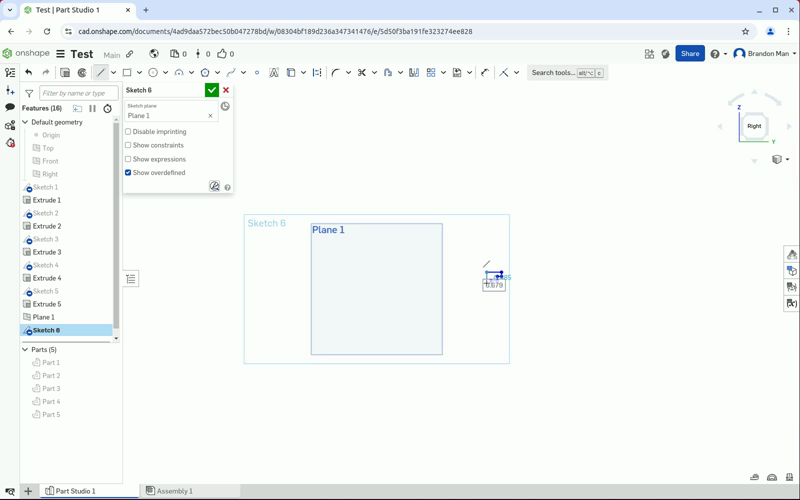
scroll(6)
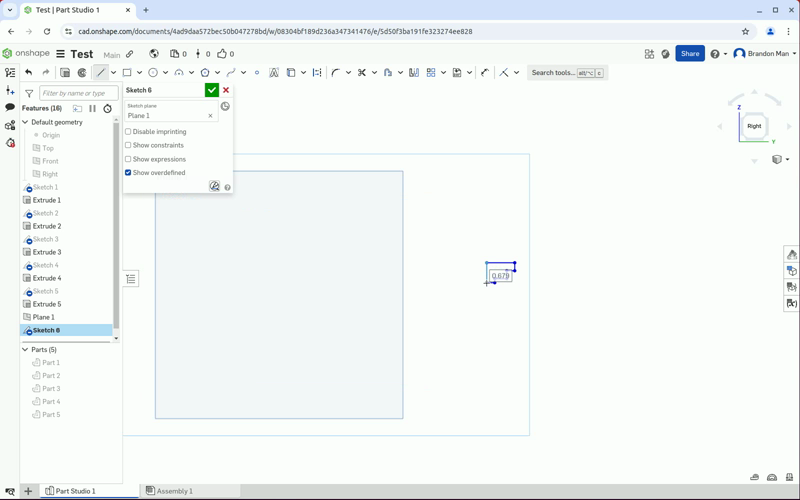
scroll(6)
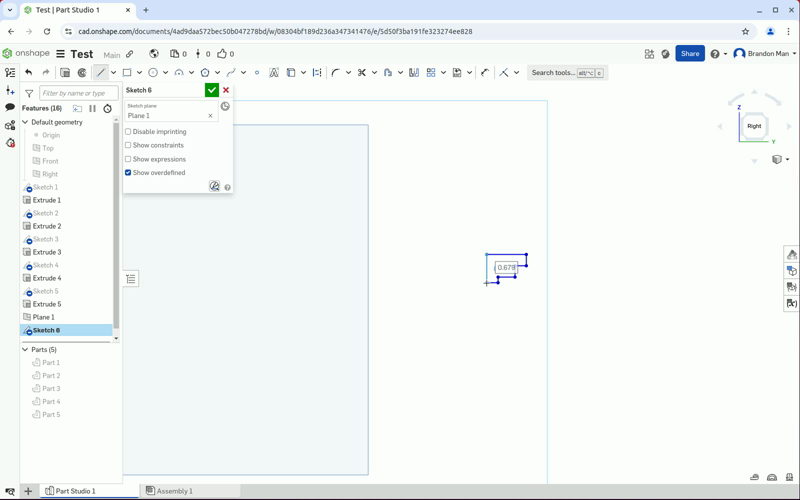
key_up(shift)
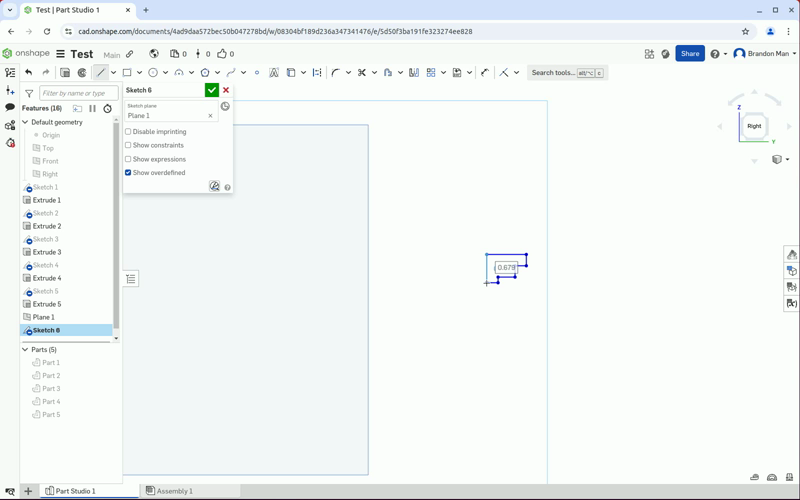
click(486, 282)
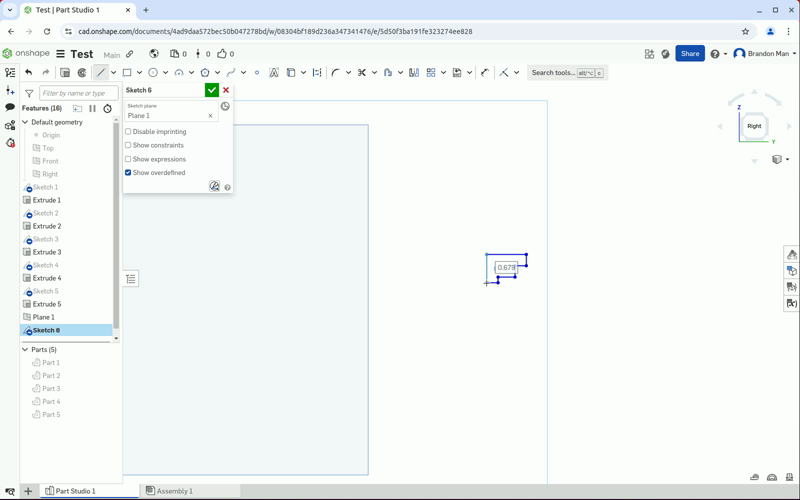
scroll(-6)
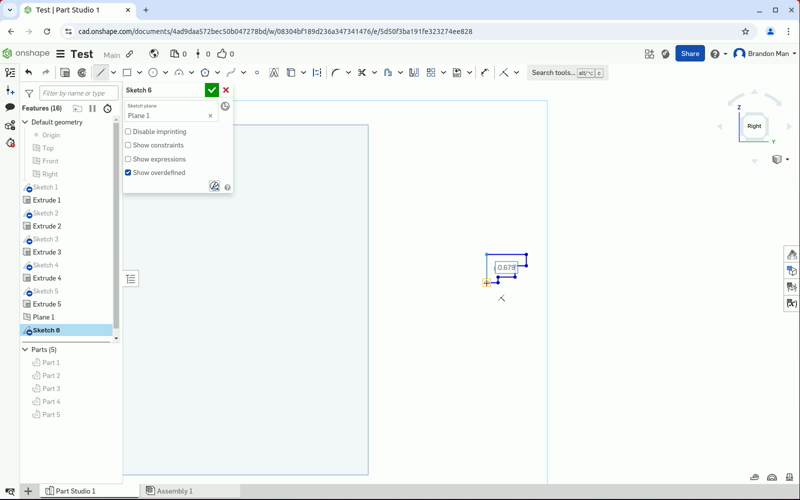
scroll(-6)
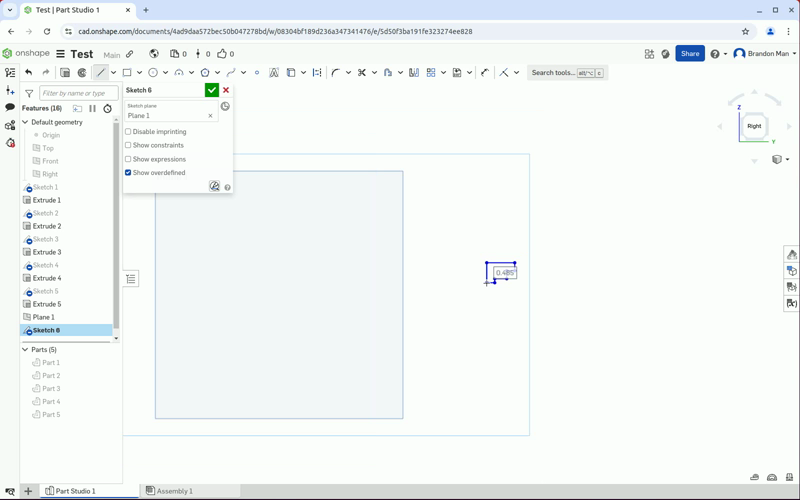
scroll(-6)
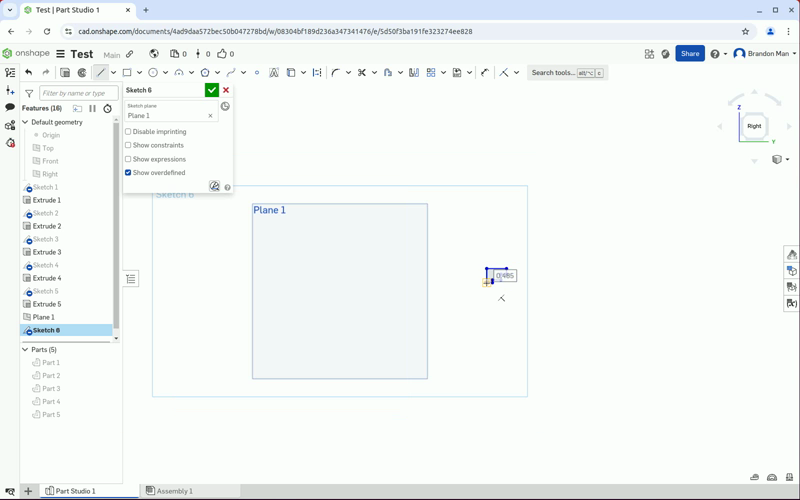
scroll(-6)
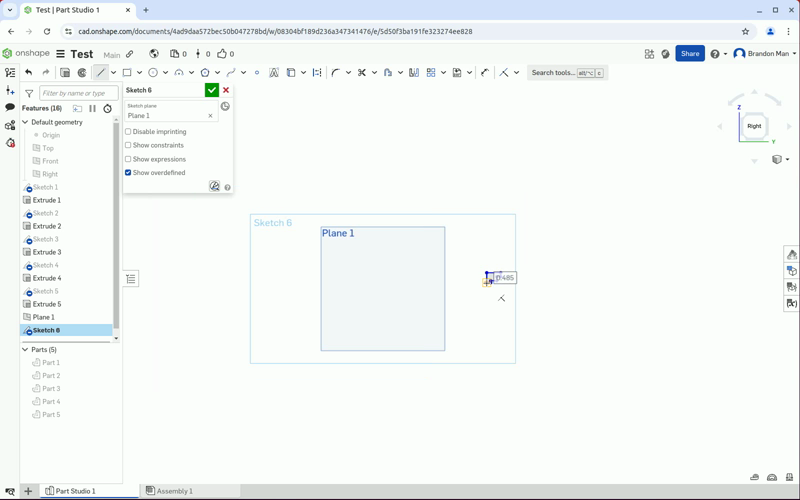
scroll(-6)
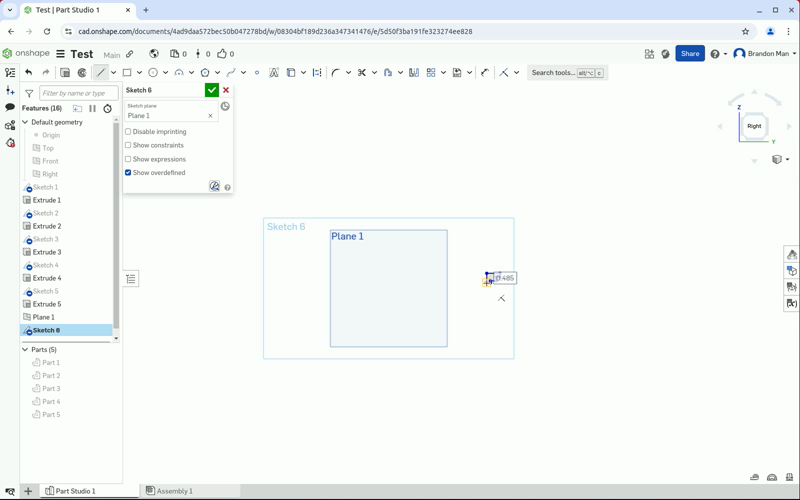
scroll(-6)
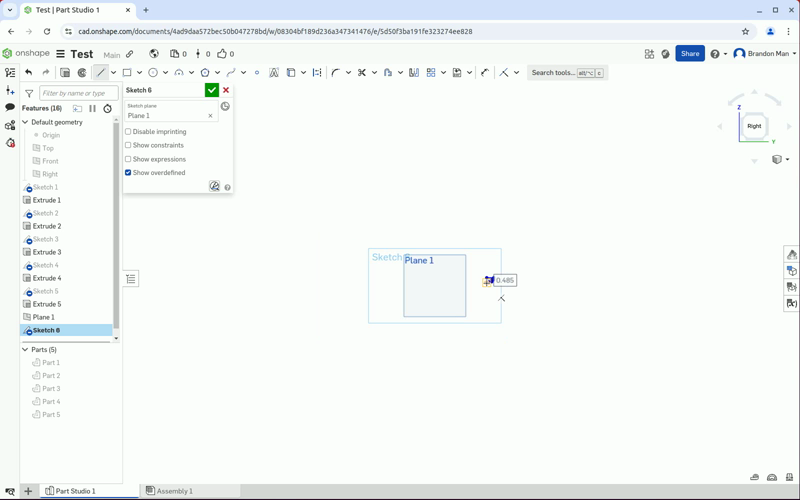
scroll(-6)
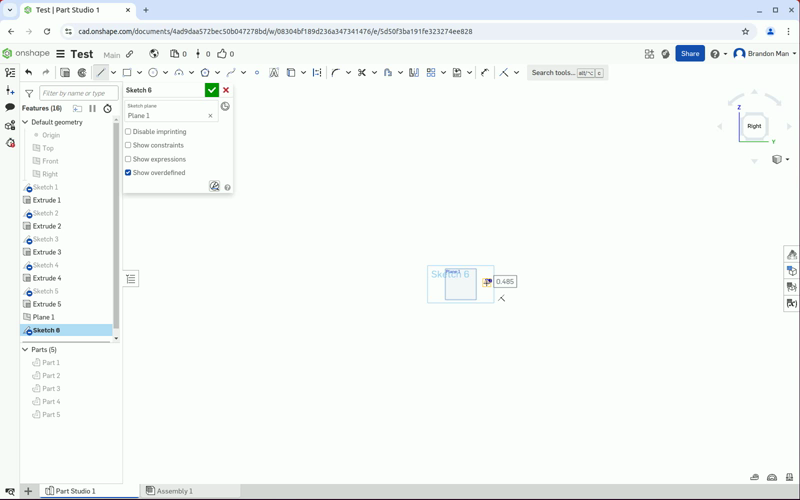
key(esc)
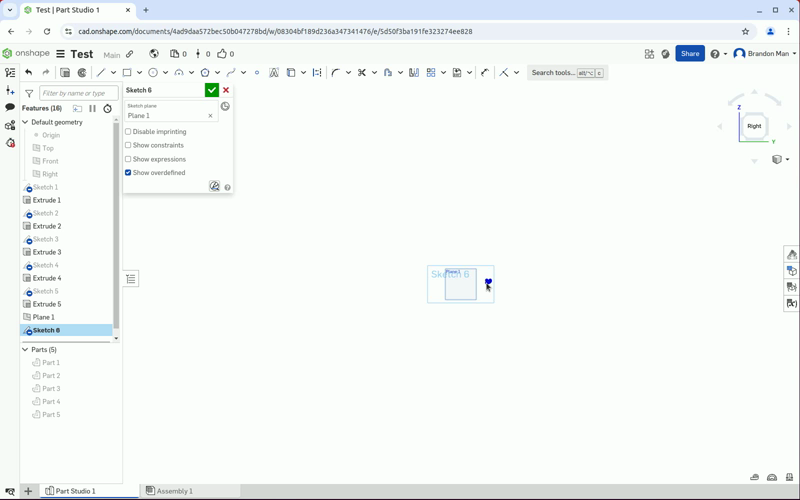
mouse_move(489, 280)
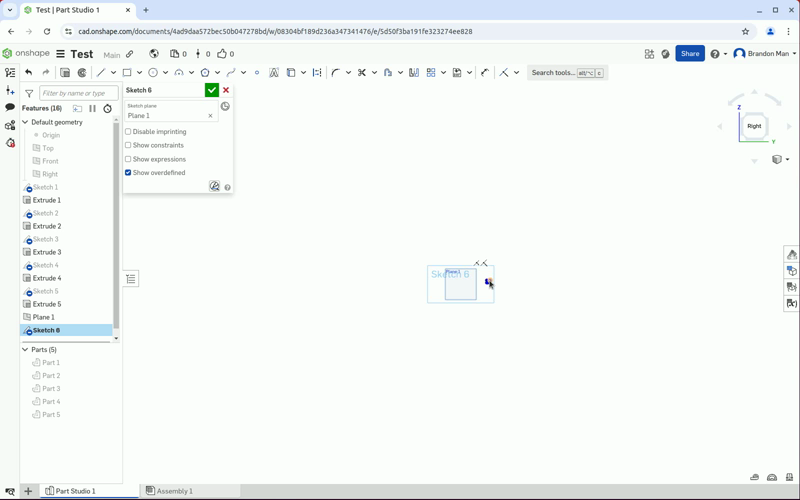
scroll(6)
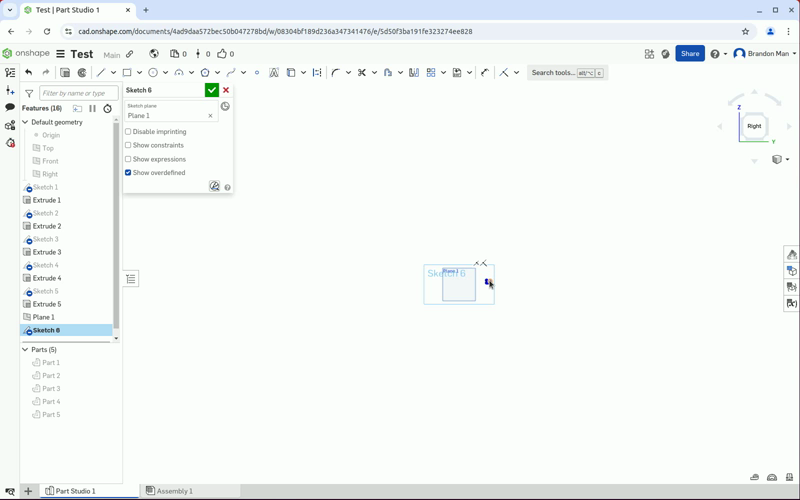
scroll(6)
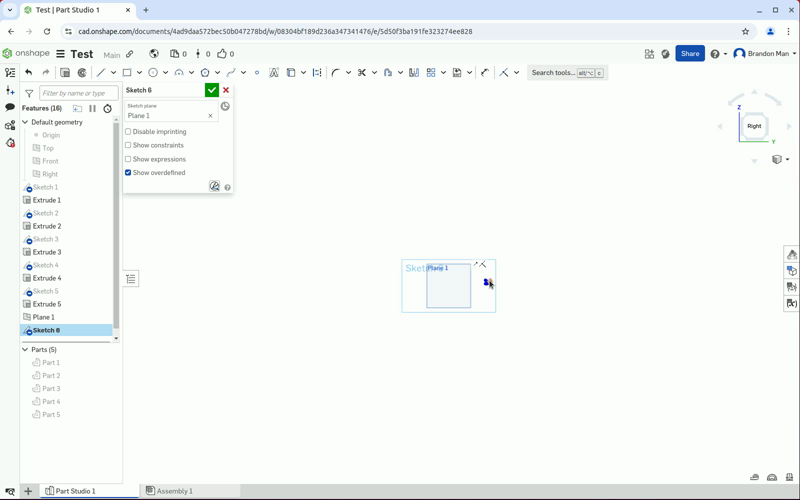
scroll(6)
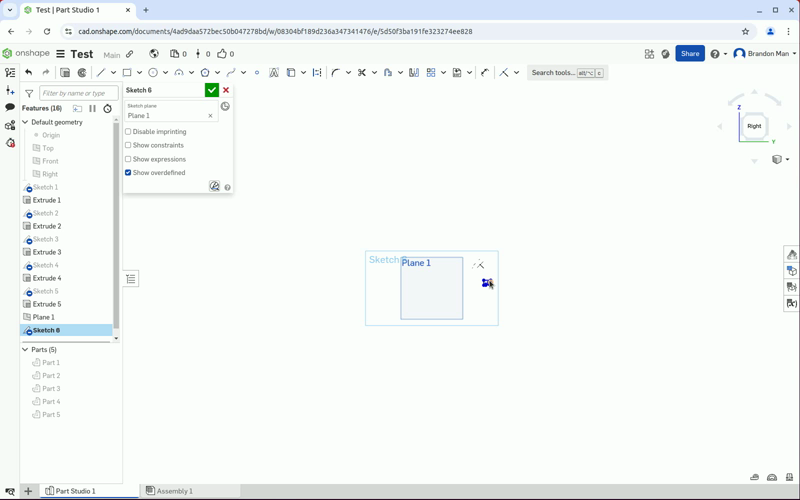
scroll(6)
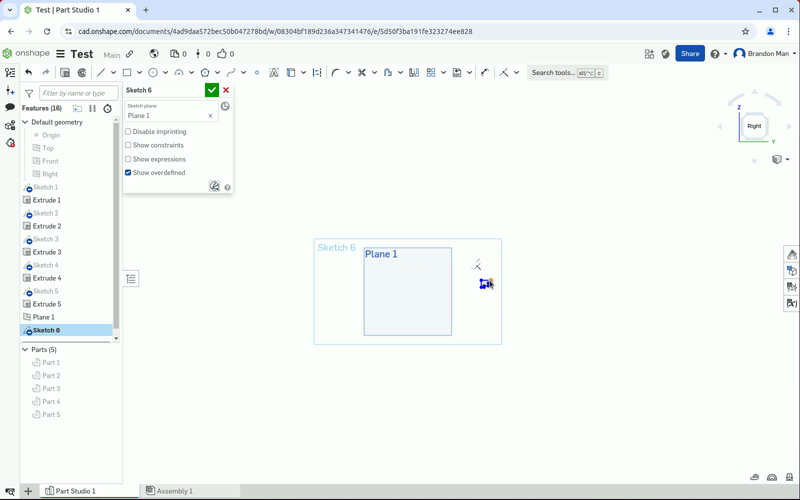
scroll(6)
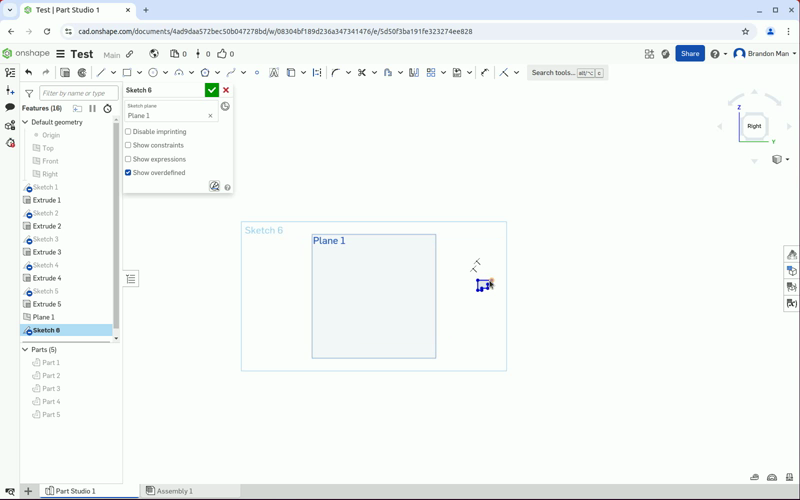
scroll(6)
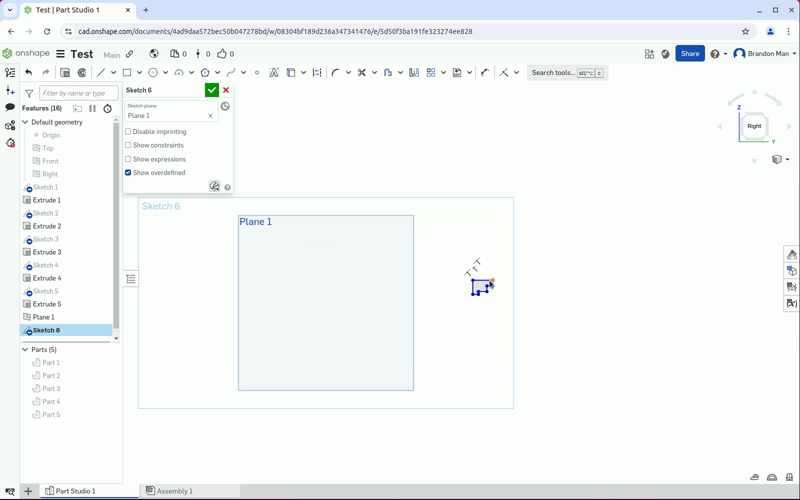
scroll(6)
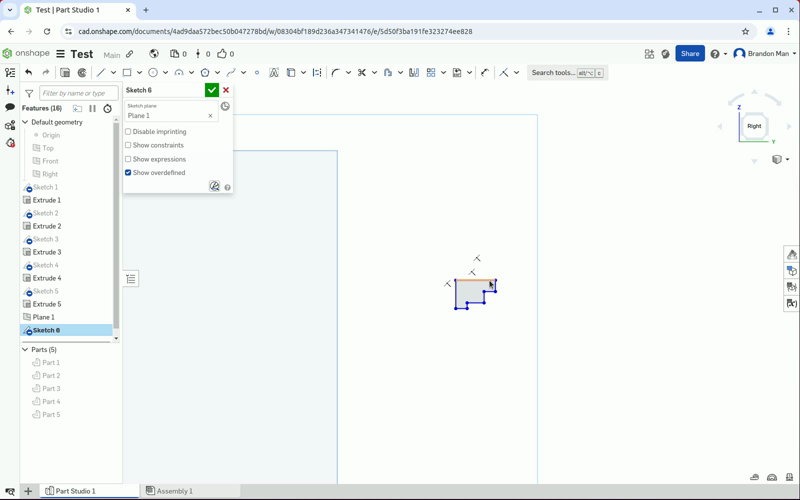
click(489, 280)
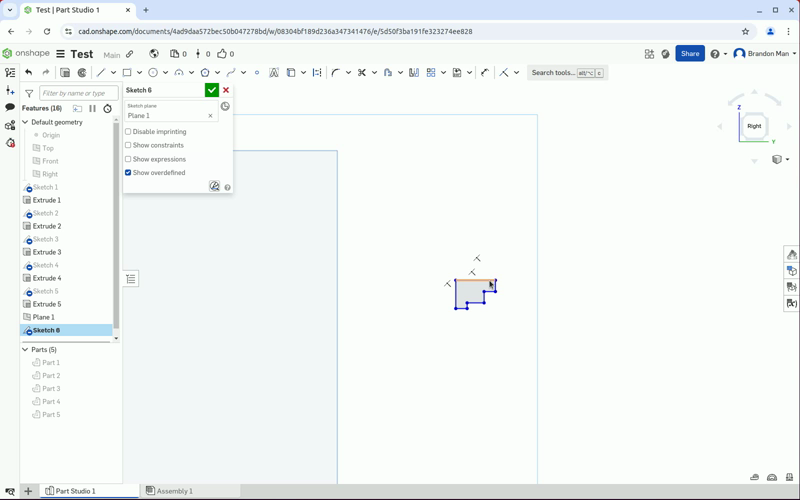
scroll(-6)
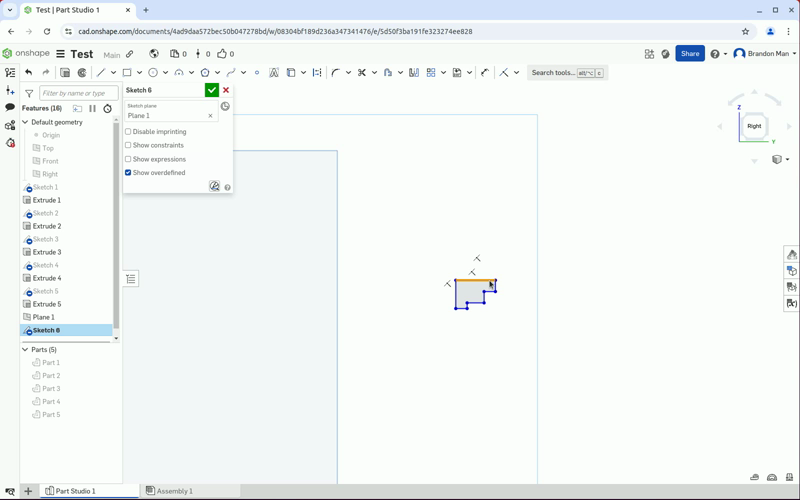
scroll(-6)
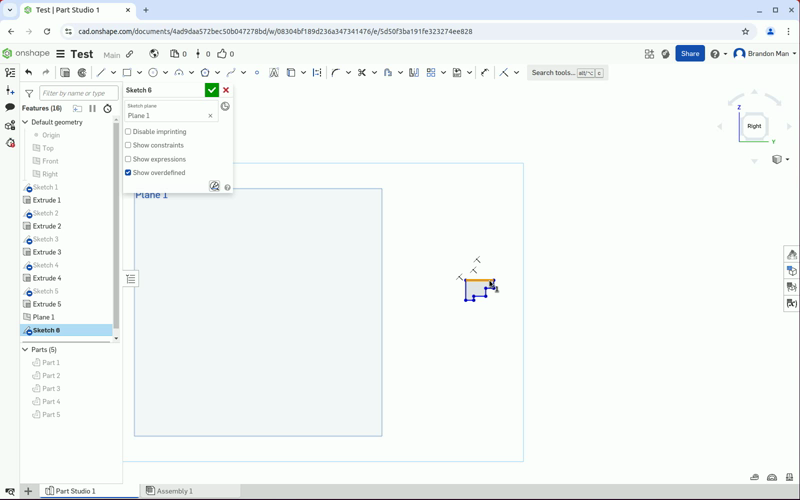
scroll(-6)
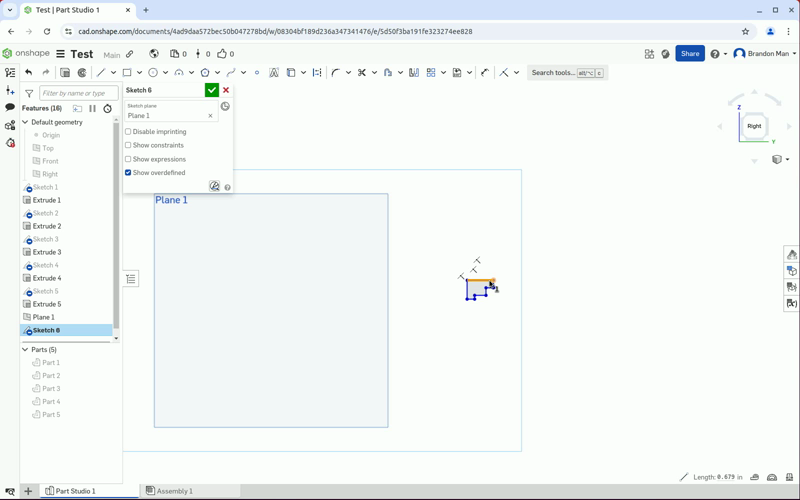
scroll(-6)
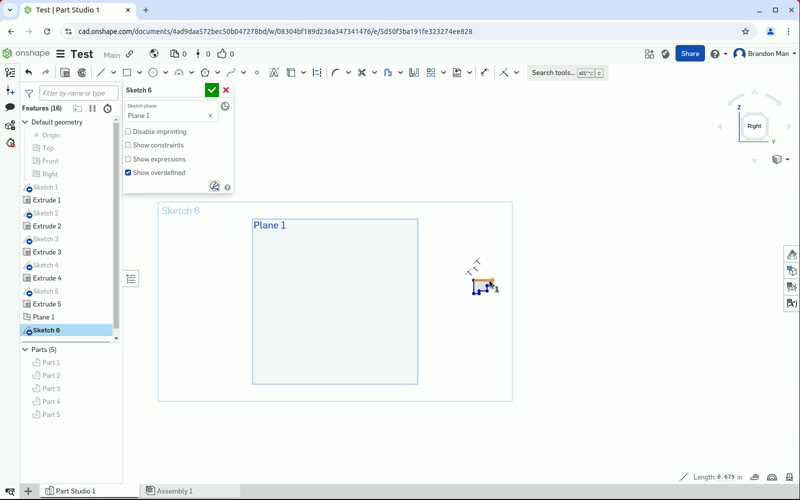
scroll(-6)
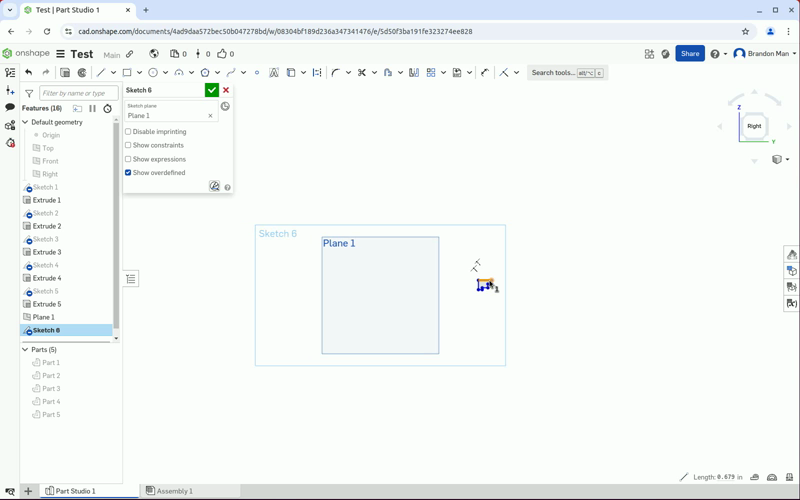
scroll(-6)
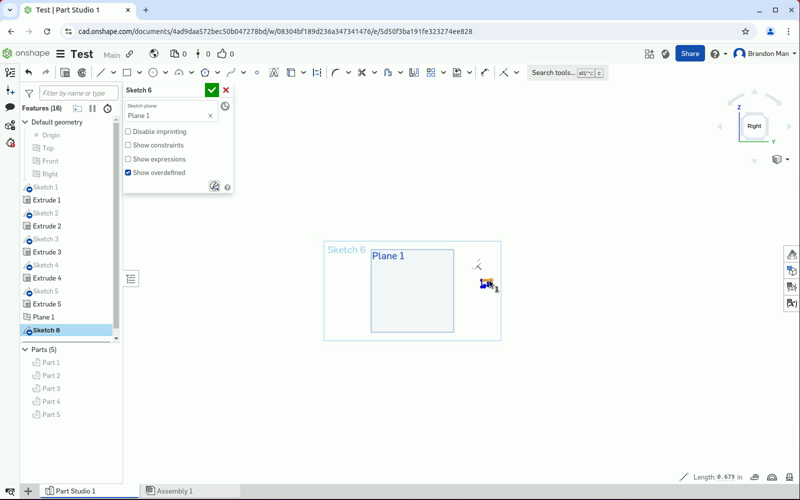
scroll(-6)
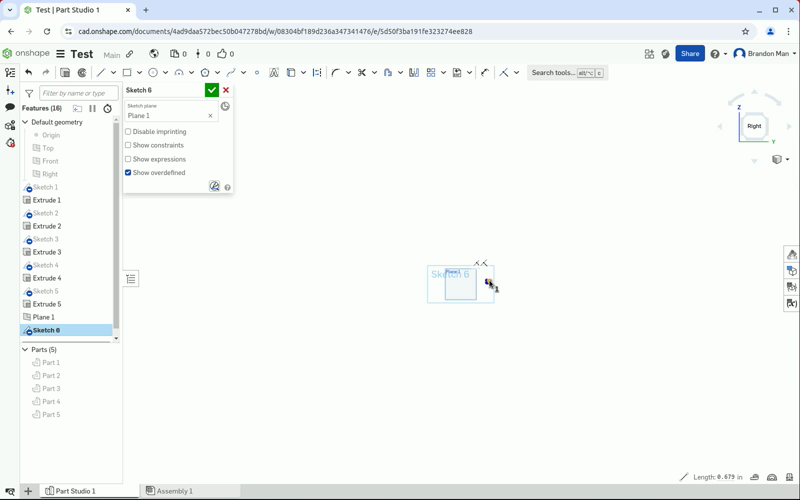
mouse_move(73, 352)
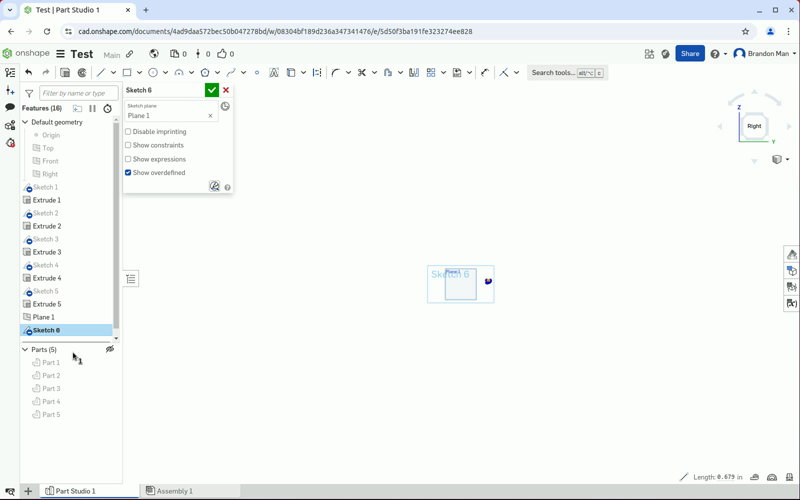
key(shift+y)
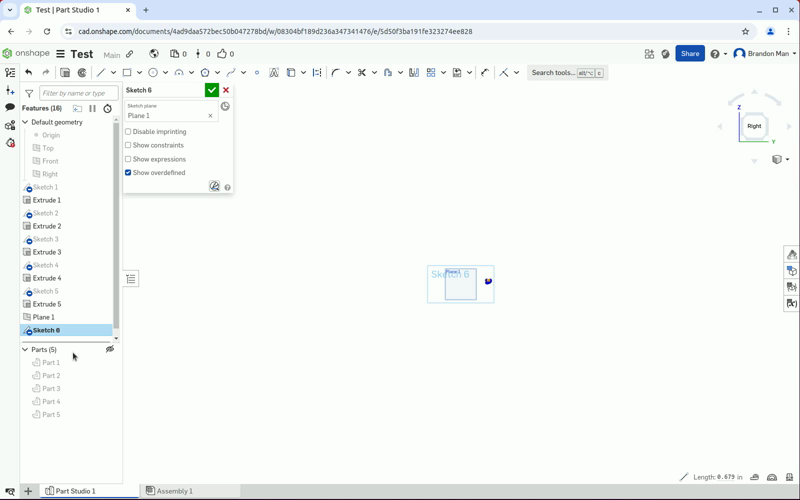
key(shift+e)
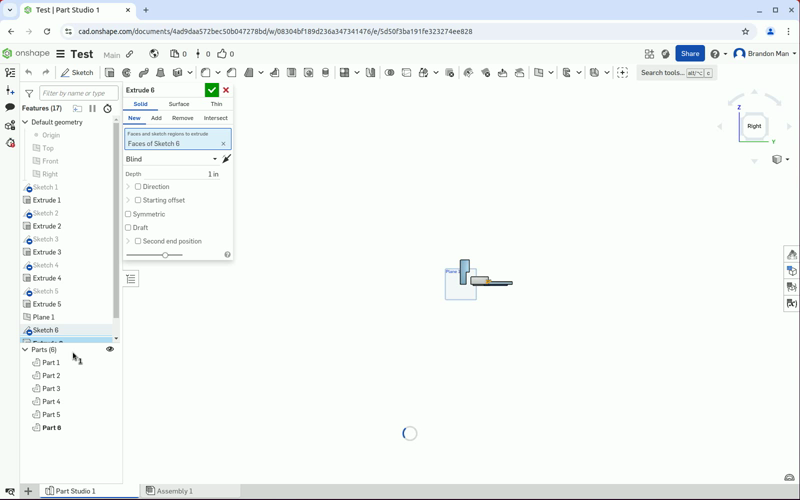
mouse_move(143, 106)
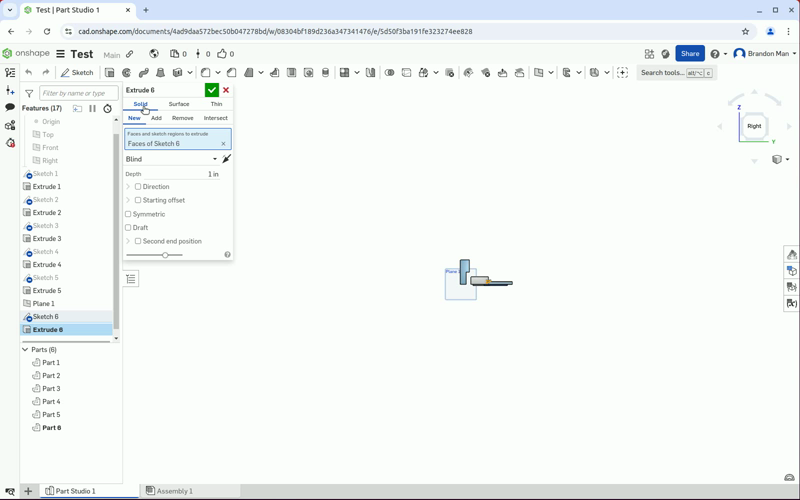
click(143, 106)
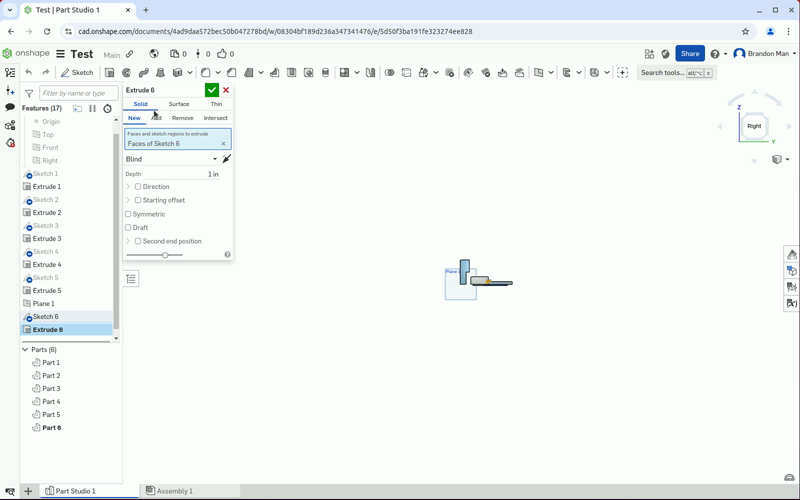
mouse_move(186, 120)
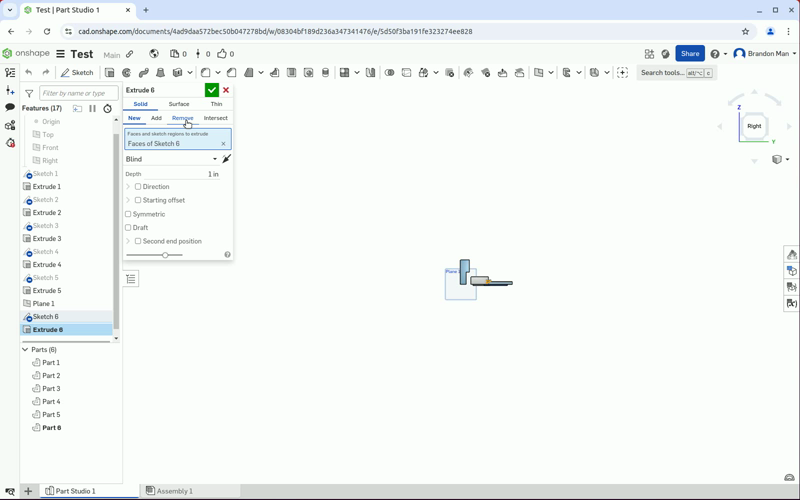
click(186, 120)
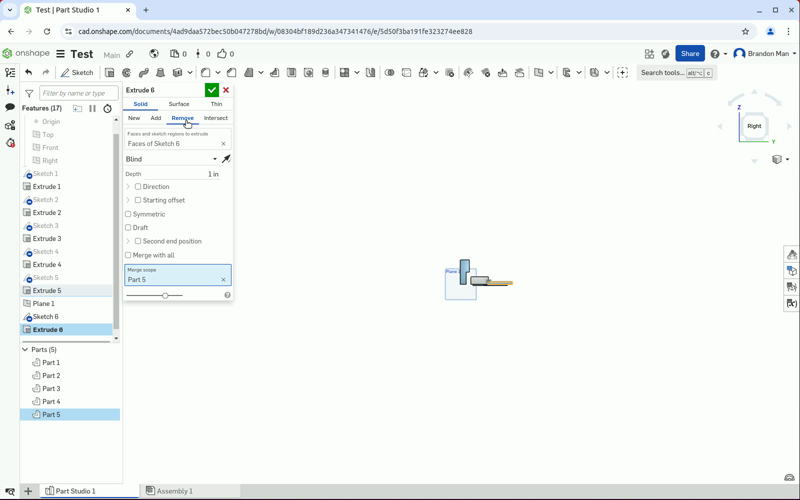
key(tab, 4)
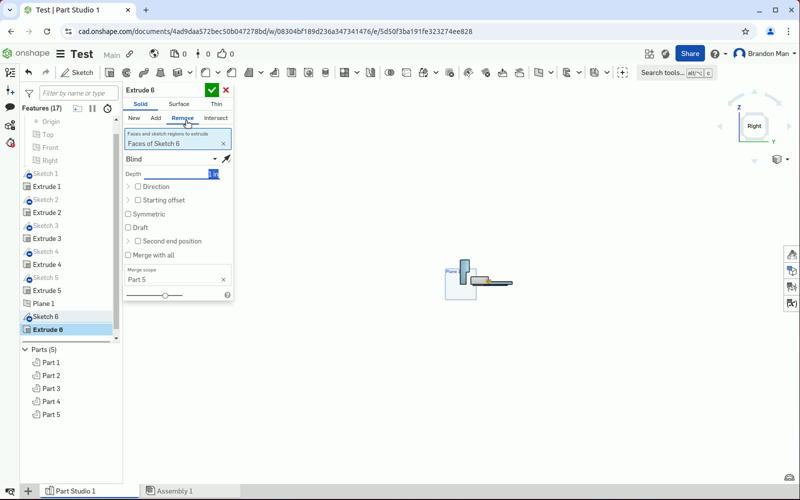
text(0.241)
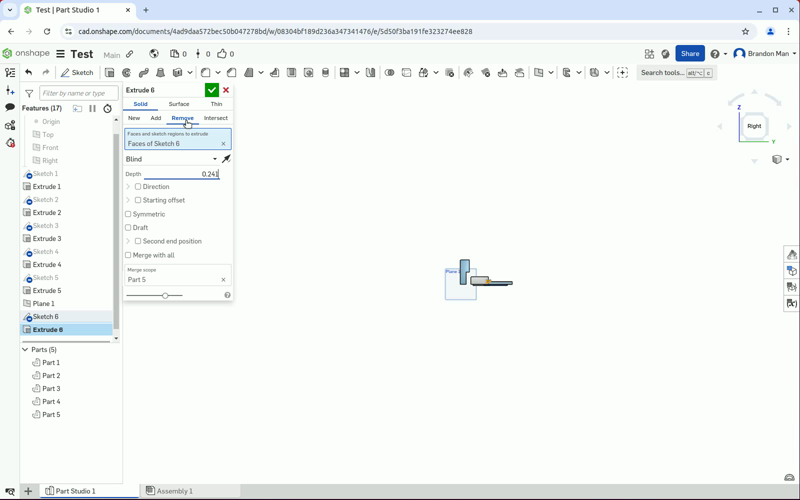
key(tab, 6)
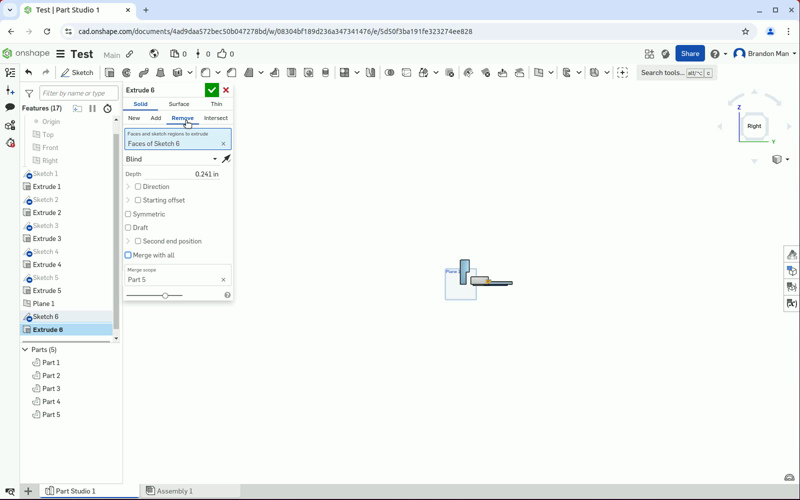
key(space)
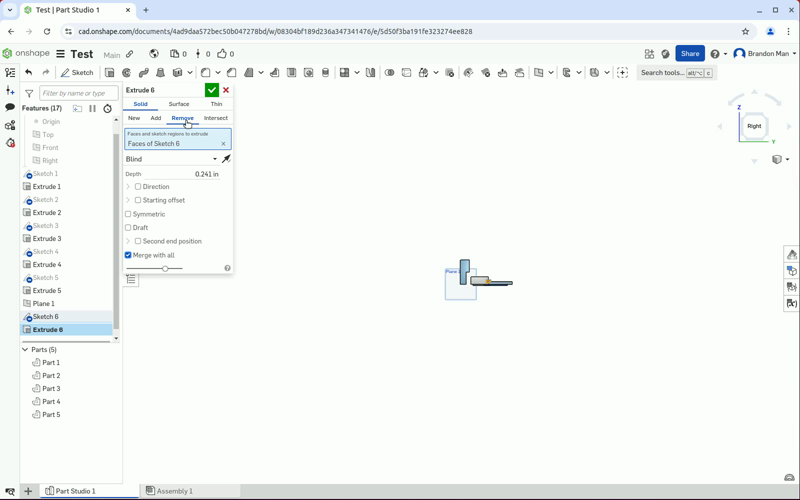
key(enter)
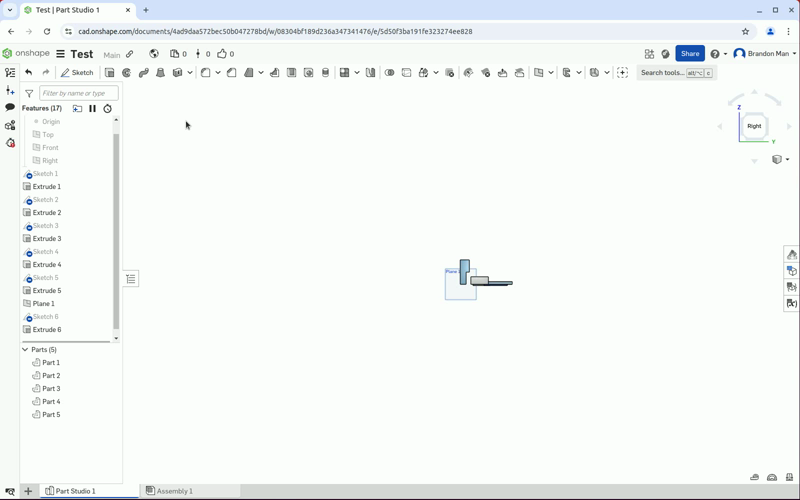
key(shift+h)
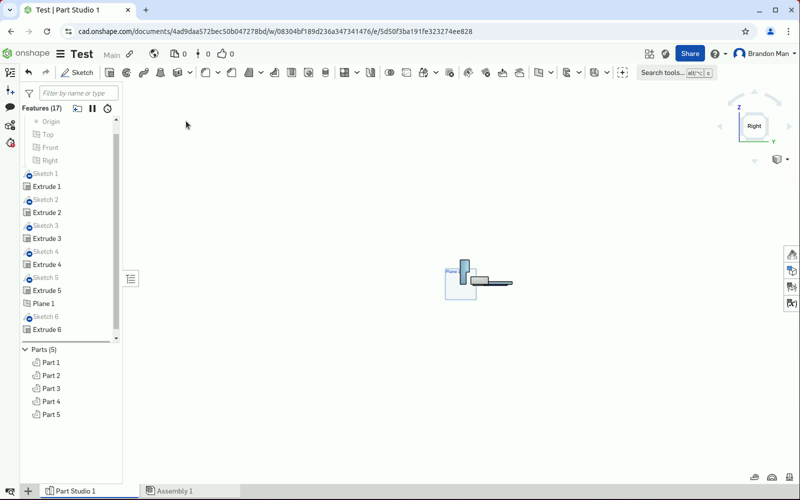
key(shift+h)
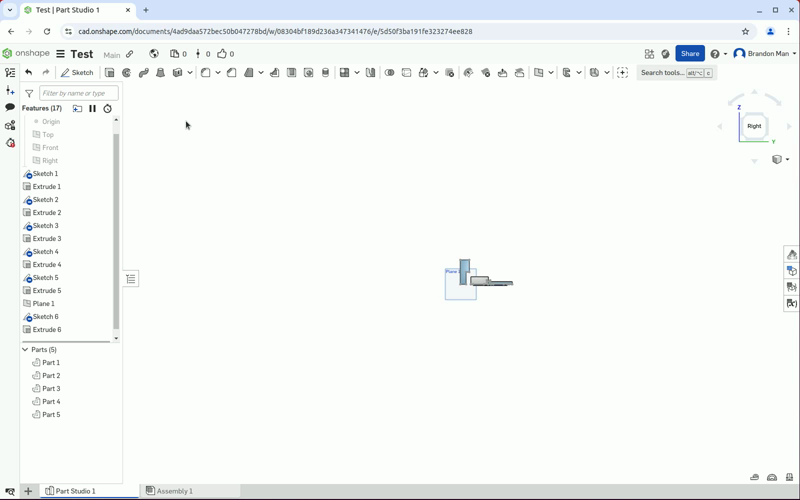
key(shift+7)
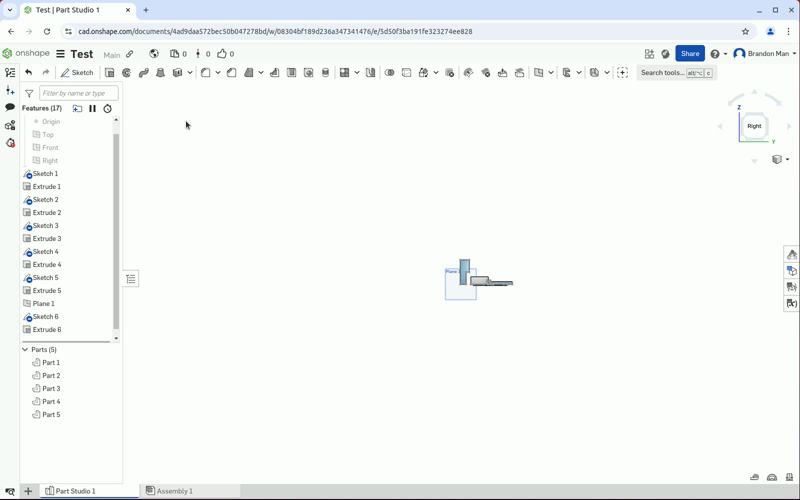
key(right, 2)
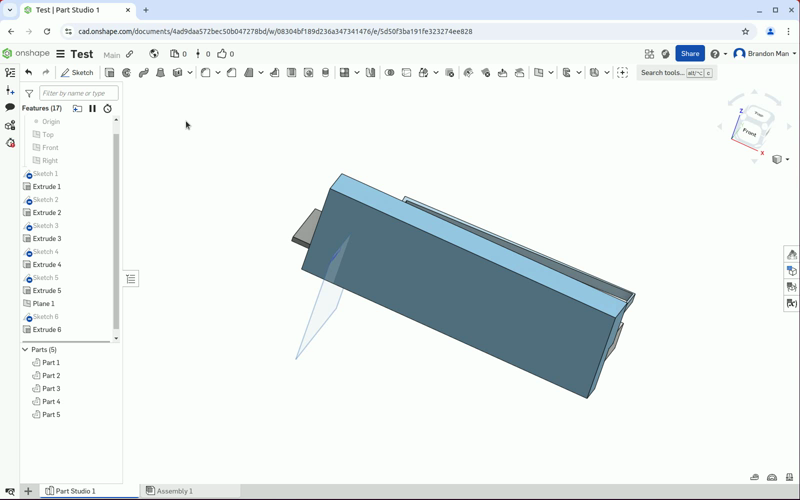
key(down, 2)
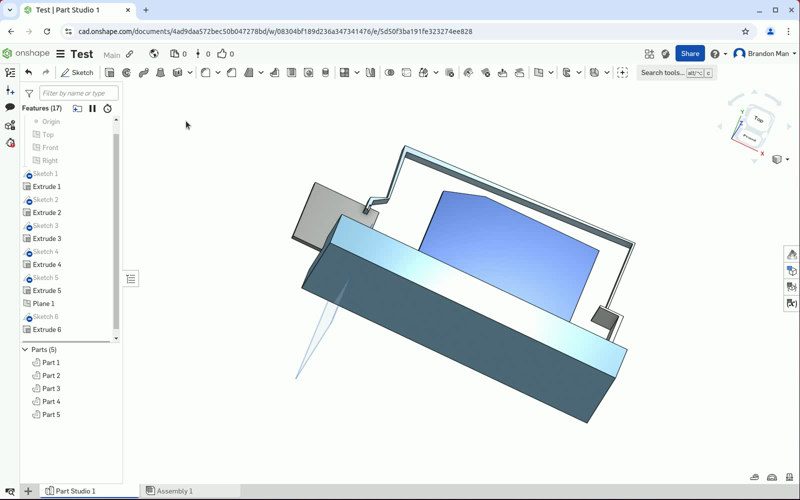
key(up, 2)
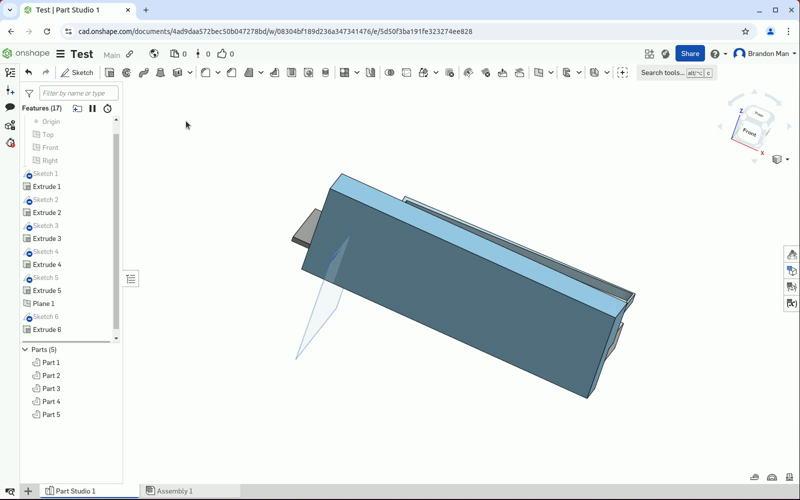
key(left, 2)
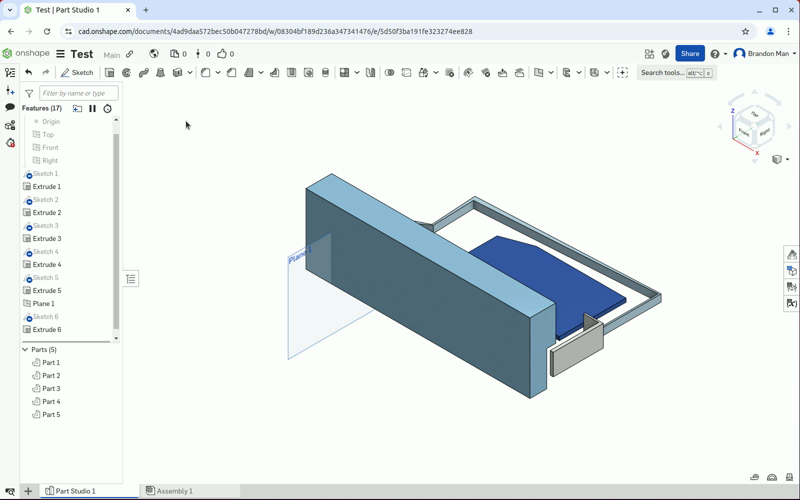
mouse_move(69, 176)
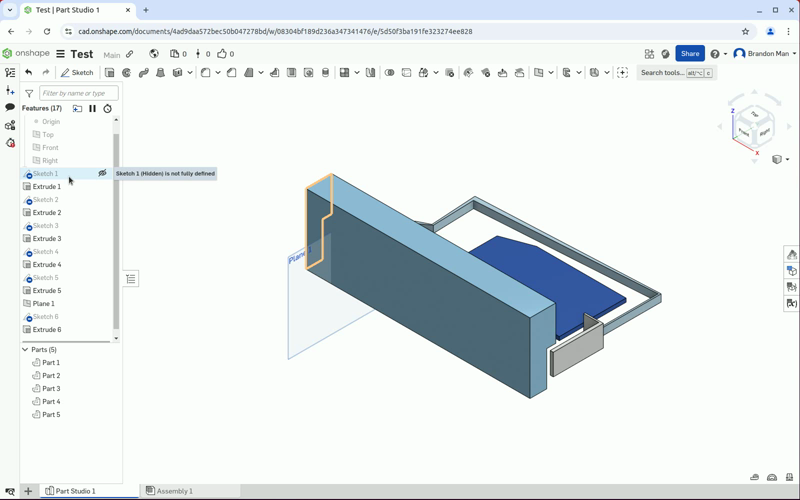
click(69, 176)